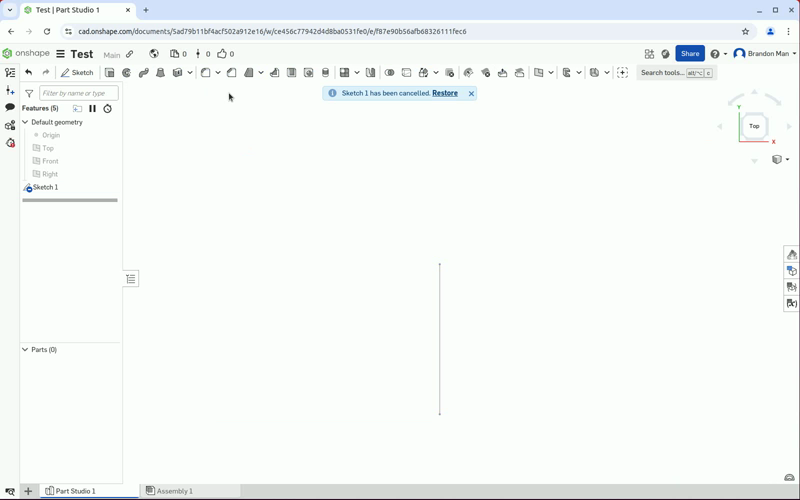
key(shift+h)
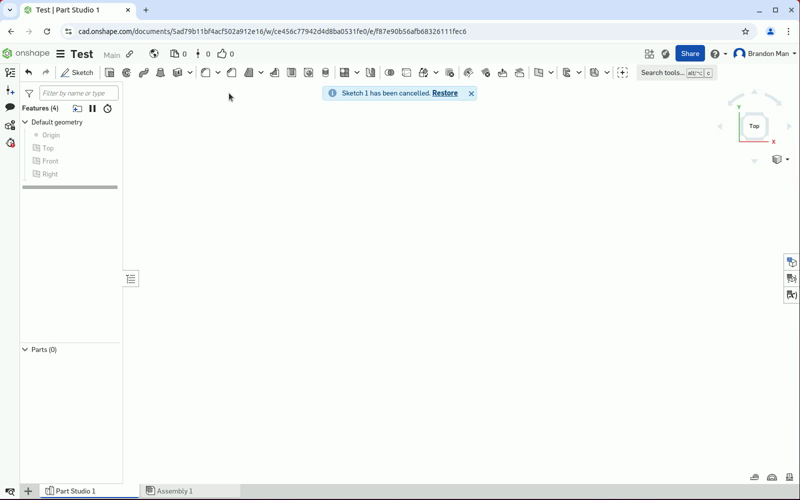
mouse_move(73, 352)
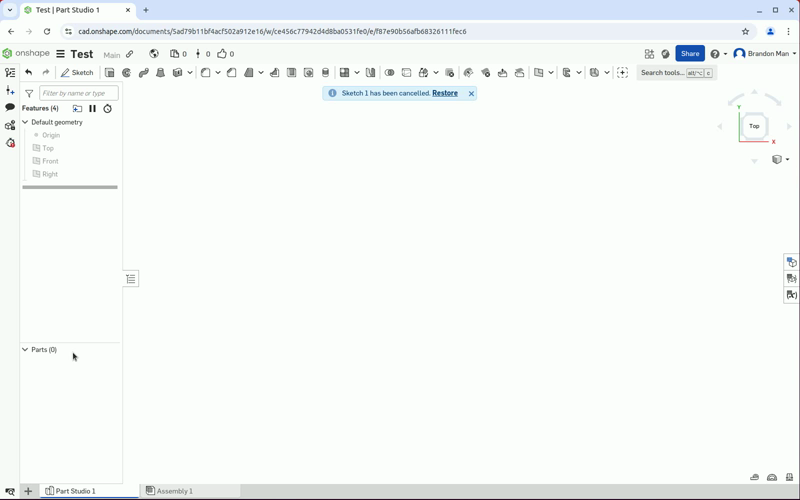
key(y)
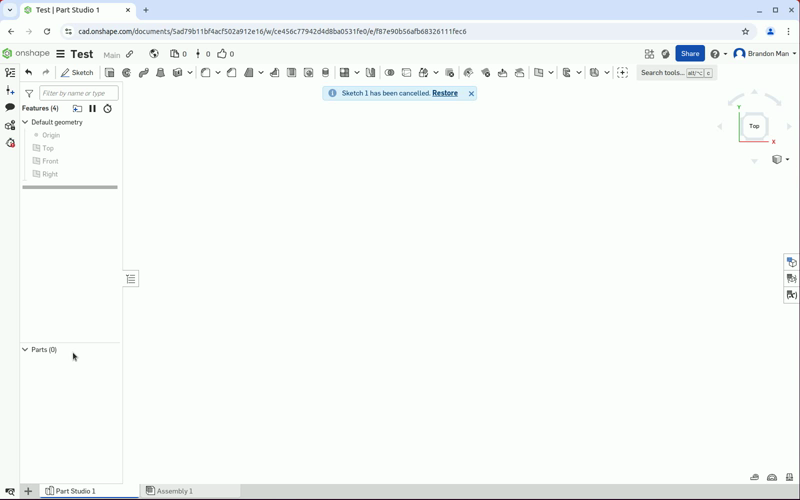
key(shift+p)
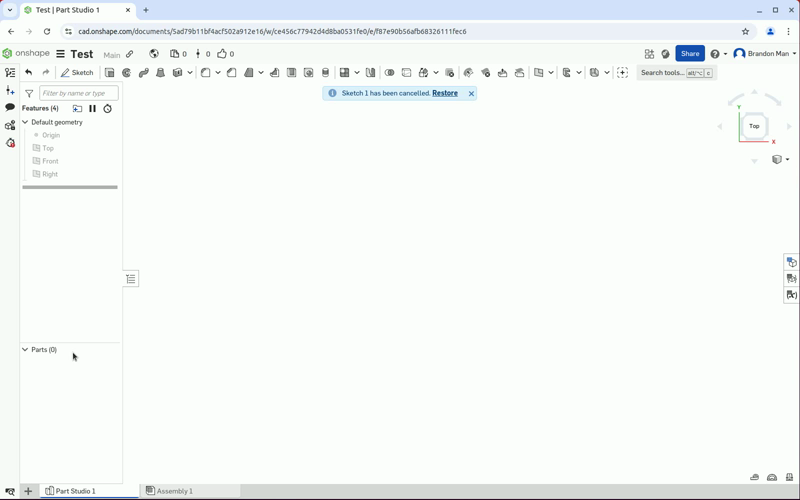
key(space)
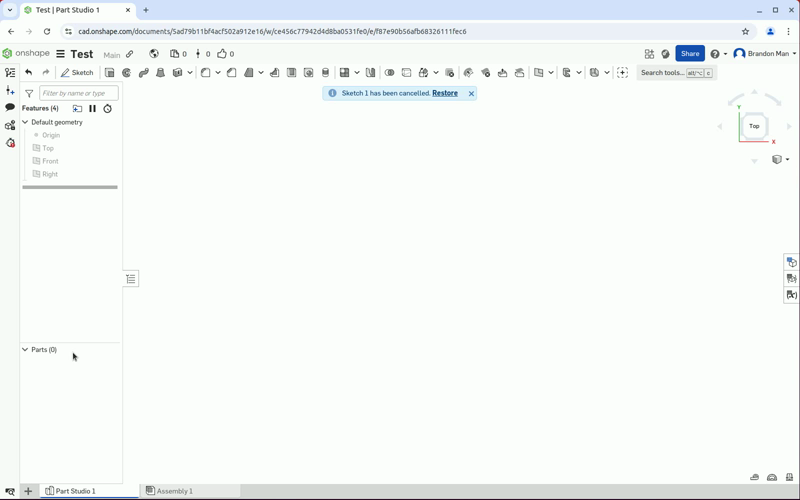
key_down(shift)
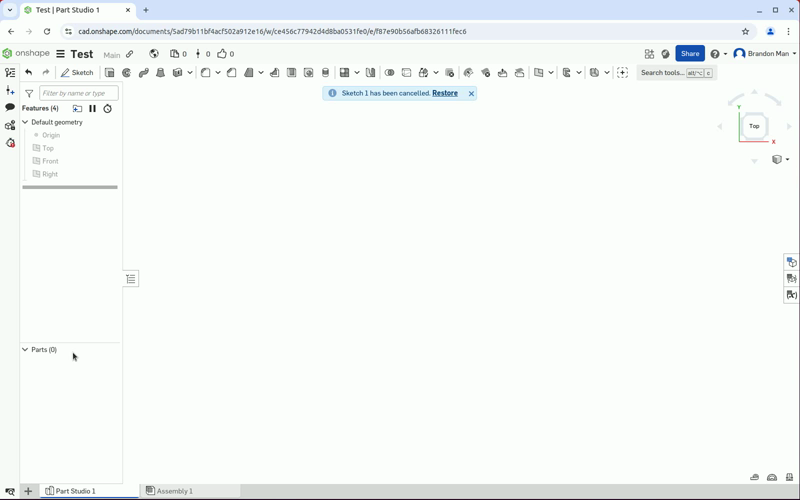
key(up)
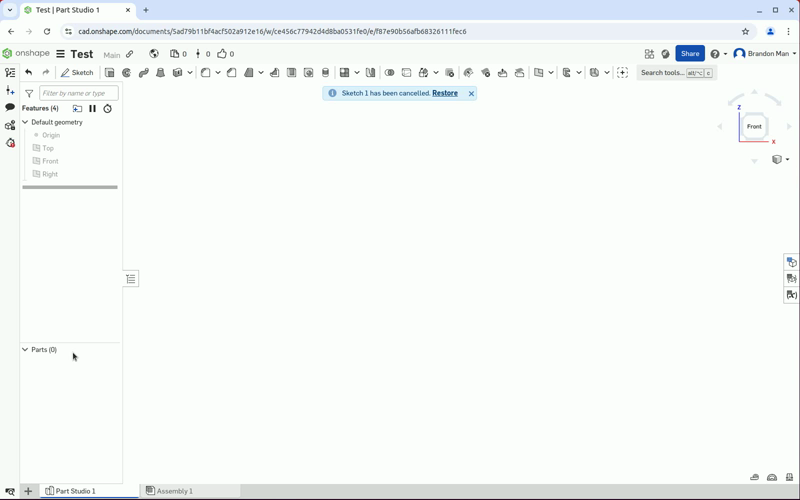
key_up(shift)
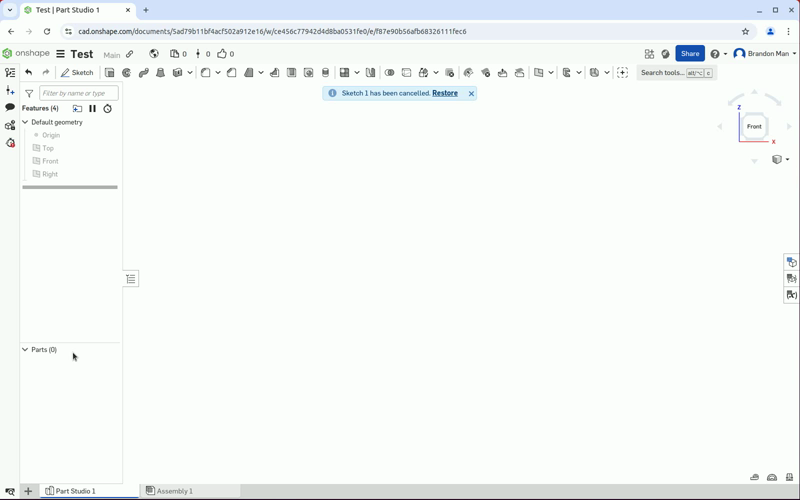
mouse_move(73, 352)
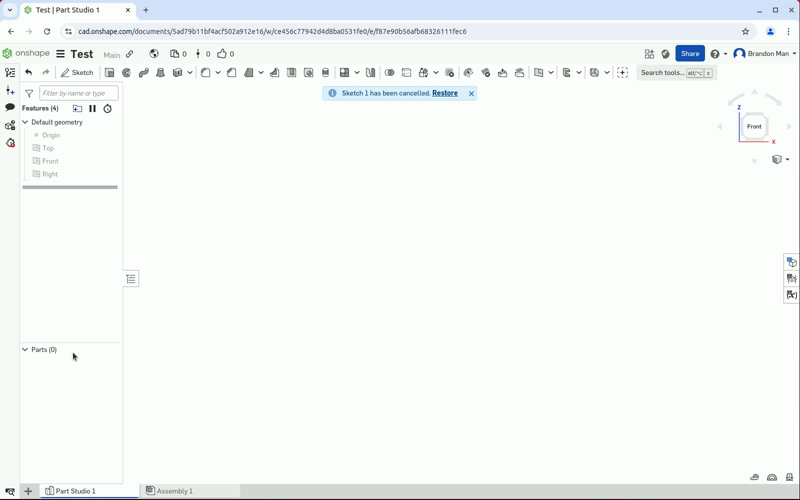
key(shift+y)
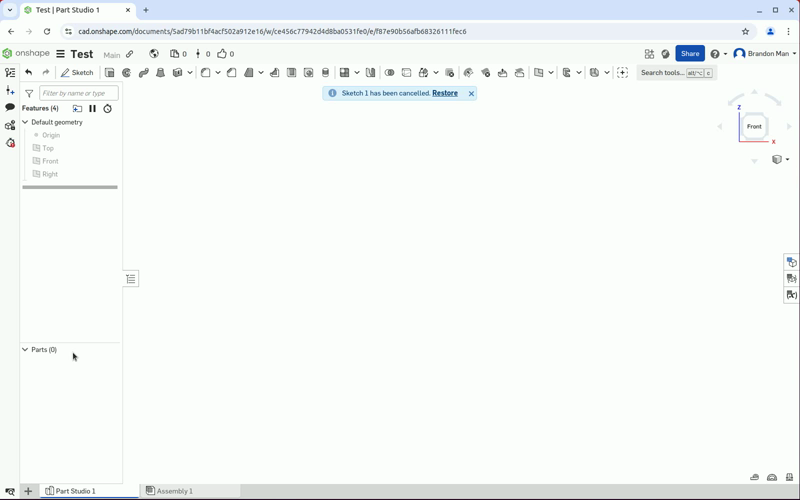
key(shift+s)
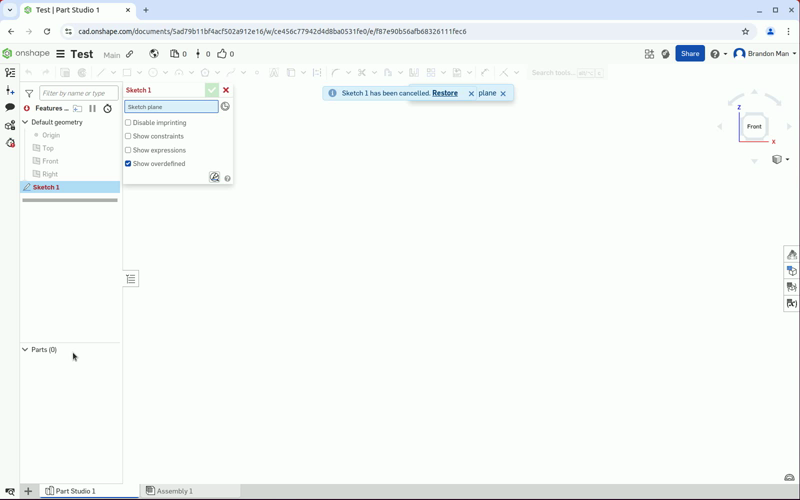
mouse_move(73, 163)
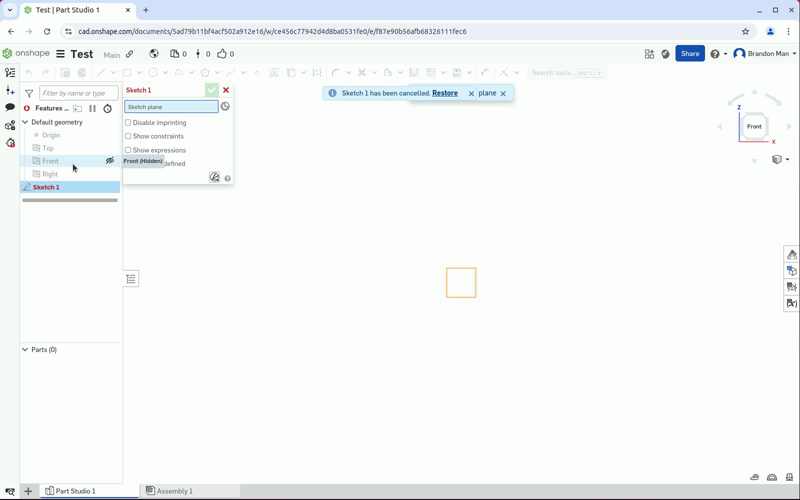
click(73, 163)
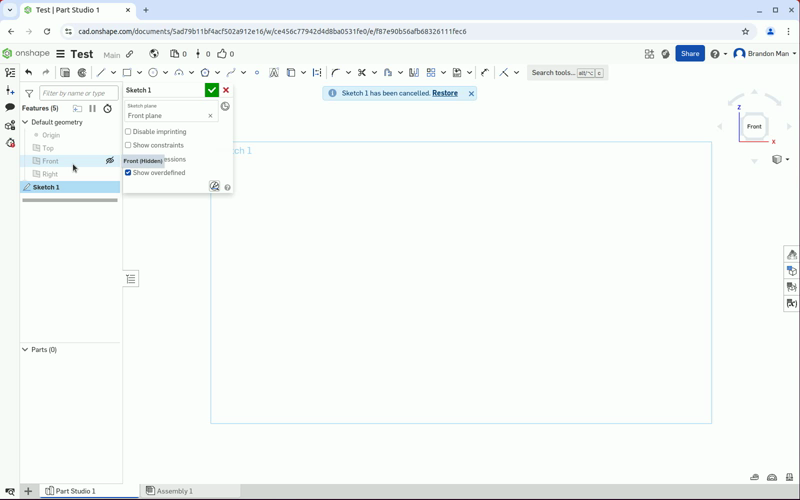
mouse_move(73, 352)
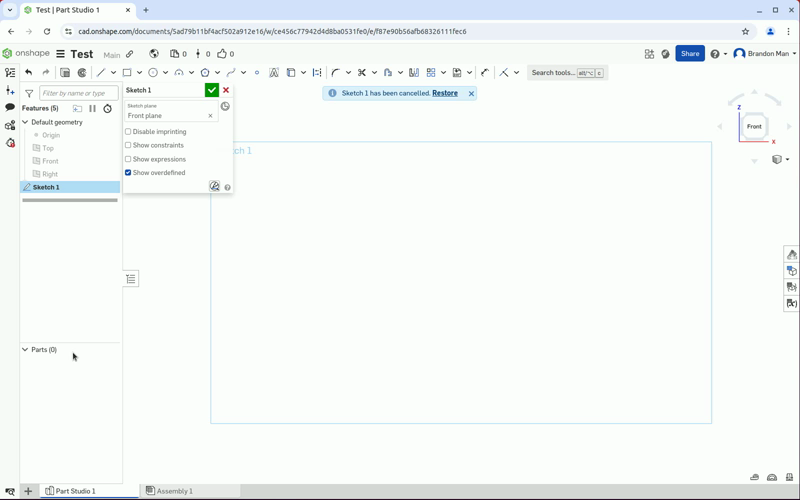
key(y)
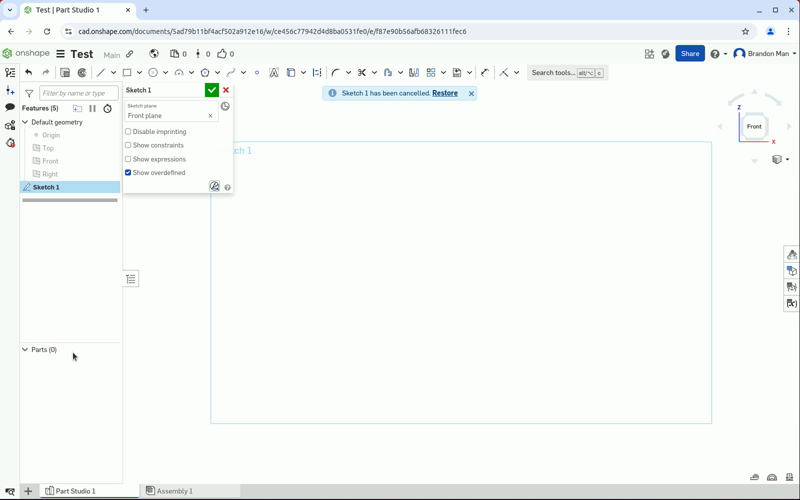
key(l)
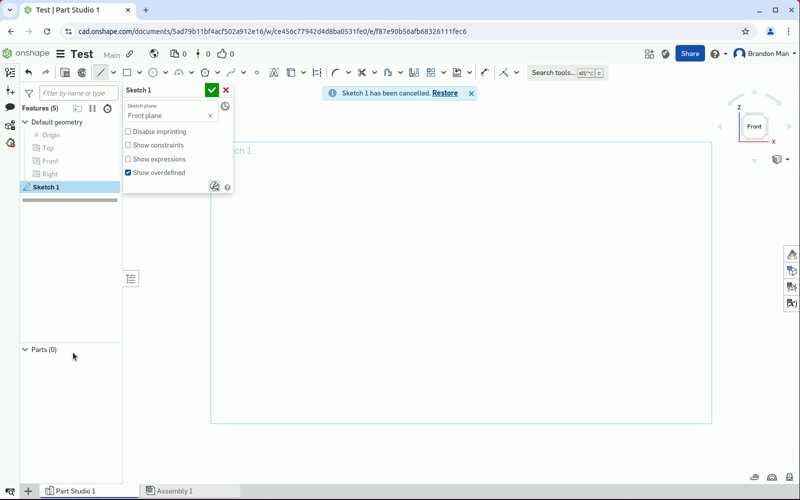
key_down(shift)
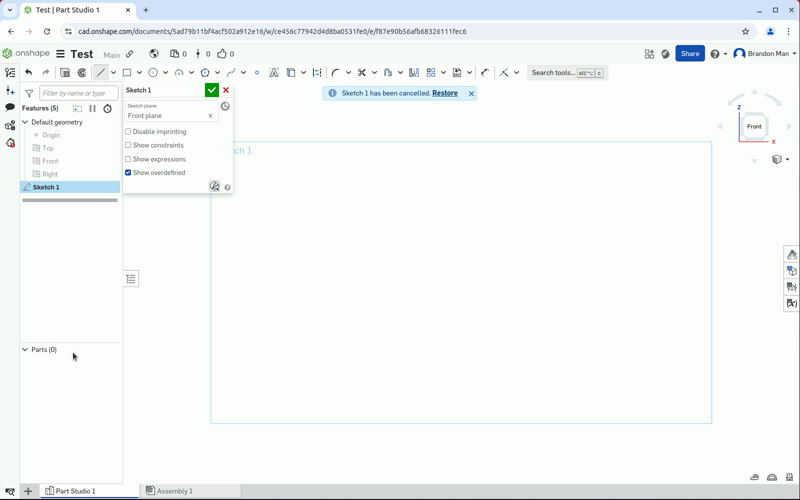
mouse_move(380, 266)
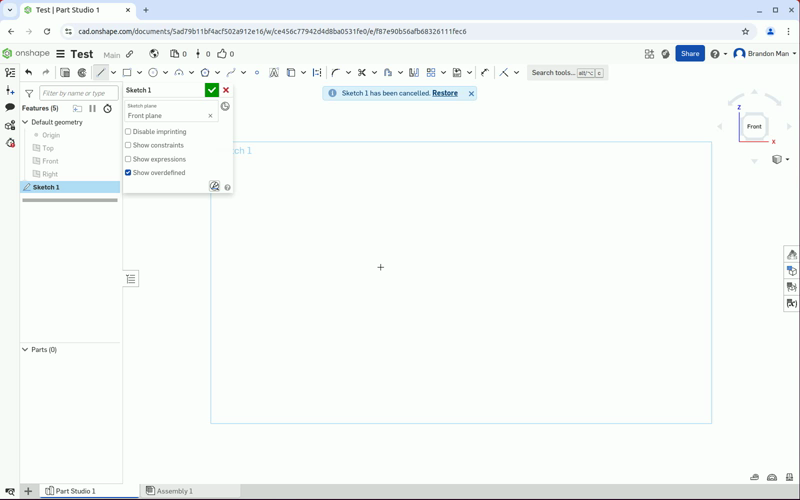
click(380, 266)
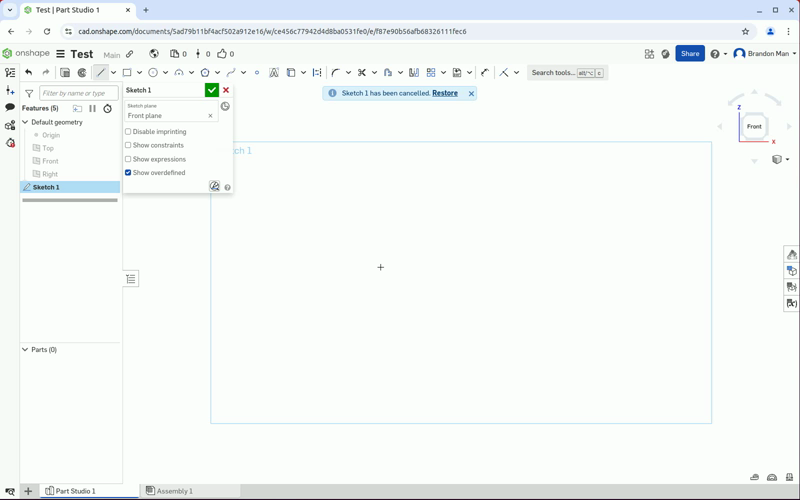
key_up(shift)
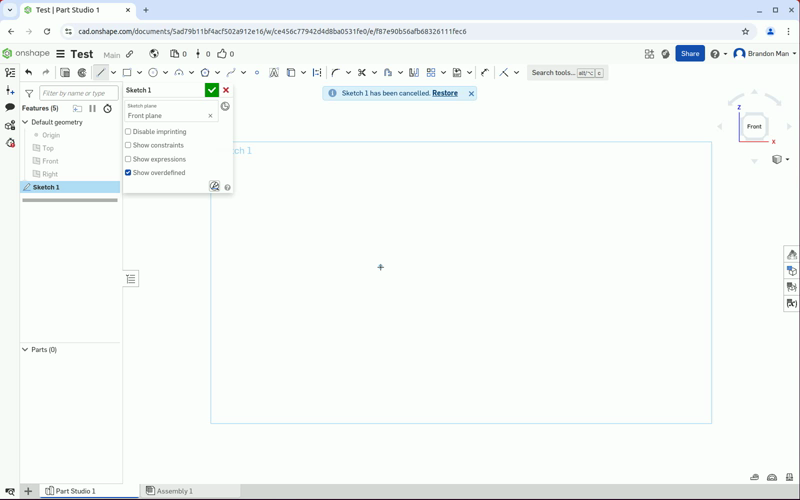
key_down(shift)
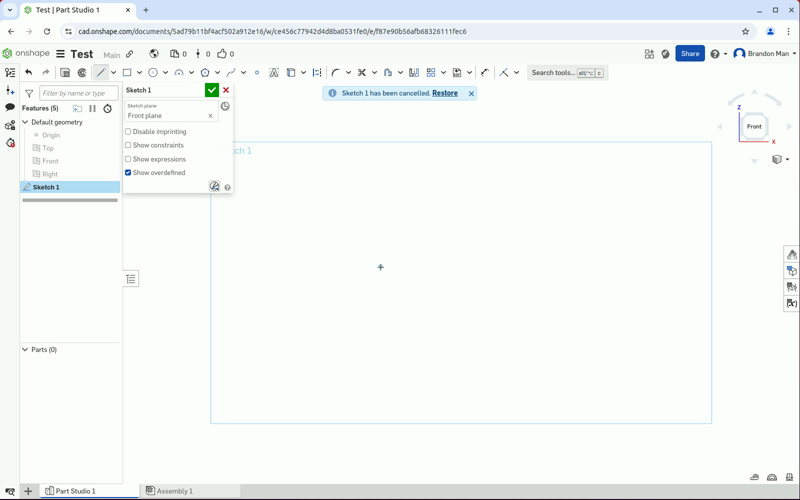
mouse_move(410, 266)
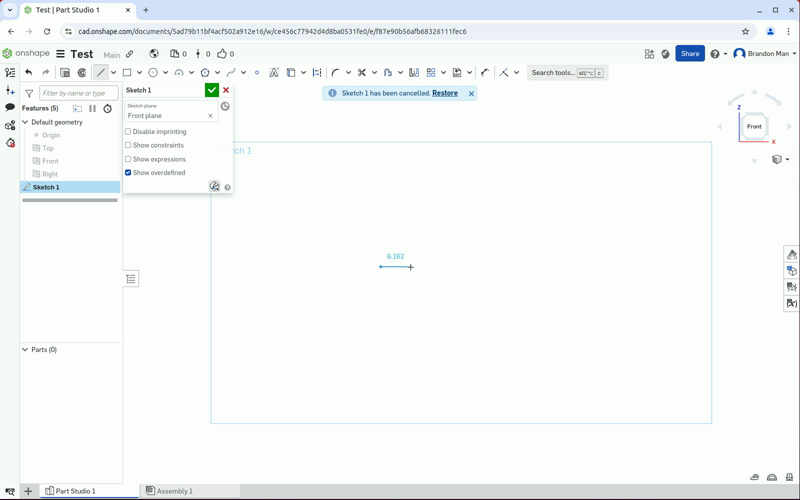
mouse_move(381, 259)
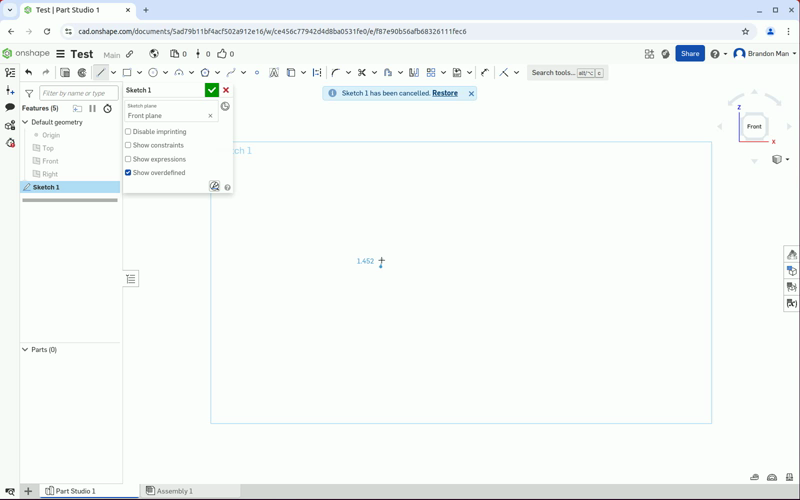
scroll(6)
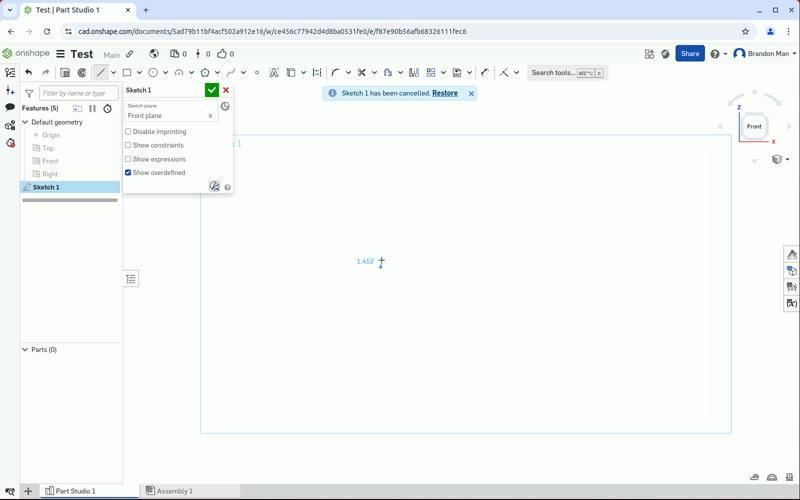
scroll(6)
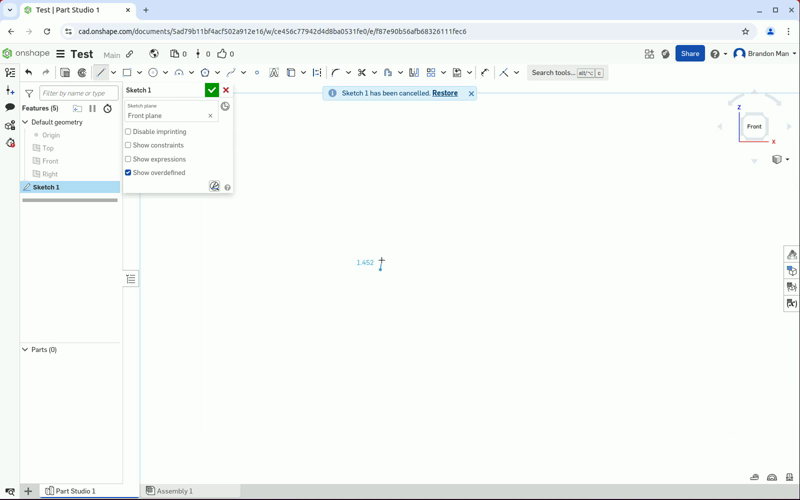
scroll(6)
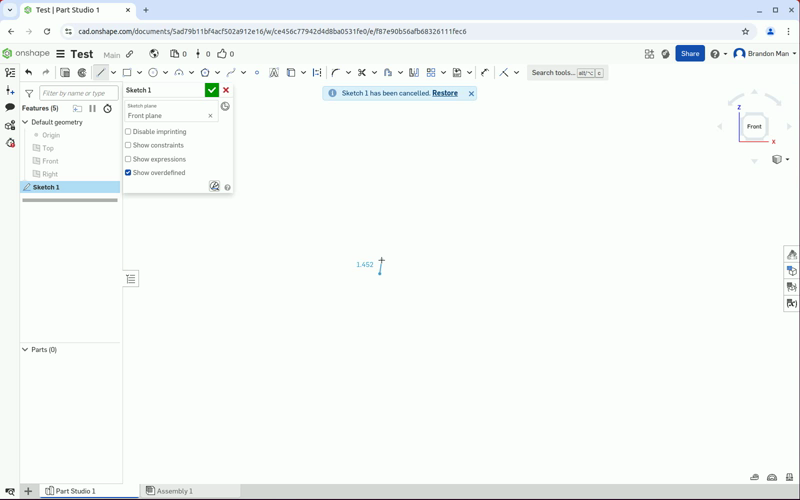
scroll(6)
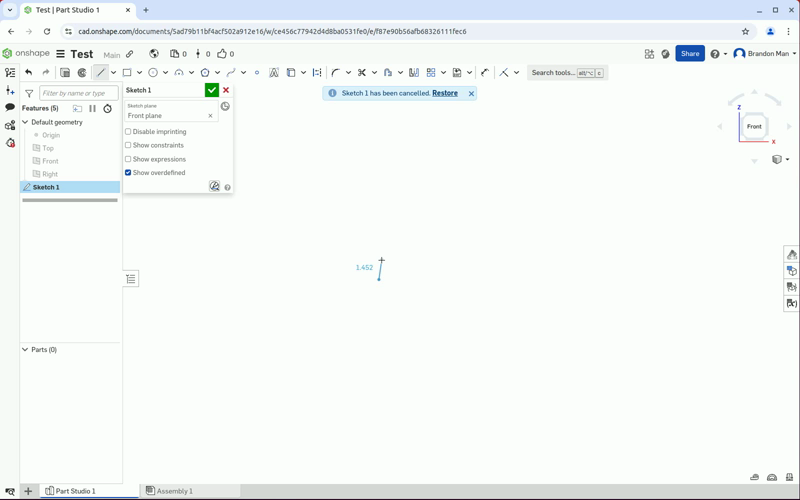
scroll(6)
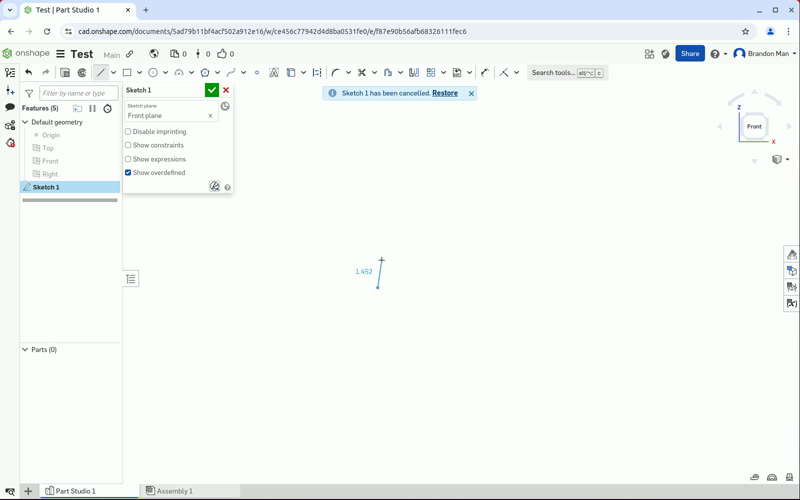
scroll(6)
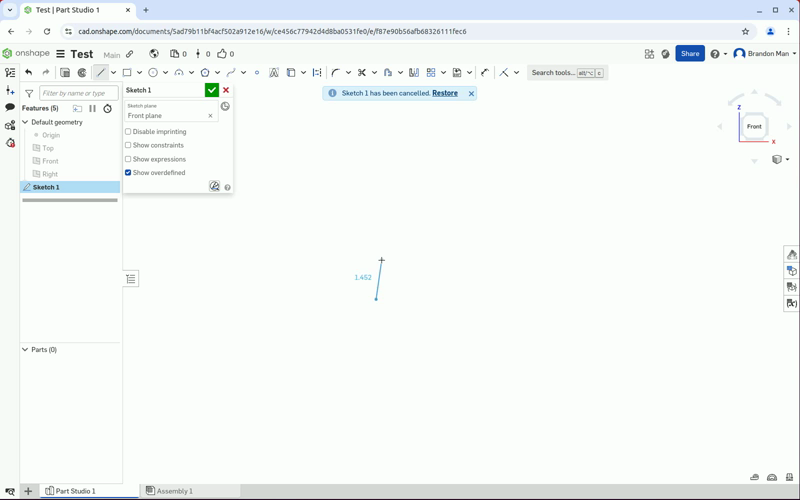
scroll(6)
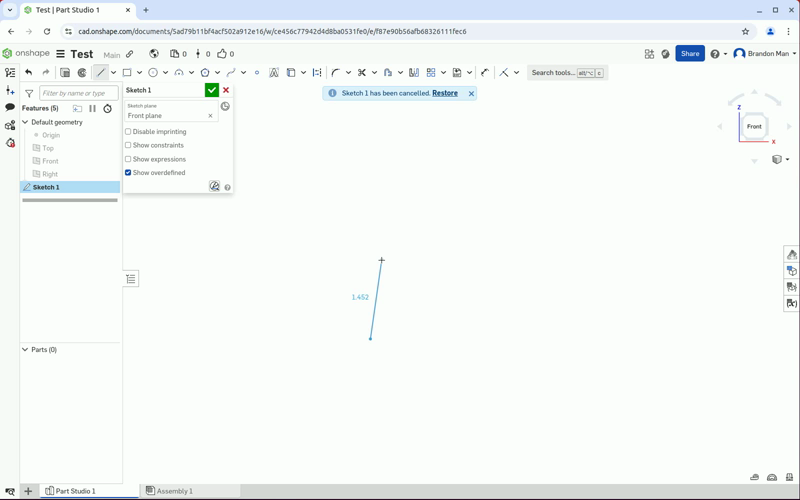
click(381, 259)
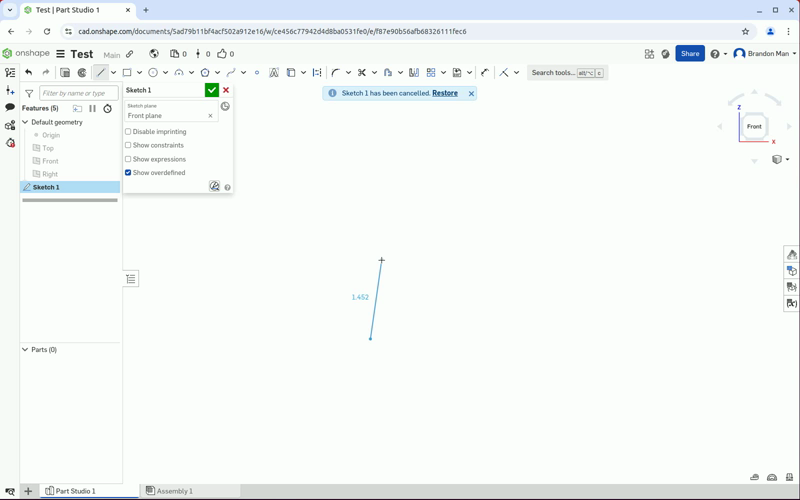
scroll(-6)
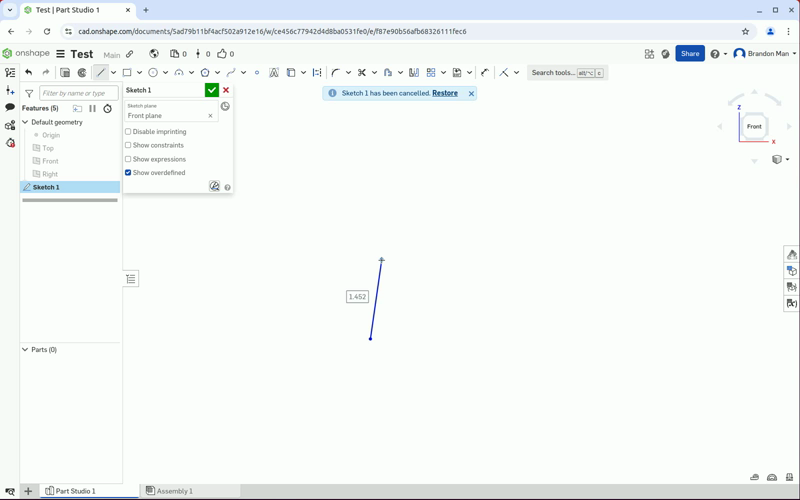
scroll(-6)
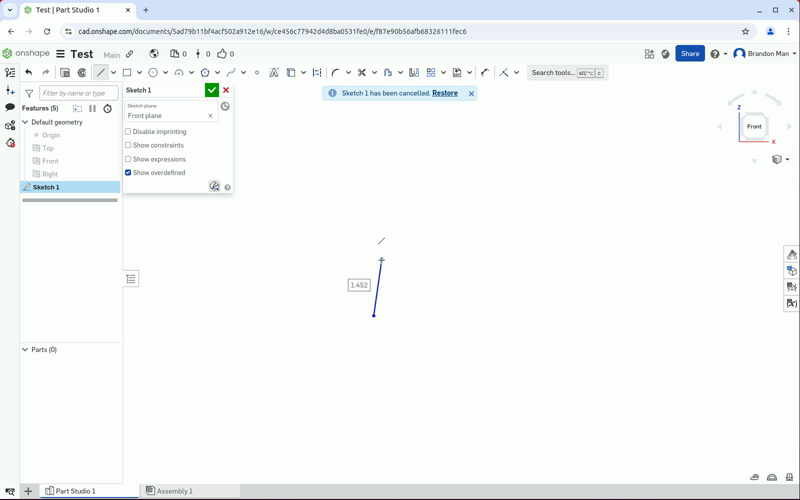
scroll(-6)
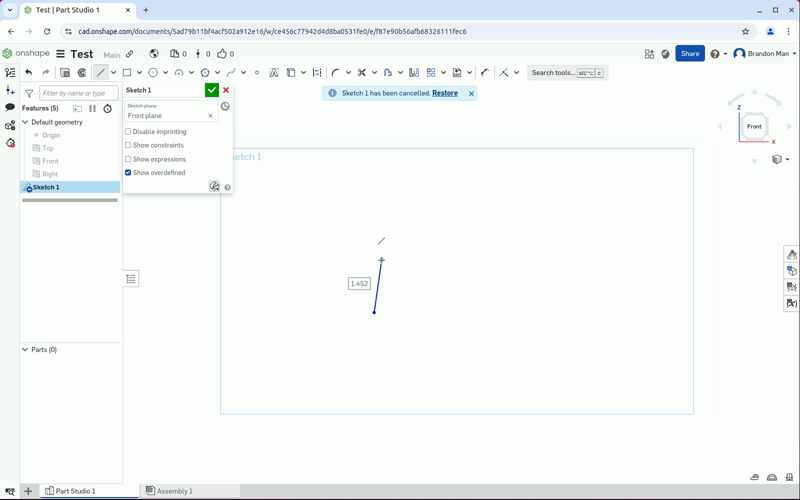
scroll(-6)
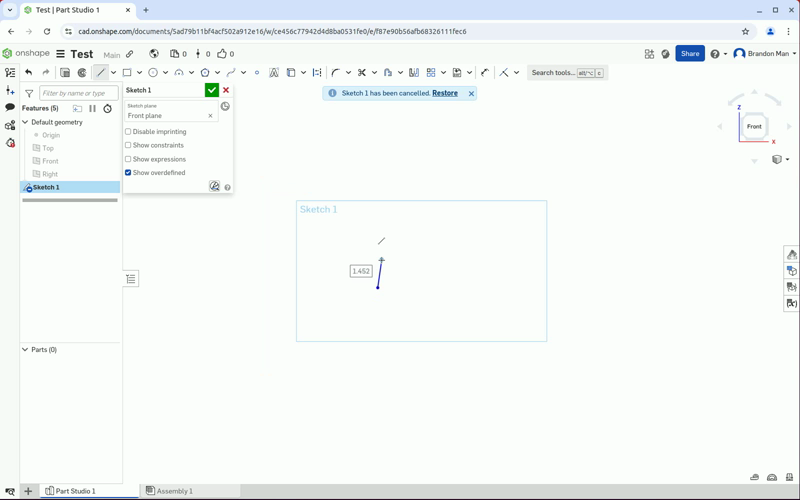
scroll(-6)
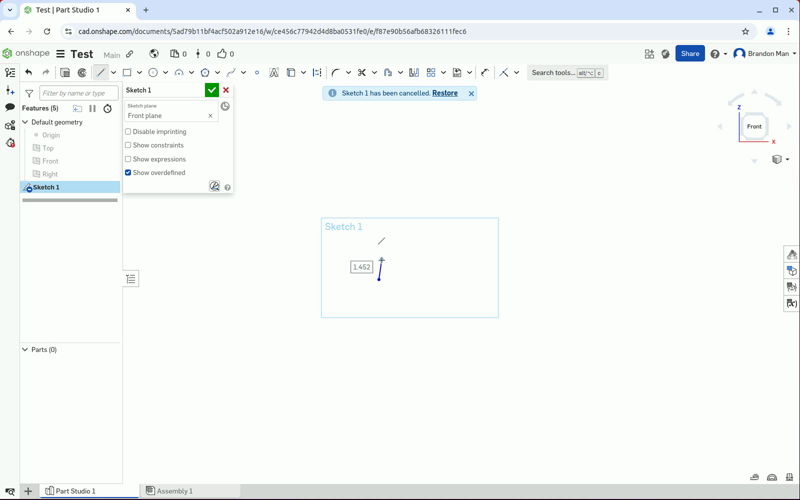
scroll(-6)
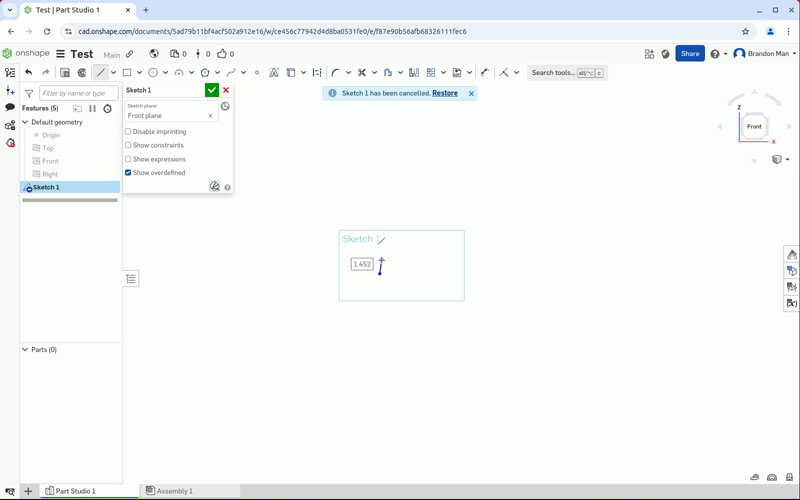
scroll(-6)
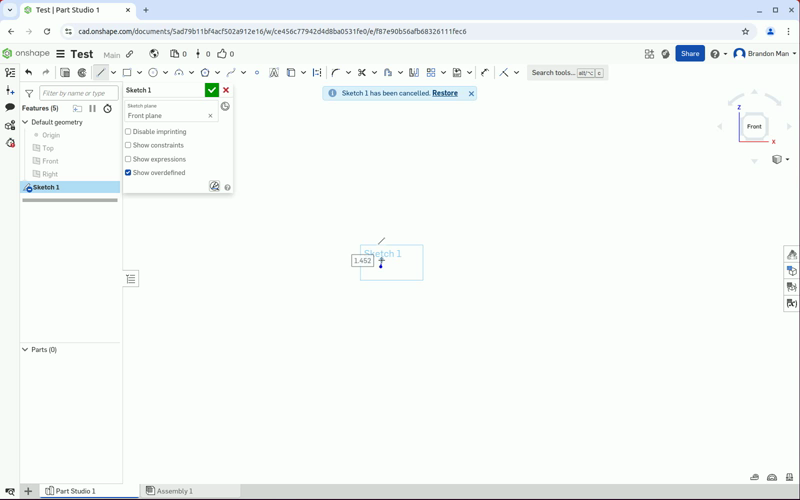
key_up(shift)
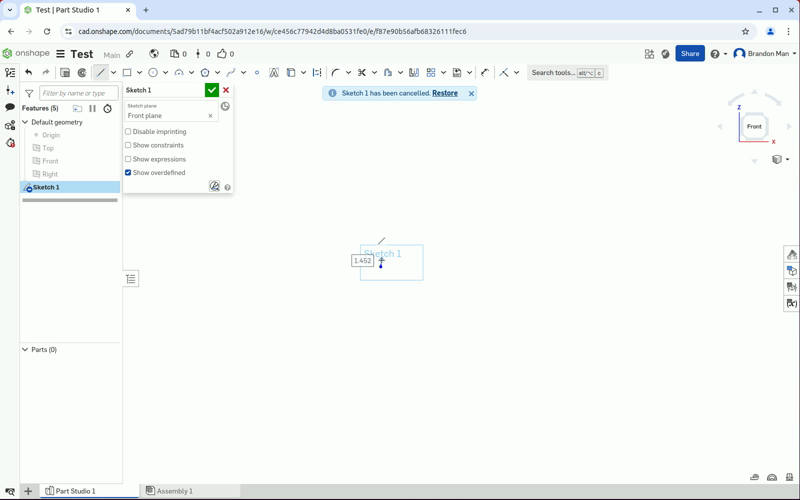
key(esc)
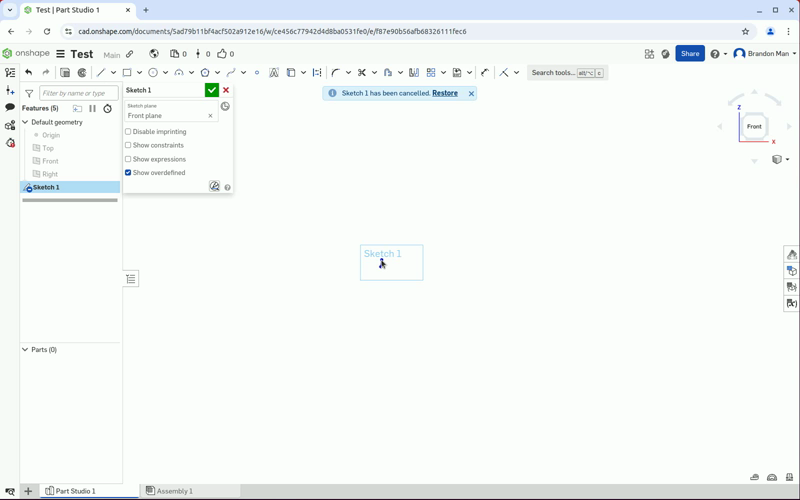
key(a)
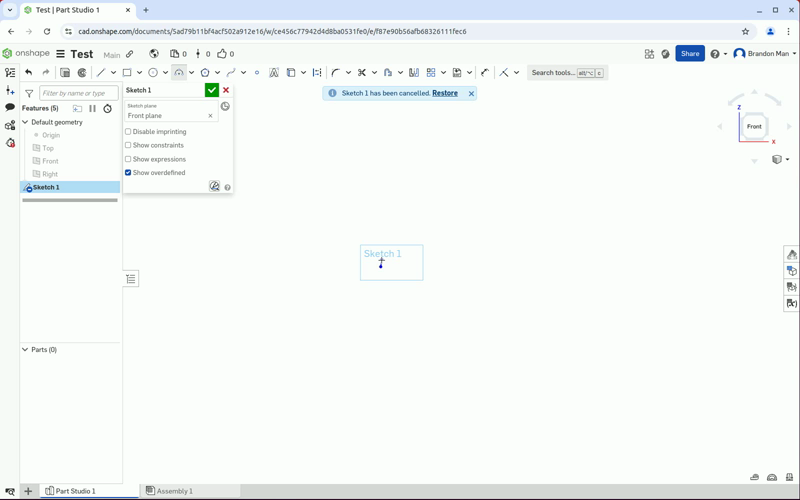
mouse_move(381, 259)
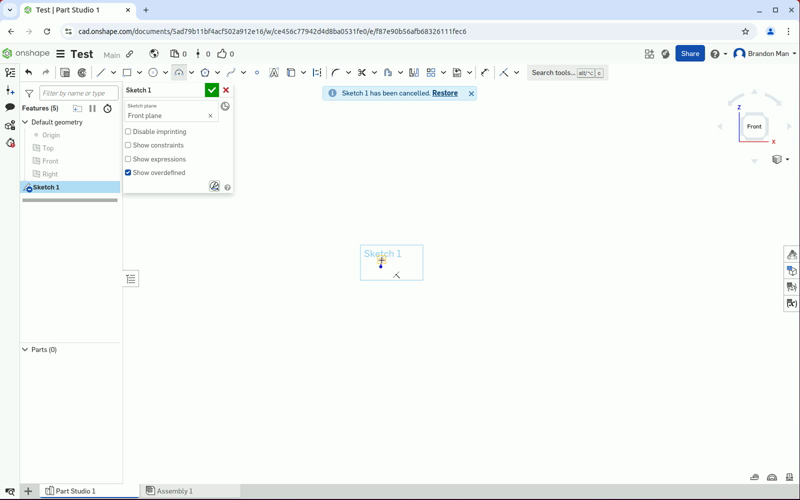
click(381, 259)
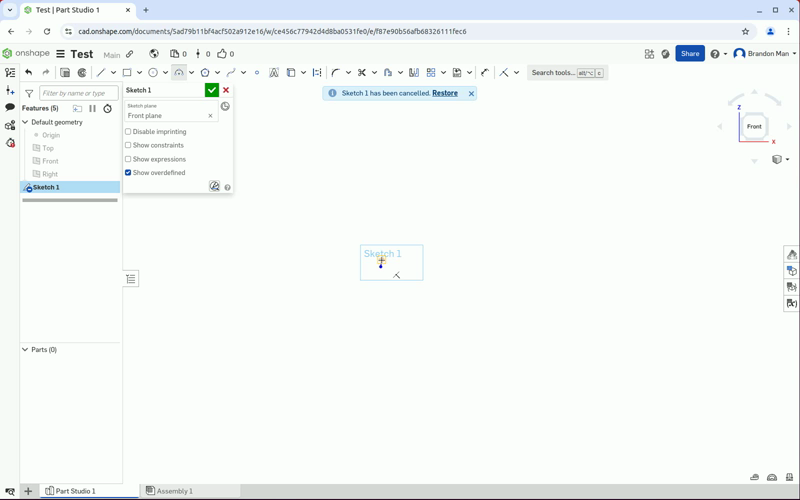
mouse_move(380, 266)
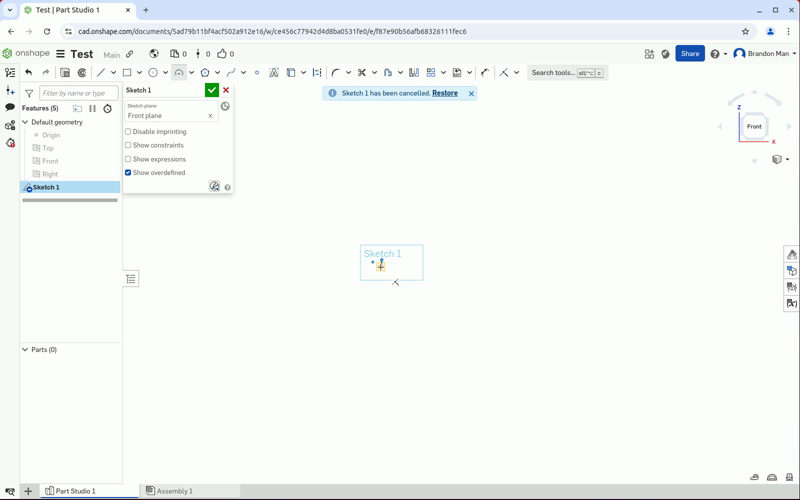
scroll(6)
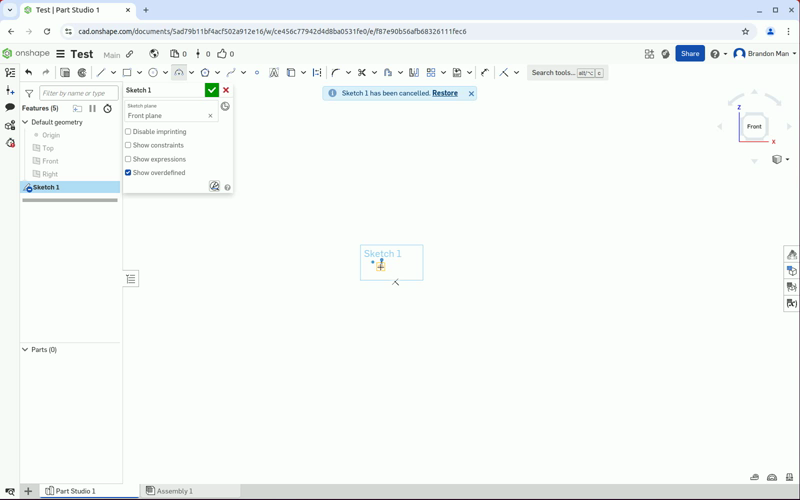
scroll(6)
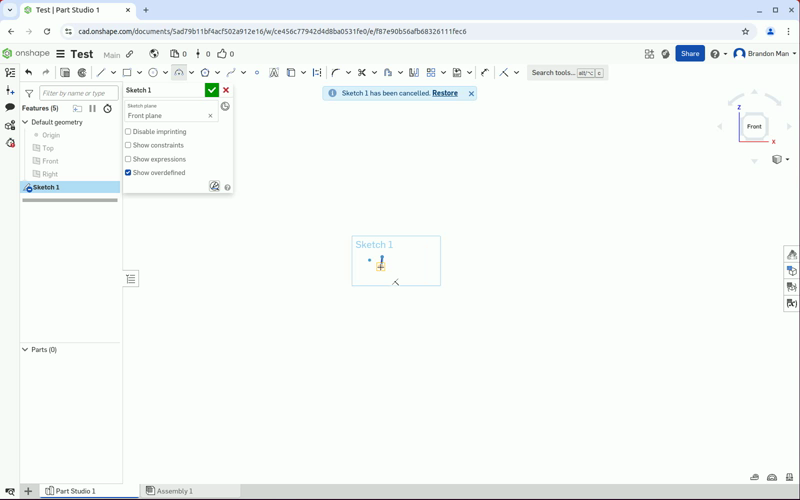
scroll(6)
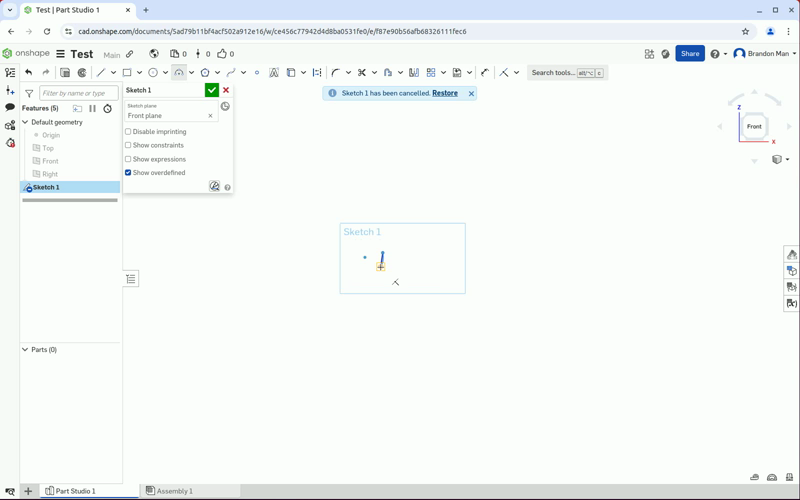
scroll(6)
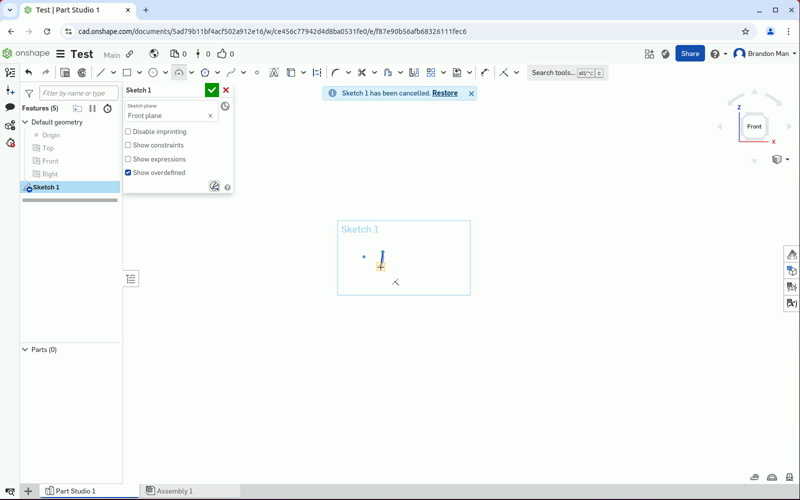
scroll(6)
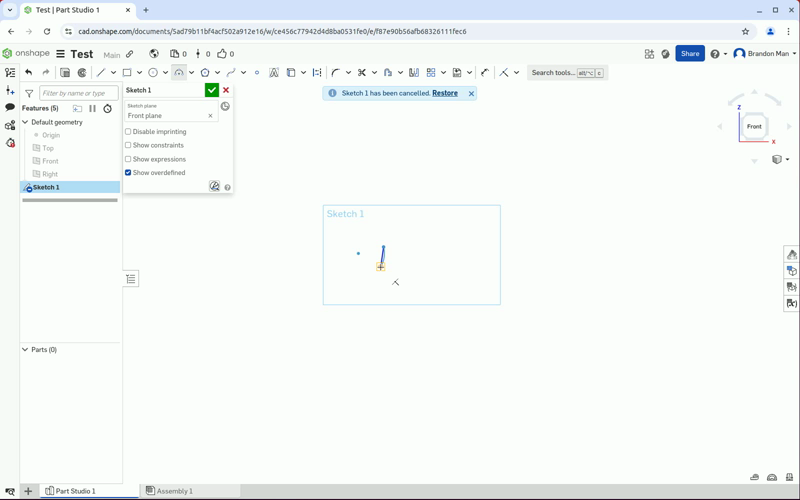
scroll(6)
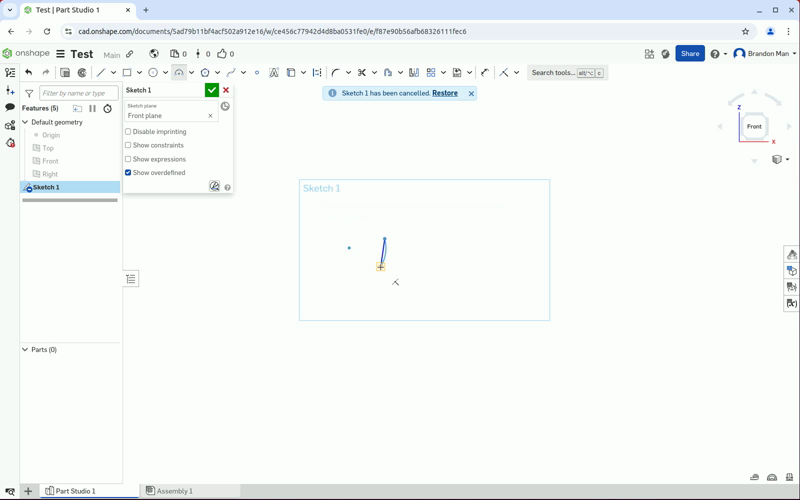
scroll(6)
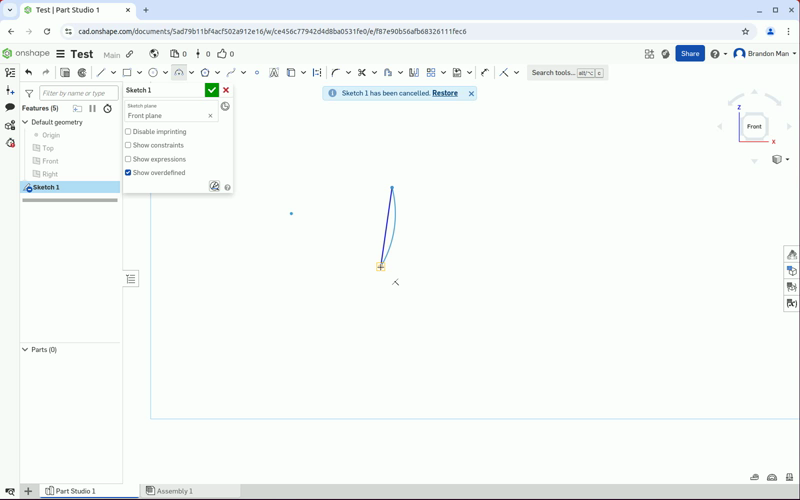
click(380, 266)
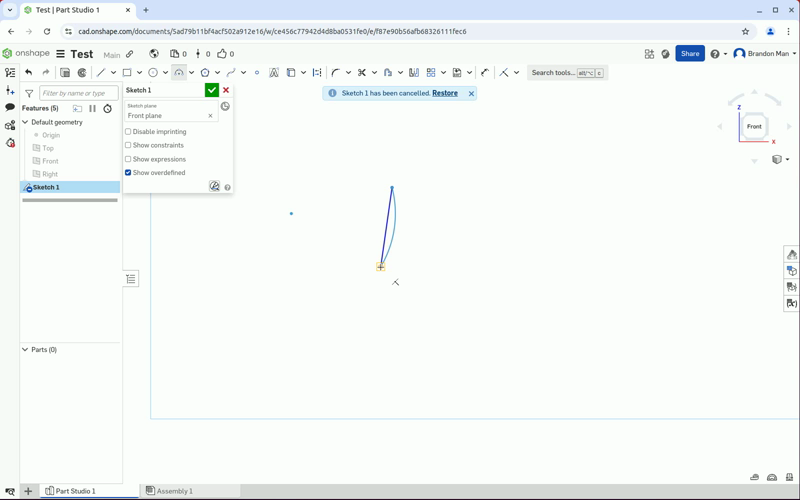
scroll(-6)
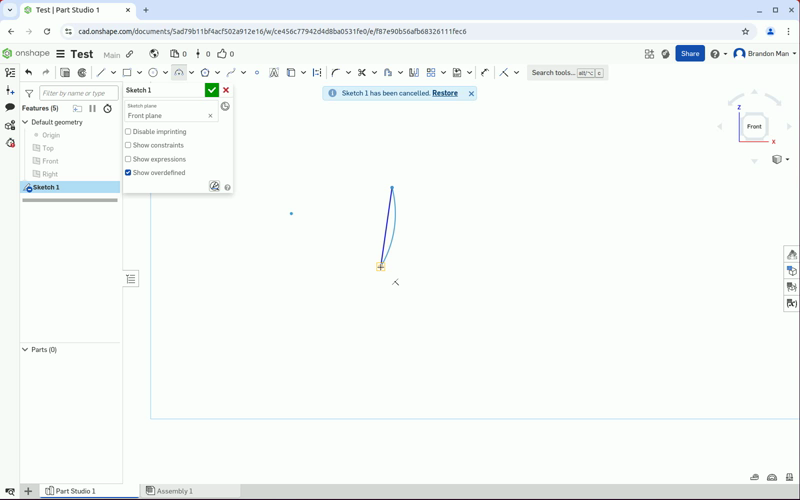
scroll(-6)
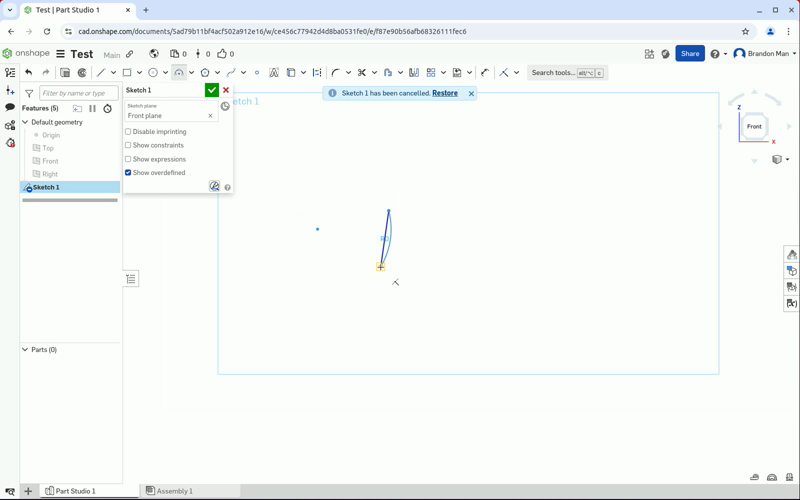
scroll(-6)
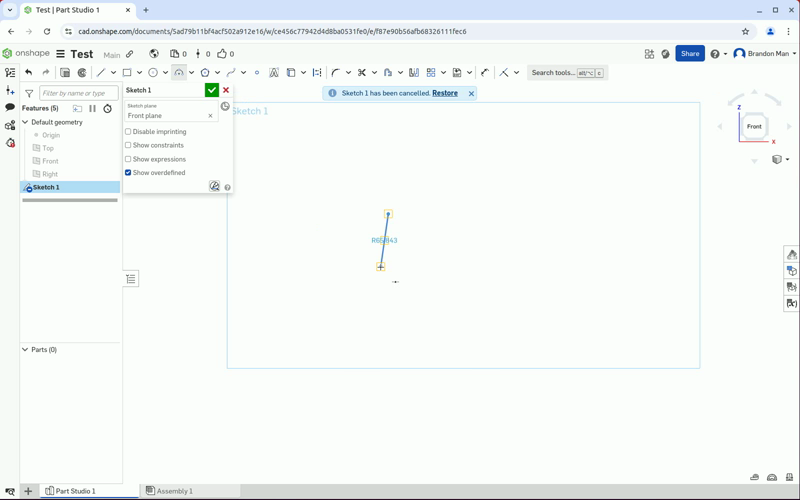
scroll(-6)
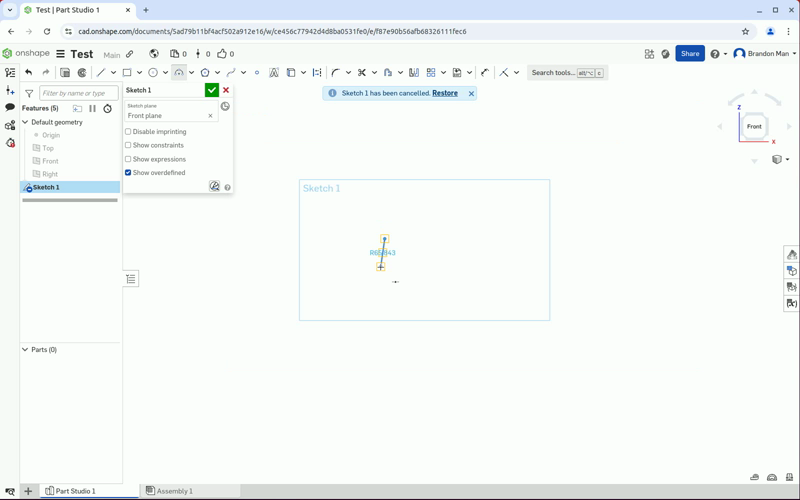
scroll(-6)
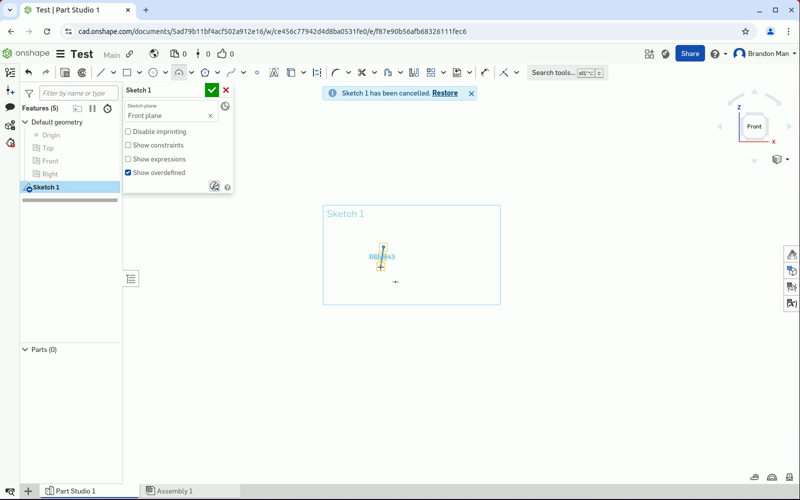
scroll(-6)
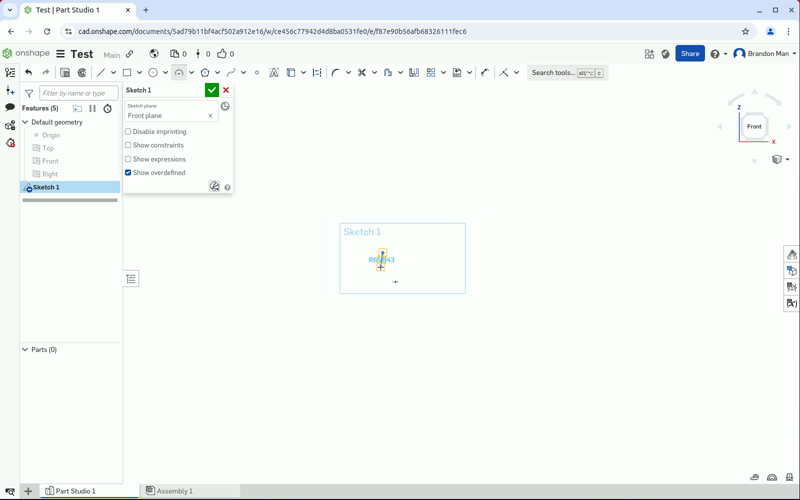
scroll(-6)
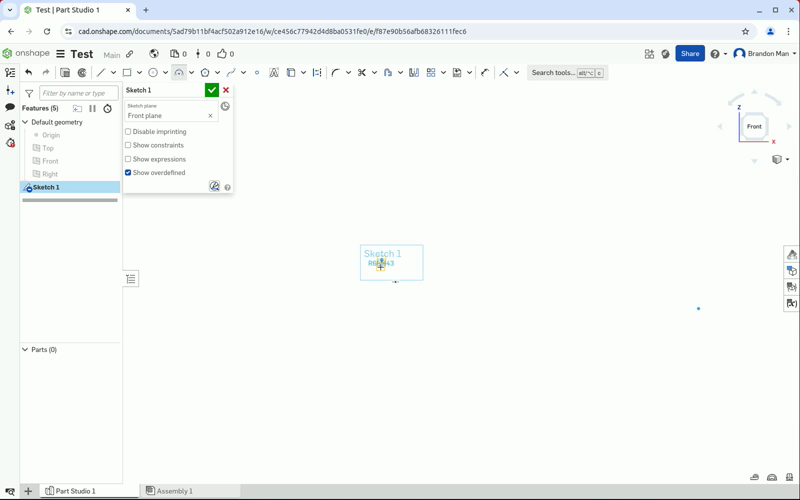
key_down(shift)
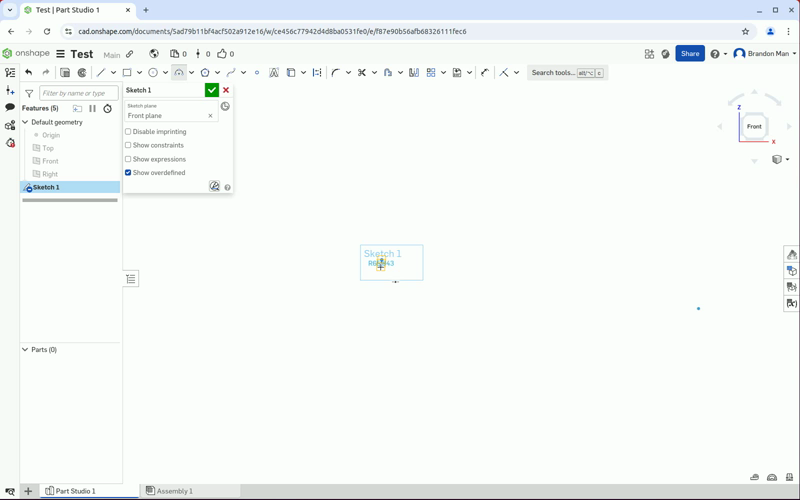
mouse_move(380, 263)
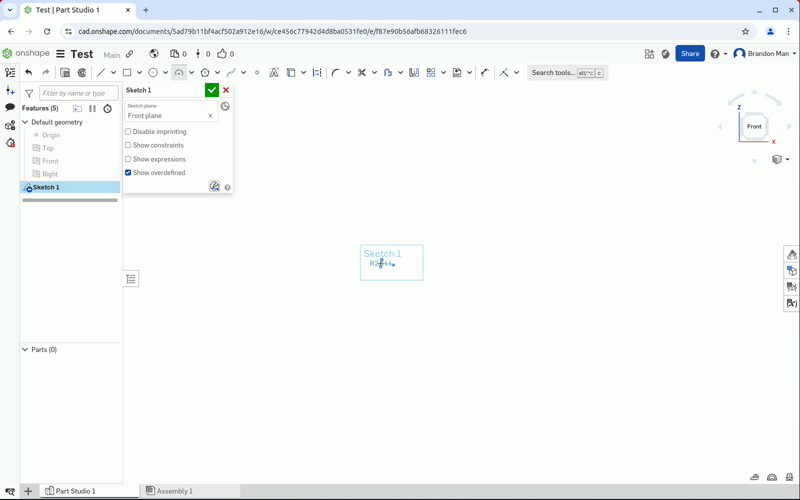
scroll(6)
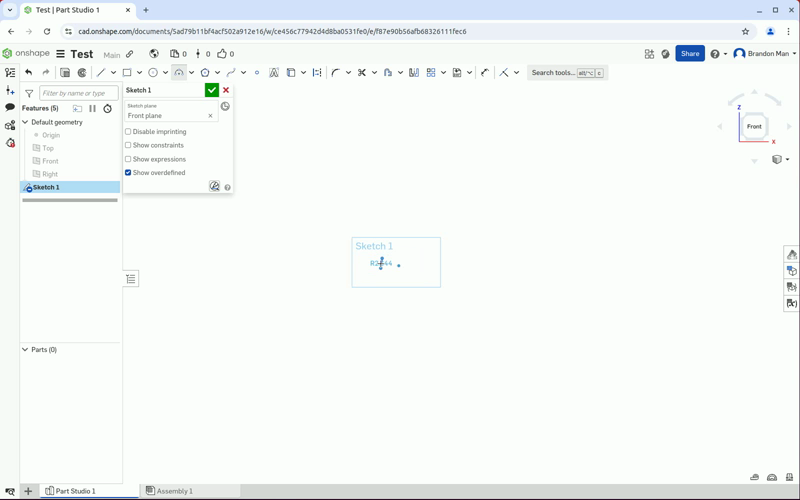
scroll(6)
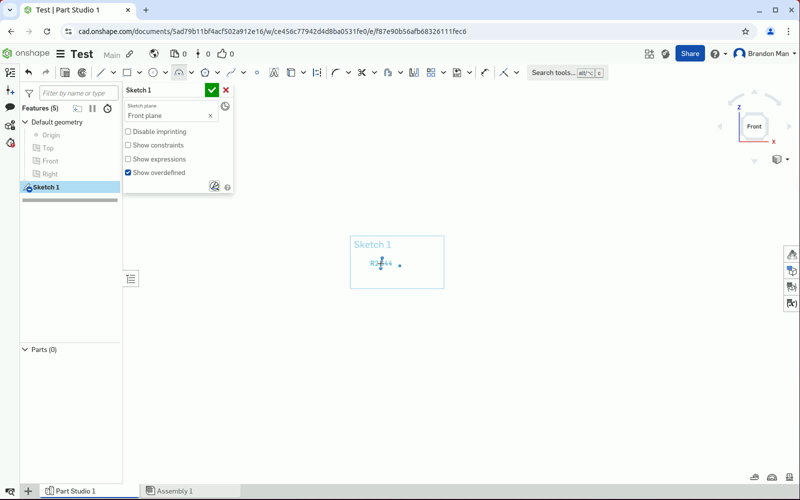
scroll(6)
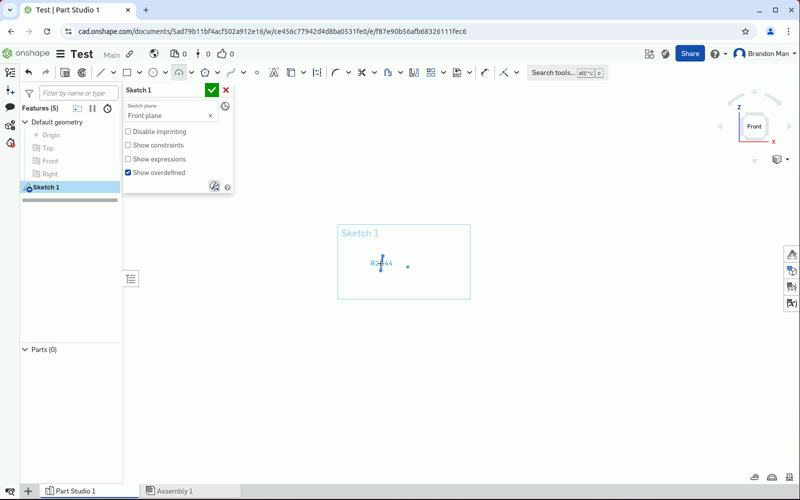
scroll(6)
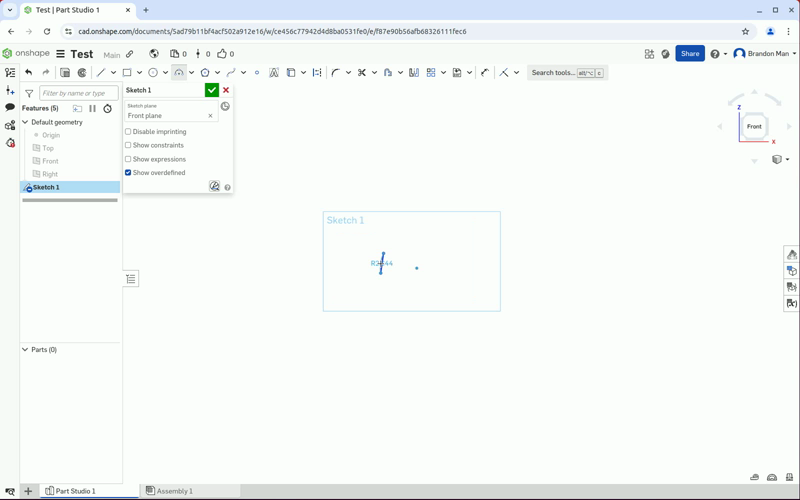
scroll(6)
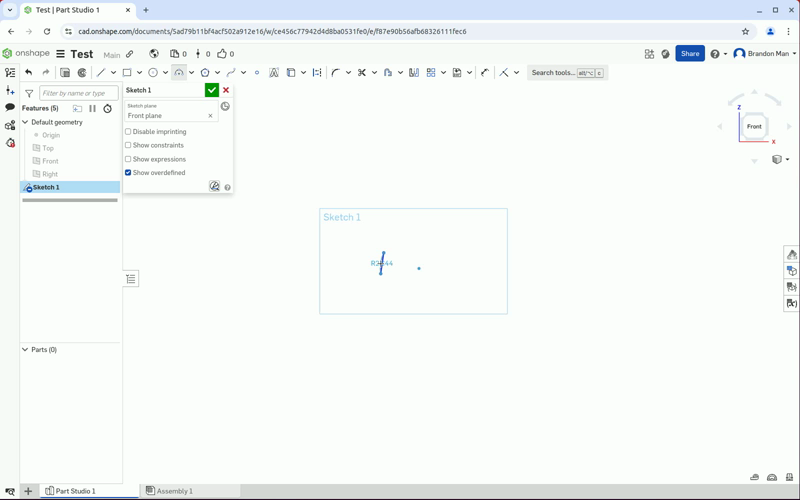
scroll(6)
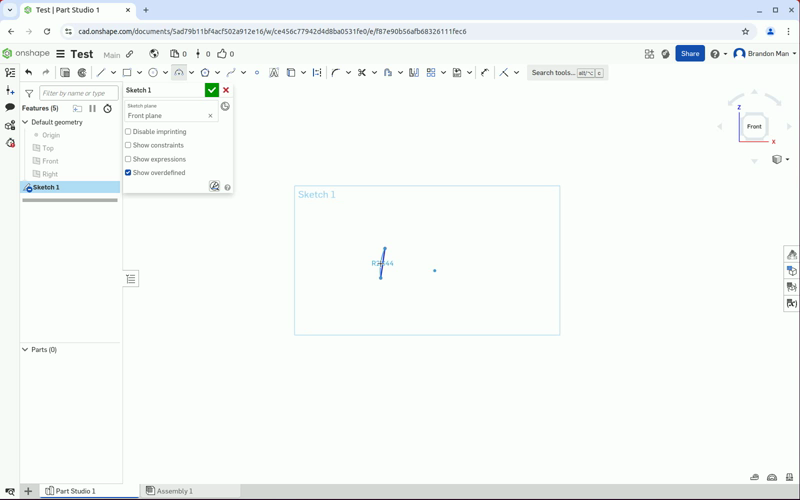
scroll(6)
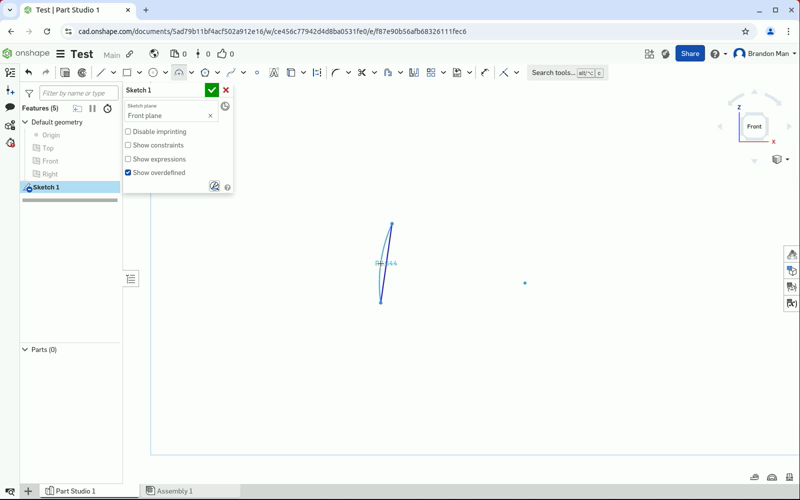
click(380, 263)
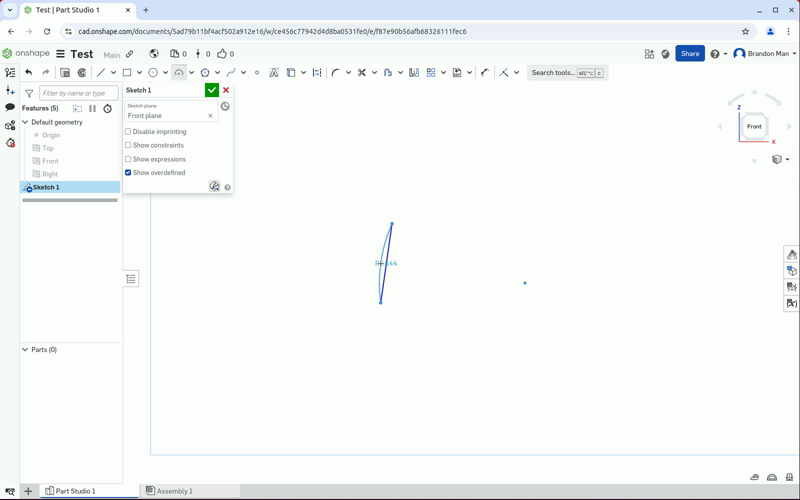
scroll(-6)
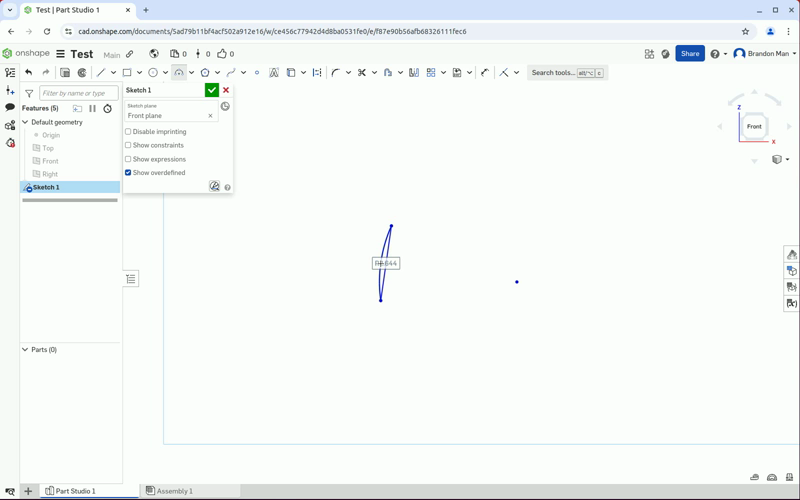
scroll(-6)
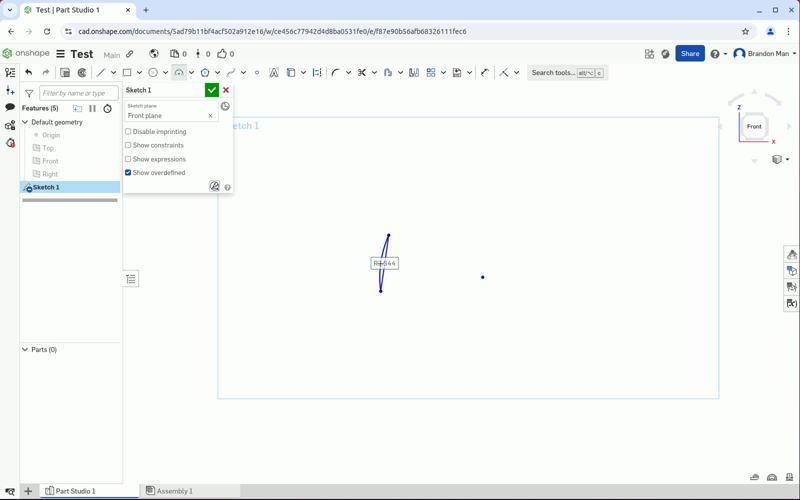
scroll(-6)
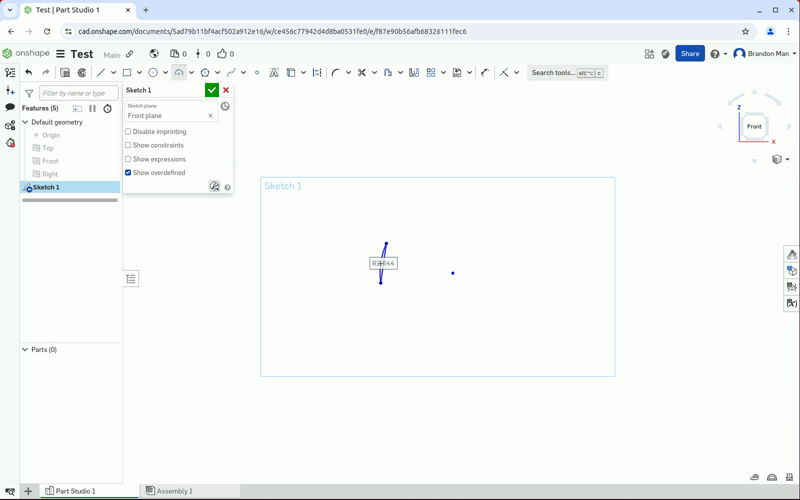
scroll(-6)
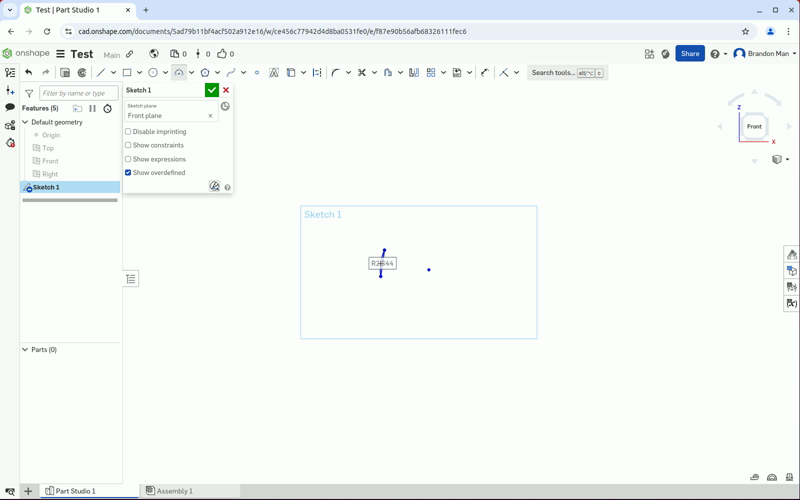
scroll(-6)
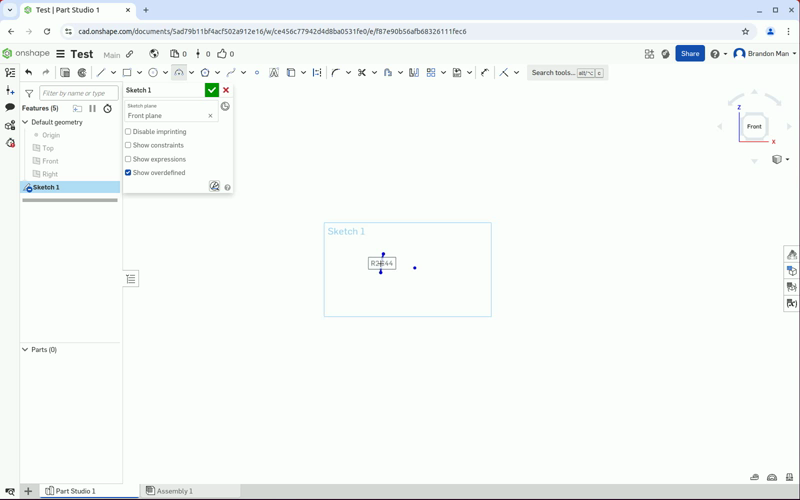
scroll(-6)
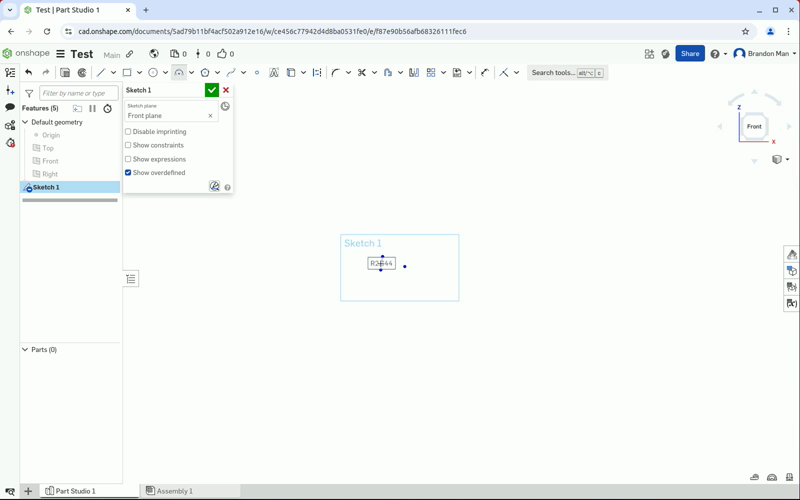
scroll(-6)
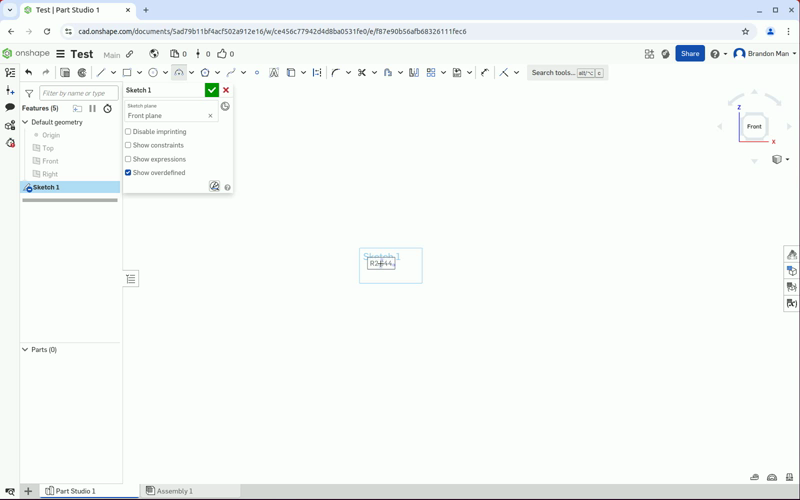
key_up(shift)
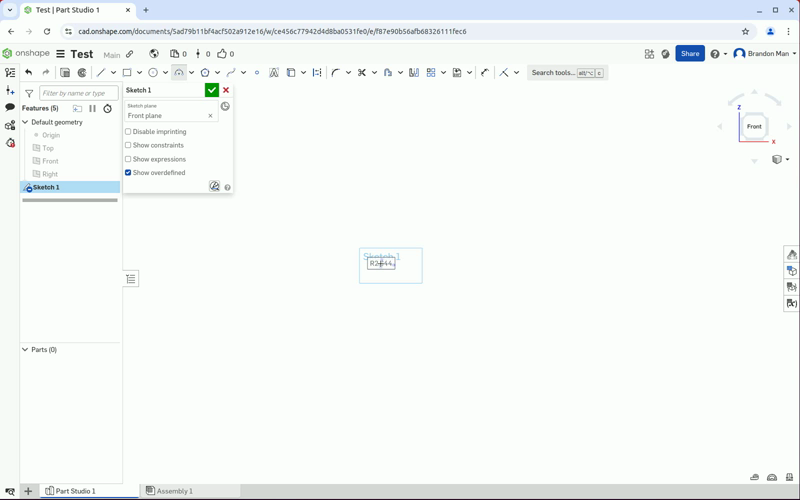
key(esc)
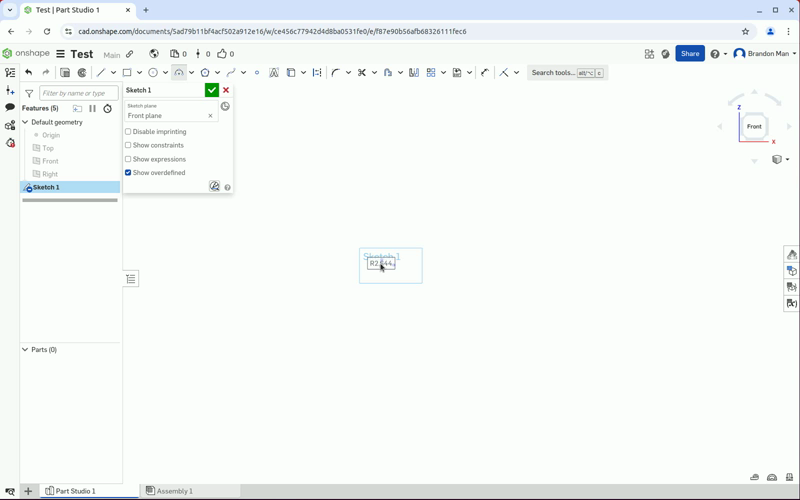
mouse_move(381, 265)
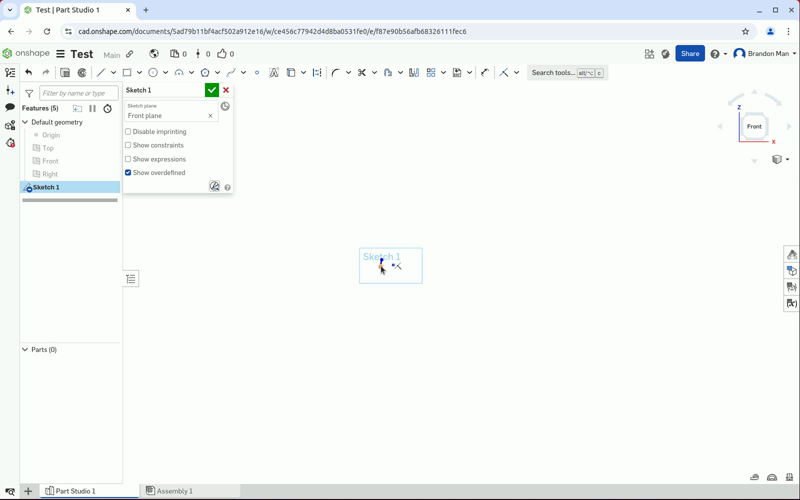
scroll(6)
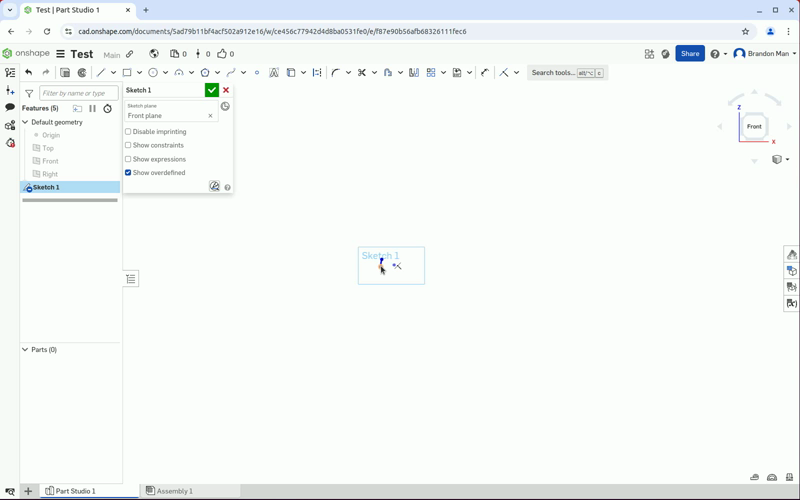
scroll(6)
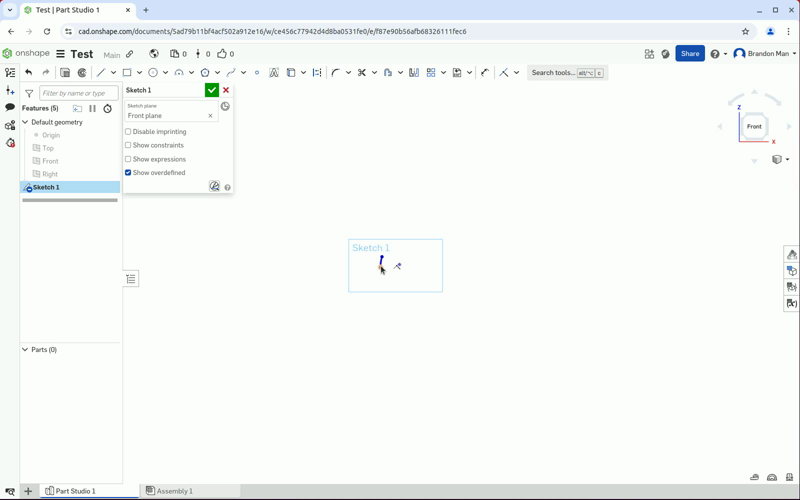
scroll(6)
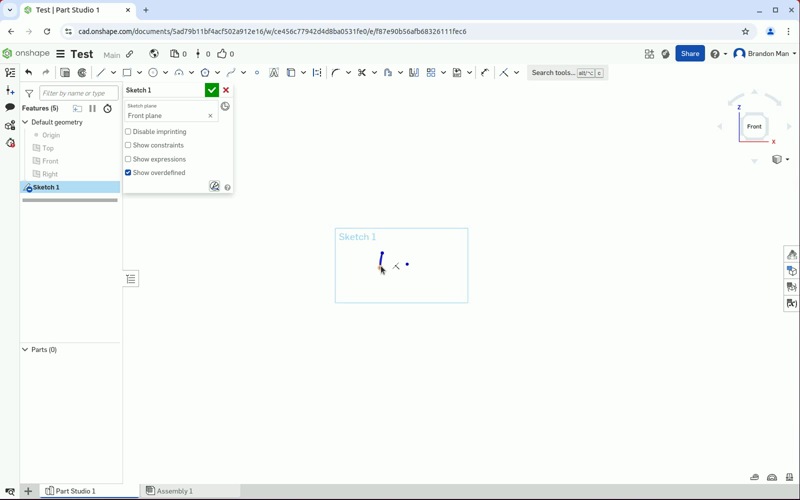
scroll(6)
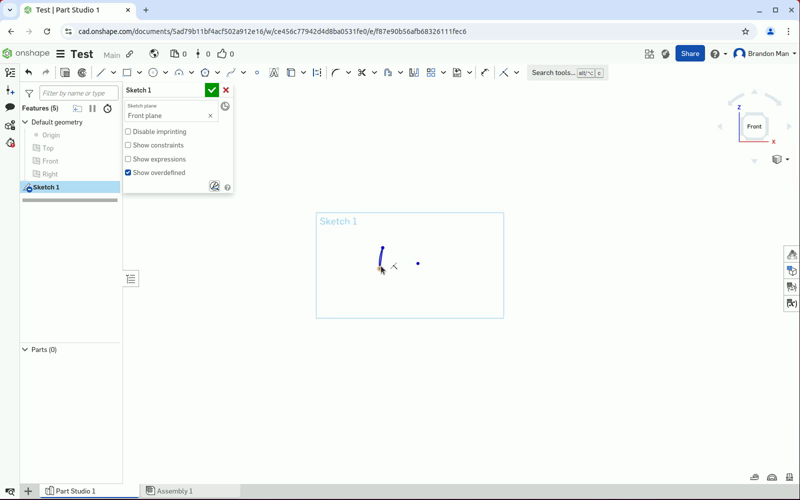
scroll(6)
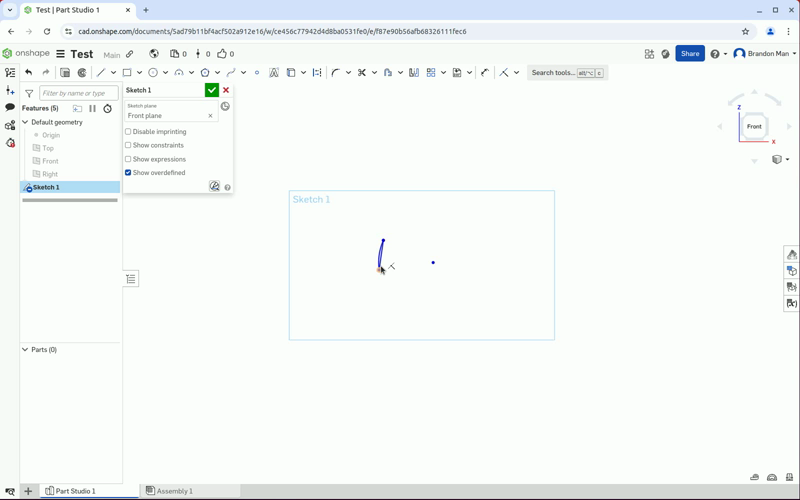
scroll(6)
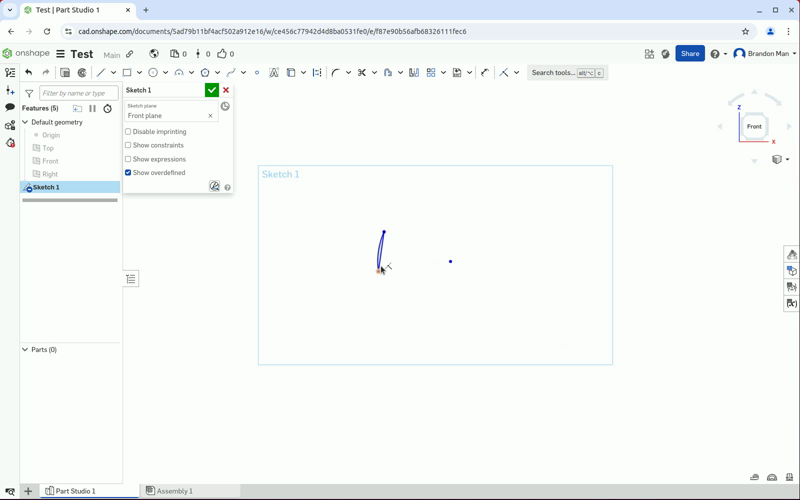
scroll(6)
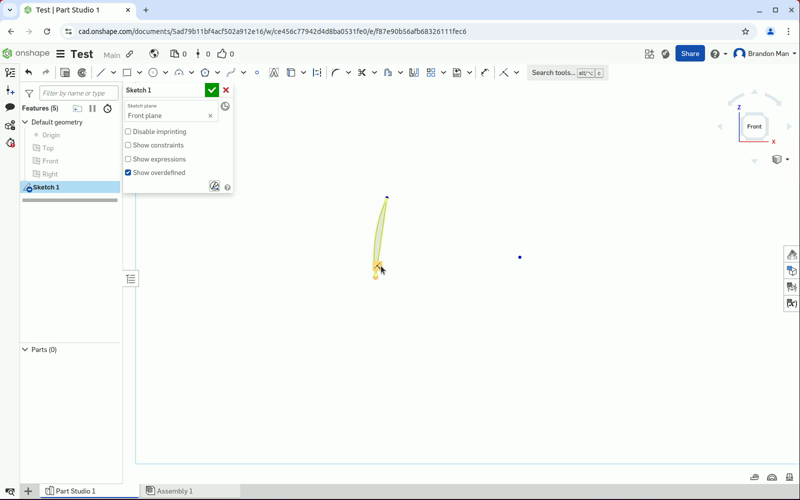
click(381, 265)
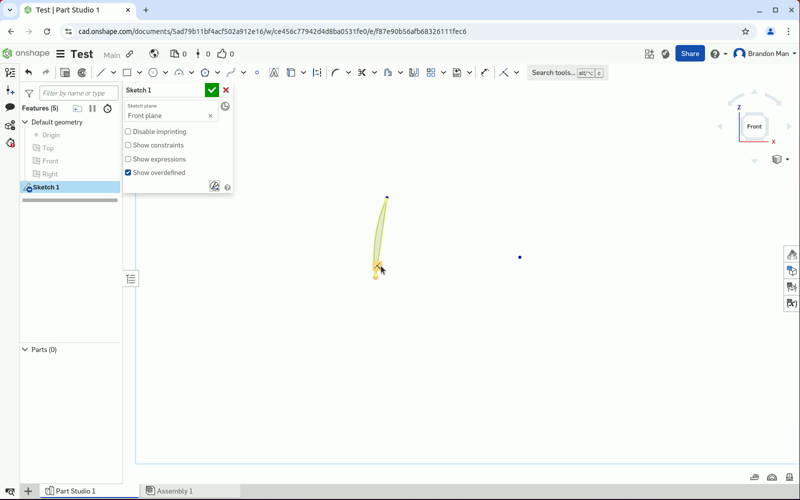
scroll(-6)
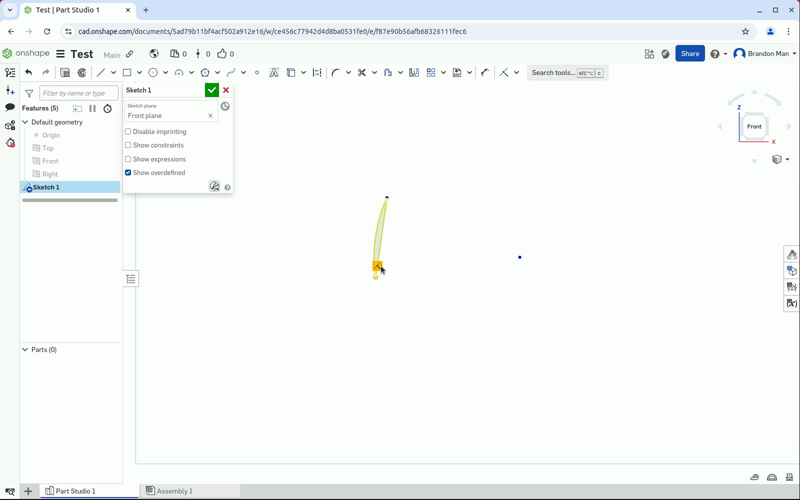
scroll(-6)
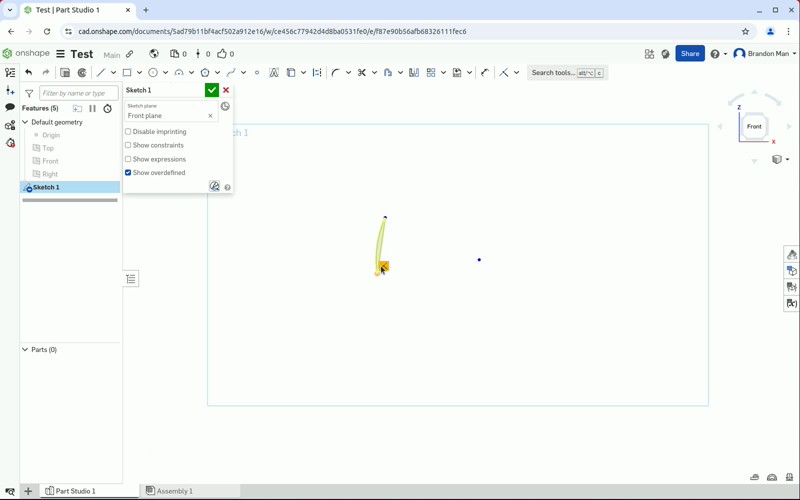
scroll(-6)
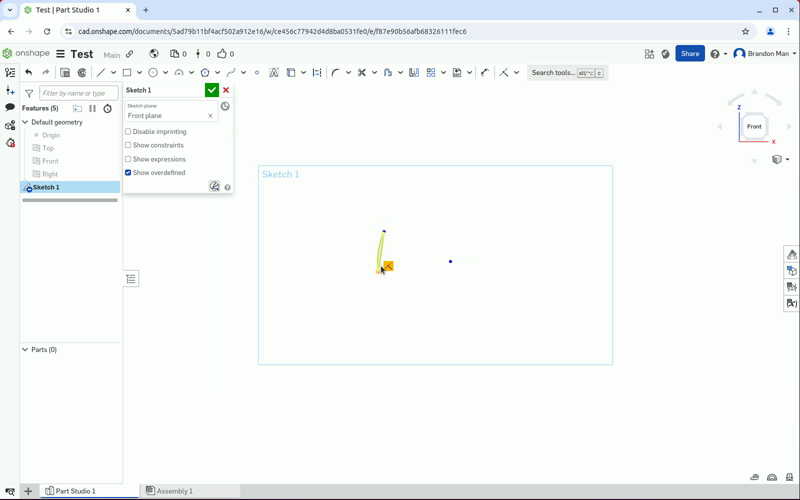
scroll(-6)
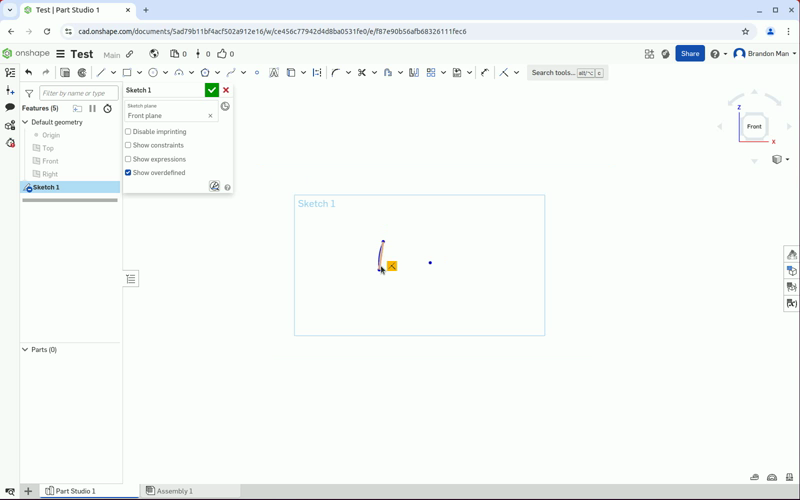
scroll(-6)
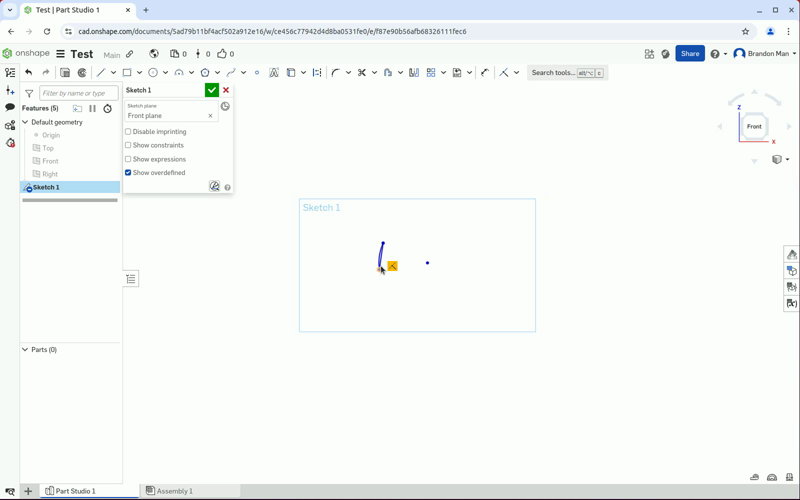
scroll(-6)
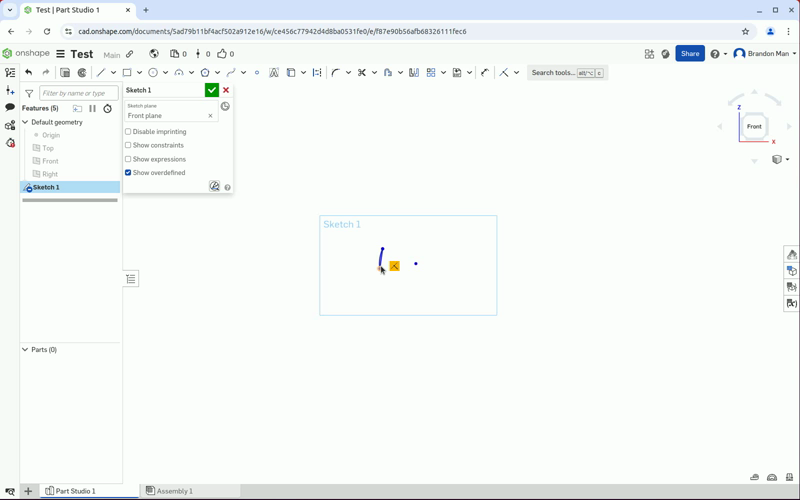
scroll(-6)
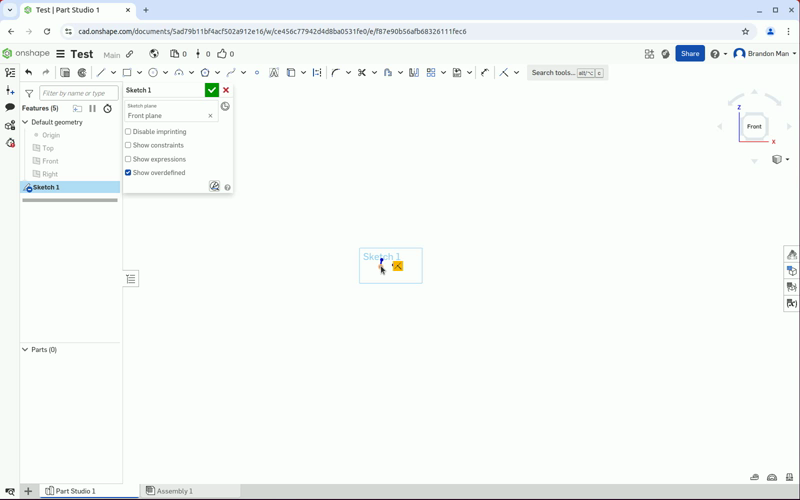
mouse_move(73, 352)
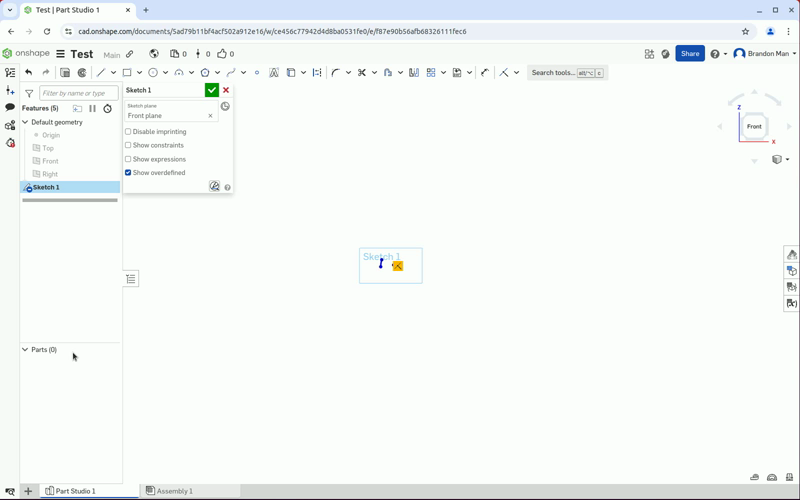
key(shift+y)
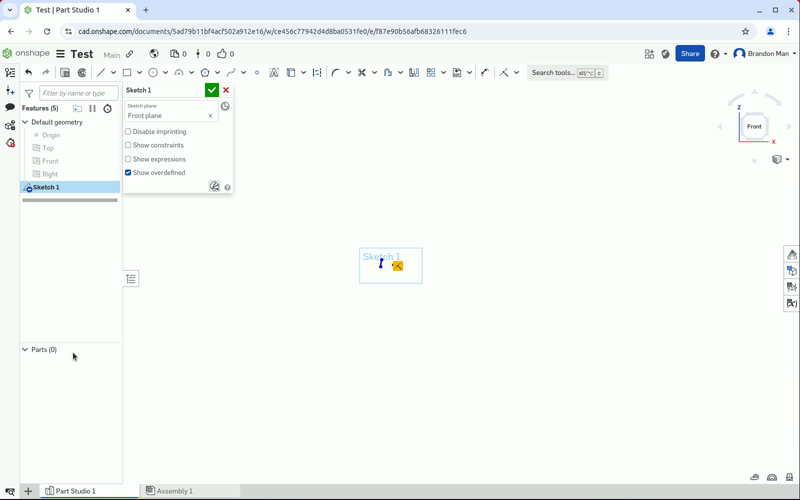
key(shift+e)
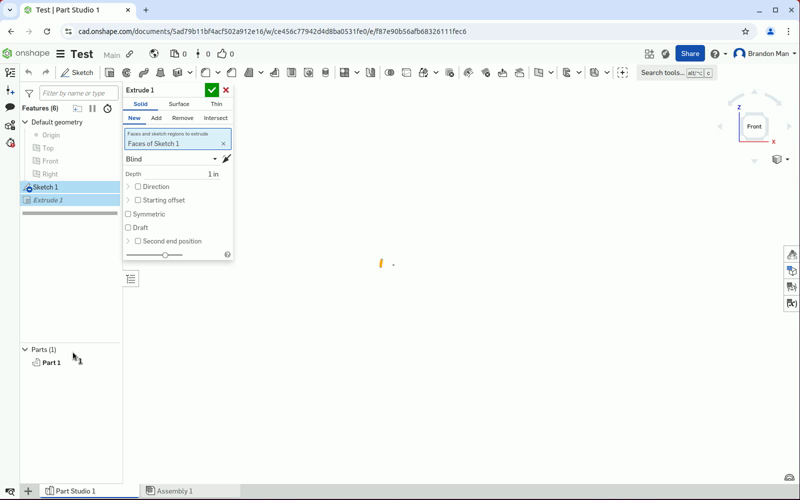
mouse_move(143, 106)
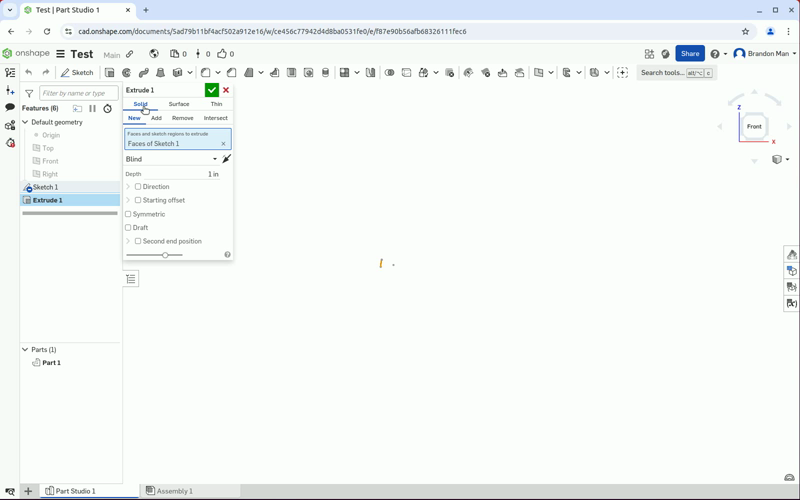
click(143, 106)
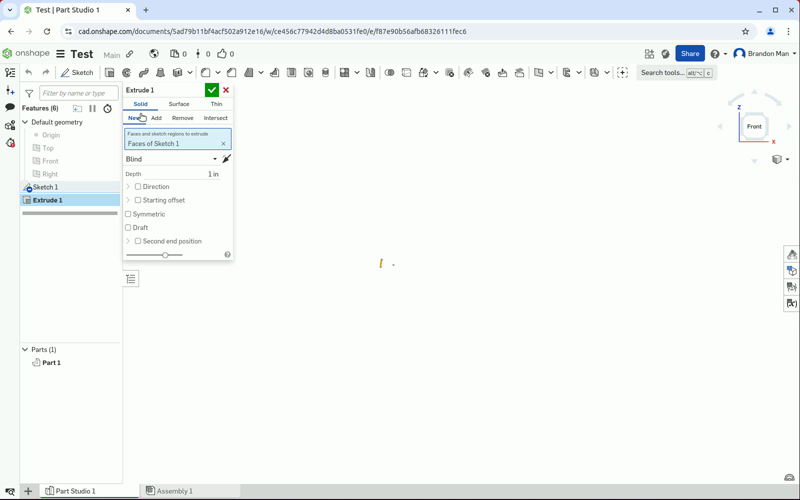
mouse_move(137, 120)
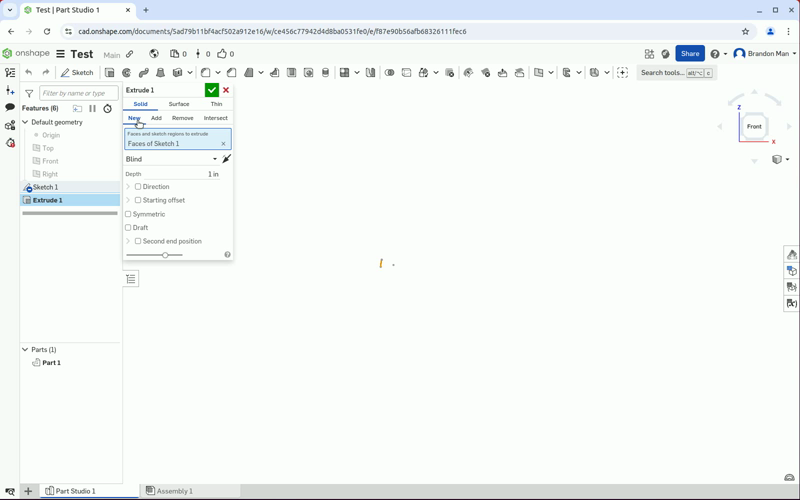
click(137, 120)
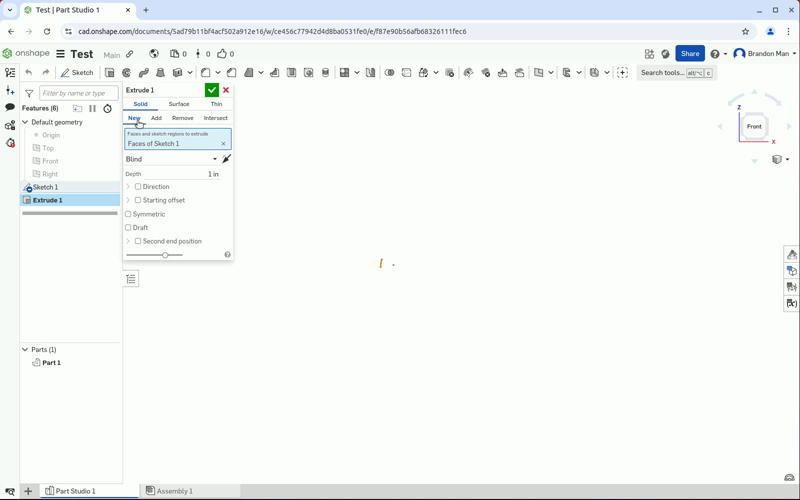
key(tab, 4)
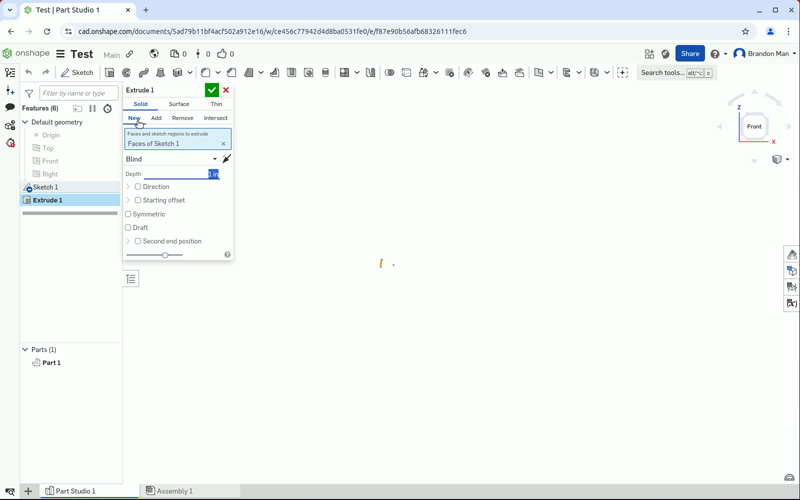
text(0.963)
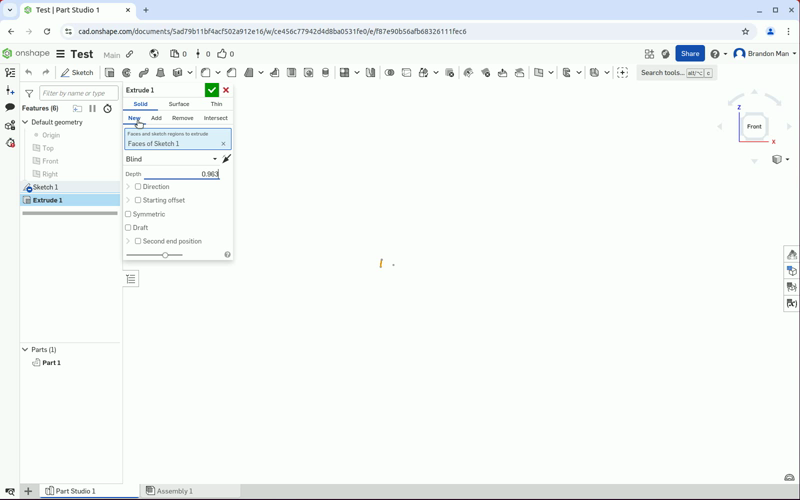
key(enter)
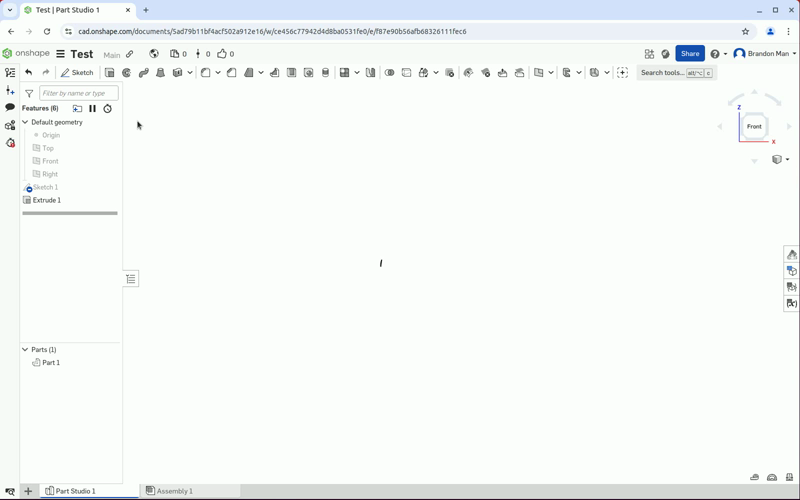
key(shift+h)
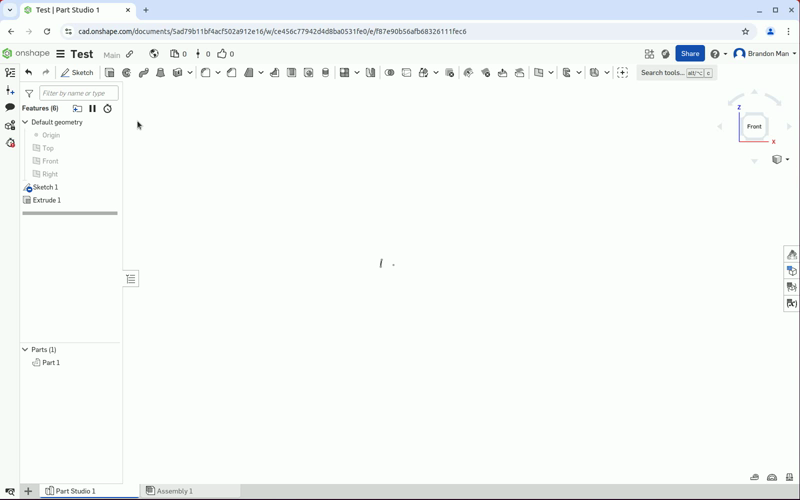
key(shift+h)
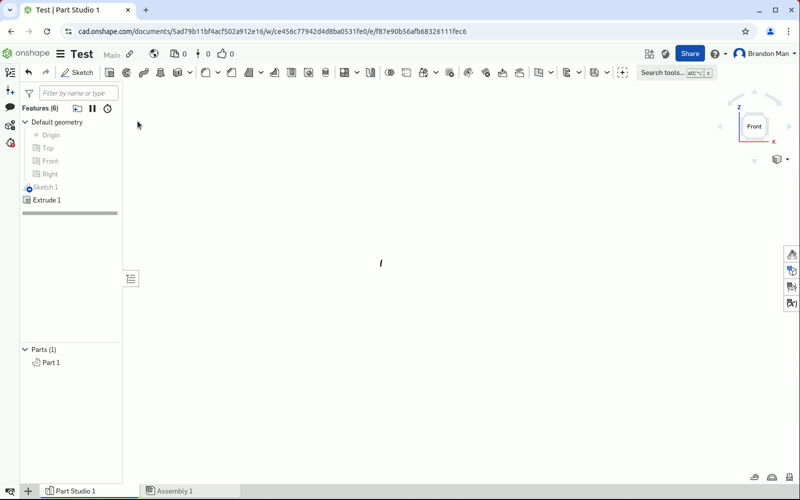
mouse_move(73, 189)
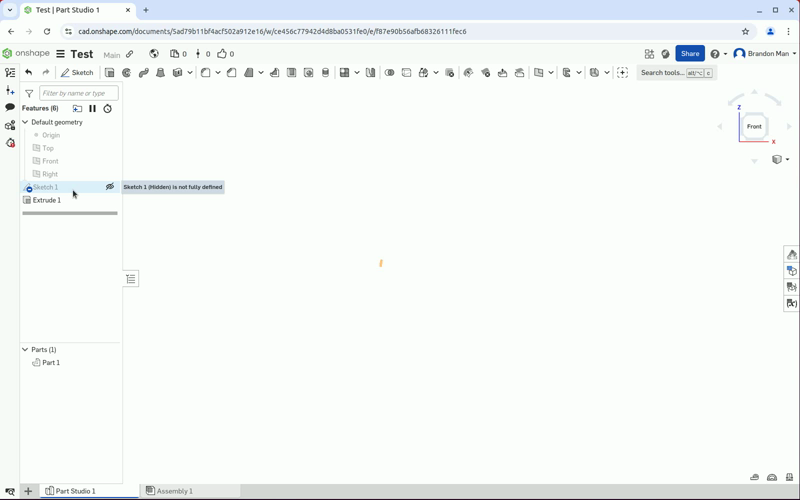
click(73, 189)
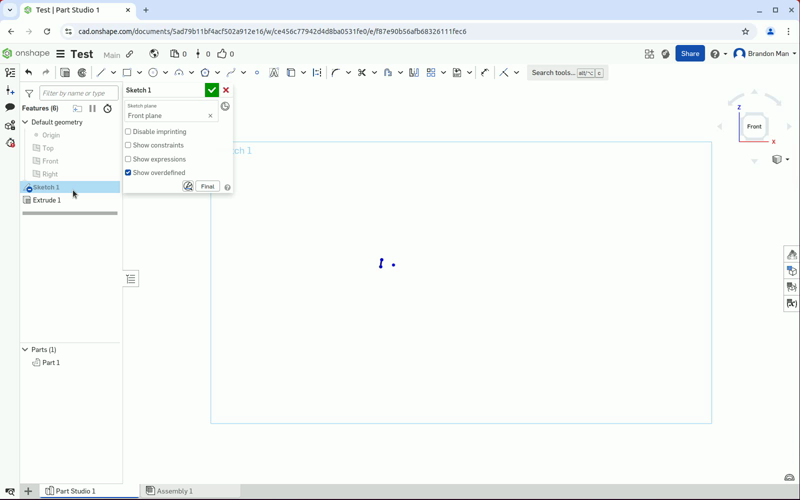
mouse_move(229, 92)
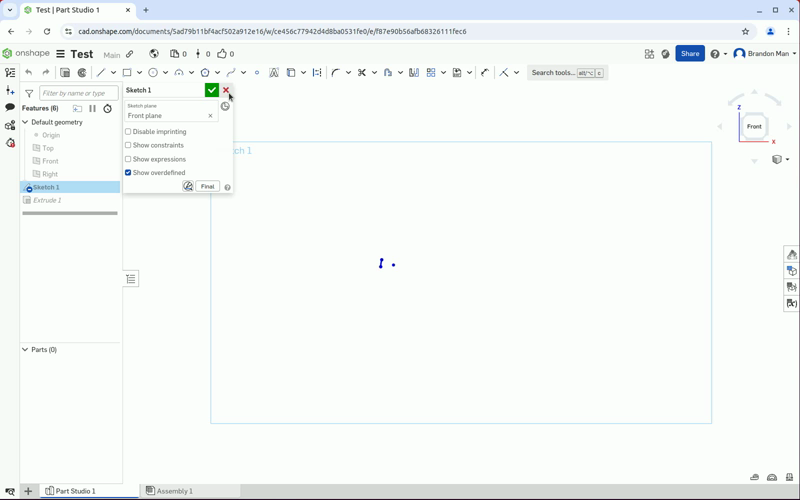
click(229, 92)
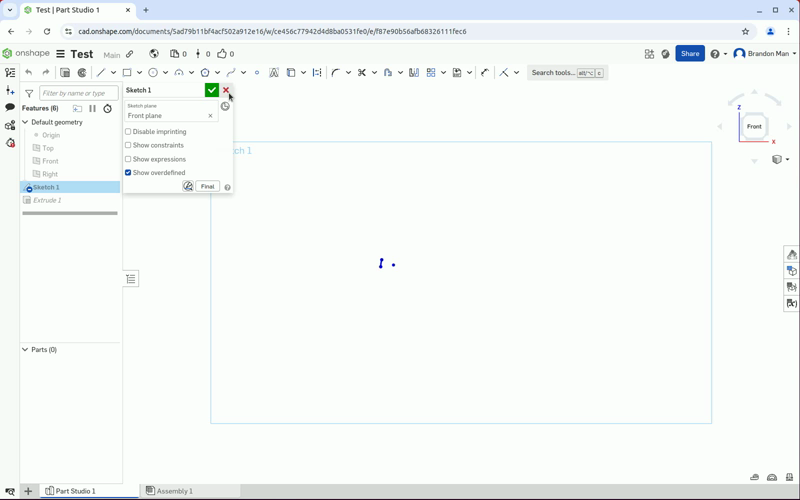
key(shift+s)
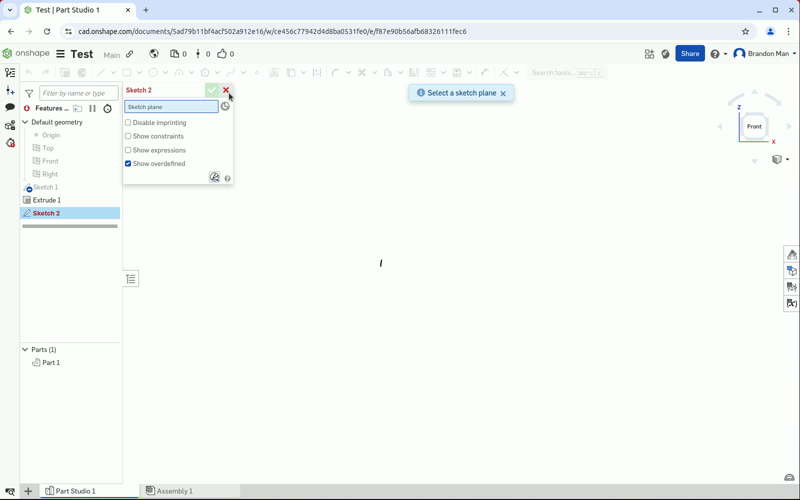
mouse_move(73, 163)
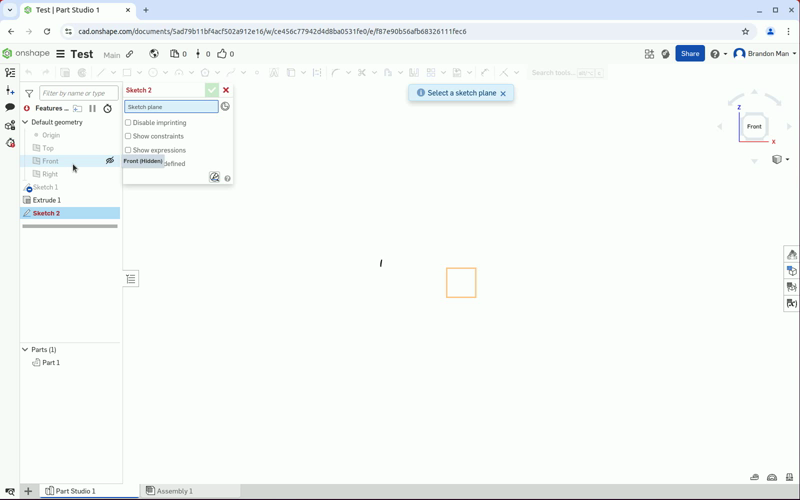
click(73, 163)
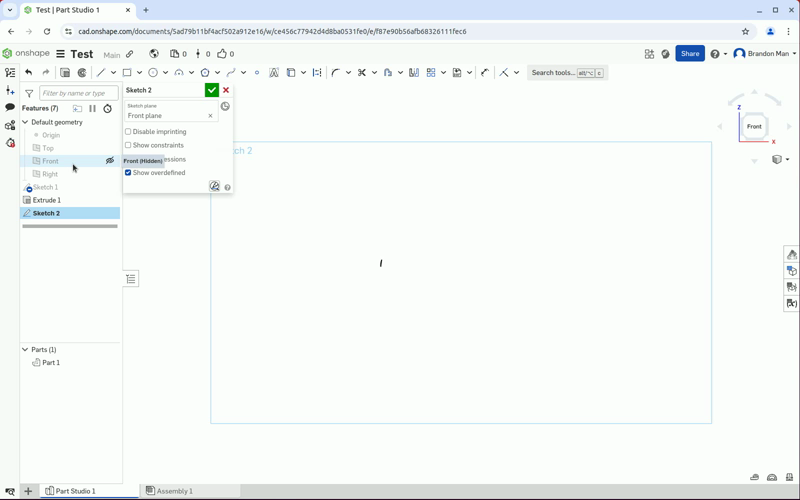
mouse_move(73, 352)
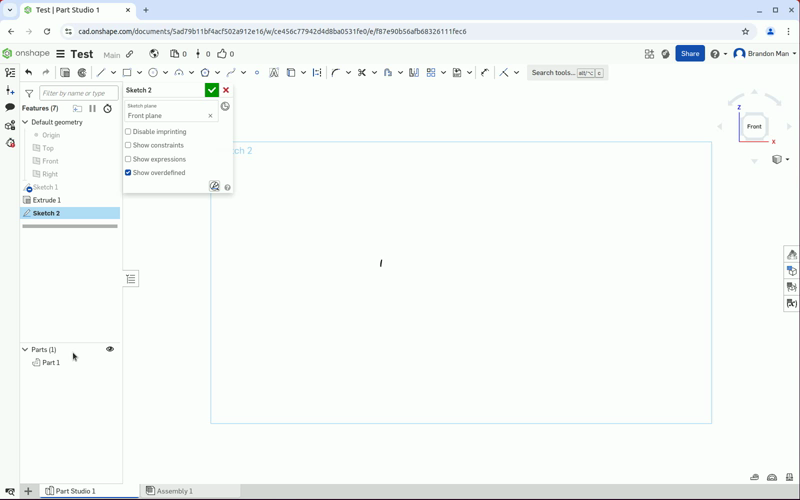
key(y)
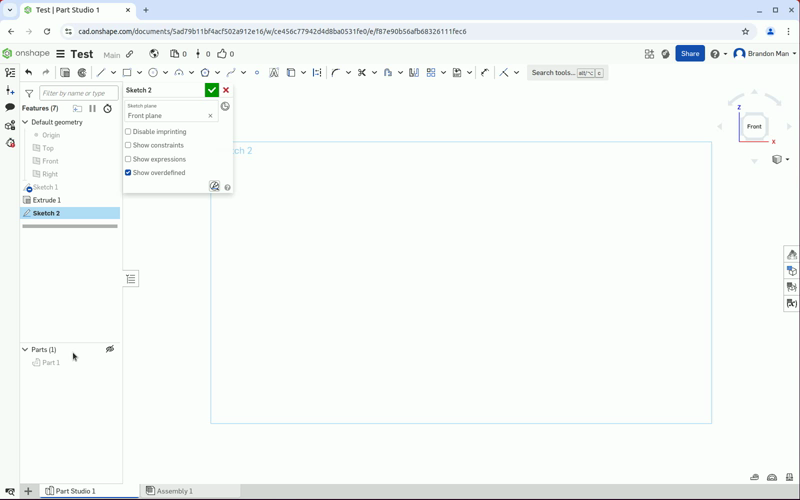
key(a)
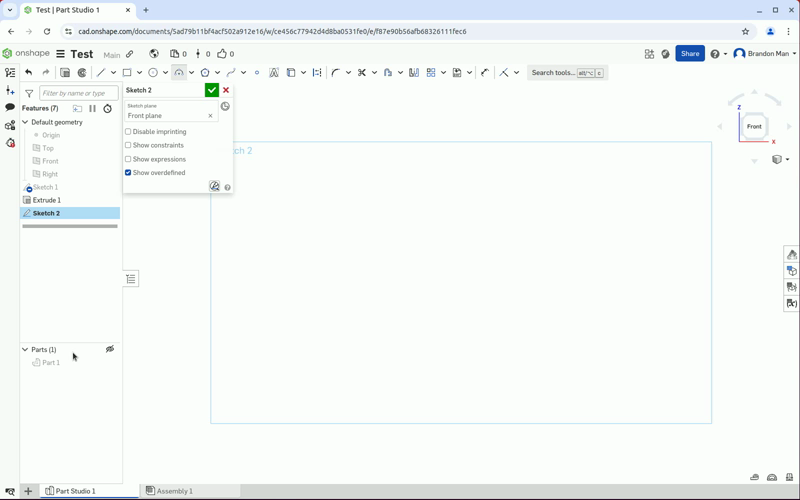
key_down(shift)
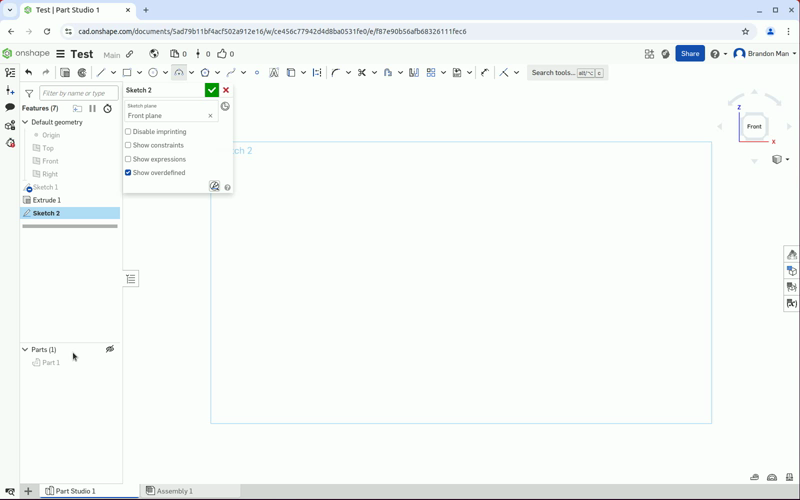
mouse_move(380, 266)
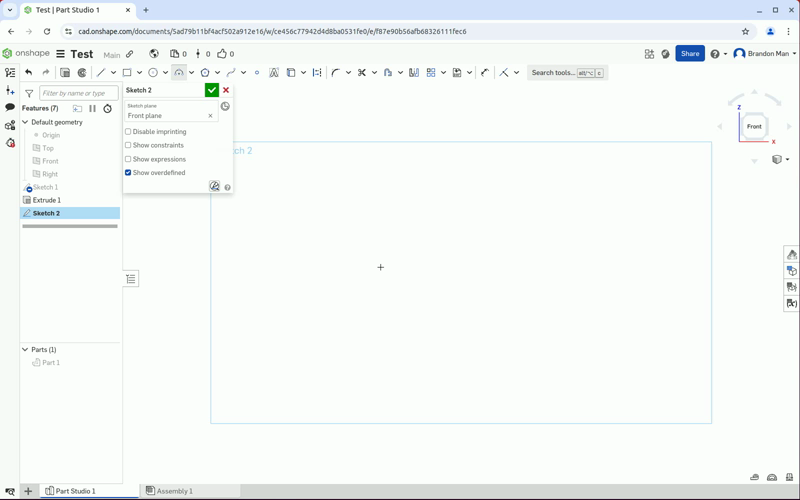
click(380, 266)
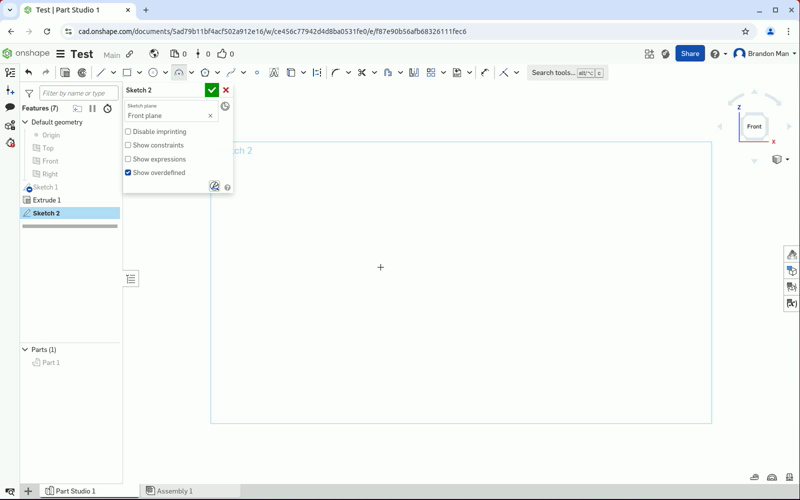
key_up(shift)
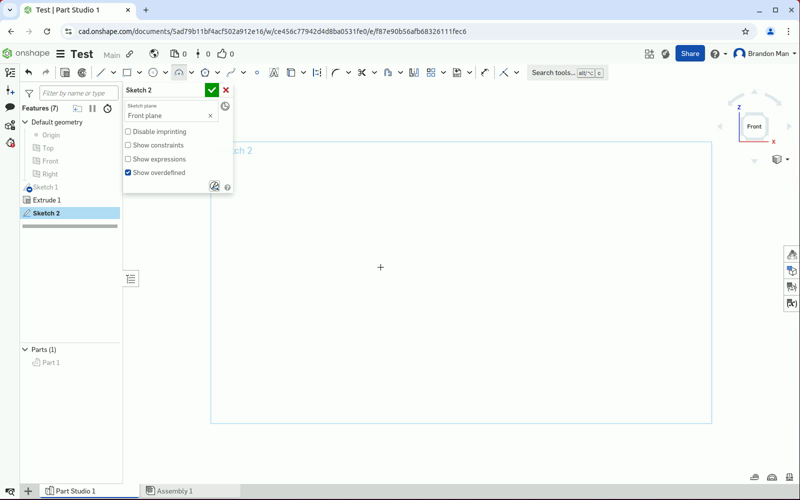
key_down(shift)
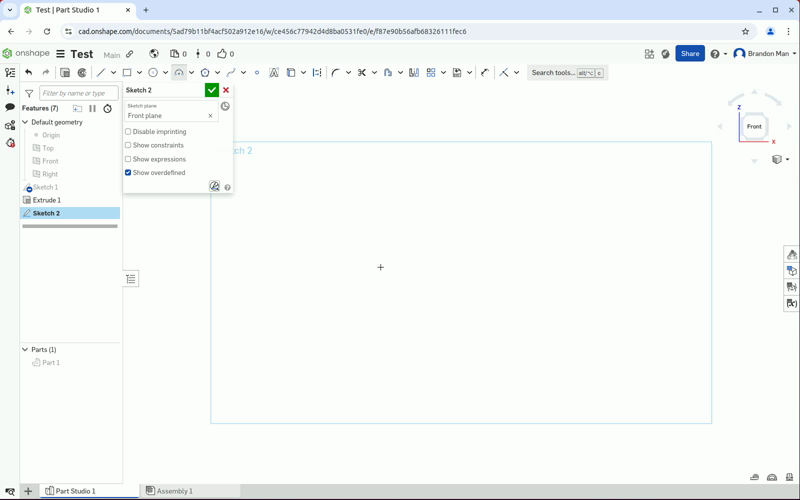
mouse_move(381, 273)
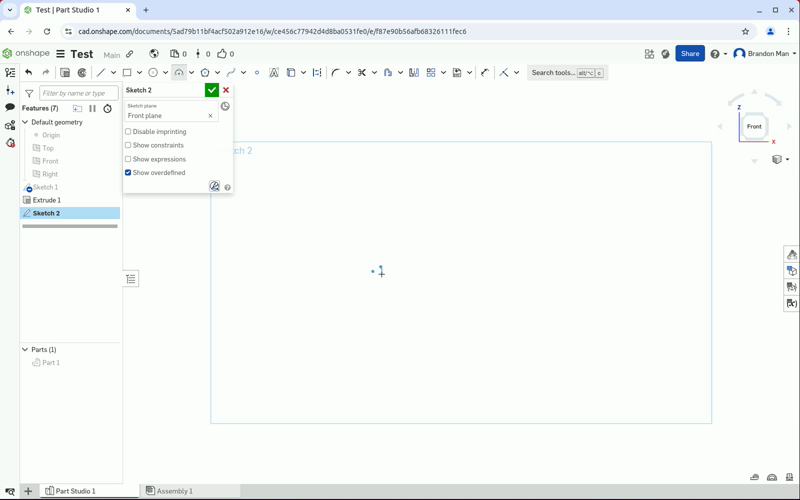
scroll(6)
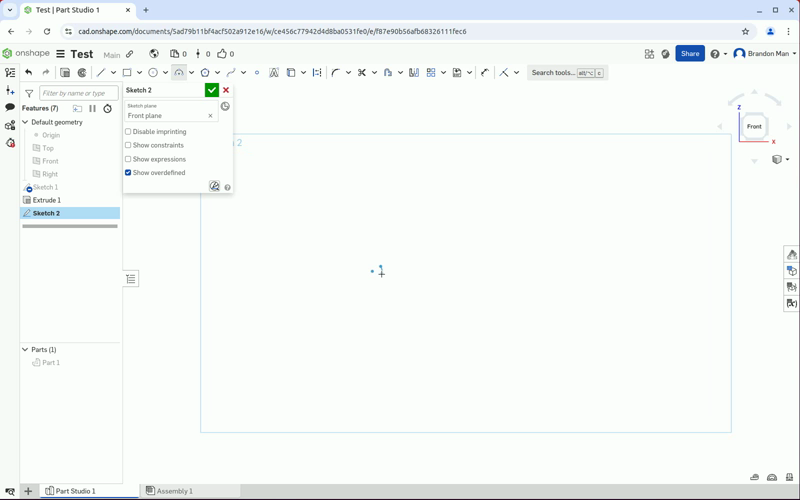
scroll(6)
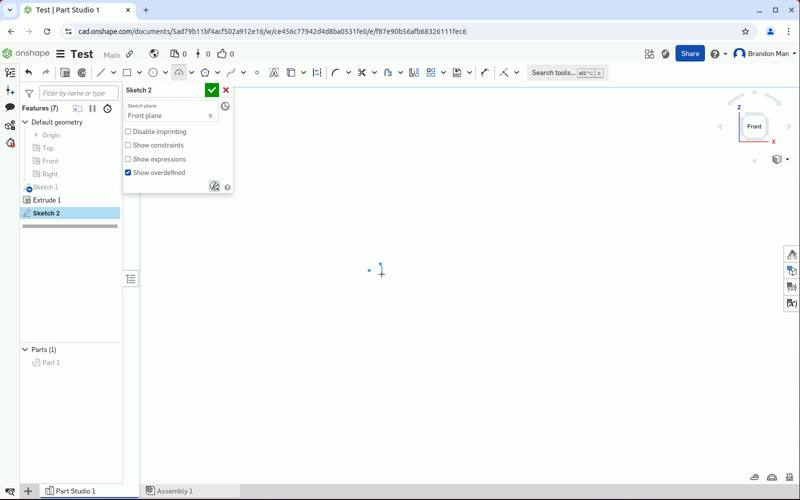
scroll(6)
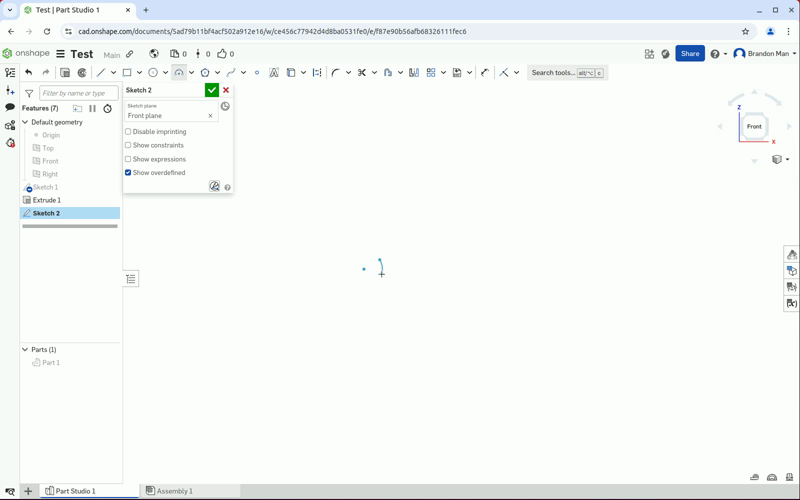
scroll(6)
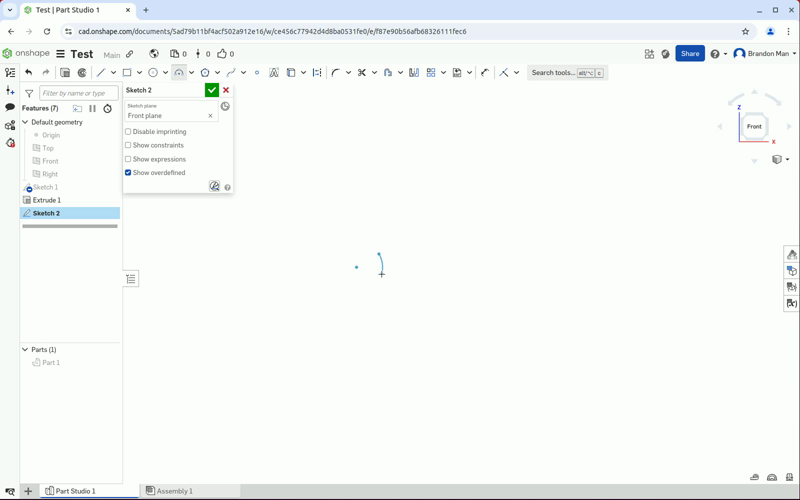
scroll(6)
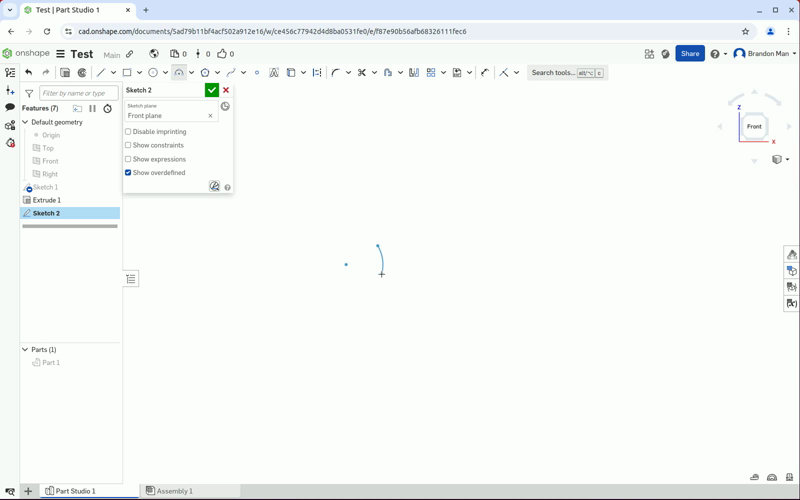
scroll(6)
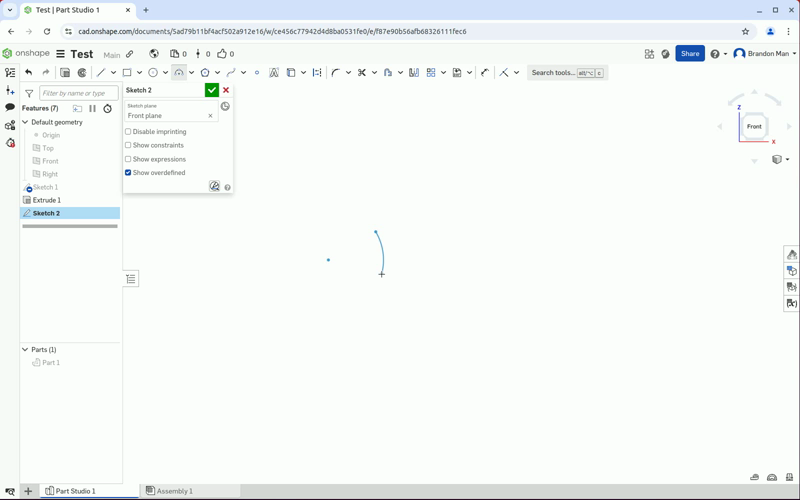
scroll(6)
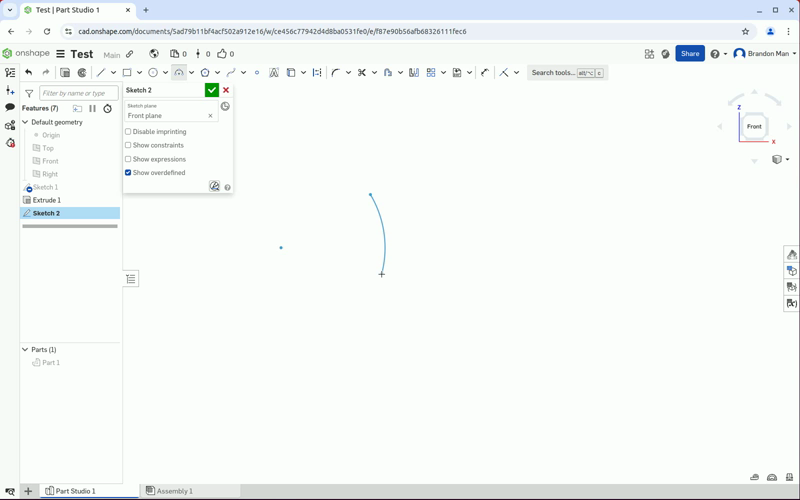
click(381, 273)
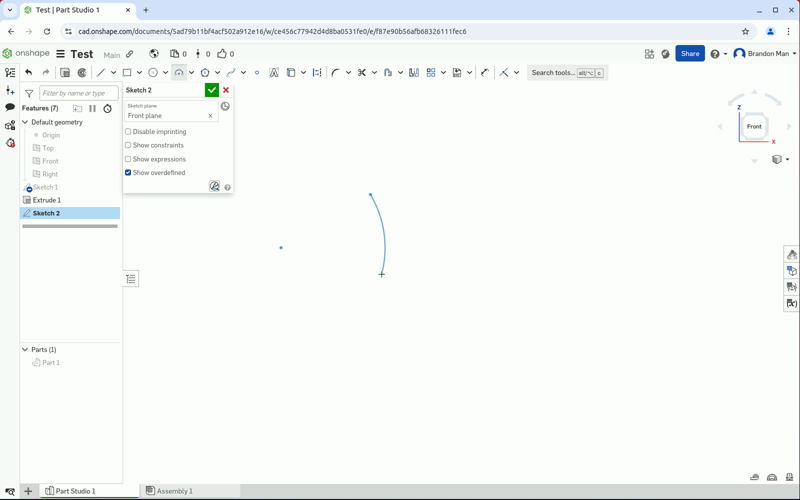
scroll(-6)
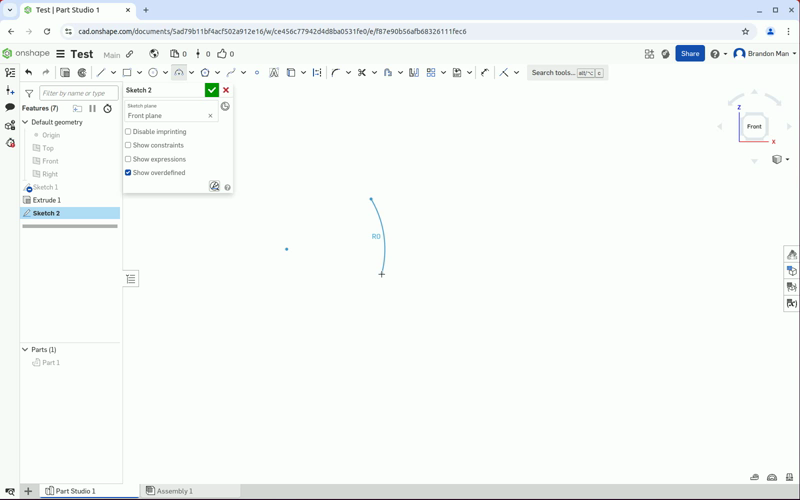
scroll(-6)
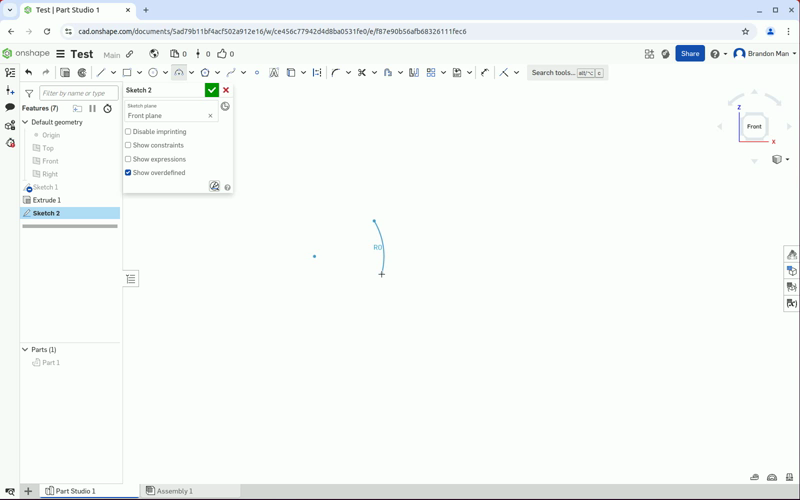
scroll(-6)
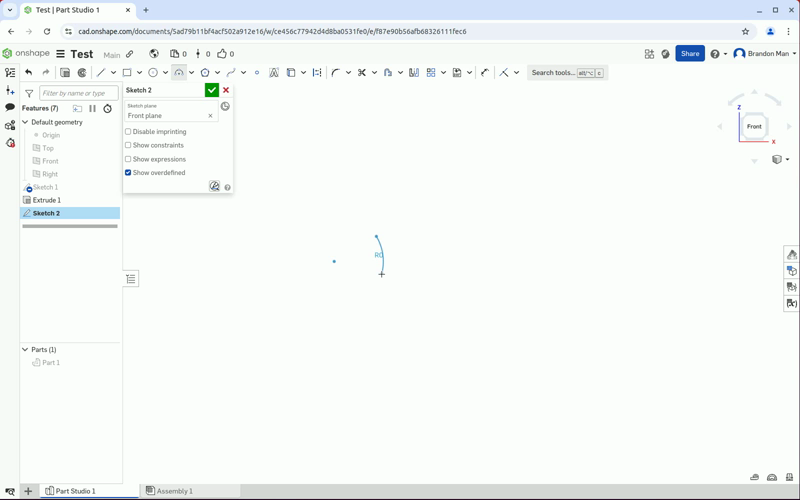
scroll(-6)
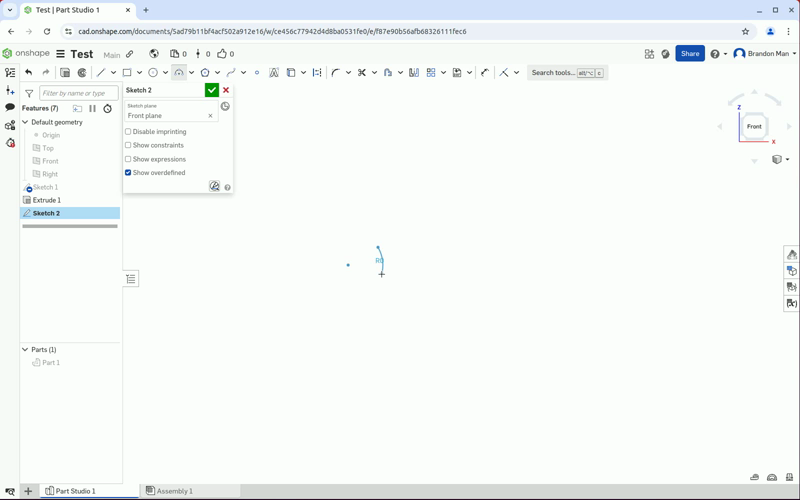
scroll(-6)
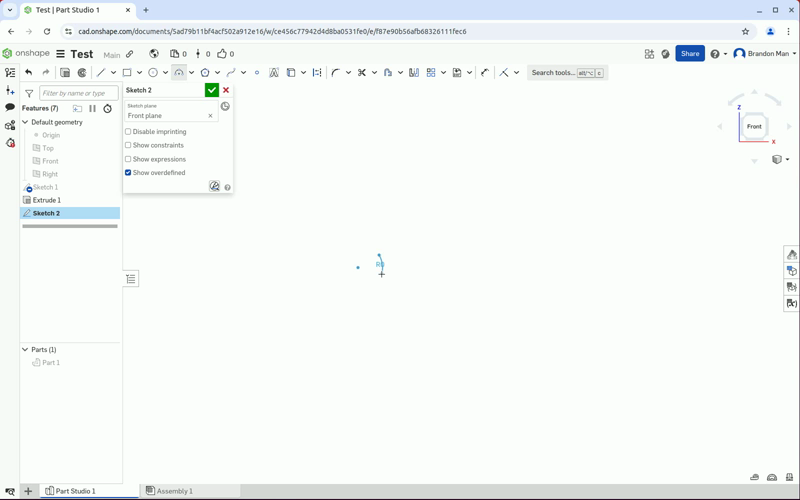
scroll(-6)
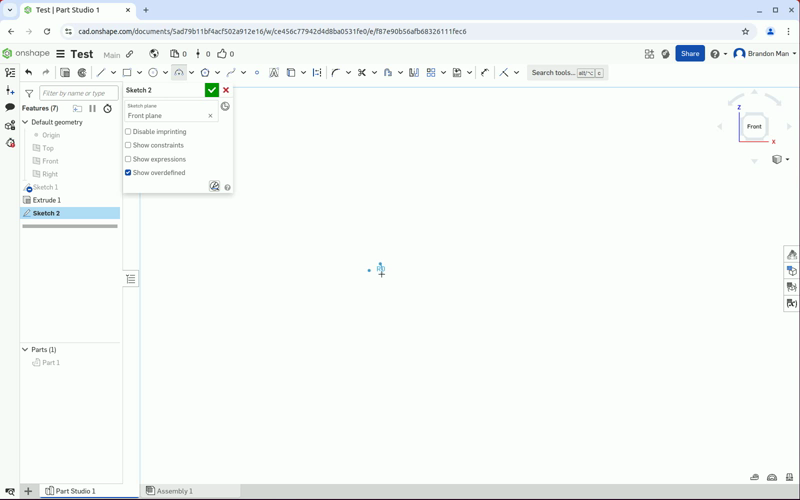
scroll(-6)
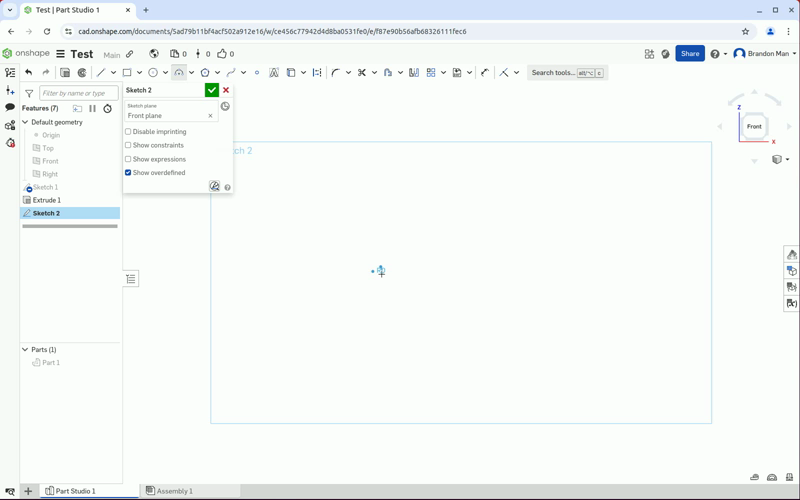
mouse_move(380, 270)
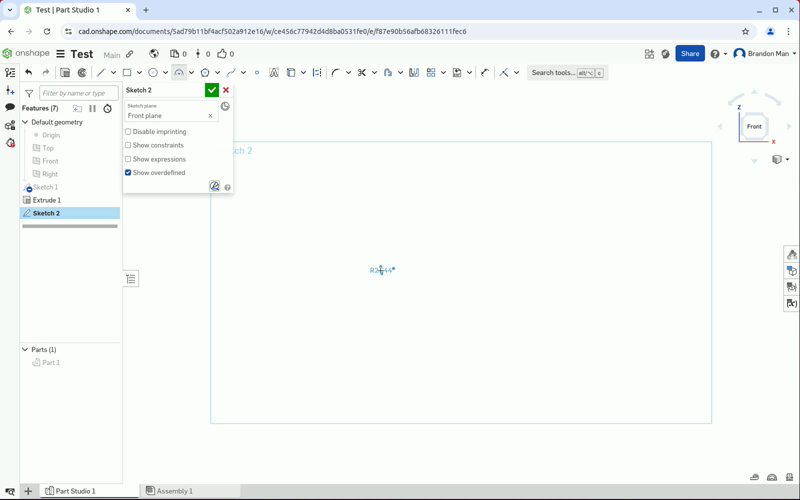
scroll(6)
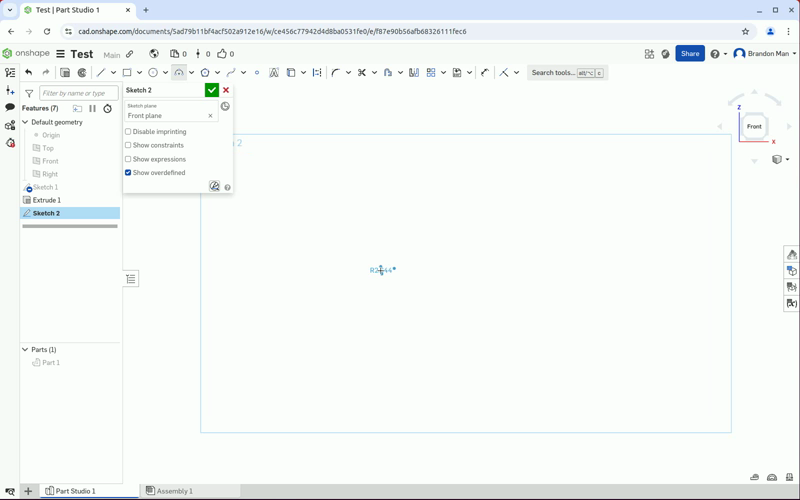
scroll(6)
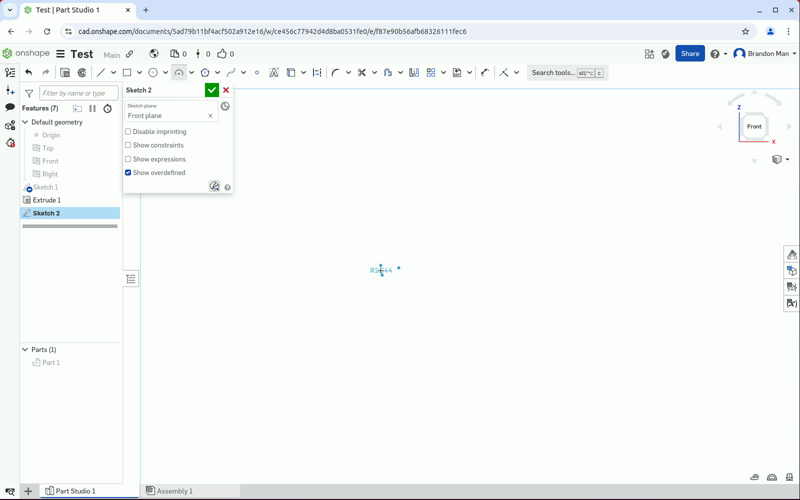
scroll(6)
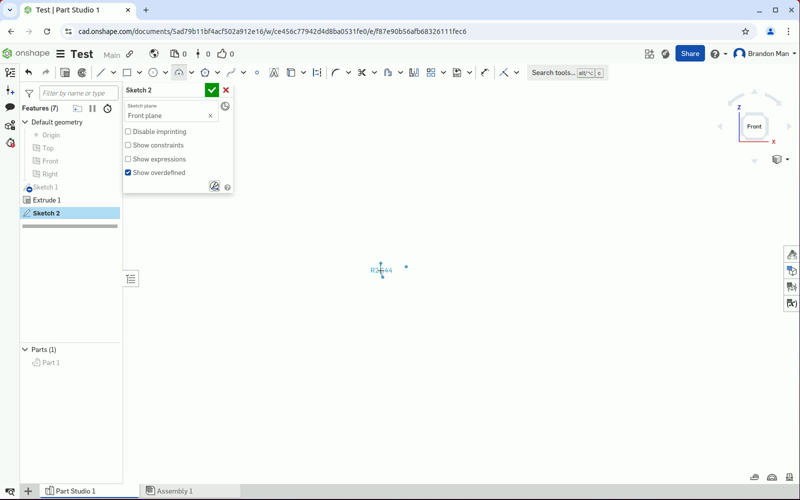
scroll(6)
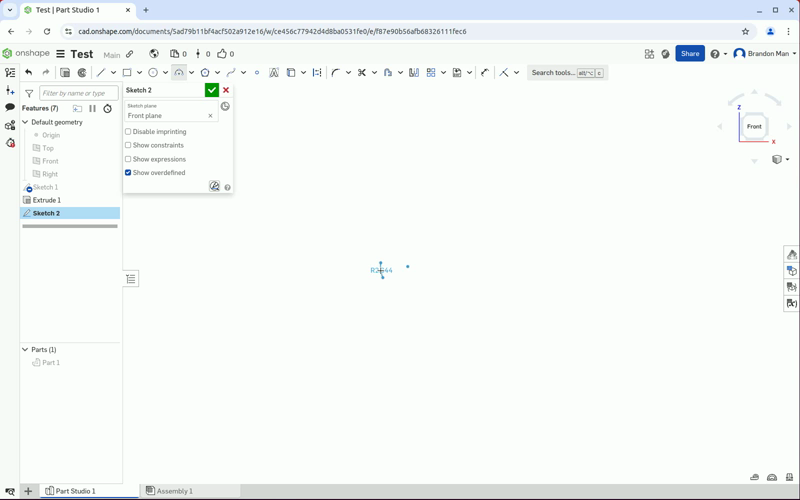
scroll(6)
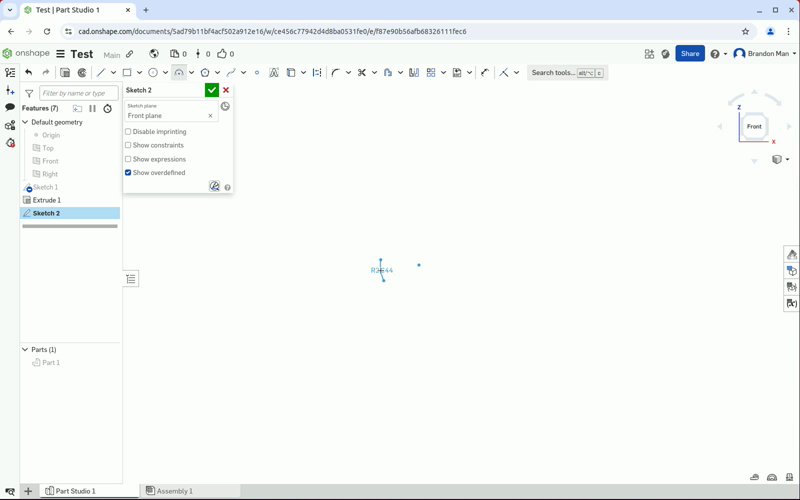
scroll(6)
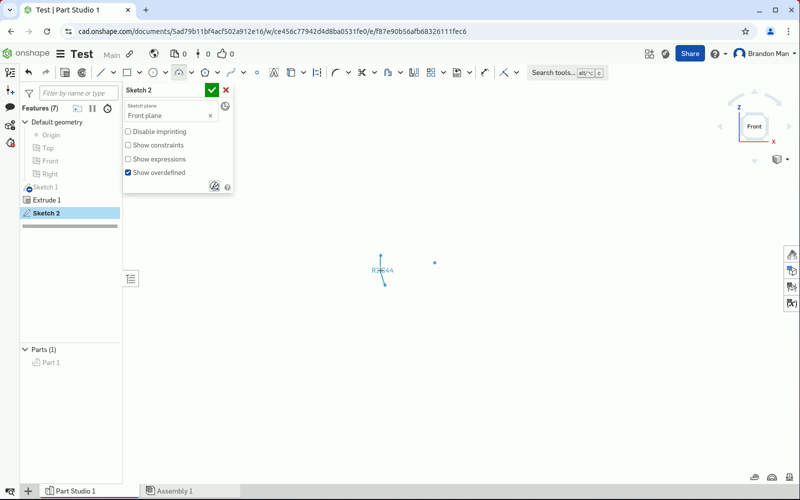
scroll(6)
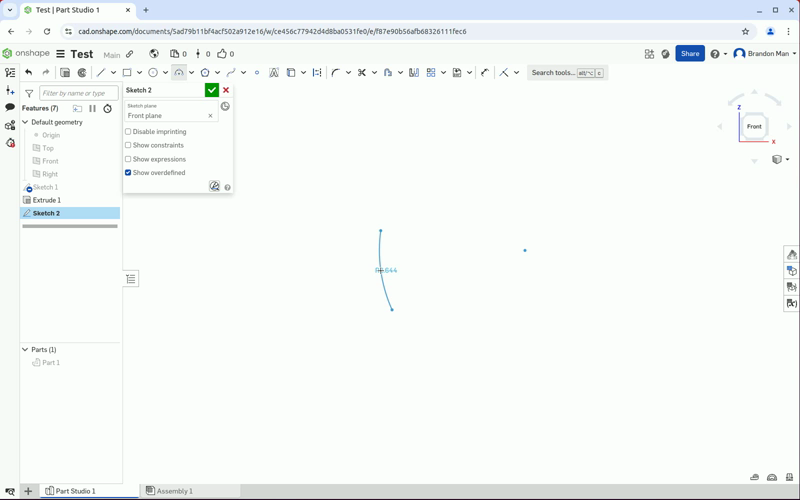
click(380, 270)
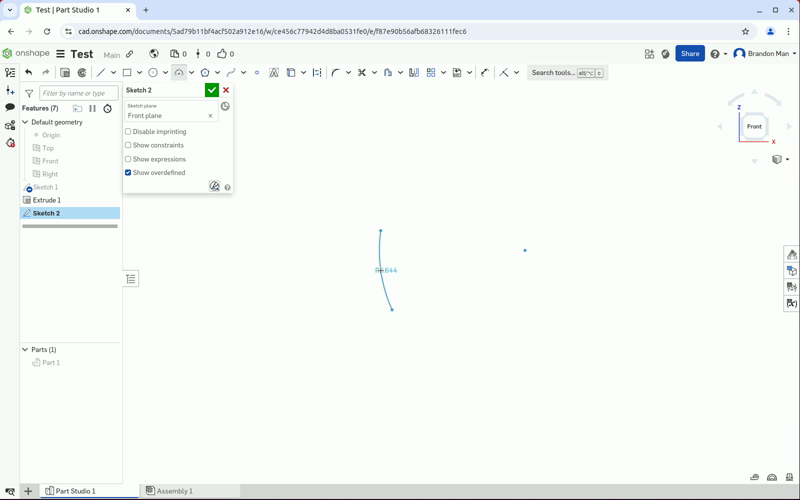
scroll(-6)
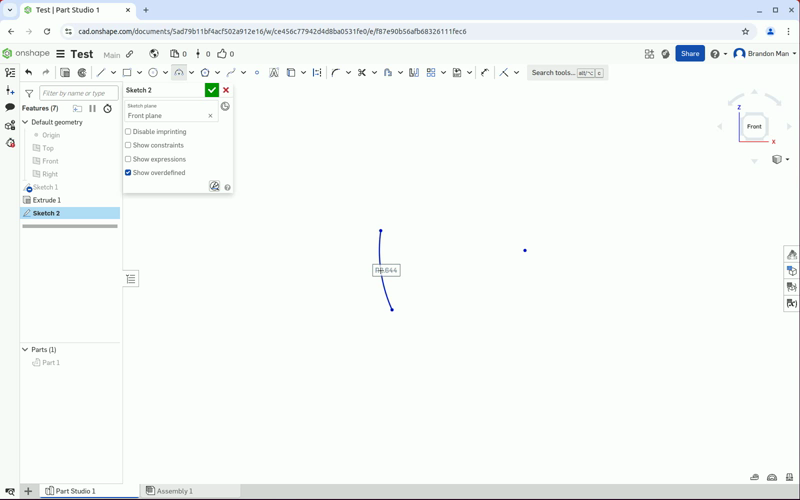
scroll(-6)
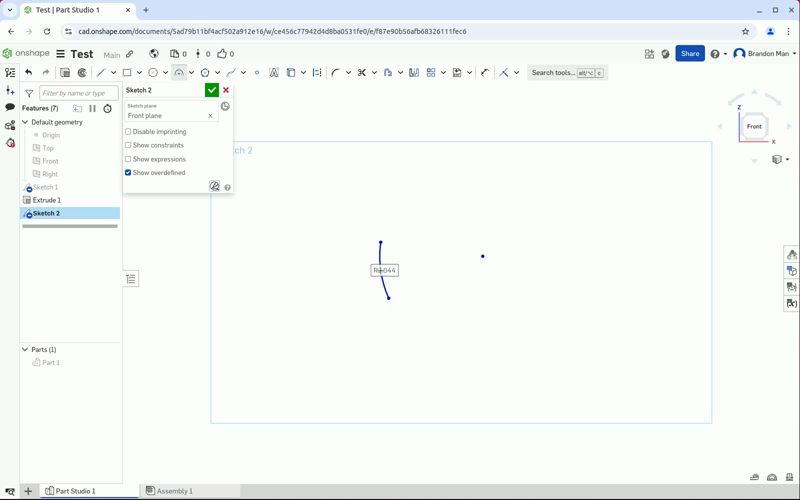
scroll(-6)
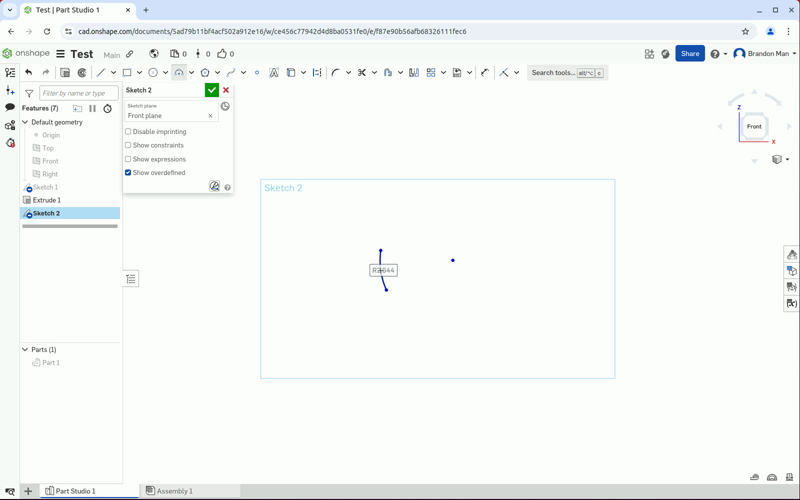
scroll(-6)
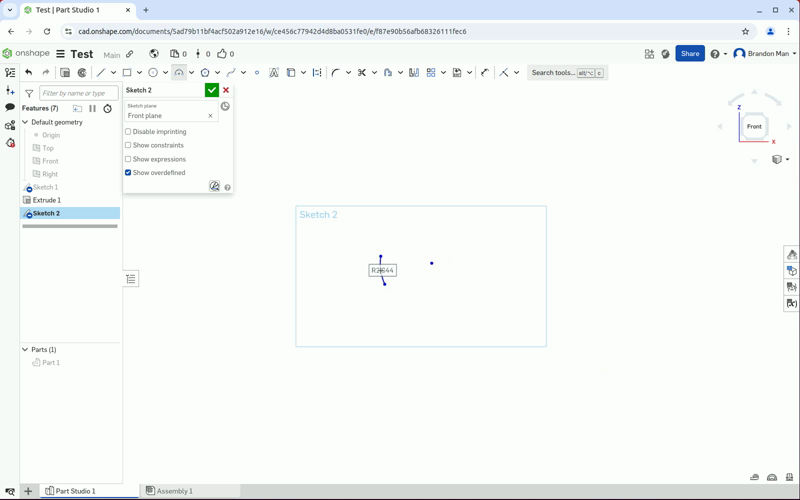
scroll(-6)
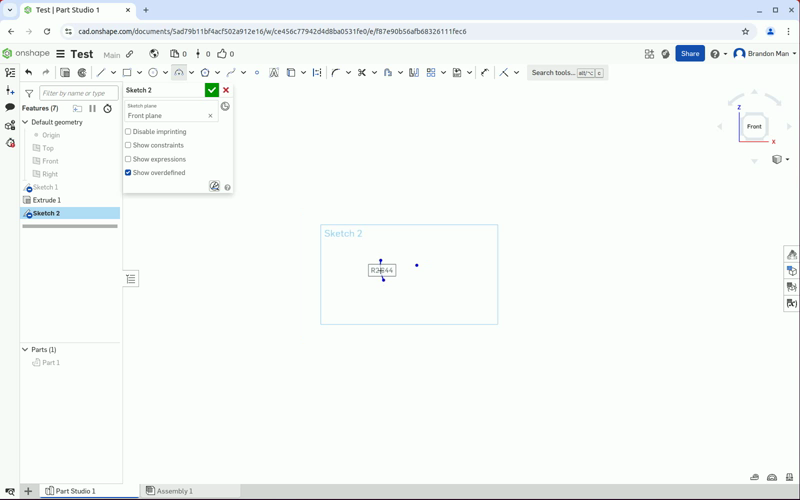
scroll(-6)
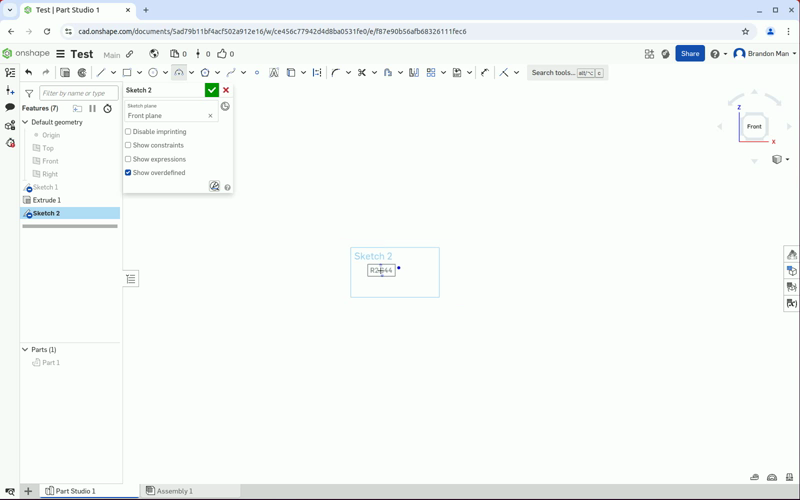
scroll(-6)
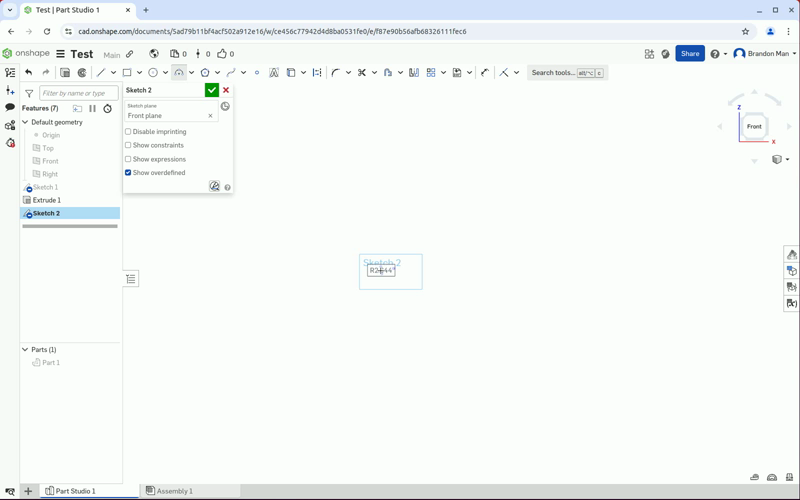
key_up(shift)
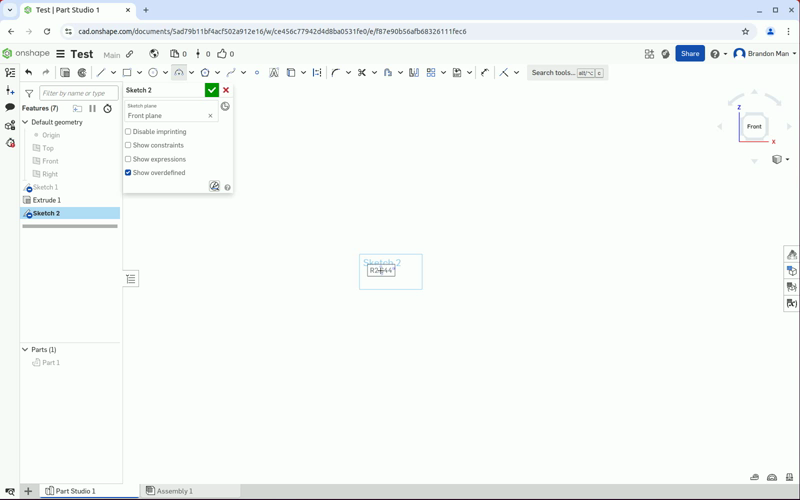
key(esc)
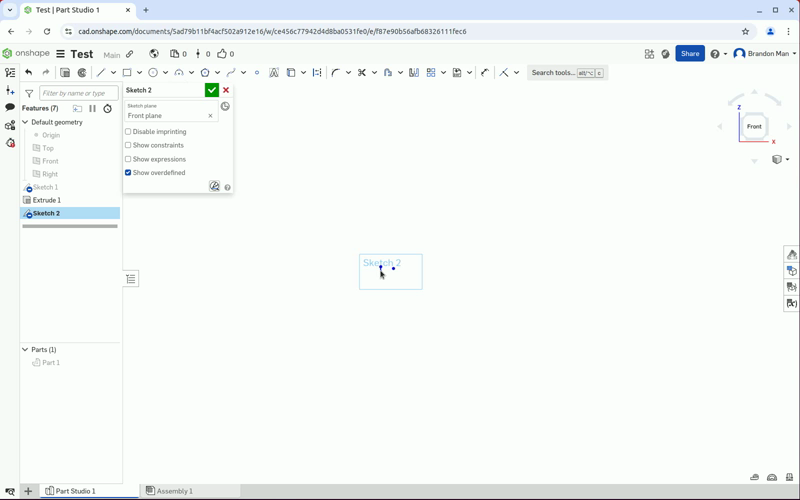
key(l)
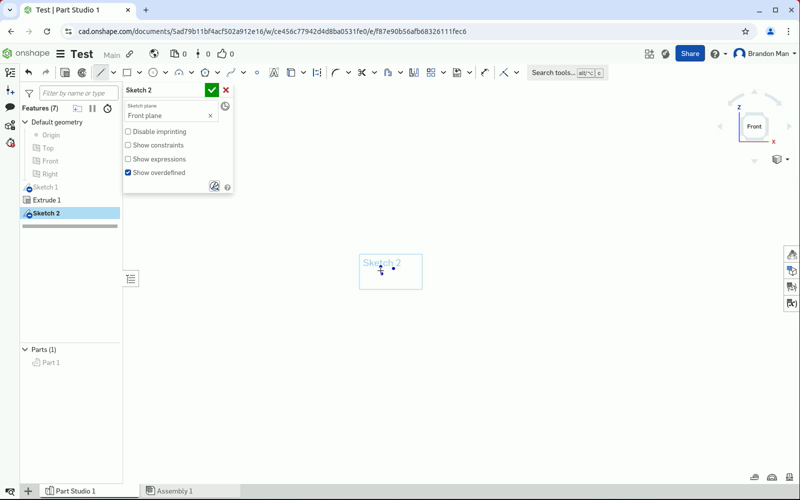
mouse_move(381, 273)
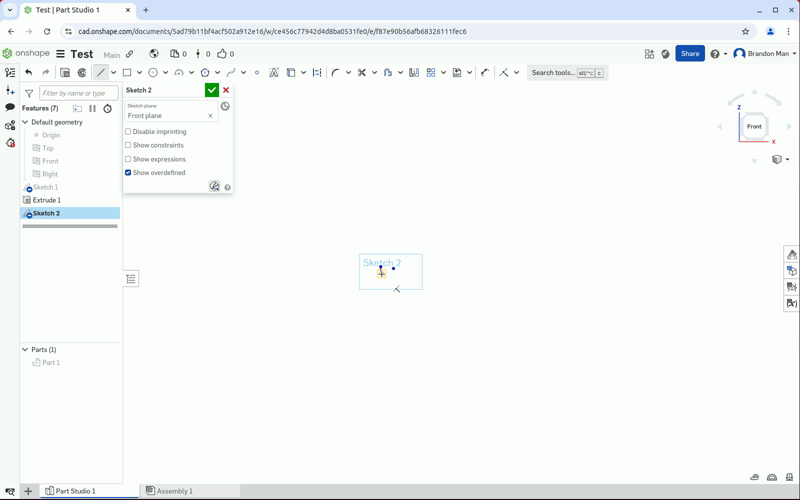
scroll(6)
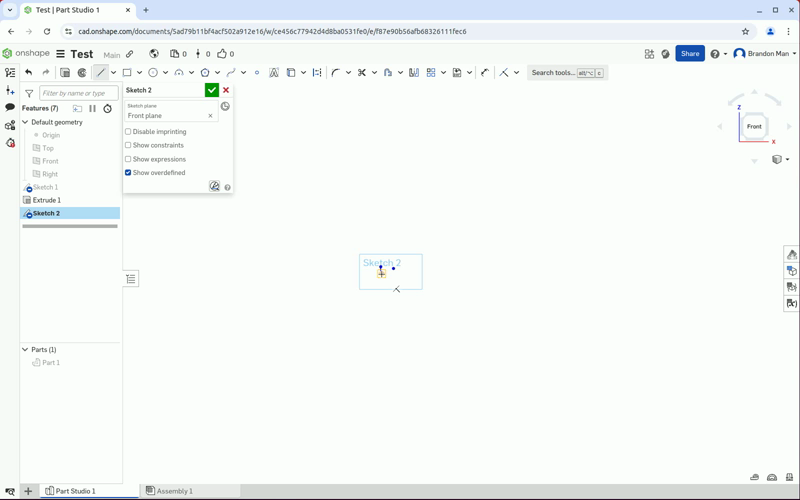
scroll(6)
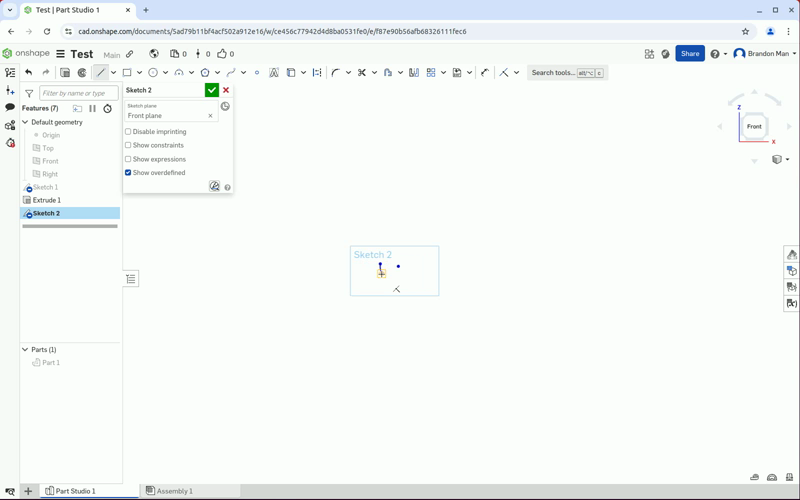
scroll(6)
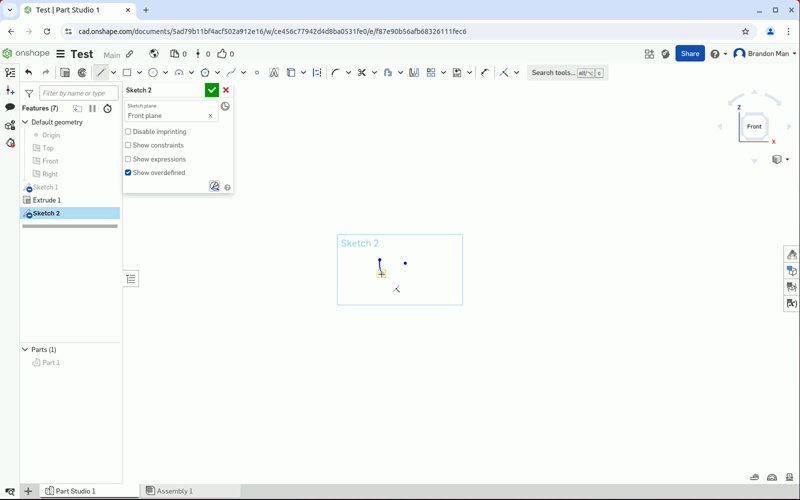
scroll(6)
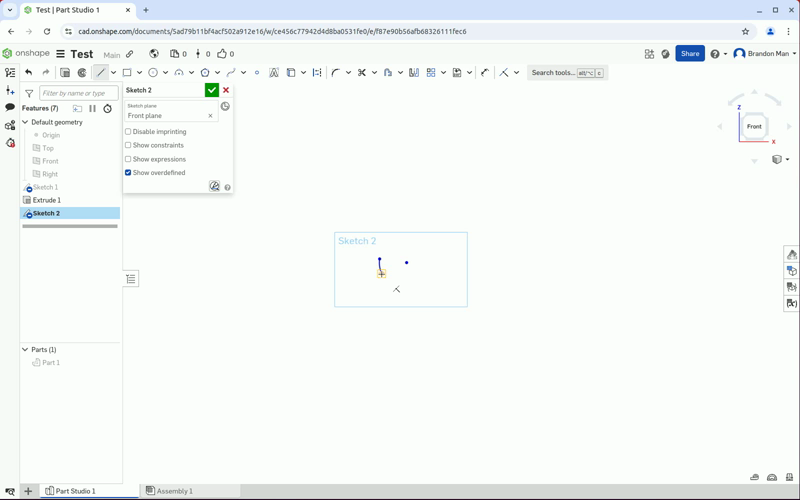
scroll(6)
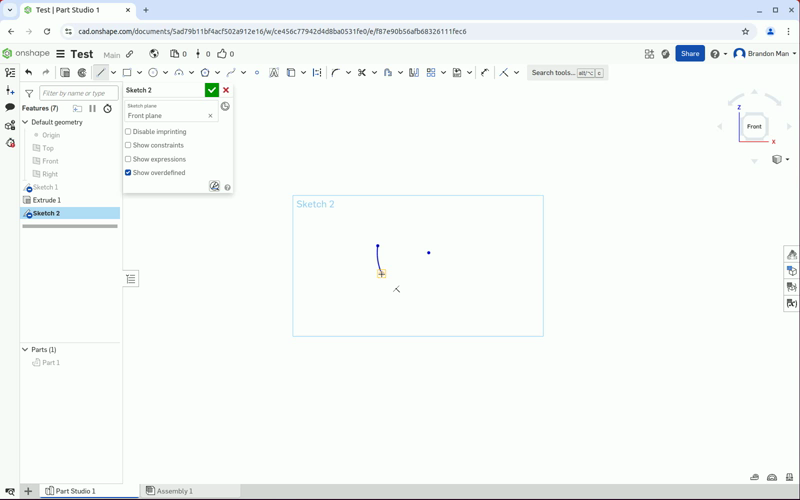
scroll(6)
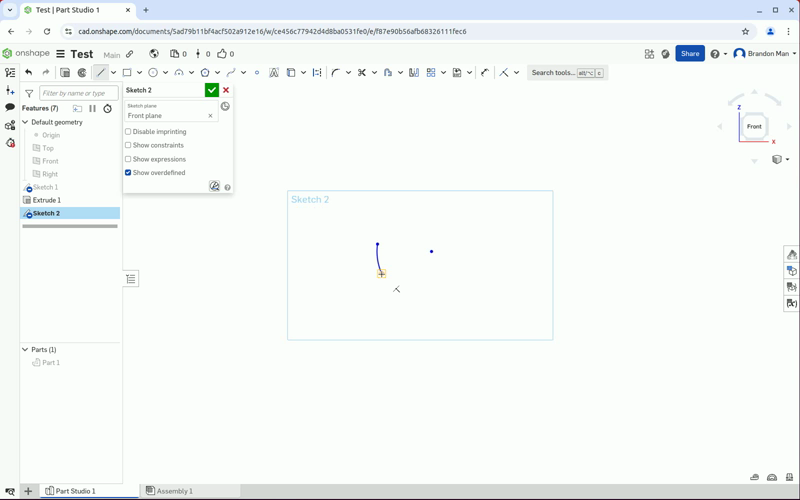
scroll(6)
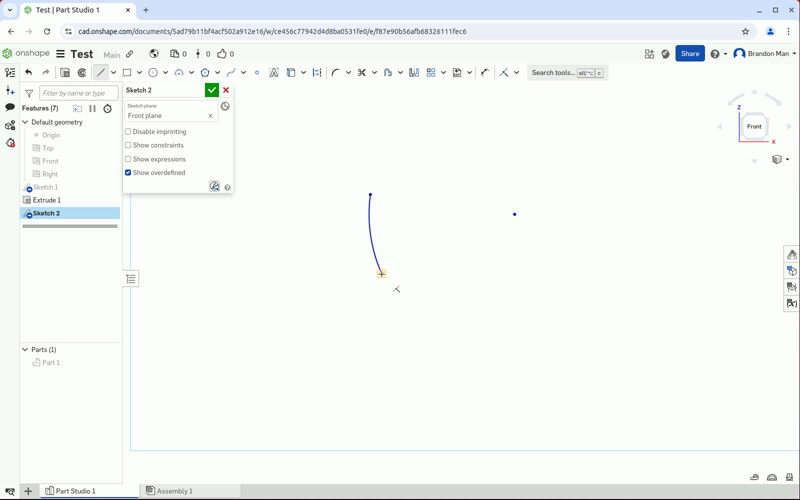
click(381, 273)
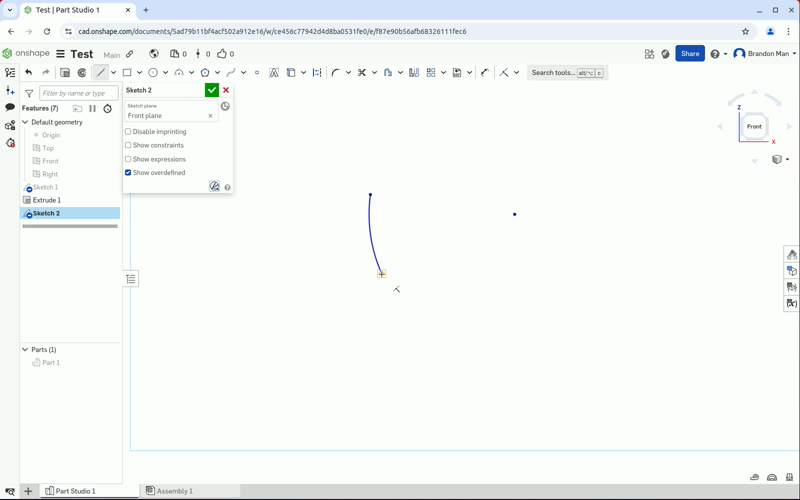
scroll(-6)
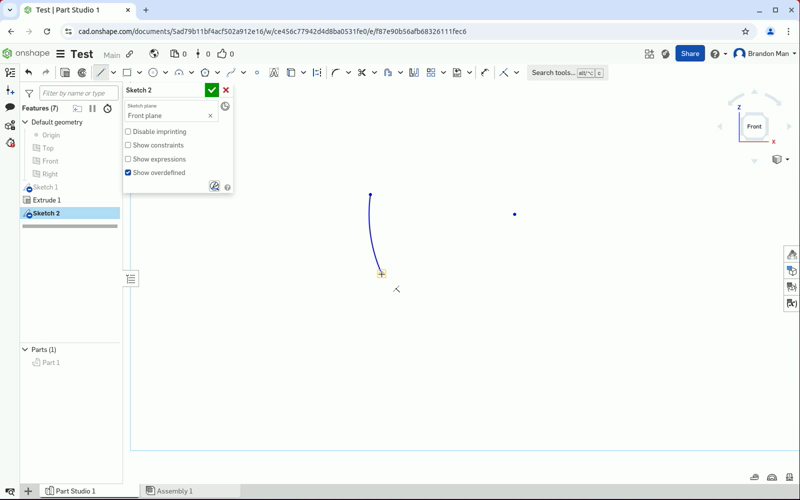
scroll(-6)
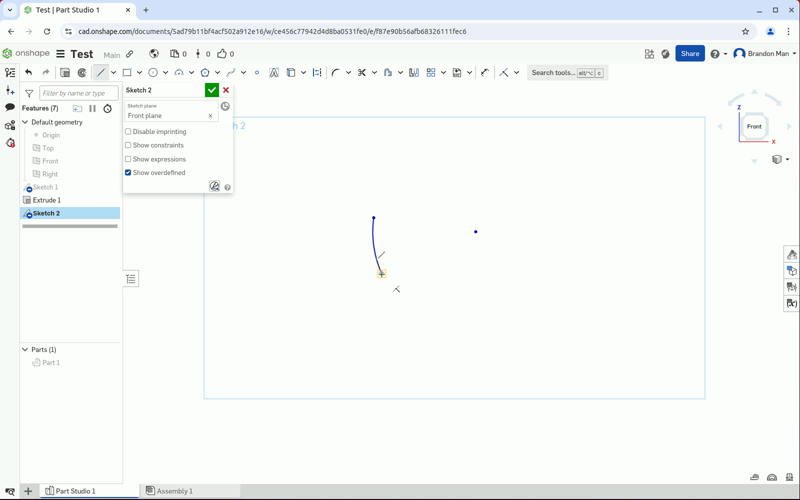
scroll(-6)
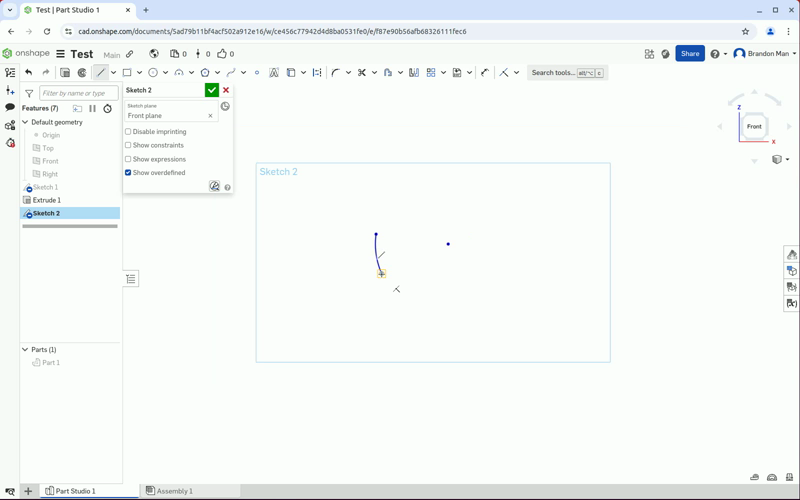
scroll(-6)
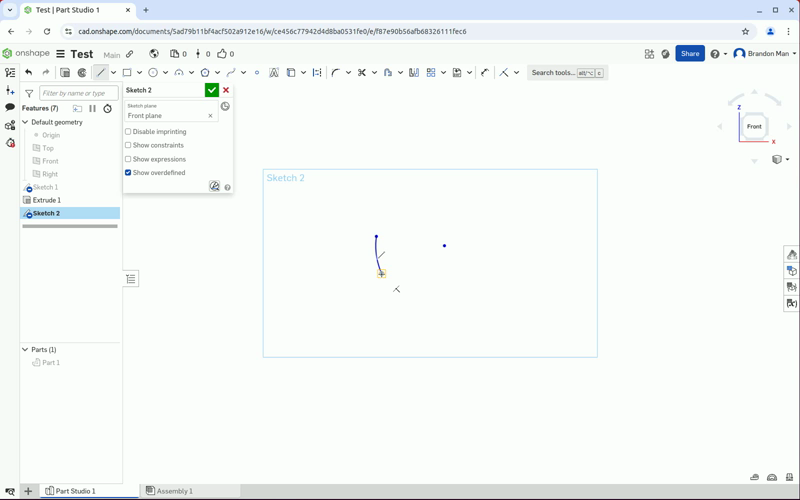
scroll(-6)
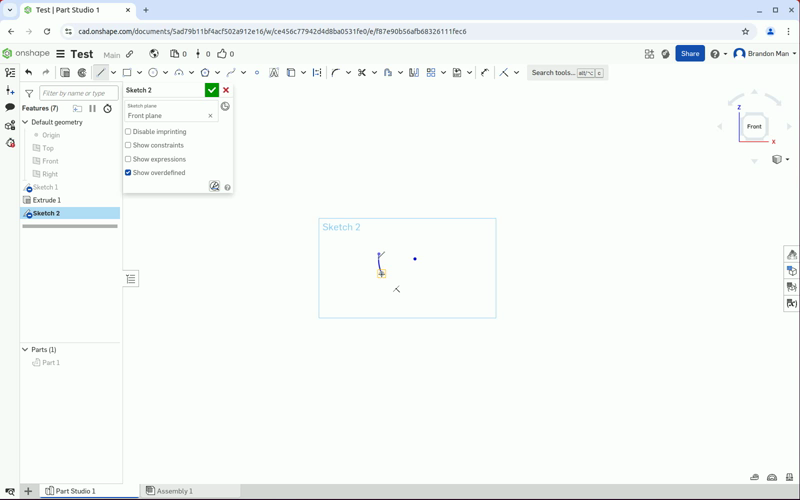
scroll(-6)
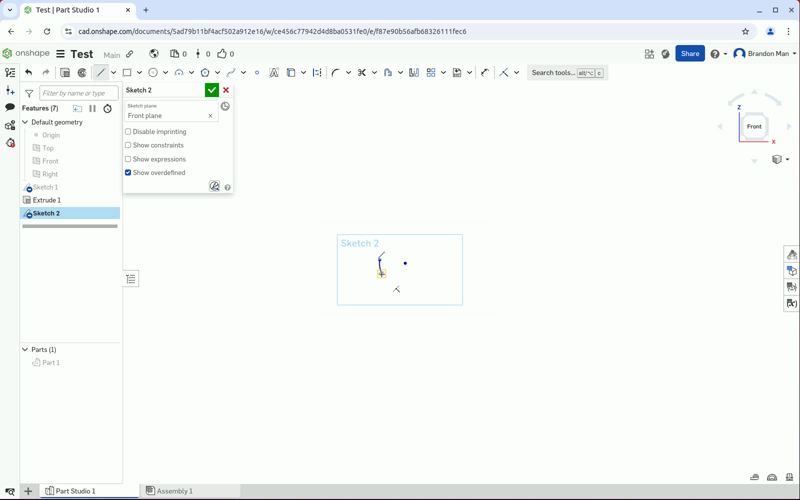
scroll(-6)
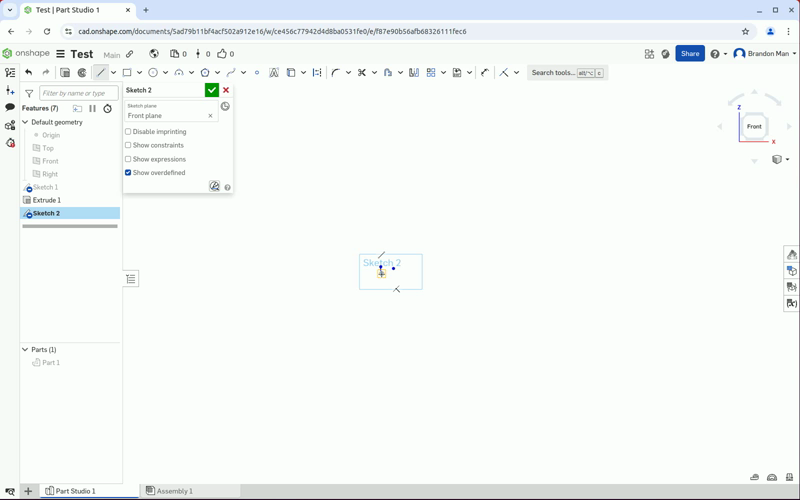
mouse_move(411, 273)
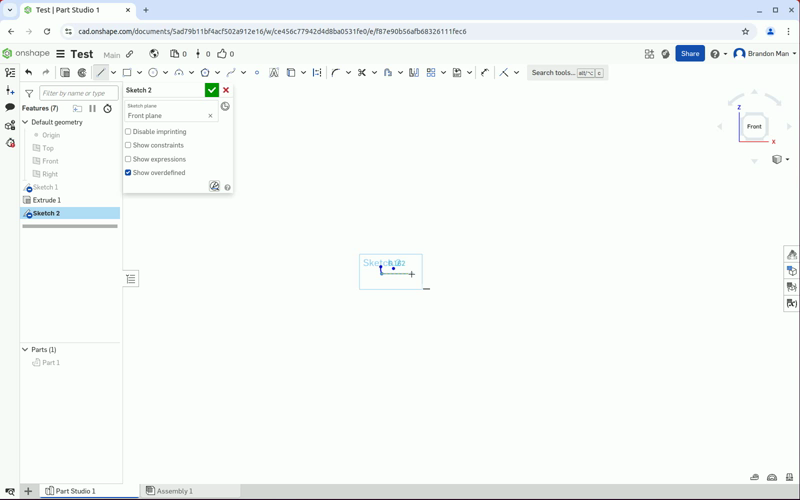
key_down(shift)
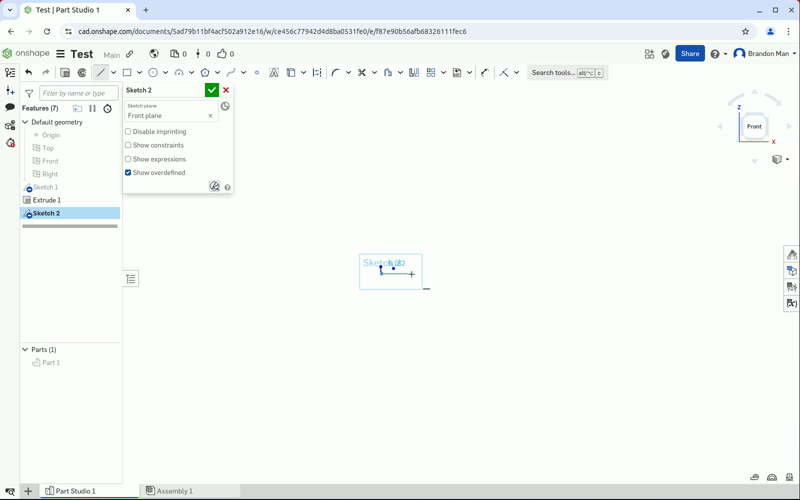
mouse_move(380, 266)
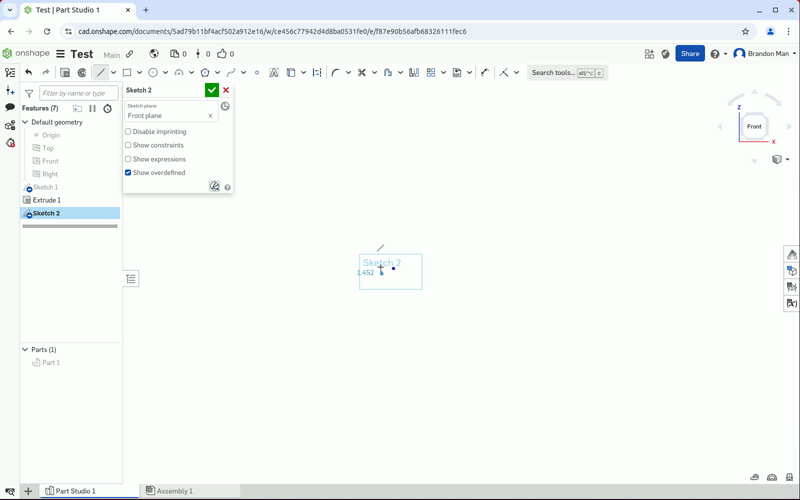
scroll(6)
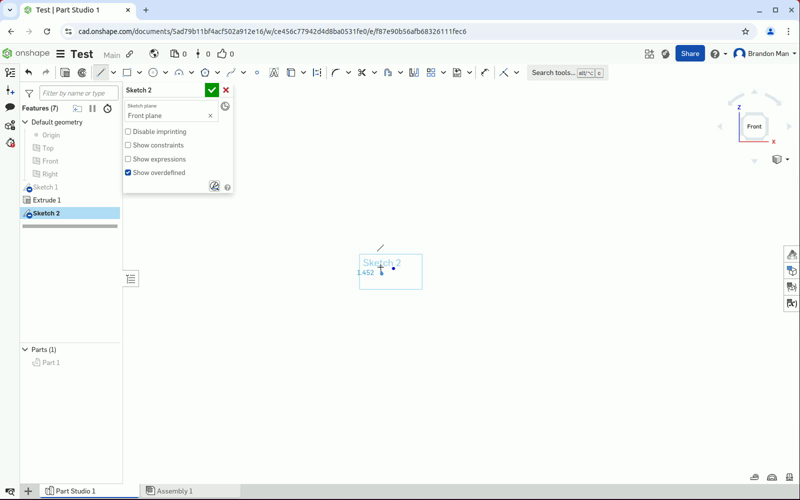
scroll(6)
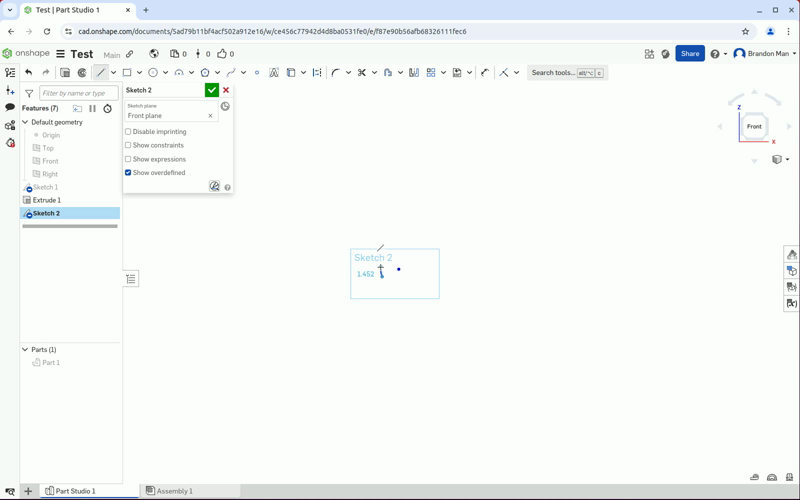
scroll(6)
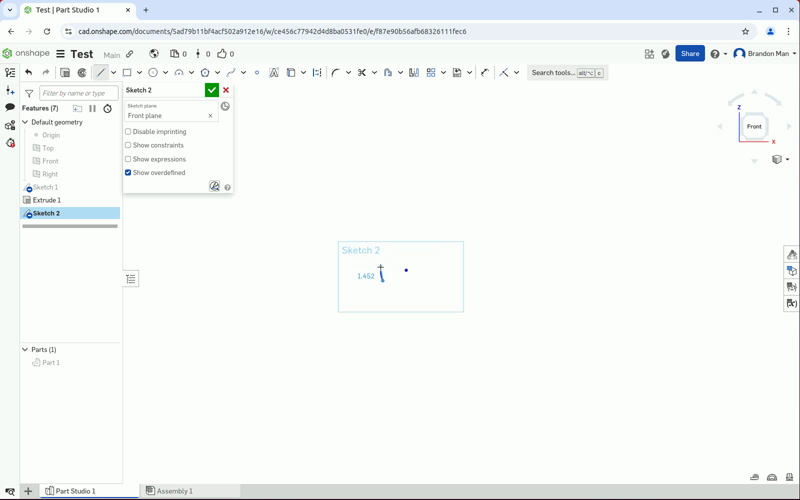
scroll(6)
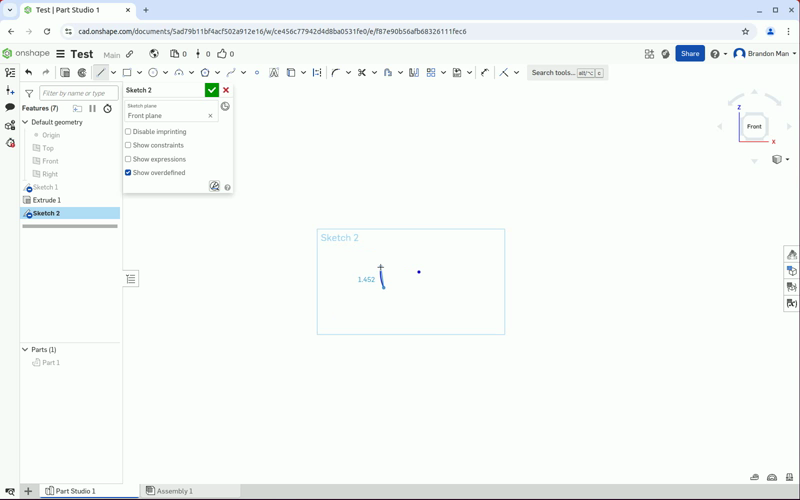
scroll(6)
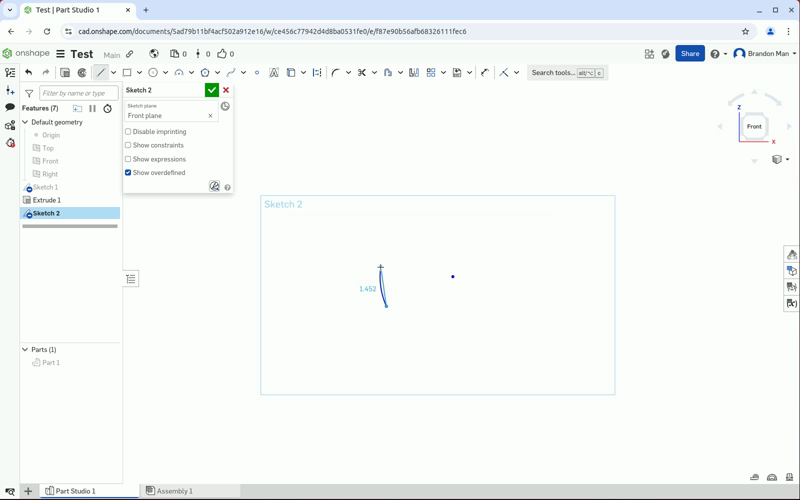
scroll(6)
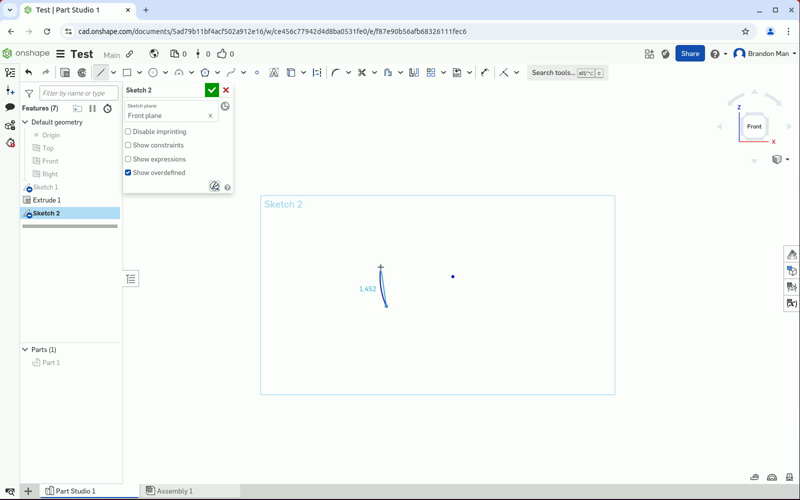
scroll(6)
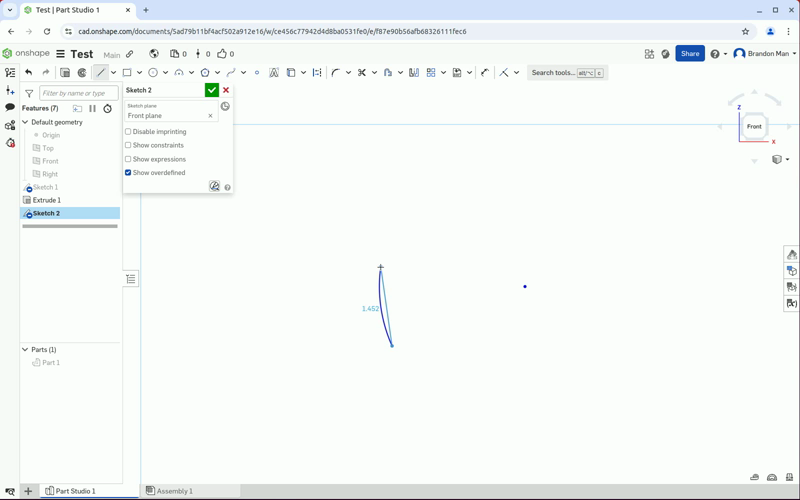
key_up(shift)
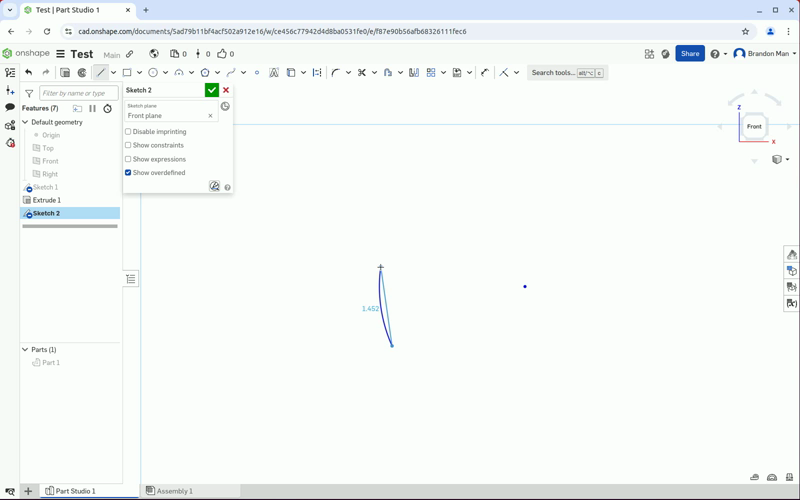
click(380, 266)
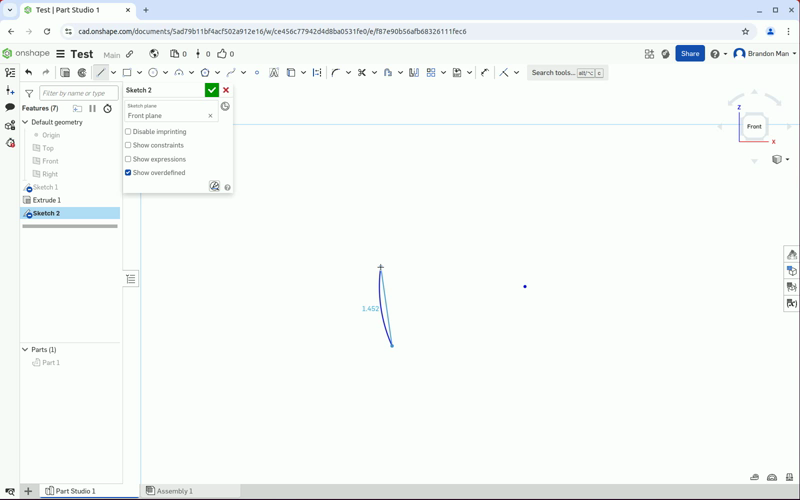
scroll(-6)
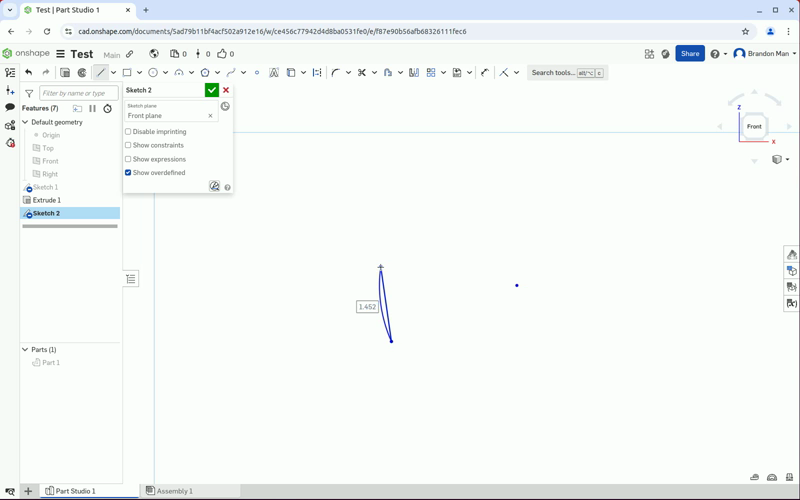
scroll(-6)
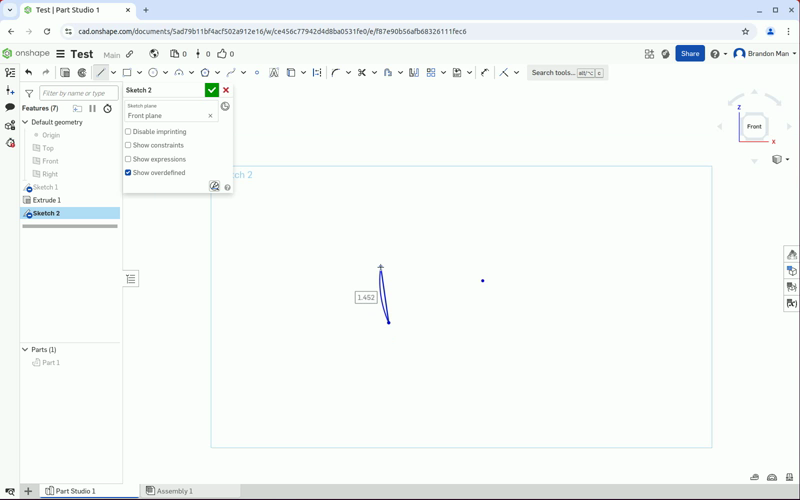
scroll(-6)
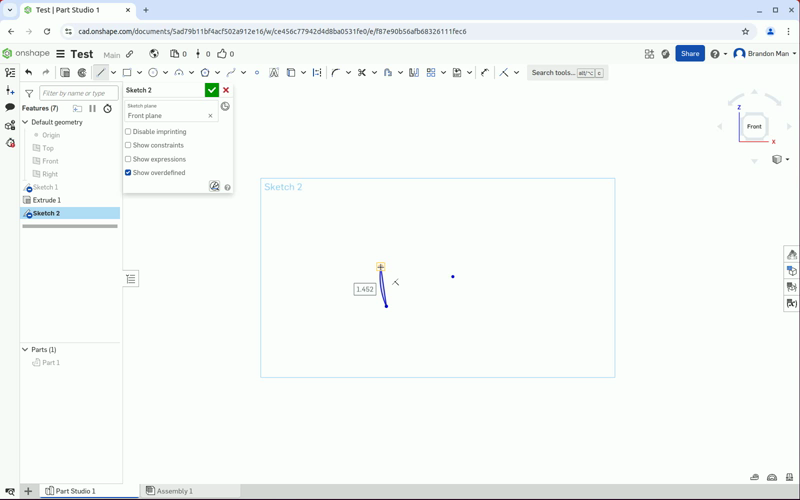
scroll(-6)
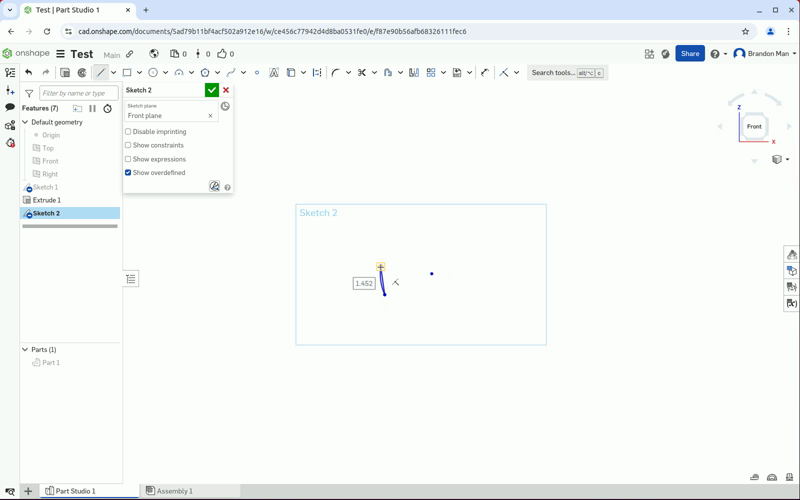
scroll(-6)
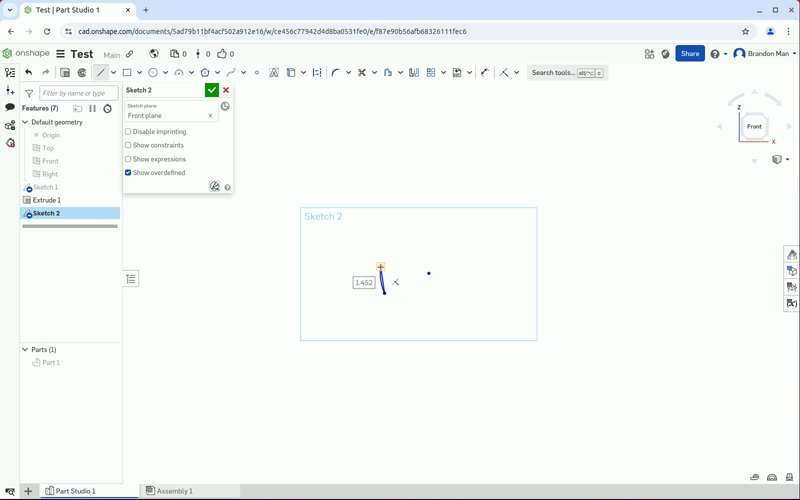
scroll(-6)
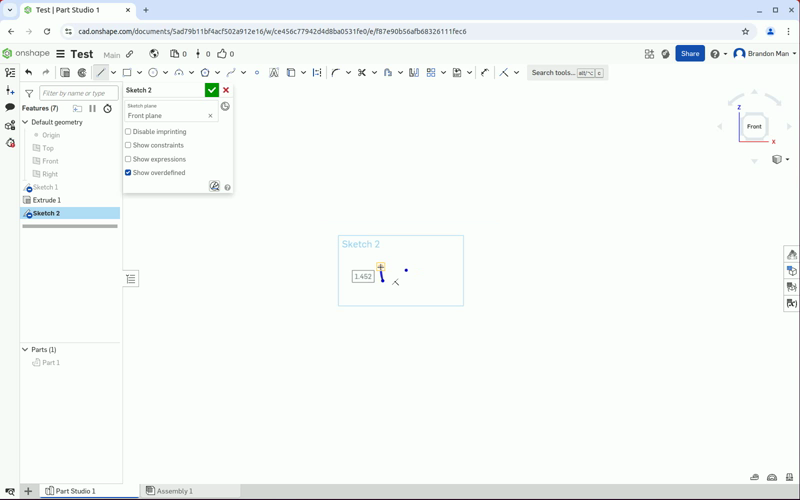
scroll(-6)
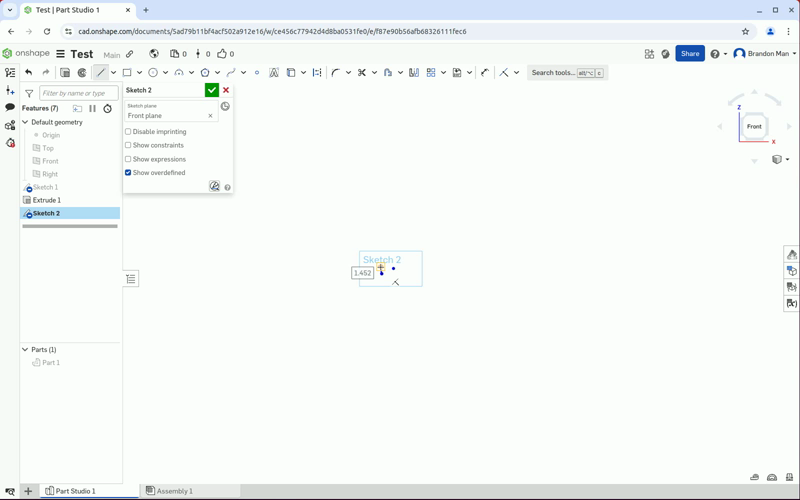
key(esc)
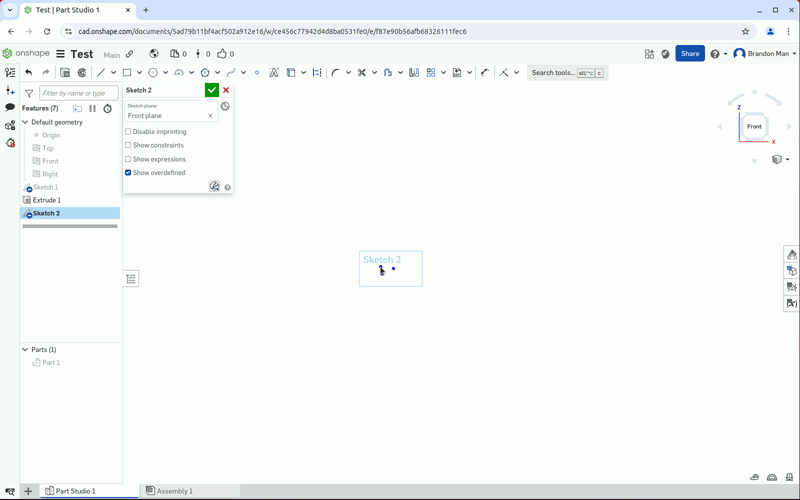
mouse_move(381, 268)
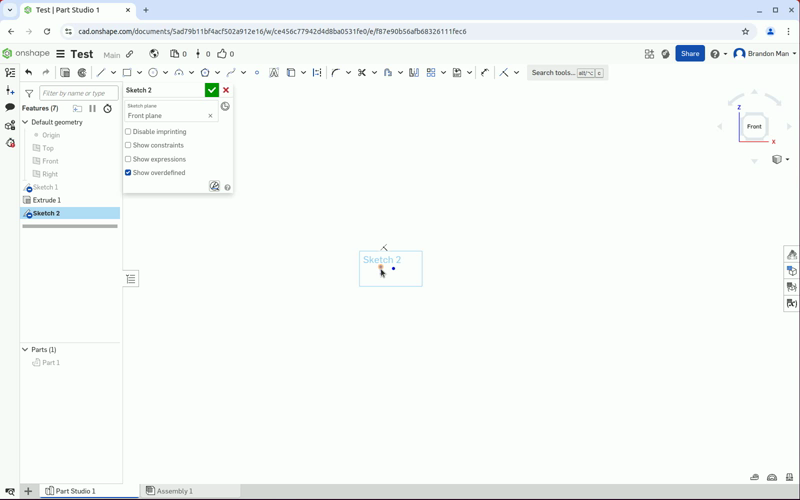
scroll(6)
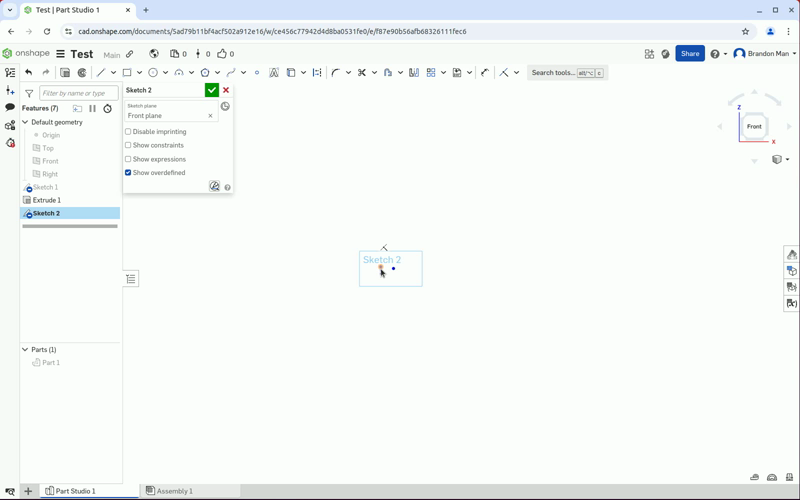
scroll(6)
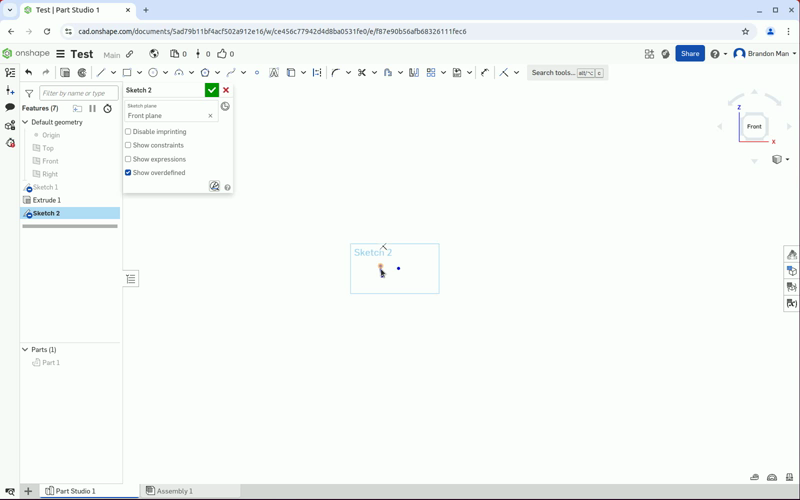
scroll(6)
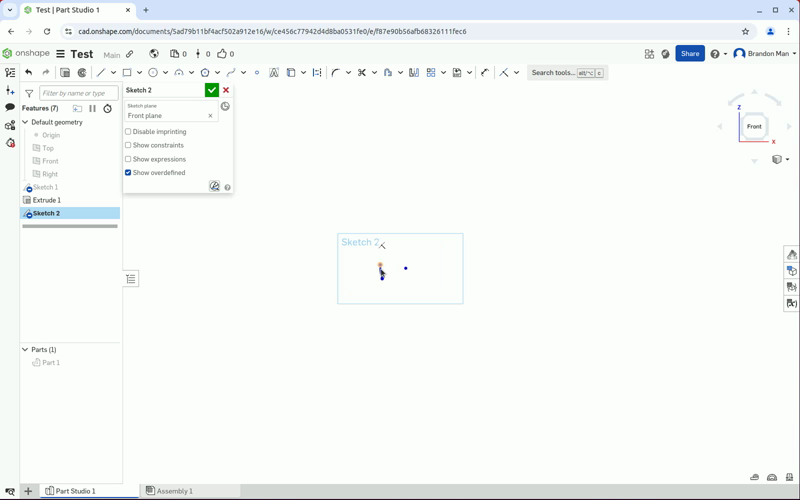
scroll(6)
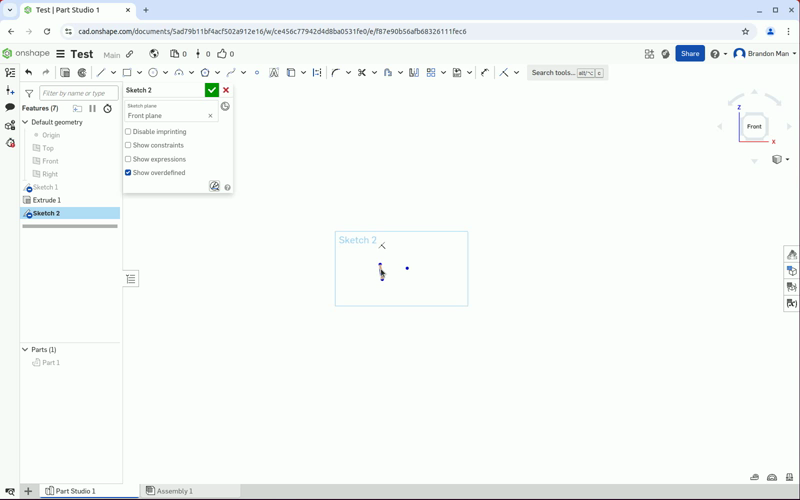
scroll(6)
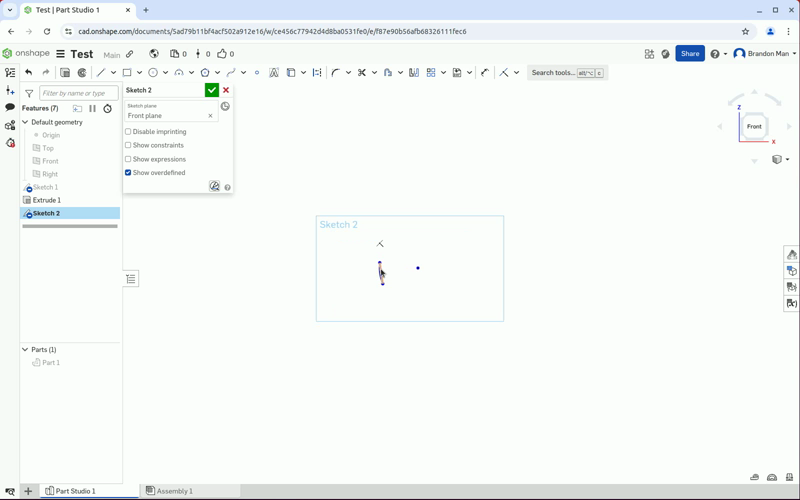
scroll(6)
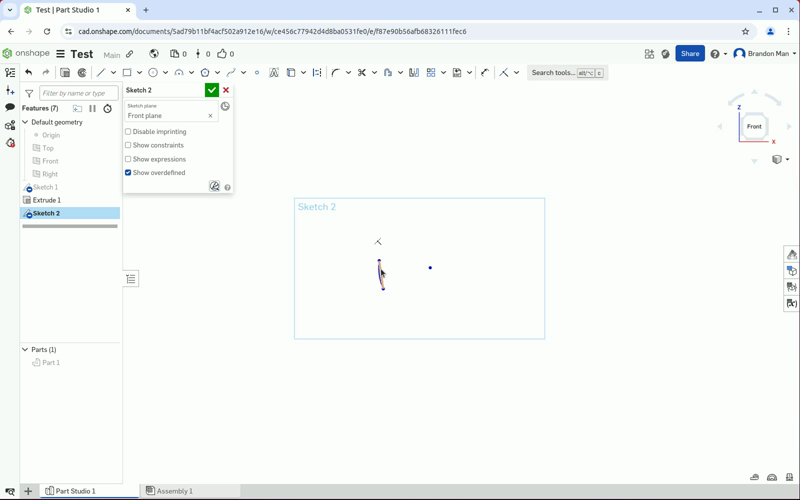
scroll(6)
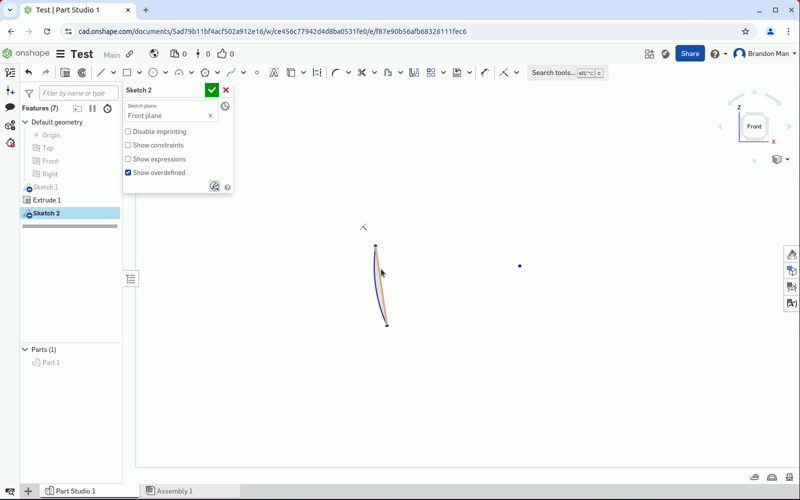
click(381, 268)
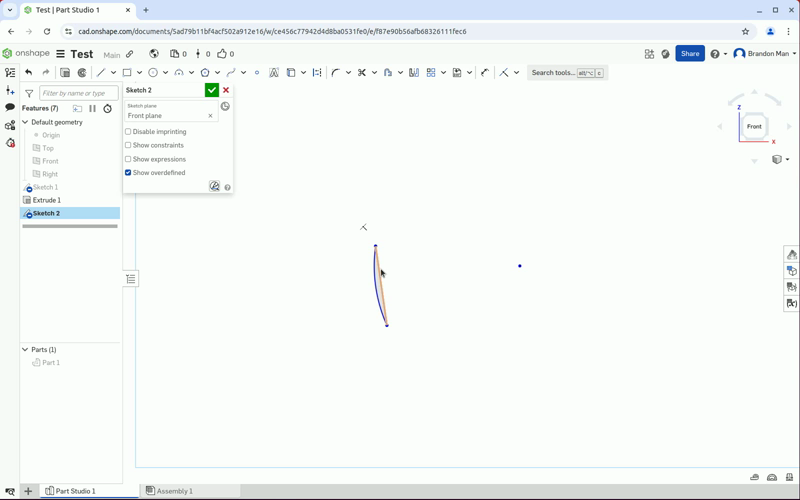
scroll(-6)
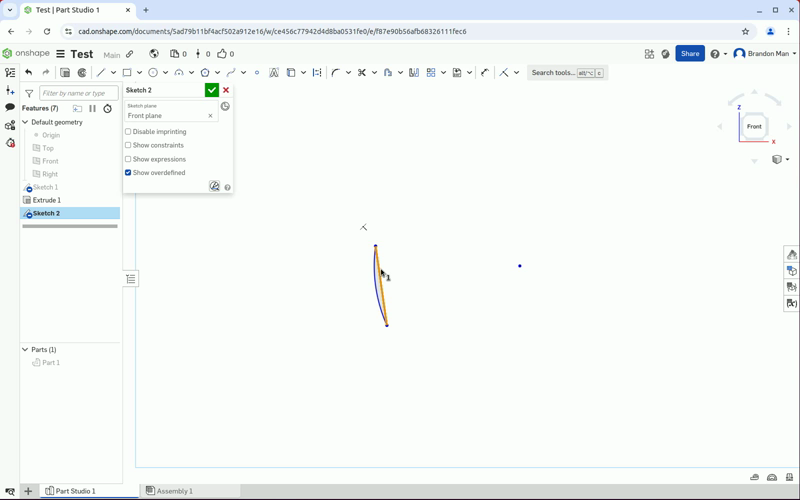
scroll(-6)
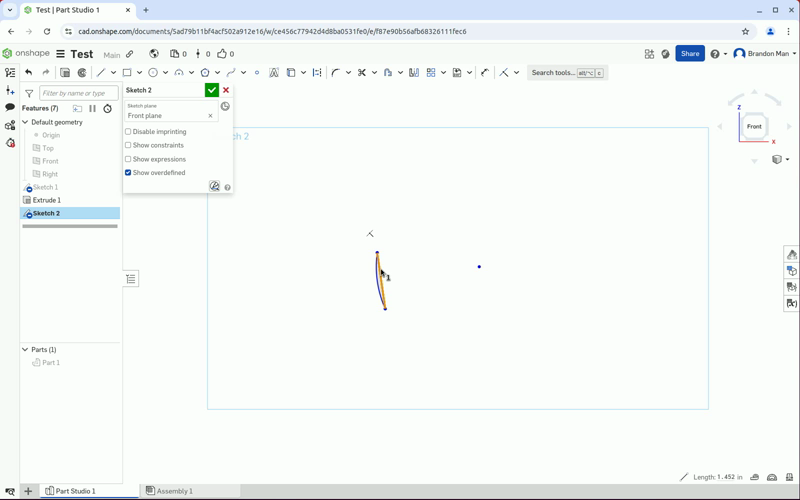
scroll(-6)
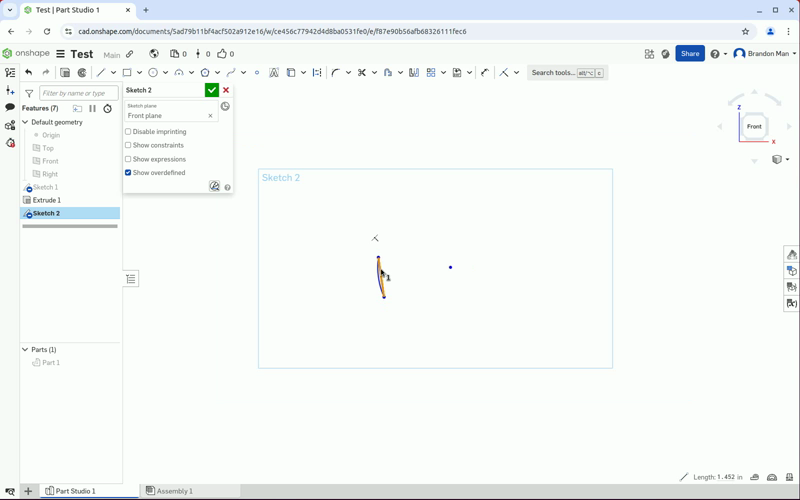
scroll(-6)
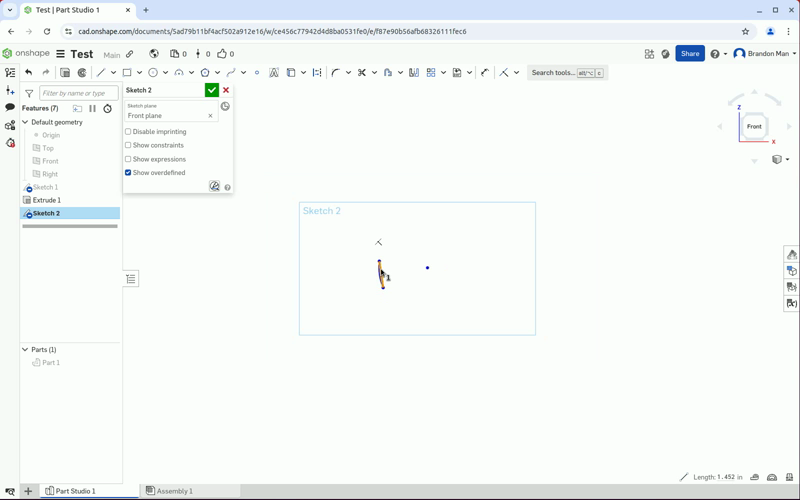
scroll(-6)
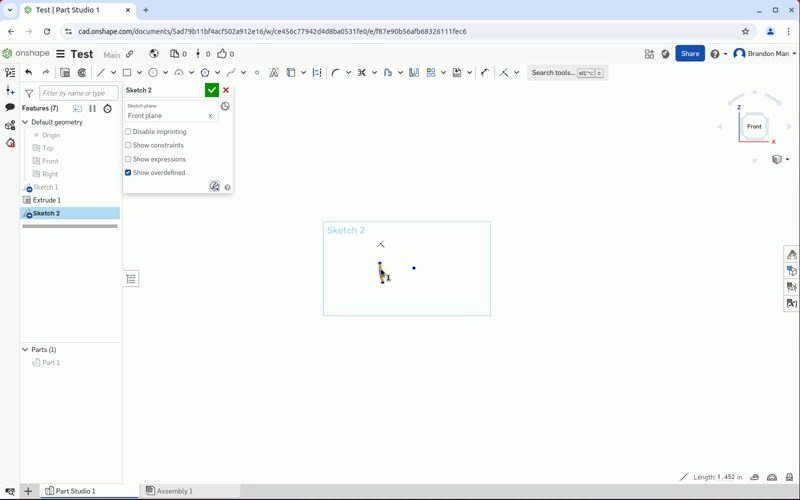
scroll(-6)
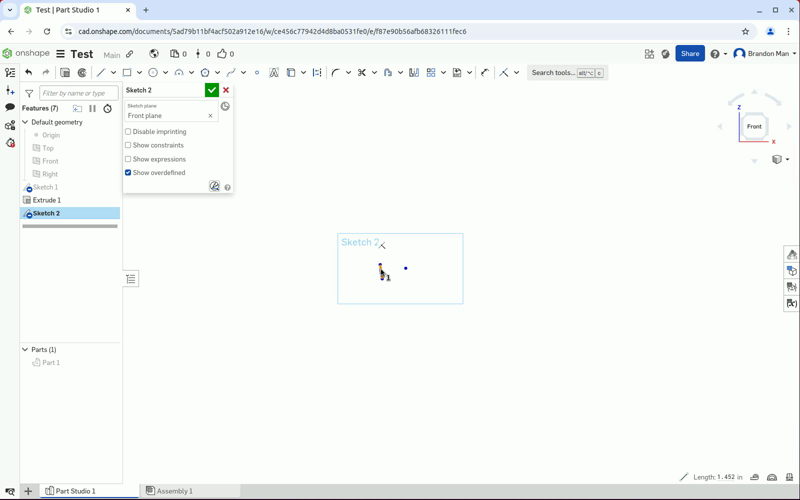
scroll(-6)
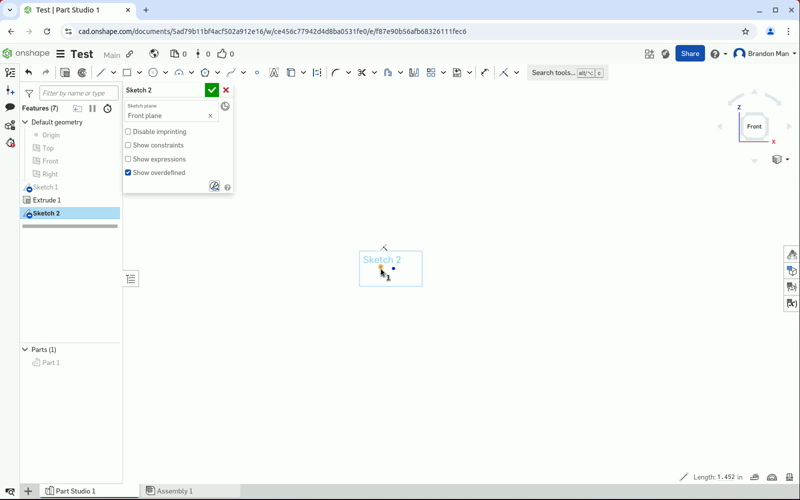
mouse_move(73, 352)
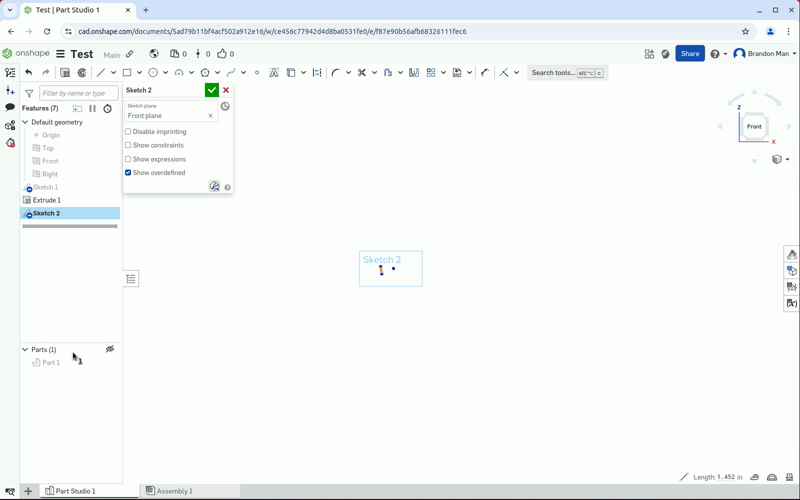
key(shift+y)
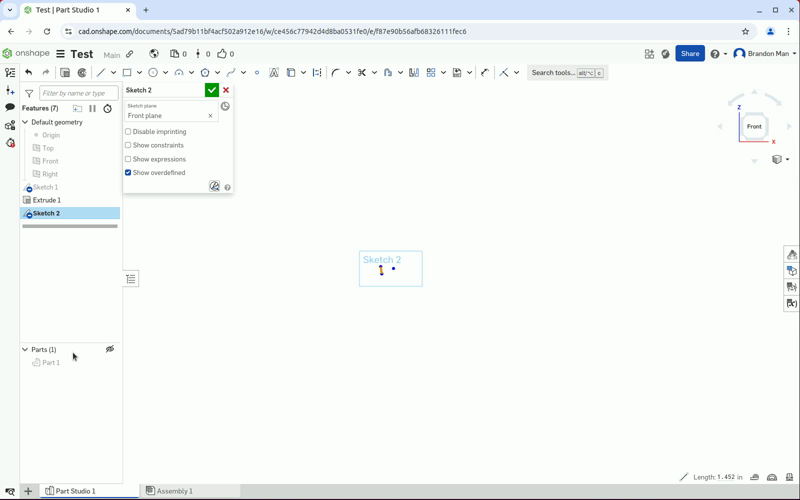
key(shift+e)
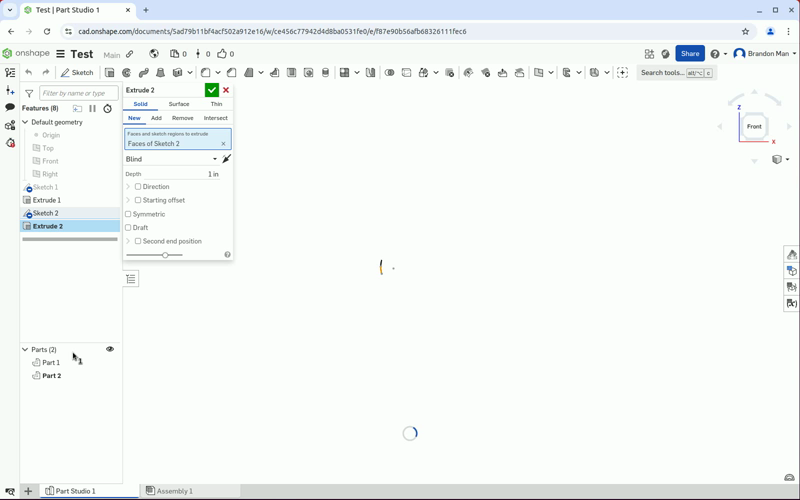
mouse_move(143, 106)
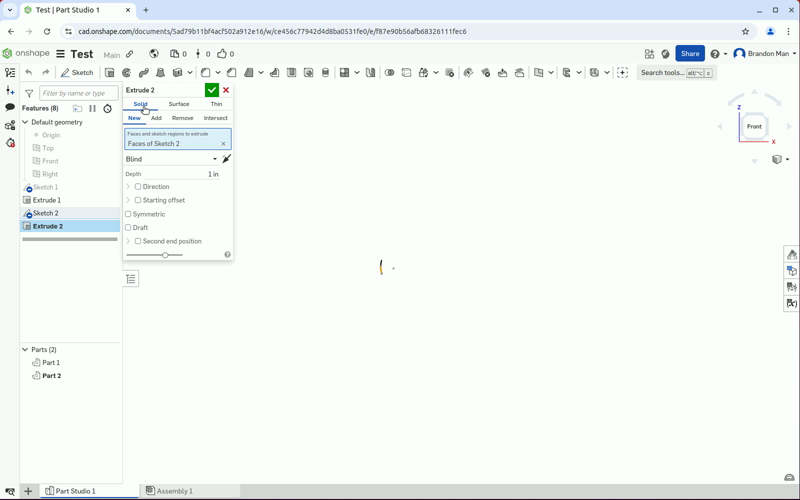
click(143, 106)
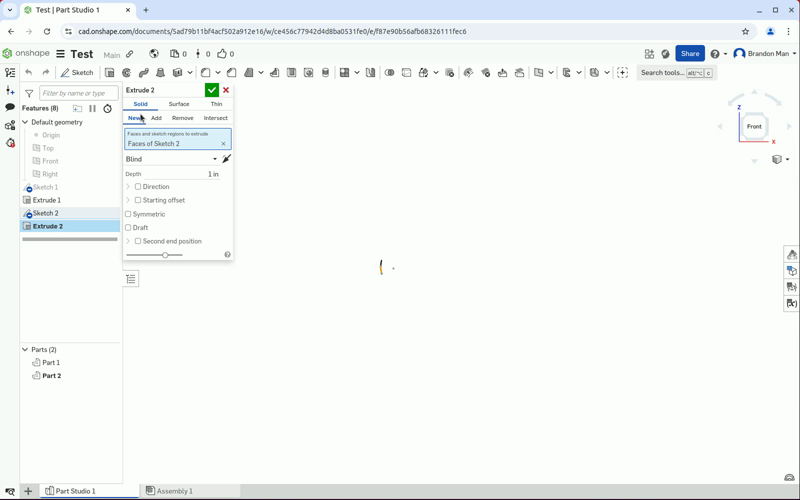
mouse_move(137, 120)
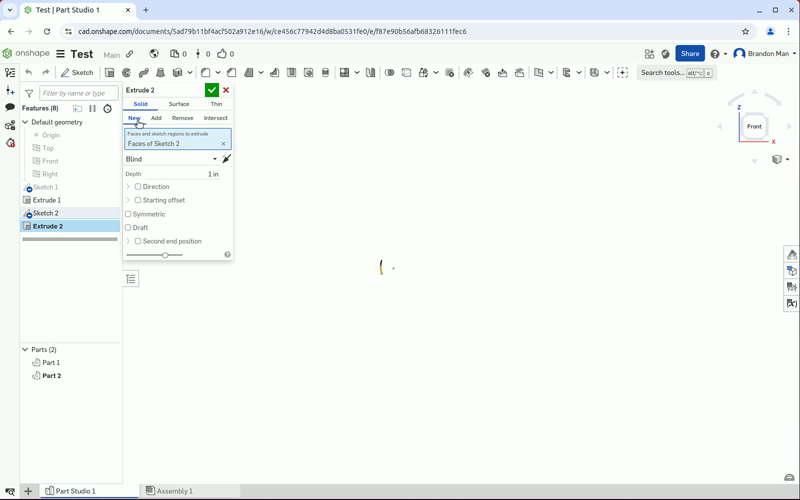
click(137, 120)
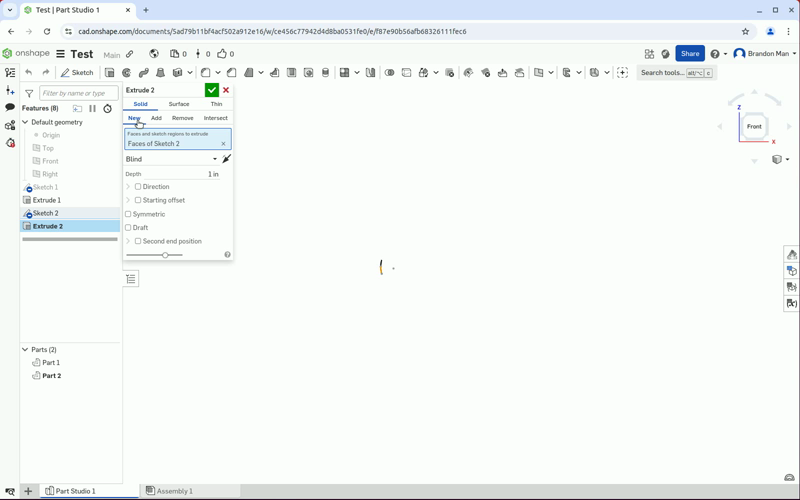
key(tab, 4)
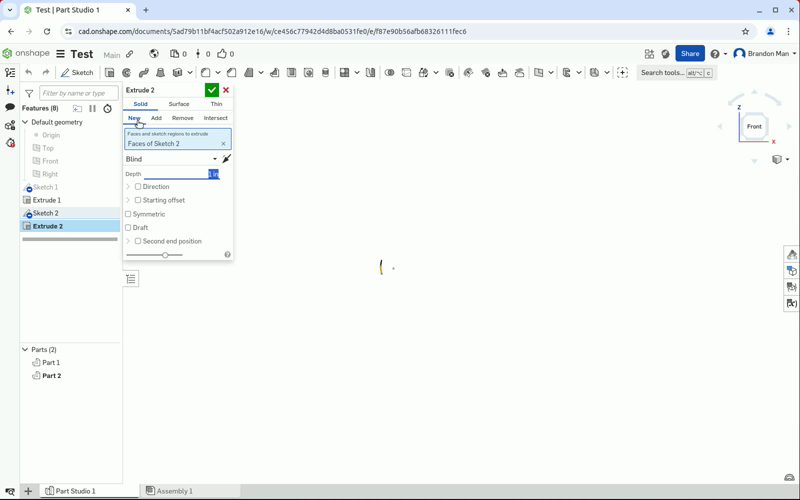
text(0.963)
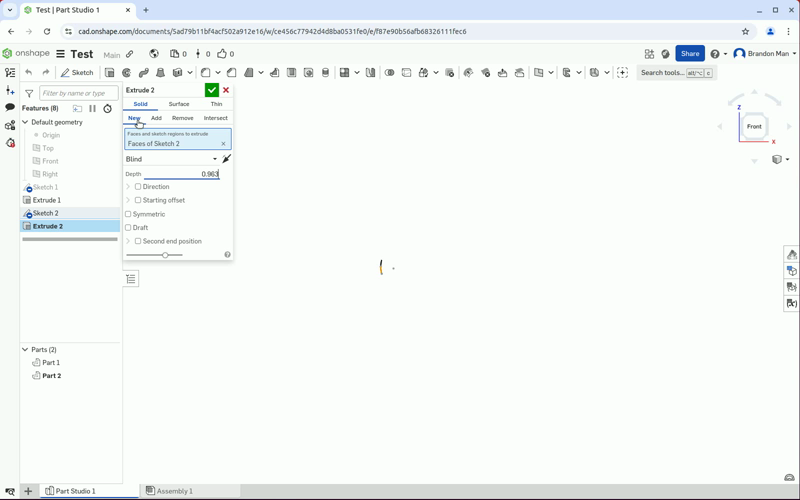
key(enter)
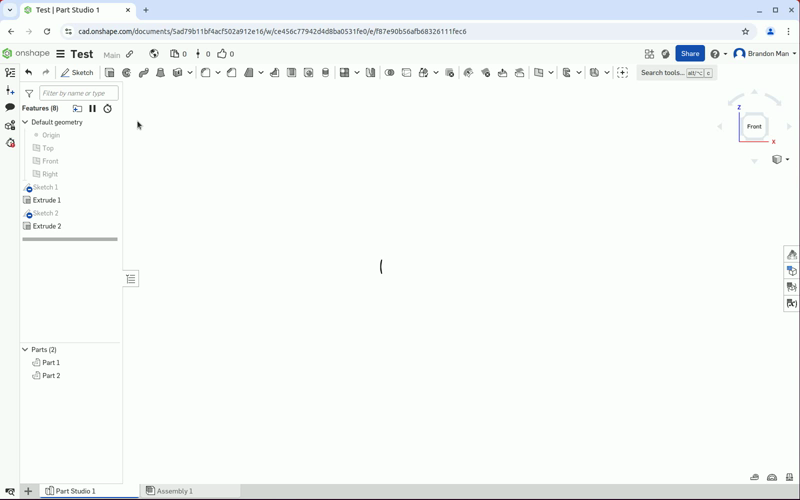
key(shift+h)
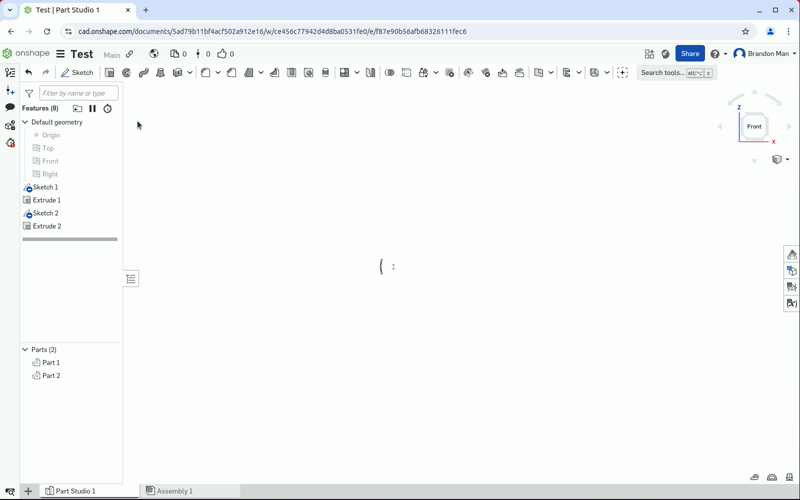
key(shift+h)
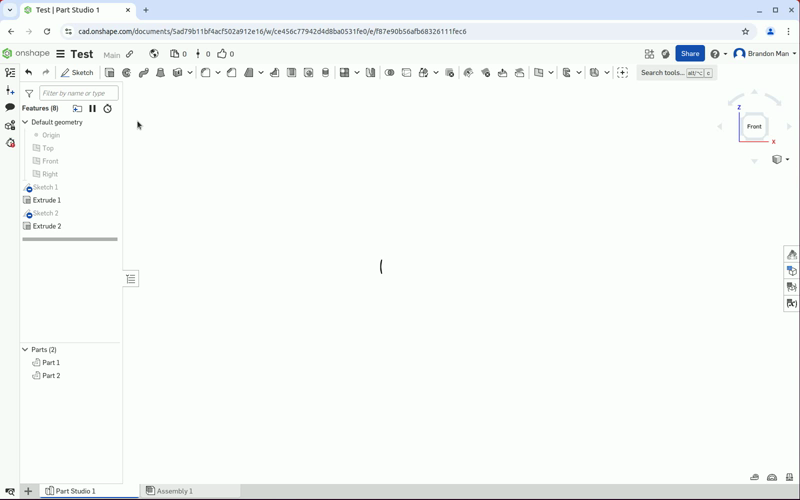
mouse_move(73, 189)
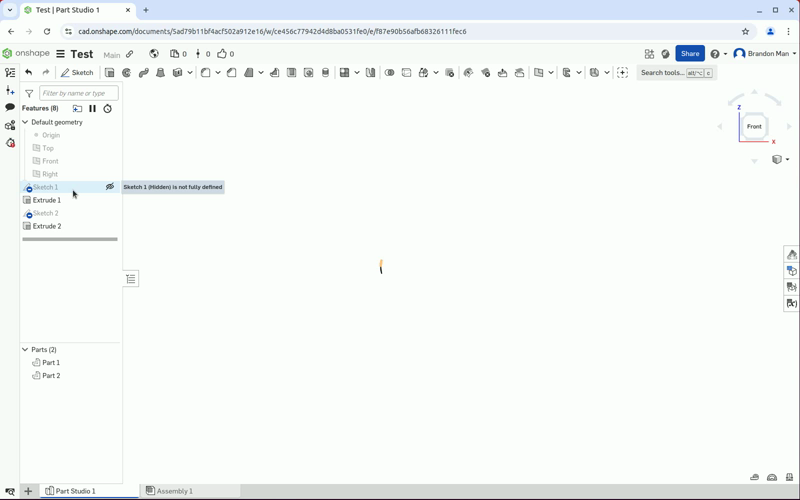
click(73, 189)
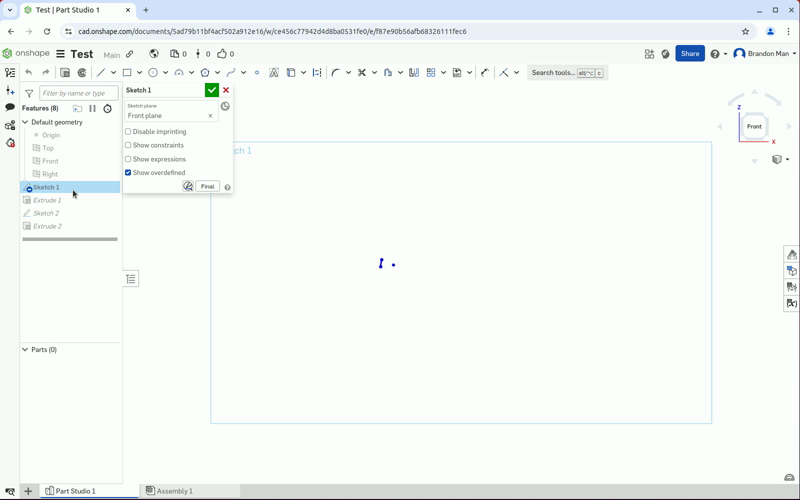
mouse_move(229, 92)
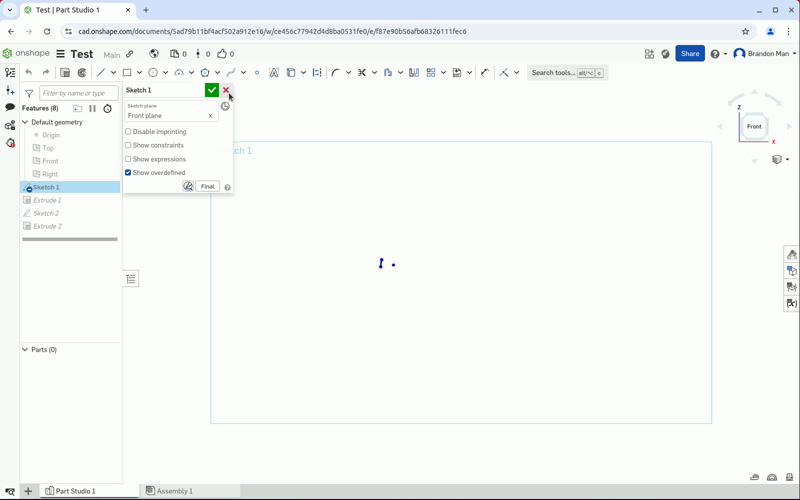
click(229, 92)
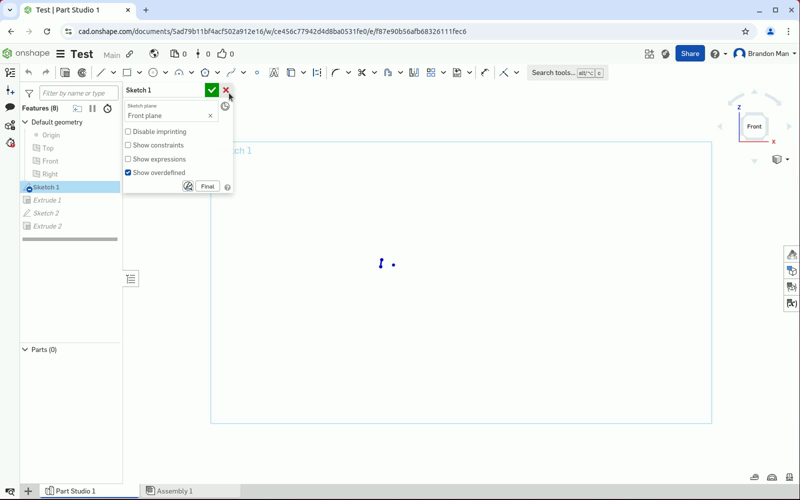
key(shift+s)
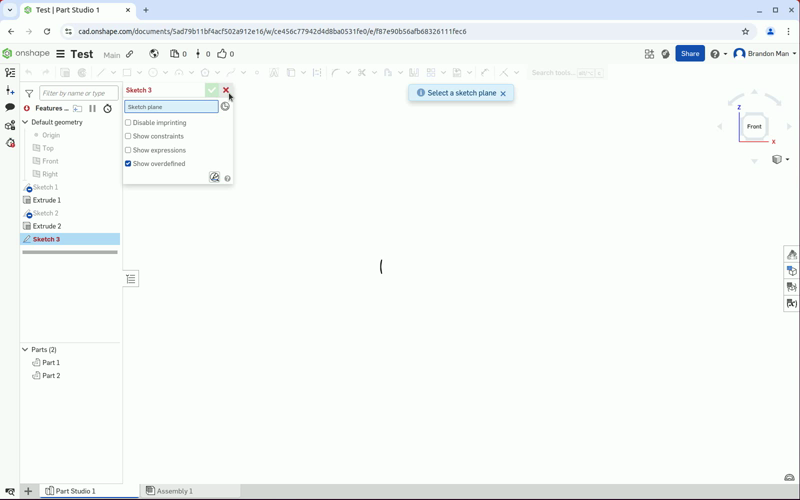
mouse_move(73, 163)
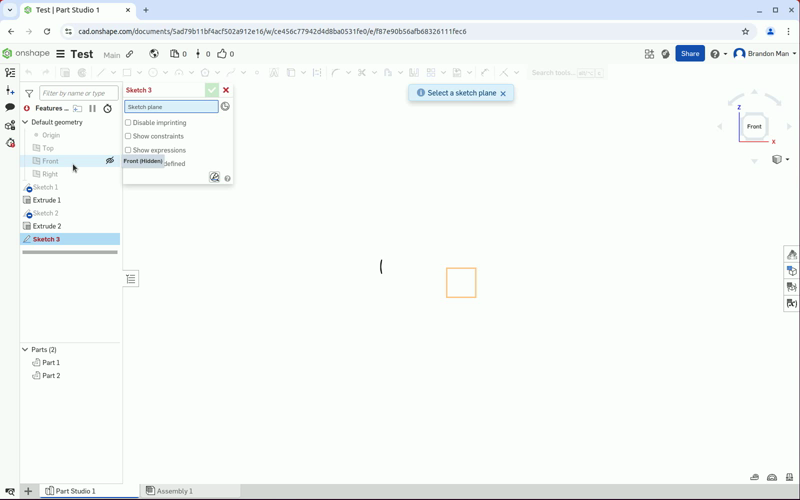
click(73, 163)
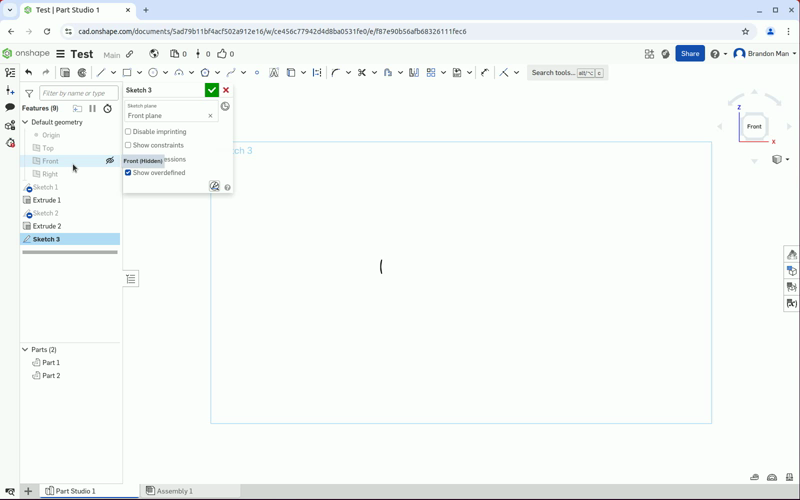
mouse_move(73, 352)
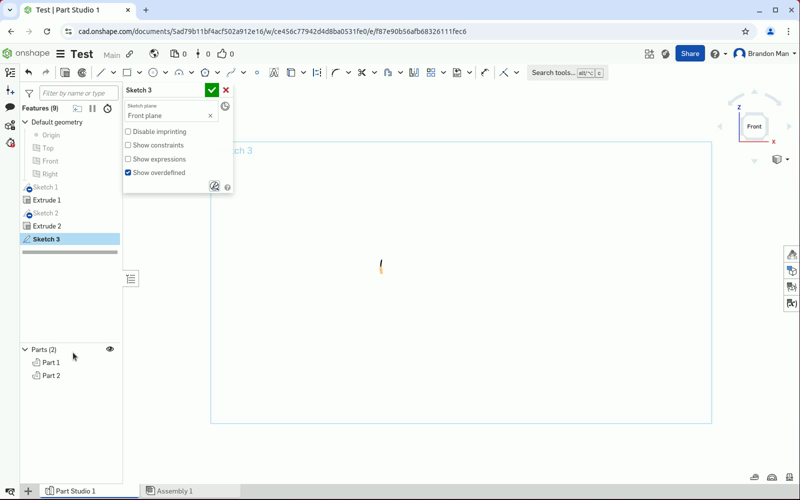
key(y)
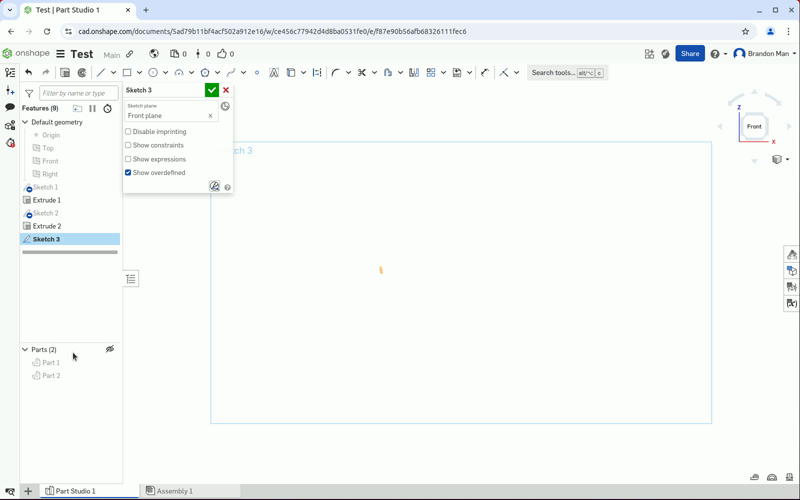
key(a)
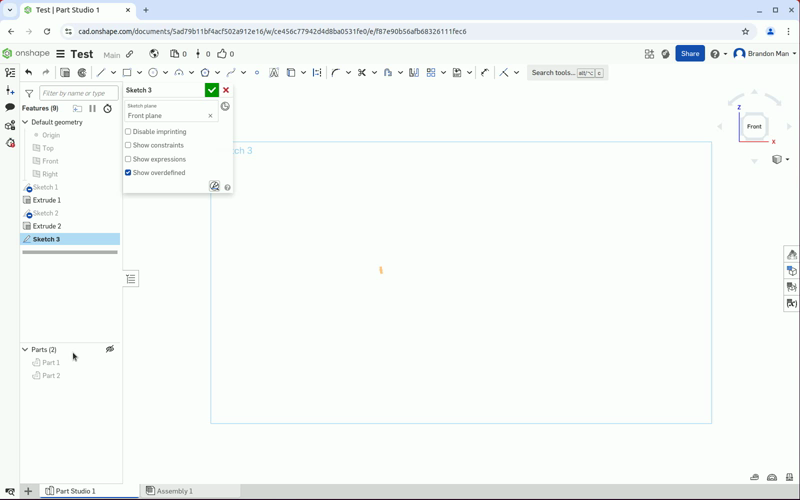
key_down(shift)
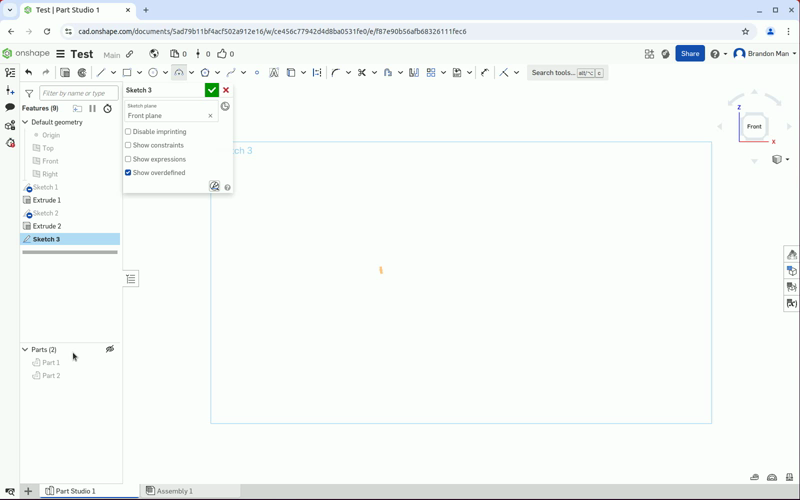
mouse_move(430, 274)
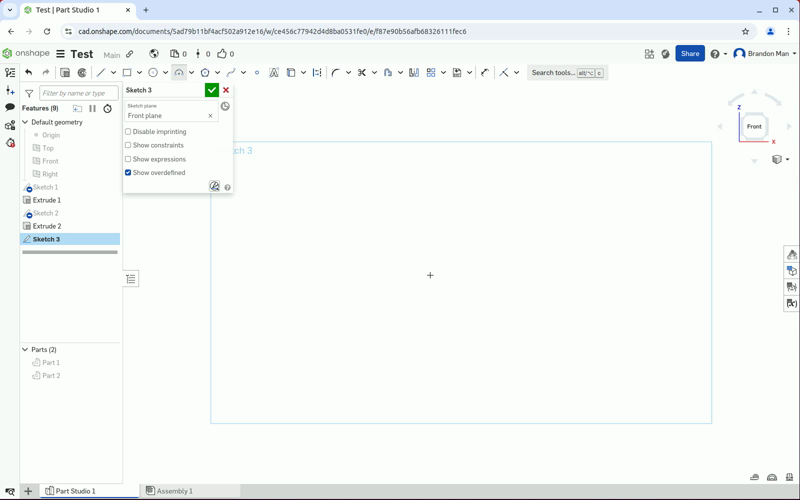
click(430, 274)
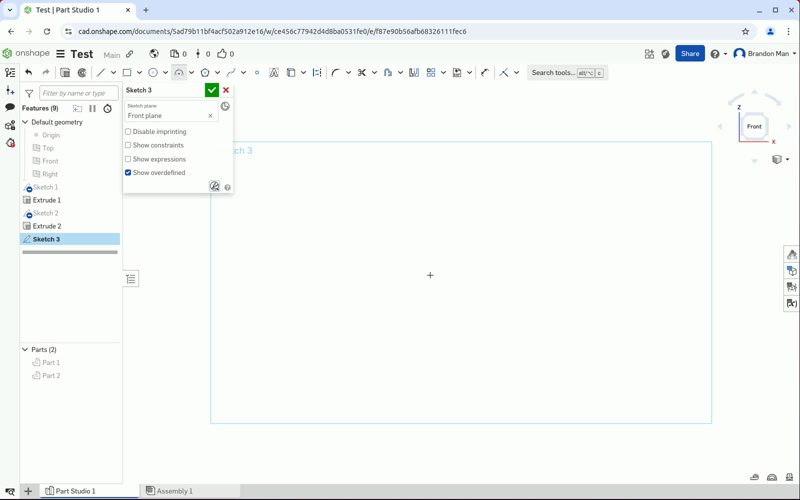
key_up(shift)
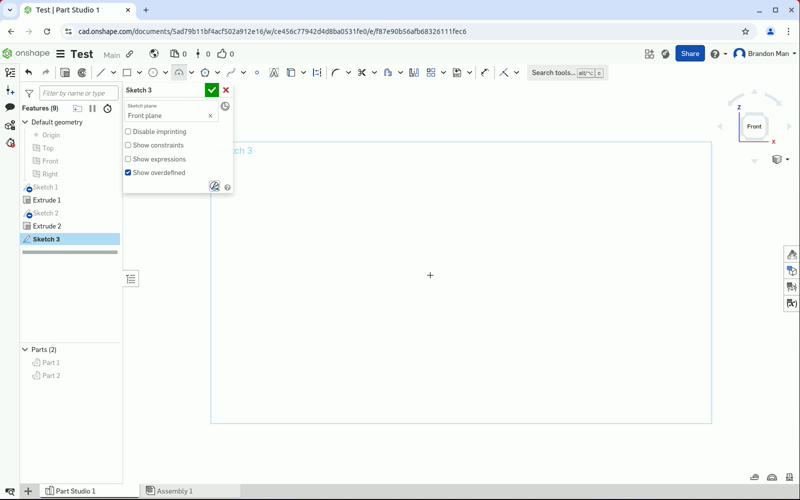
key_down(shift)
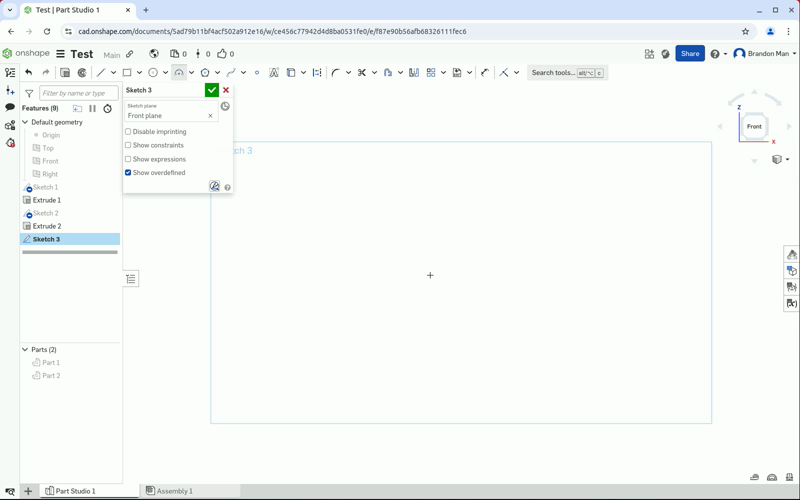
mouse_move(431, 263)
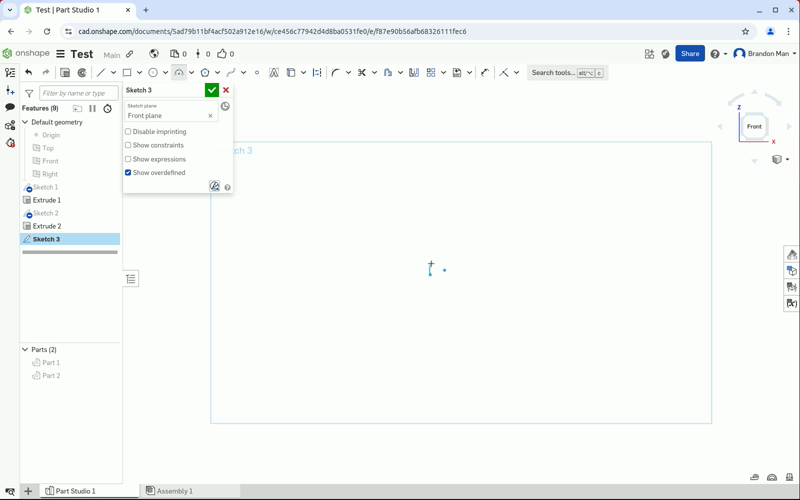
click(431, 263)
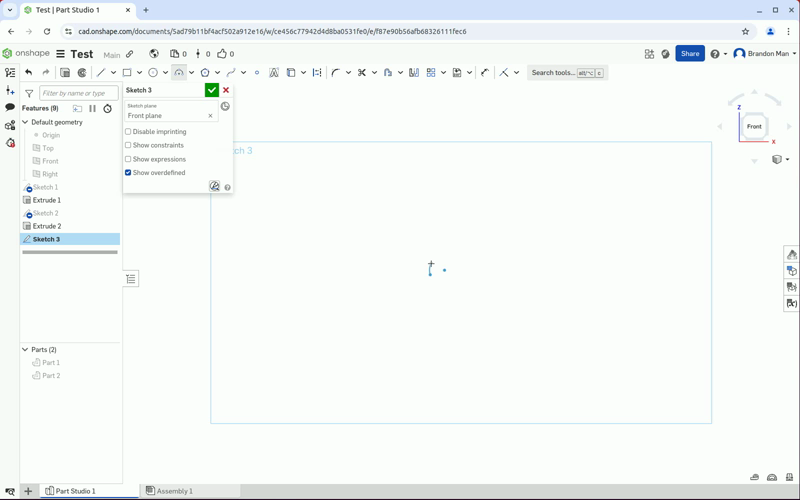
mouse_move(431, 268)
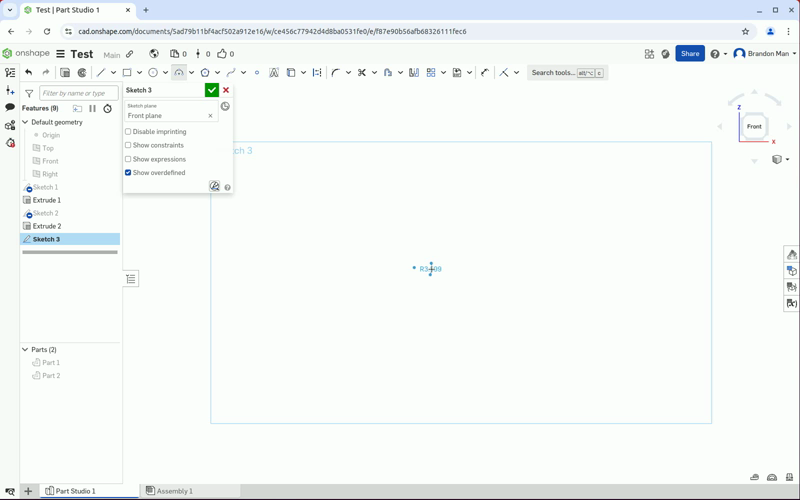
click(431, 268)
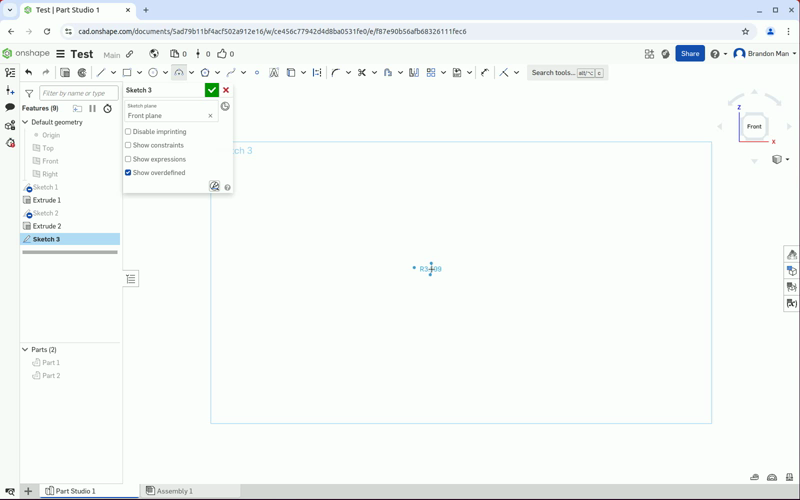
key_up(shift)
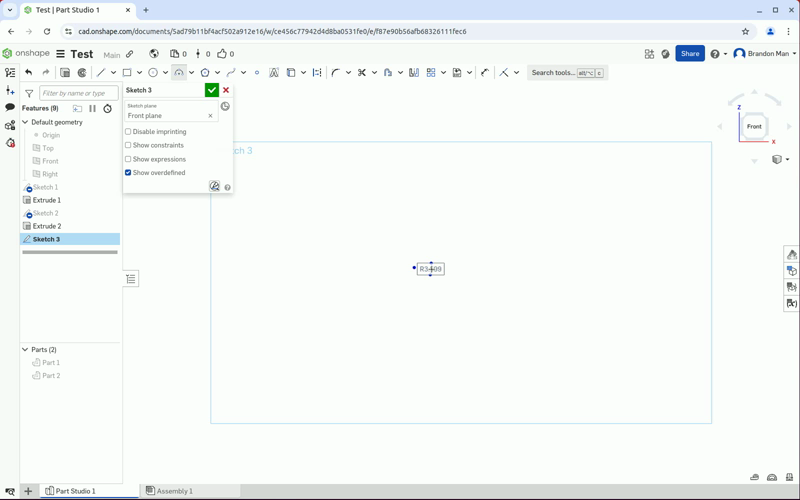
key(esc)
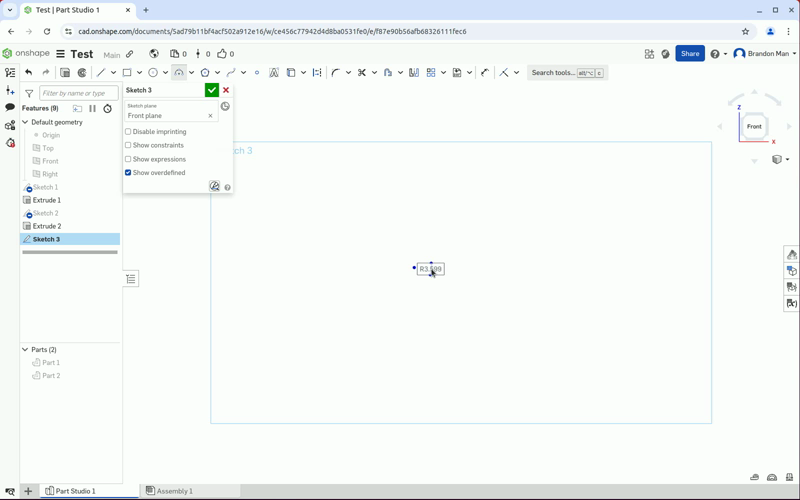
key(l)
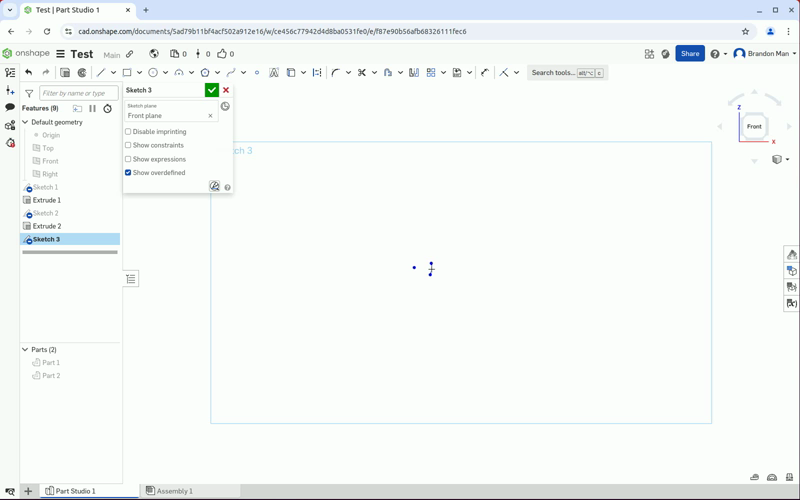
mouse_move(431, 263)
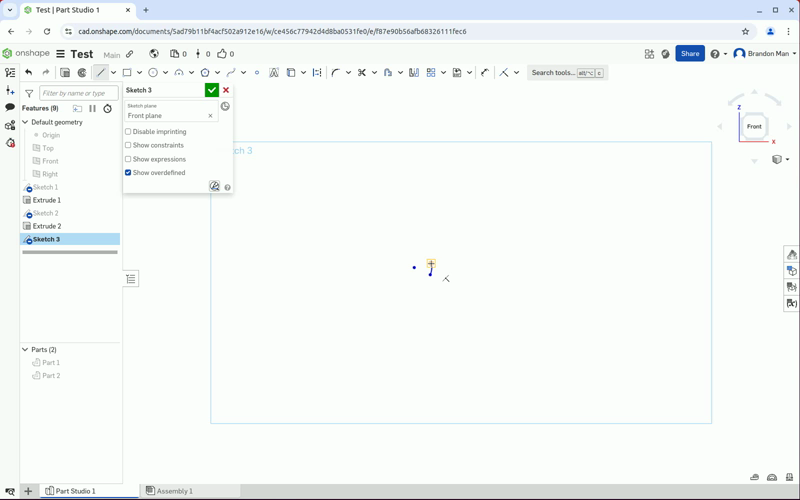
click(431, 263)
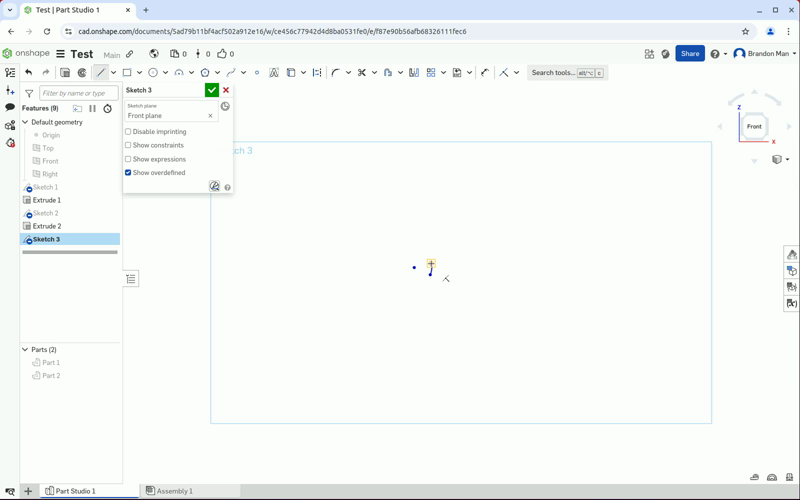
mouse_move(461, 263)
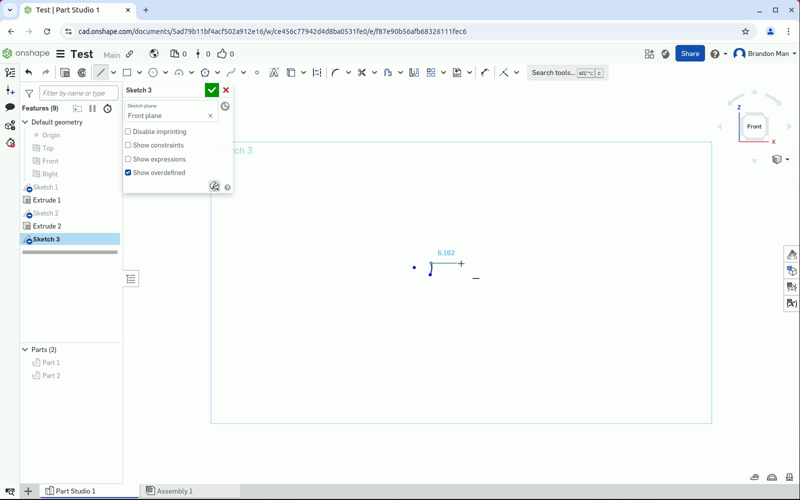
key_down(shift)
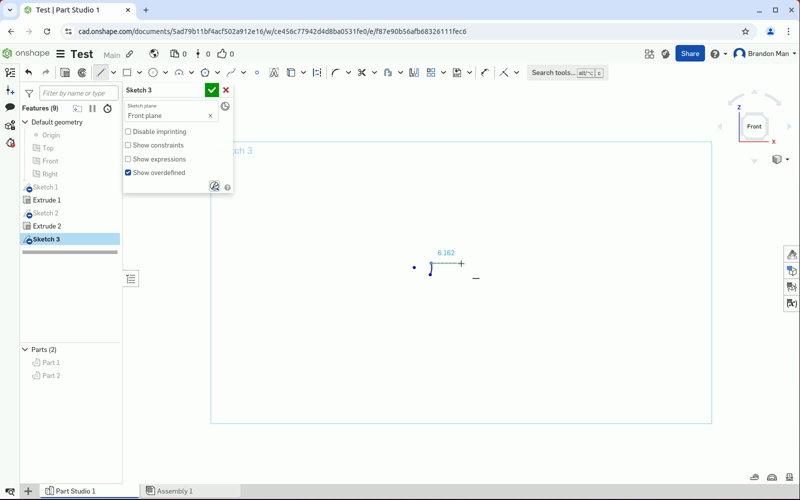
mouse_move(430, 274)
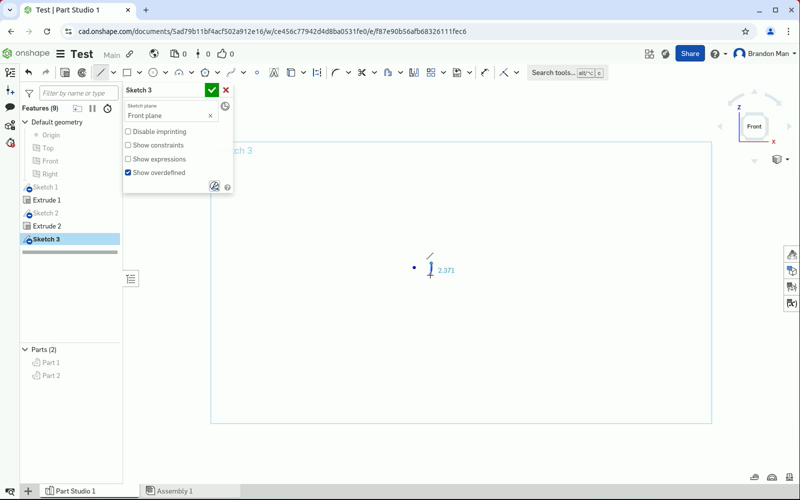
key_up(shift)
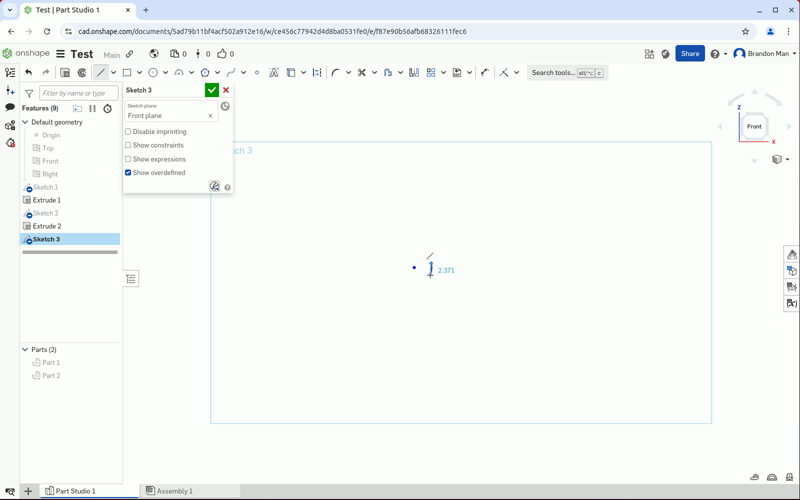
click(430, 274)
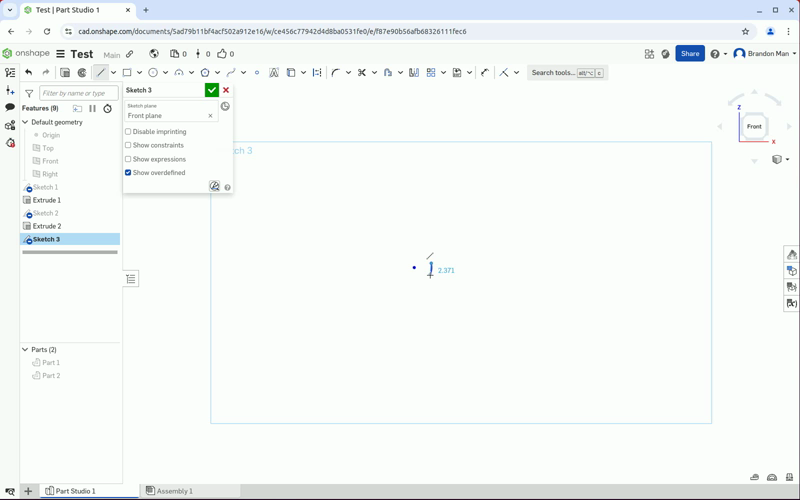
key(esc)
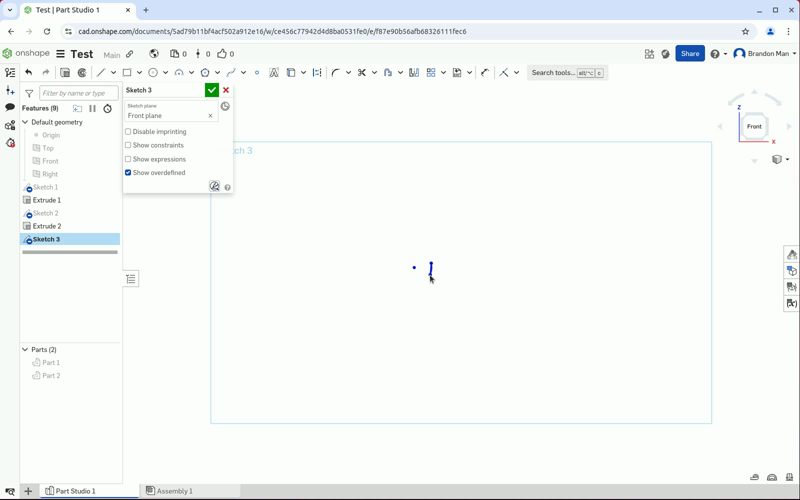
mouse_move(430, 274)
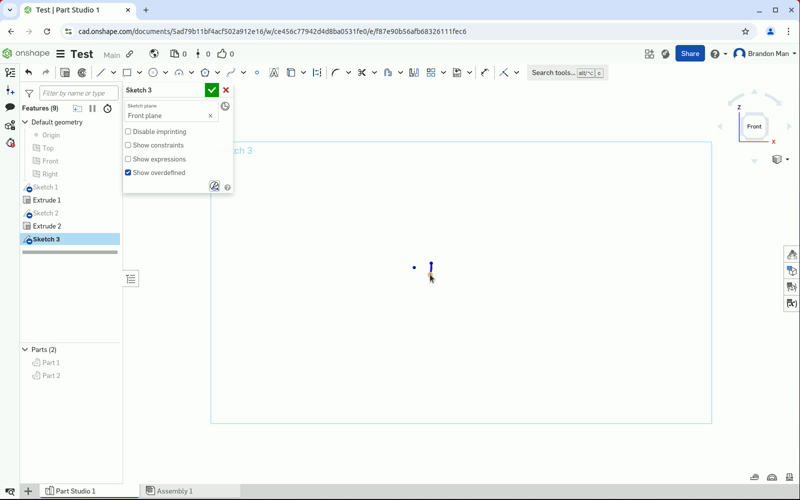
scroll(6)
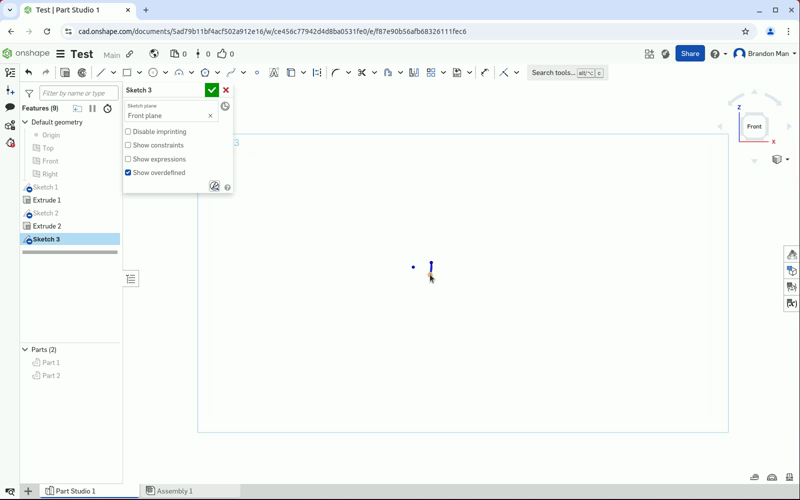
scroll(6)
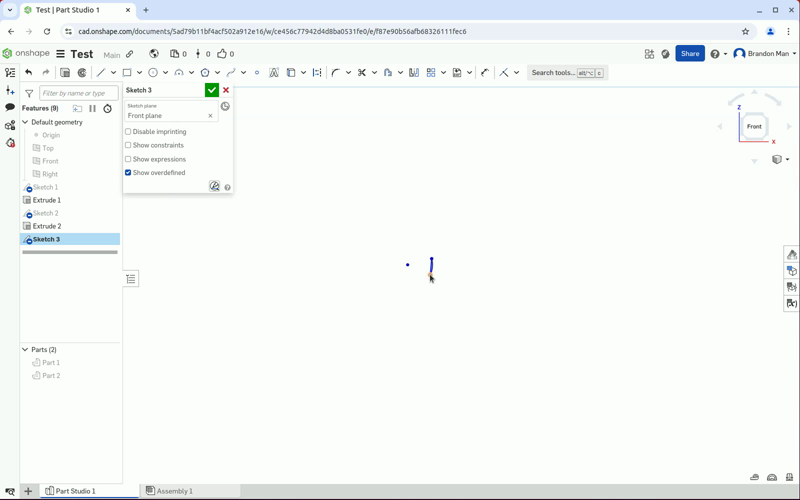
scroll(6)
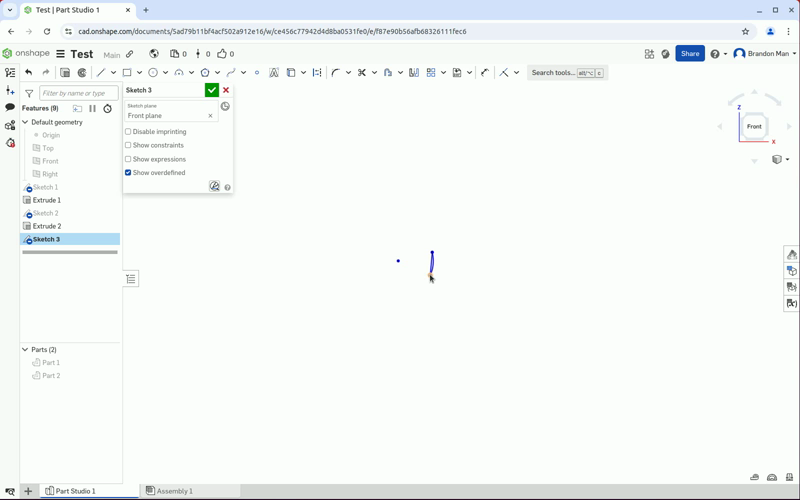
scroll(6)
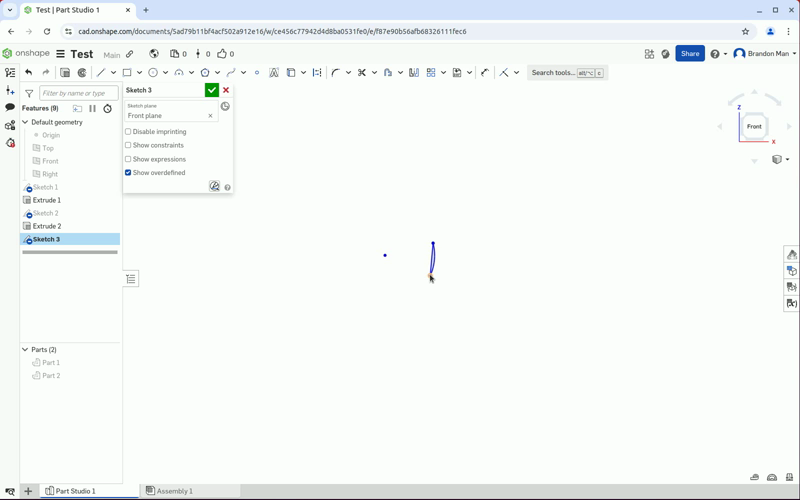
scroll(6)
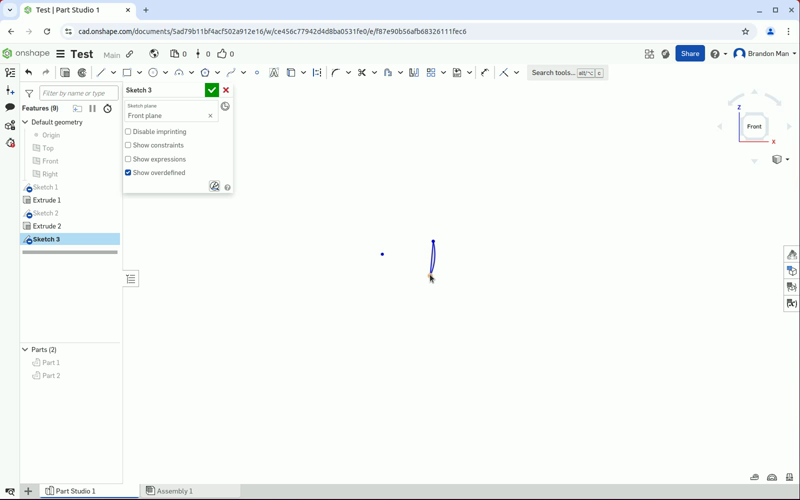
scroll(6)
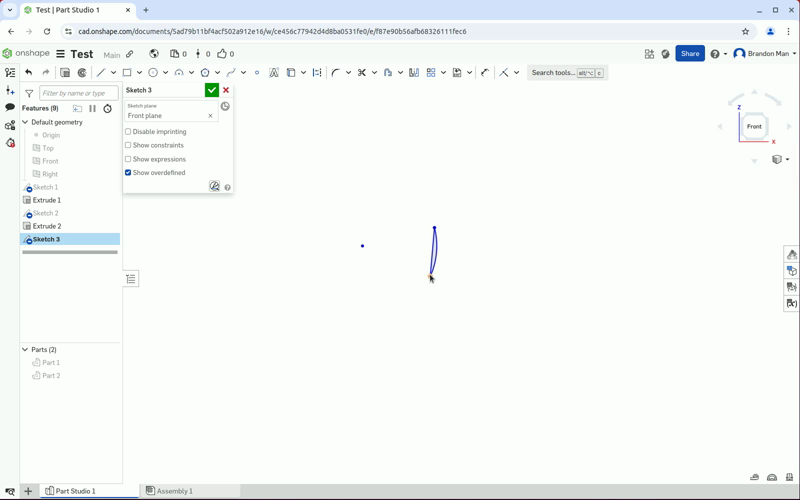
scroll(6)
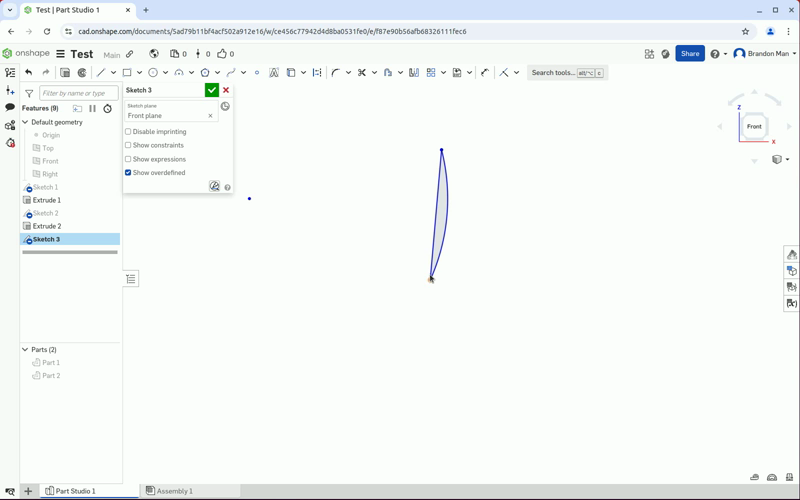
click(430, 274)
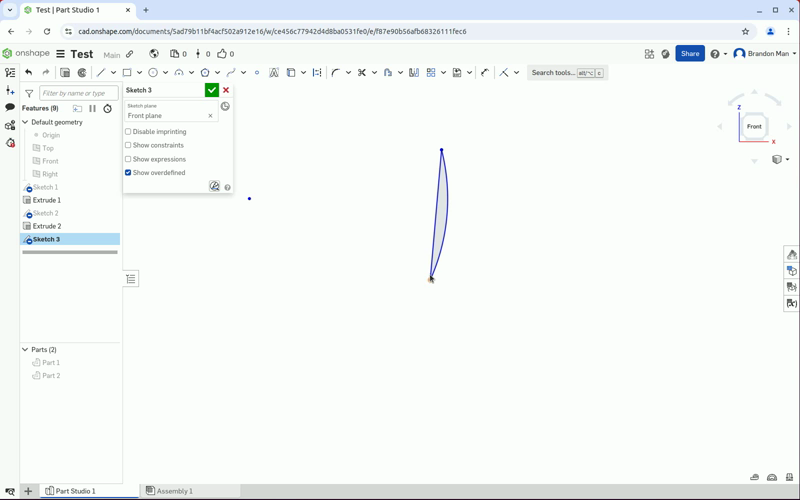
scroll(-6)
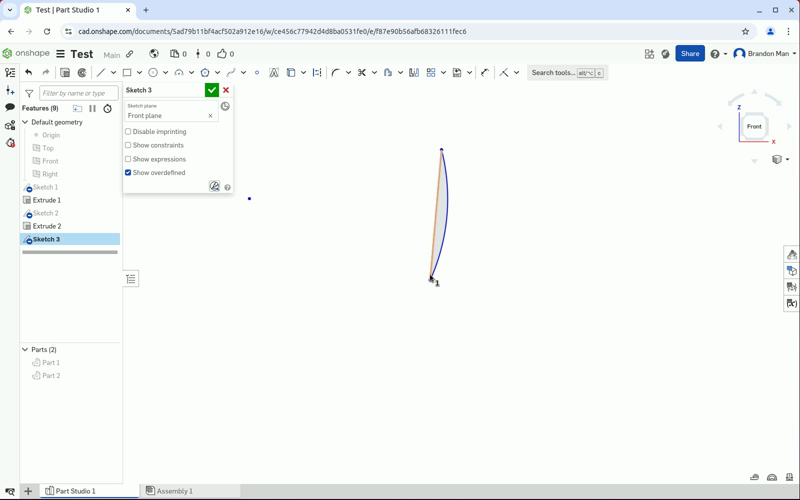
scroll(-6)
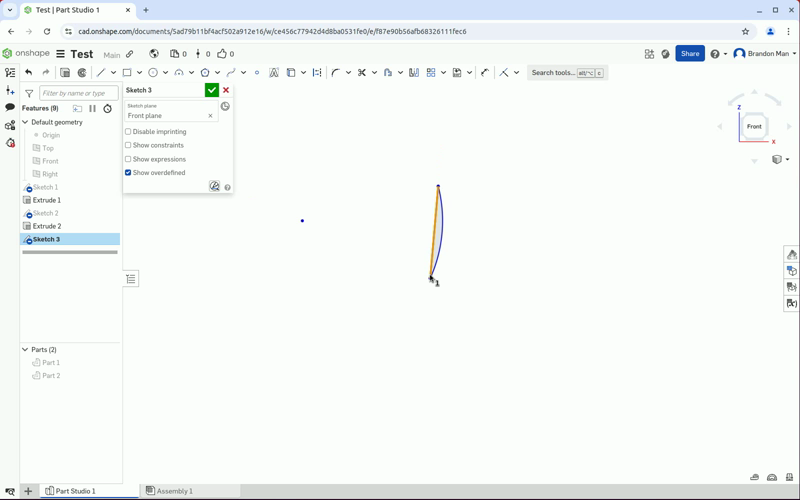
scroll(-6)
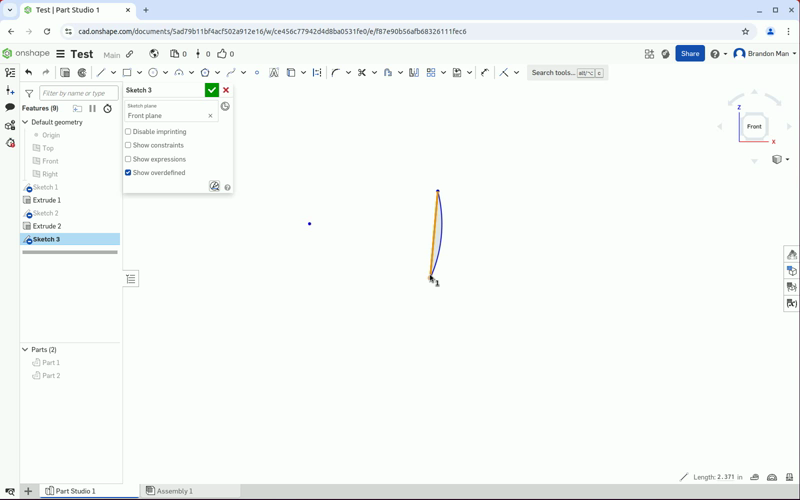
scroll(-6)
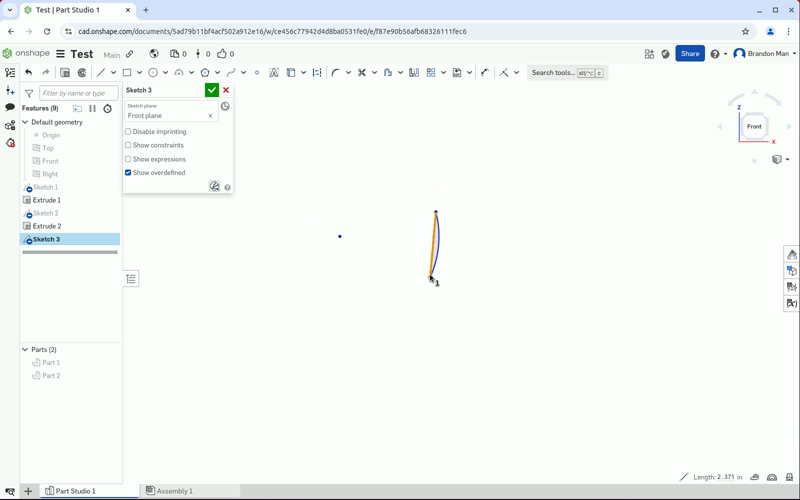
scroll(-6)
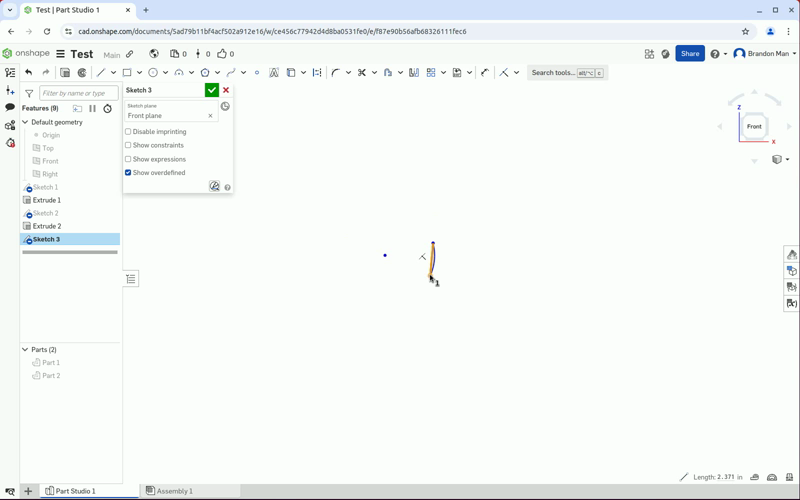
scroll(-6)
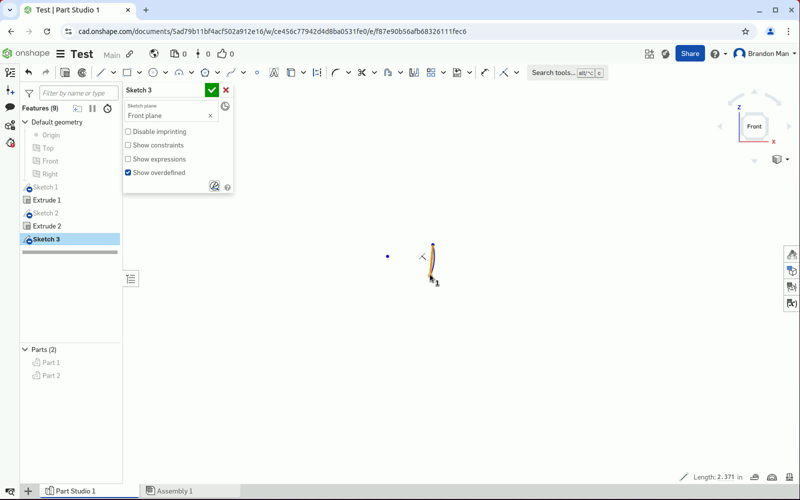
scroll(-6)
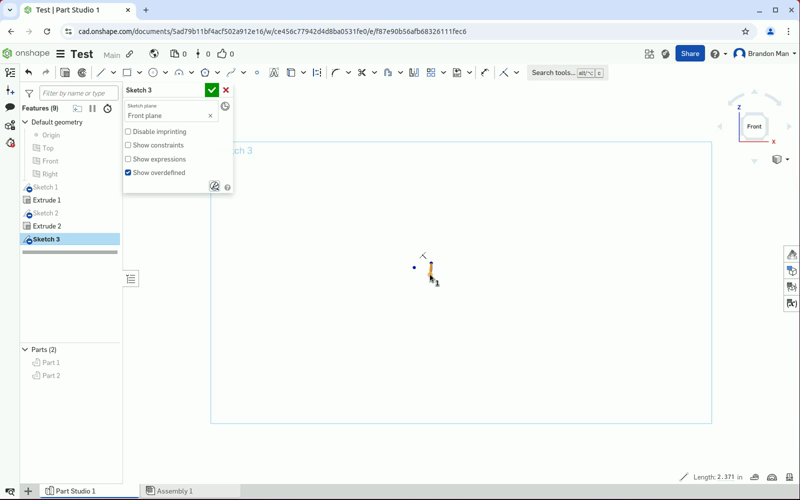
mouse_move(73, 352)
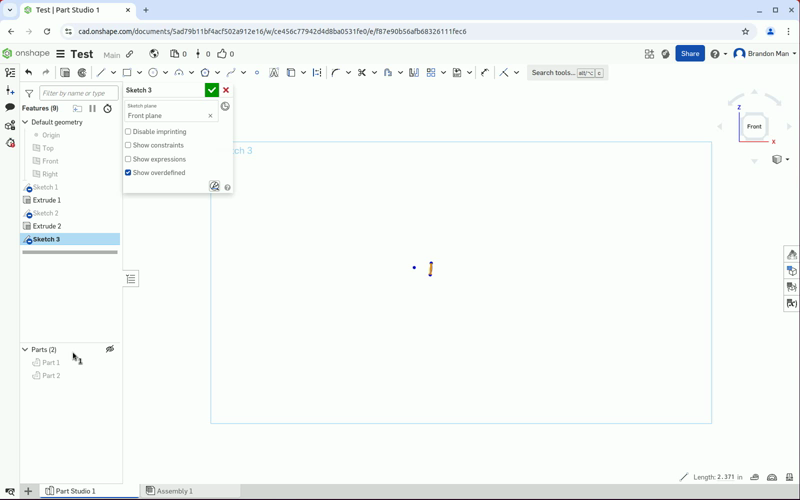
key(shift+y)
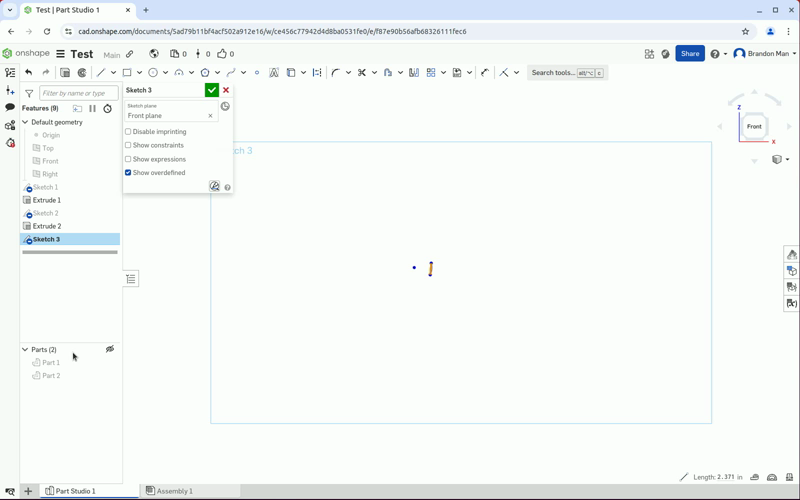
key(shift+e)
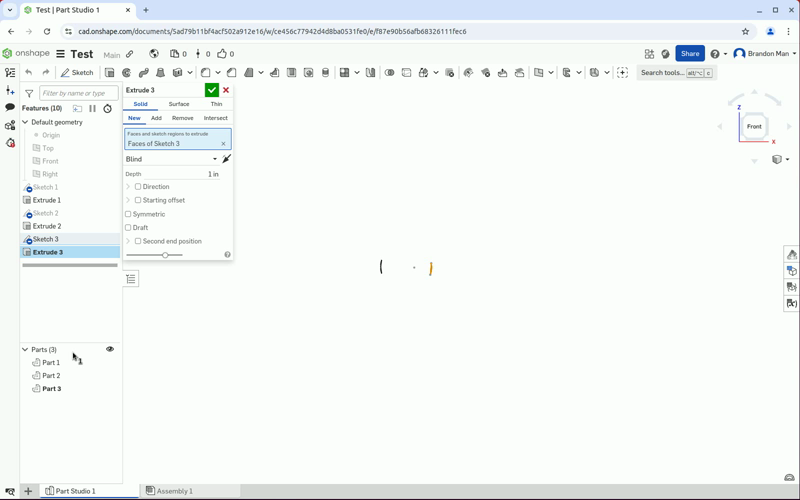
mouse_move(143, 106)
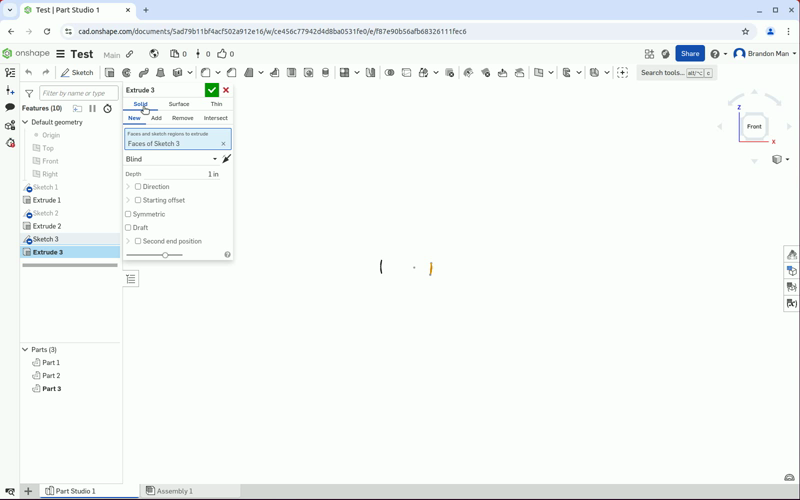
click(143, 106)
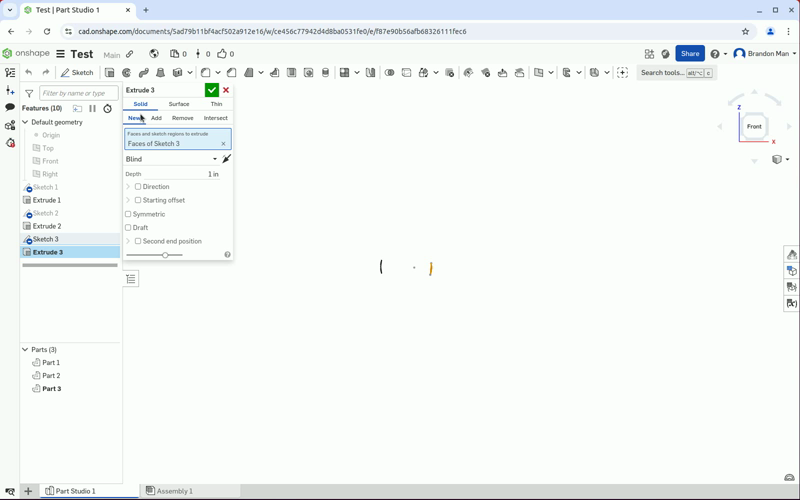
mouse_move(137, 120)
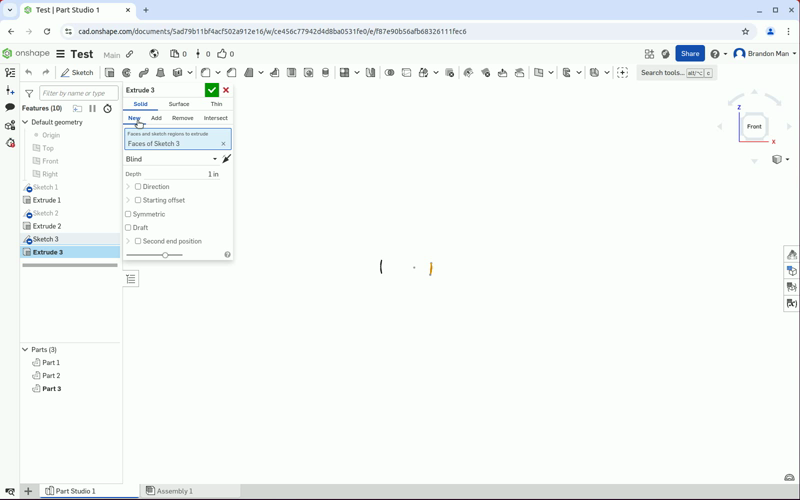
click(137, 120)
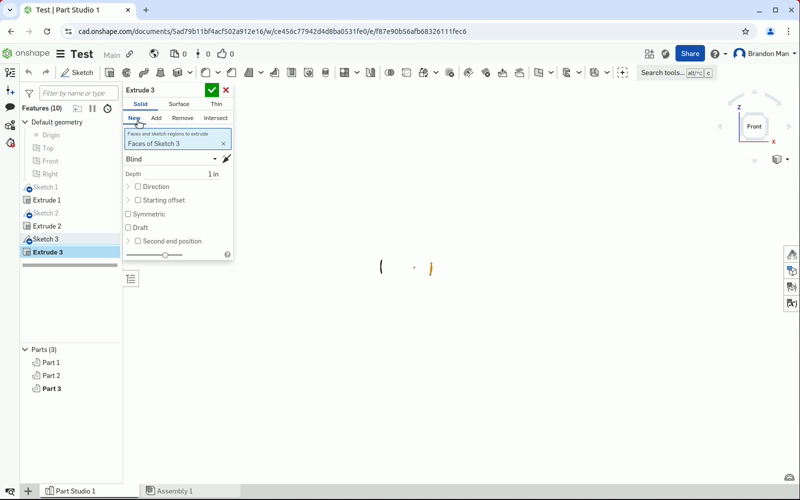
key(tab, 4)
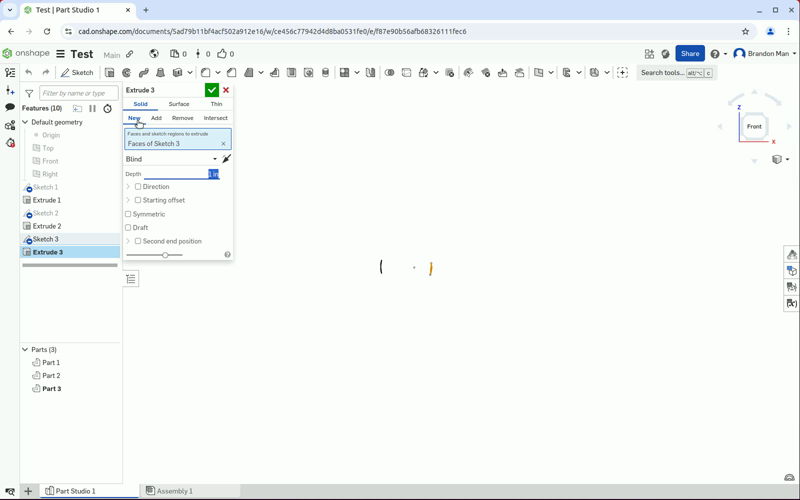
text(0.963)
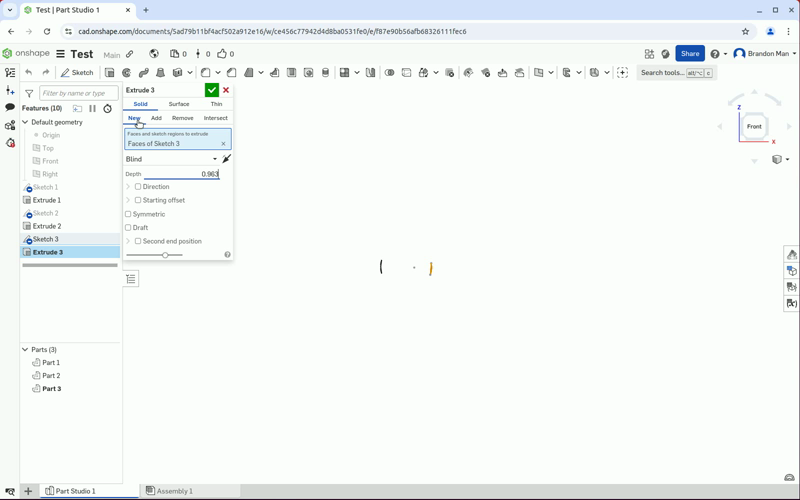
key(enter)
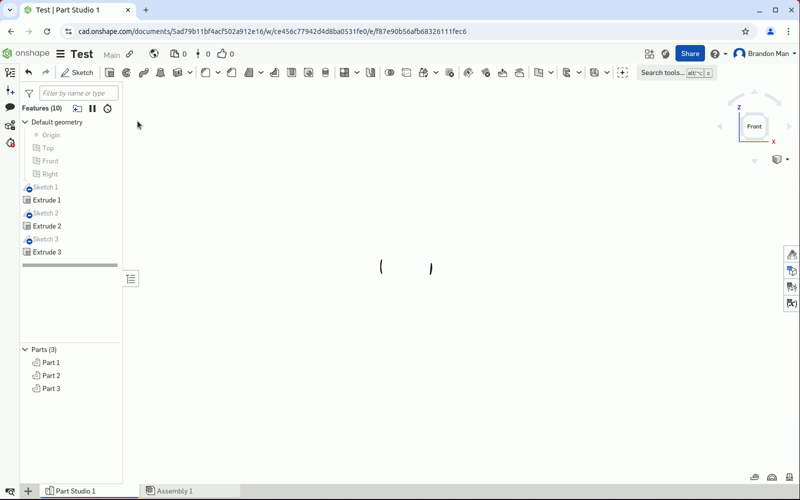
key(shift+h)
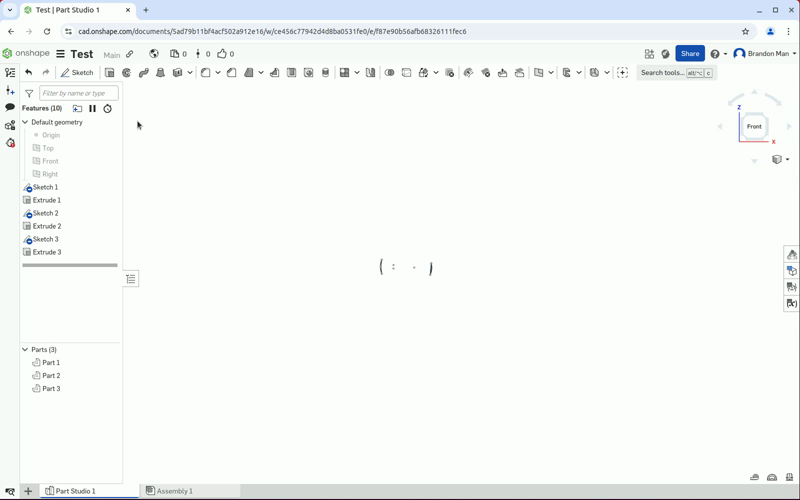
key(shift+h)
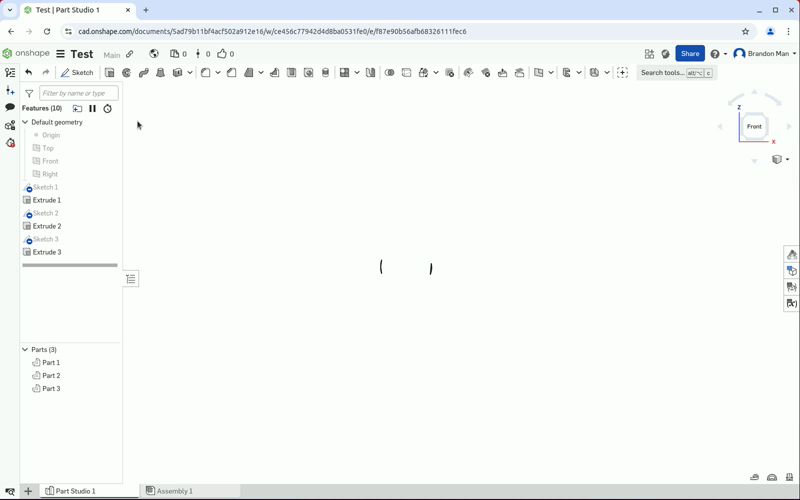
mouse_move(73, 189)
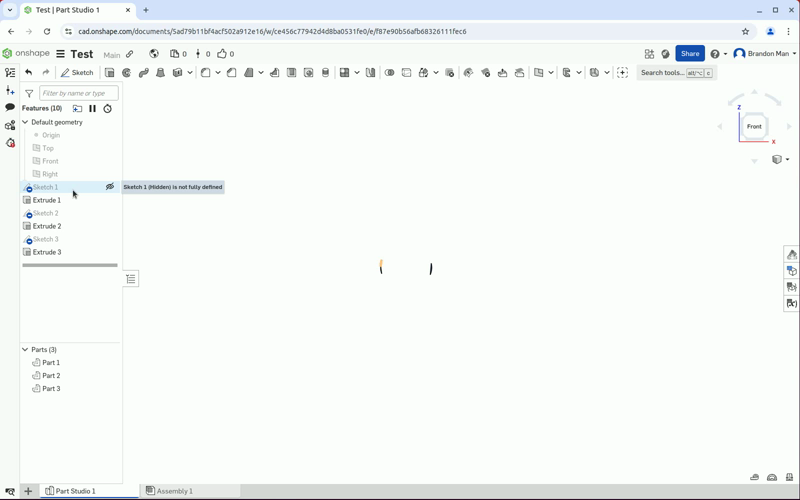
click(73, 189)
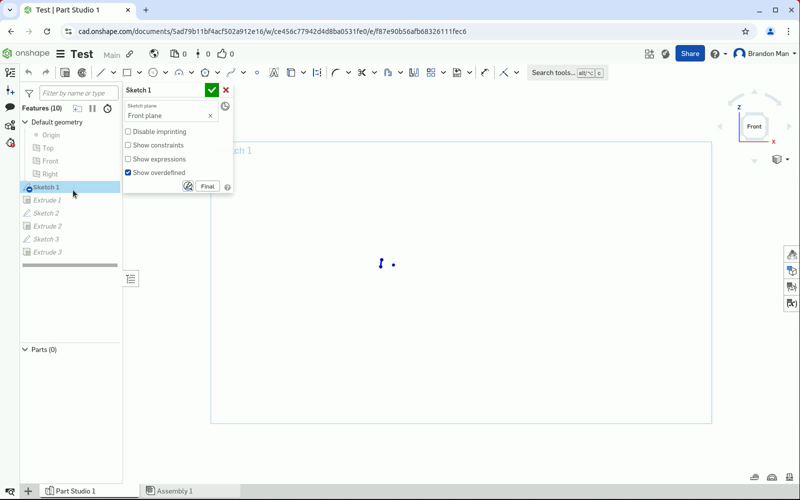
mouse_move(229, 92)
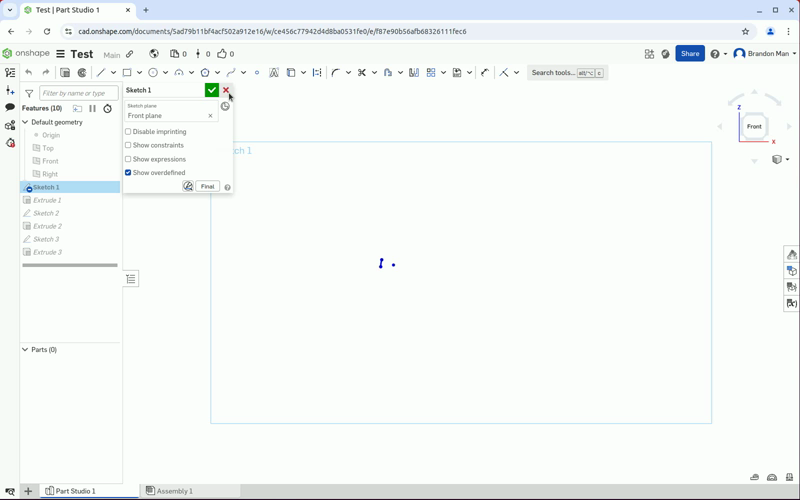
click(229, 92)
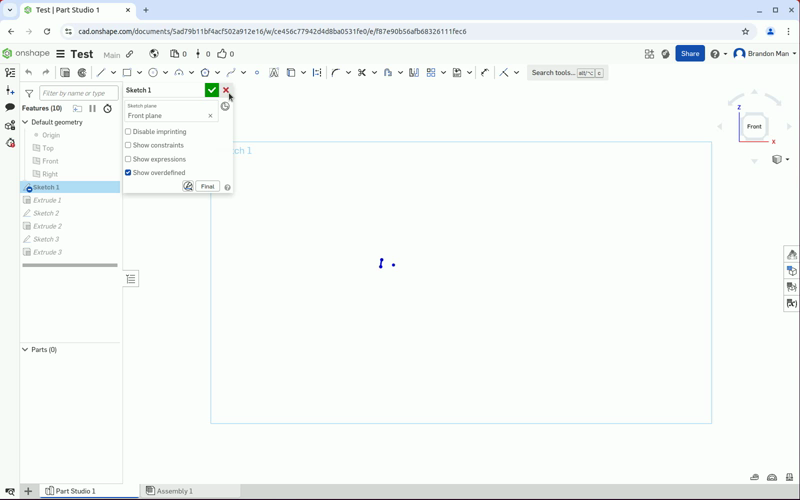
key(shift+s)
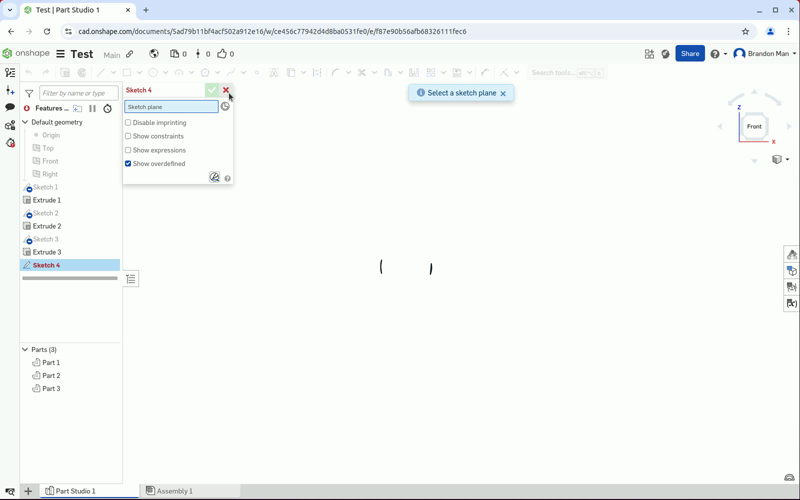
mouse_move(73, 163)
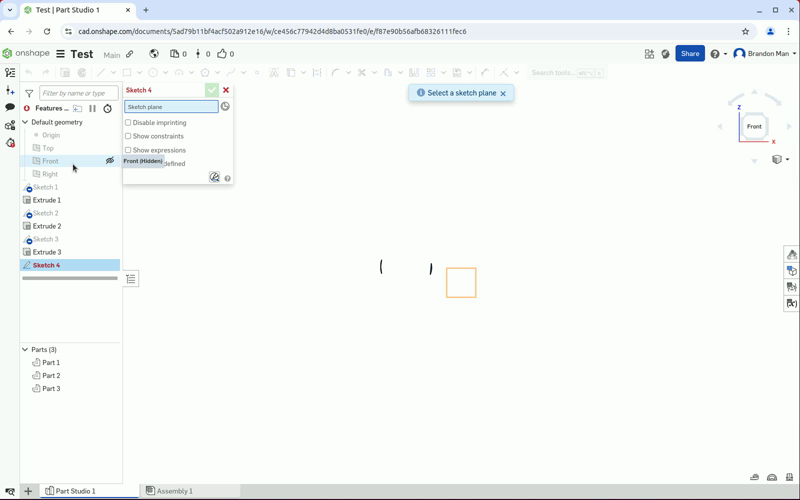
click(73, 163)
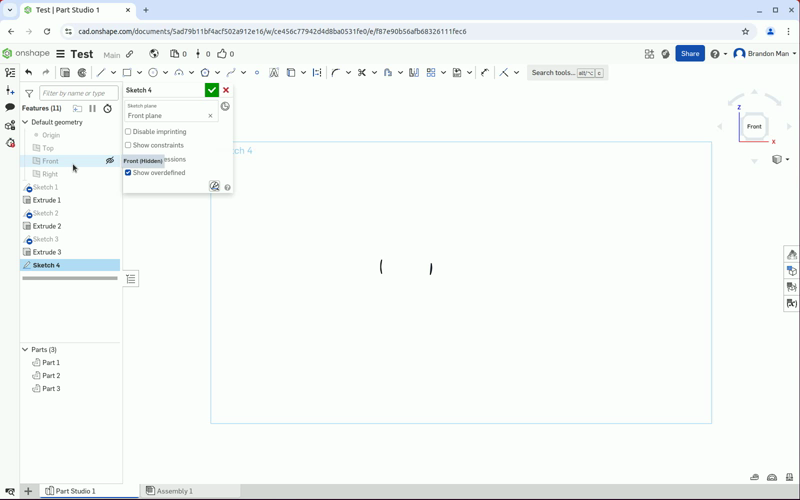
mouse_move(73, 352)
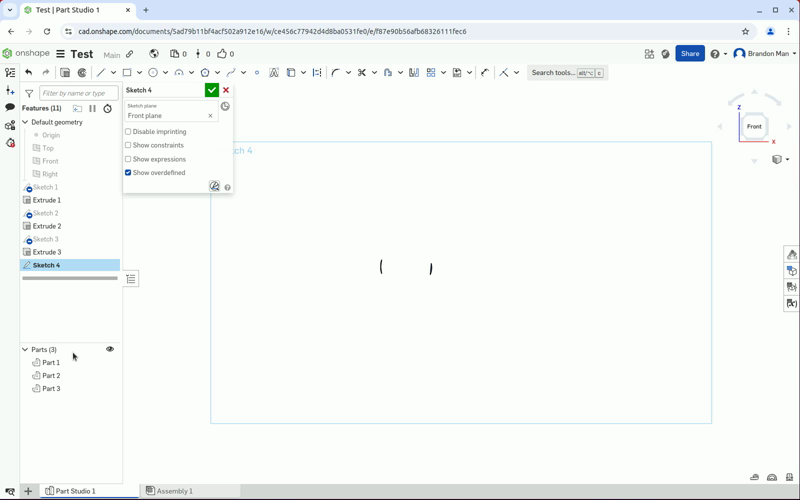
key(y)
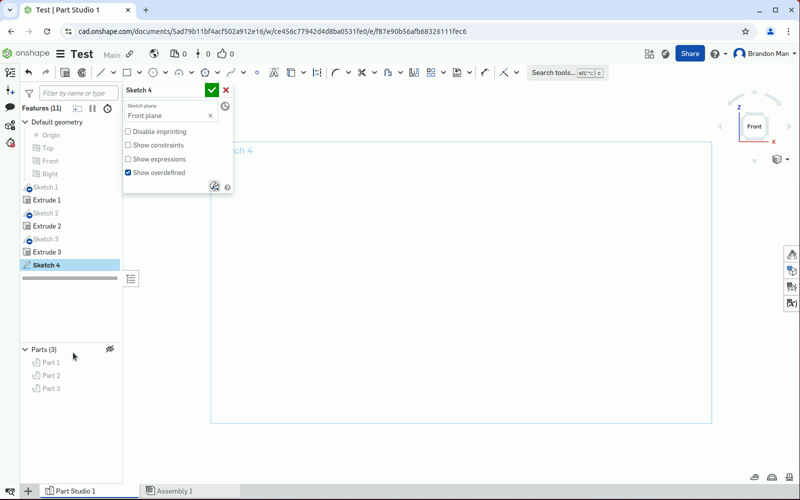
key(c)
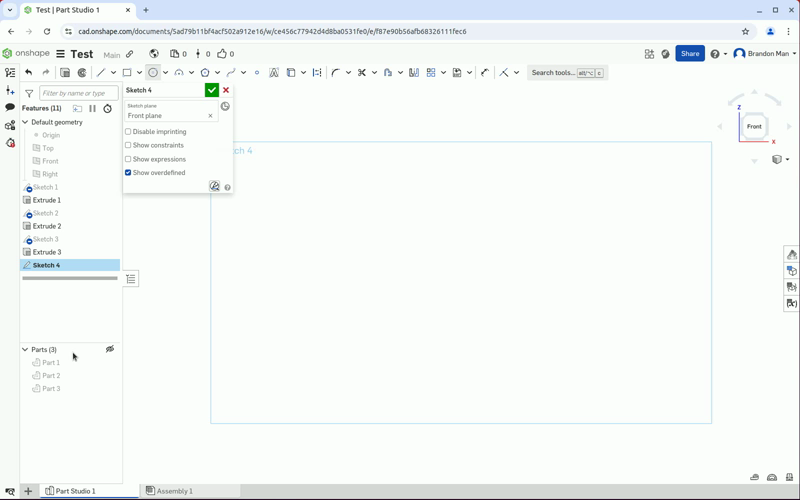
key_down(shift)
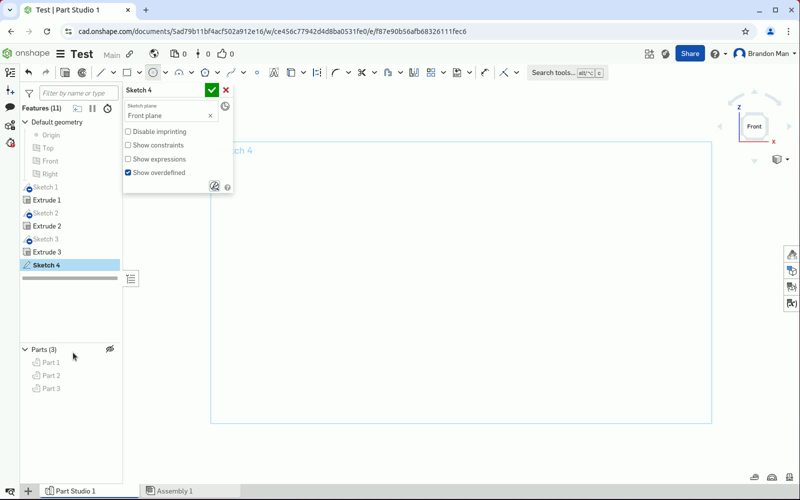
mouse_move(407, 185)
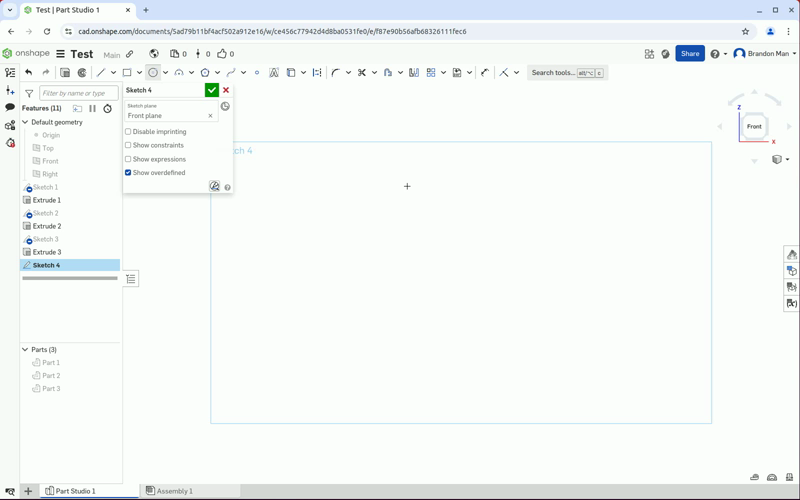
click(407, 185)
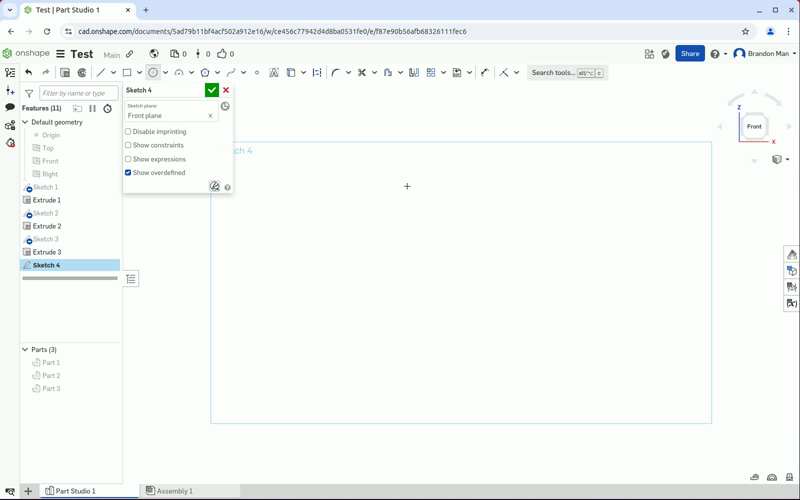
key_up(shift)
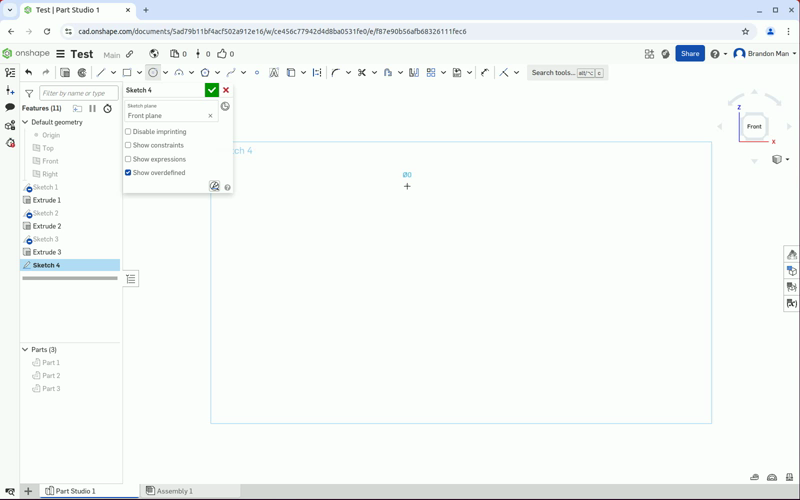
mouse_move(423, 185)
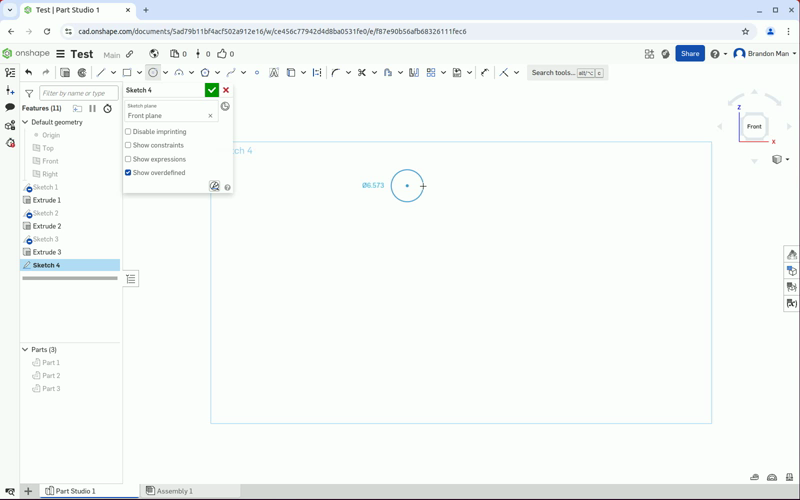
click(423, 185)
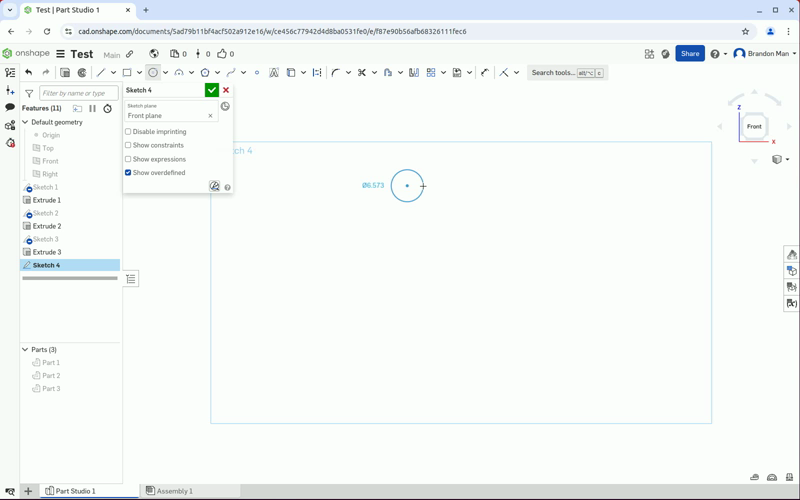
key(esc)
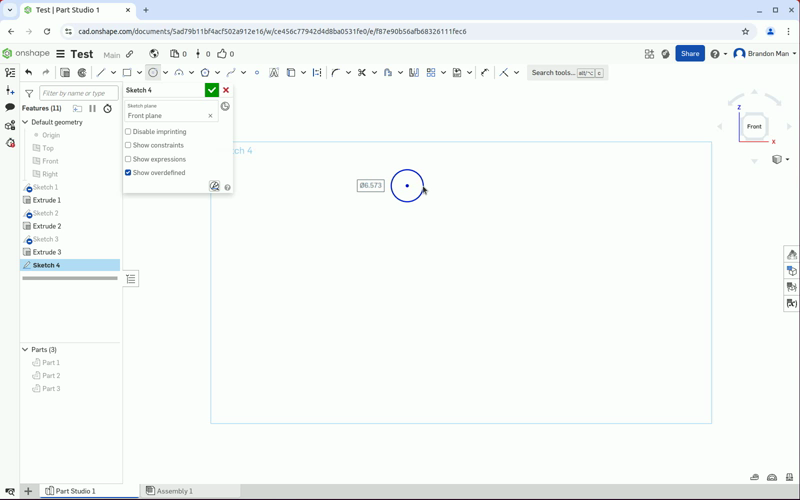
key(c)
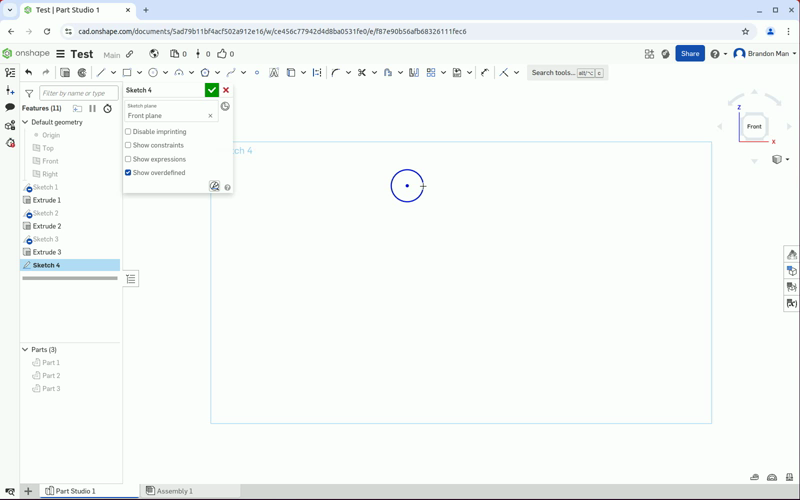
key_down(shift)
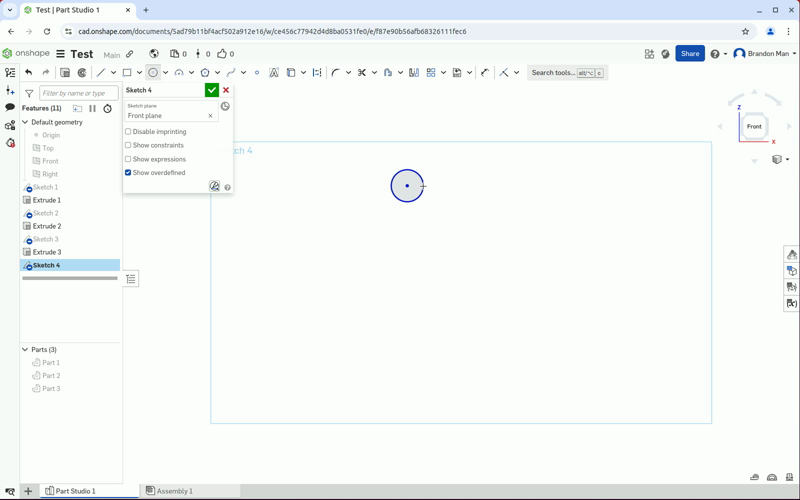
mouse_move(407, 185)
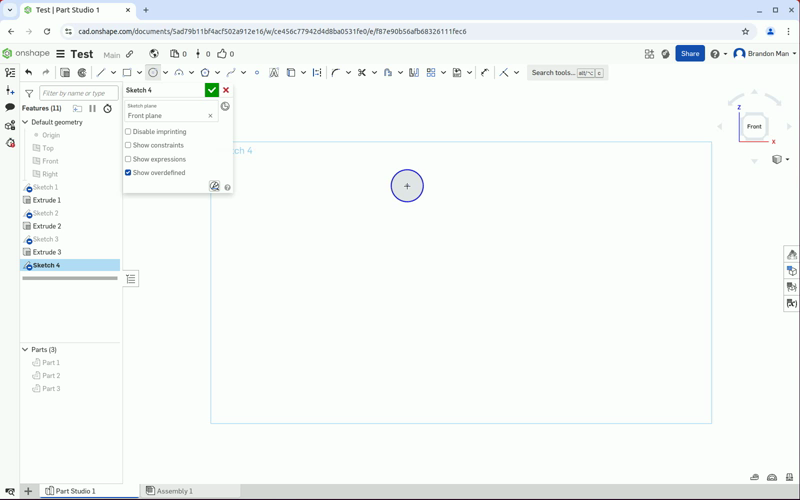
click(407, 185)
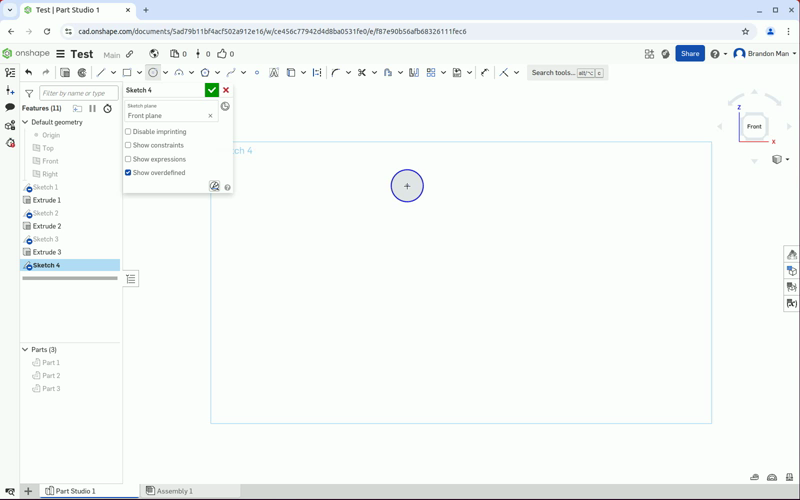
key_up(shift)
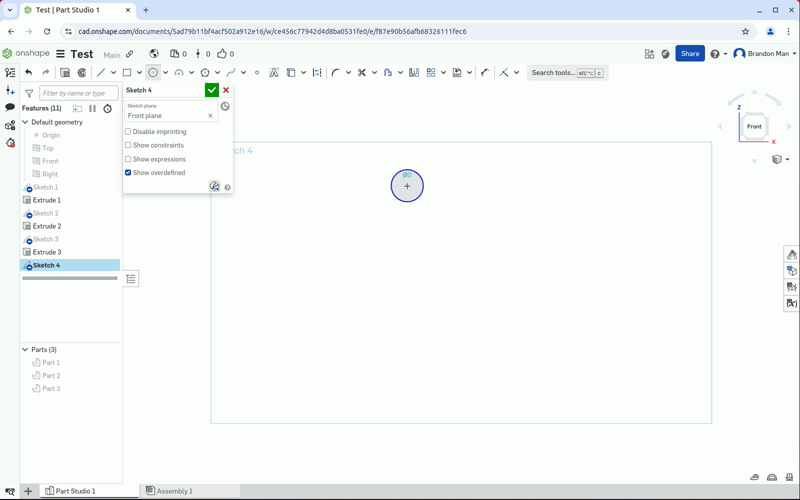
mouse_move(412, 185)
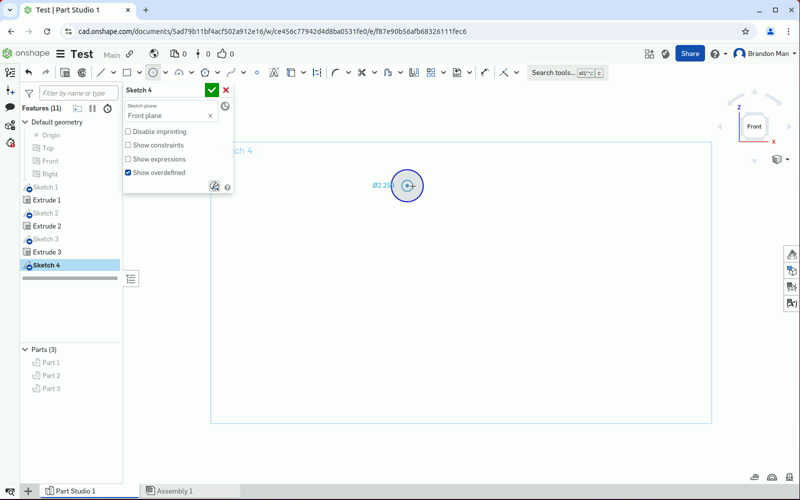
click(412, 185)
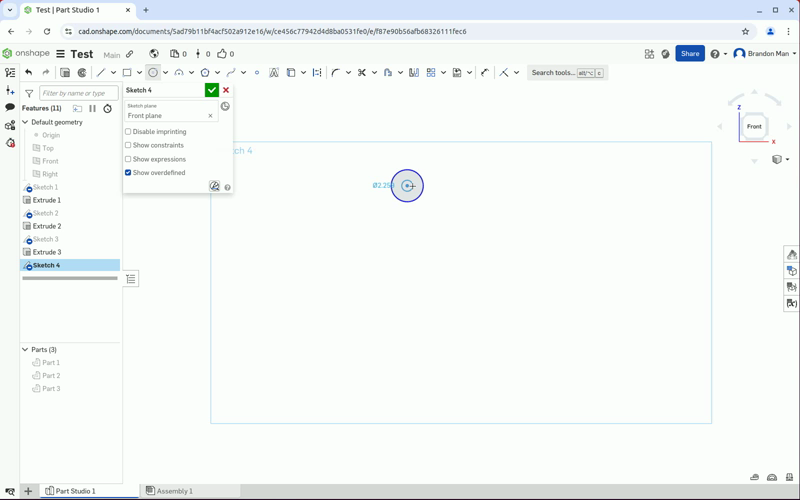
key(esc)
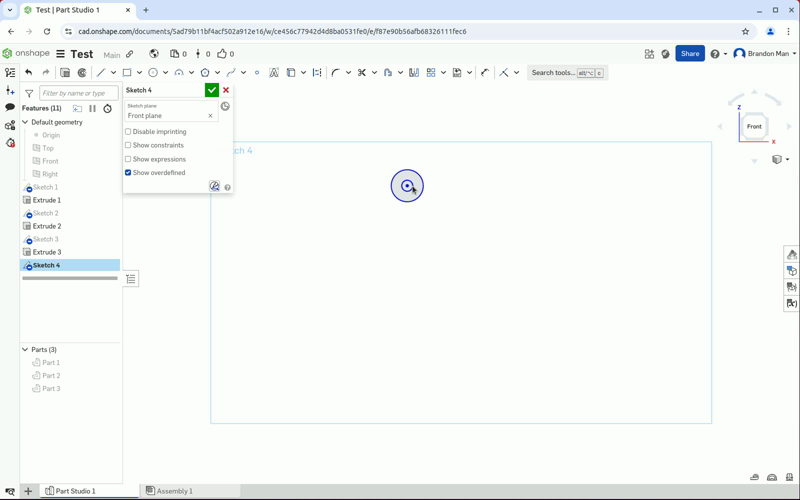
mouse_move(398, 177)
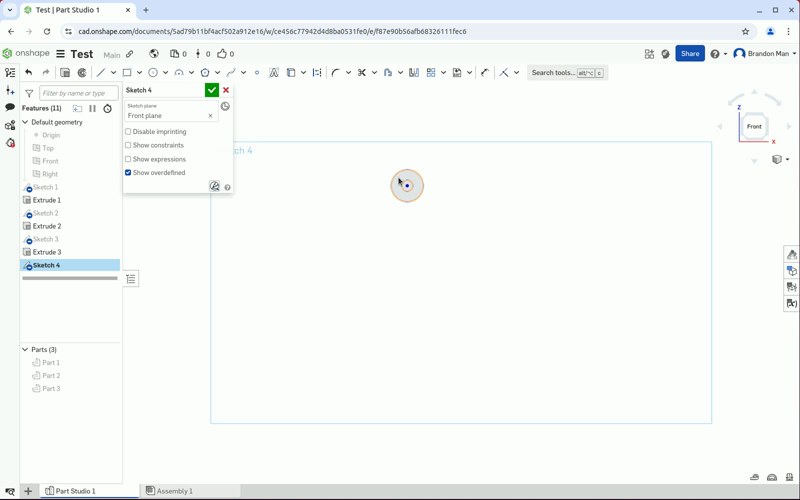
scroll(6)
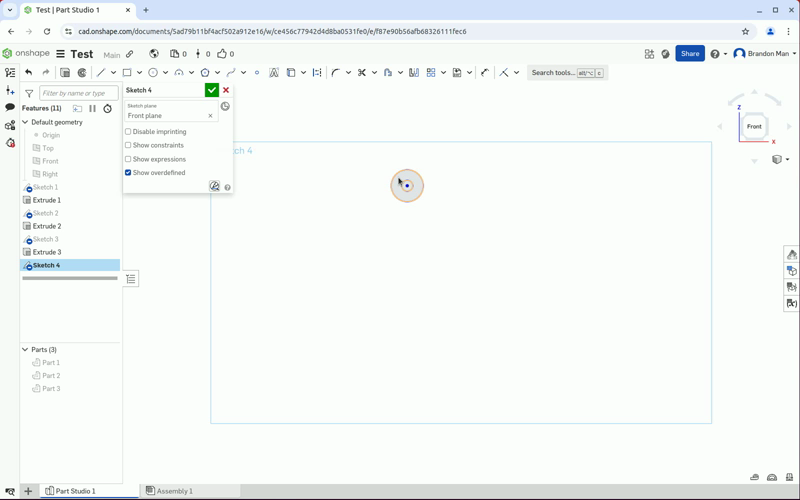
scroll(6)
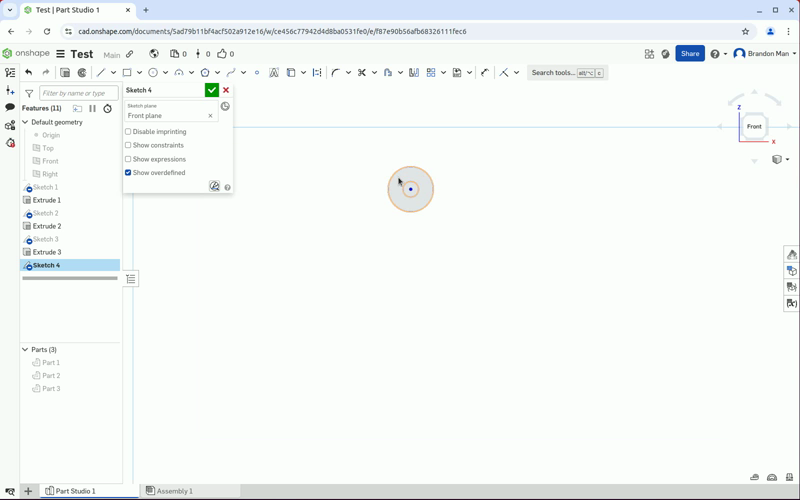
scroll(6)
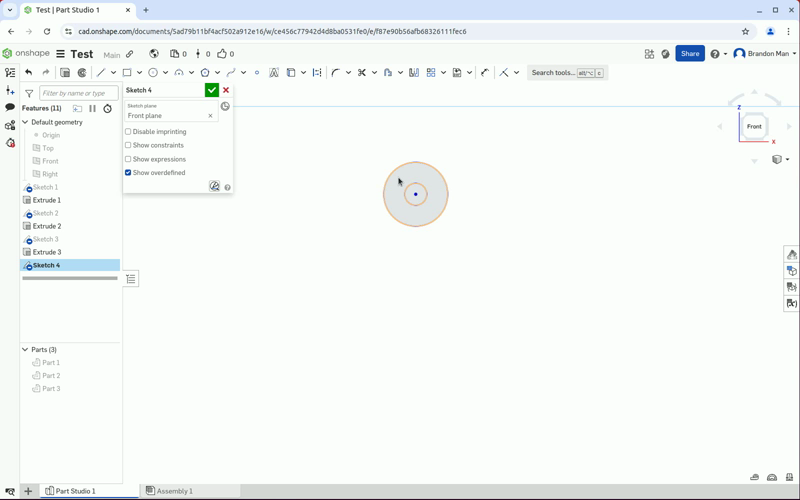
scroll(6)
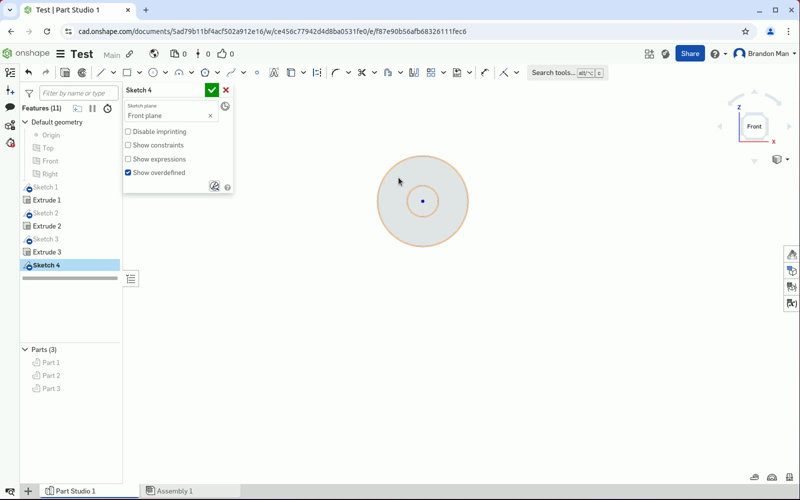
scroll(6)
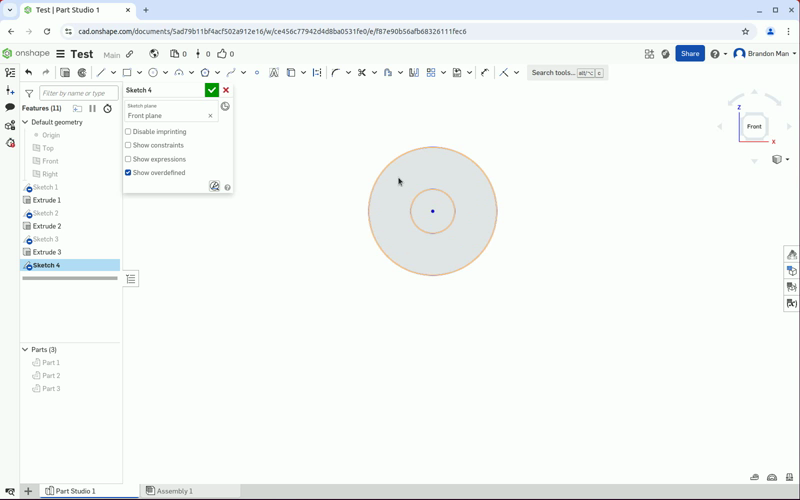
scroll(6)
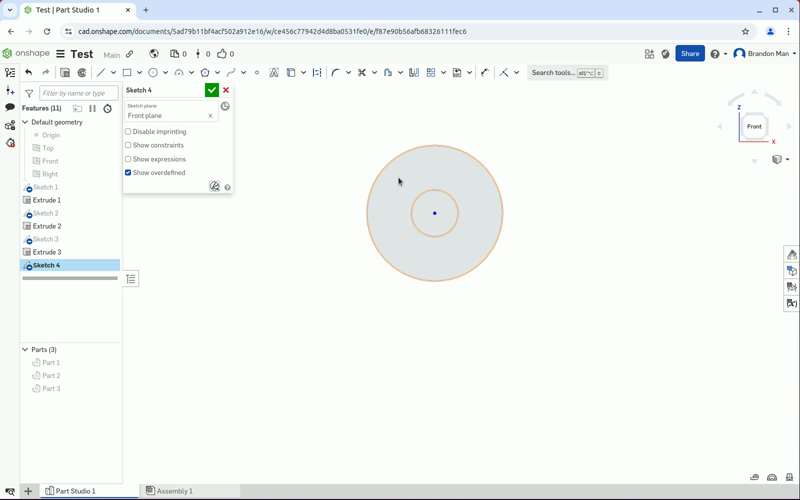
scroll(6)
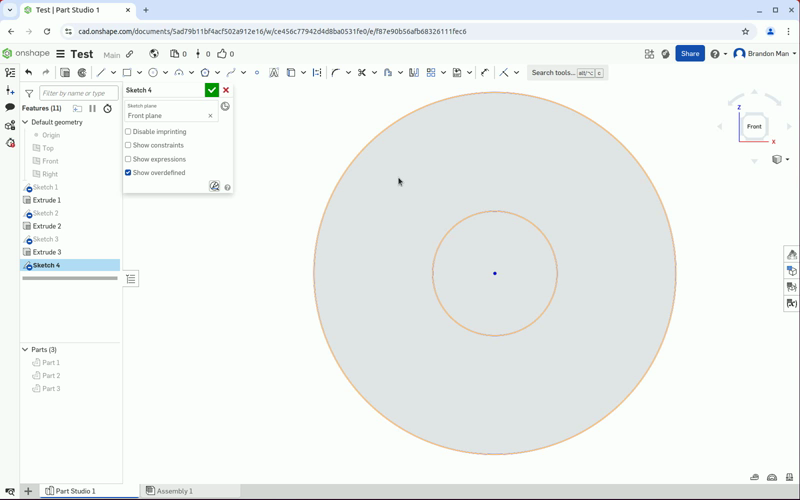
click(398, 177)
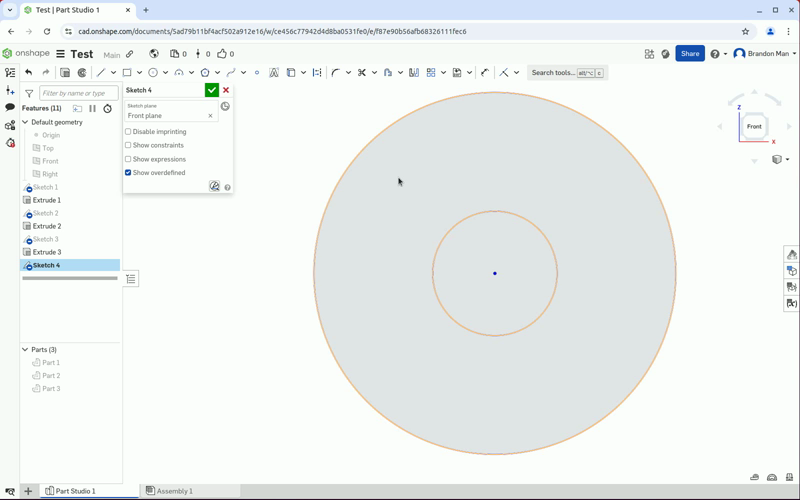
scroll(-6)
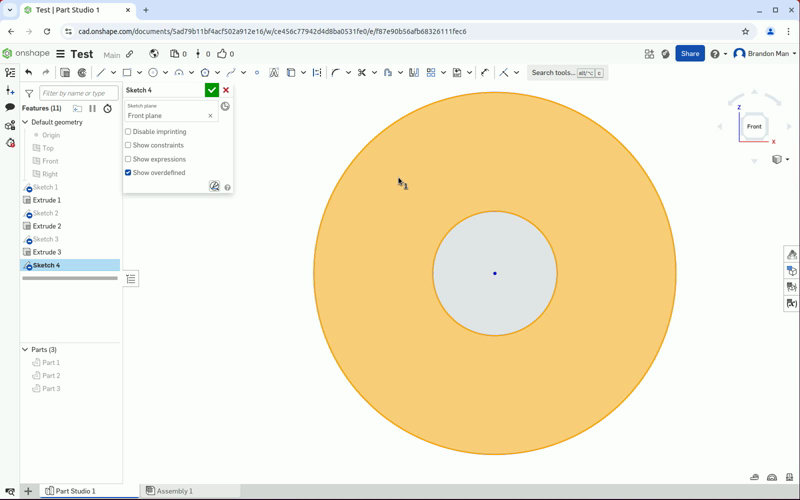
scroll(-6)
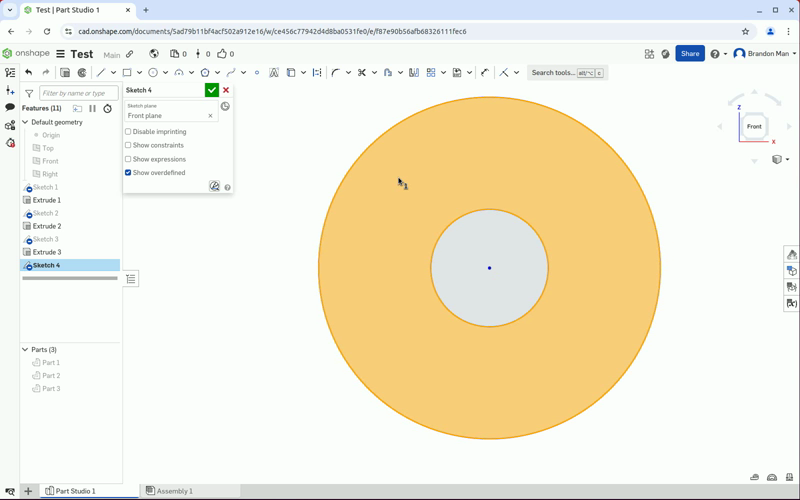
scroll(-6)
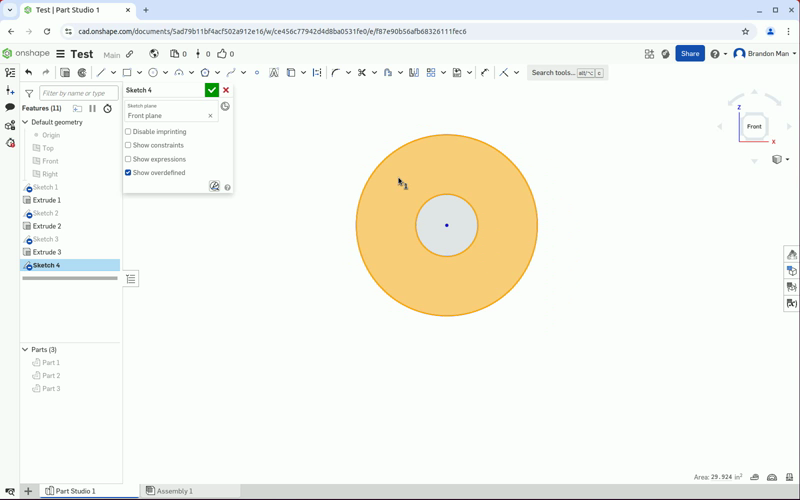
scroll(-6)
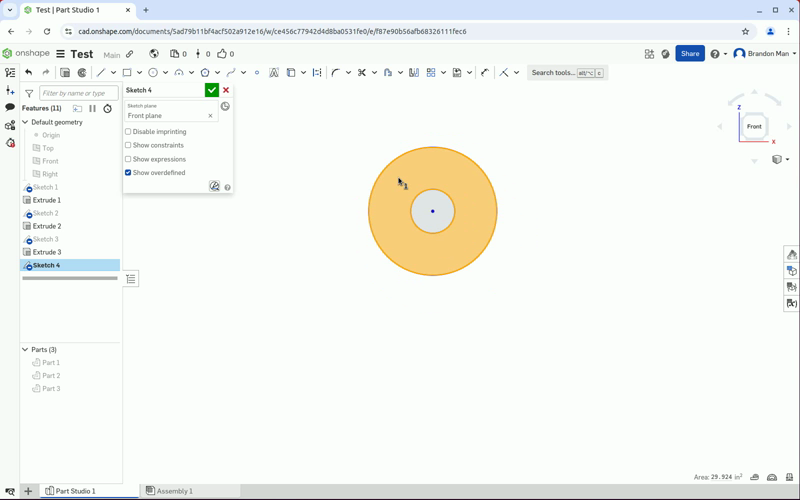
scroll(-6)
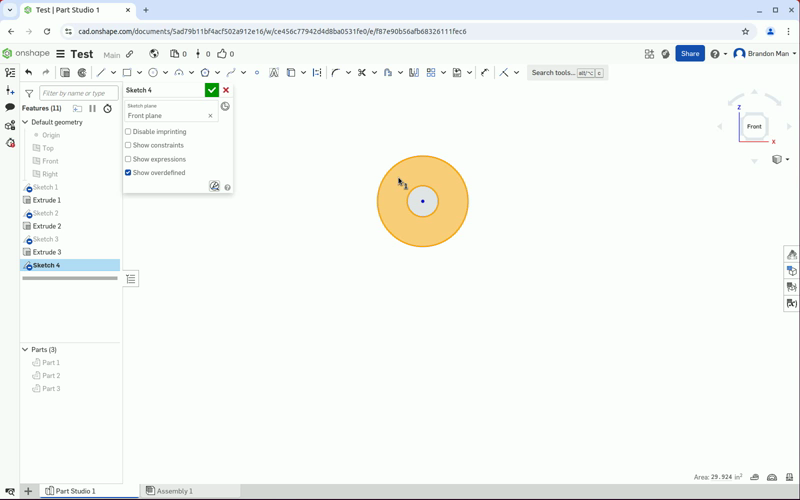
scroll(-6)
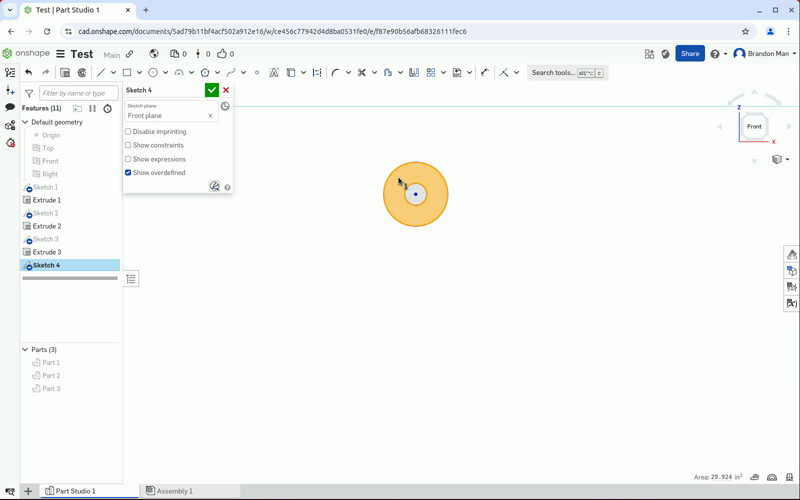
scroll(-6)
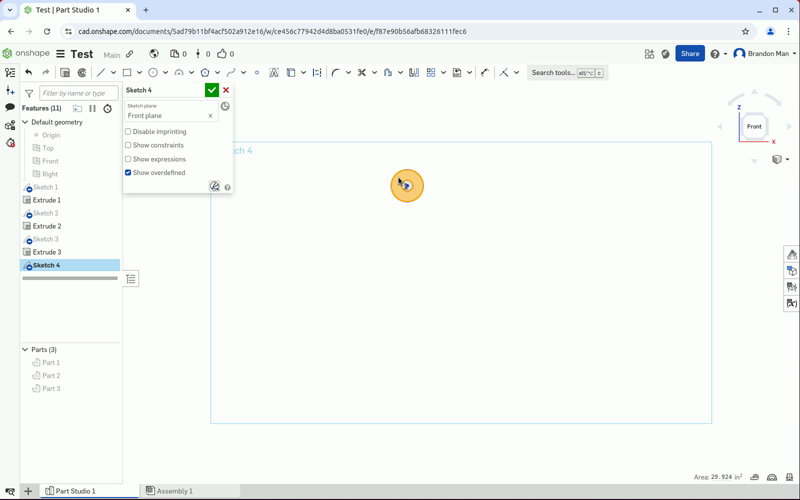
mouse_move(73, 352)
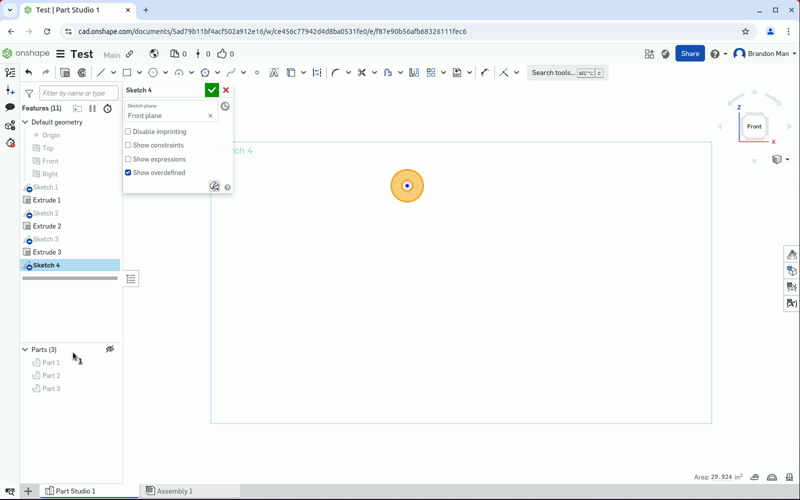
key(shift+y)
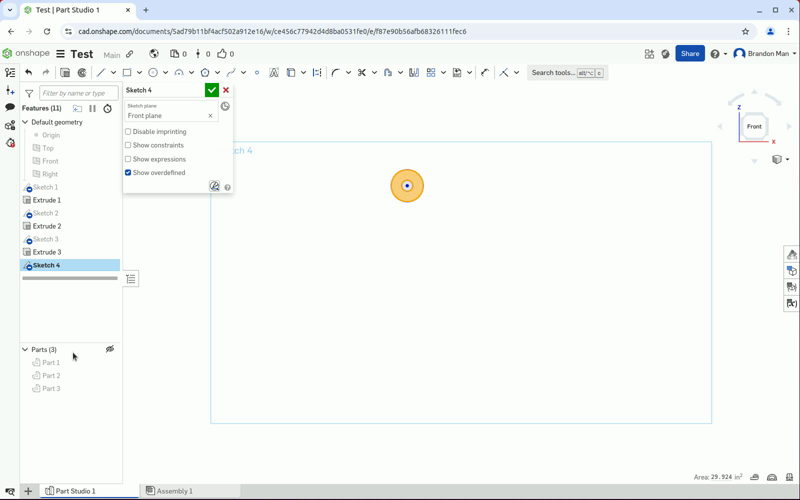
key(shift+e)
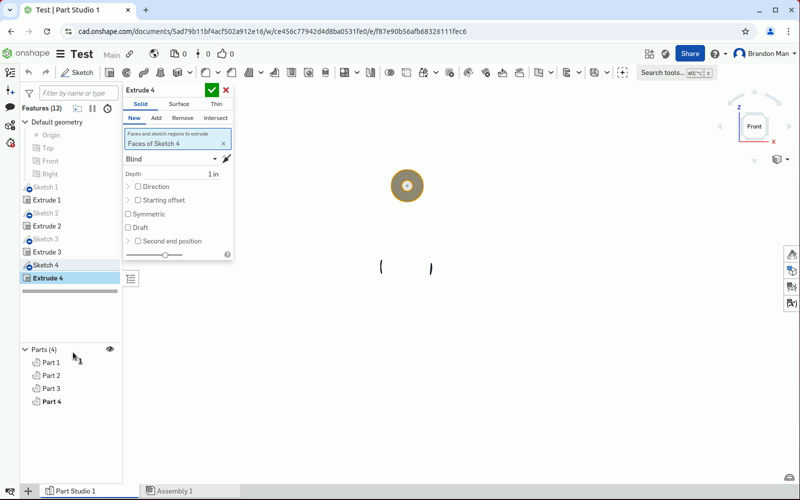
mouse_move(143, 106)
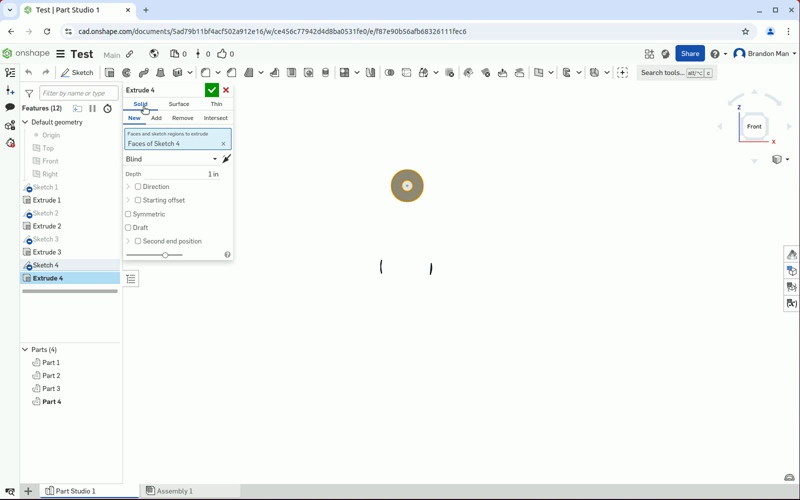
click(143, 106)
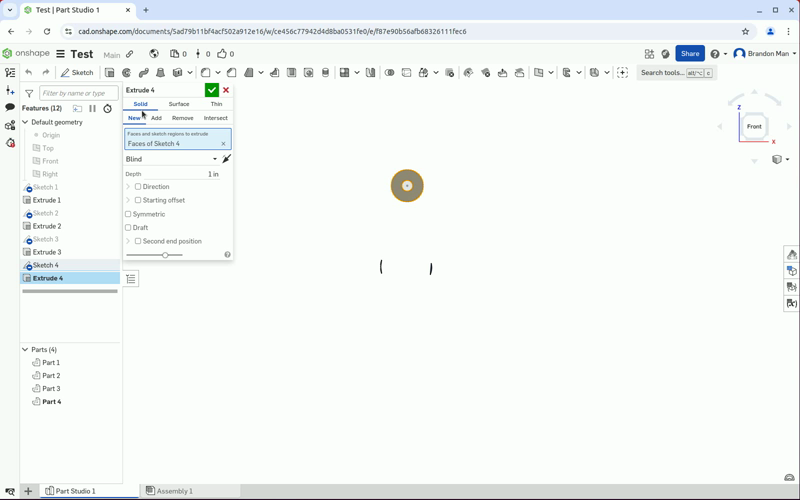
mouse_move(137, 120)
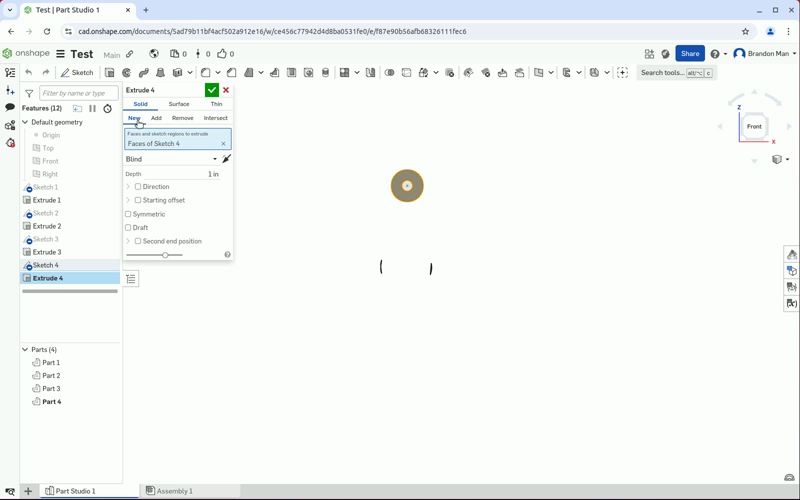
click(137, 120)
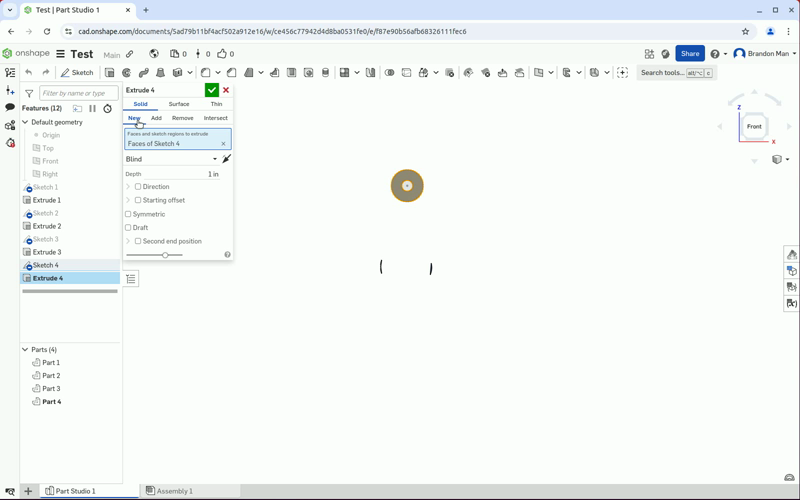
key(tab, 4)
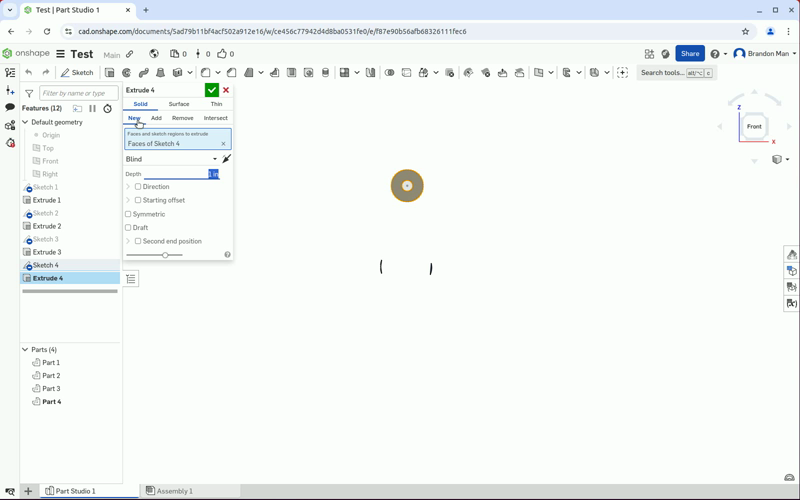
text(0.963)
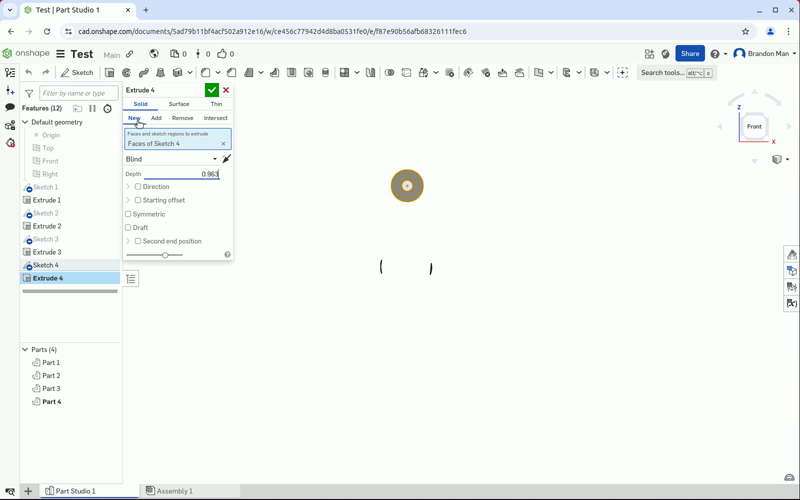
key(enter)
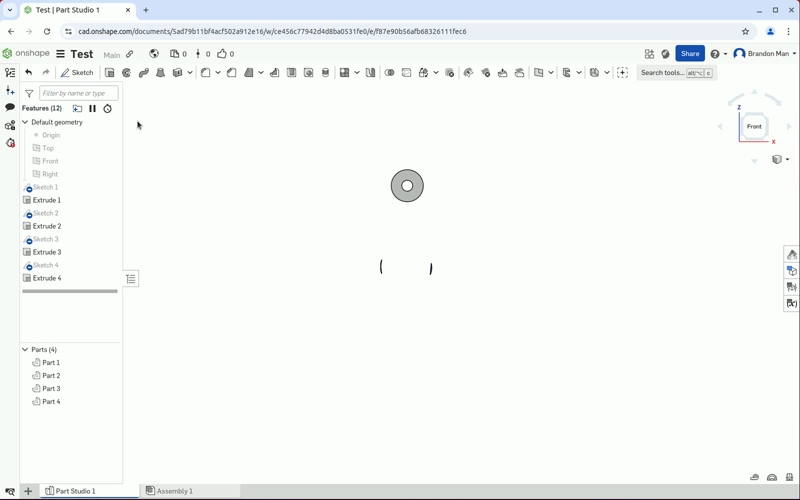
key(shift+h)
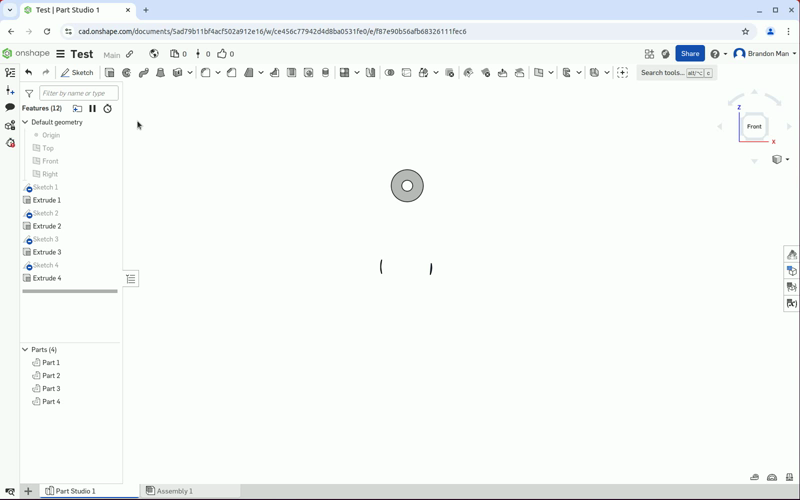
key(shift+h)
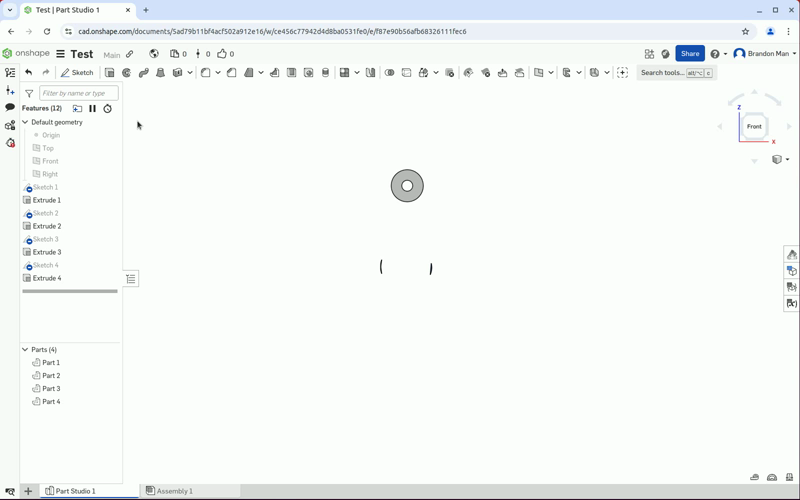
mouse_move(73, 189)
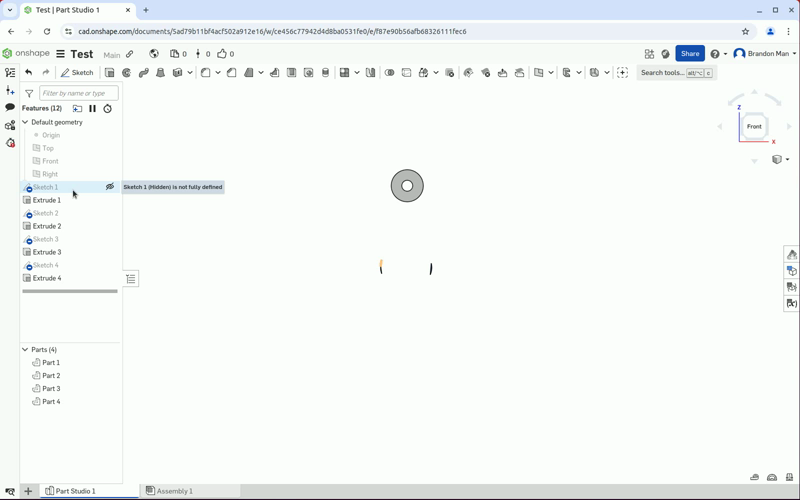
click(73, 189)
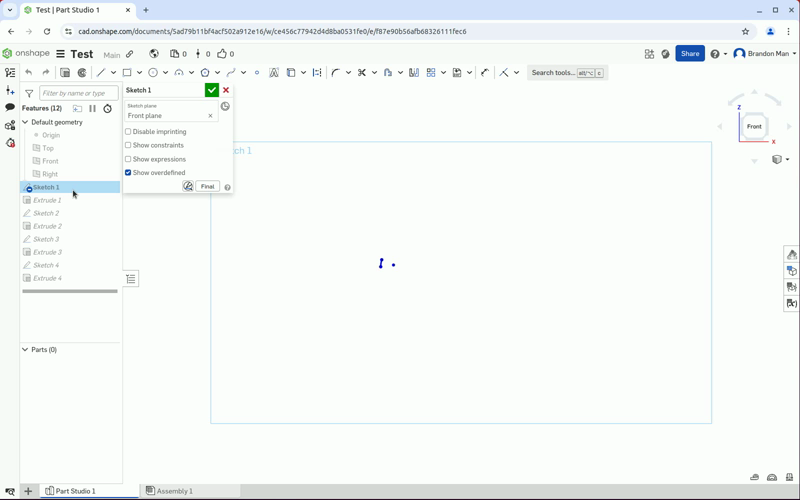
mouse_move(229, 92)
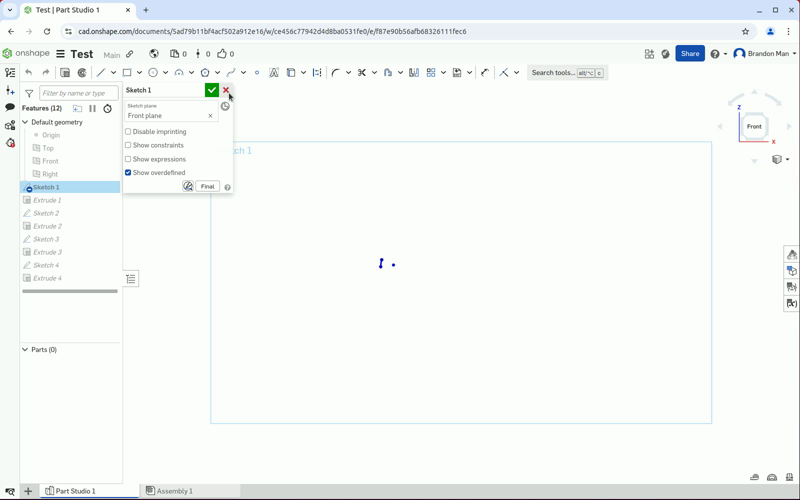
click(229, 92)
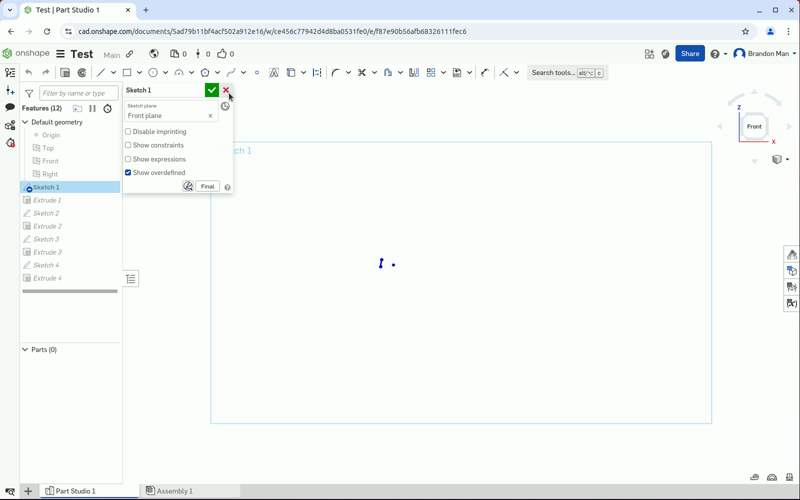
key(shift+s)
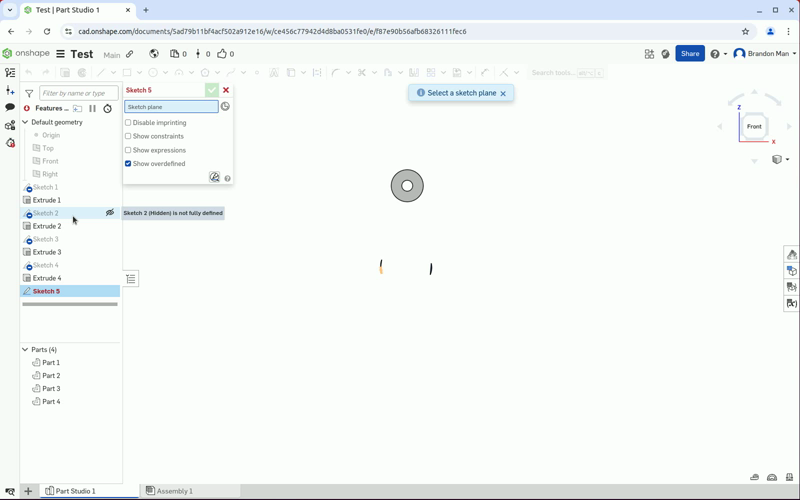
scroll(3)
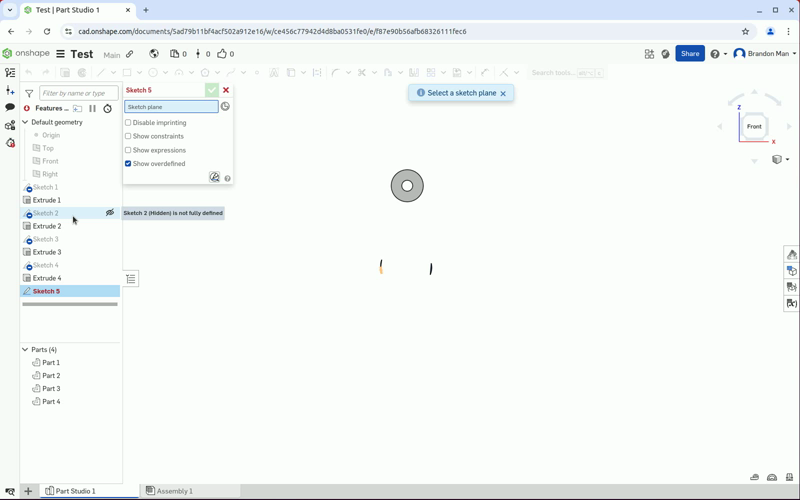
mouse_move(73, 163)
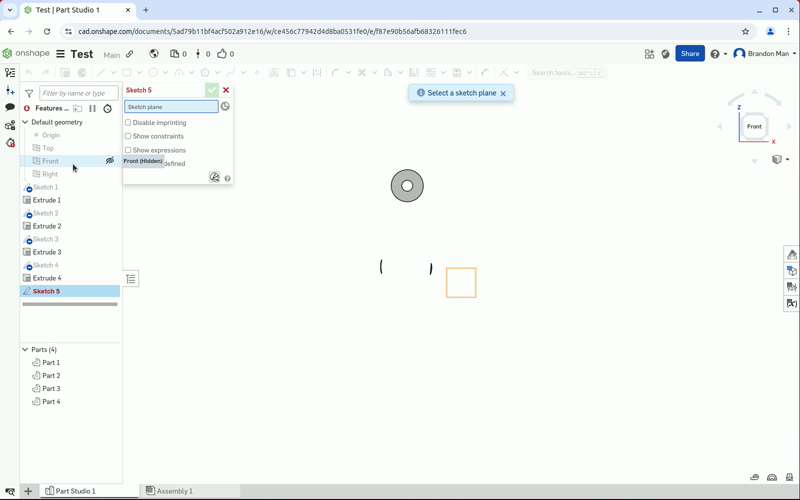
click(73, 163)
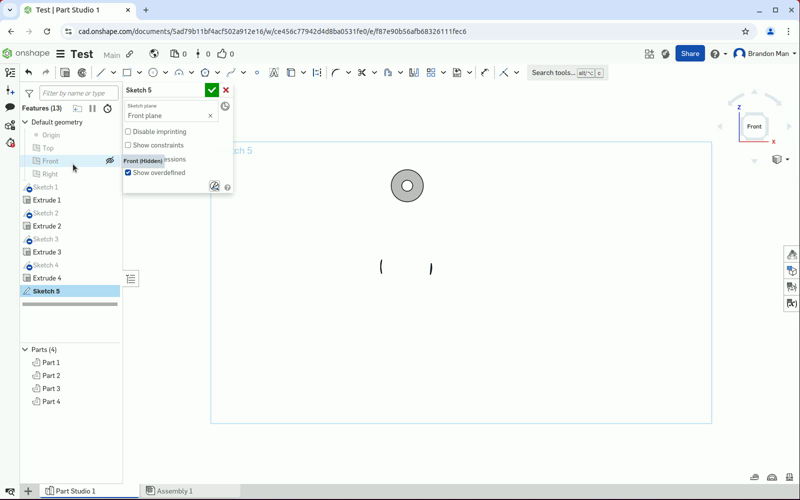
mouse_move(73, 352)
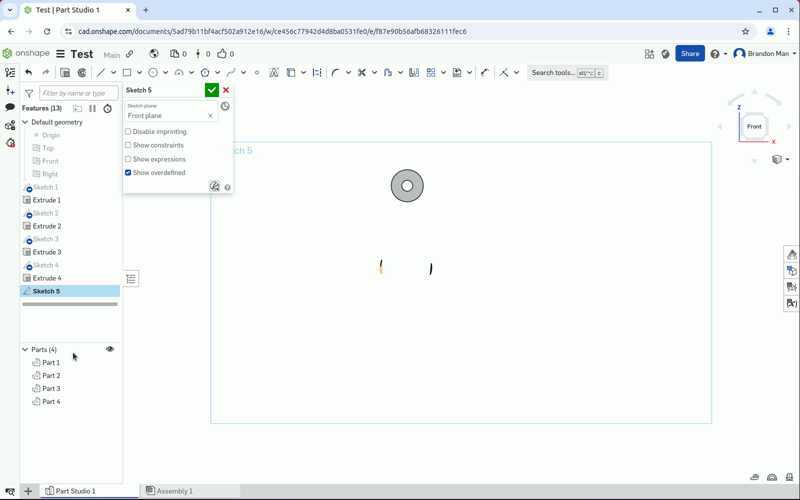
key(y)
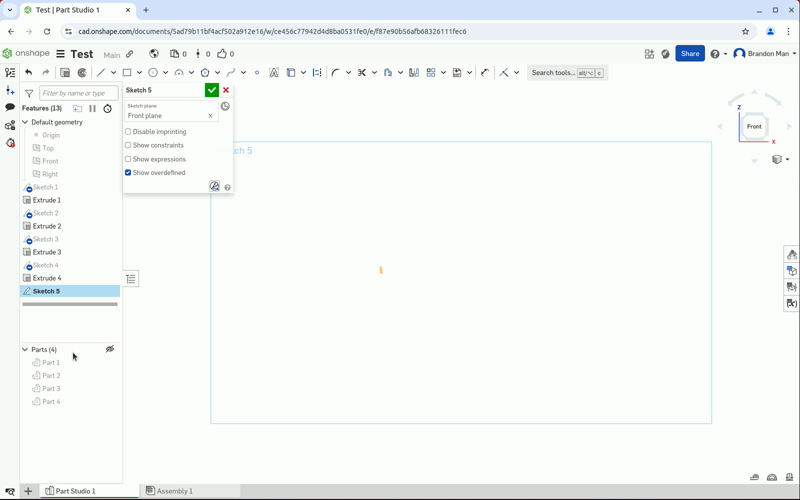
key(c)
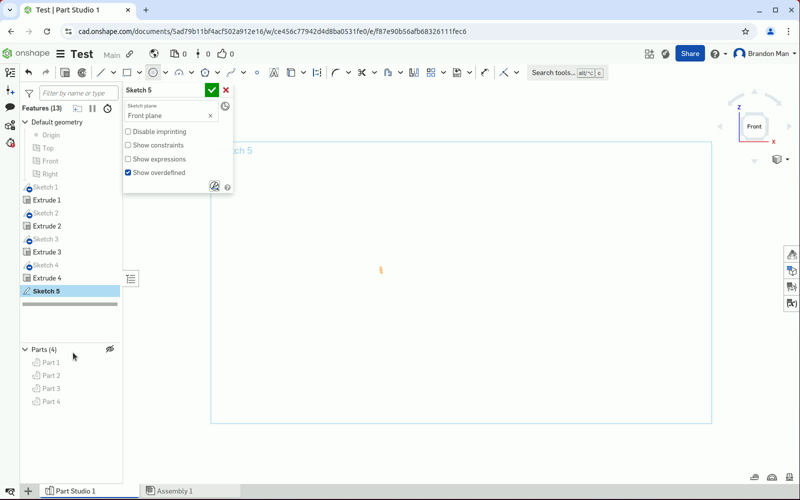
key_down(shift)
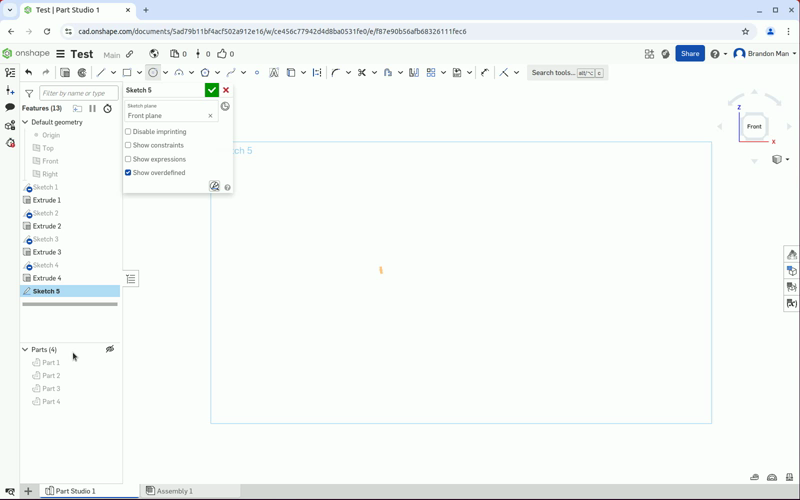
mouse_move(407, 368)
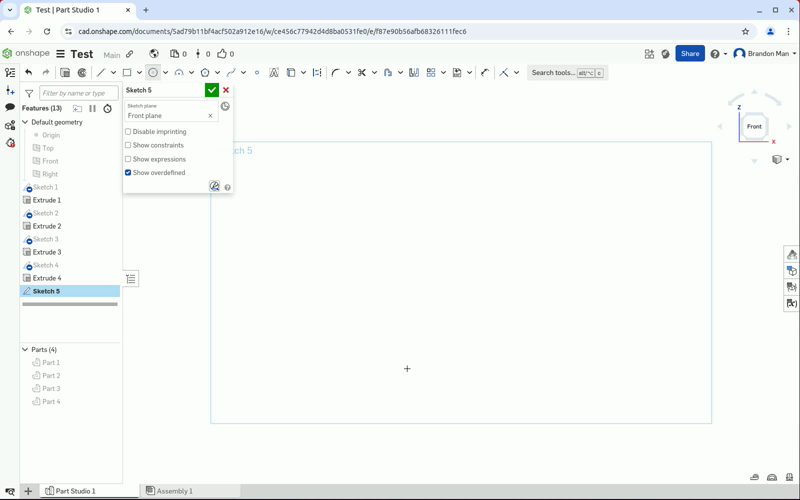
click(407, 368)
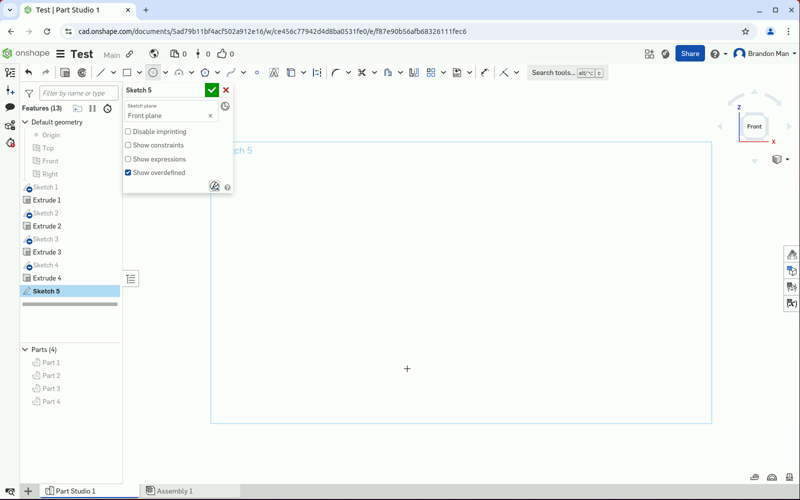
key_up(shift)
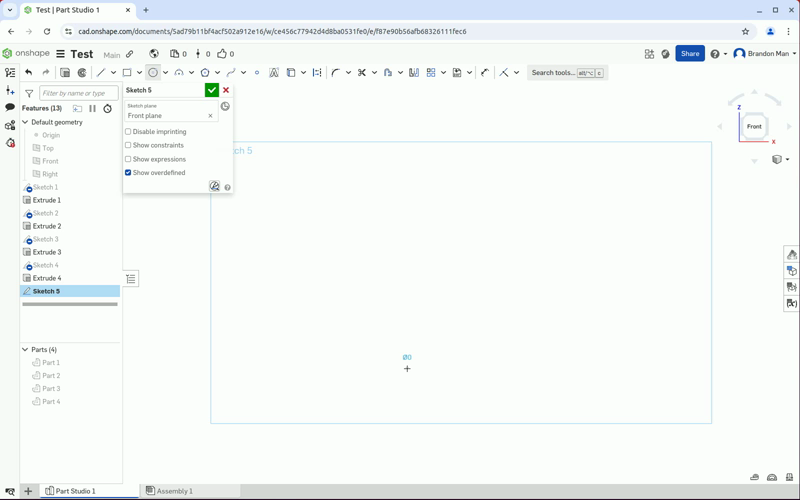
mouse_move(423, 368)
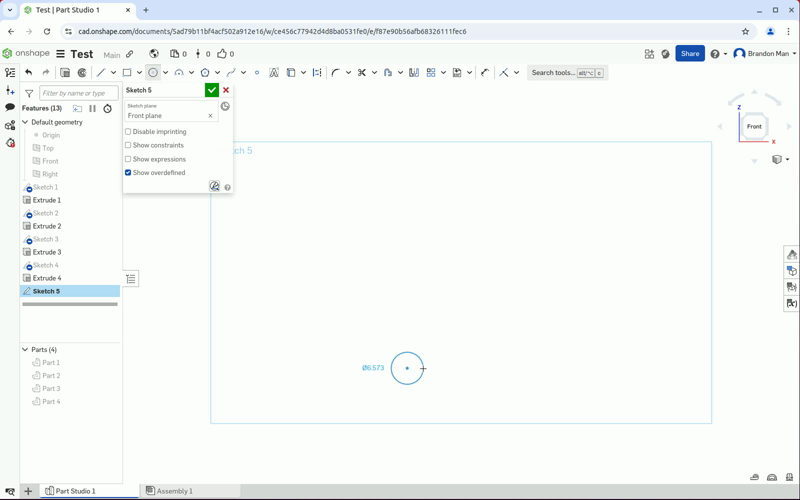
click(423, 368)
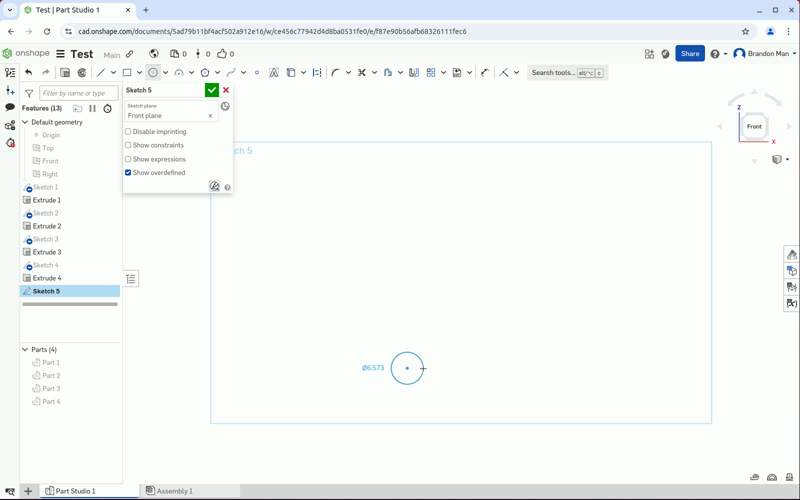
key(esc)
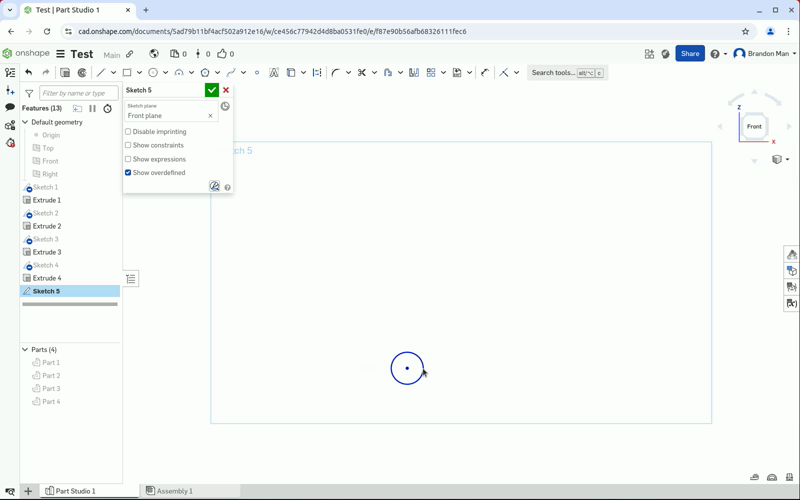
key(c)
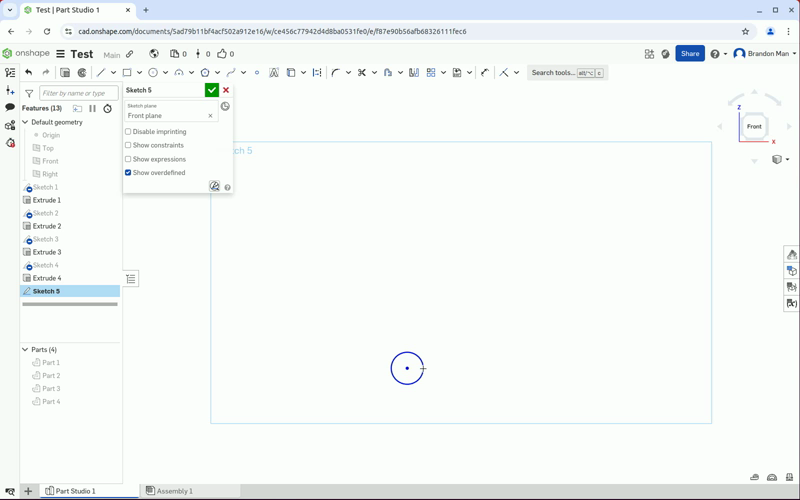
key_down(shift)
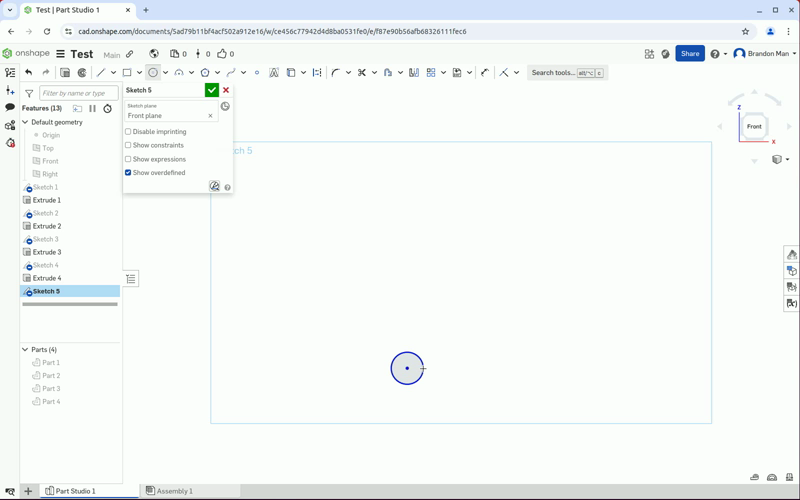
mouse_move(407, 368)
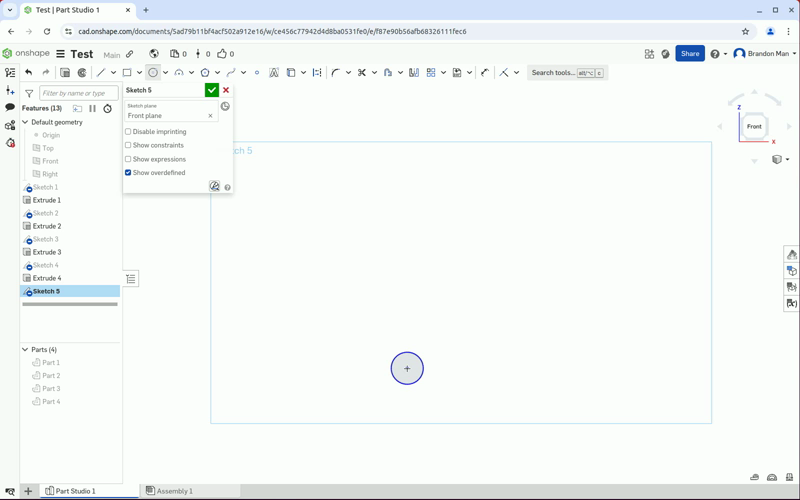
click(407, 368)
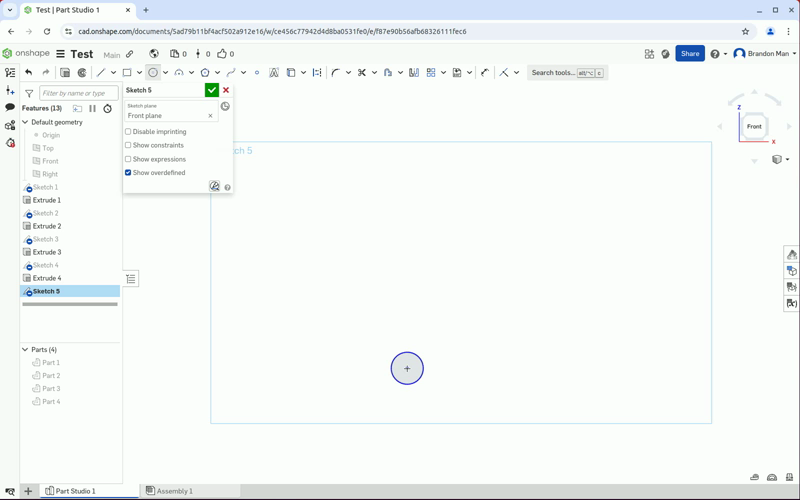
key_up(shift)
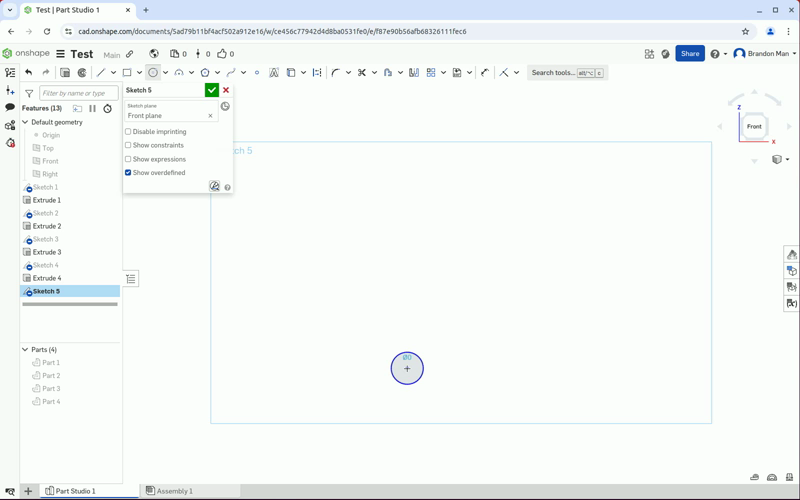
mouse_move(412, 368)
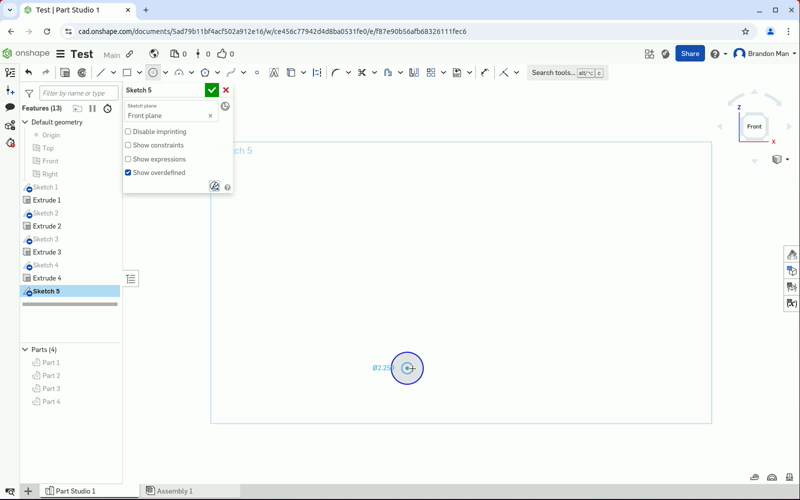
click(412, 368)
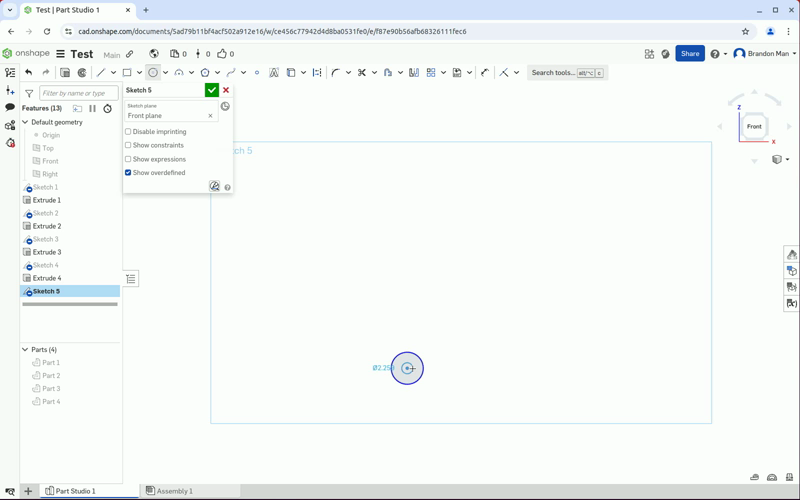
key(esc)
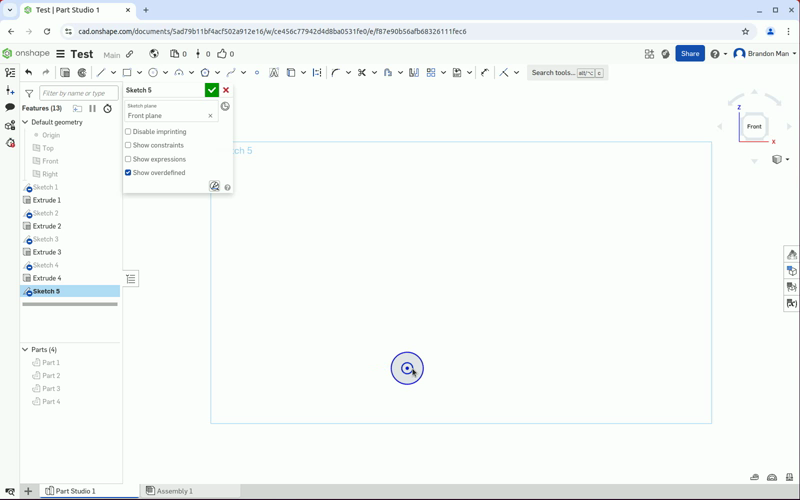
mouse_move(403, 358)
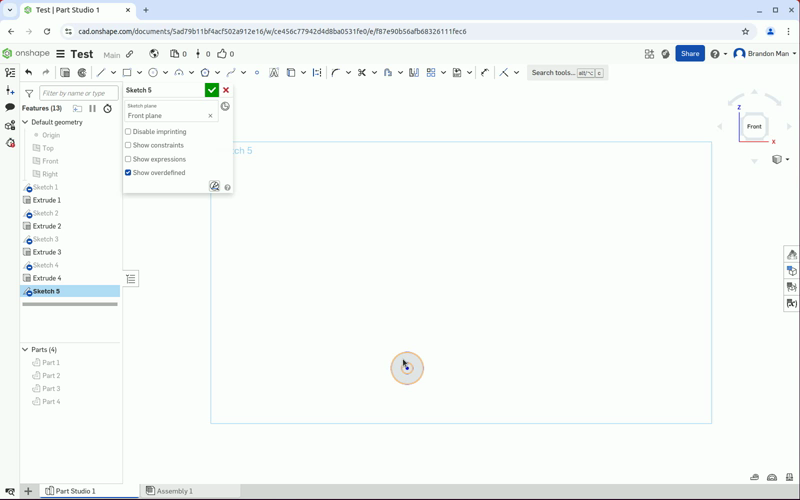
scroll(6)
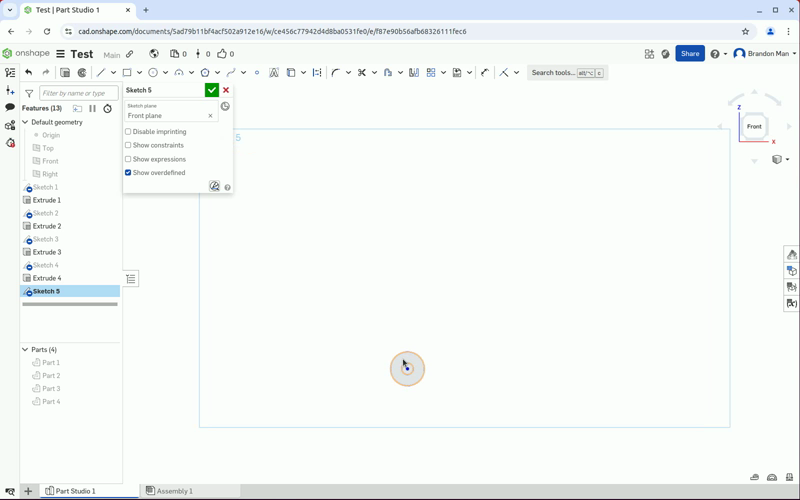
scroll(6)
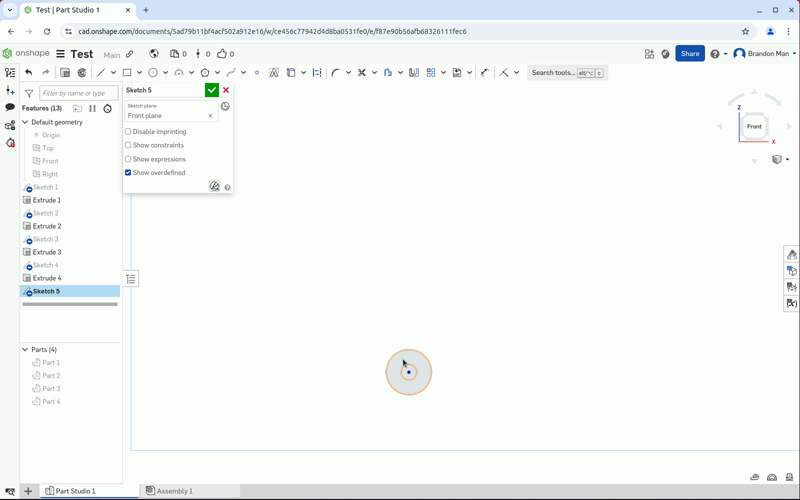
scroll(6)
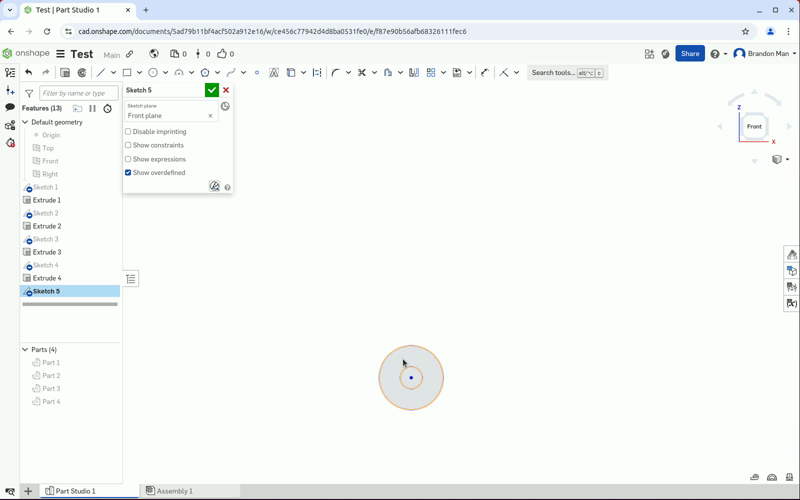
scroll(6)
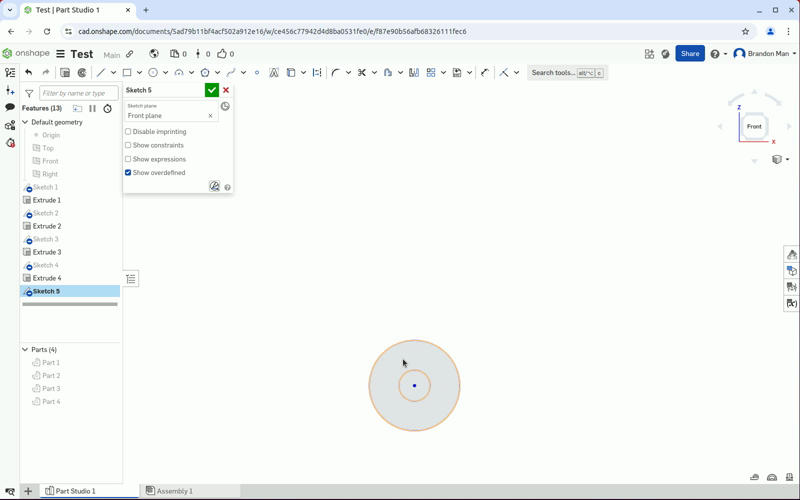
scroll(6)
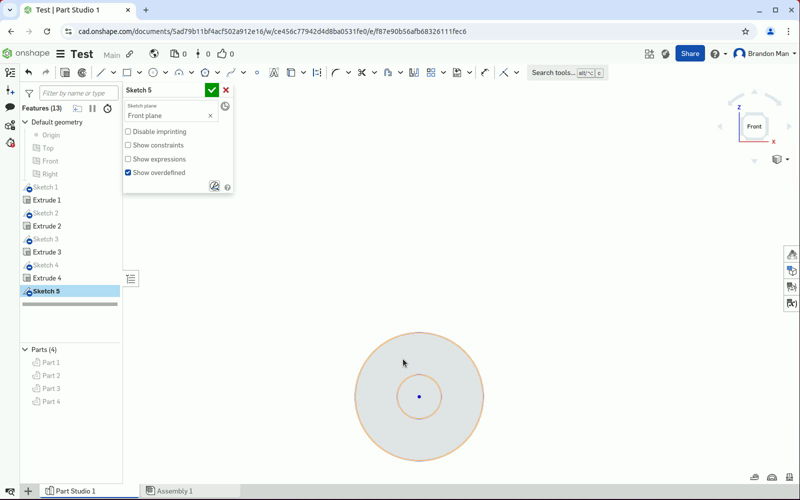
scroll(6)
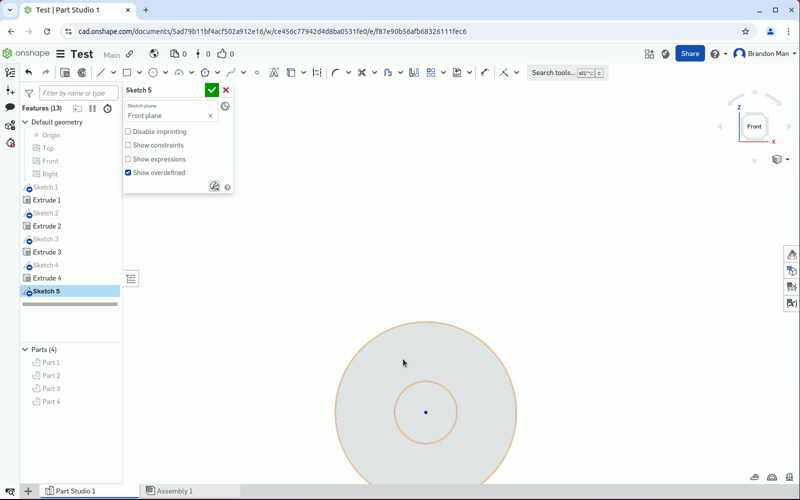
scroll(6)
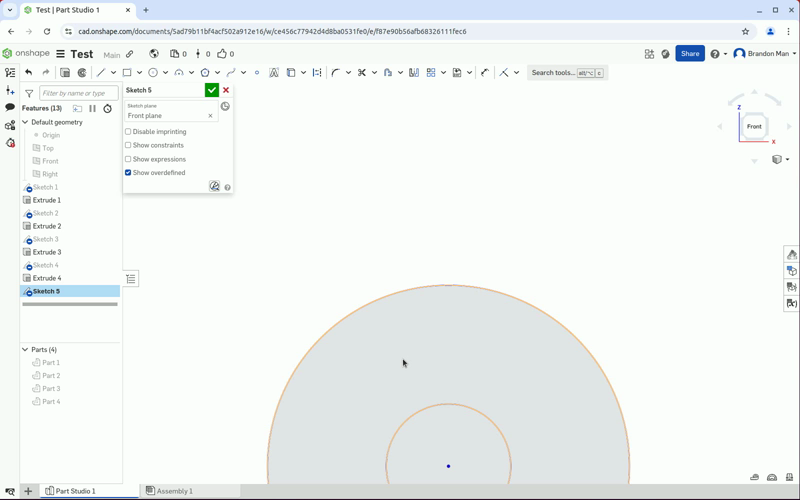
click(403, 358)
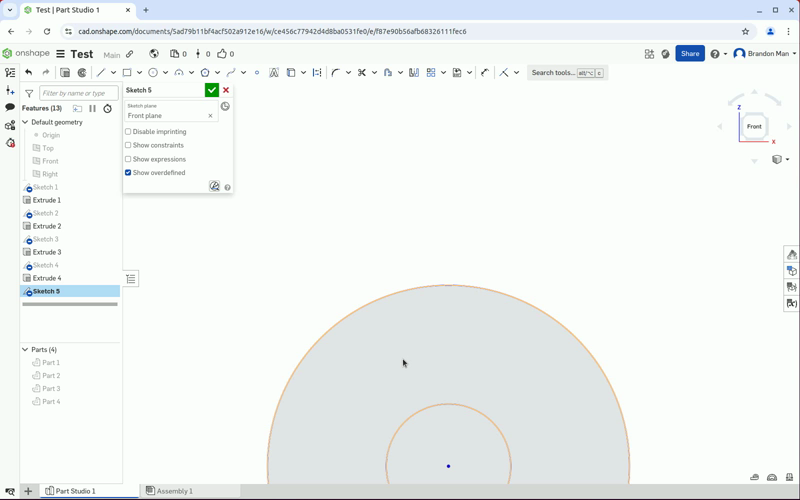
scroll(-6)
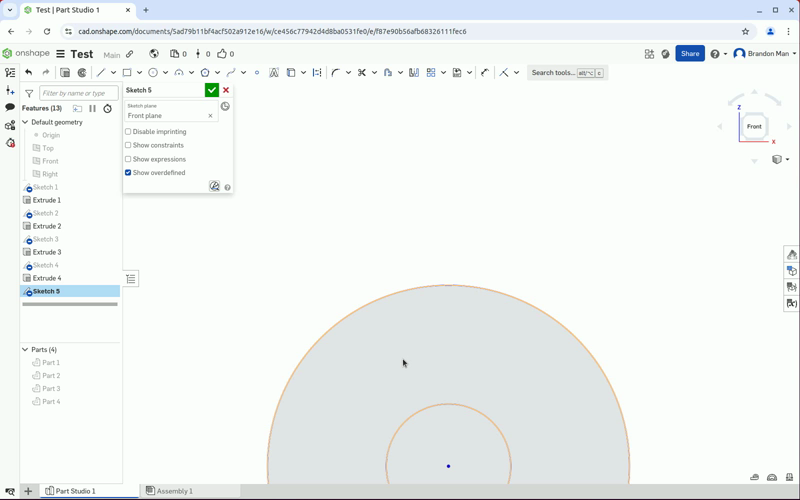
scroll(-6)
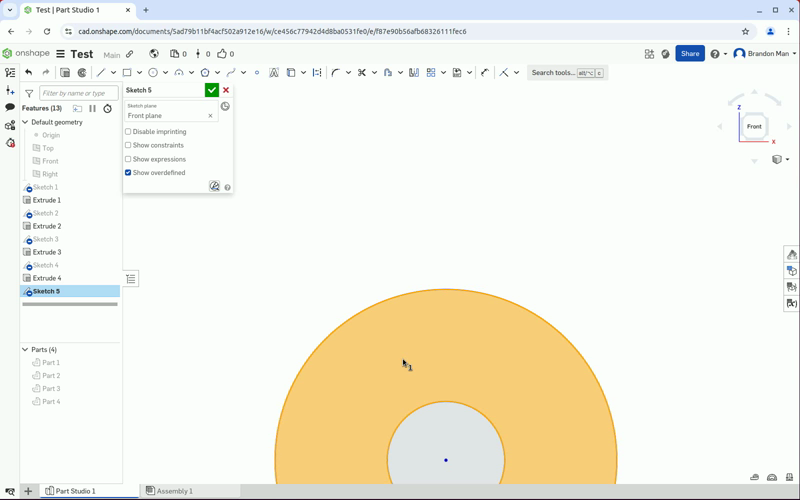
scroll(-6)
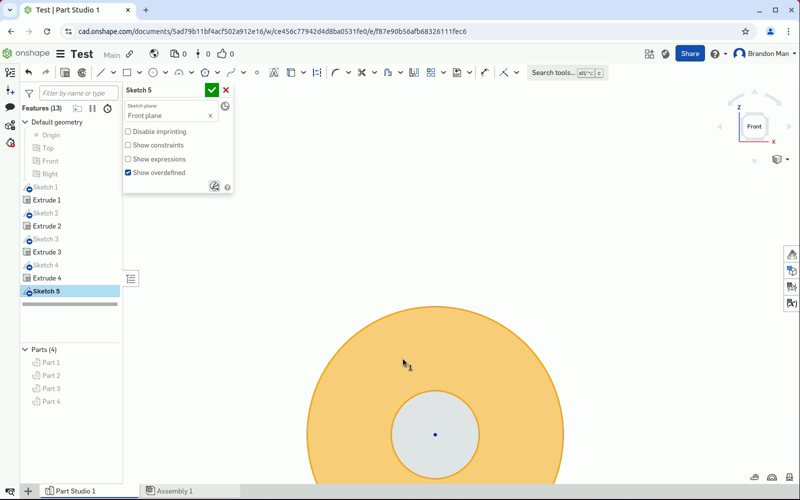
scroll(-6)
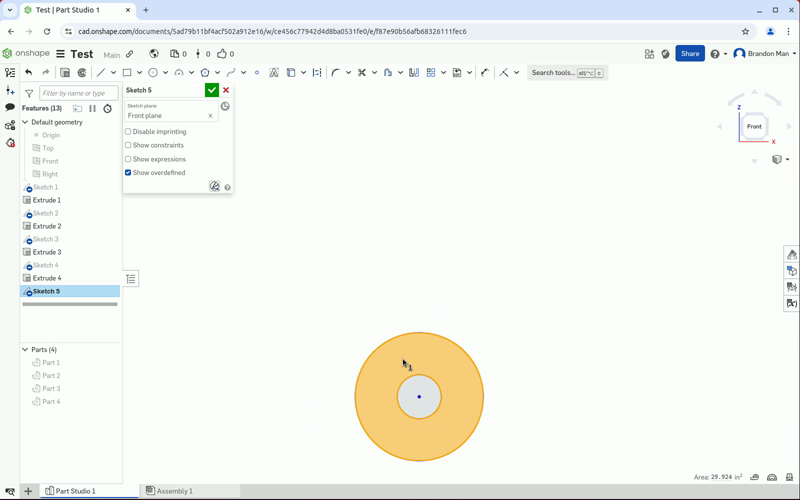
scroll(-6)
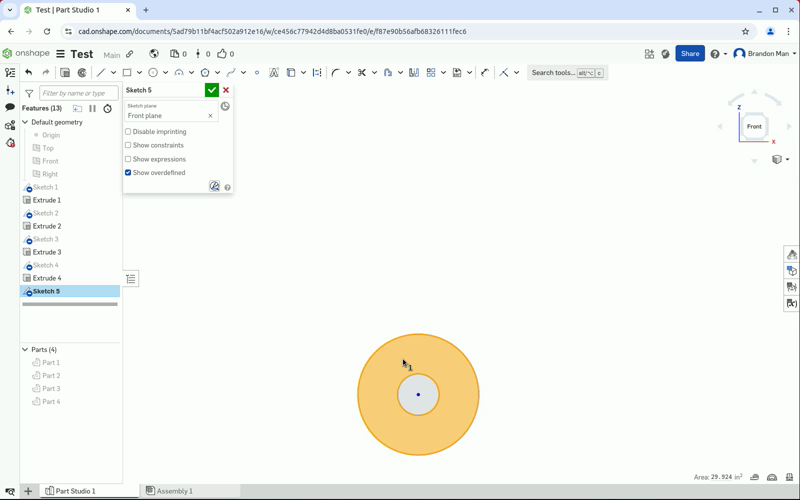
scroll(-6)
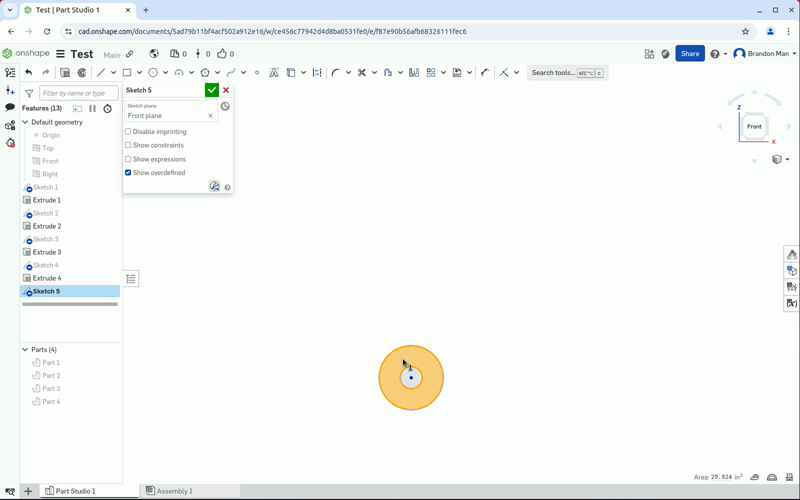
scroll(-6)
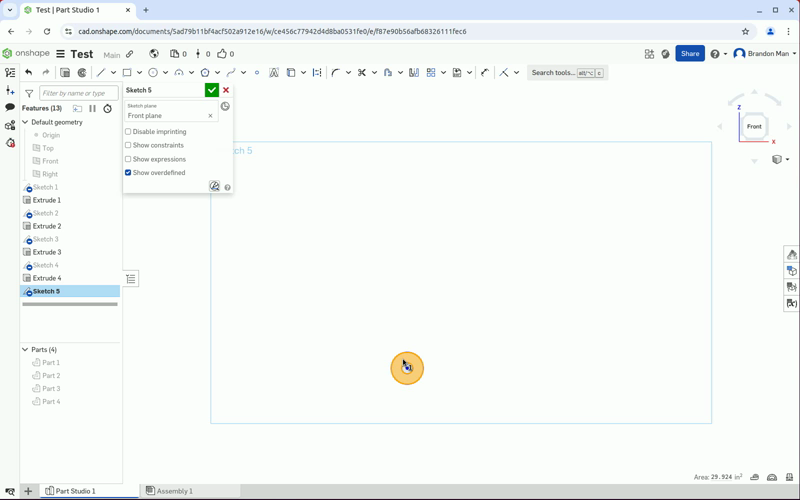
mouse_move(73, 352)
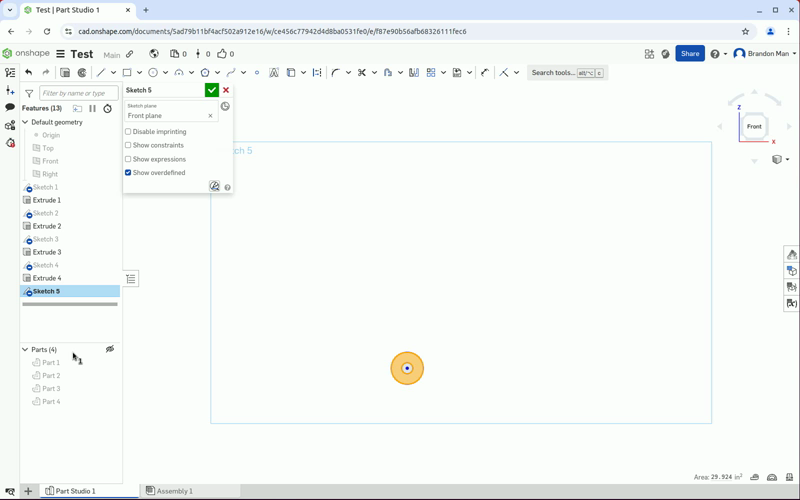
key(shift+y)
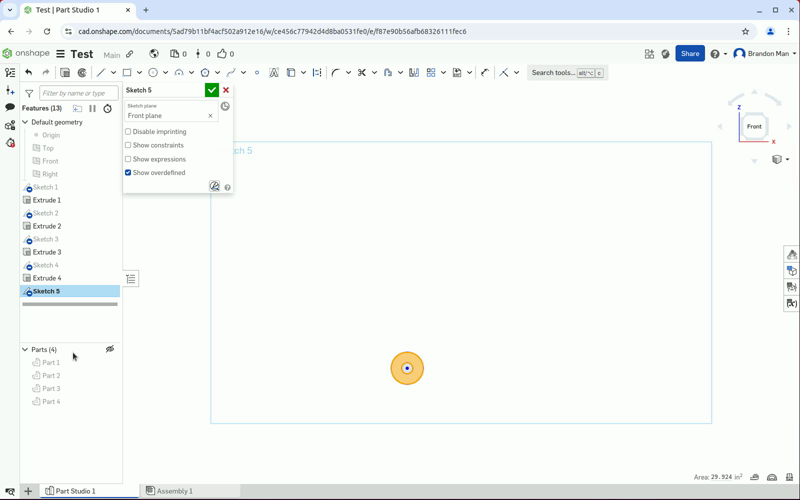
key(shift+e)
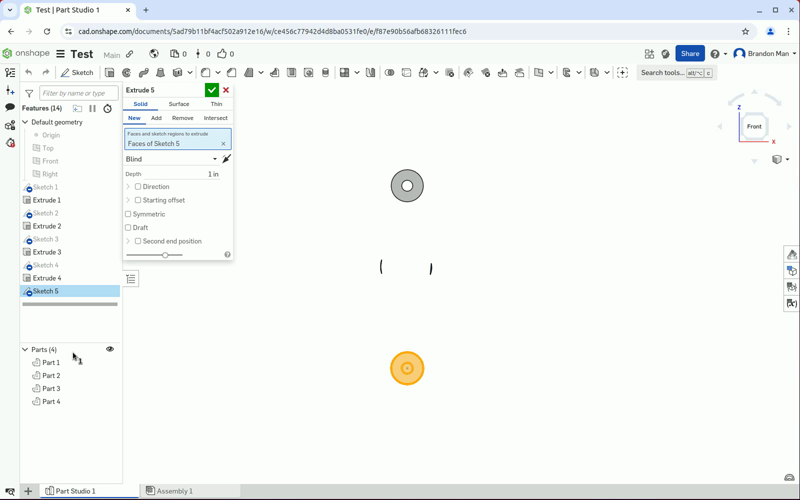
mouse_move(143, 106)
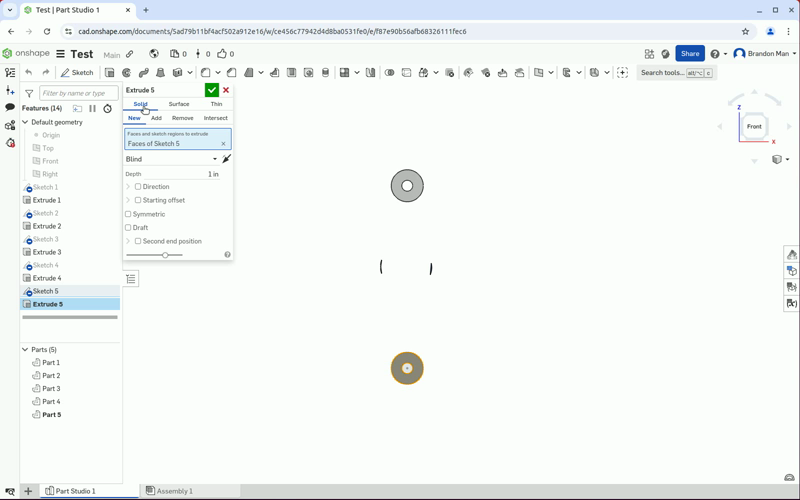
click(143, 106)
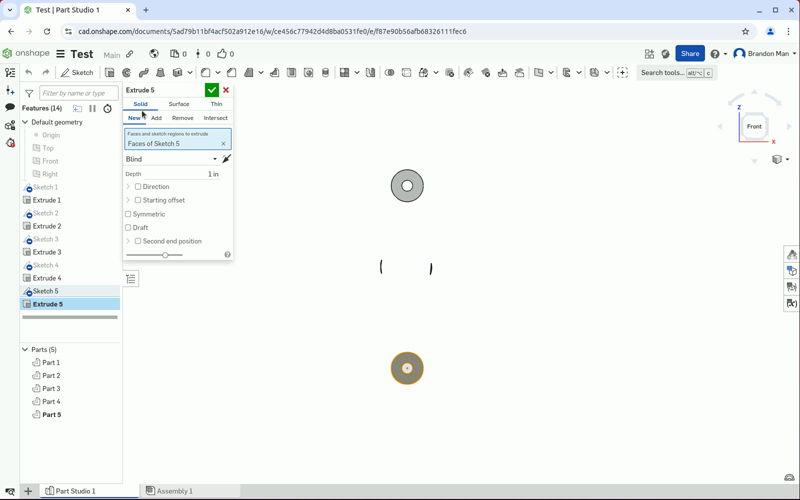
mouse_move(137, 120)
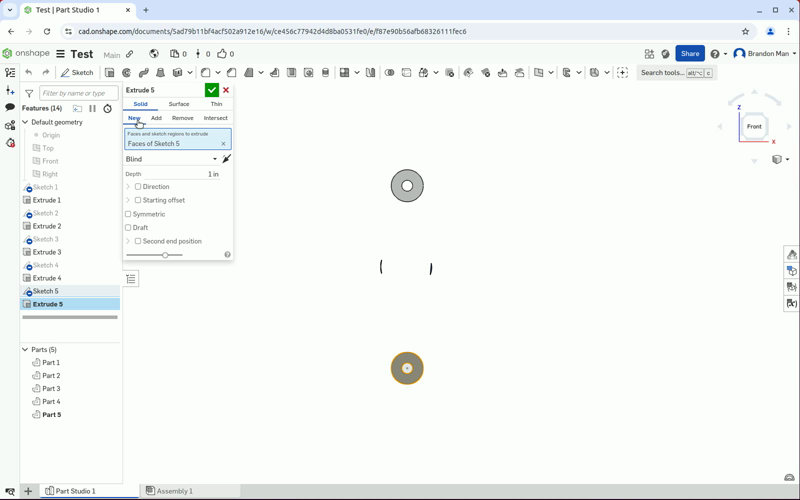
click(137, 120)
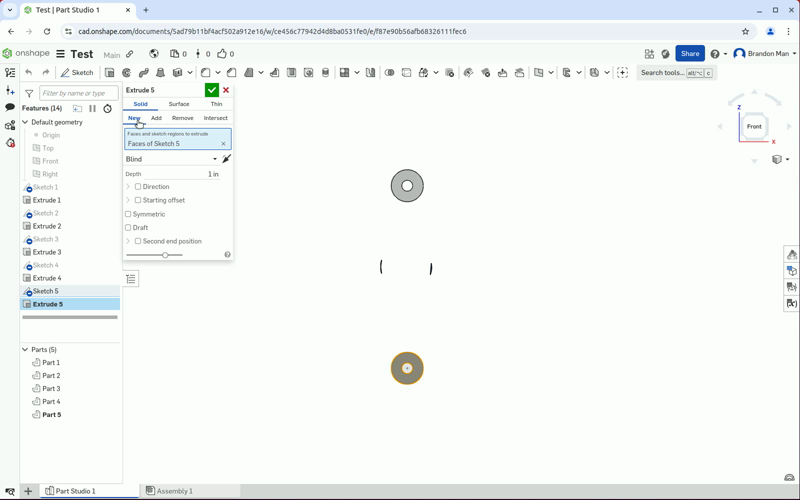
key(tab, 4)
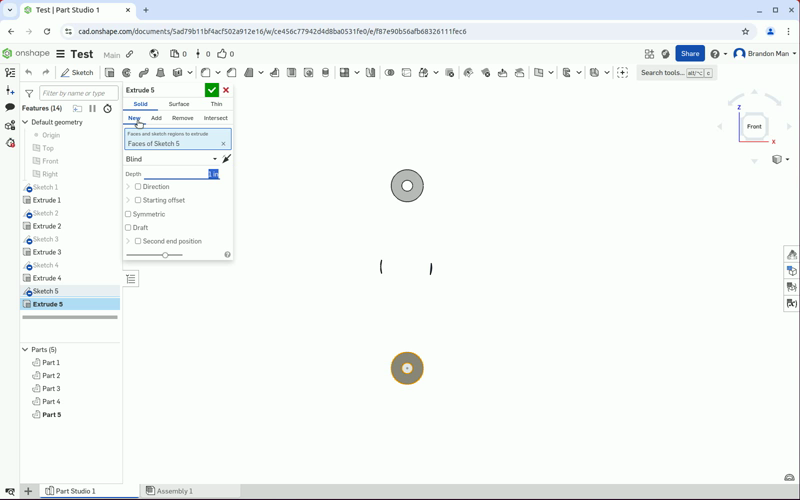
text(0.963)
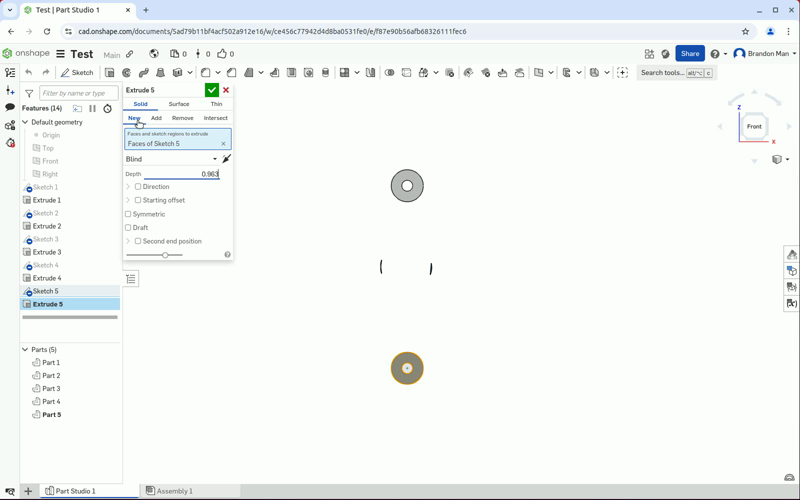
key(enter)
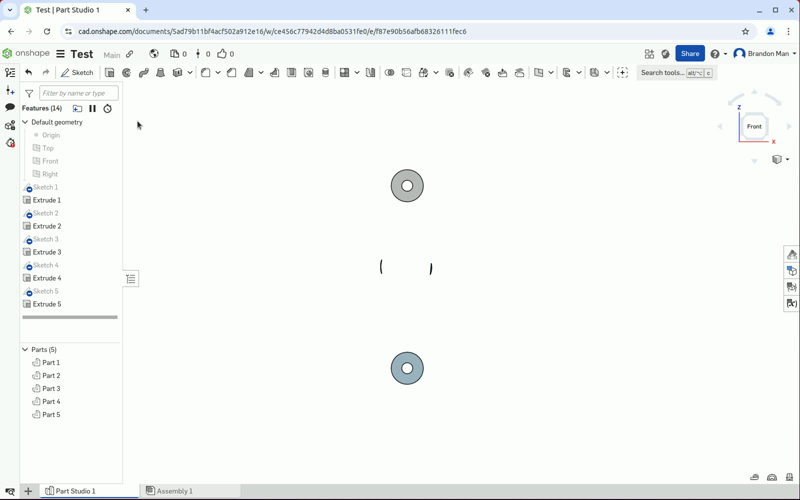
key(shift+h)
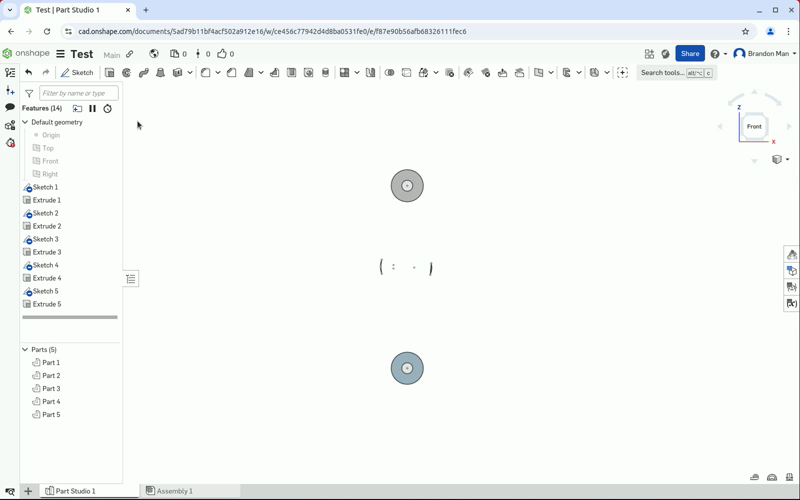
key(shift+h)
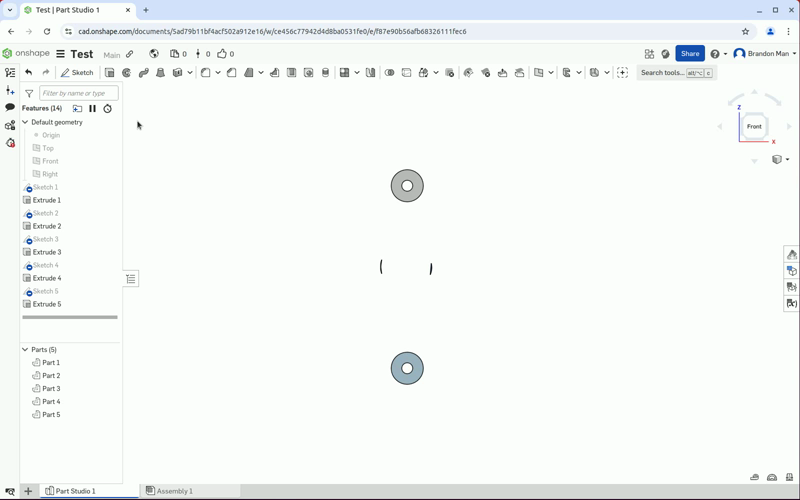
mouse_move(73, 189)
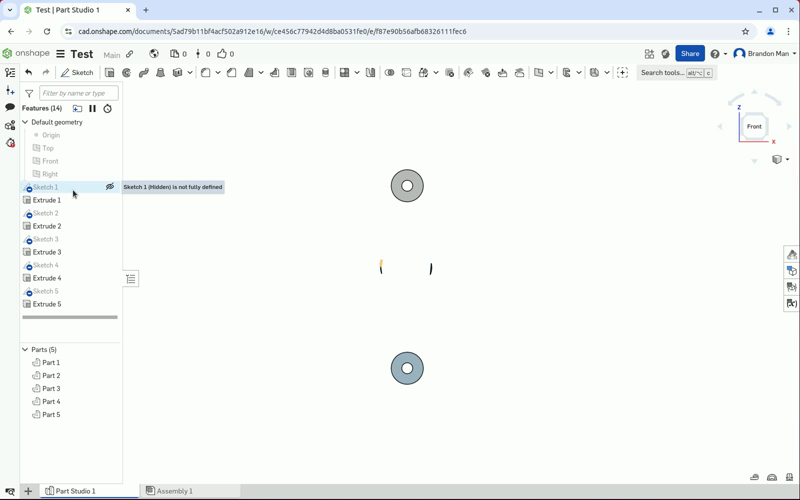
click(73, 189)
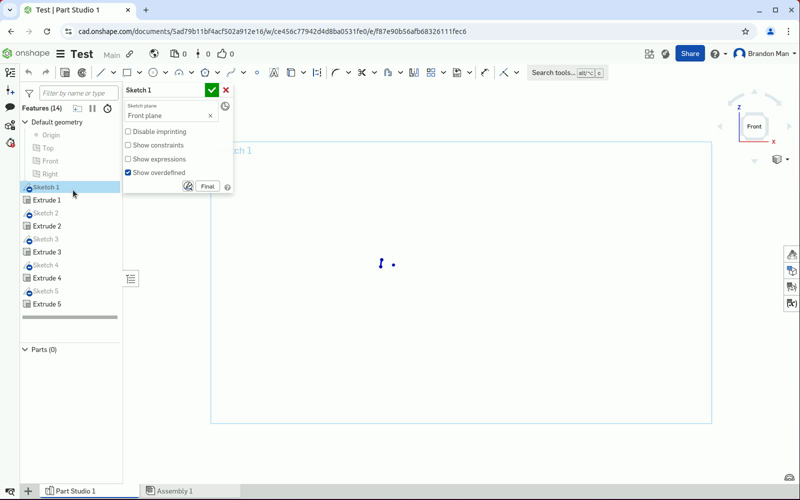
mouse_move(229, 92)
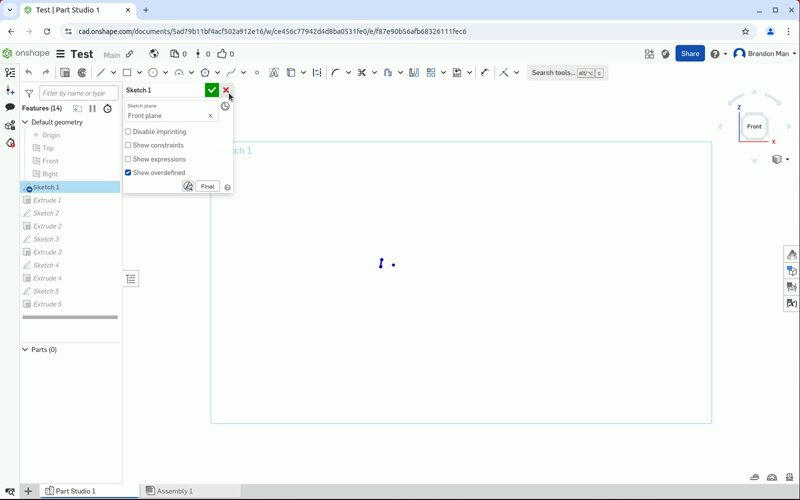
click(229, 92)
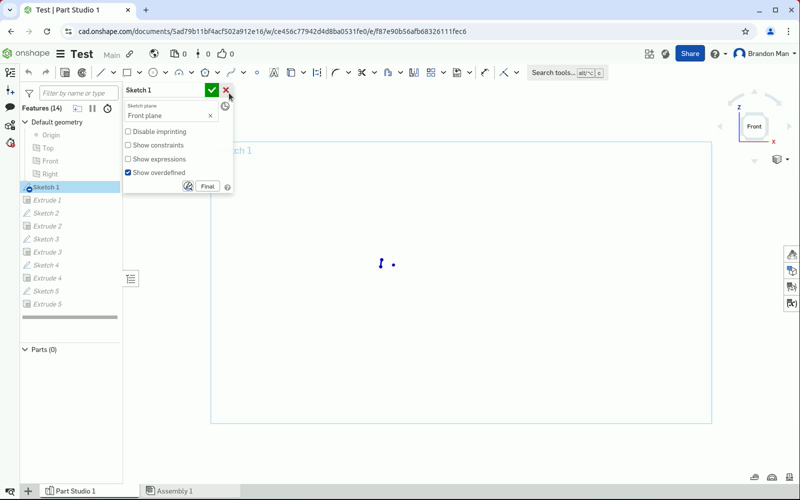
key(shift+s)
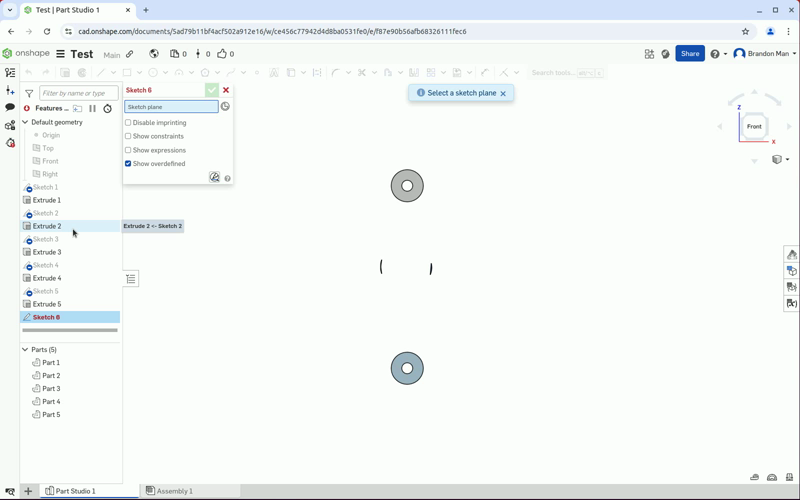
scroll(3)
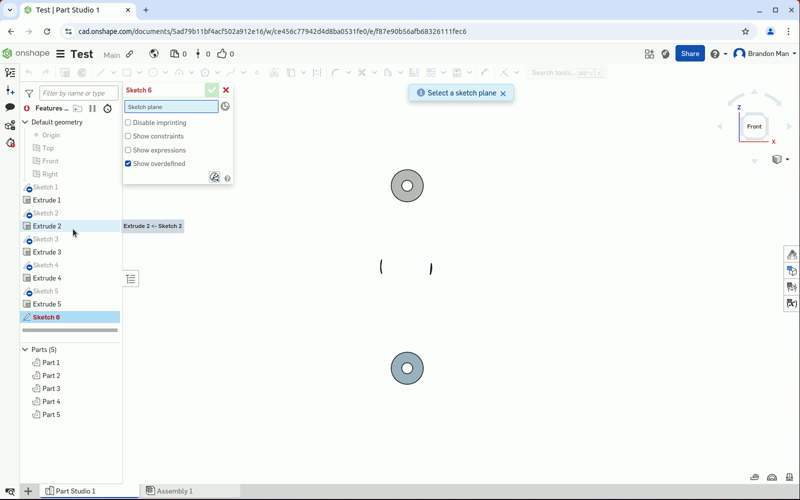
mouse_move(73, 163)
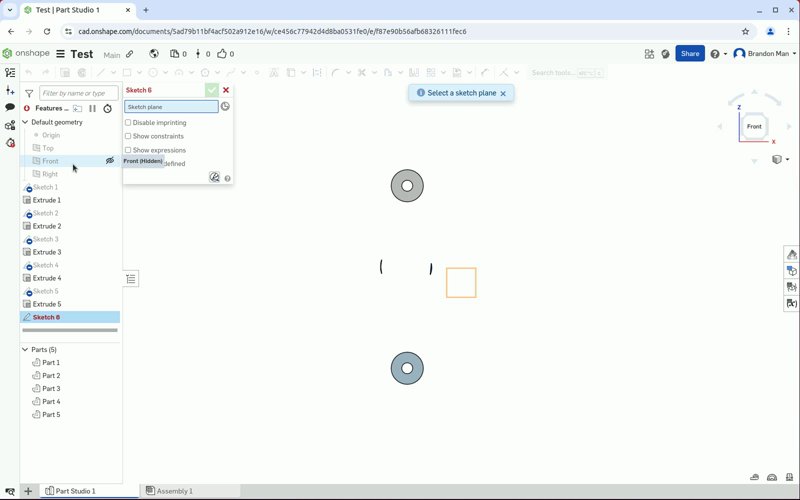
click(73, 163)
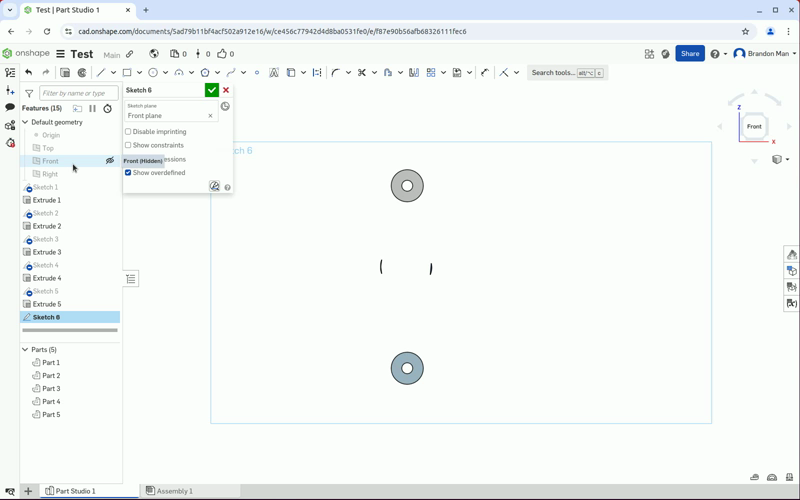
mouse_move(73, 352)
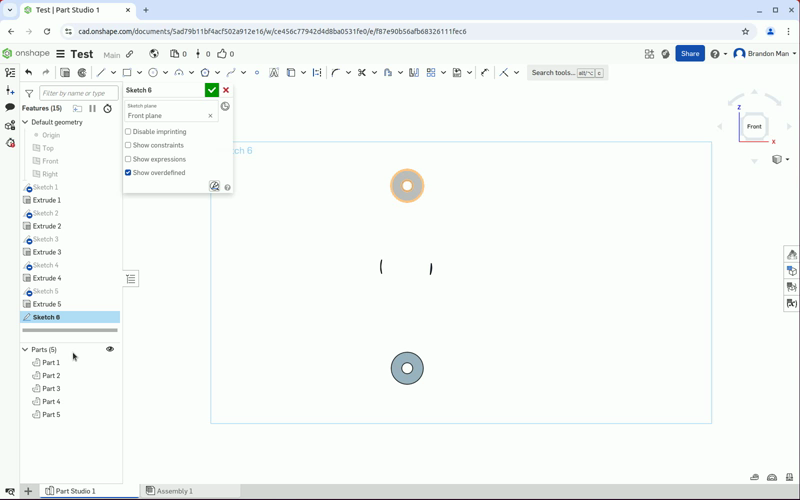
key(y)
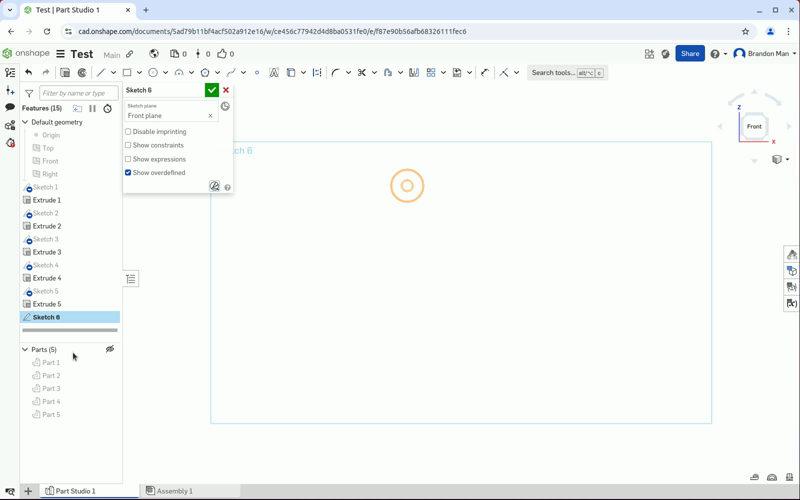
key(c)
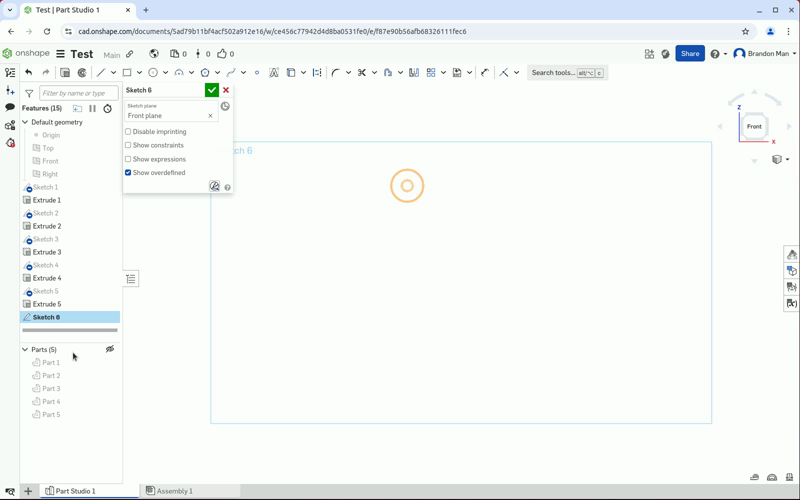
key_down(shift)
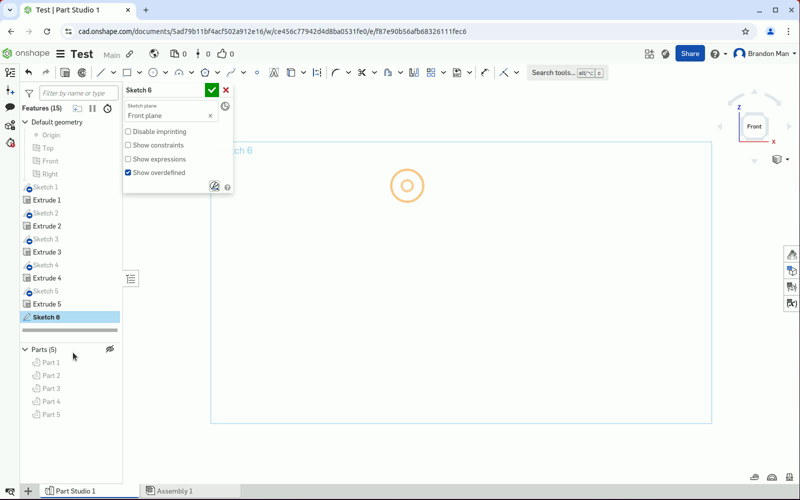
mouse_move(478, 368)
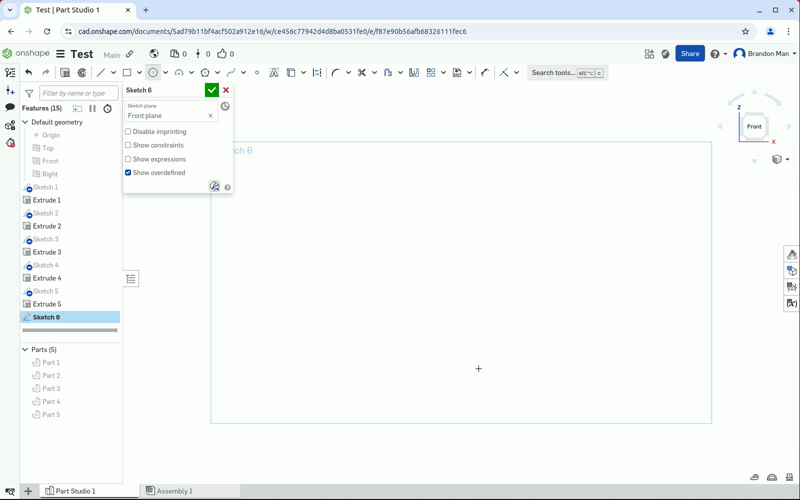
click(478, 368)
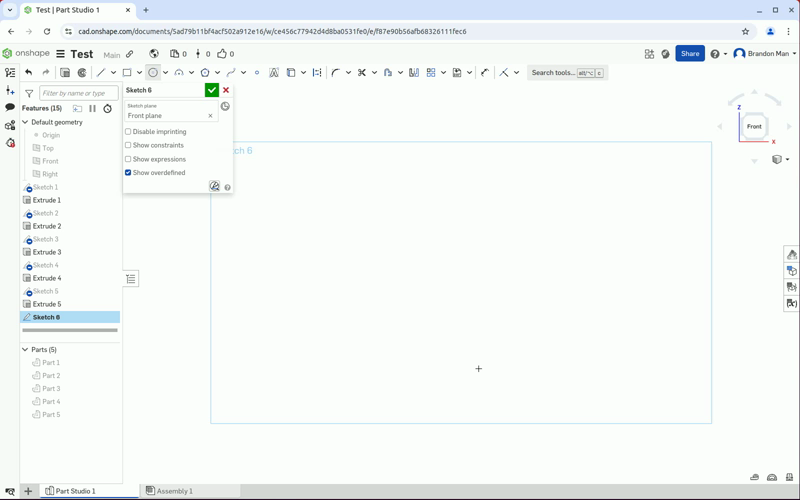
key_up(shift)
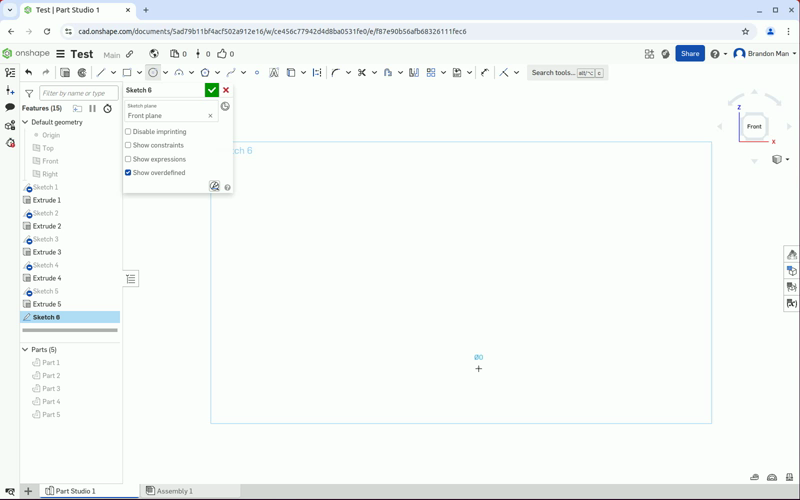
mouse_move(492, 368)
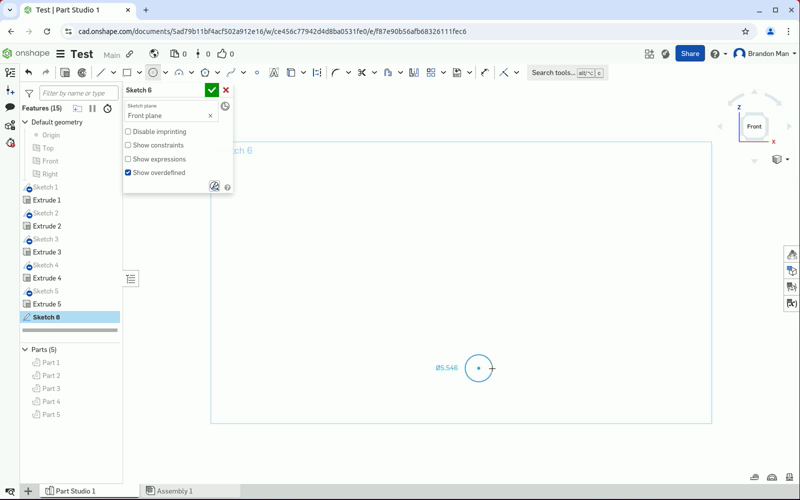
click(492, 368)
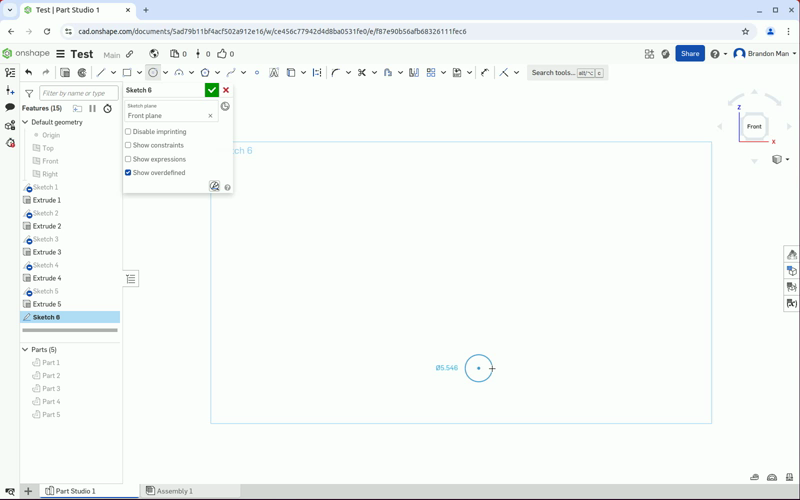
key(esc)
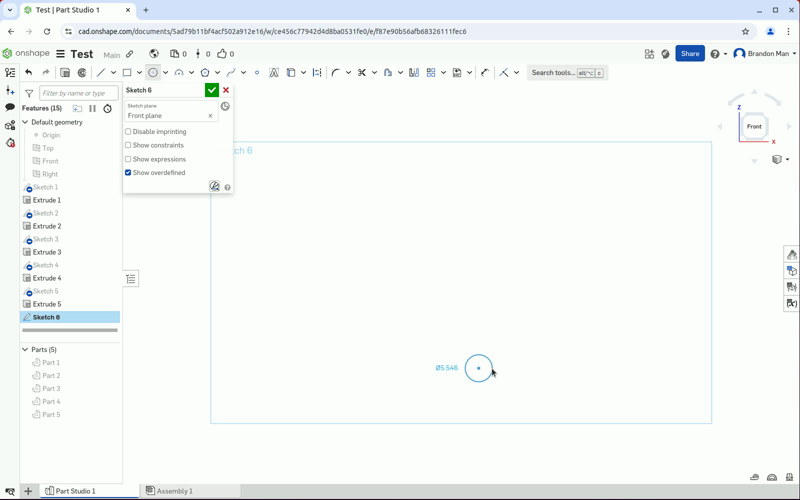
key(c)
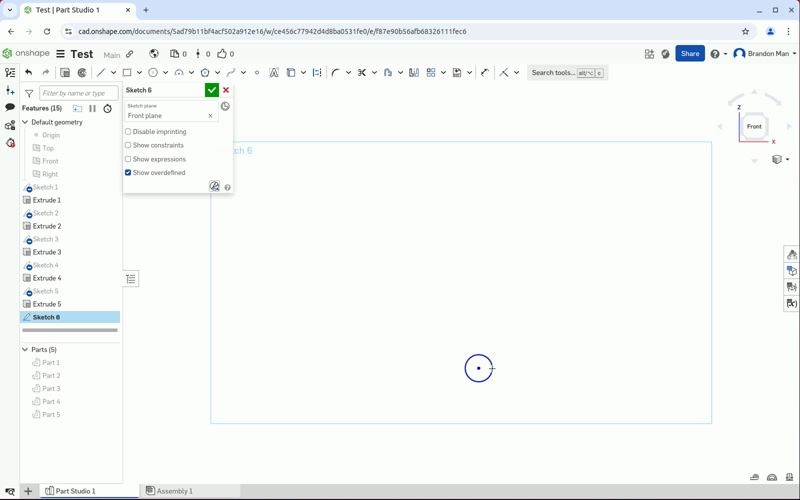
key_down(shift)
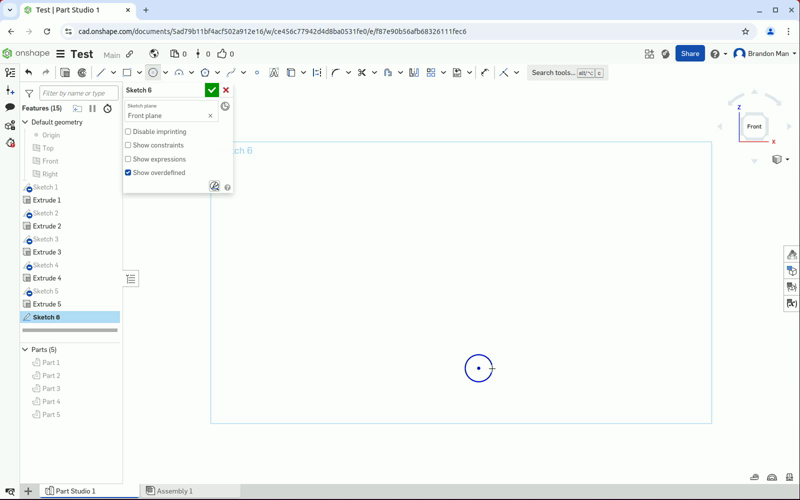
mouse_move(478, 368)
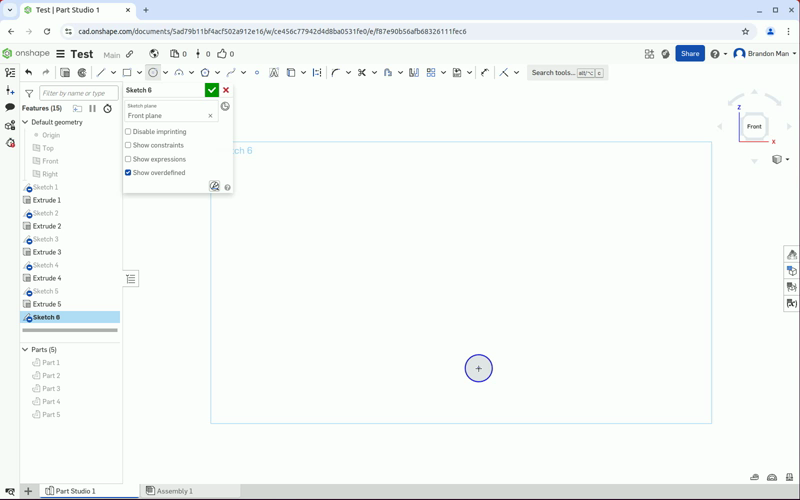
click(478, 368)
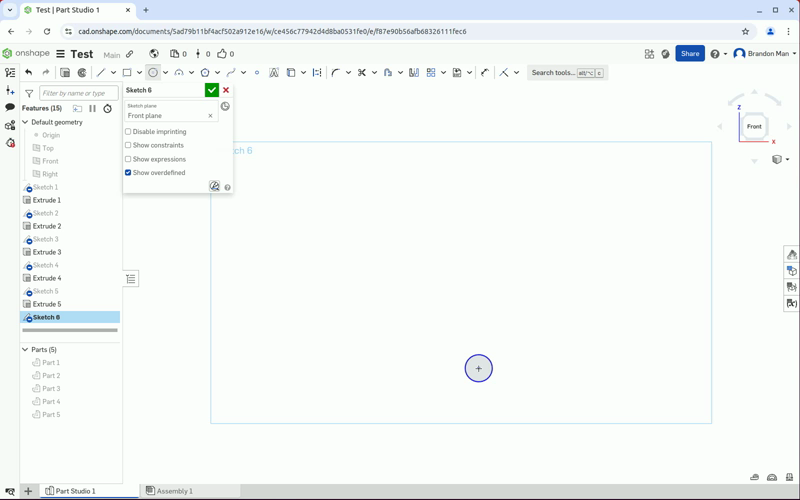
key_up(shift)
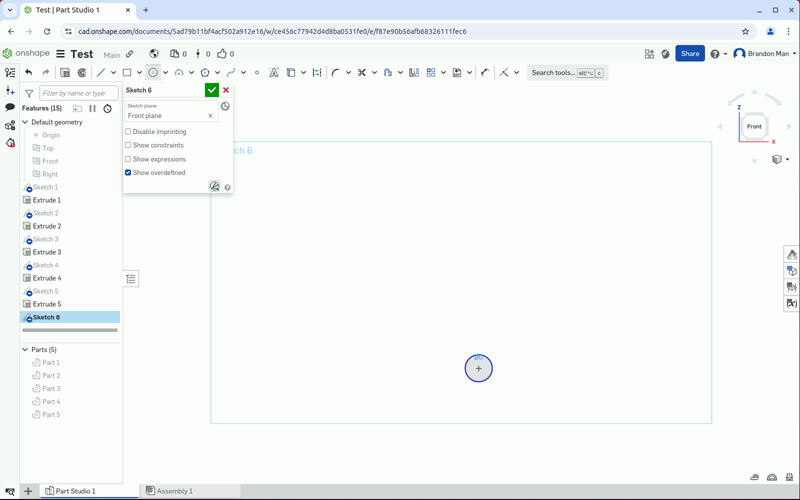
mouse_move(484, 368)
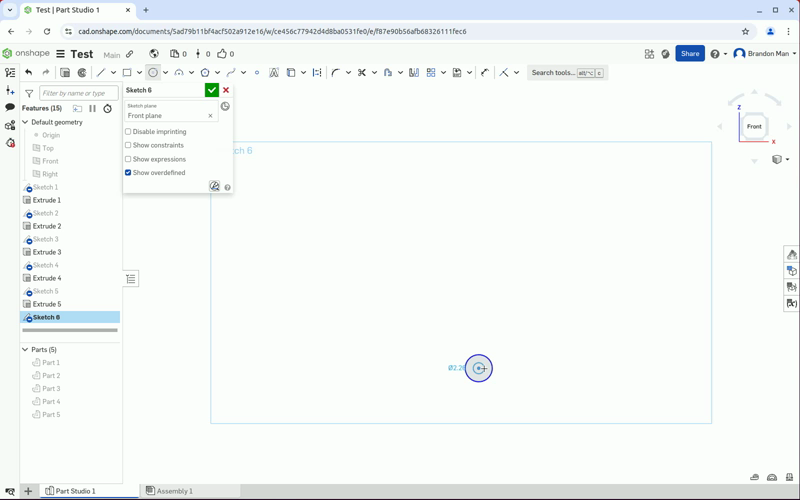
click(484, 368)
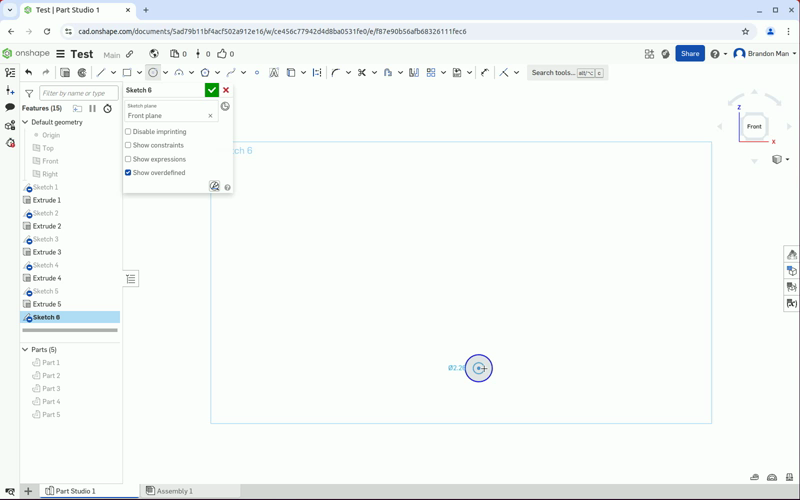
key(esc)
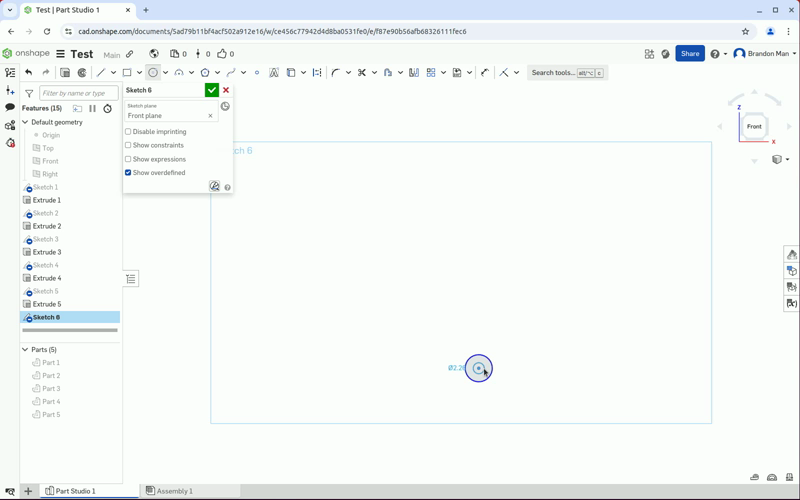
mouse_move(473, 363)
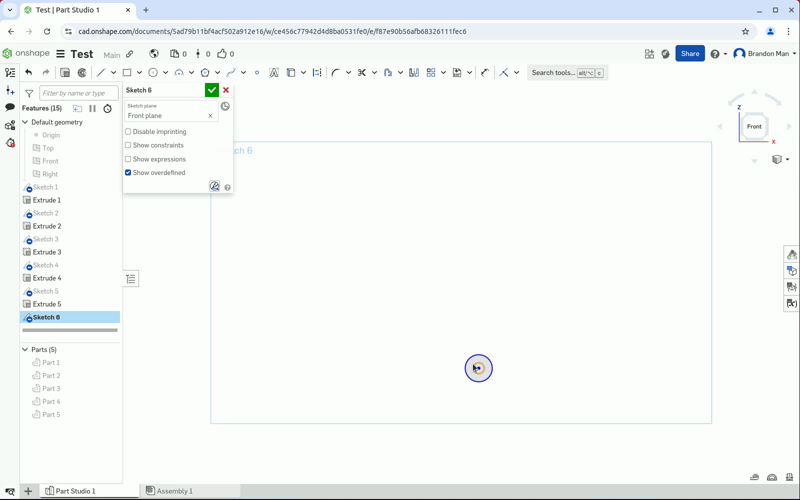
scroll(6)
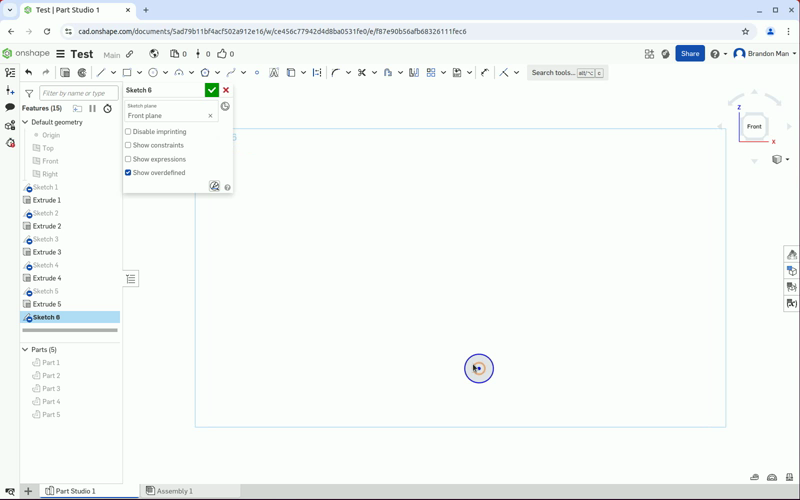
scroll(6)
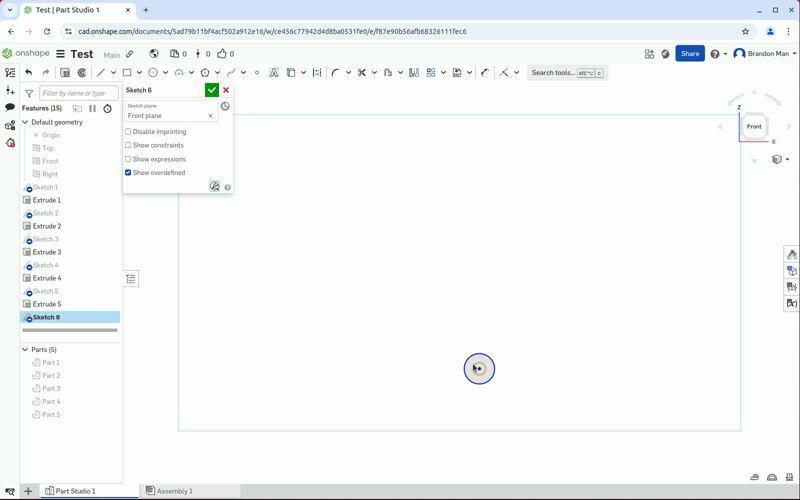
scroll(6)
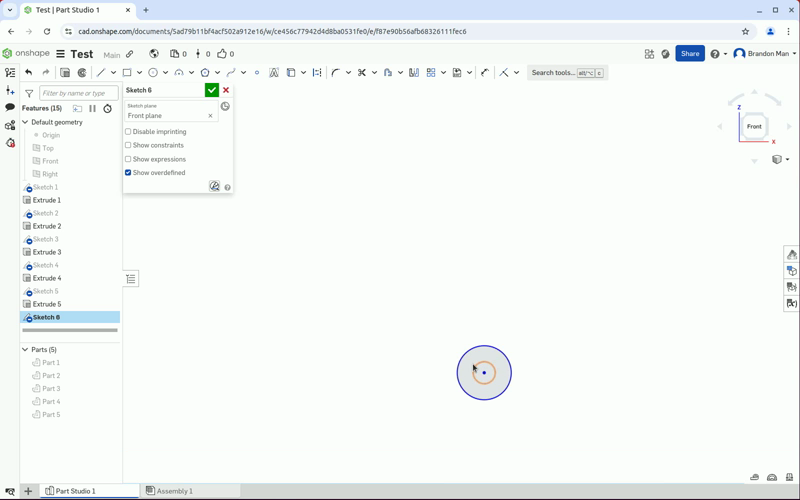
scroll(6)
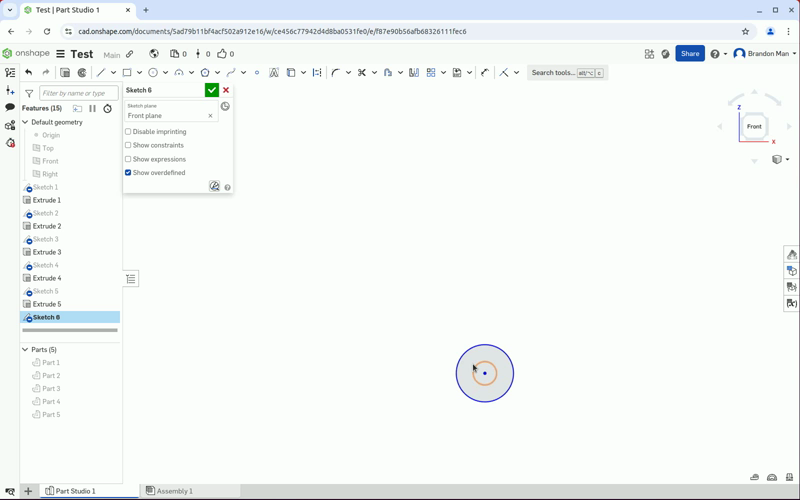
scroll(6)
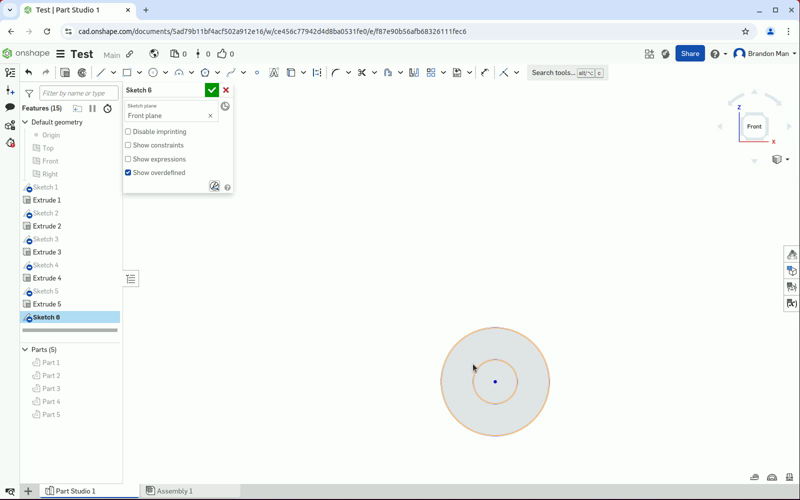
scroll(6)
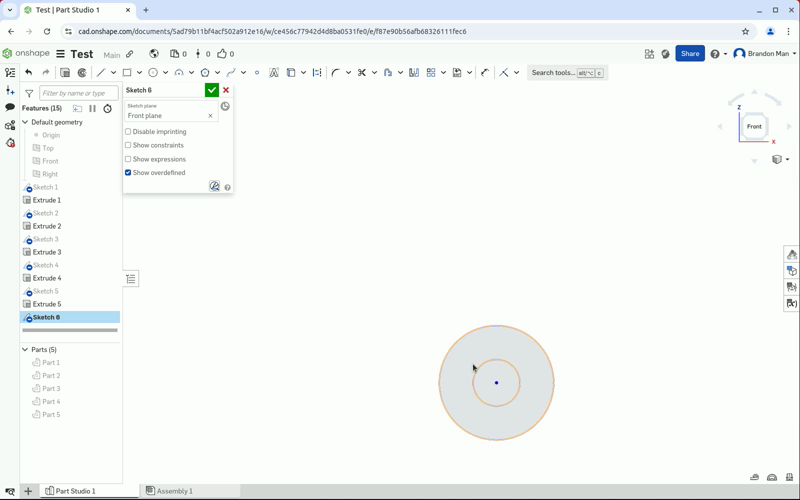
scroll(6)
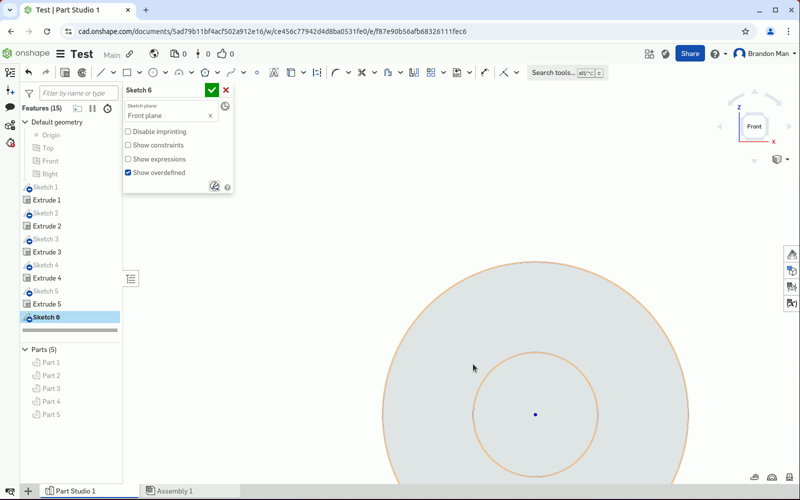
click(473, 363)
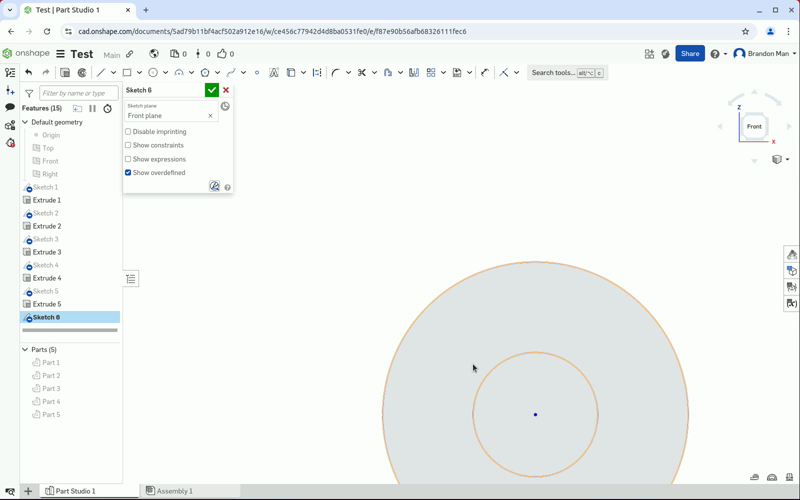
scroll(-6)
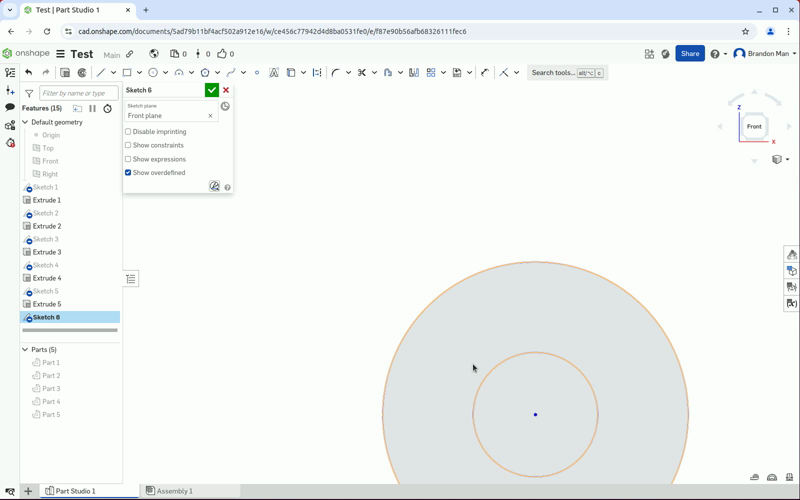
scroll(-6)
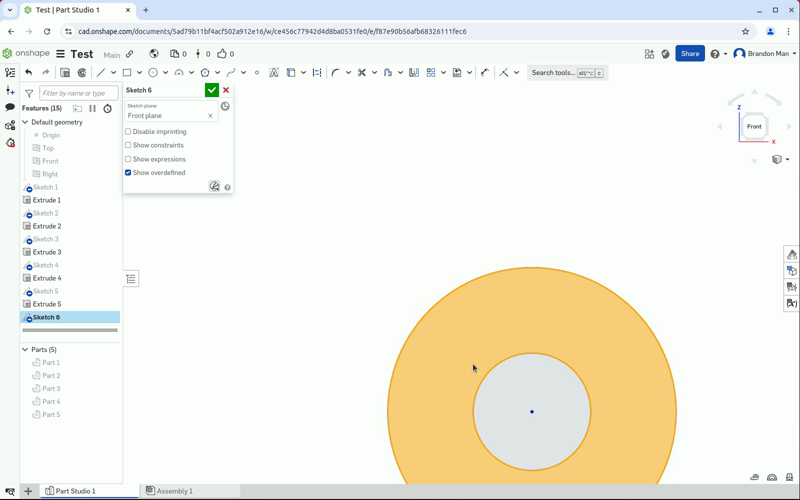
scroll(-6)
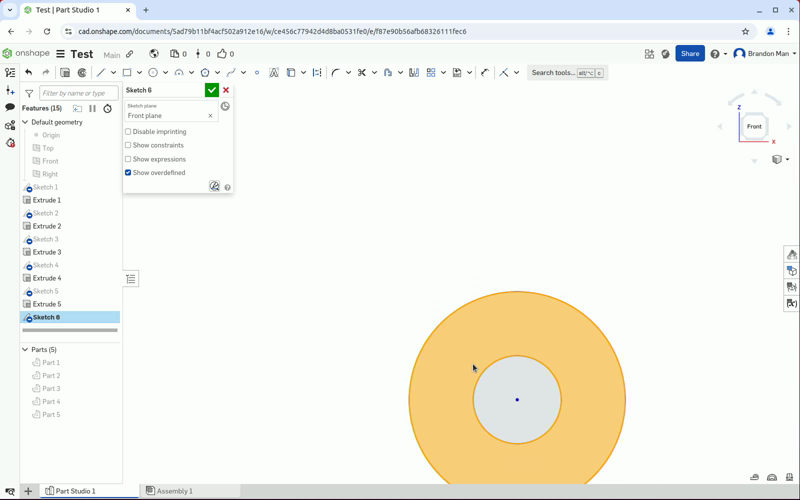
scroll(-6)
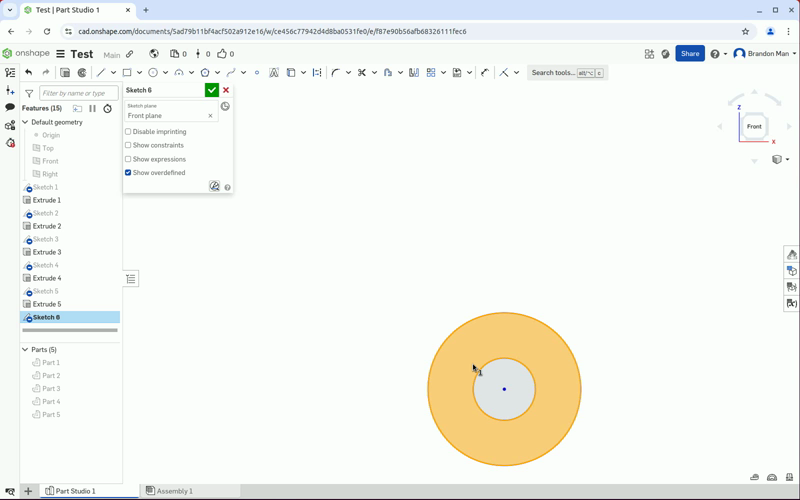
scroll(-6)
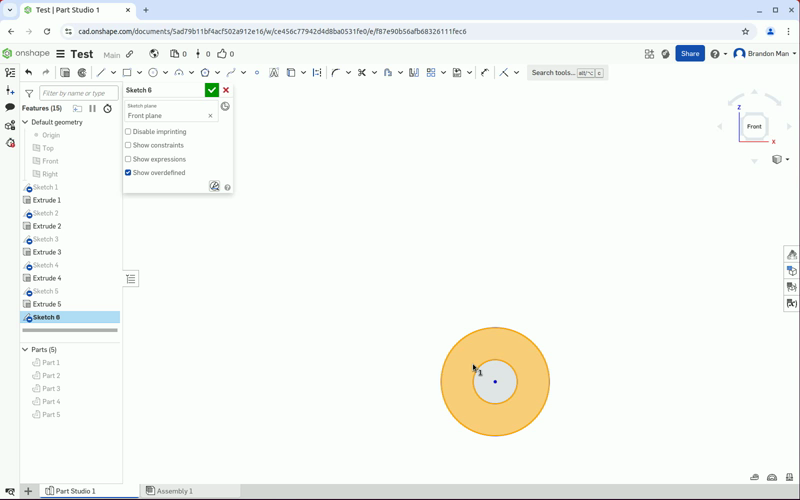
scroll(-6)
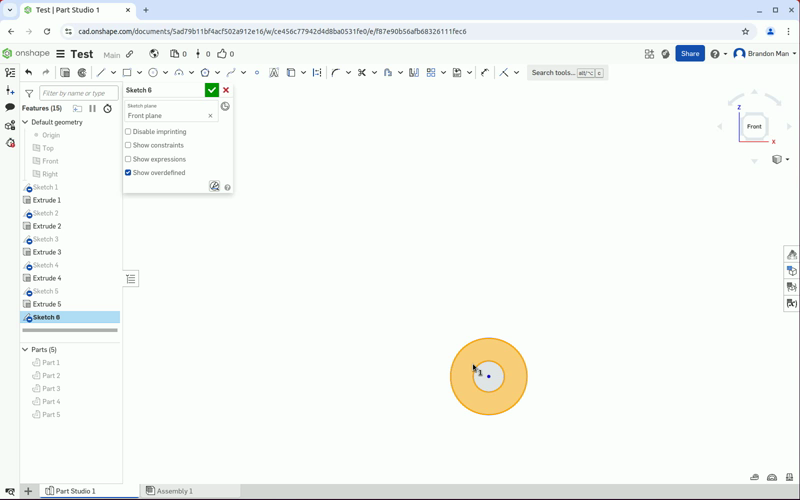
scroll(-6)
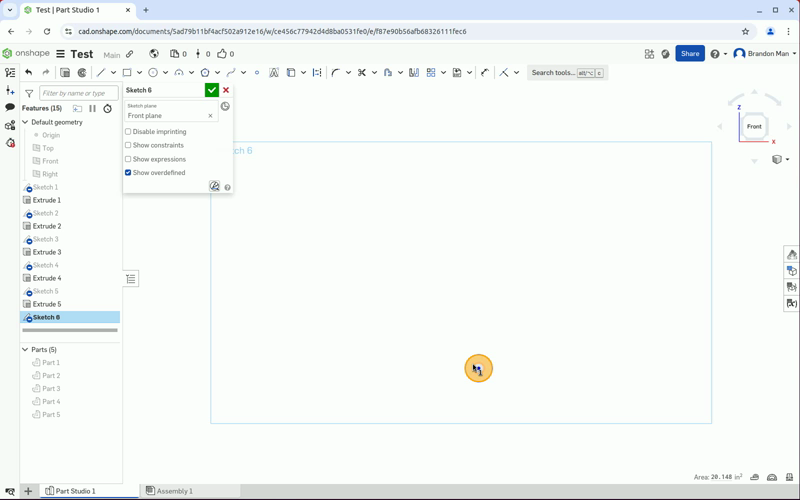
mouse_move(73, 352)
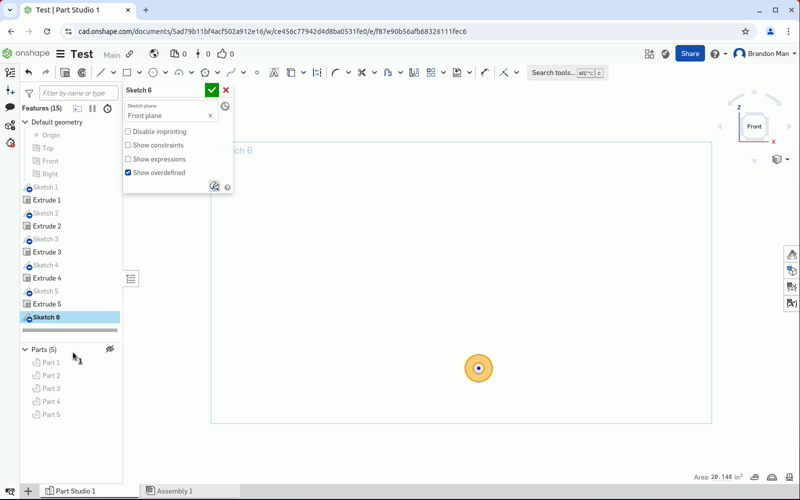
key(shift+y)
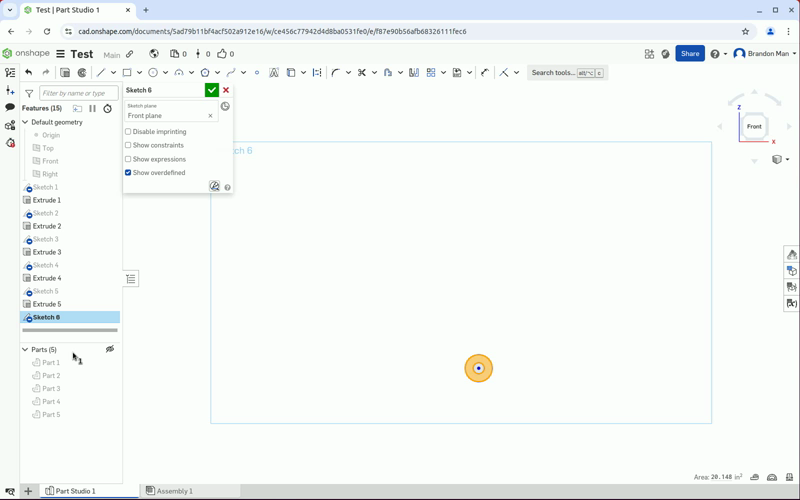
key(shift+e)
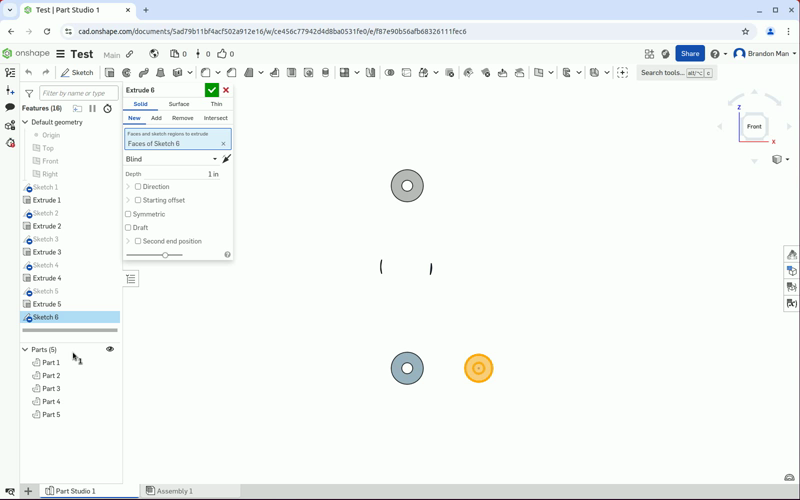
mouse_move(143, 106)
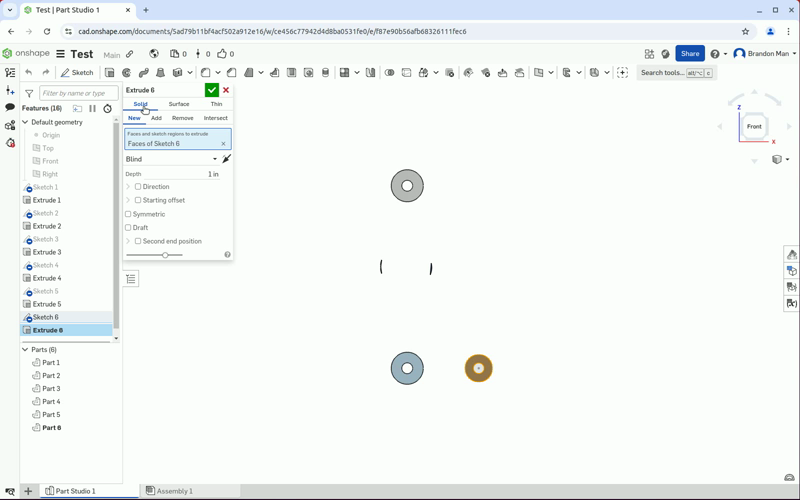
click(143, 106)
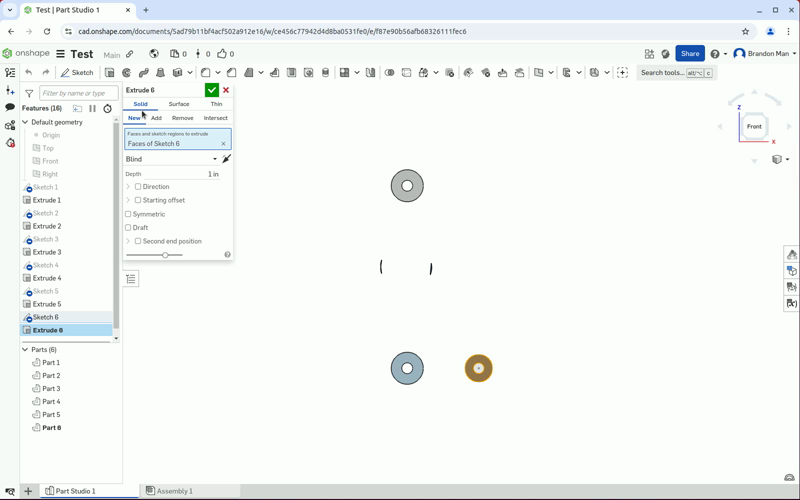
mouse_move(137, 120)
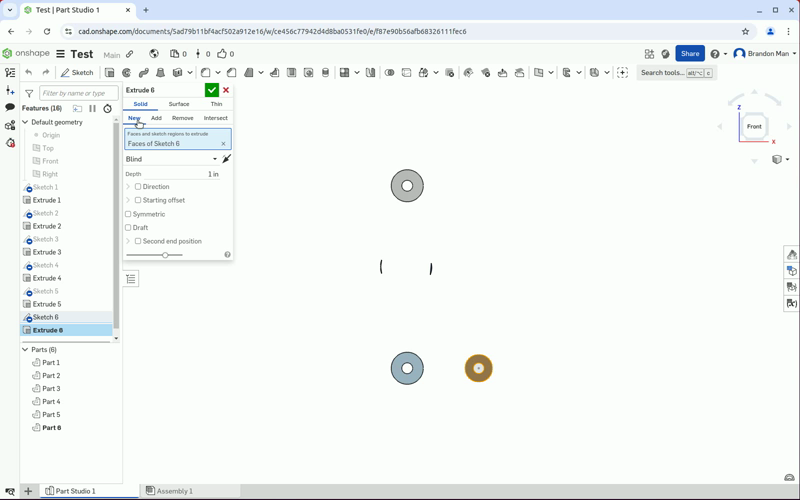
click(137, 120)
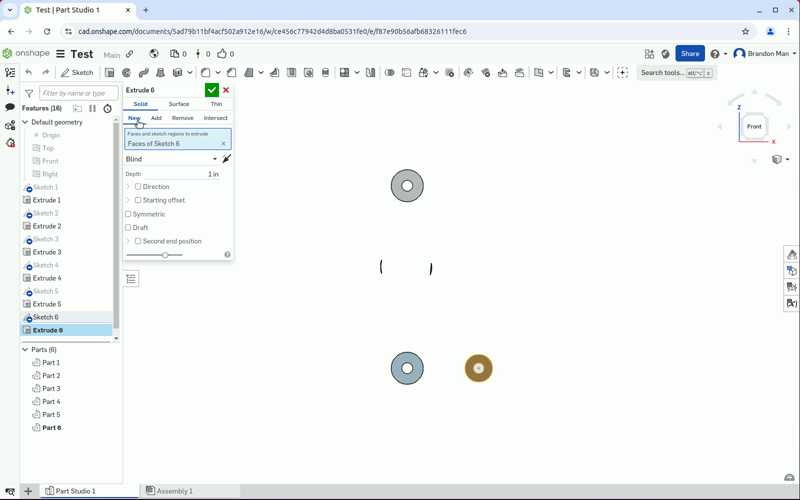
key(tab, 4)
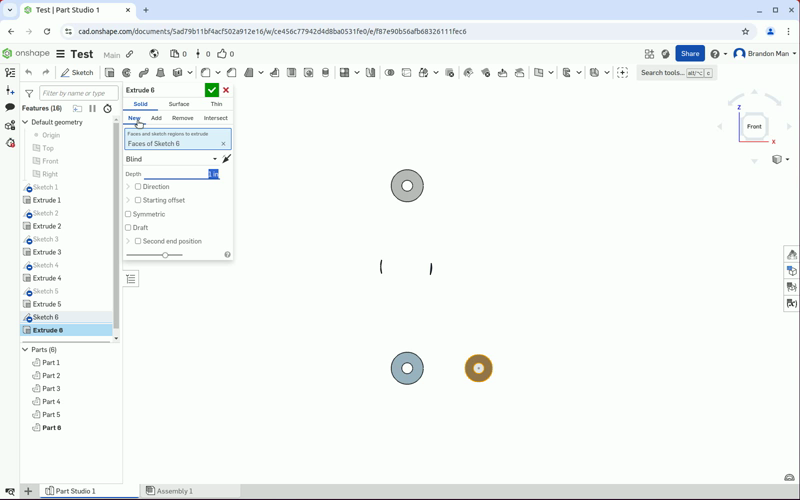
text(0.963)
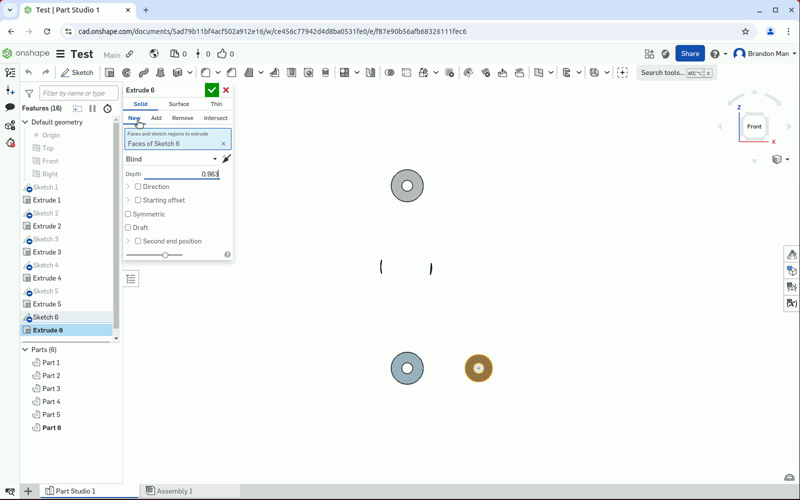
key(enter)
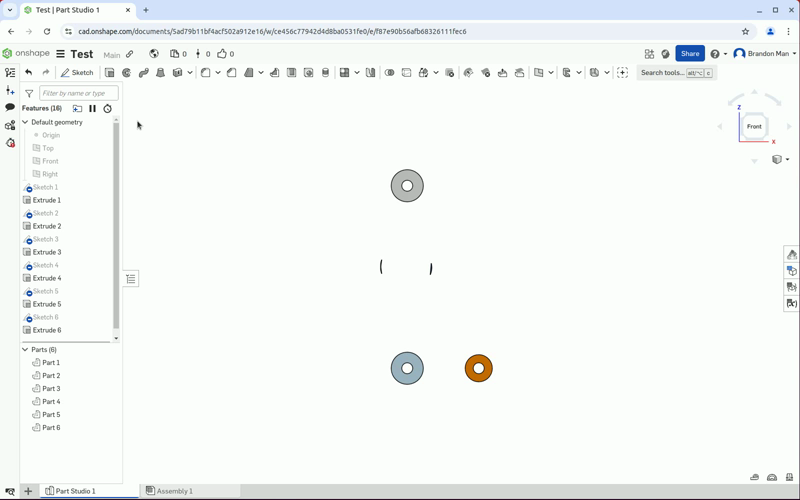
key(shift+h)
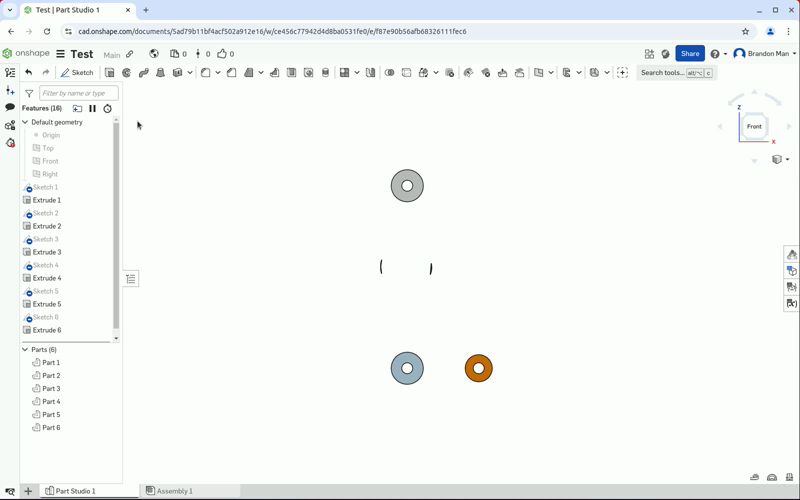
key(shift+h)
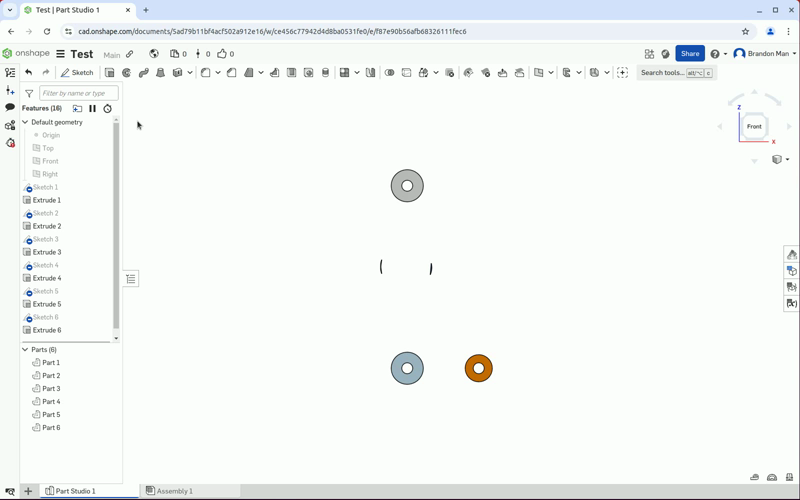
mouse_move(69, 189)
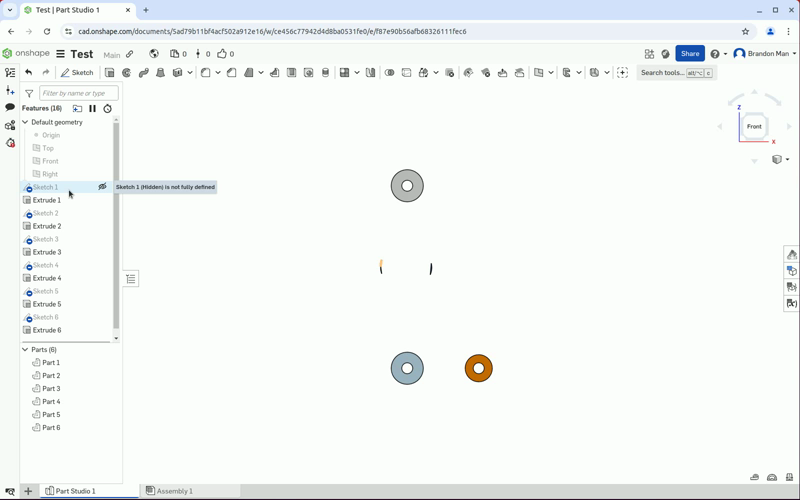
click(69, 189)
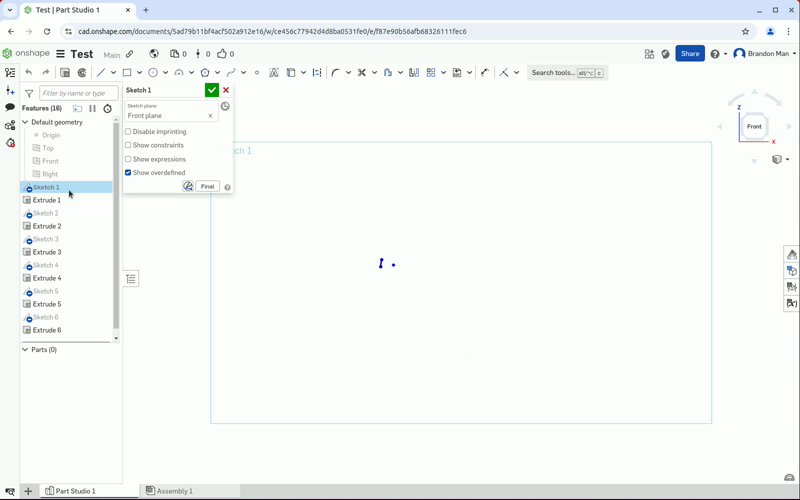
mouse_move(229, 92)
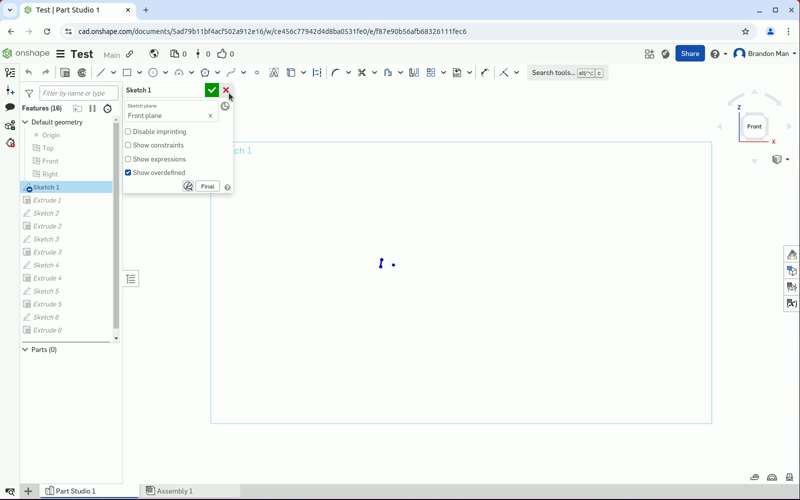
click(229, 92)
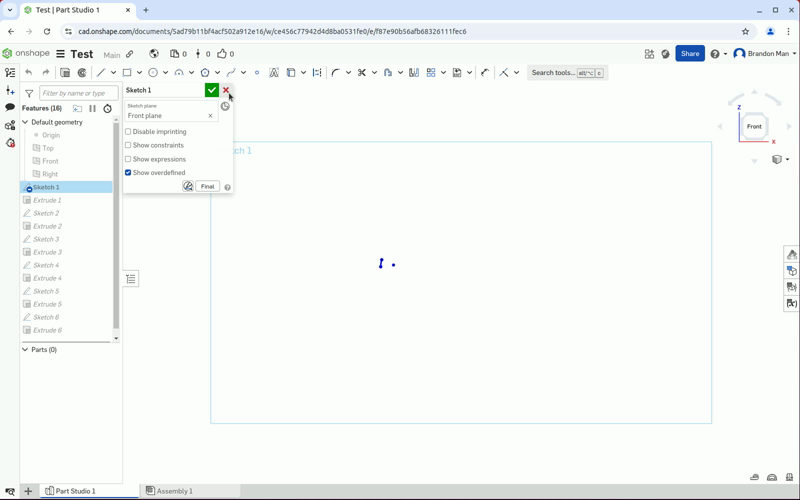
key(shift+s)
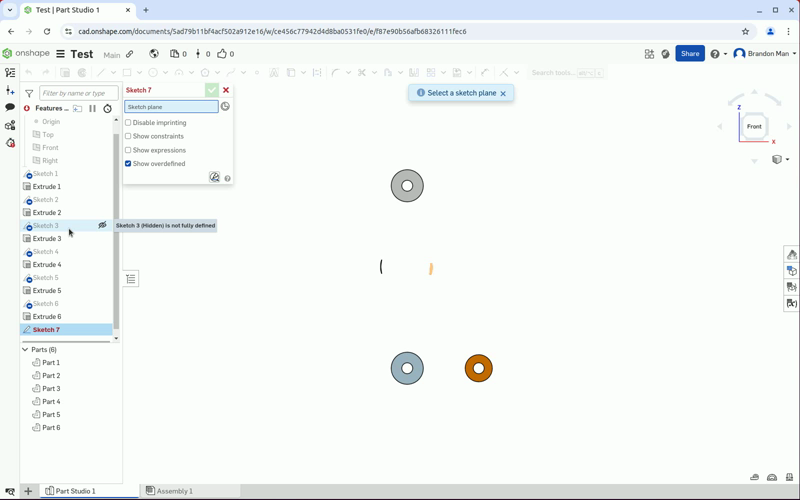
scroll(3)
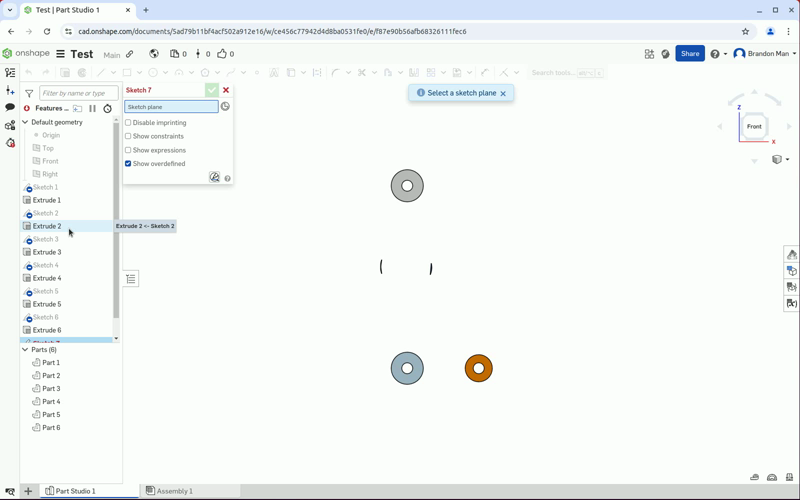
mouse_move(69, 163)
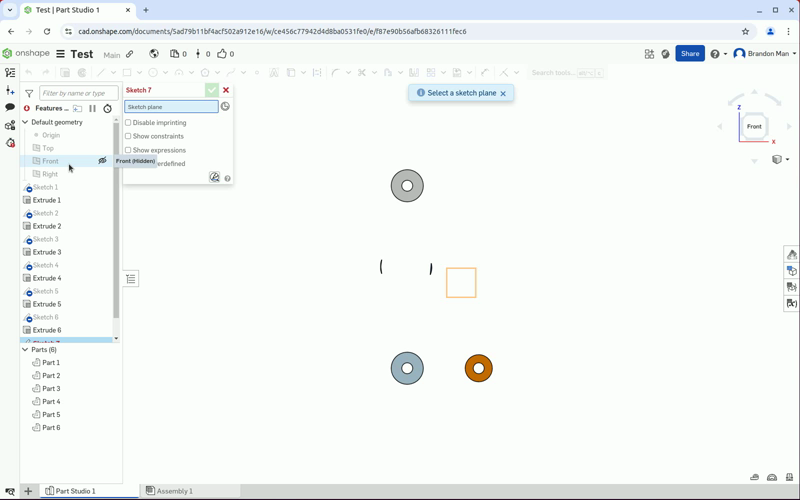
click(69, 163)
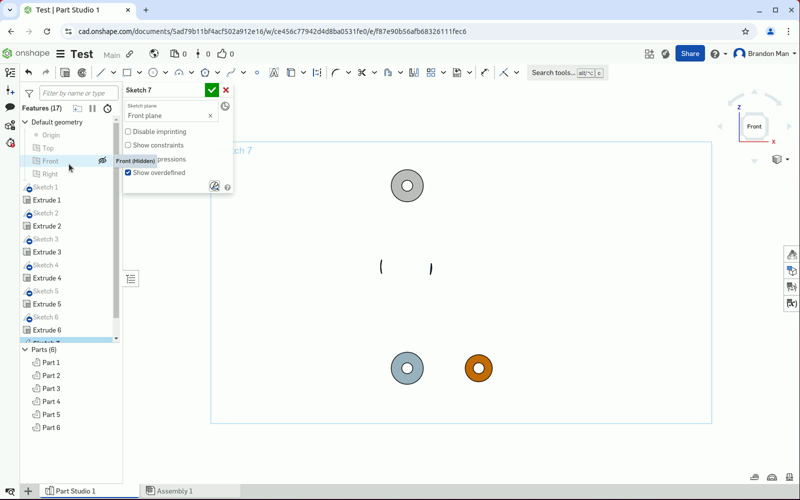
mouse_move(73, 352)
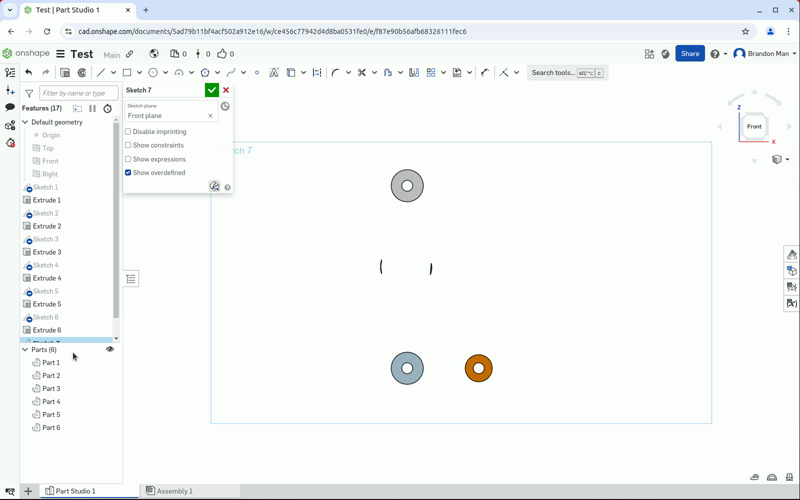
key(y)
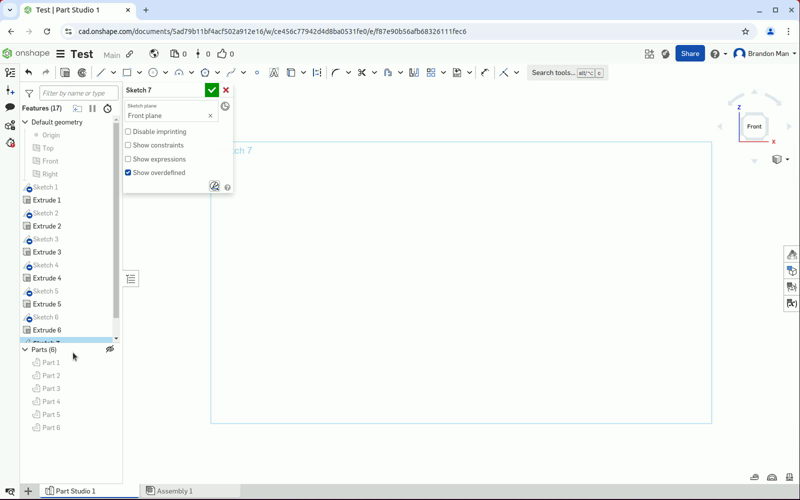
key(a)
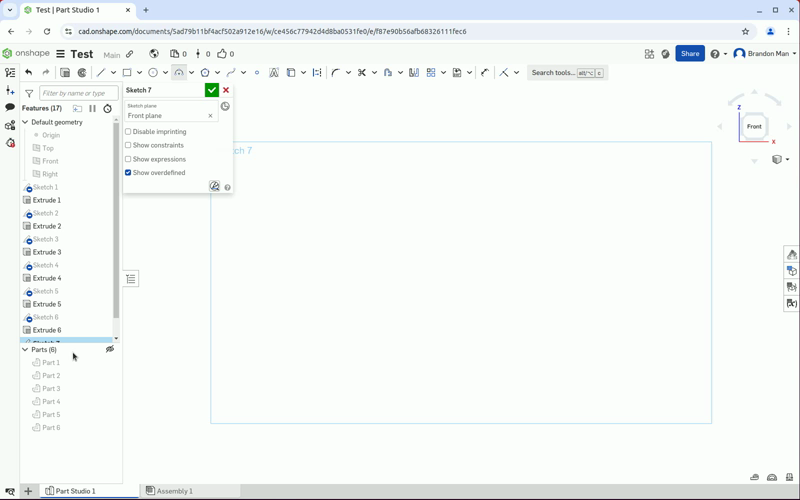
key_down(shift)
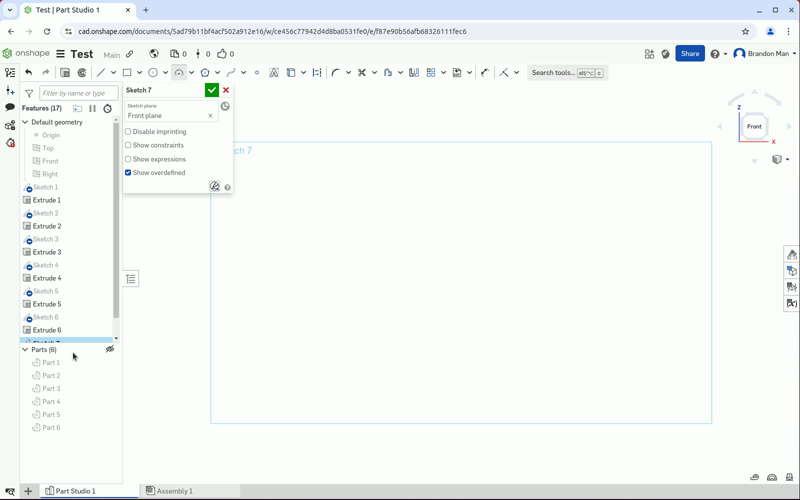
mouse_move(382, 260)
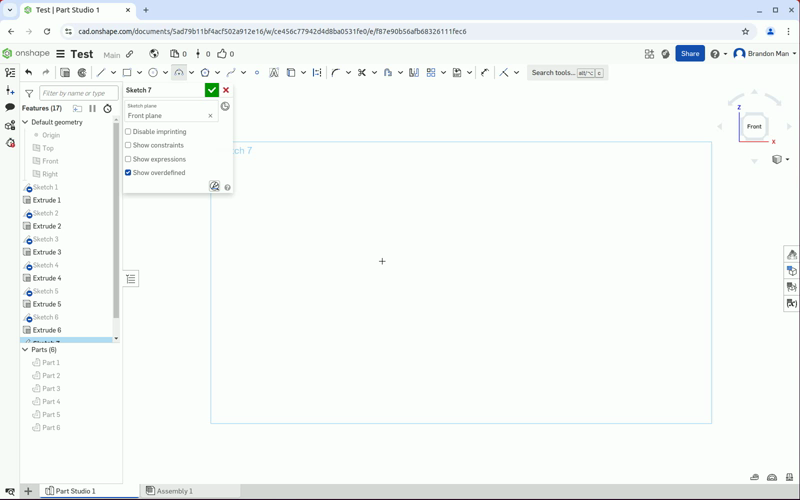
click(382, 260)
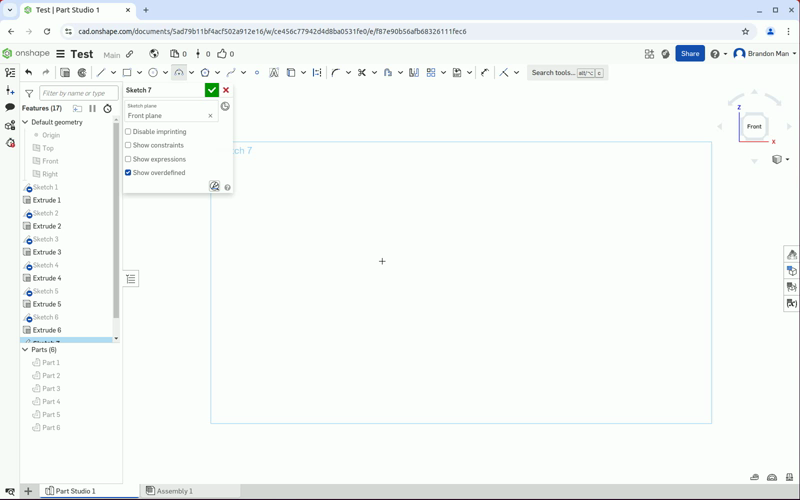
key_up(shift)
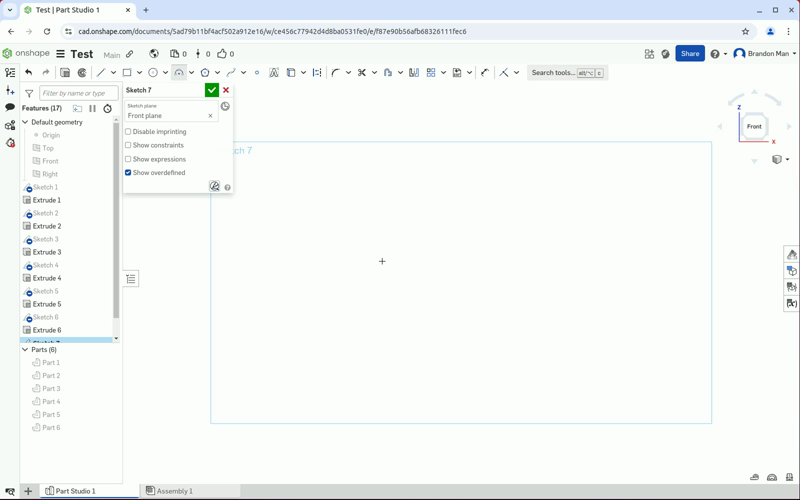
key_down(shift)
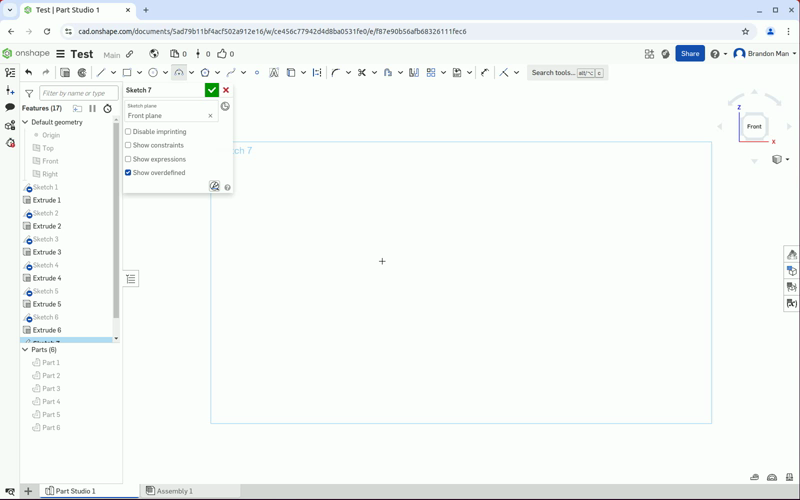
mouse_move(432, 264)
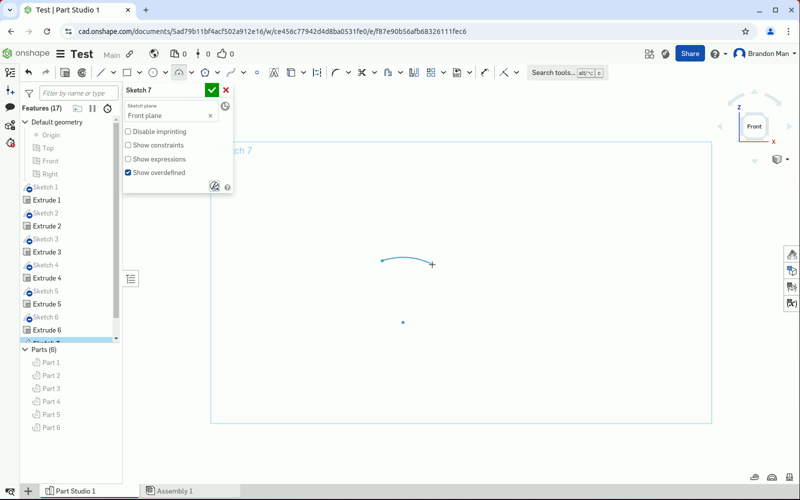
click(432, 264)
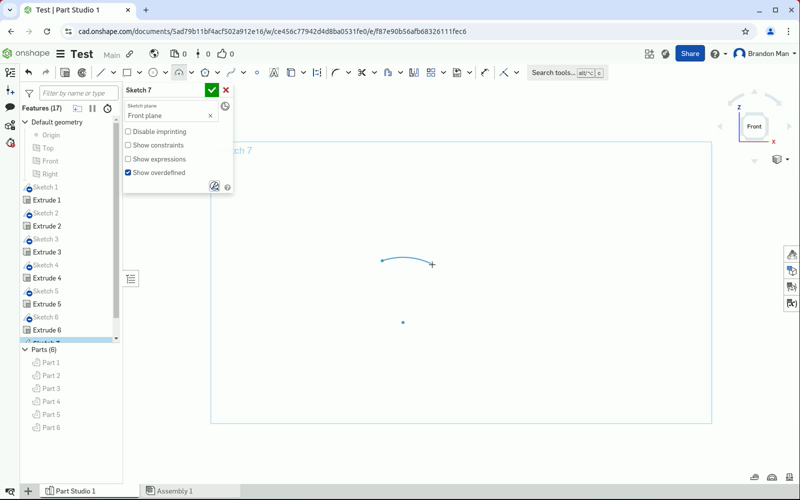
mouse_move(408, 241)
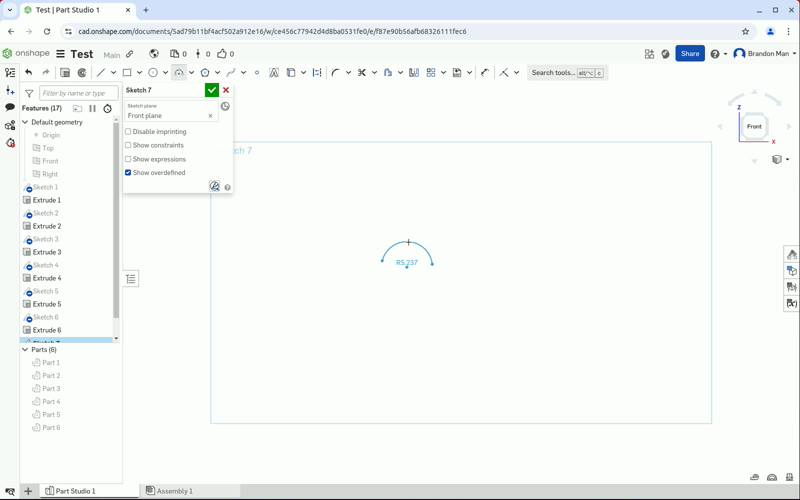
click(408, 241)
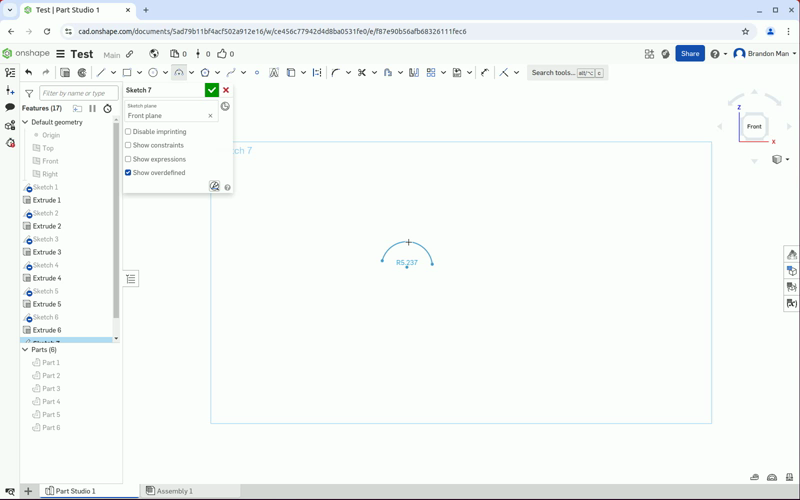
key_up(shift)
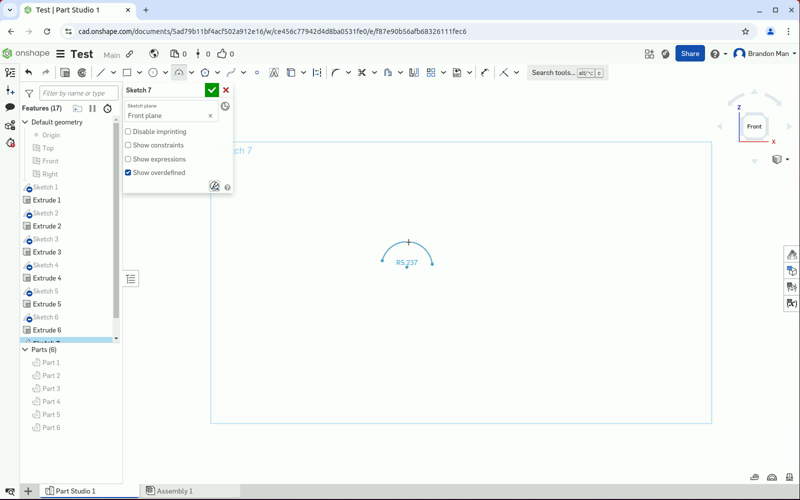
key(esc)
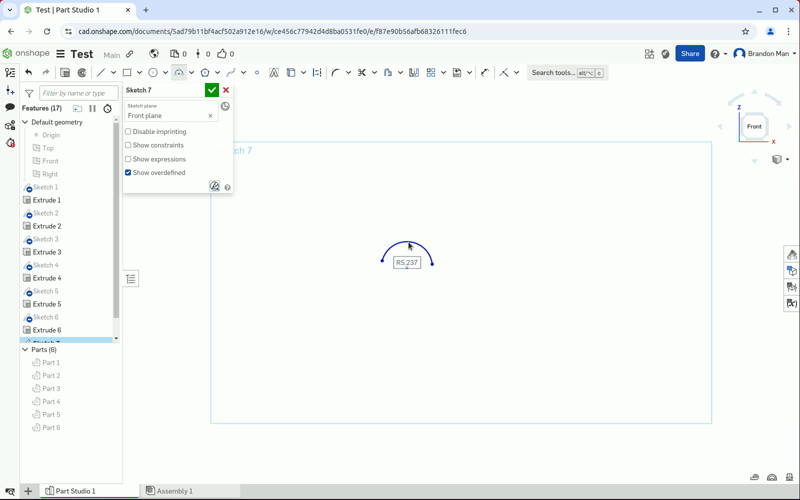
key(l)
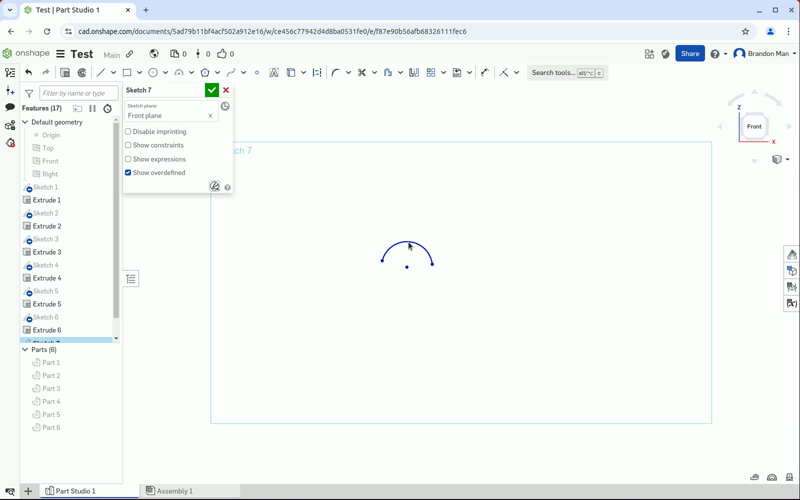
mouse_move(432, 264)
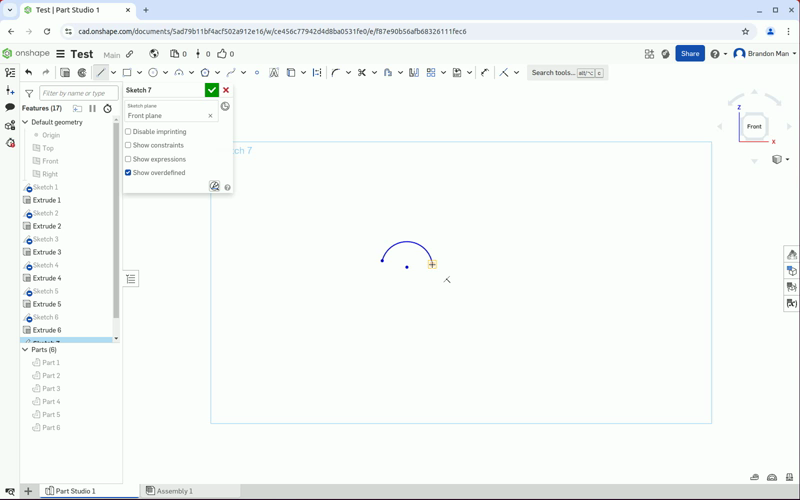
click(432, 264)
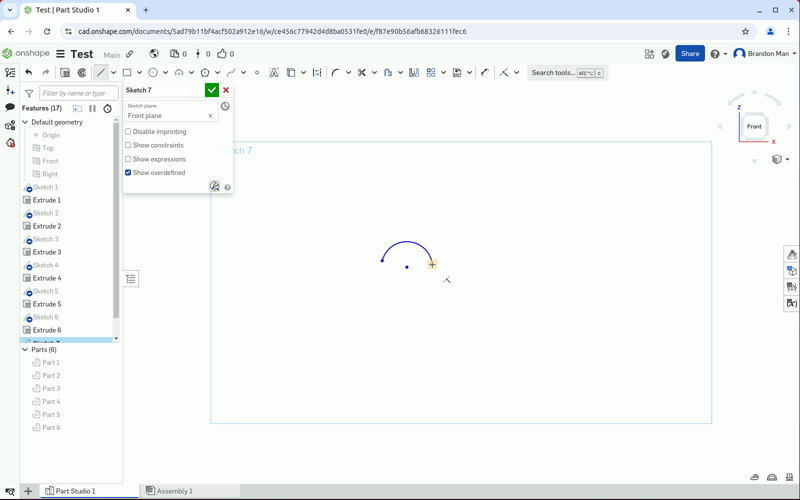
key_down(shift)
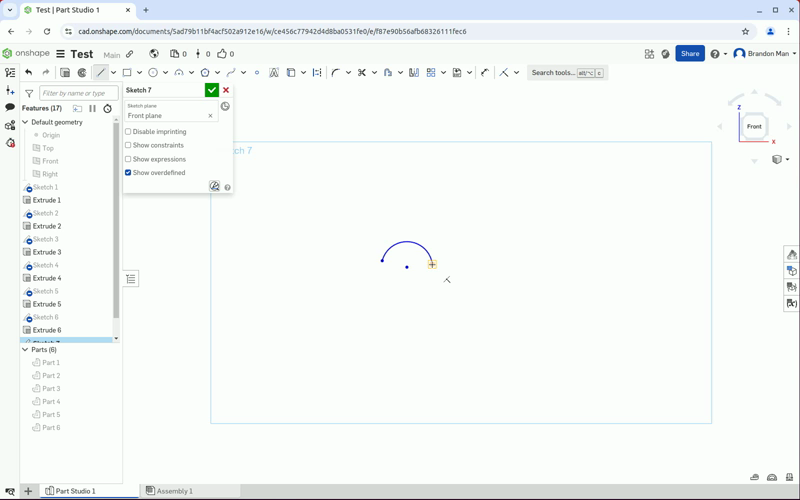
mouse_move(422, 183)
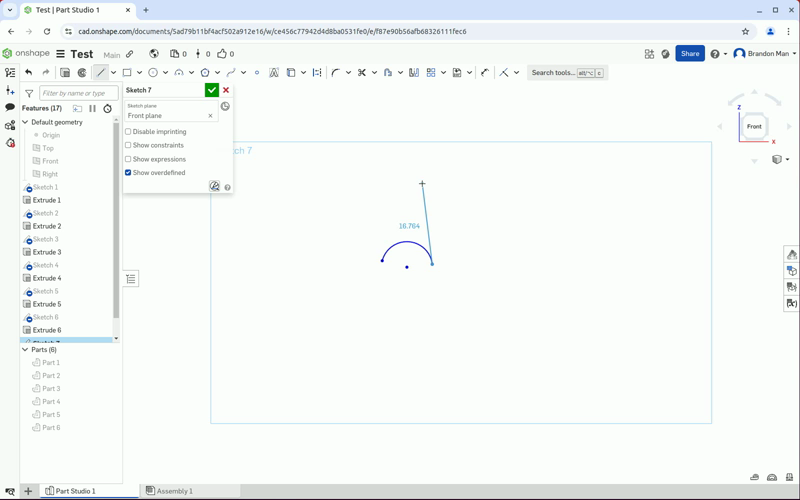
click(422, 183)
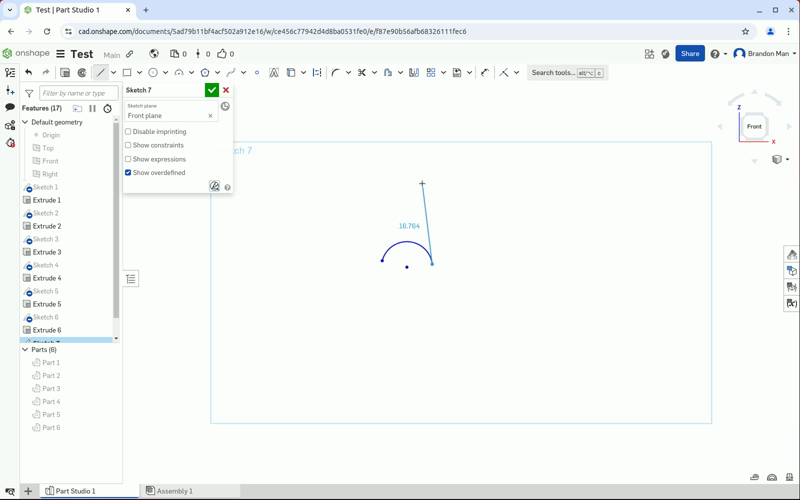
key_up(shift)
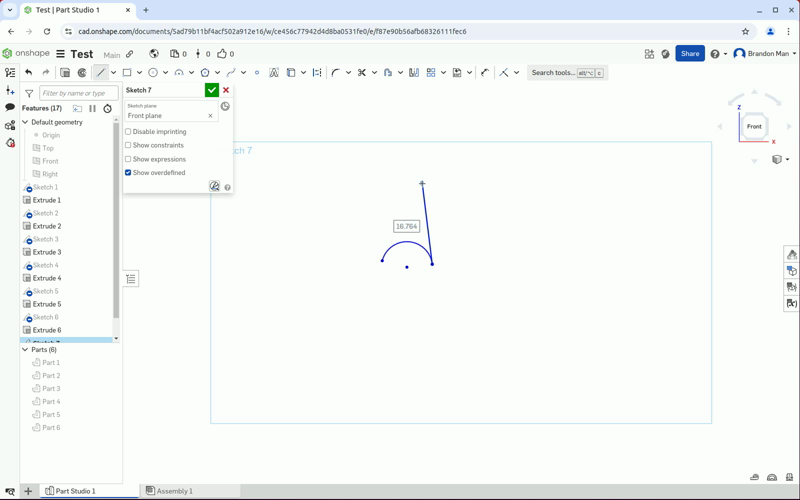
key(esc)
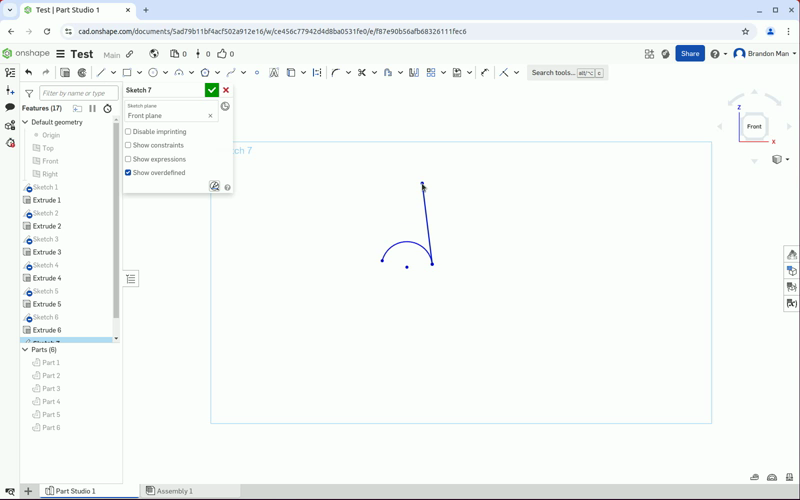
key(a)
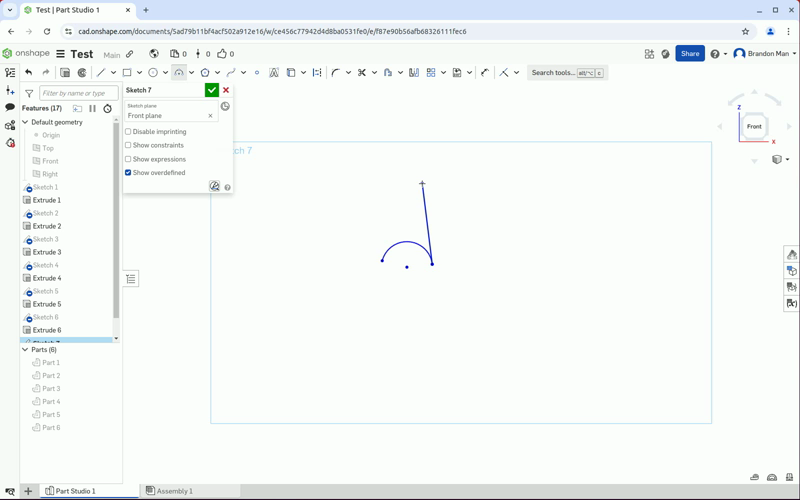
mouse_move(422, 183)
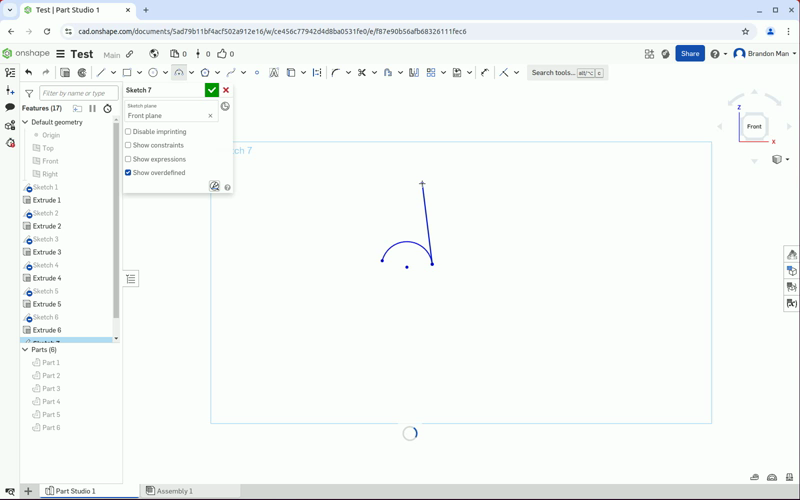
click(422, 183)
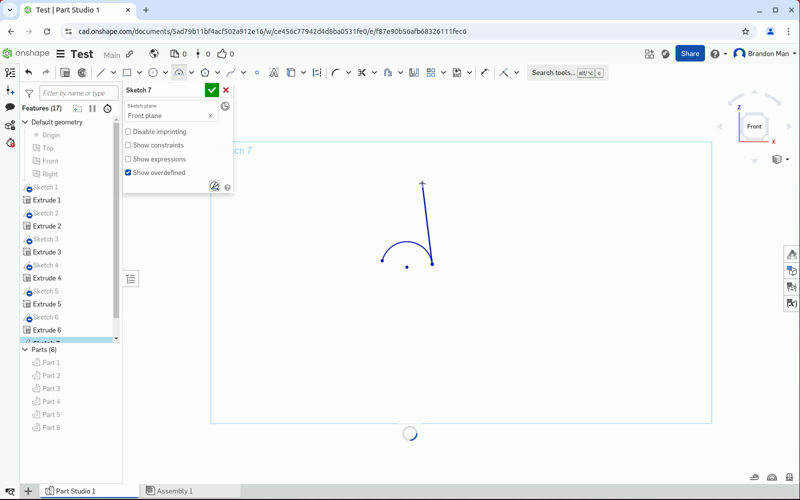
key_down(shift)
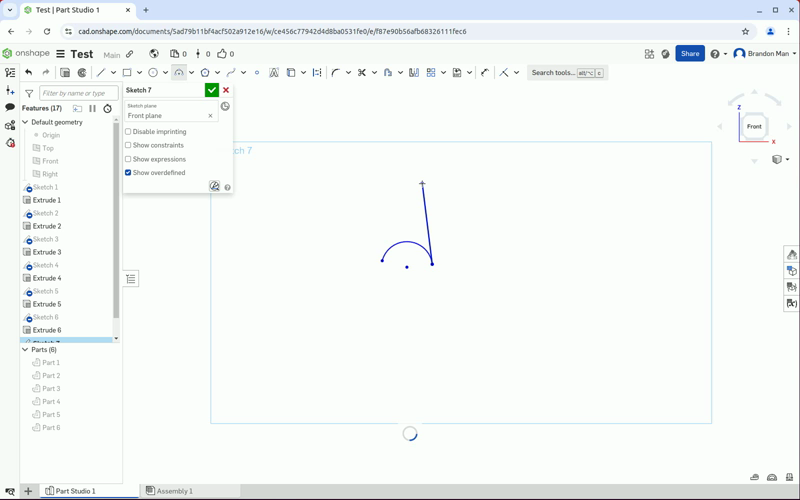
mouse_move(392, 183)
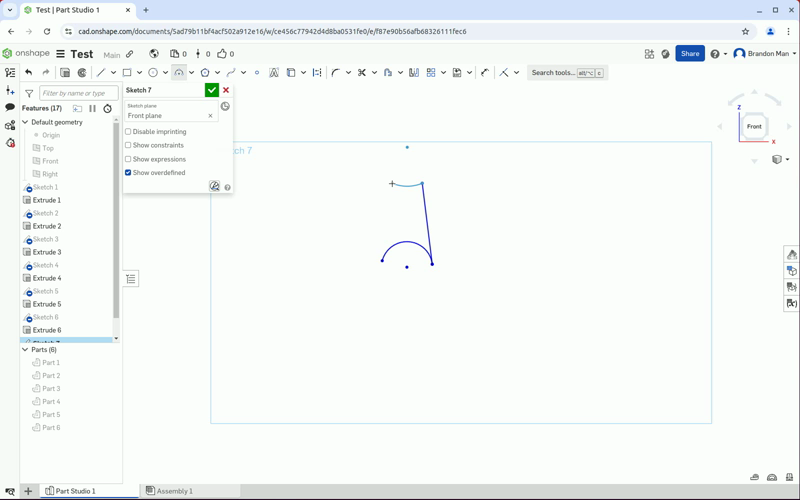
click(392, 183)
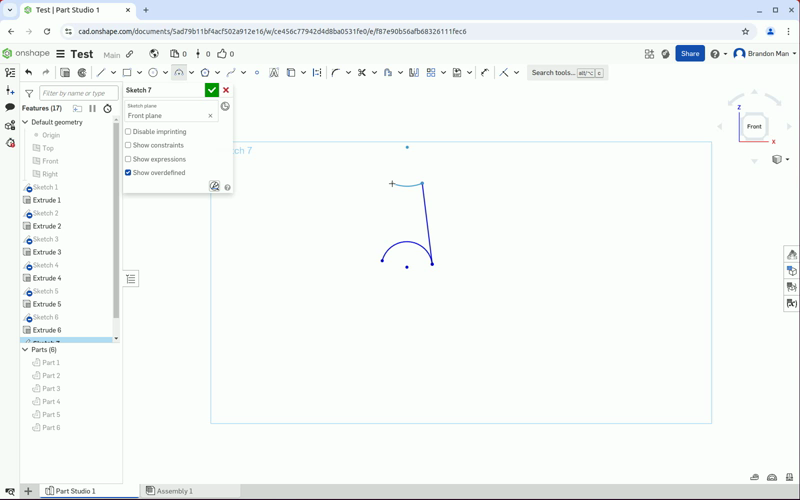
mouse_move(407, 200)
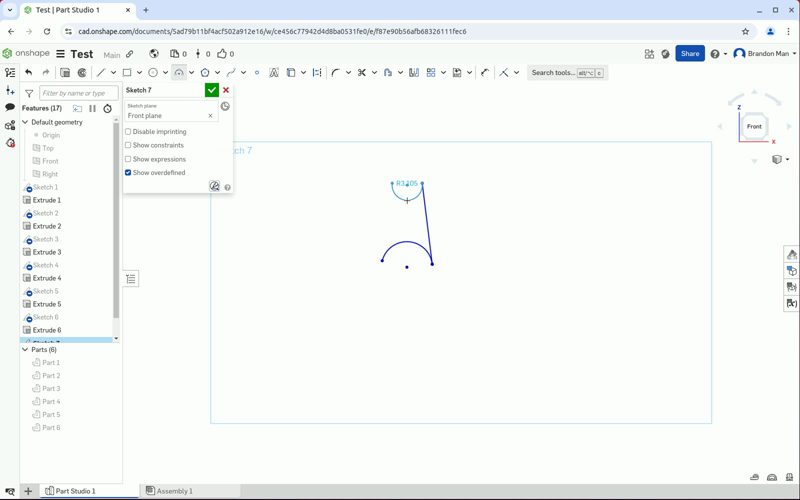
click(407, 200)
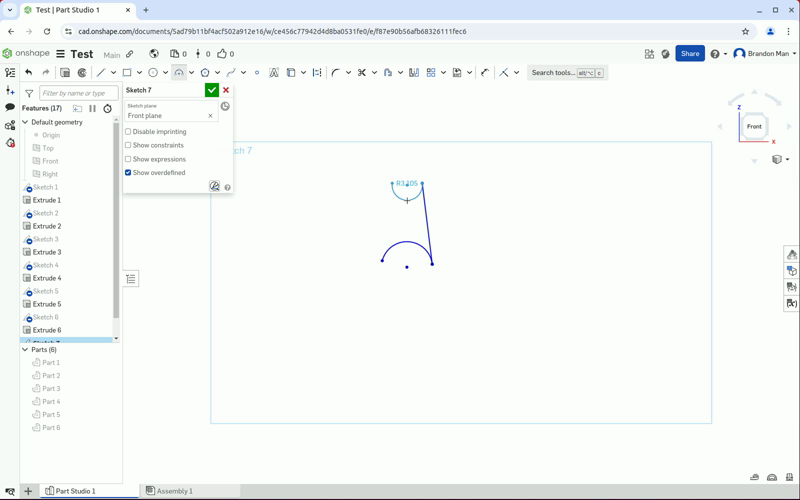
key_up(shift)
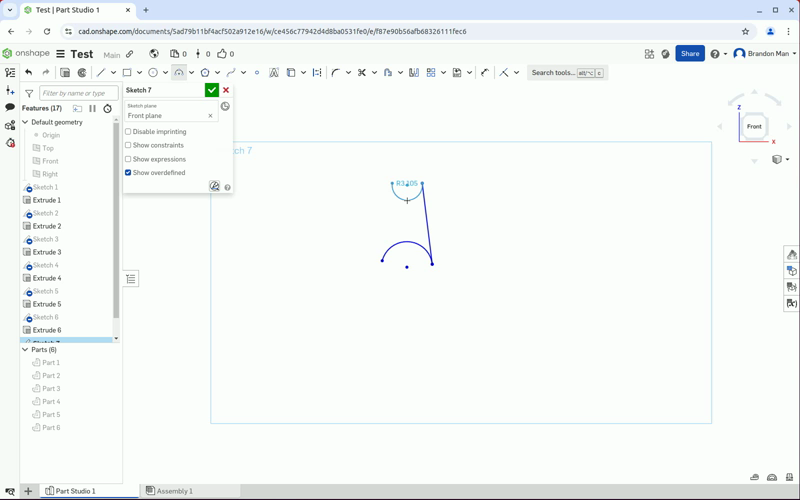
key(esc)
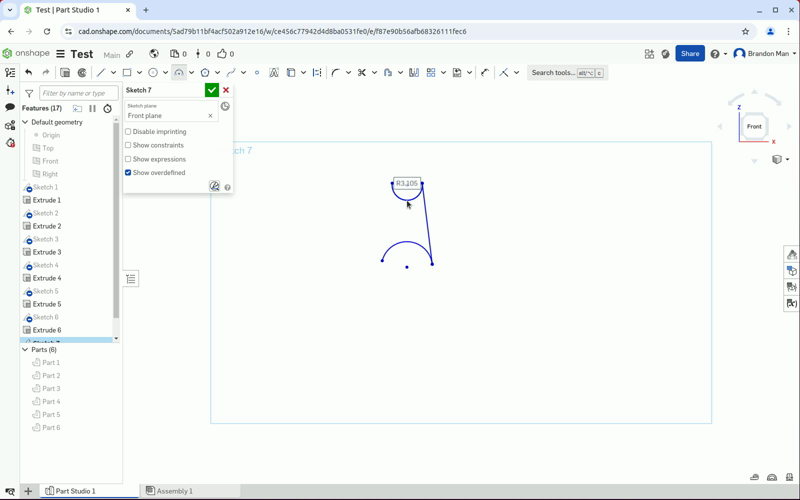
key(l)
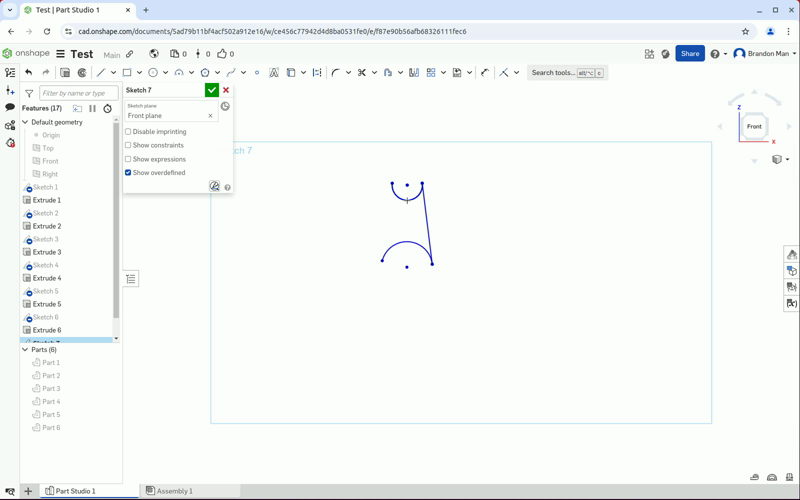
mouse_move(392, 183)
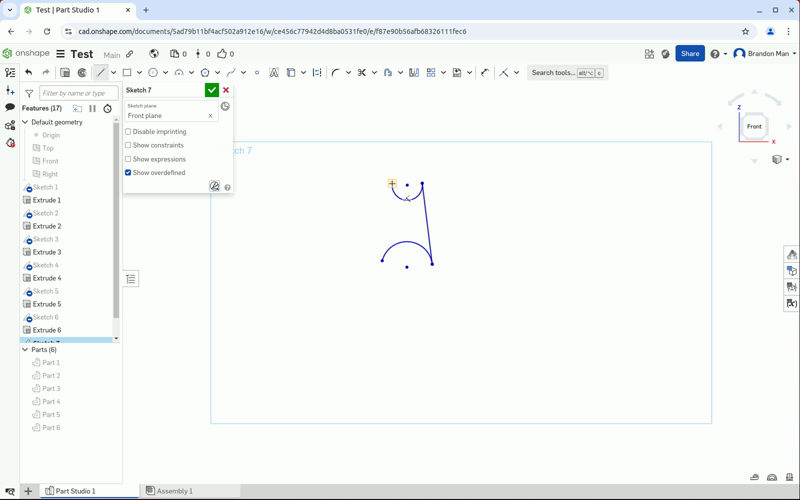
click(392, 183)
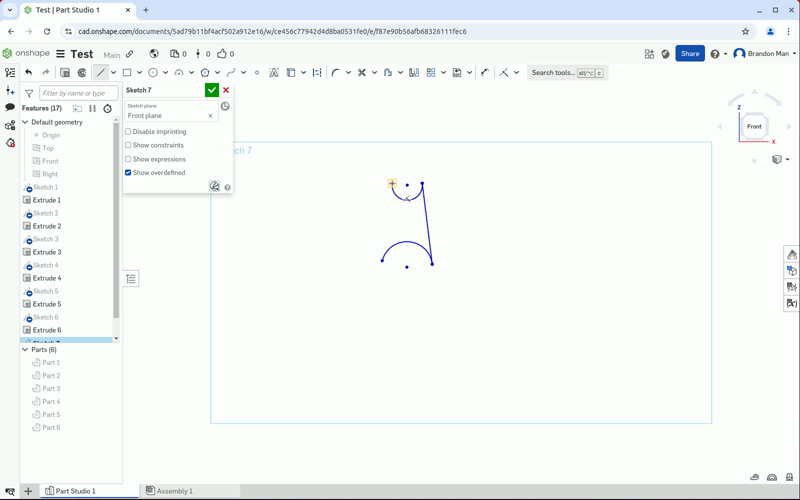
key_down(shift)
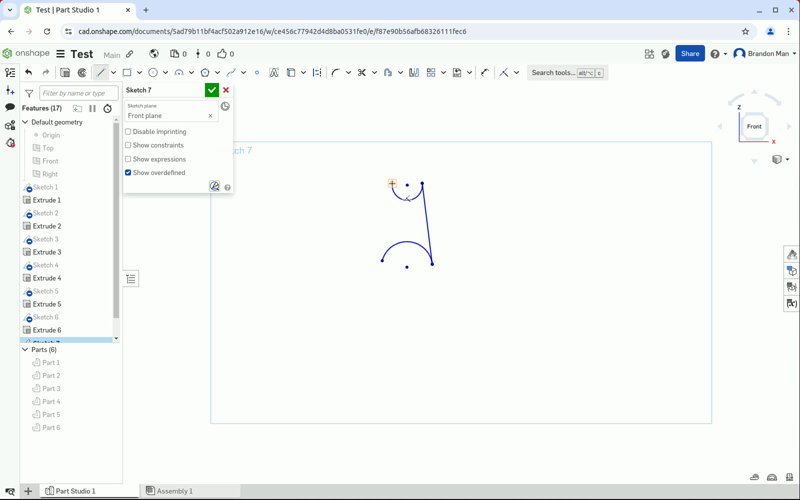
mouse_move(382, 260)
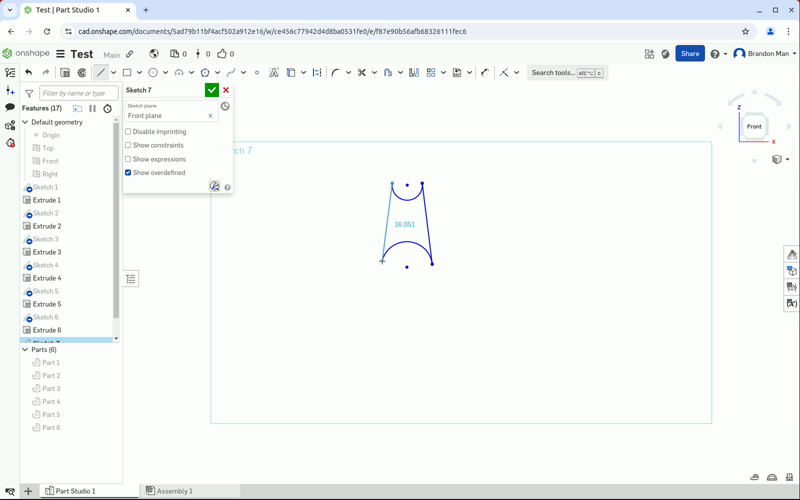
key_up(shift)
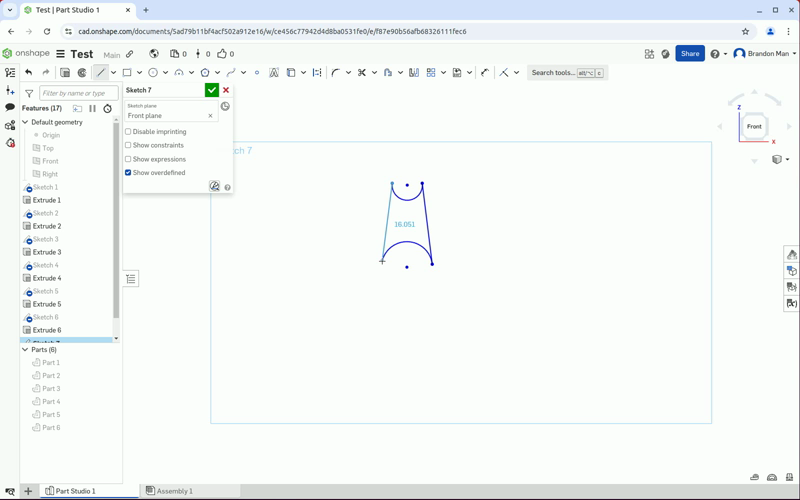
click(382, 260)
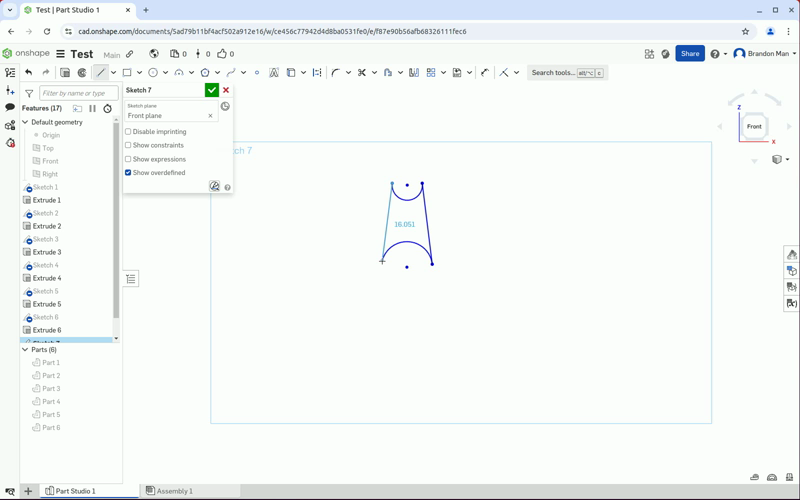
key(esc)
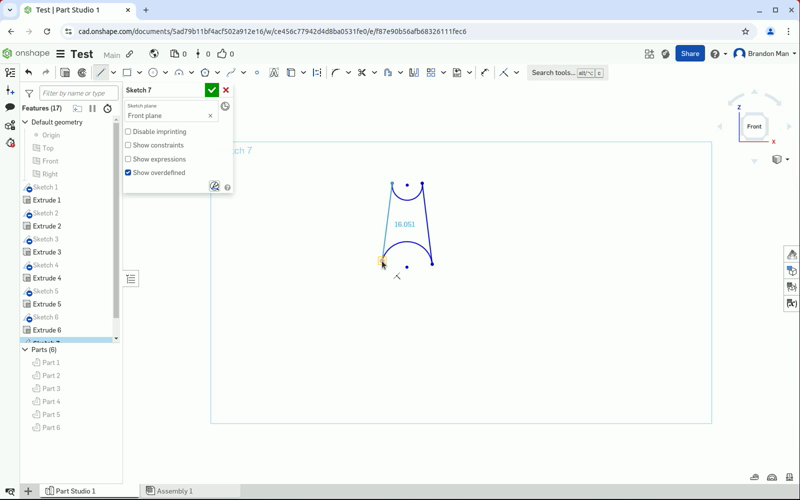
key(c)
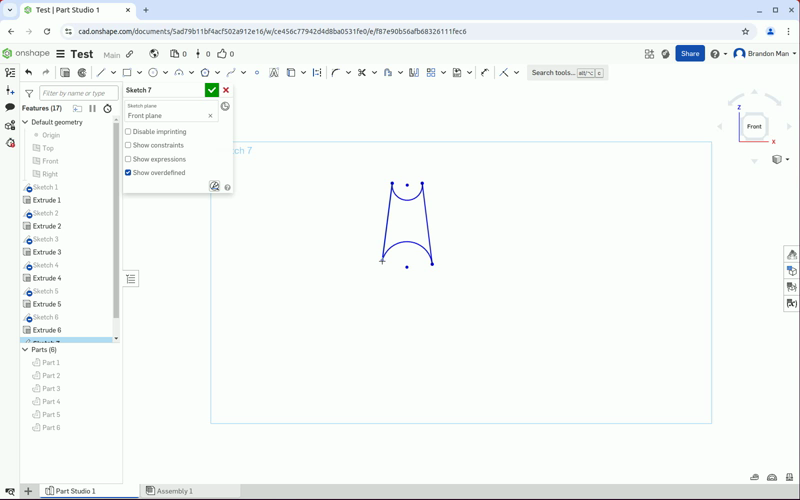
key_down(shift)
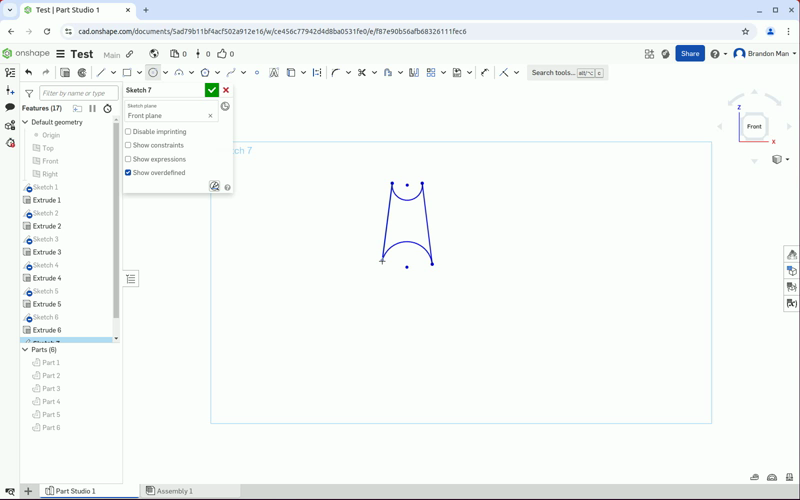
mouse_move(401, 207)
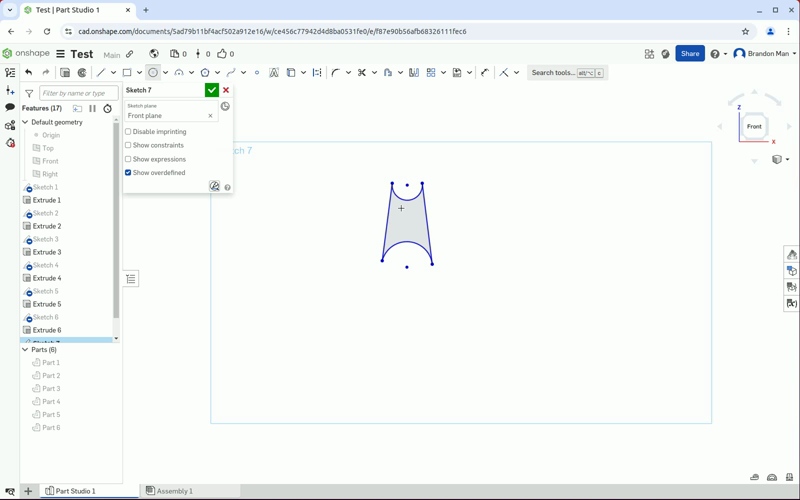
click(401, 207)
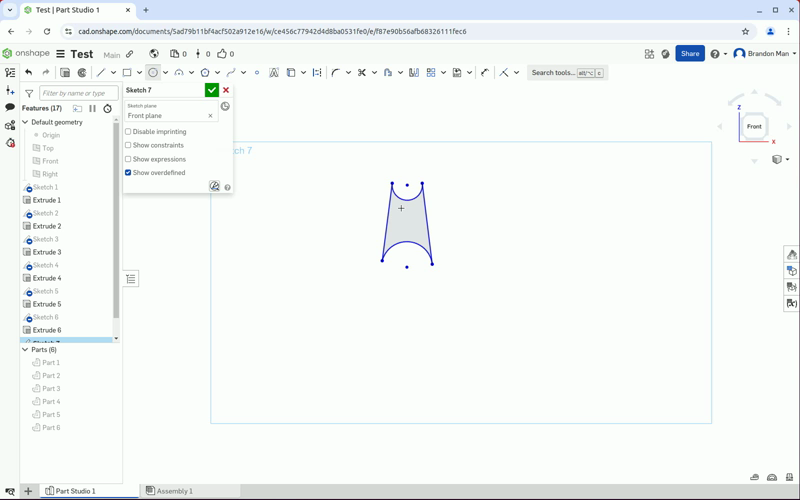
key_up(shift)
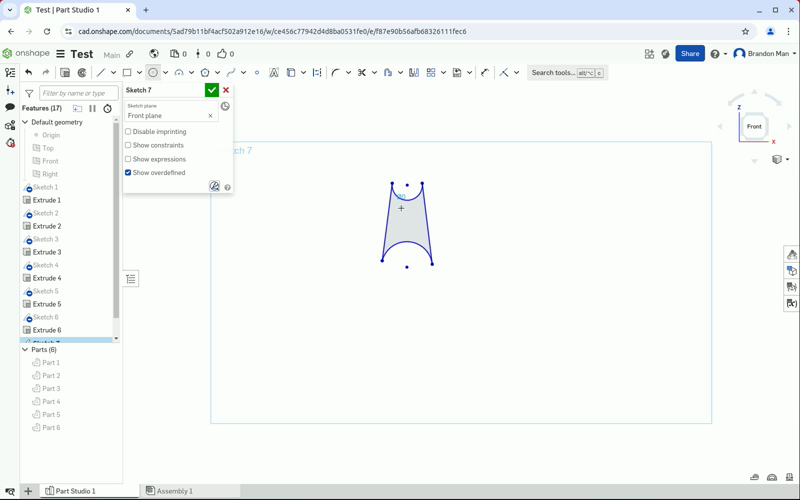
mouse_move(405, 207)
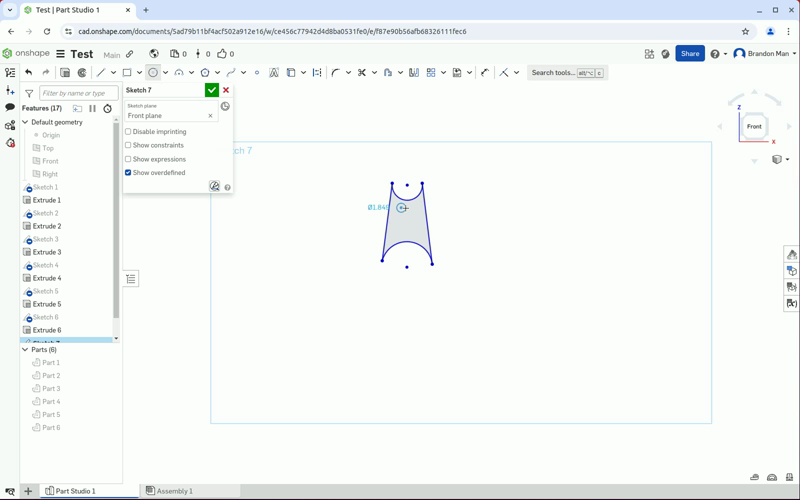
click(405, 207)
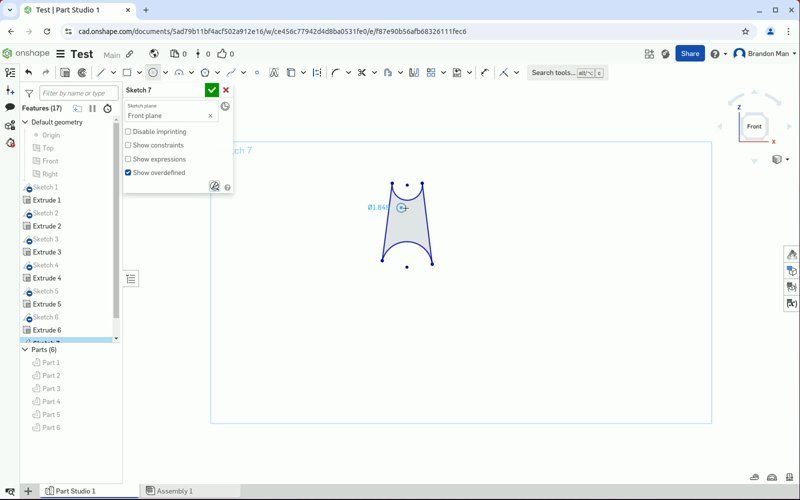
key(esc)
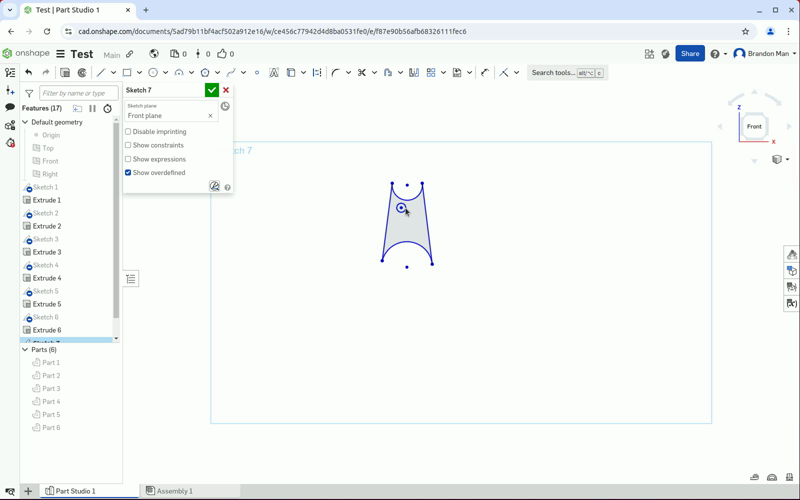
mouse_move(413, 234)
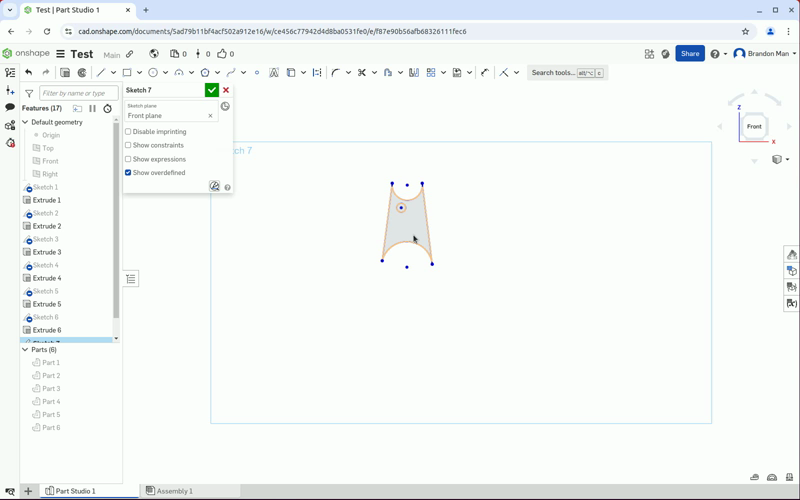
click(413, 234)
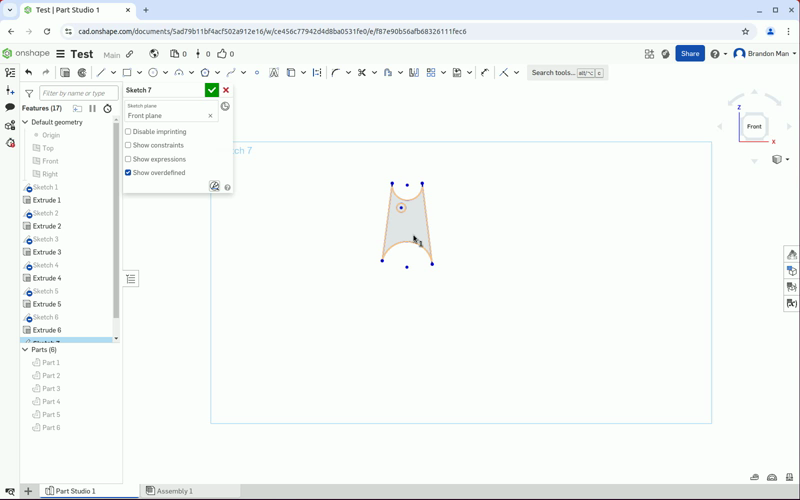
mouse_move(73, 352)
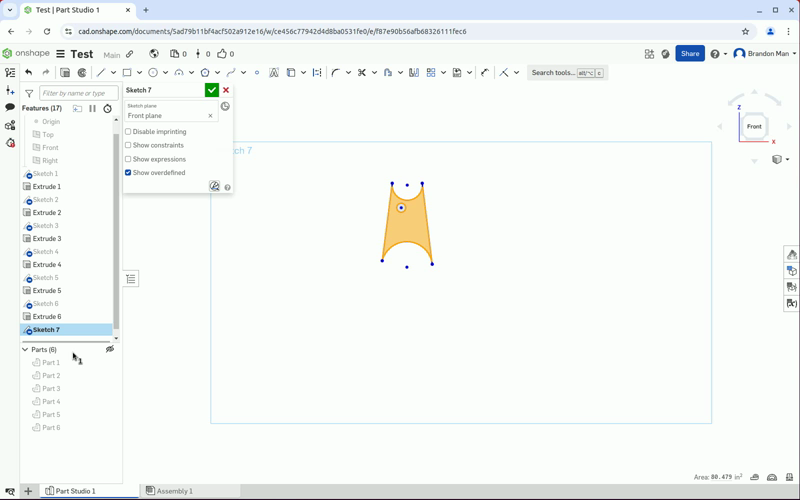
key(shift+y)
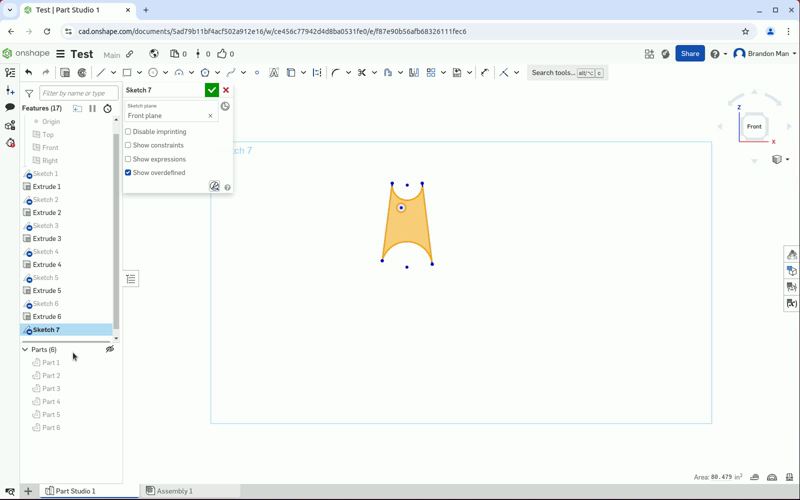
key(shift+e)
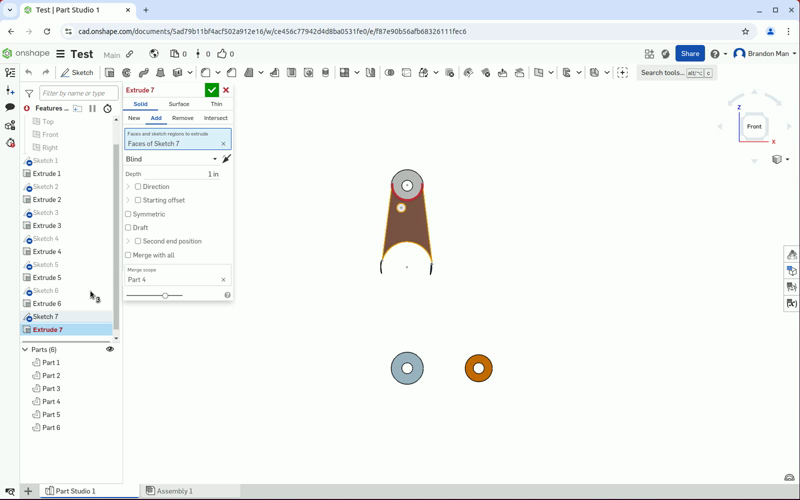
mouse_move(143, 106)
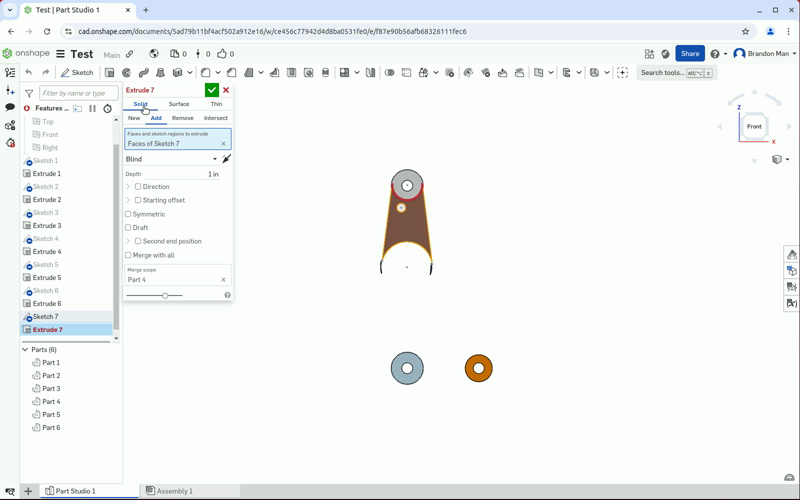
click(143, 106)
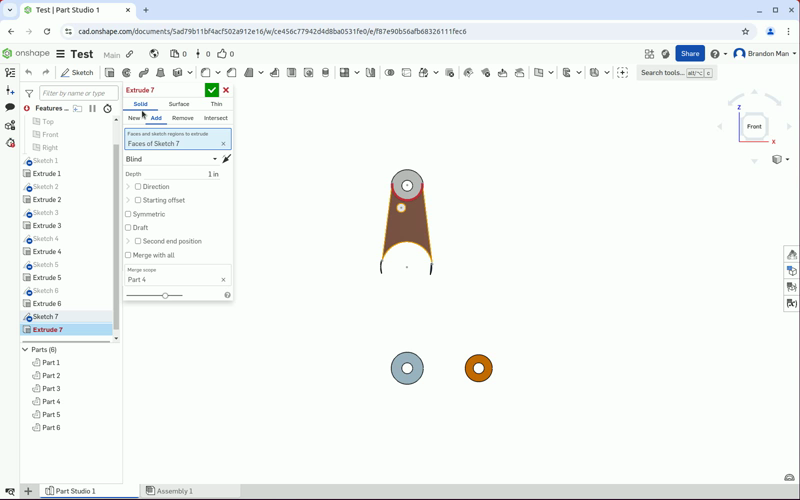
mouse_move(137, 120)
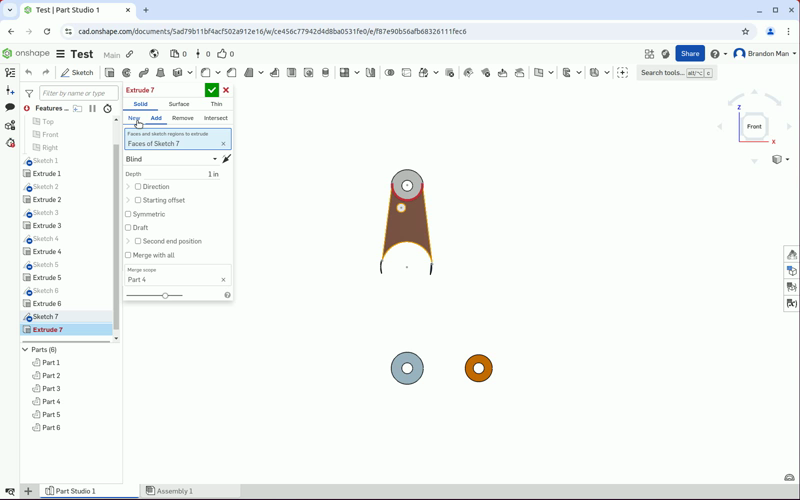
click(137, 120)
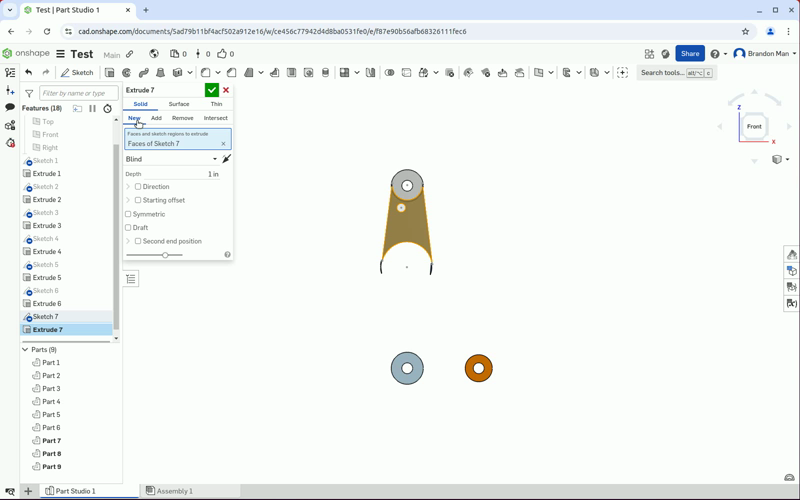
key(tab, 4)
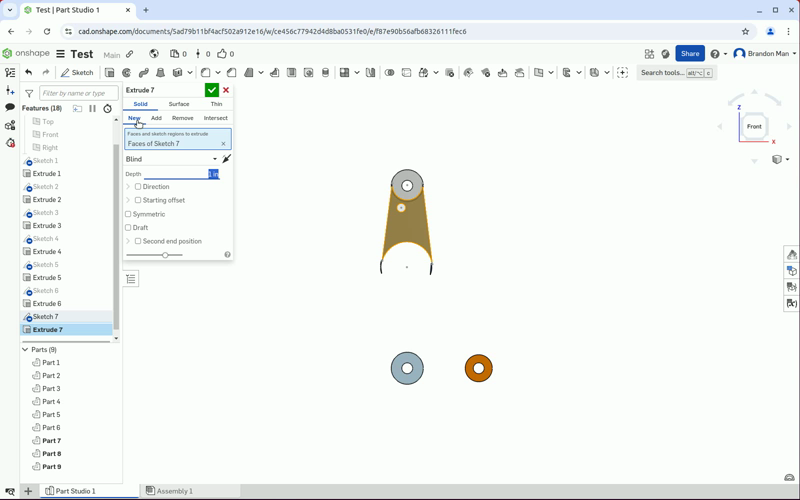
text(0.963)
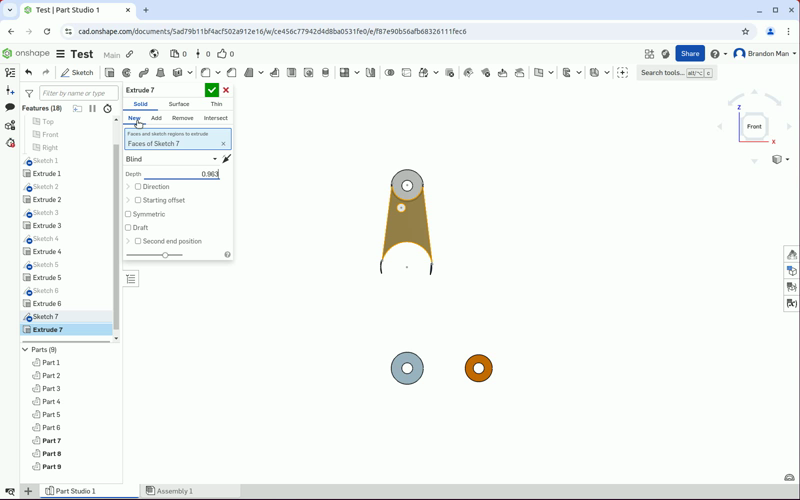
key(enter)
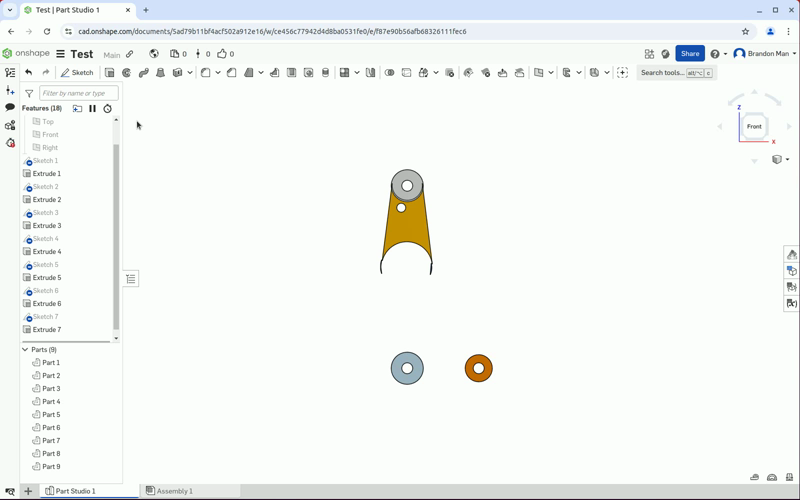
key(shift+h)
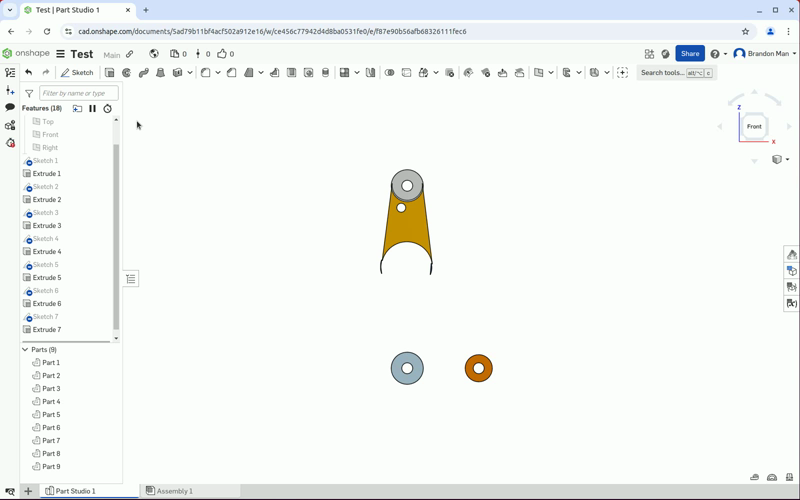
key(shift+h)
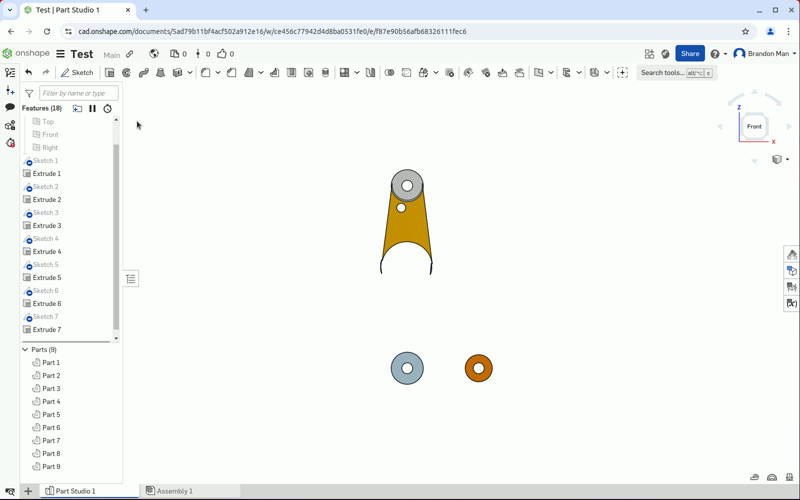
mouse_move(69, 163)
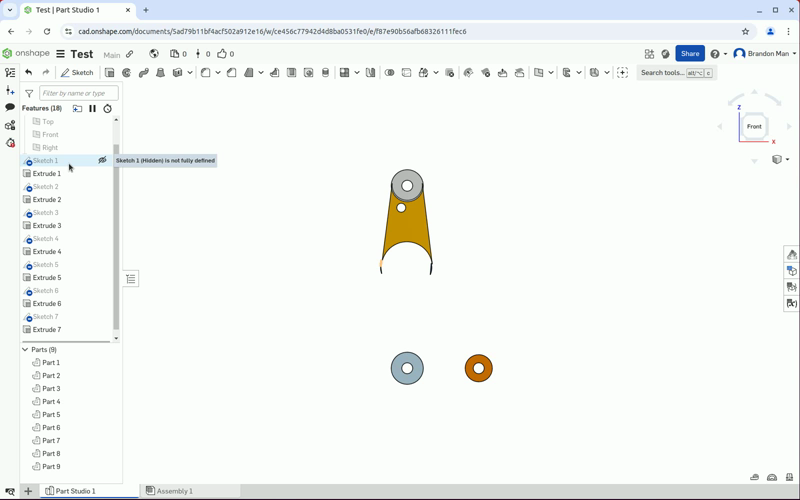
click(69, 163)
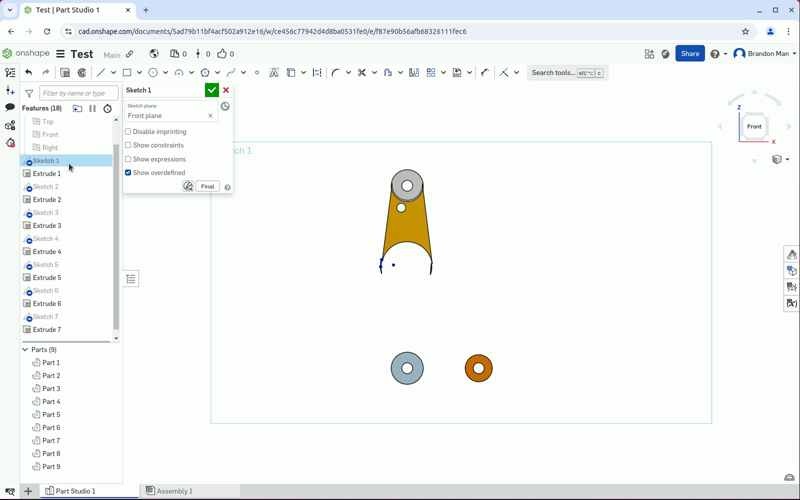
mouse_move(229, 92)
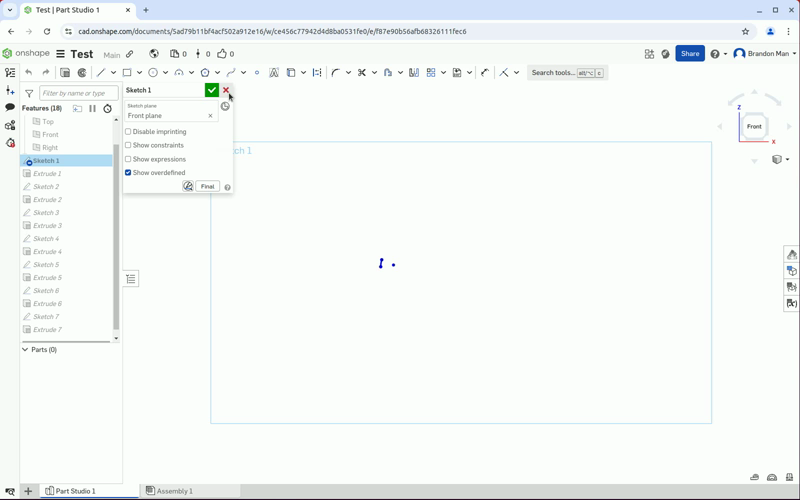
click(229, 92)
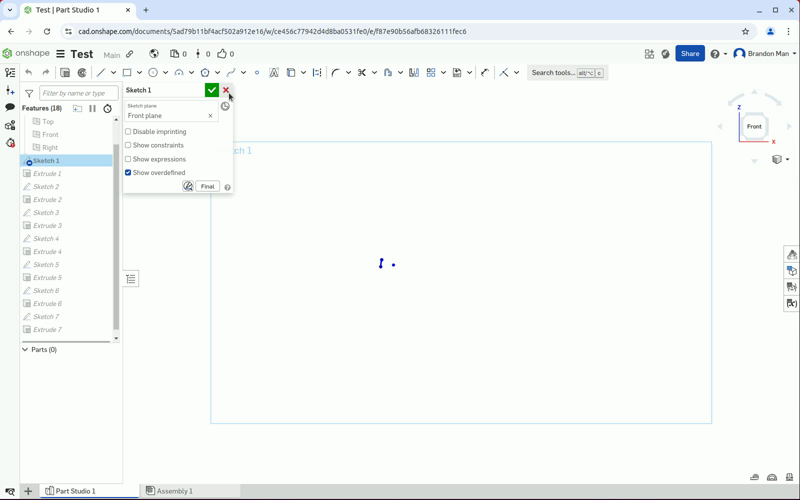
key(shift+s)
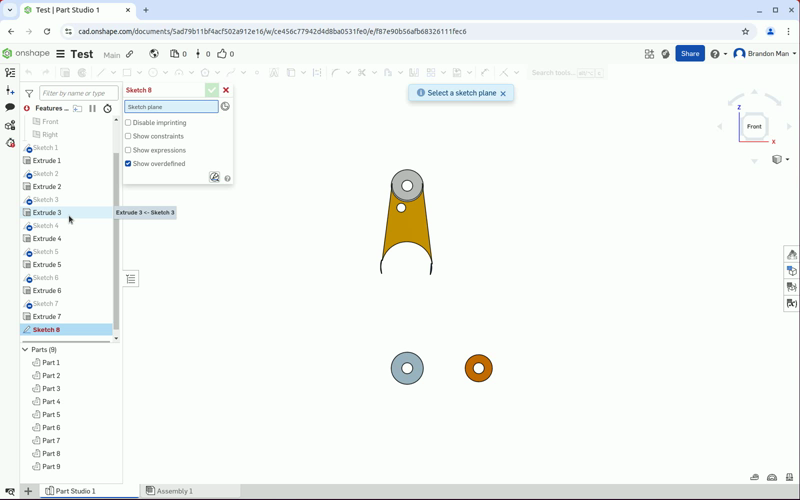
scroll(3)
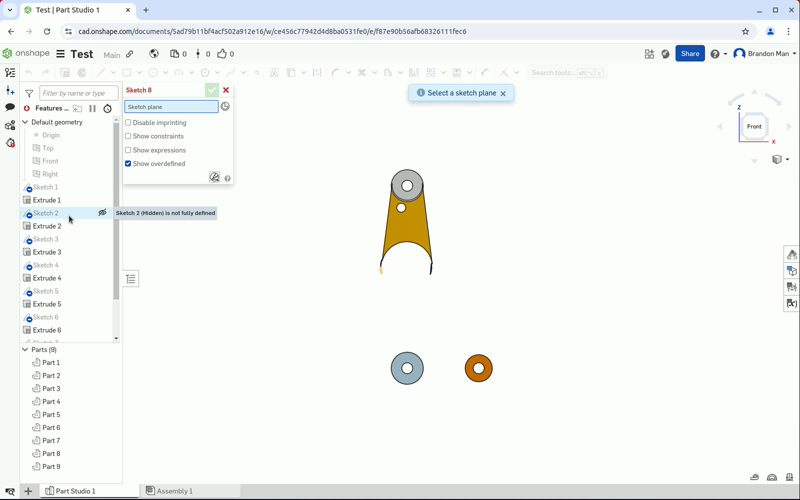
mouse_move(69, 163)
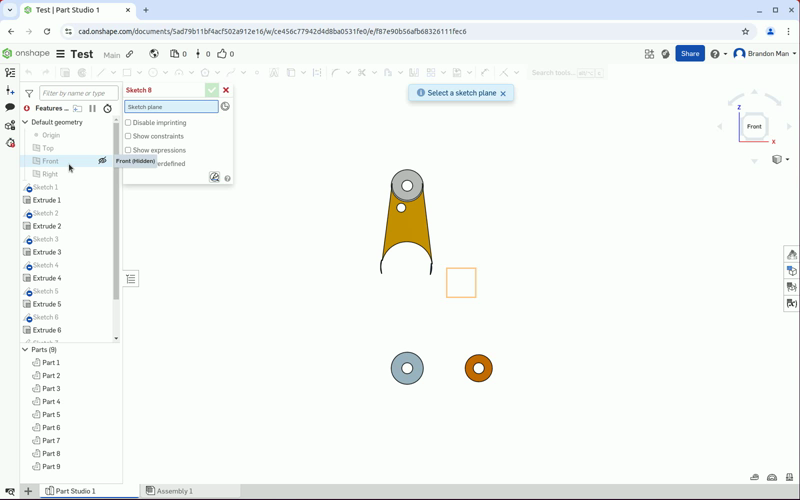
click(69, 163)
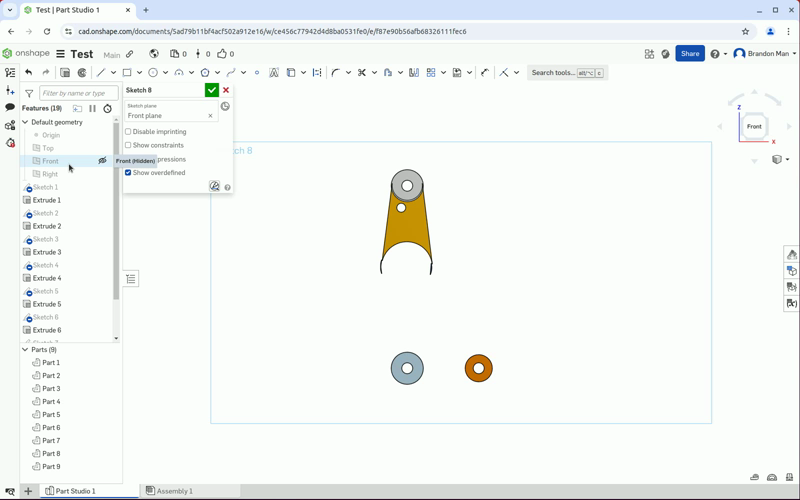
mouse_move(73, 352)
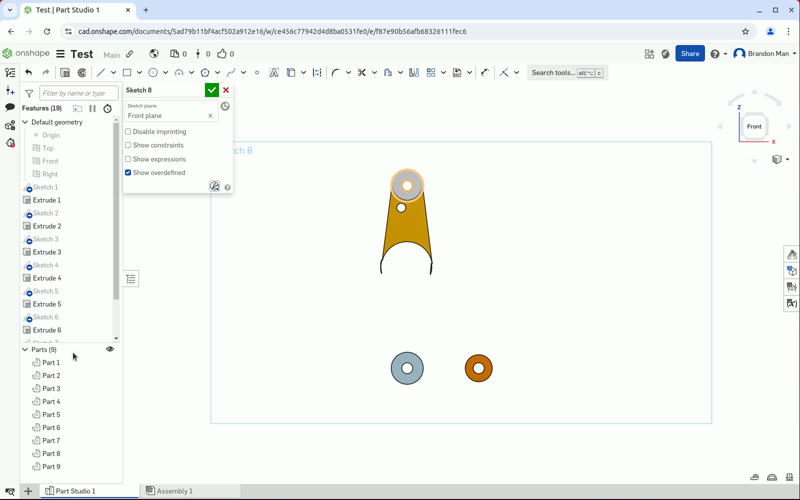
key(y)
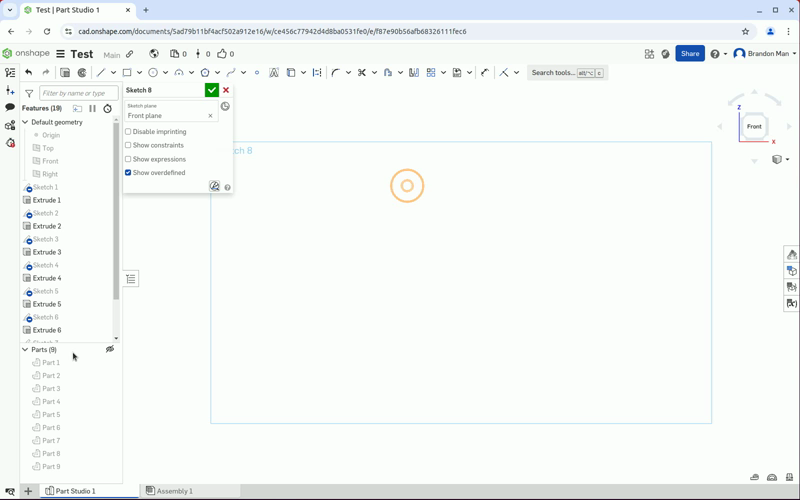
key(l)
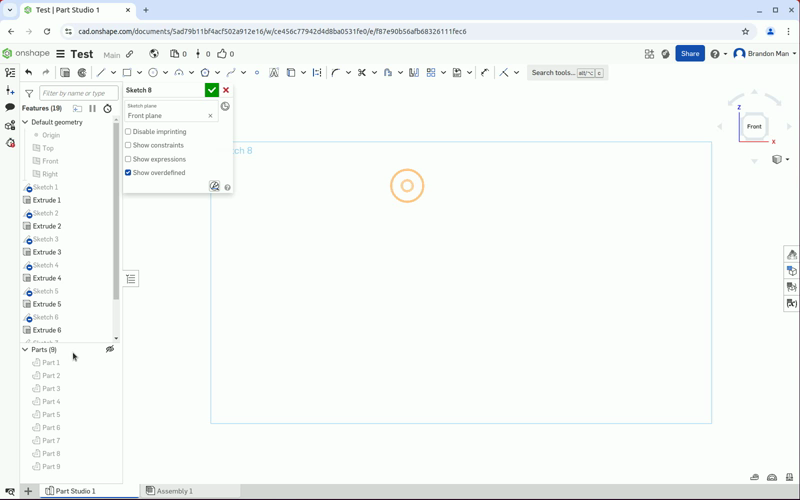
key_down(shift)
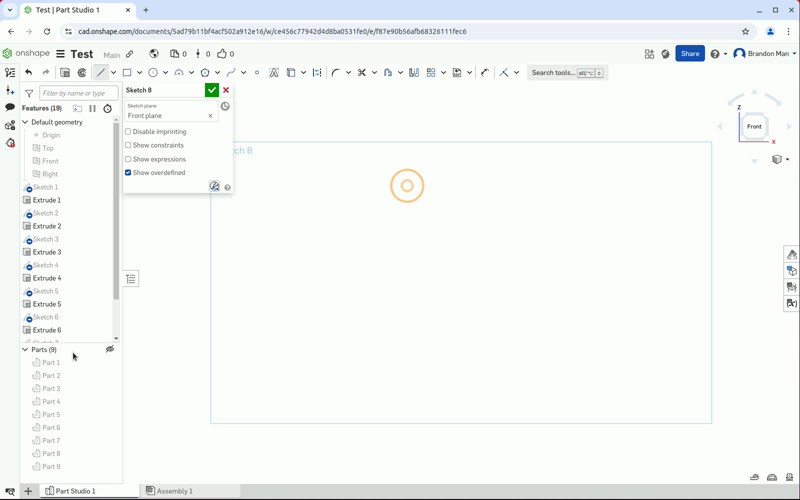
mouse_move(380, 272)
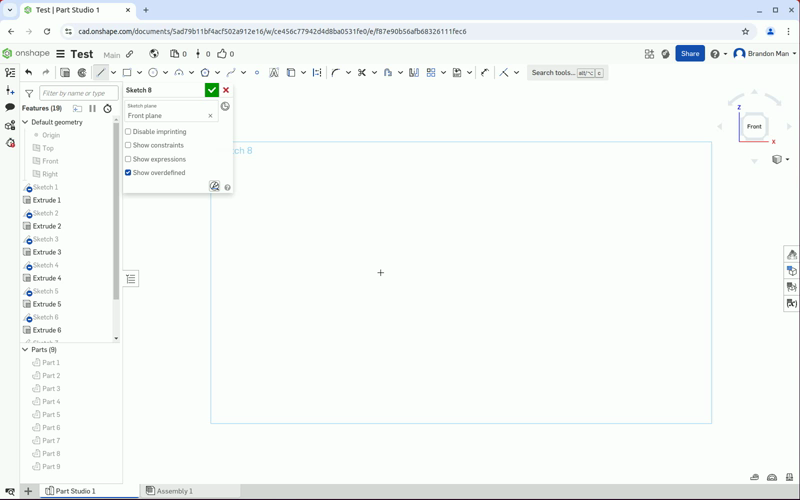
click(380, 272)
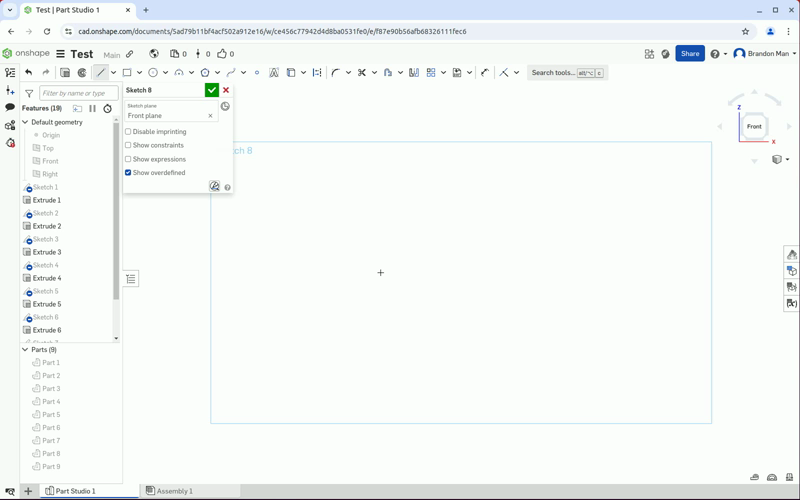
key_up(shift)
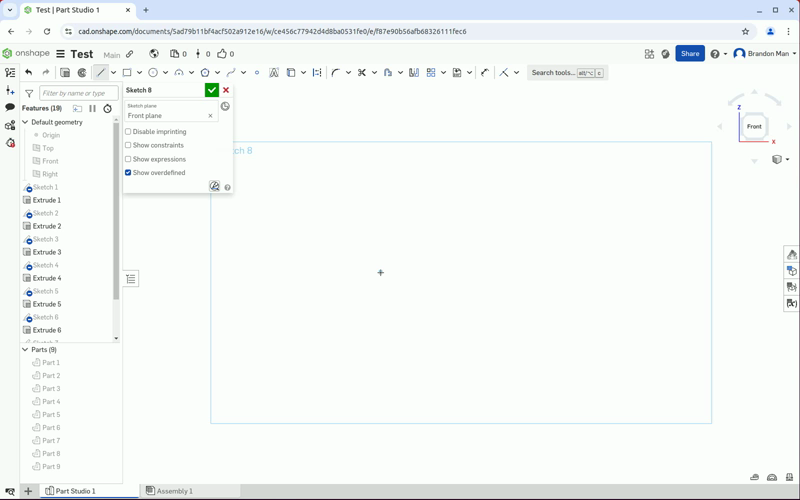
key_down(shift)
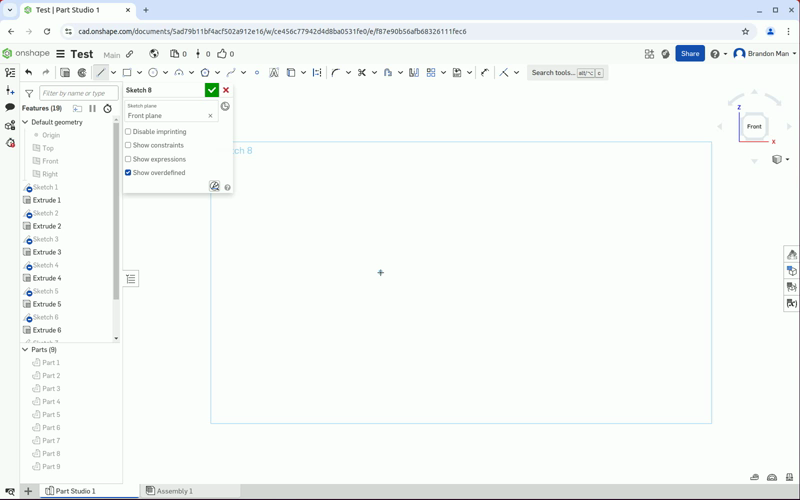
mouse_move(390, 369)
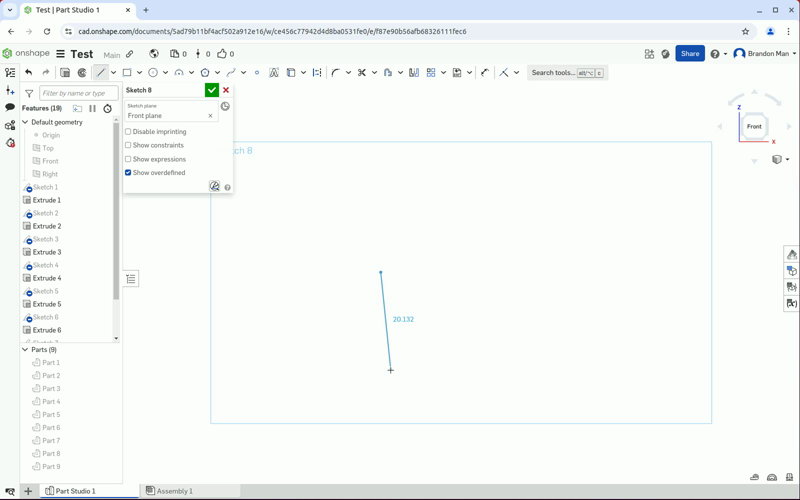
click(390, 369)
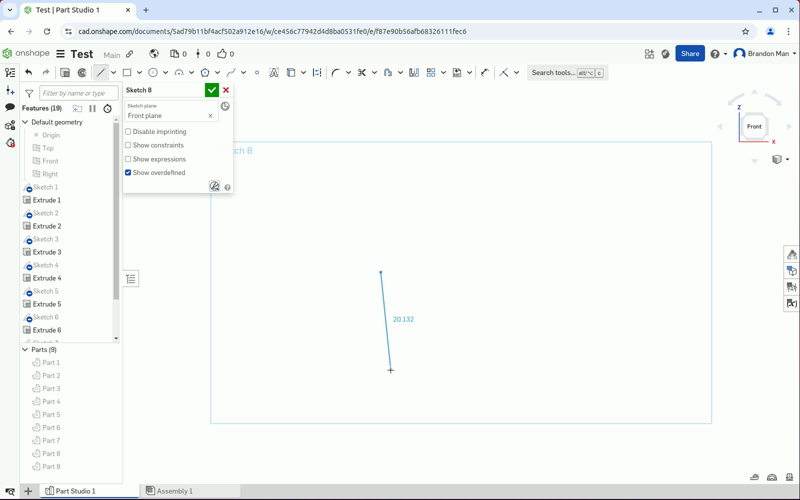
key_up(shift)
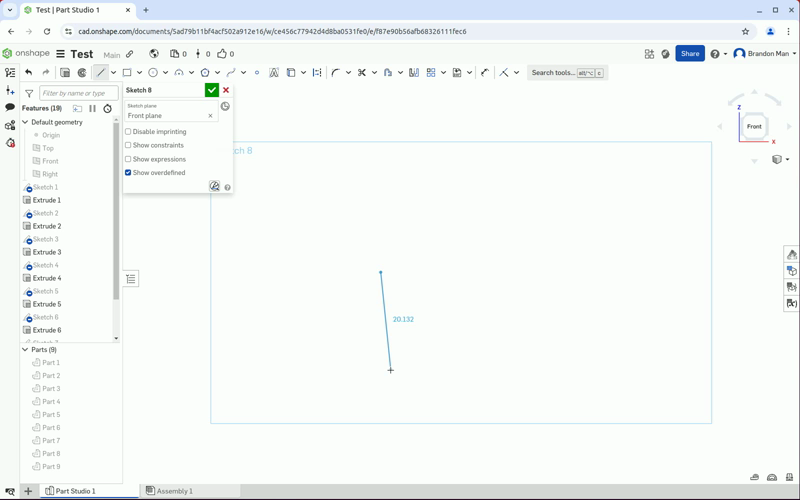
key(esc)
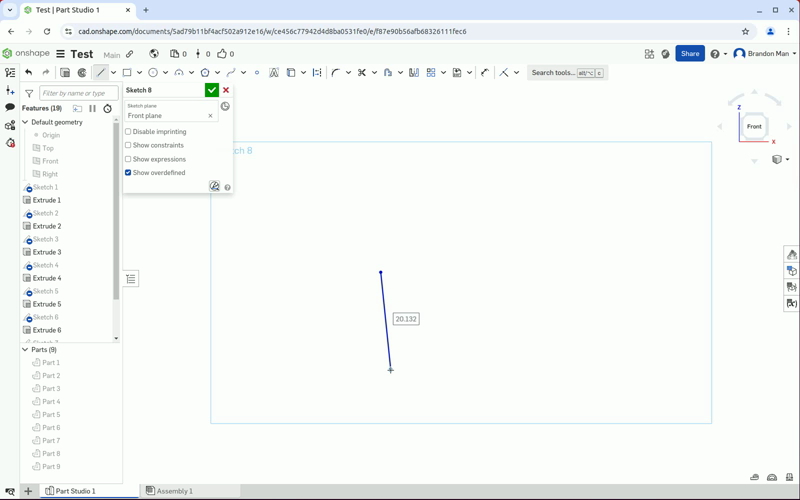
key(a)
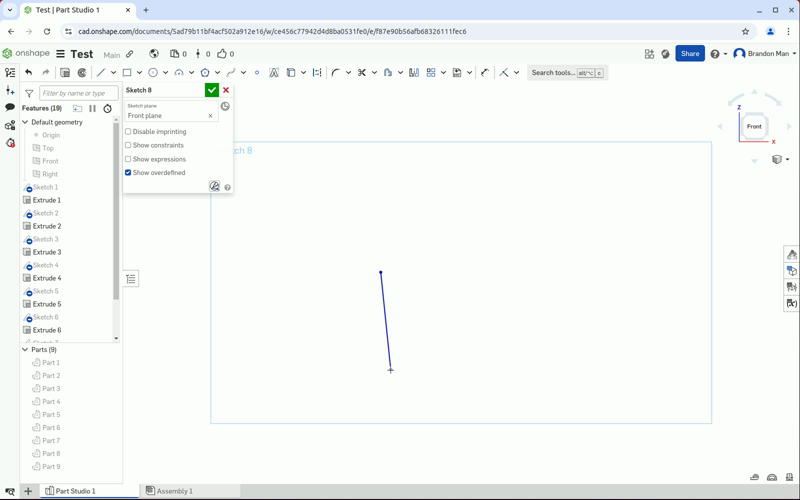
mouse_move(390, 369)
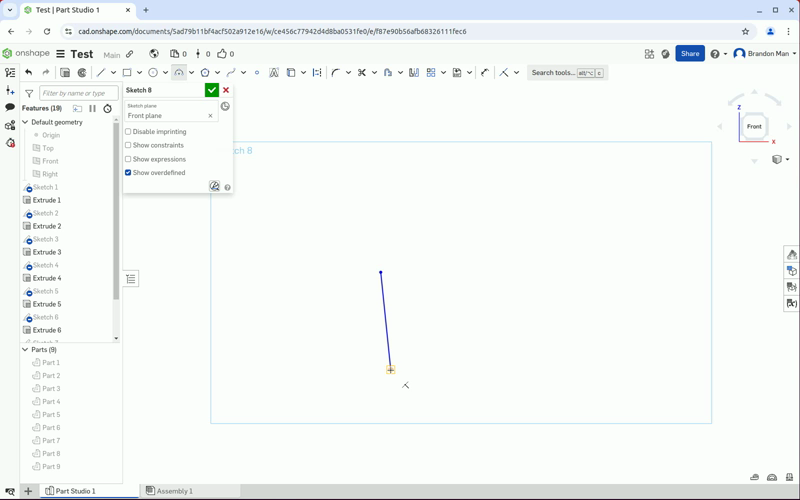
click(390, 369)
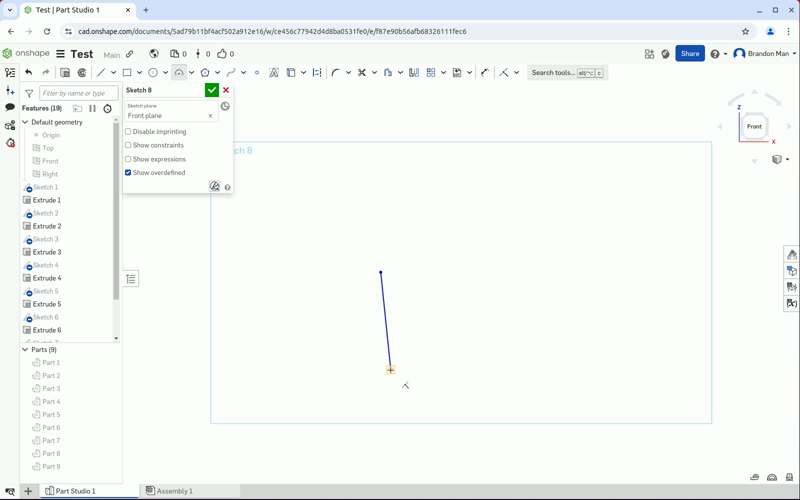
key_down(shift)
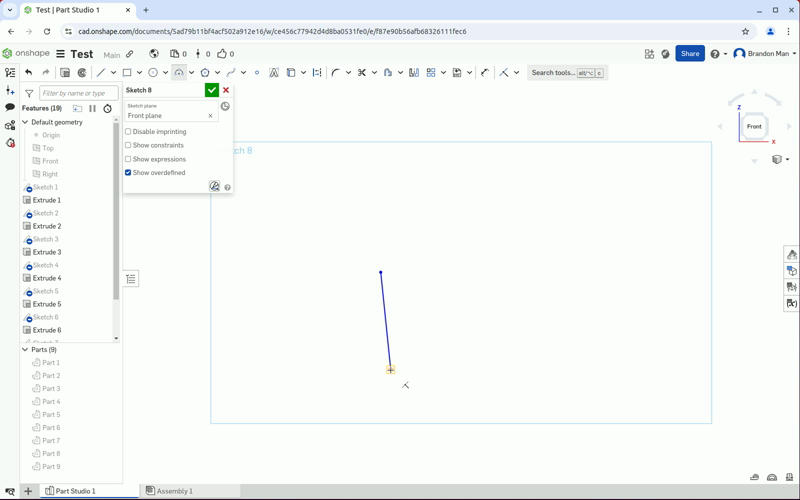
mouse_move(406, 383)
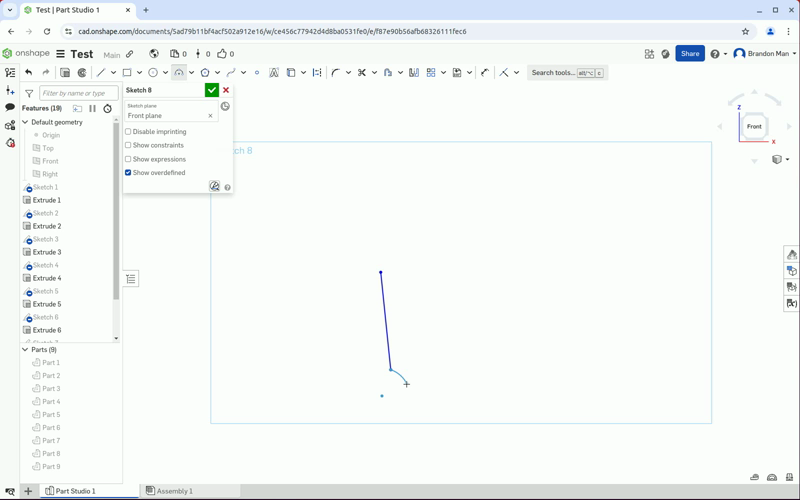
click(406, 383)
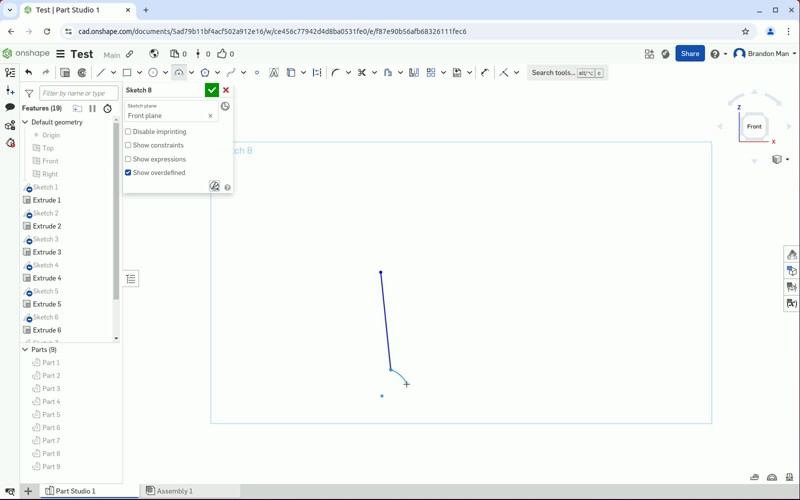
mouse_move(416, 356)
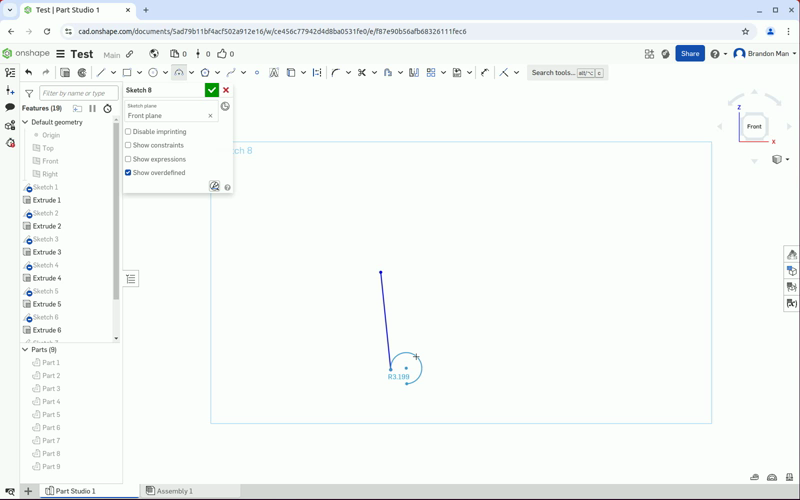
click(416, 356)
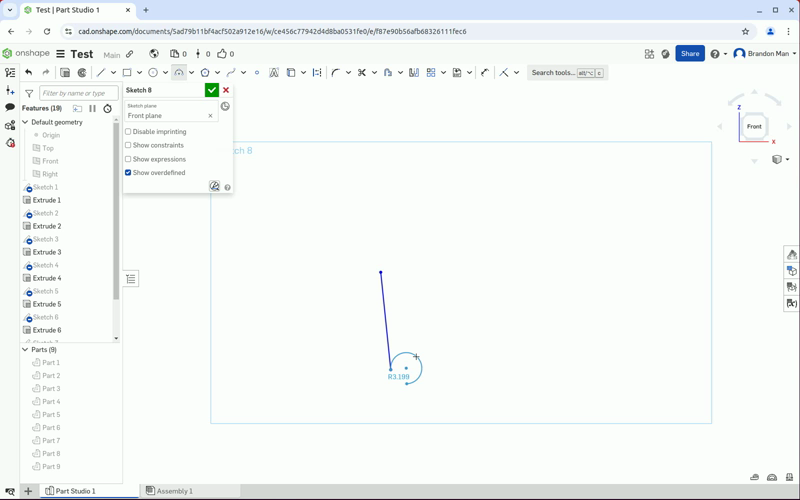
key_up(shift)
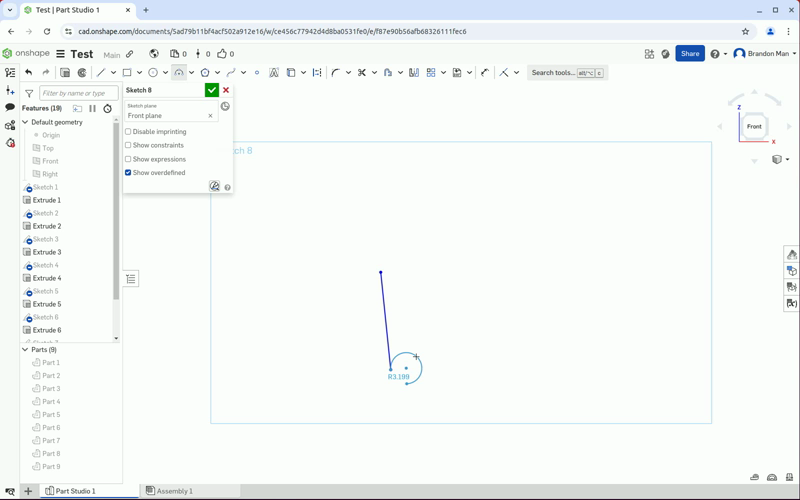
key(esc)
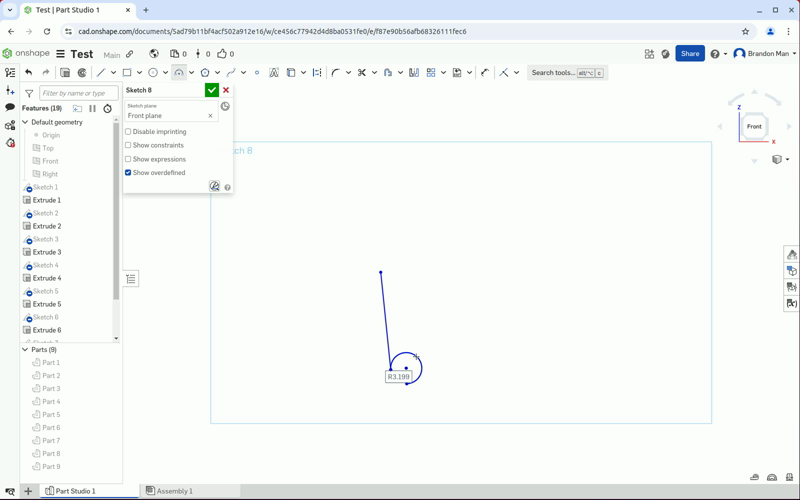
key(l)
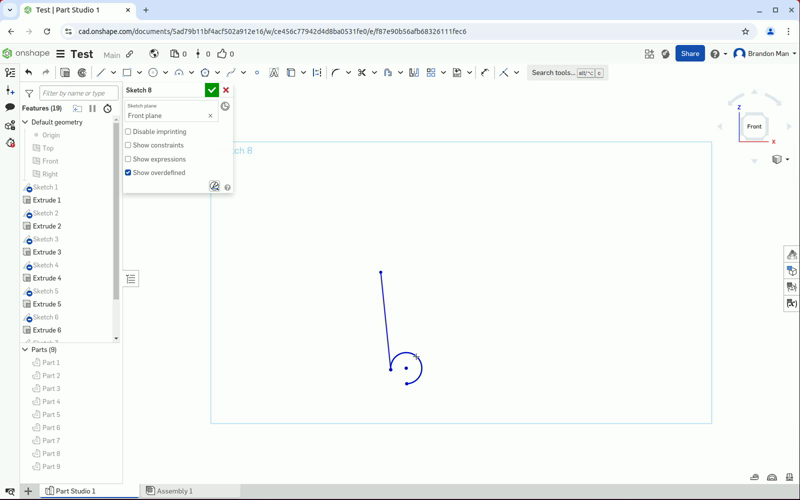
mouse_move(406, 383)
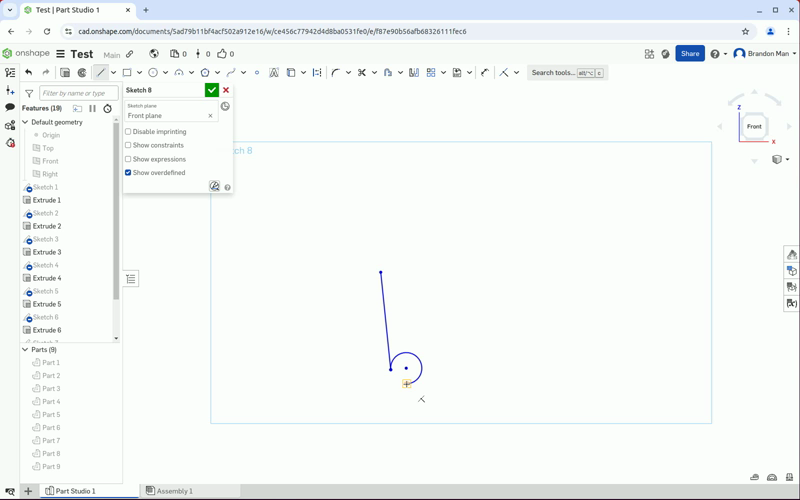
click(406, 383)
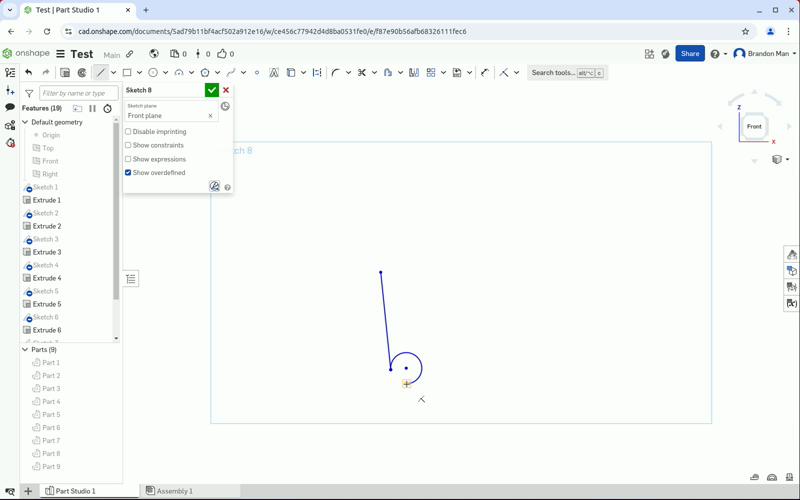
key_down(shift)
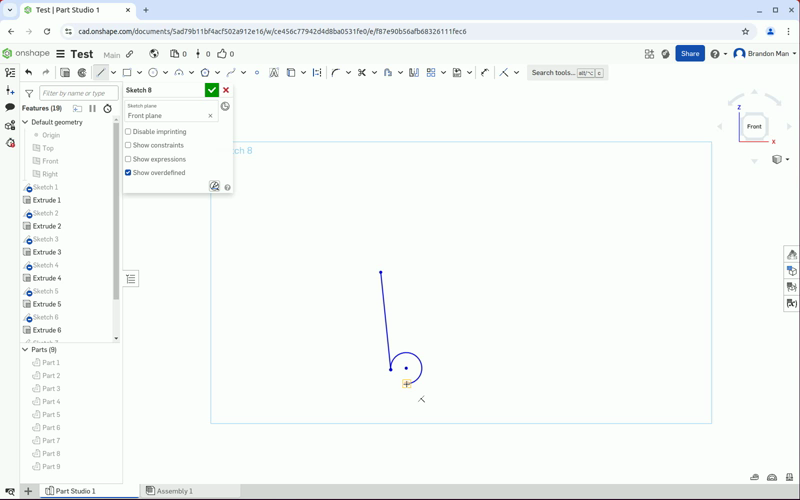
mouse_move(477, 381)
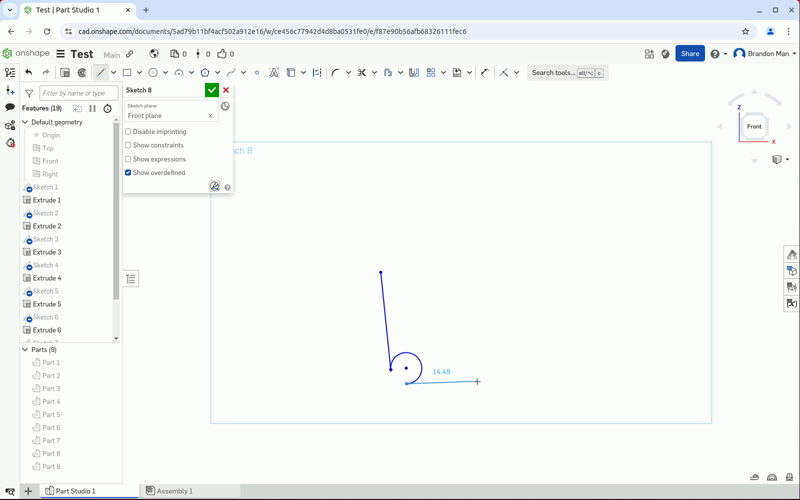
click(477, 381)
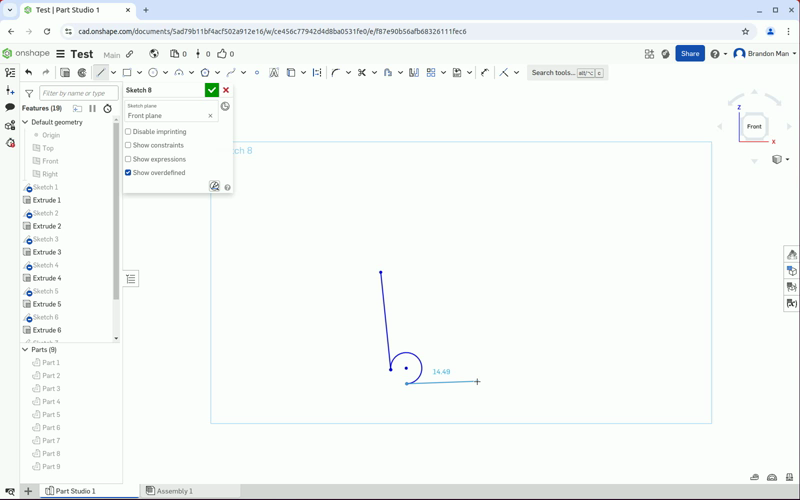
key_up(shift)
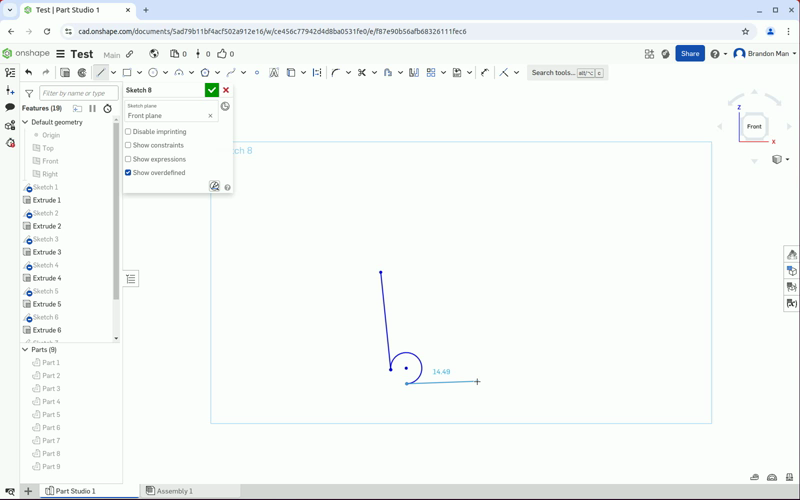
key(esc)
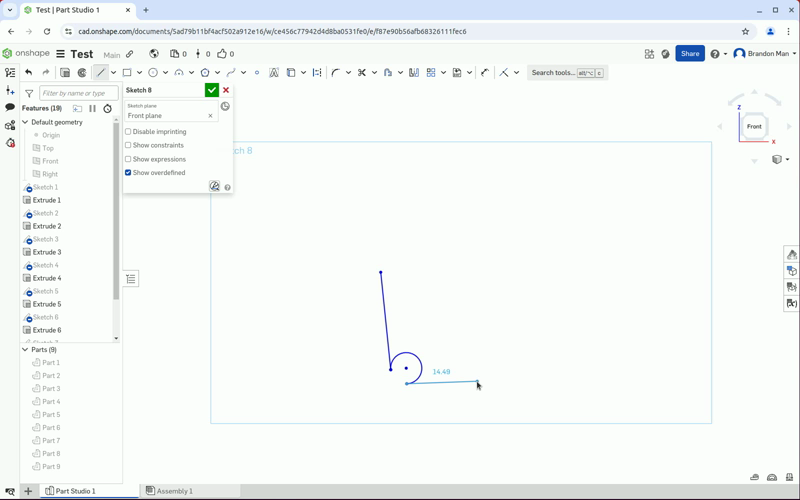
key(a)
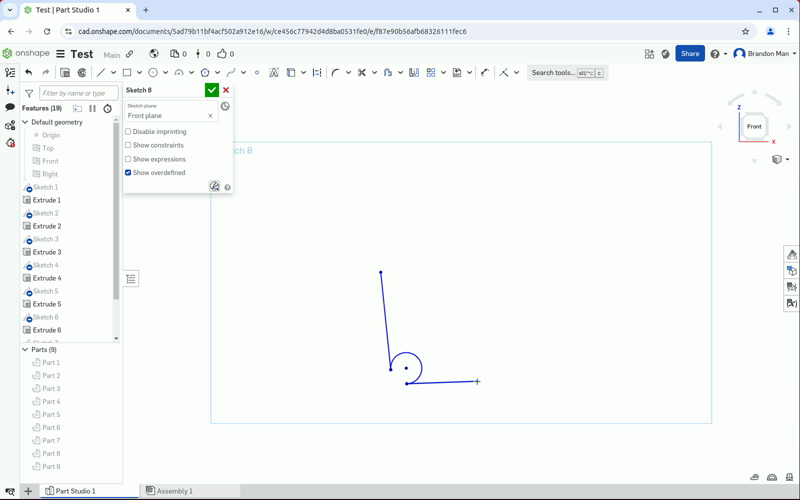
mouse_move(477, 381)
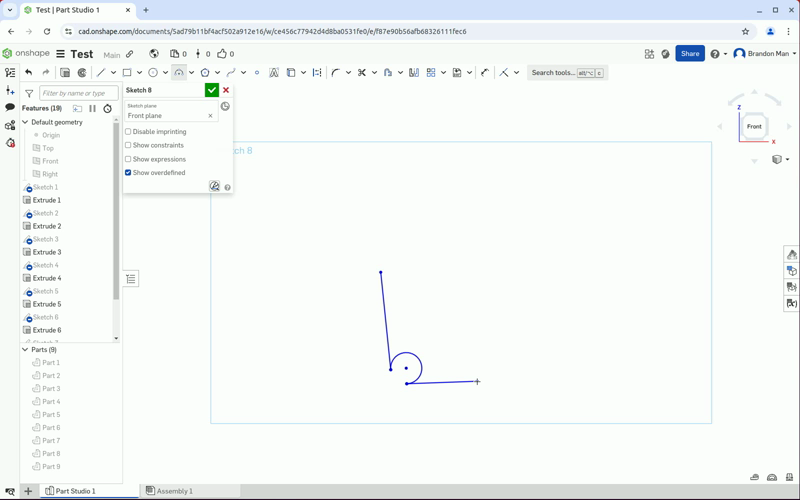
click(477, 381)
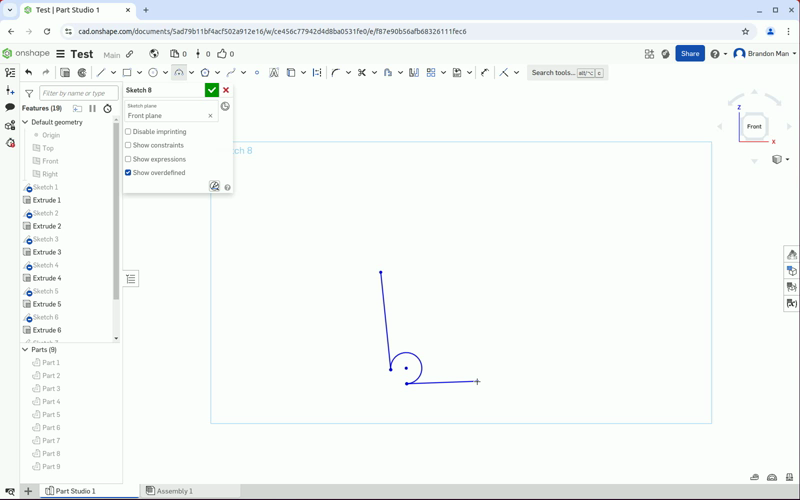
key_down(shift)
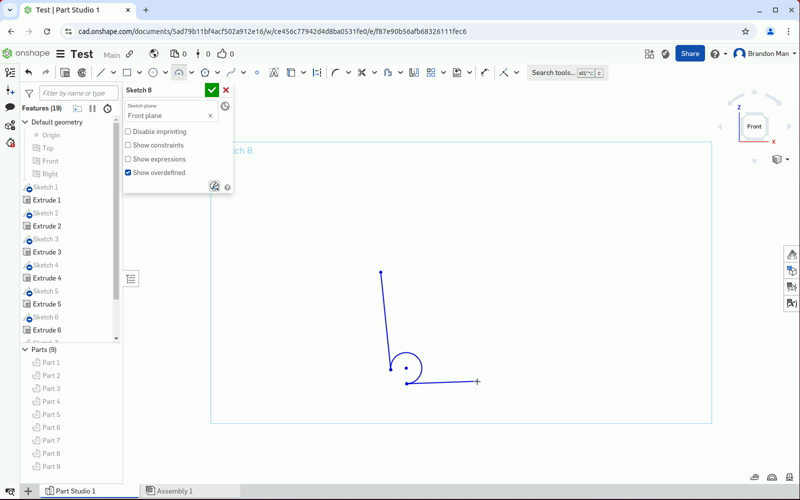
mouse_move(477, 355)
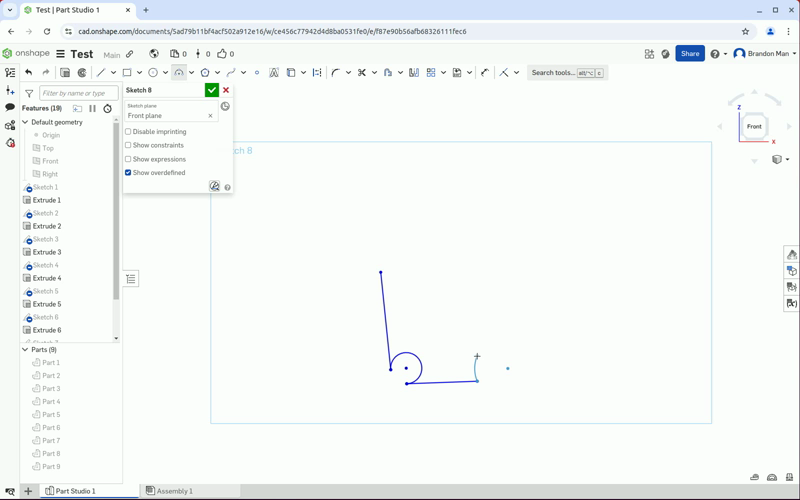
click(477, 355)
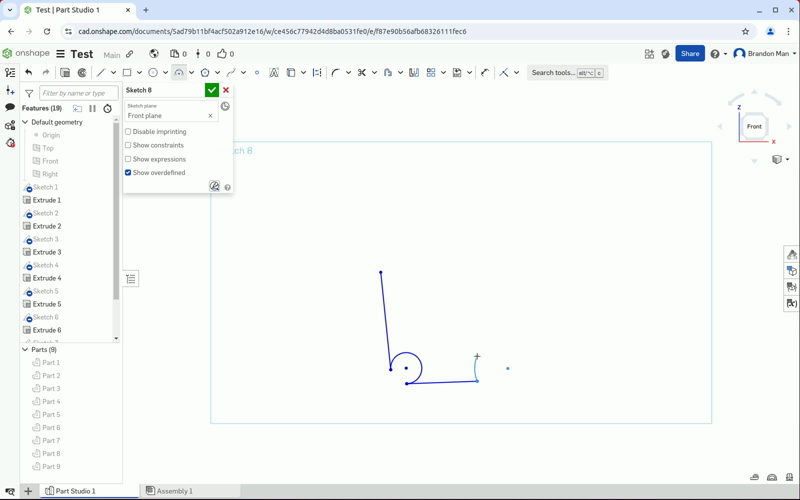
mouse_move(463, 368)
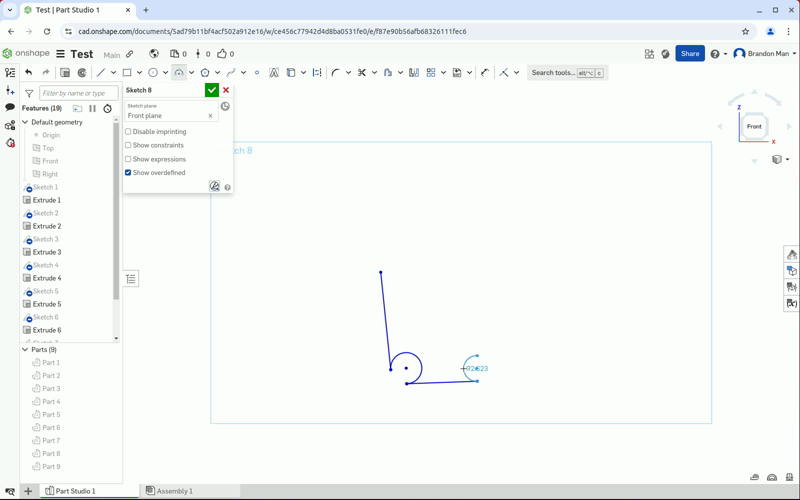
click(463, 368)
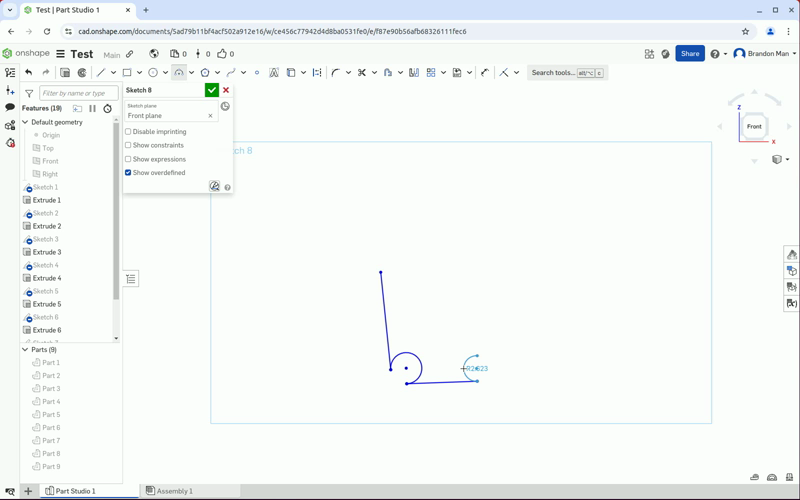
key_up(shift)
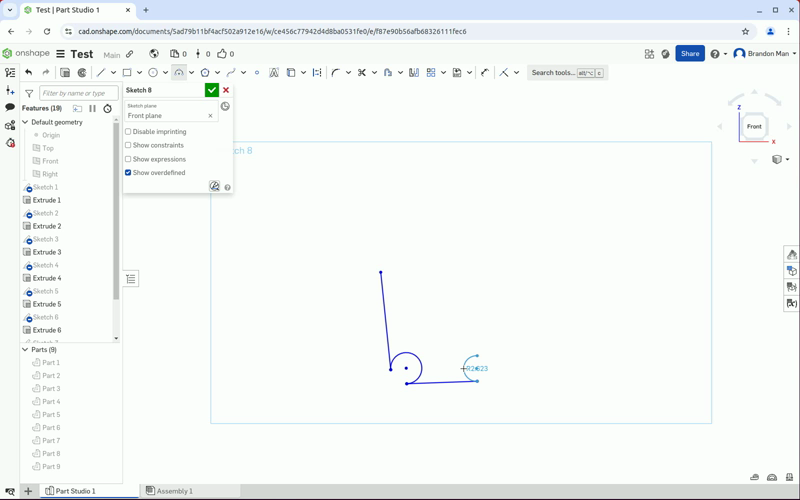
key(esc)
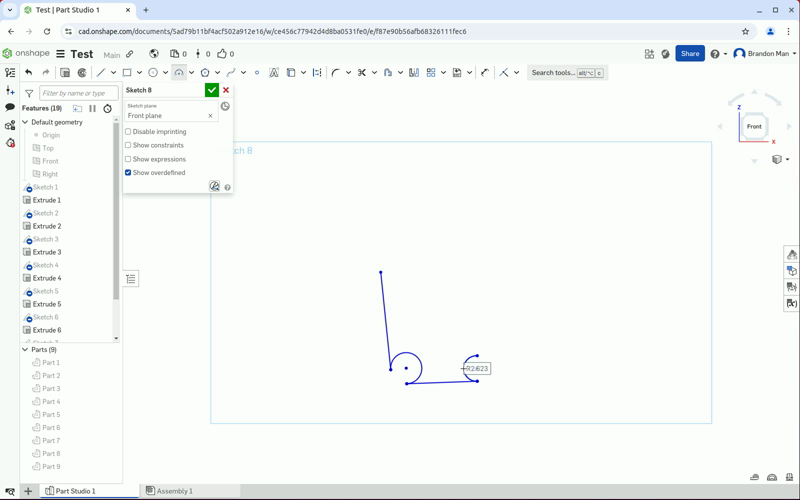
key(l)
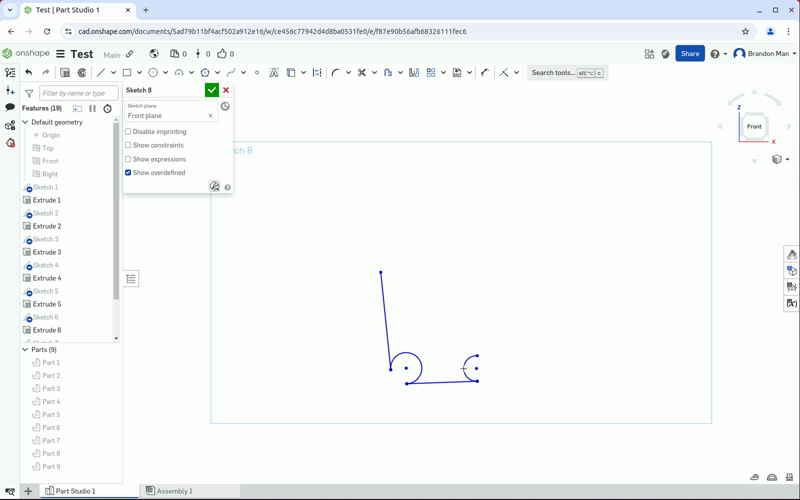
mouse_move(477, 355)
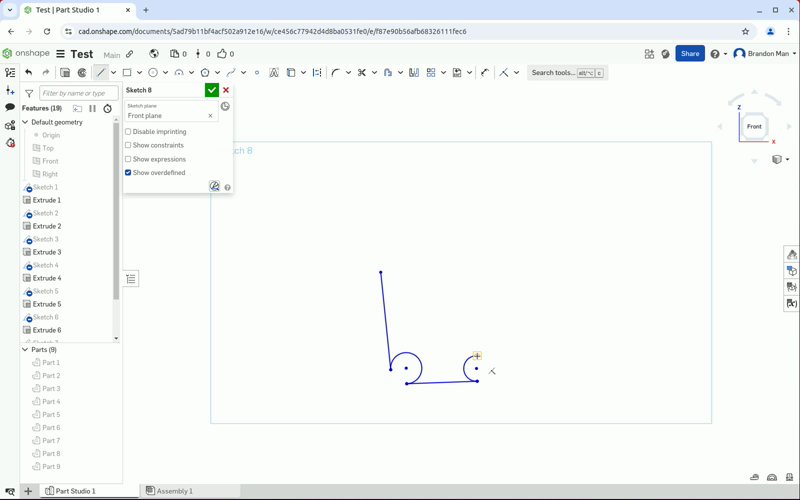
click(477, 355)
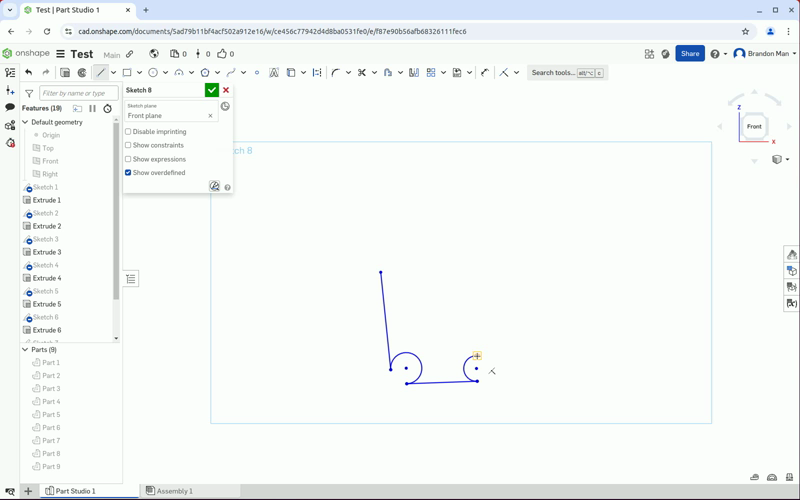
key_down(shift)
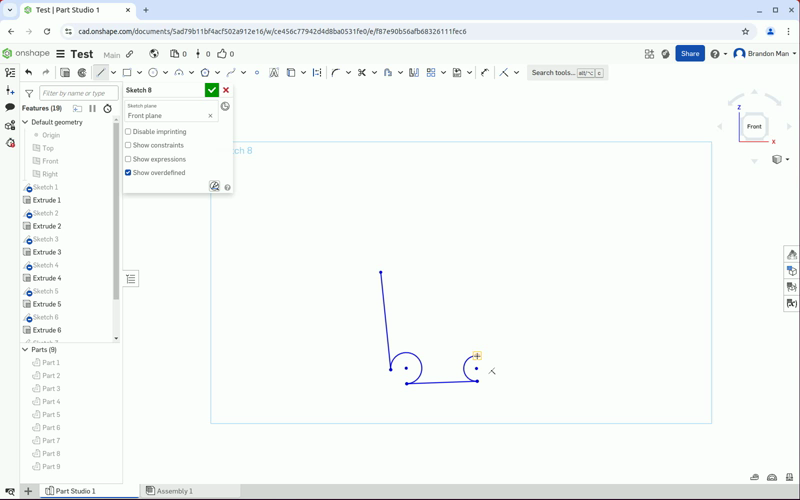
mouse_move(507, 355)
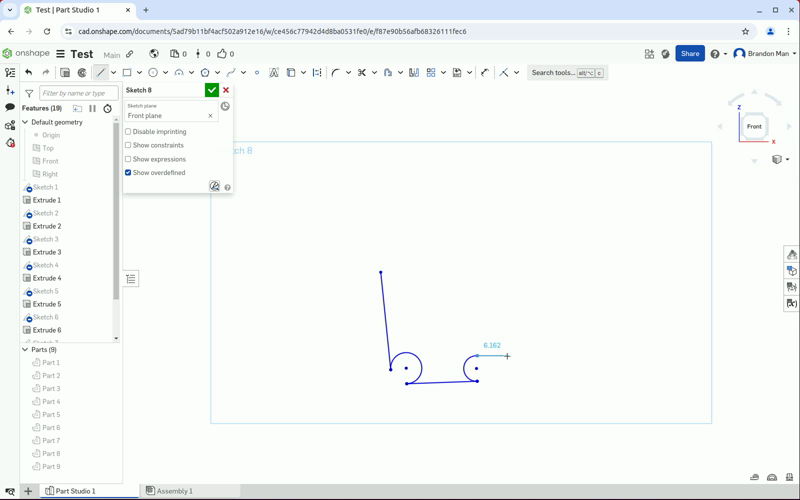
mouse_move(436, 354)
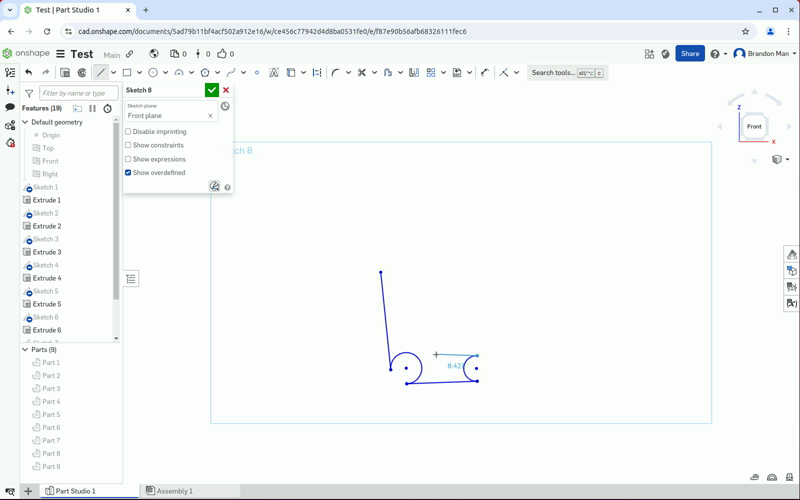
click(436, 354)
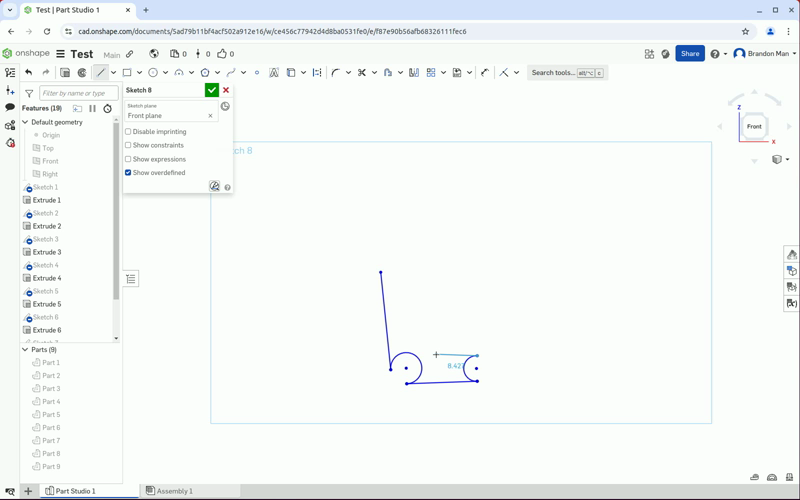
key_up(shift)
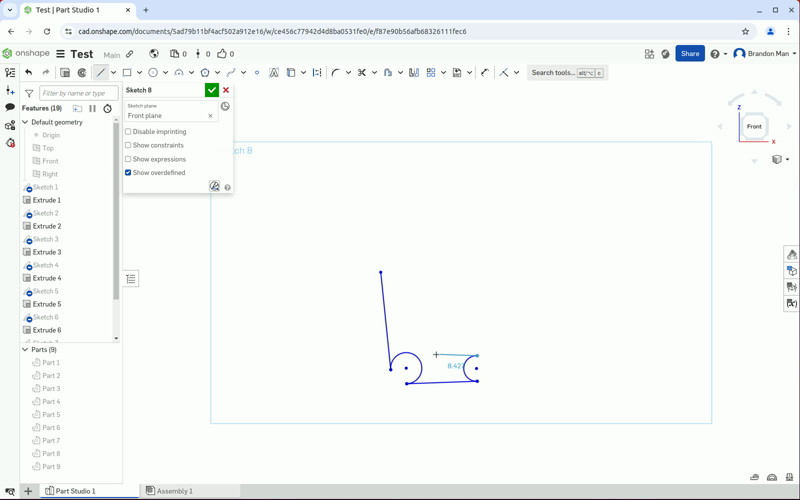
key(esc)
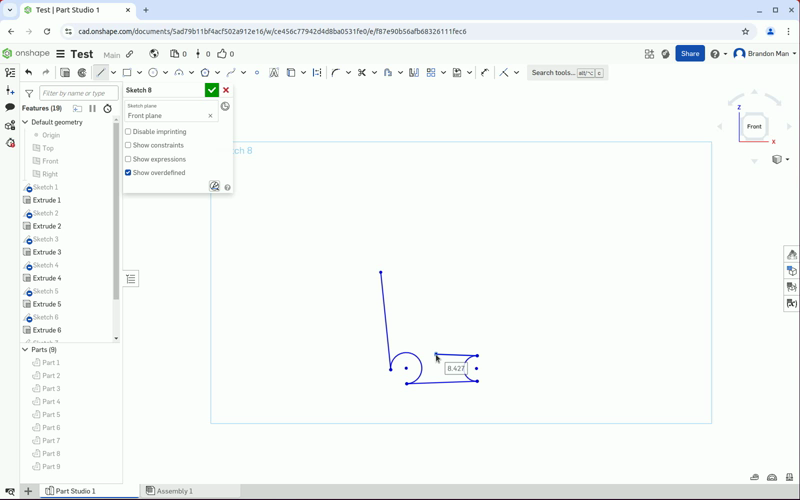
key(a)
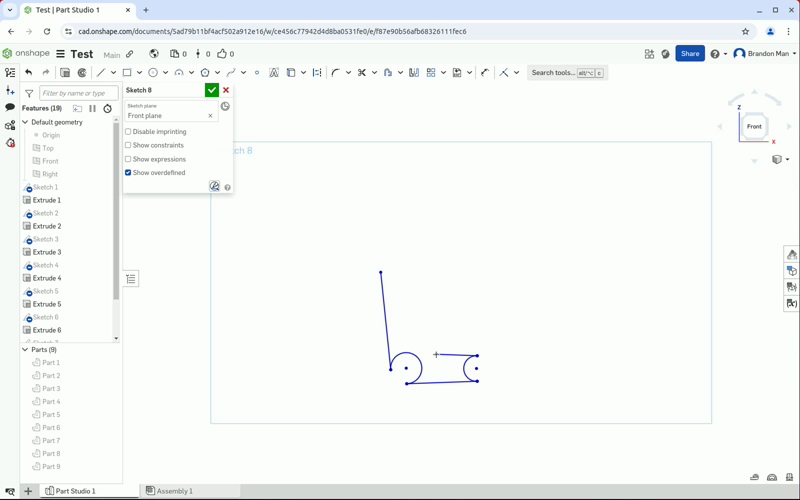
mouse_move(436, 354)
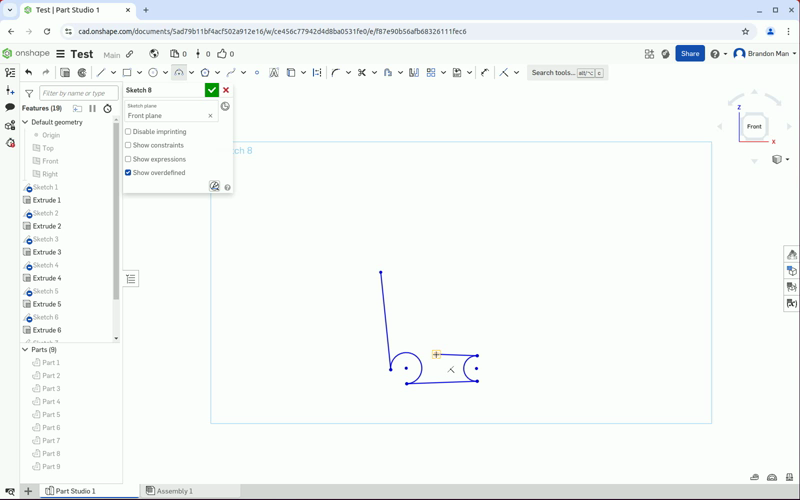
click(436, 354)
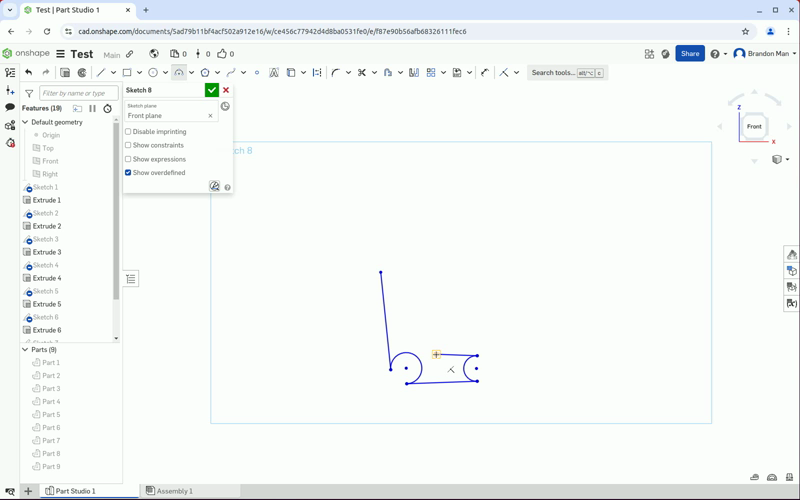
key_down(shift)
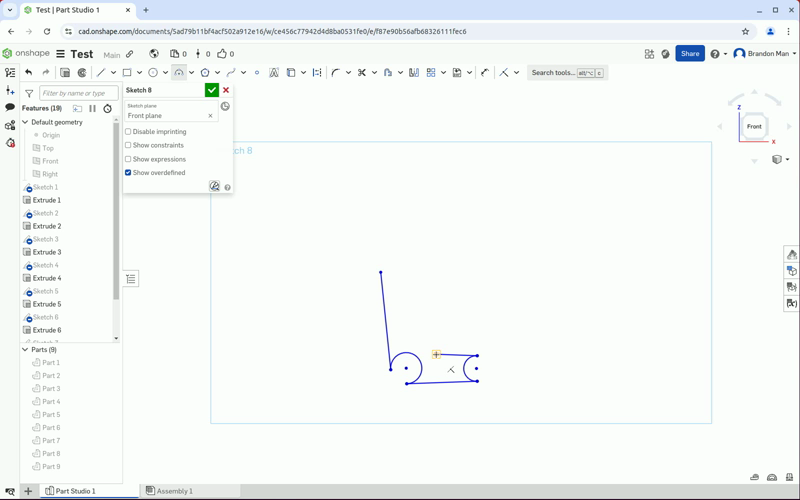
mouse_move(423, 340)
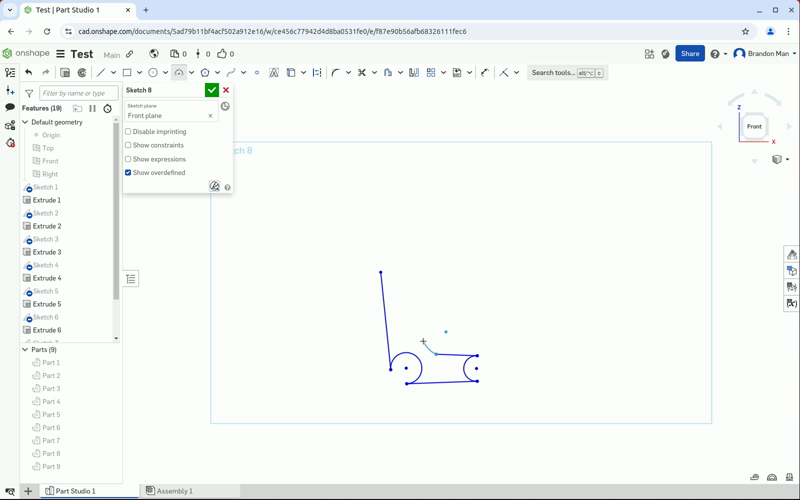
click(423, 340)
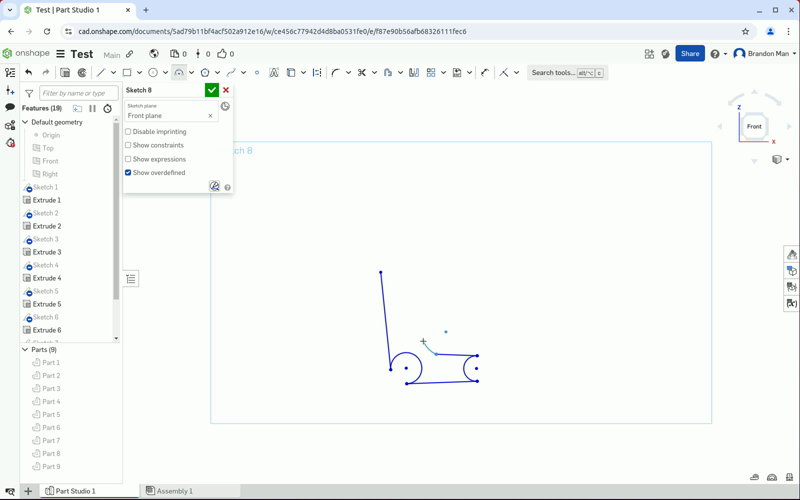
mouse_move(426, 350)
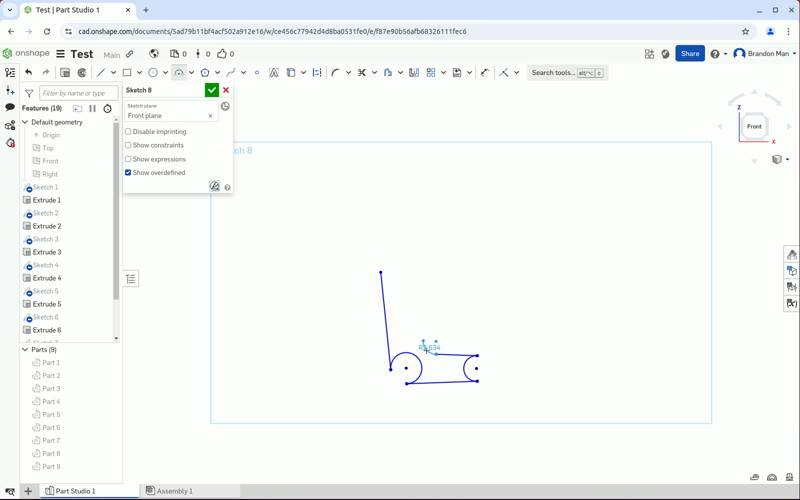
click(426, 350)
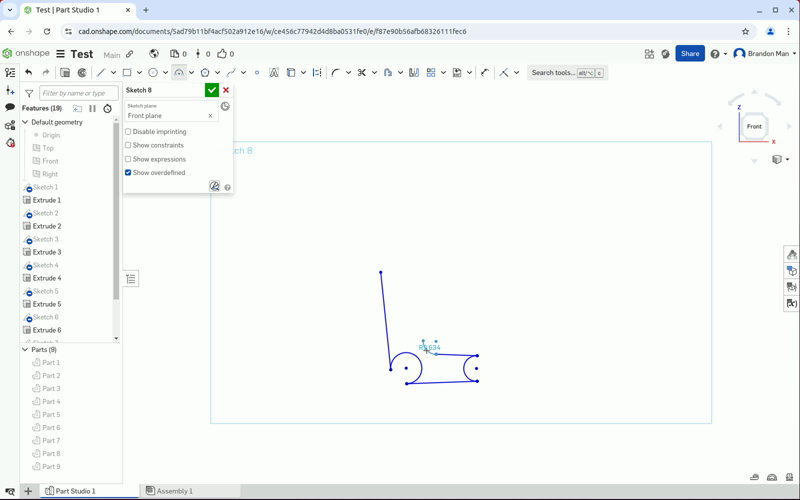
key_up(shift)
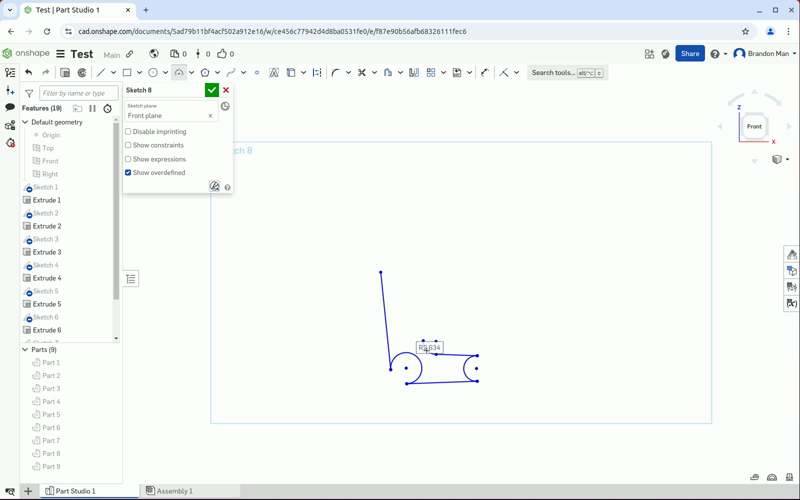
key(esc)
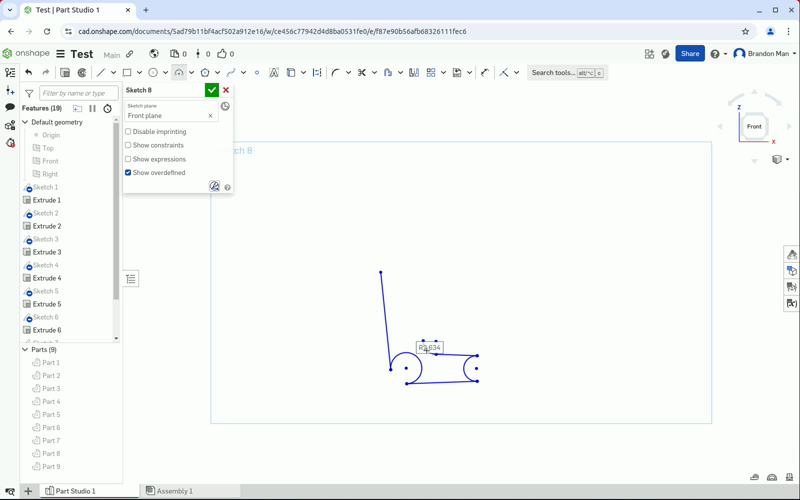
key(l)
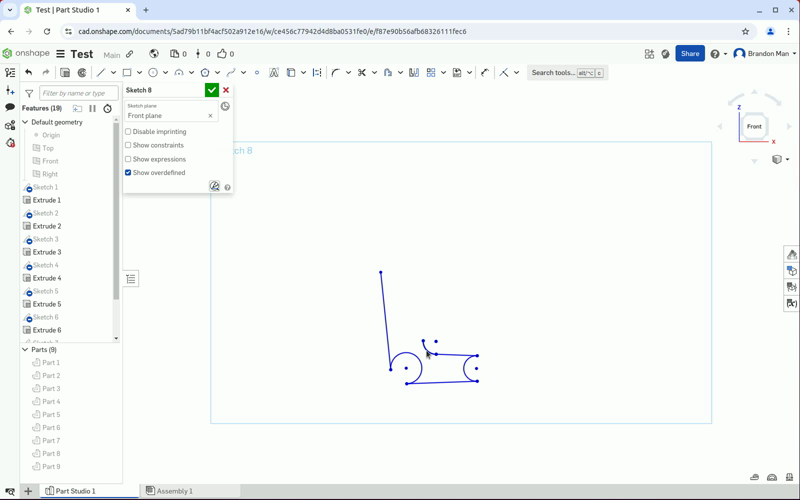
mouse_move(423, 340)
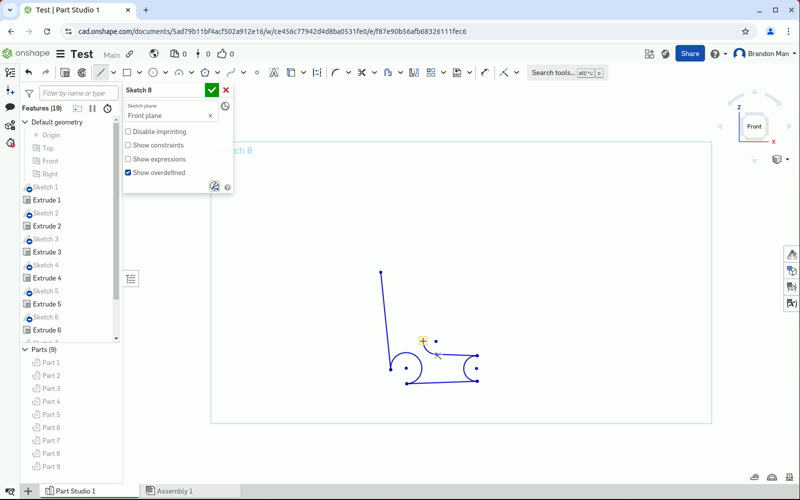
click(423, 340)
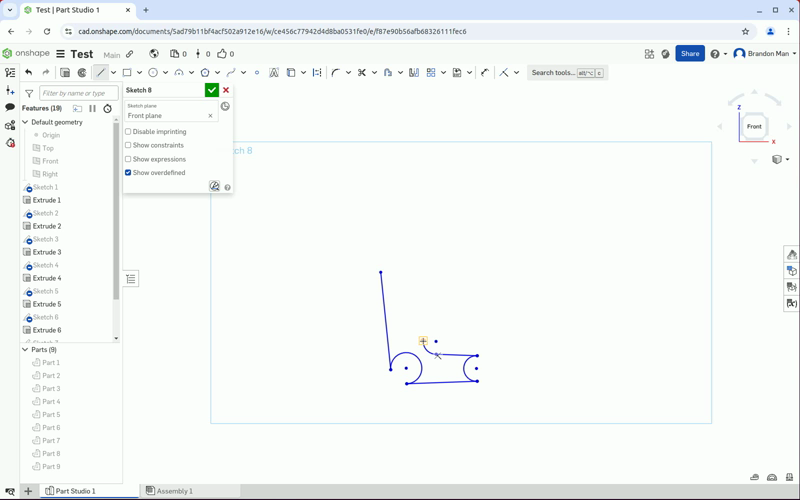
key_down(shift)
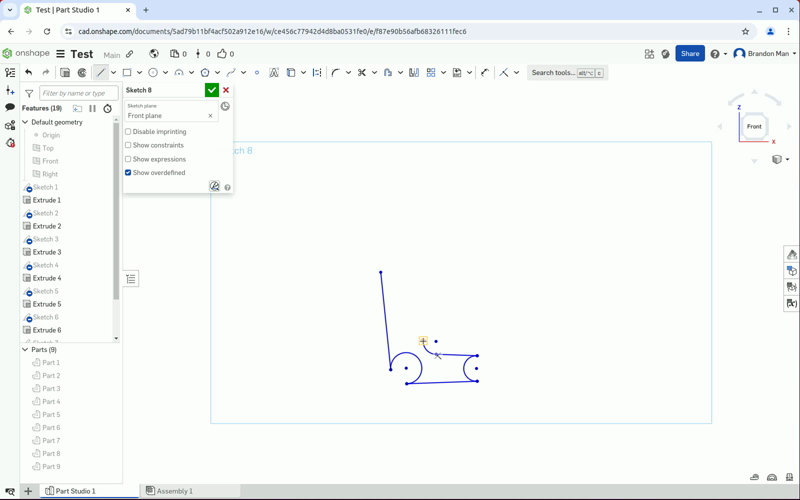
mouse_move(430, 274)
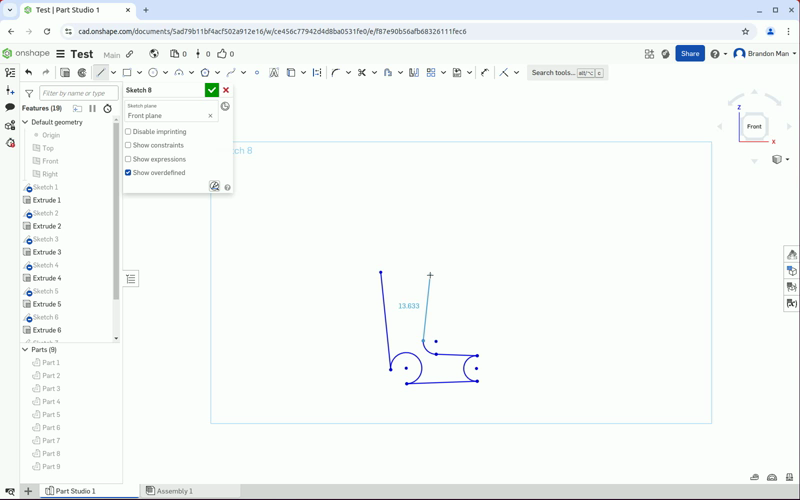
click(430, 274)
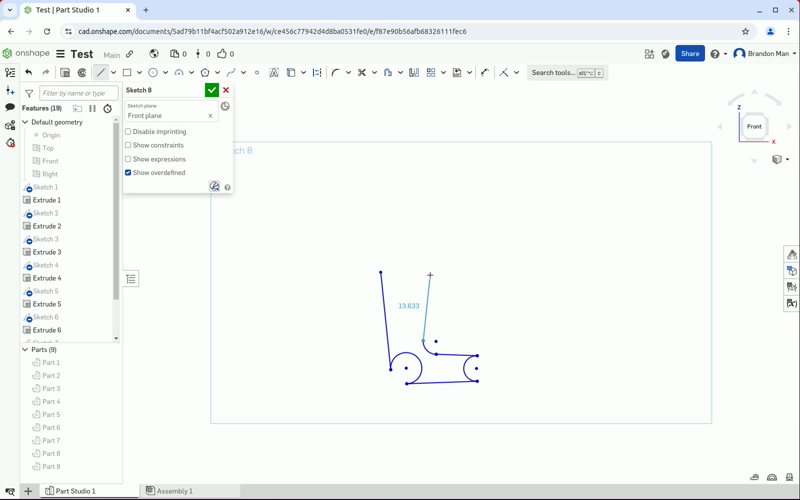
key_up(shift)
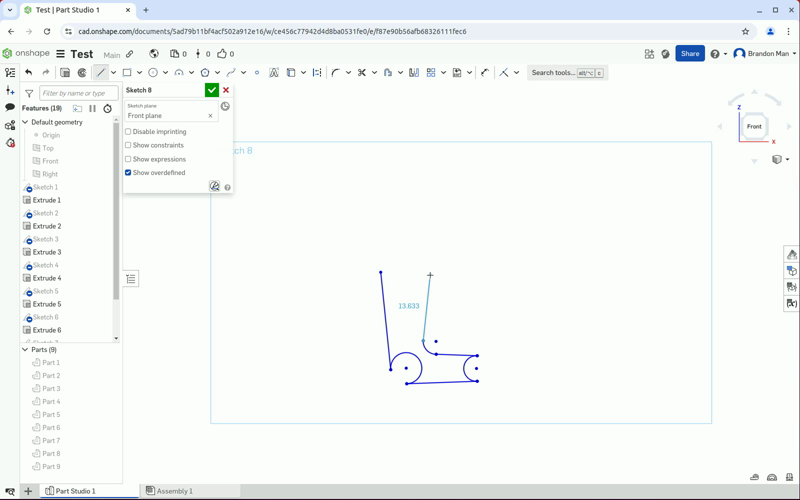
key(esc)
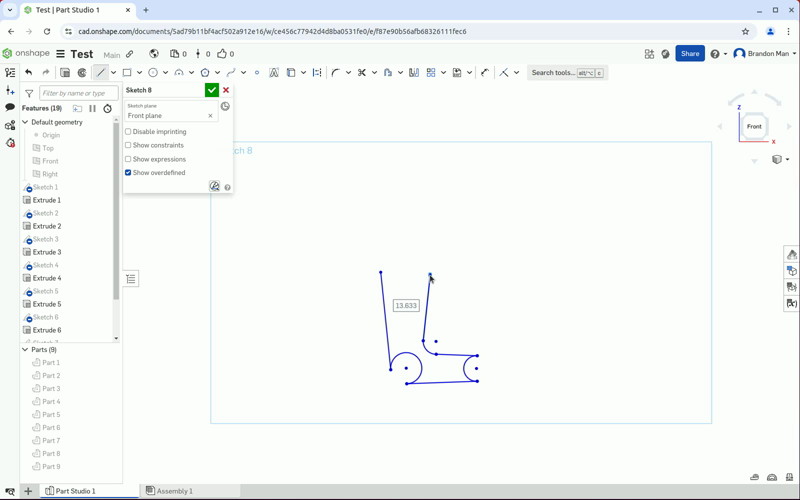
key(a)
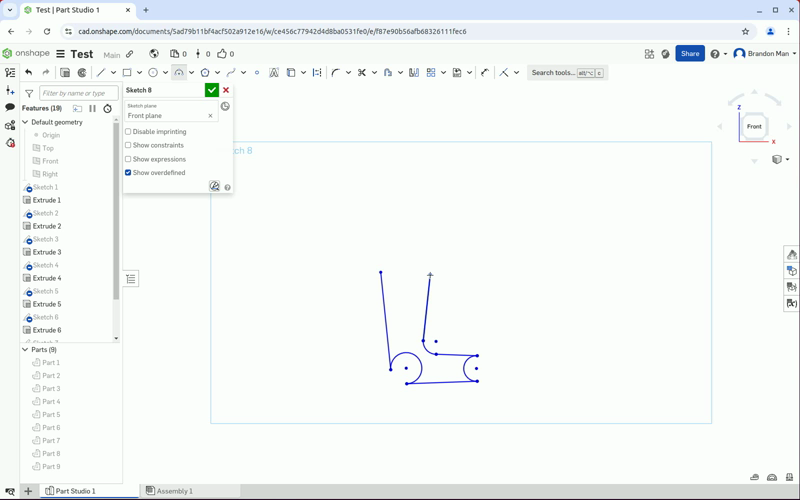
mouse_move(430, 274)
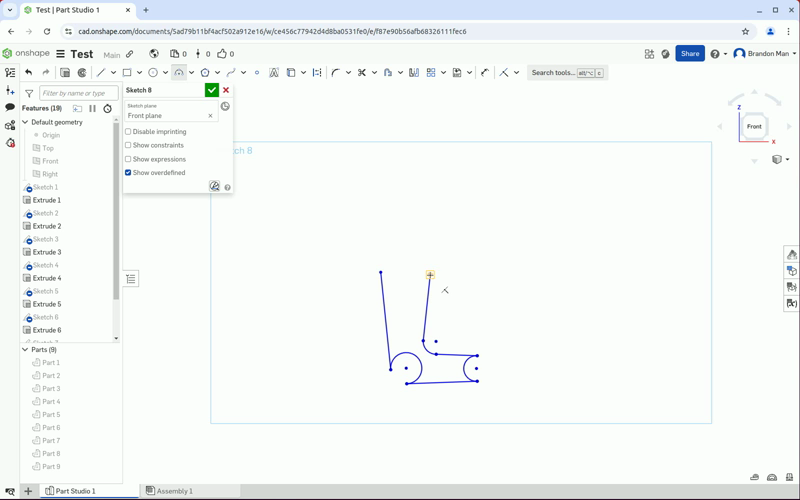
click(430, 274)
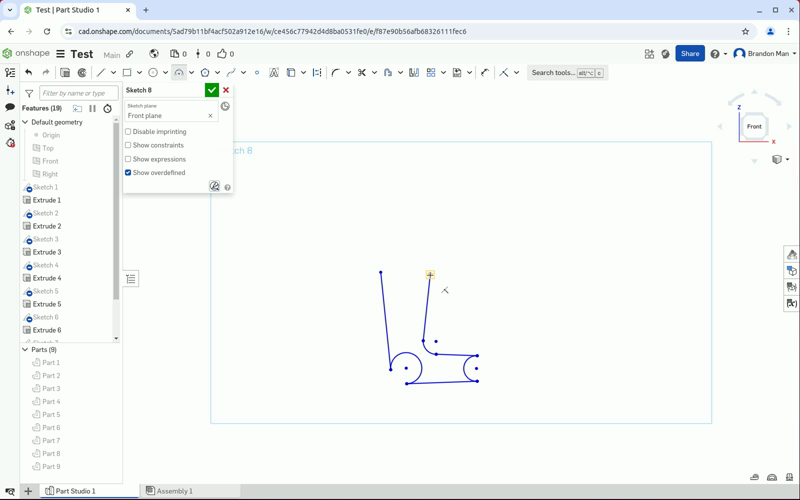
mouse_move(380, 272)
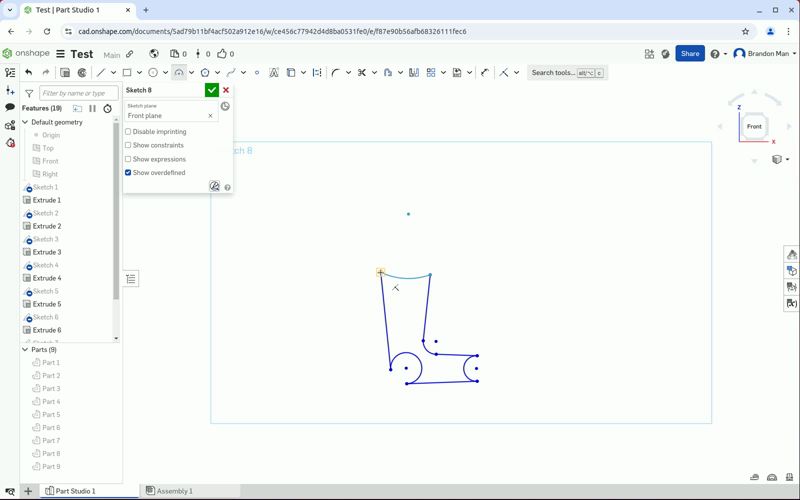
click(380, 272)
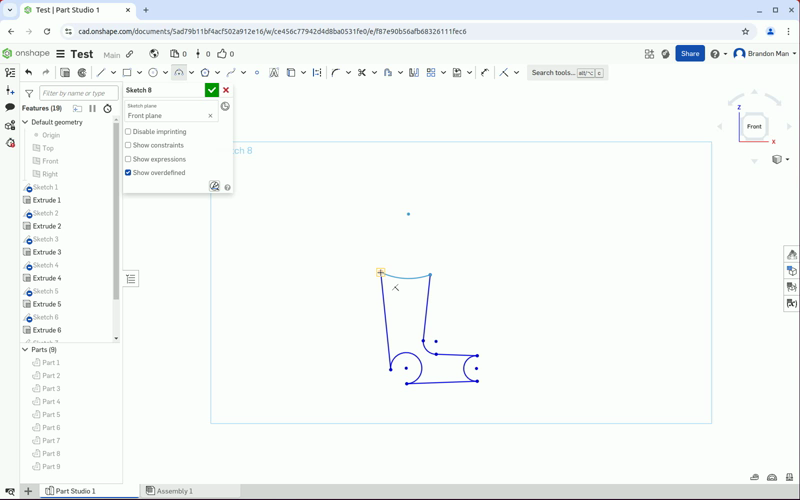
key_down(shift)
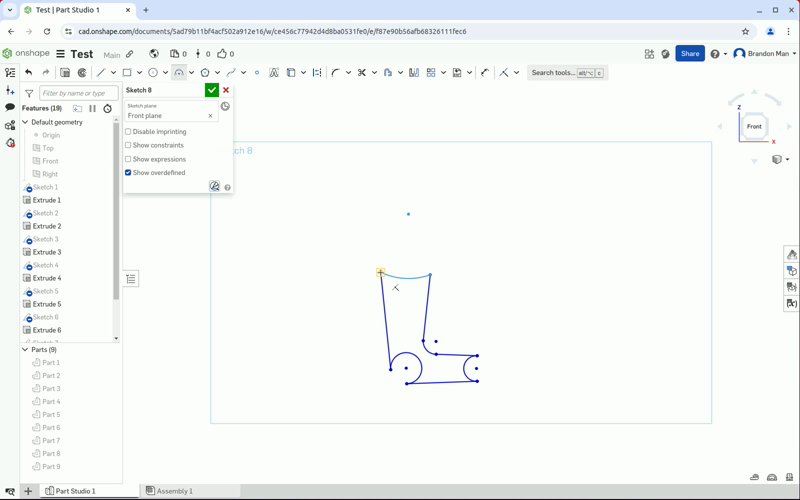
mouse_move(404, 292)
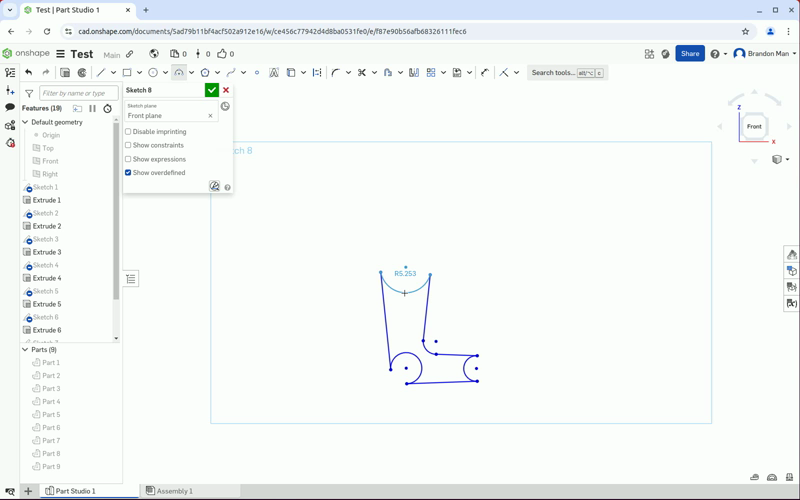
click(404, 292)
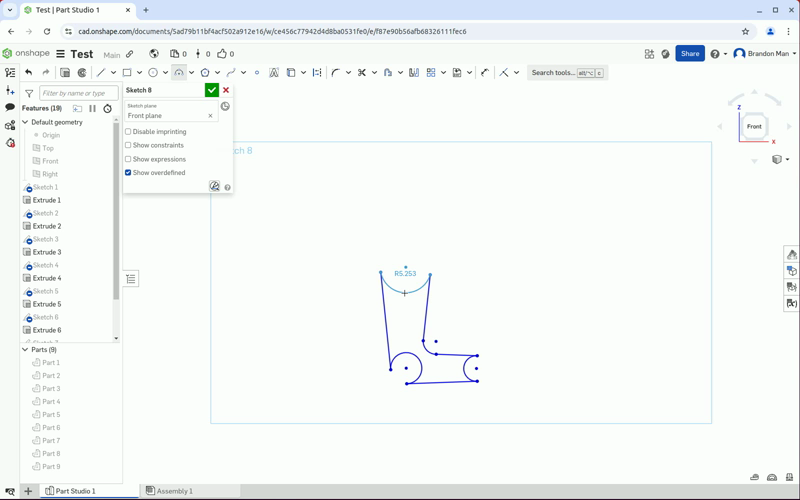
key_up(shift)
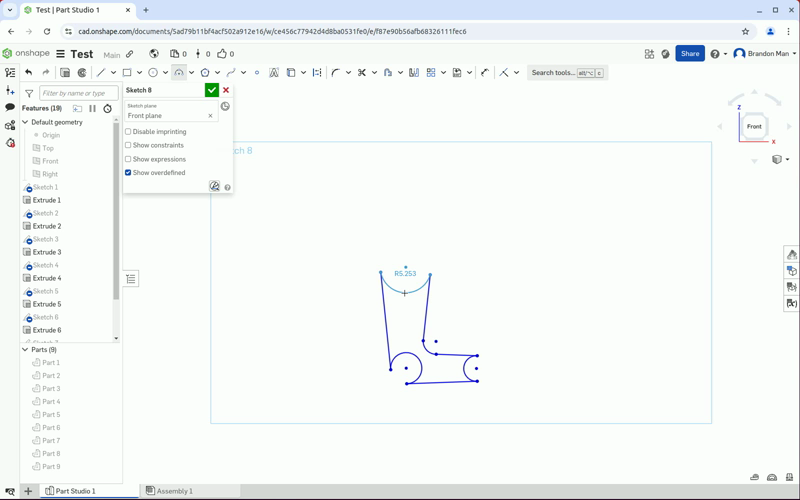
key(esc)
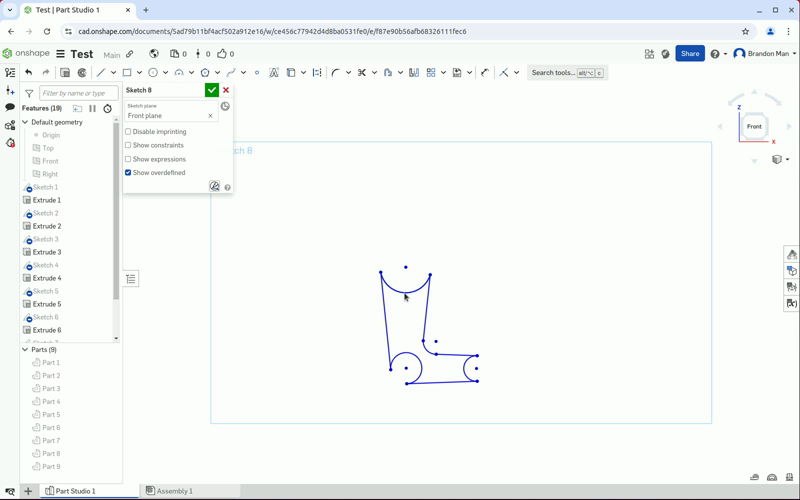
mouse_move(391, 327)
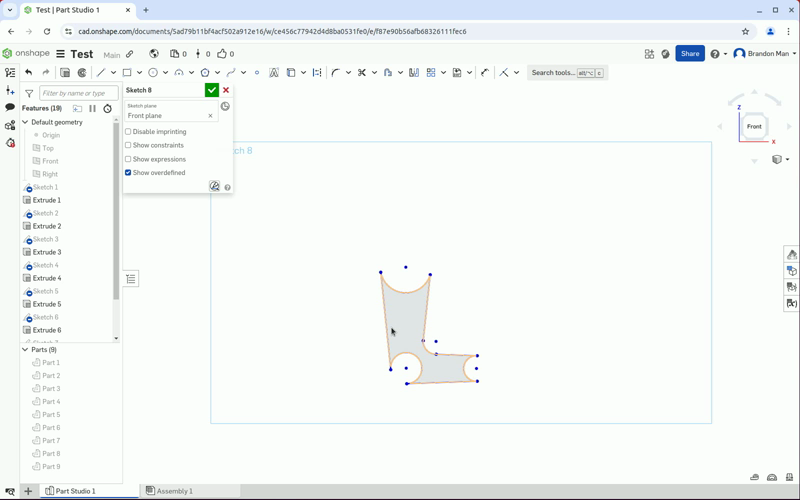
click(391, 327)
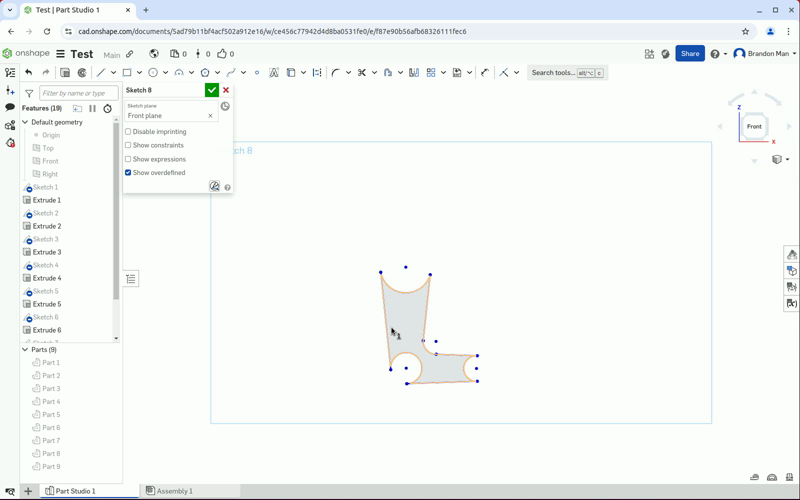
mouse_move(73, 352)
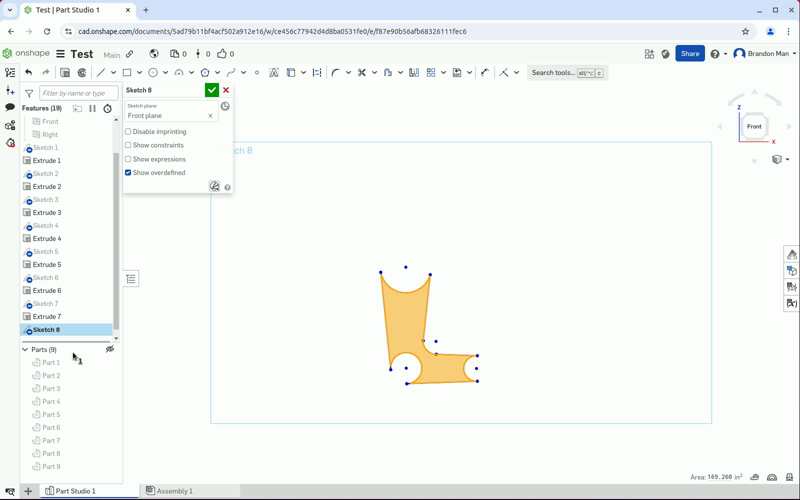
key(shift+y)
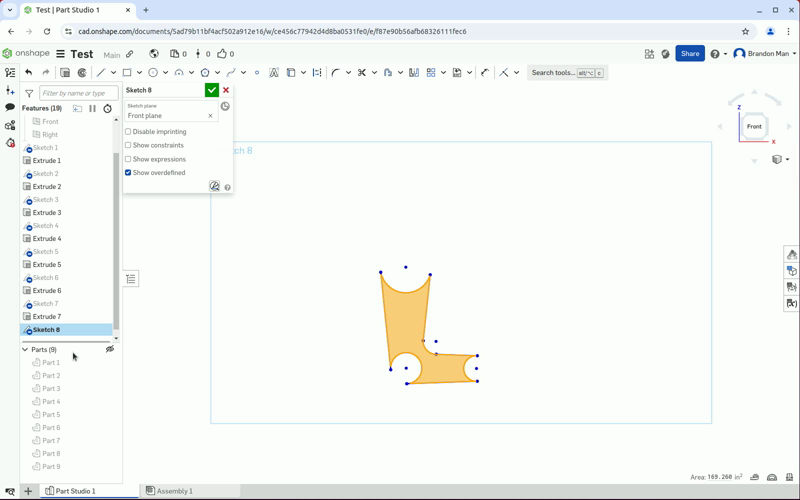
key(shift+e)
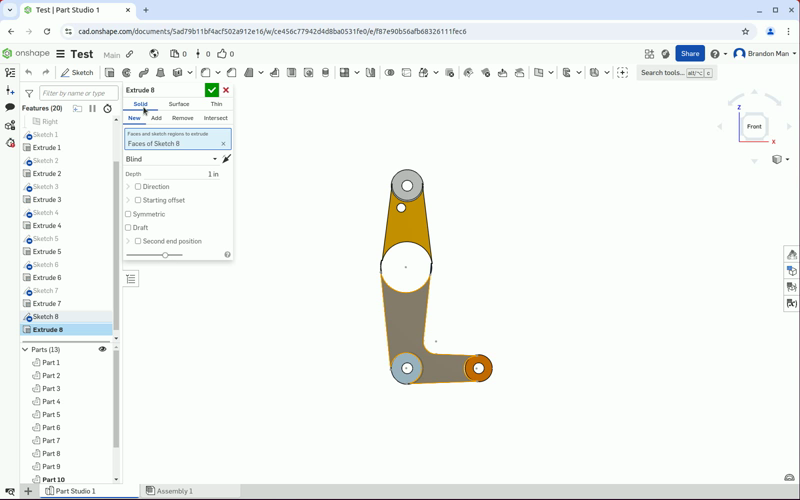
mouse_move(143, 106)
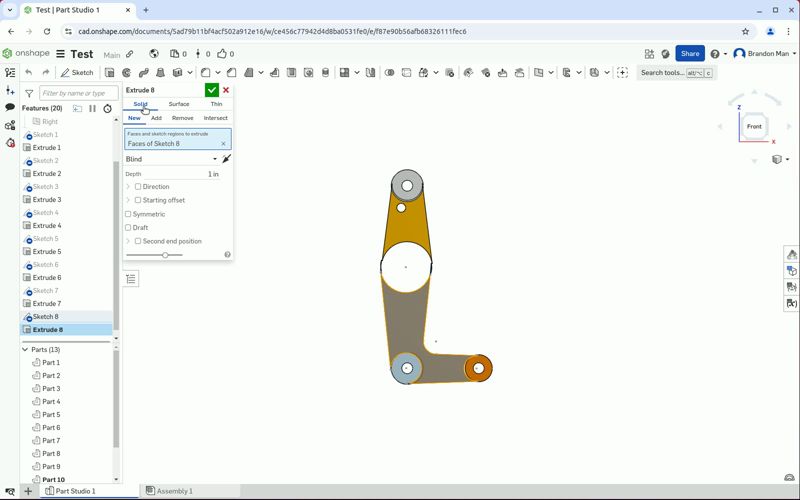
click(143, 106)
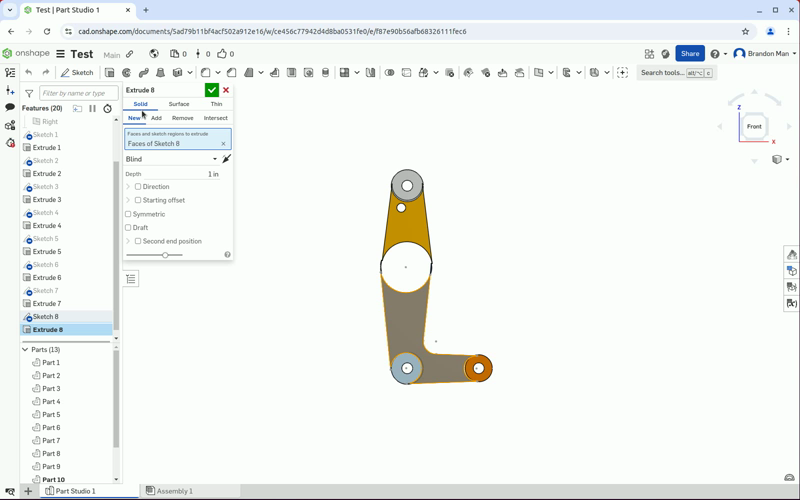
mouse_move(137, 120)
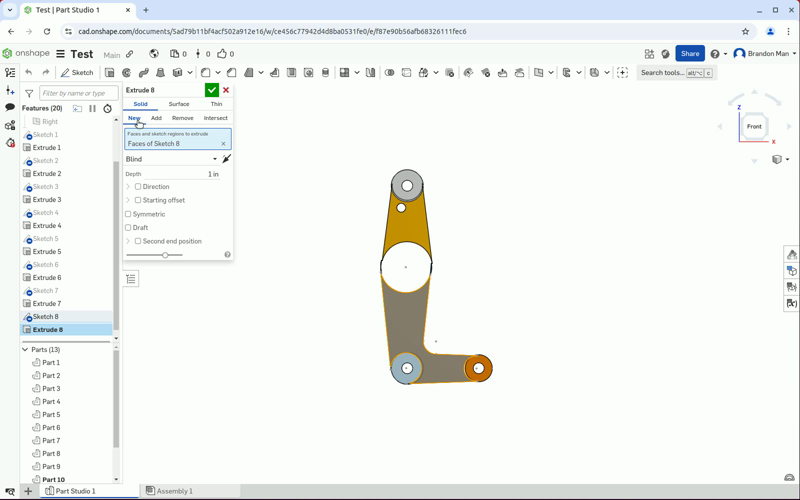
click(137, 120)
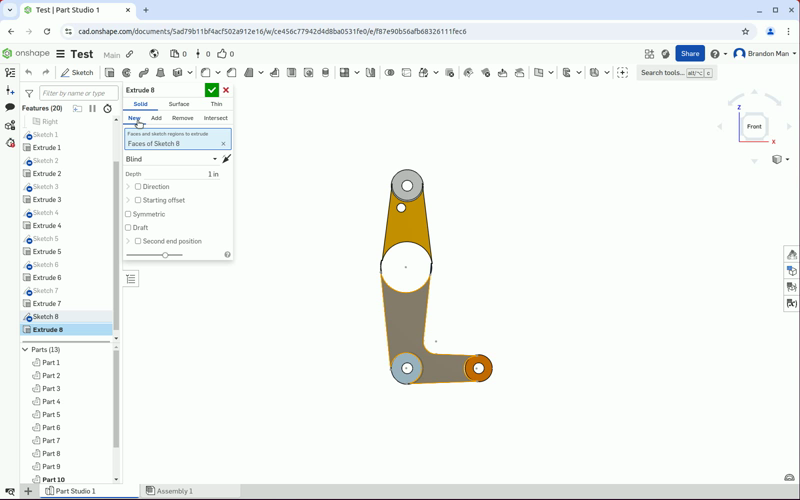
key(tab, 4)
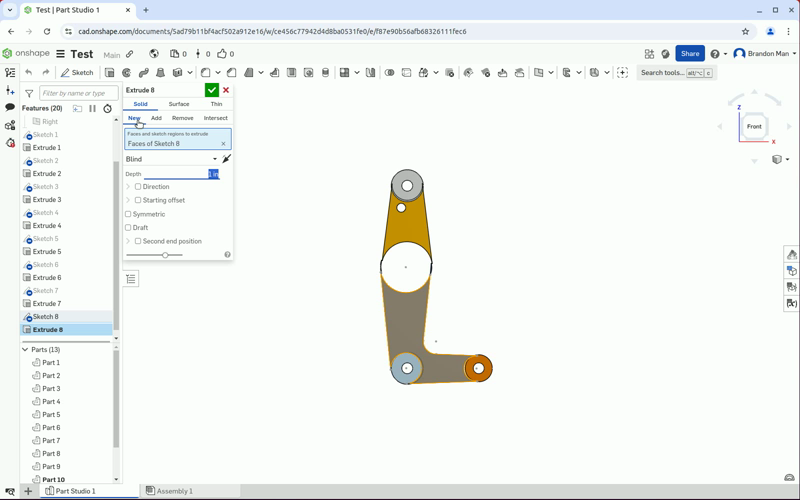
text(0.963)
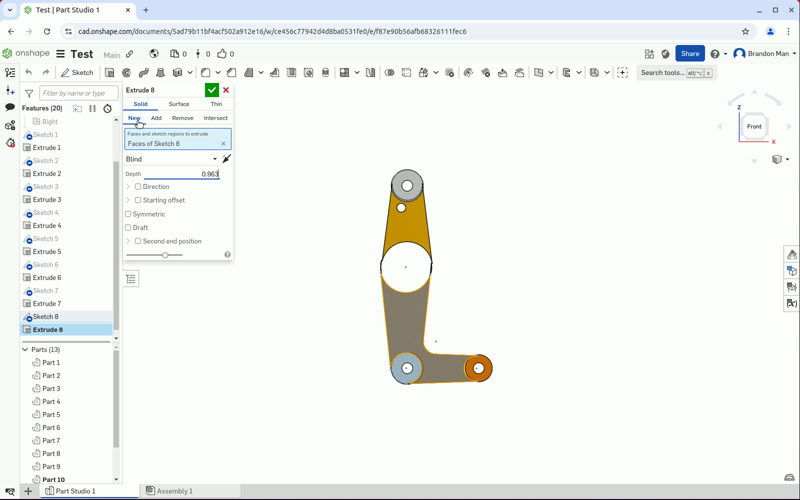
key(enter)
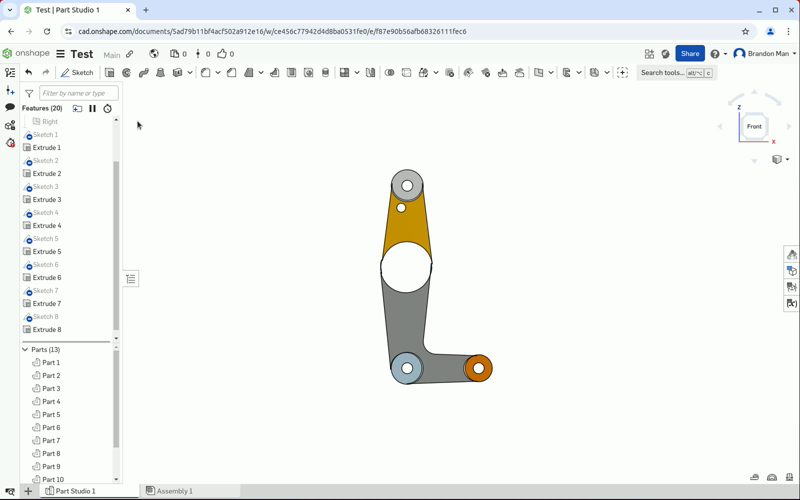
key(shift+h)
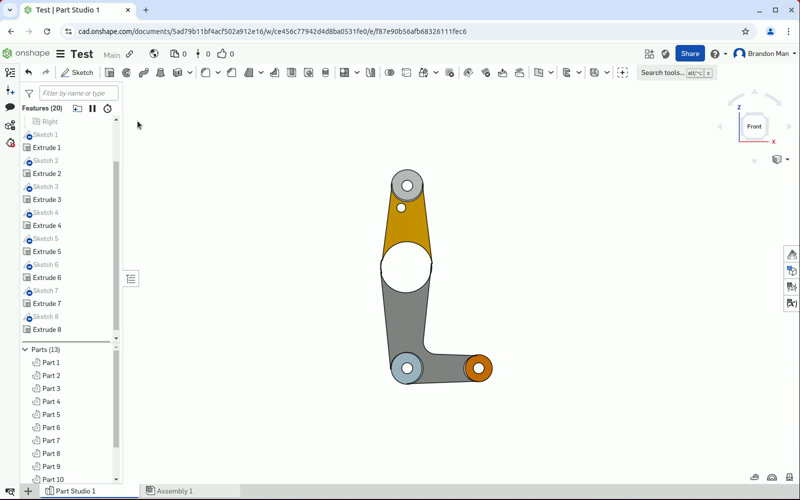
key(shift+h)
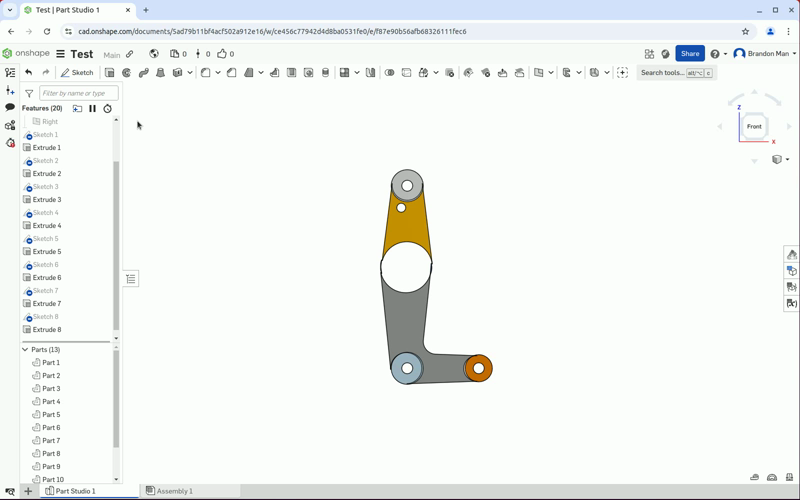
mouse_move(69, 137)
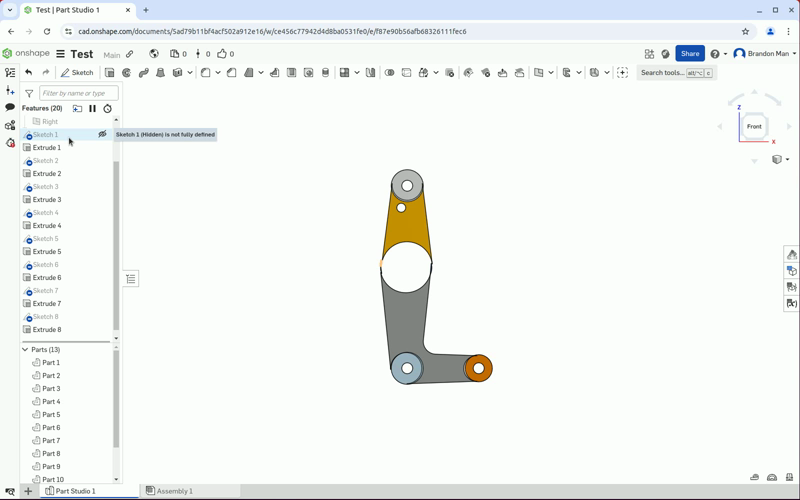
click(69, 137)
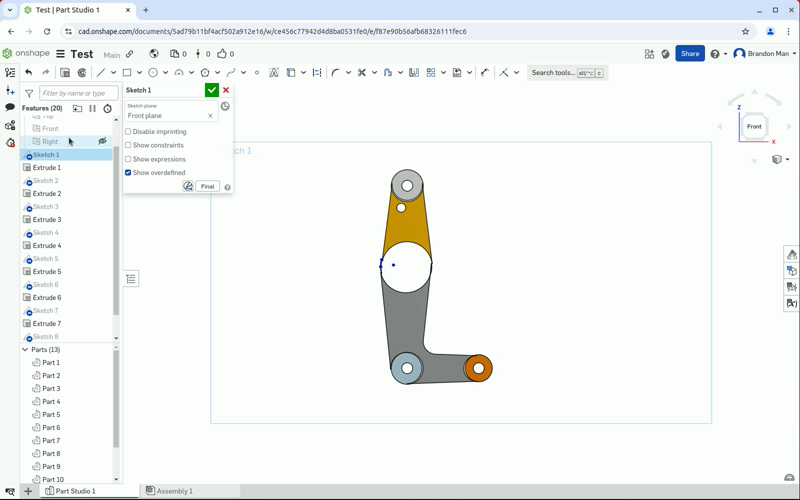
mouse_move(229, 92)
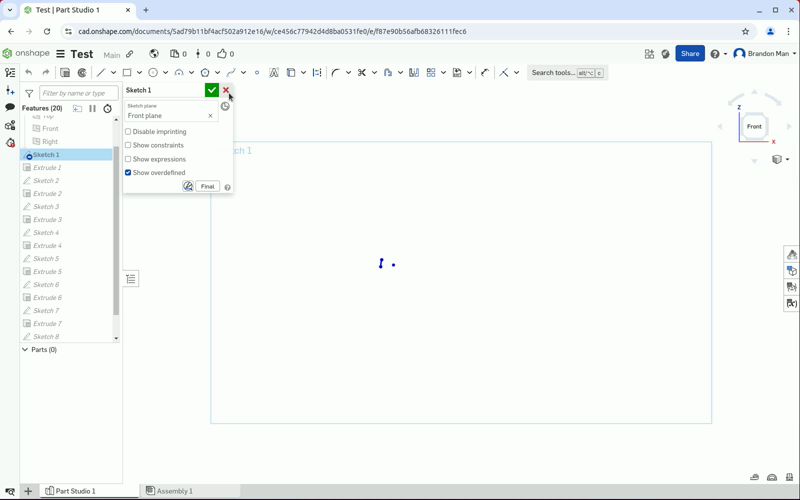
click(229, 92)
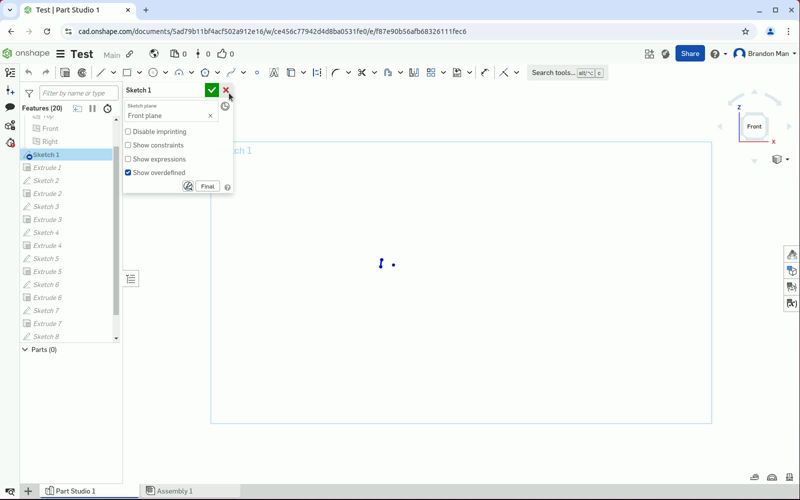
key(shift+s)
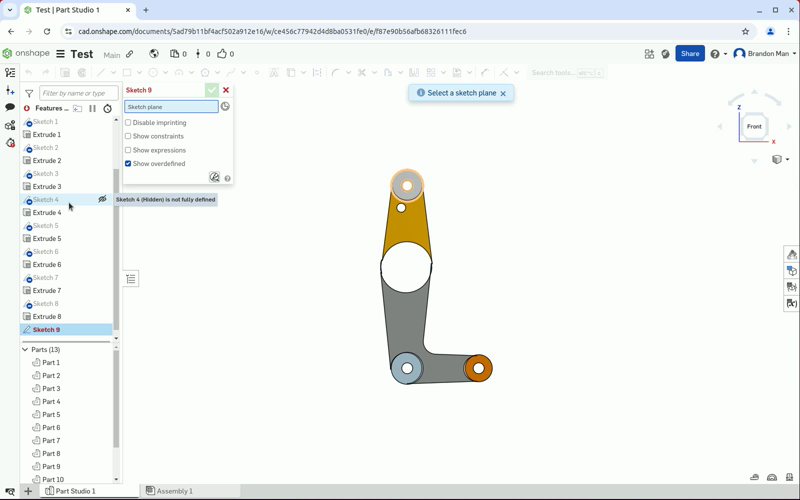
scroll(3)
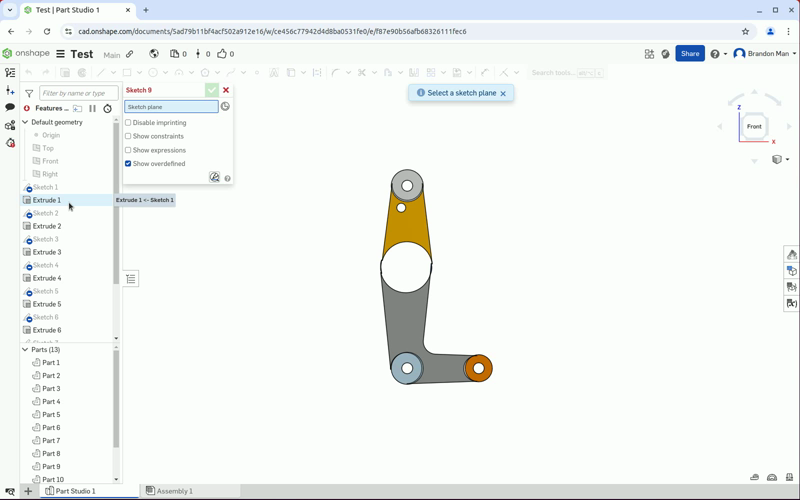
mouse_move(69, 163)
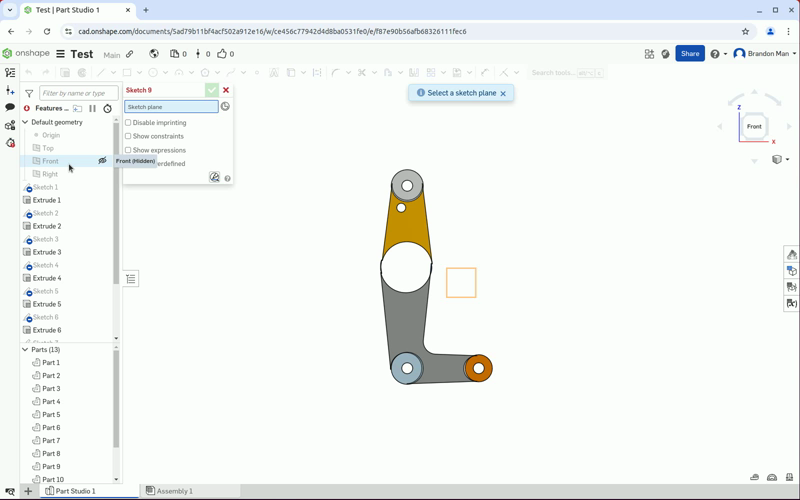
click(69, 163)
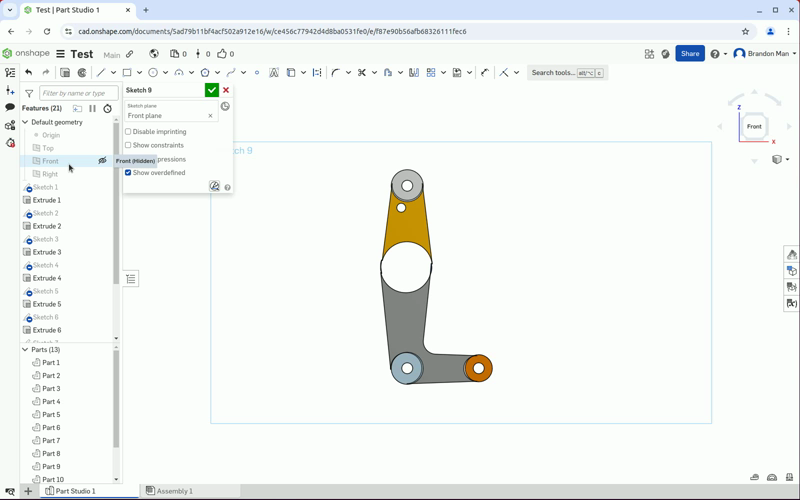
mouse_move(69, 352)
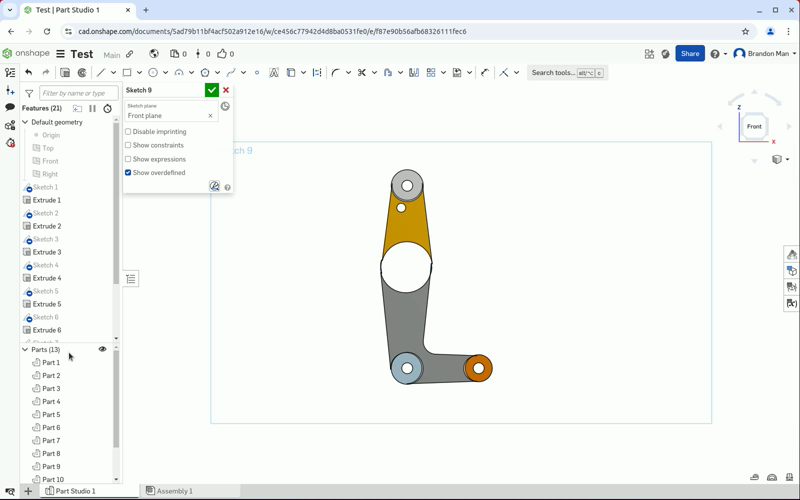
key(y)
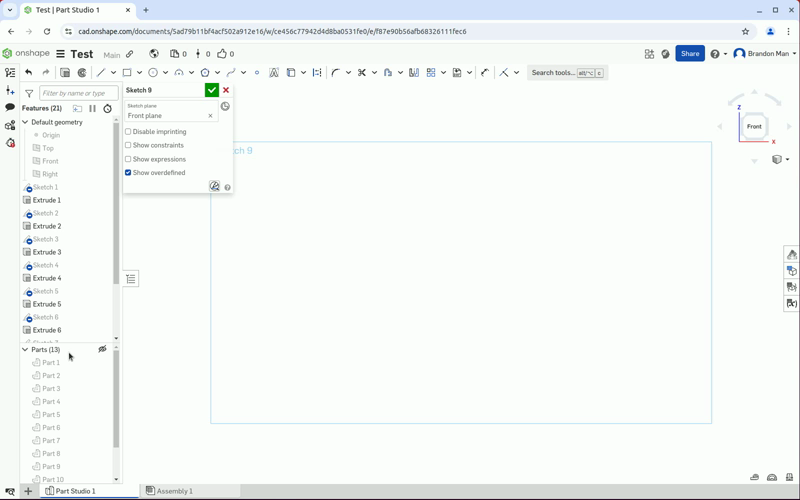
key(l)
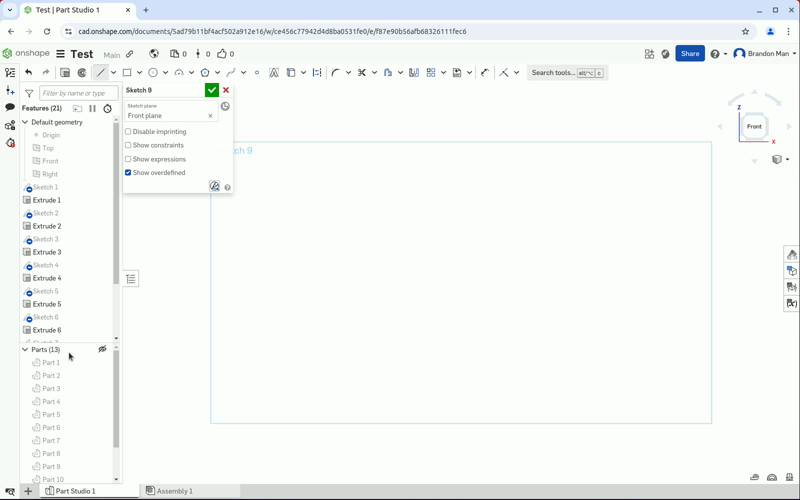
key_down(shift)
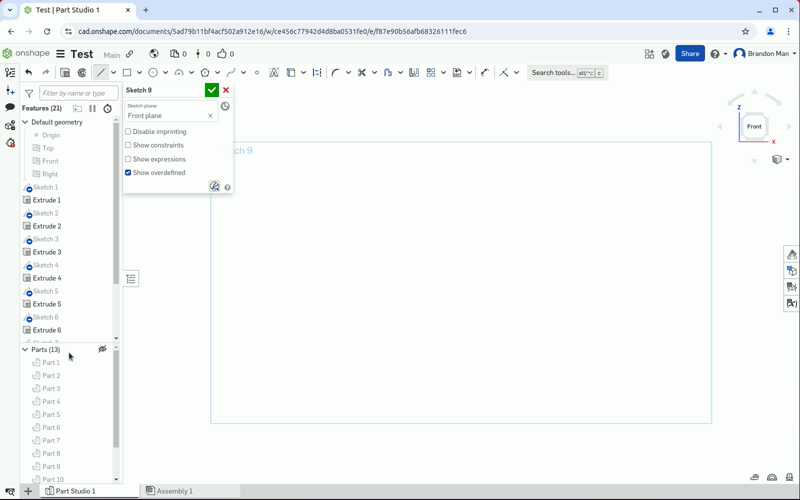
mouse_move(380, 266)
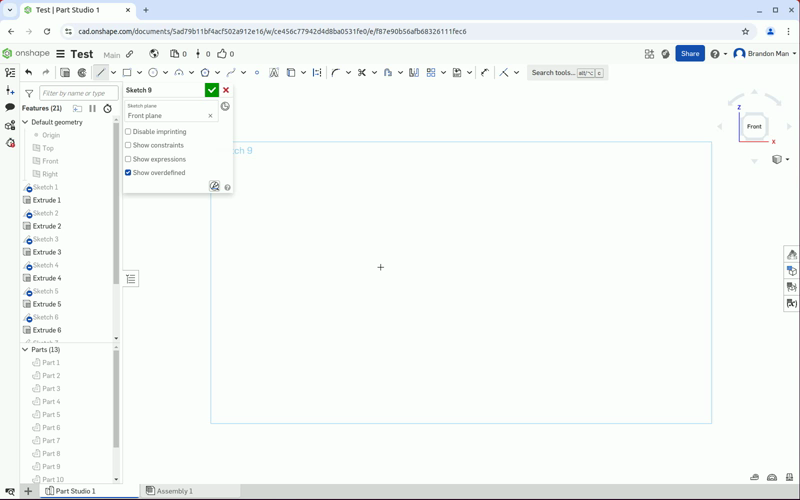
click(380, 266)
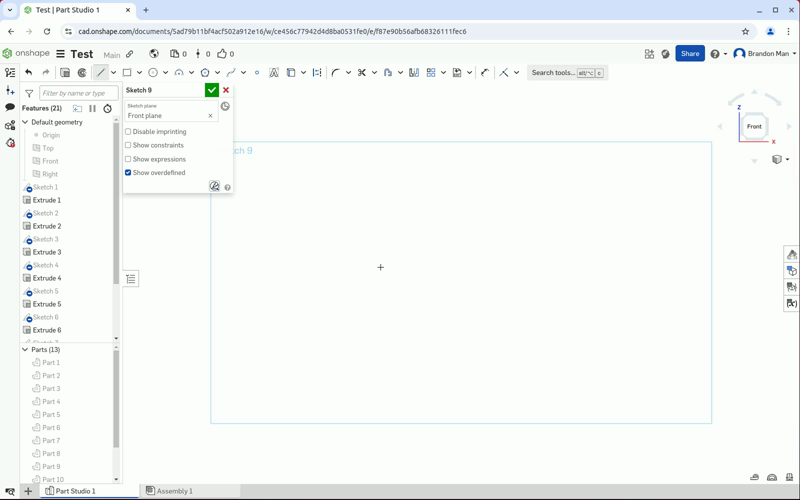
key_up(shift)
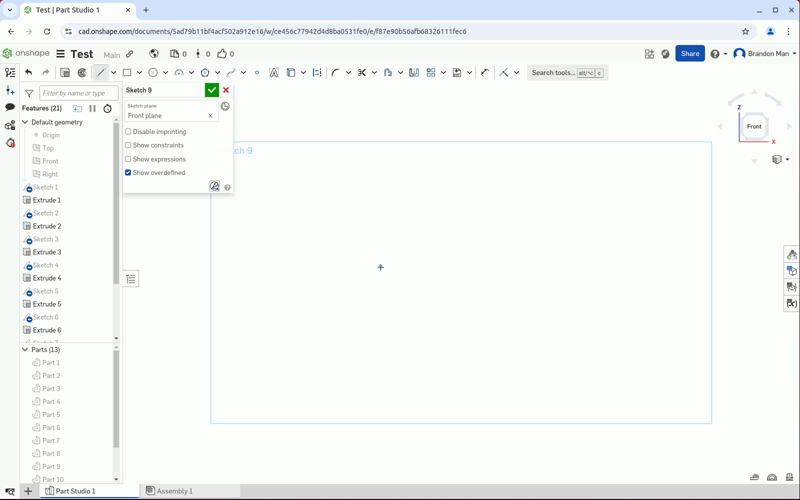
key_down(shift)
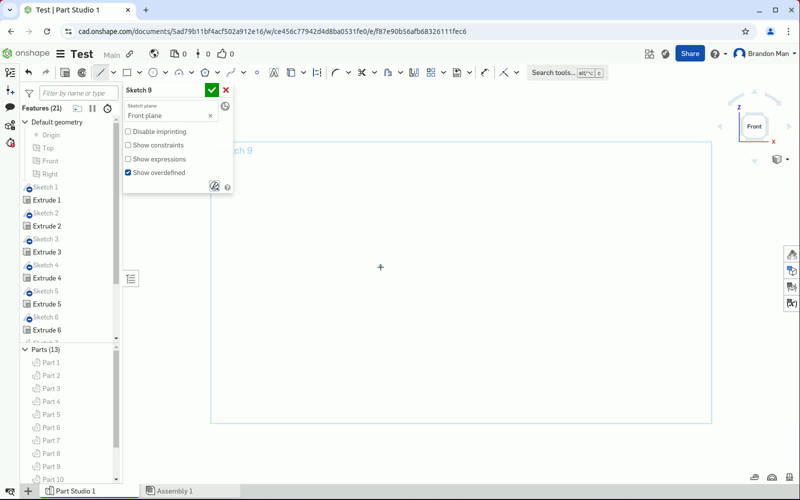
mouse_move(410, 266)
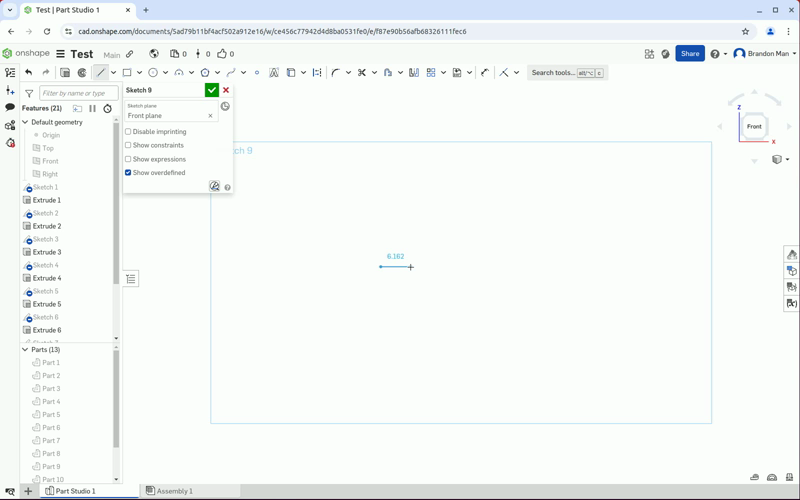
mouse_move(381, 271)
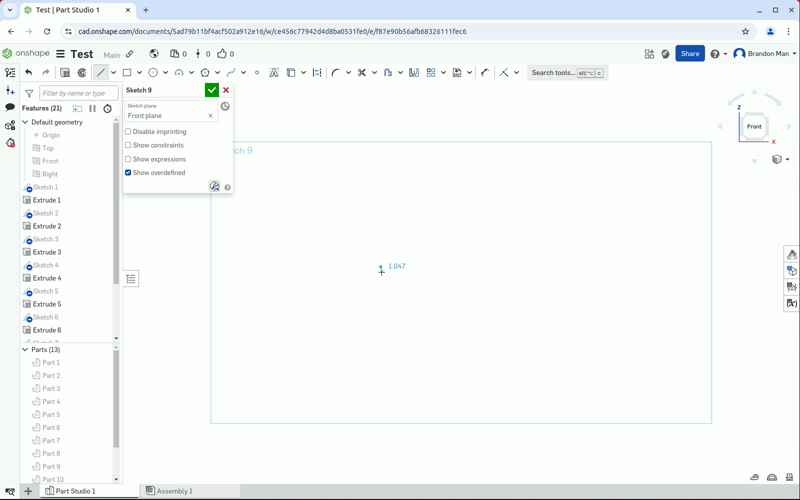
scroll(6)
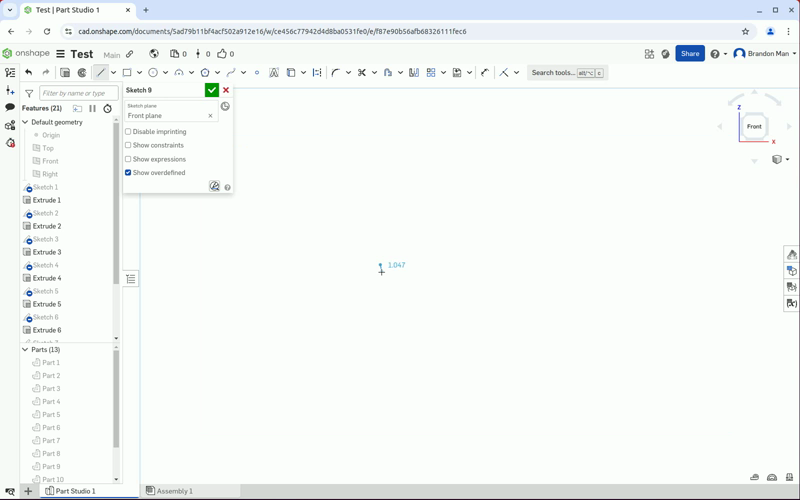
scroll(6)
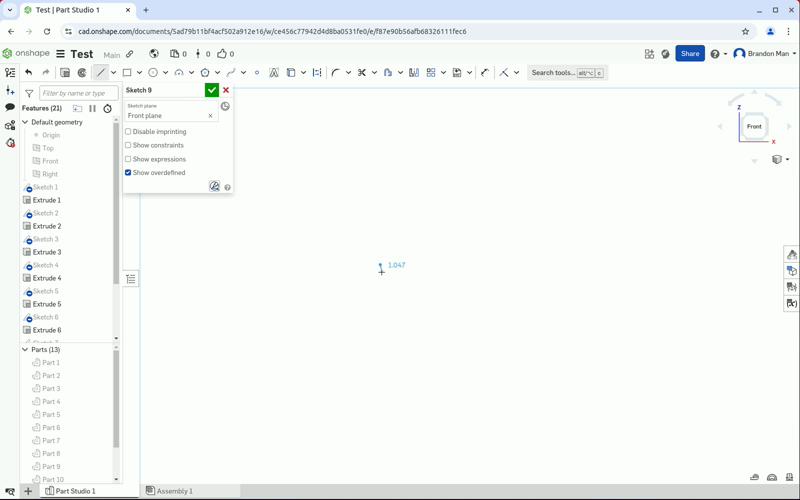
scroll(6)
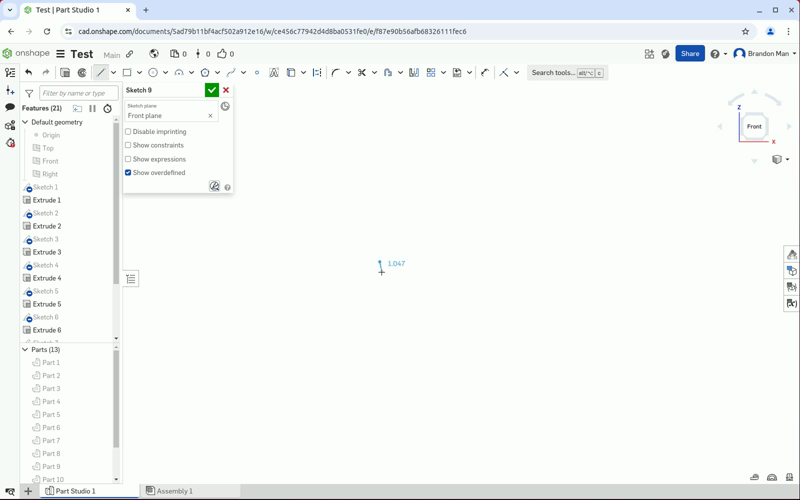
scroll(6)
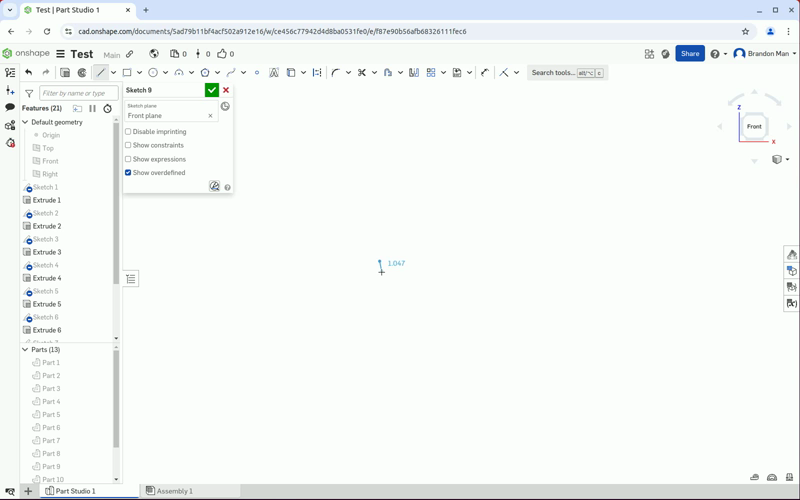
scroll(6)
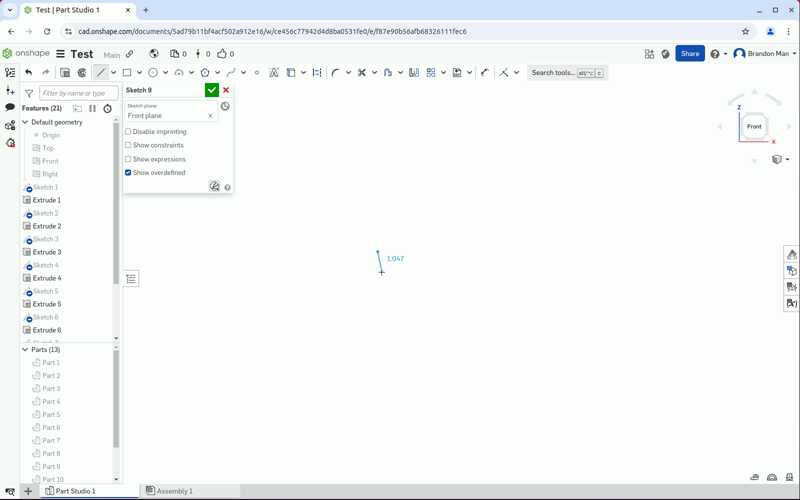
scroll(6)
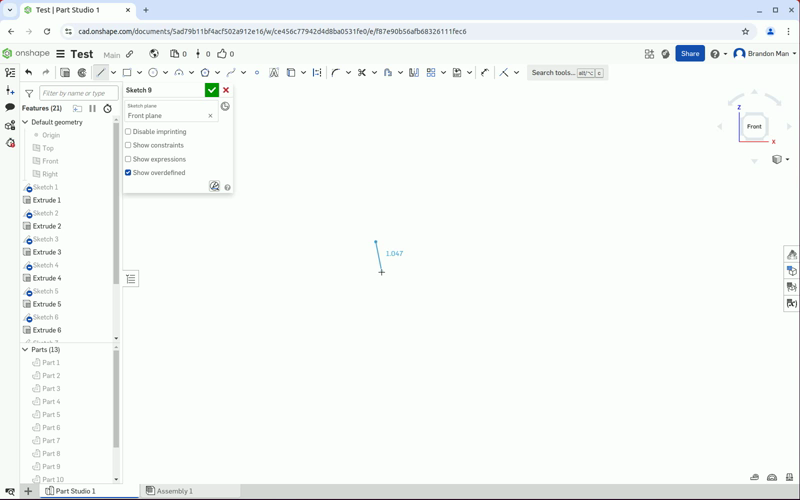
scroll(6)
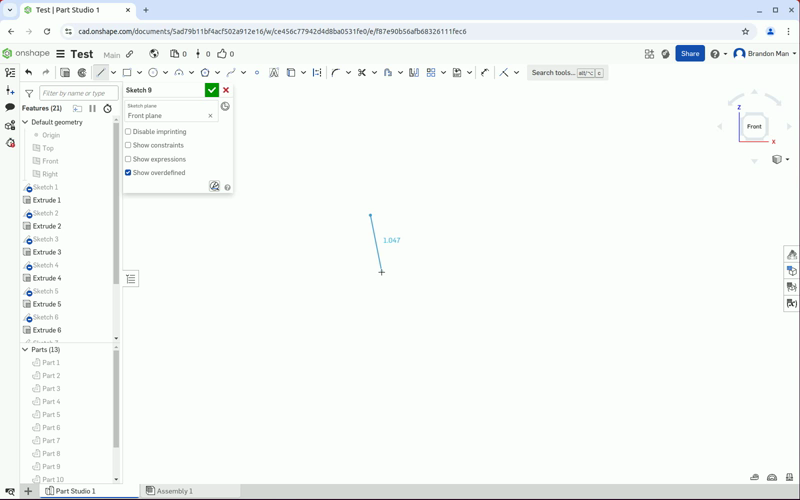
click(381, 271)
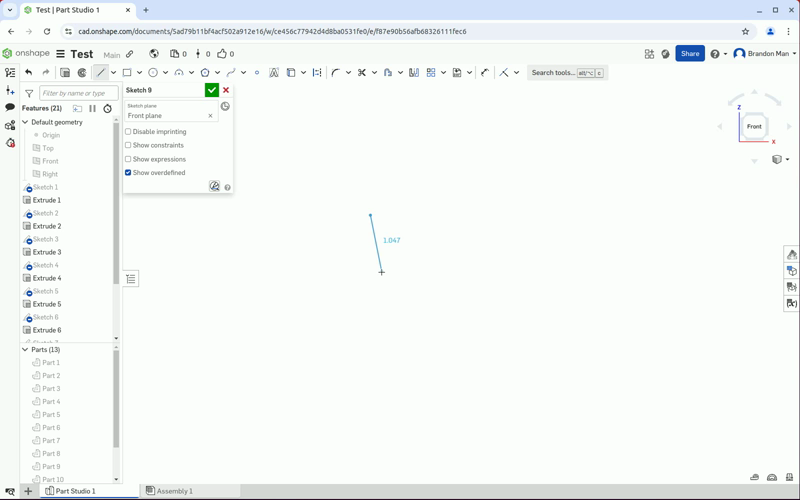
scroll(-6)
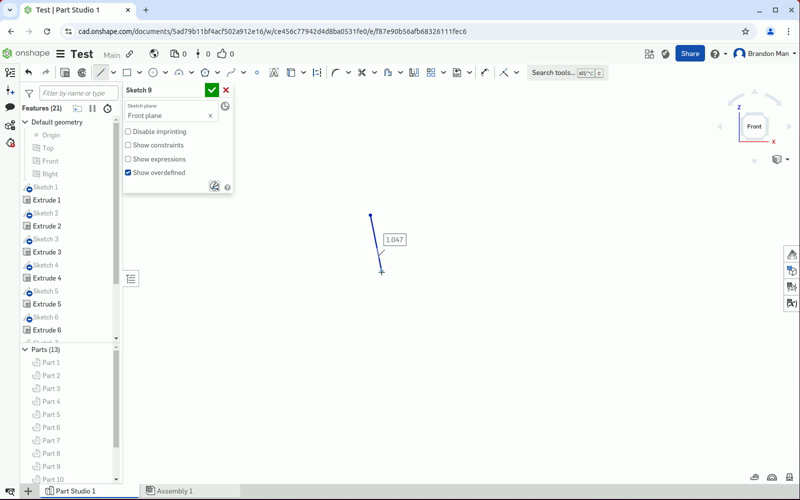
scroll(-6)
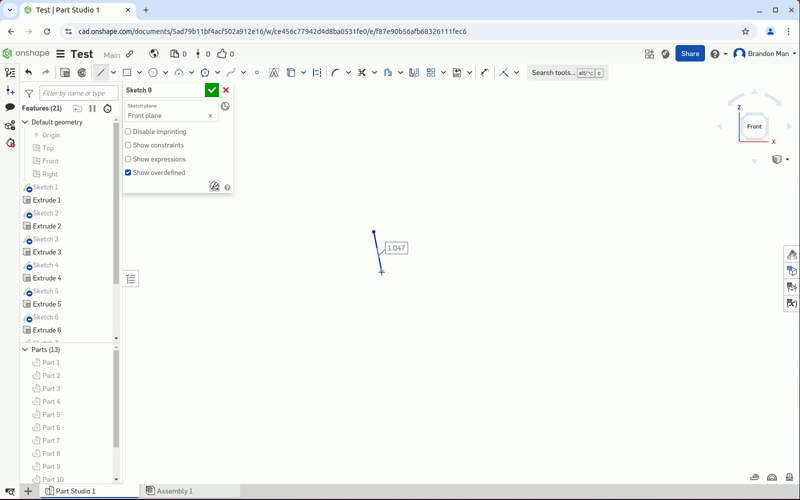
scroll(-6)
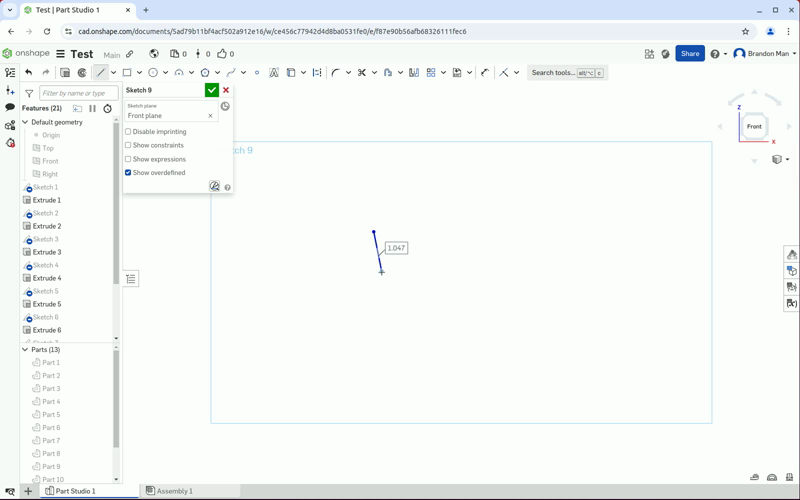
scroll(-6)
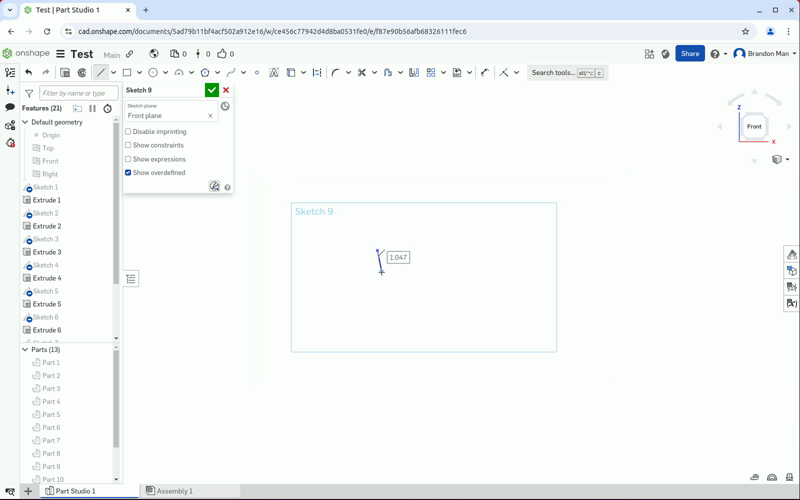
scroll(-6)
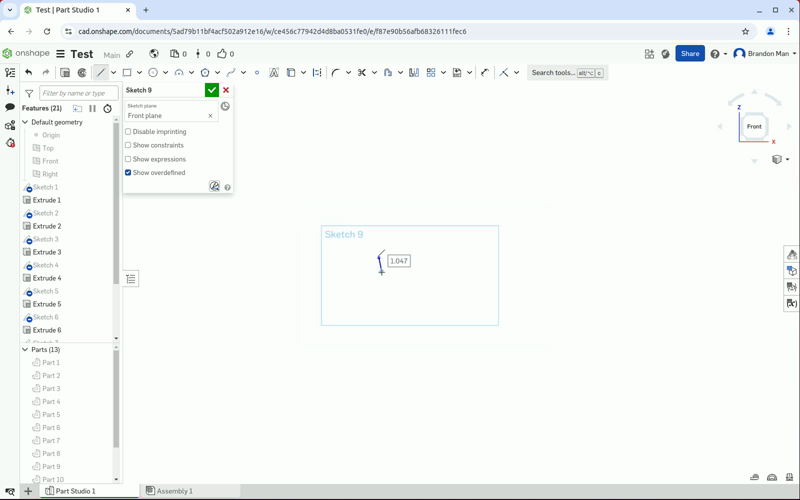
scroll(-6)
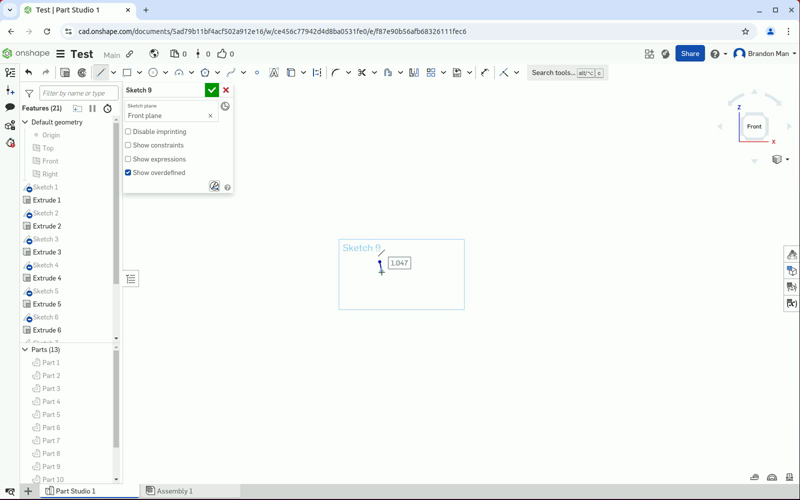
scroll(-6)
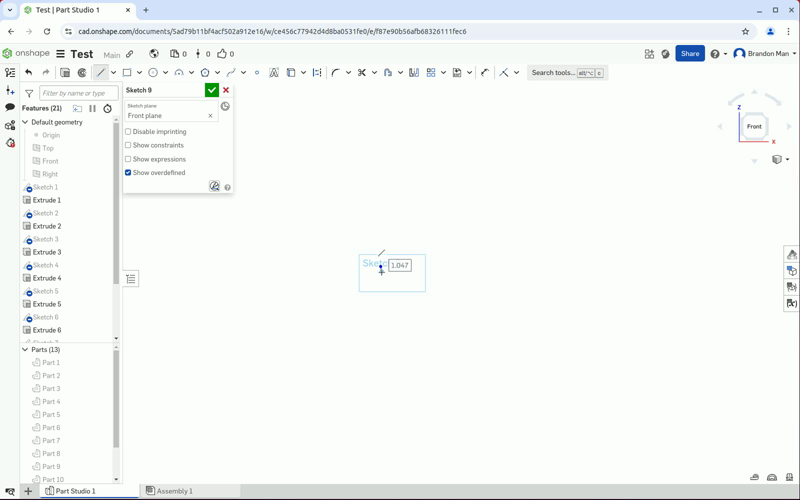
key_up(shift)
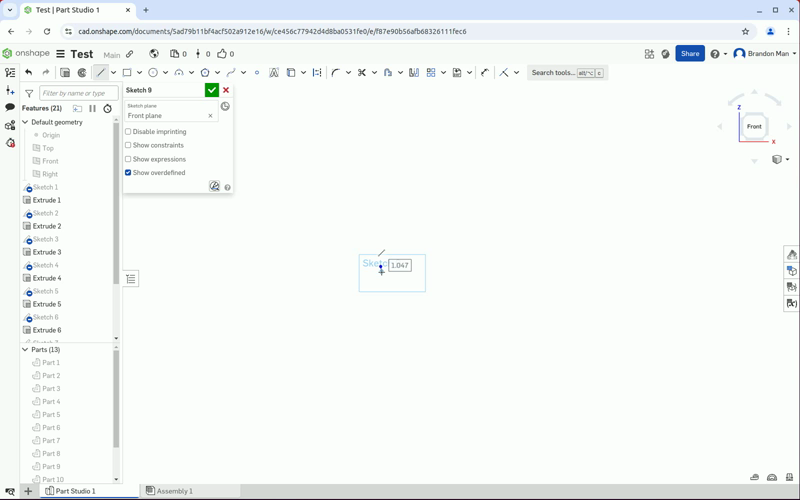
key(esc)
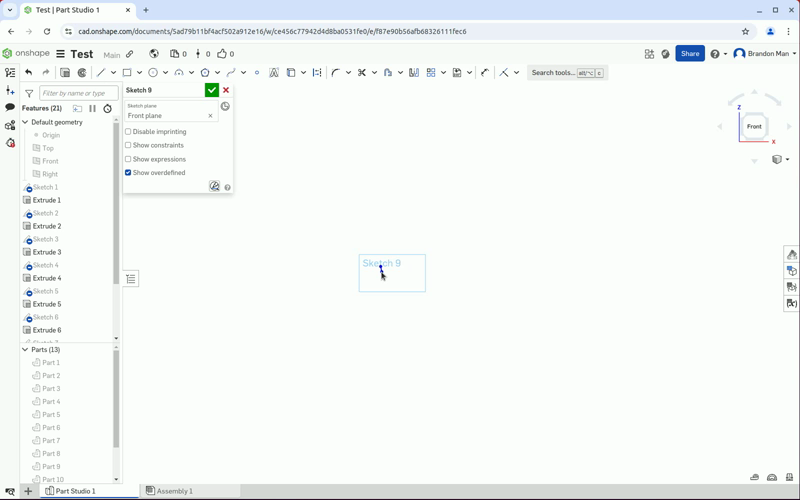
key(a)
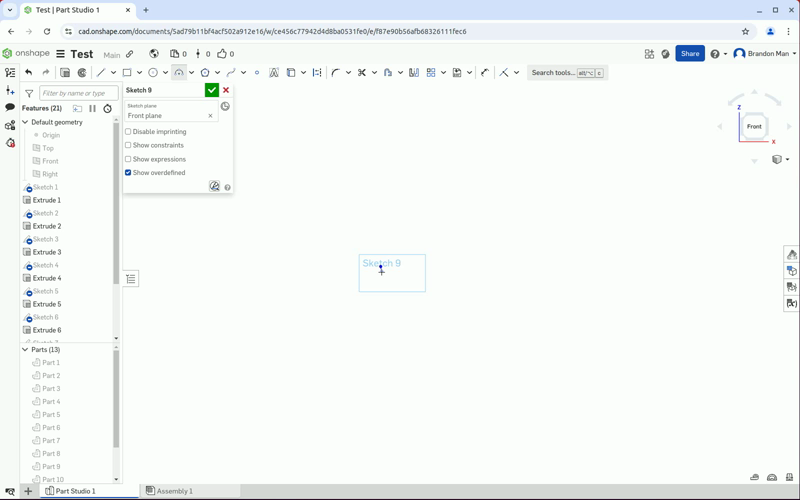
mouse_move(381, 271)
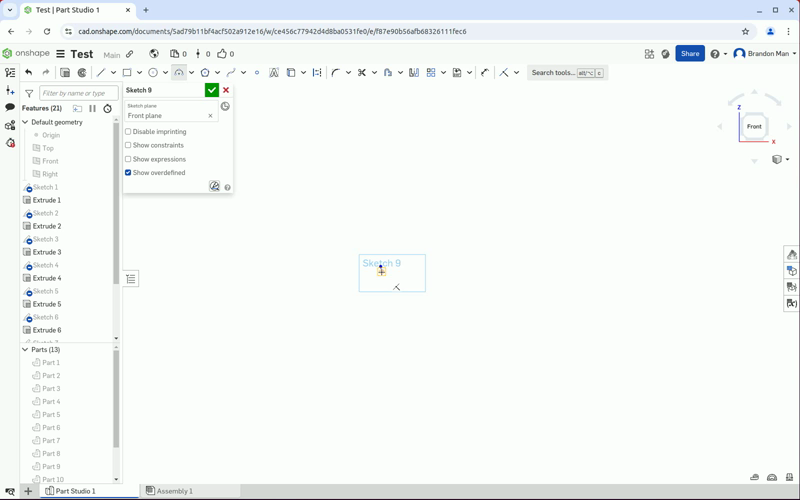
click(381, 271)
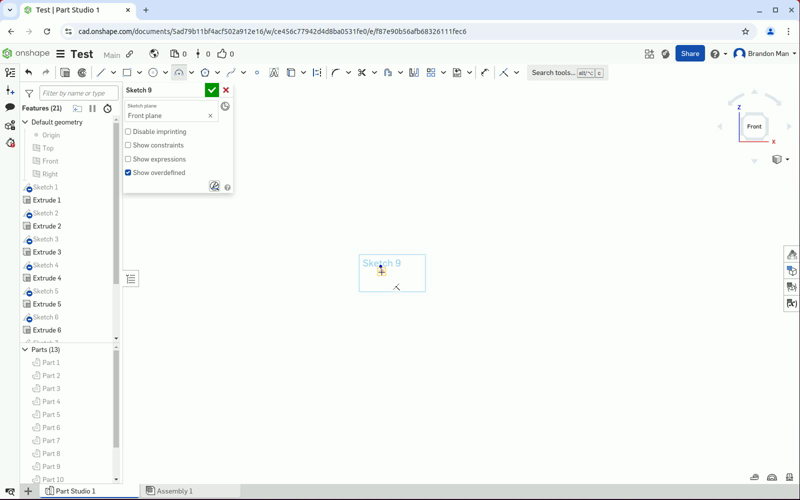
key_down(shift)
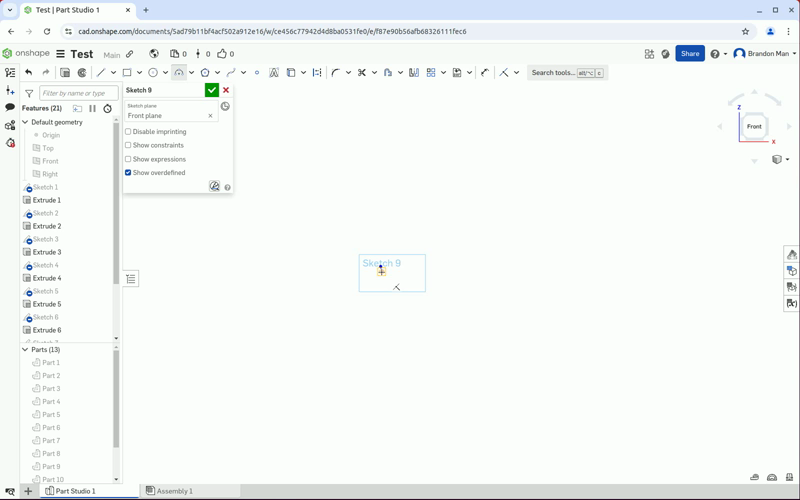
mouse_move(431, 274)
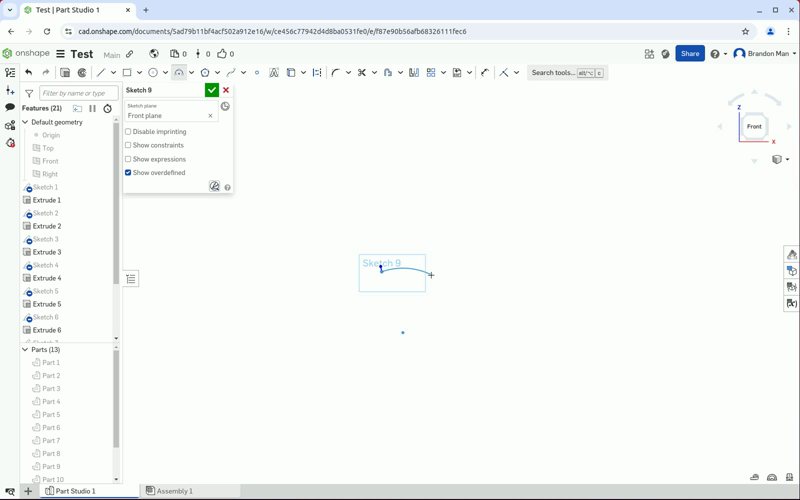
click(431, 274)
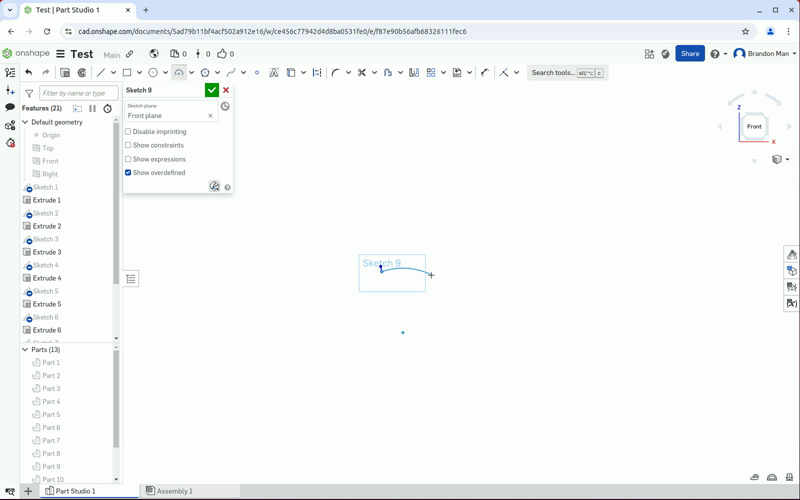
mouse_move(405, 292)
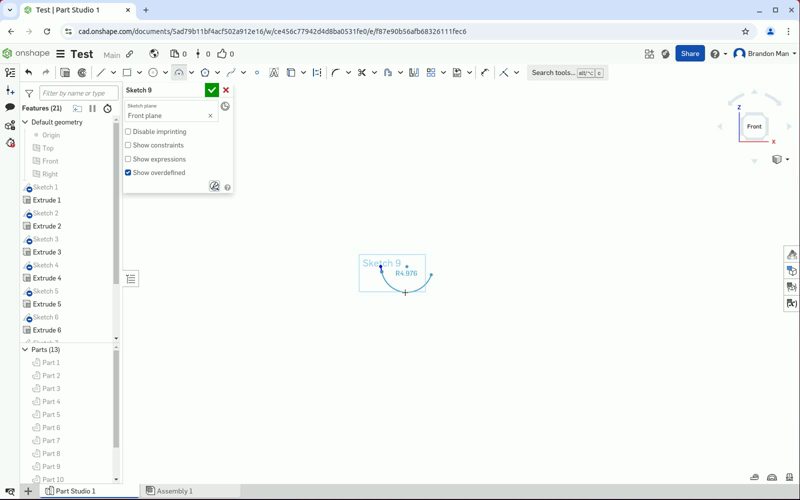
click(405, 292)
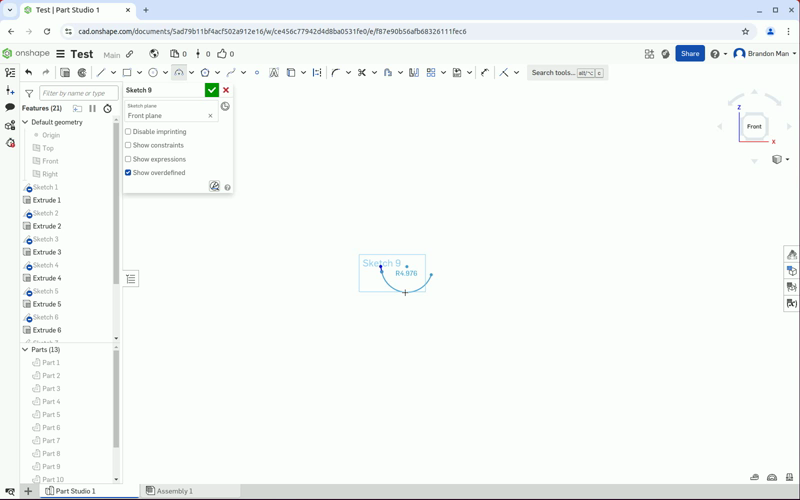
key_up(shift)
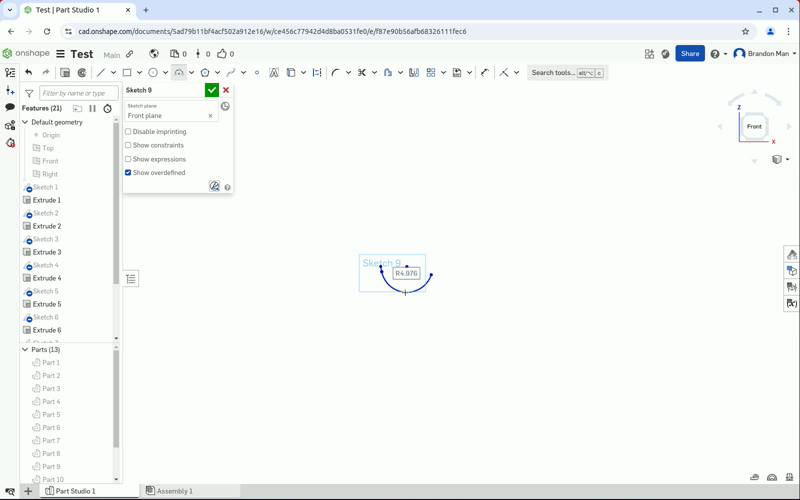
key(esc)
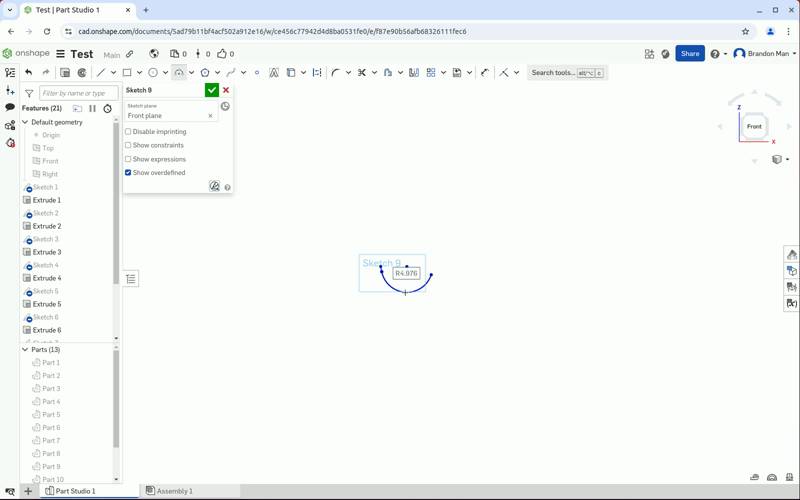
key(l)
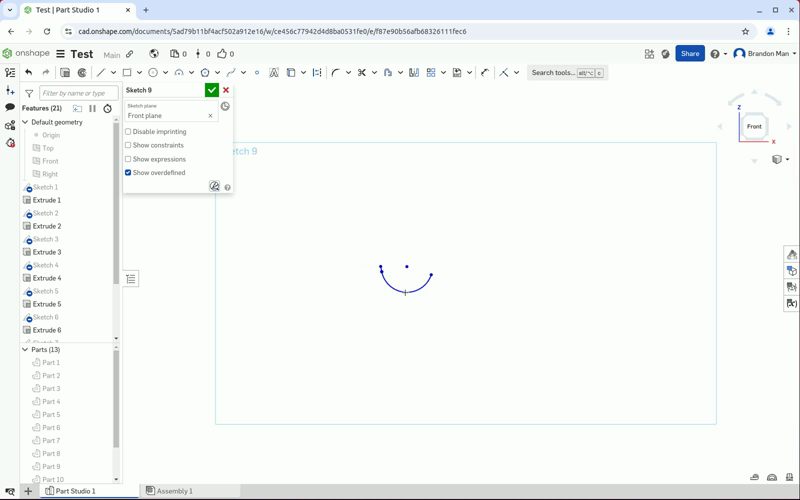
mouse_move(431, 274)
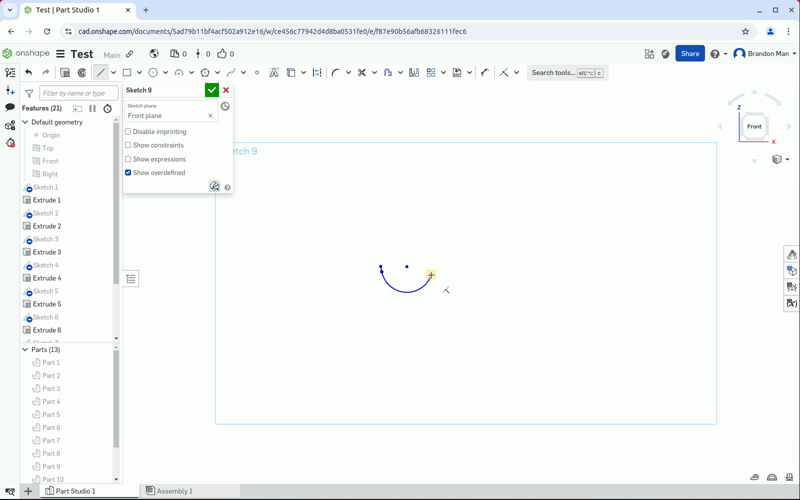
click(431, 274)
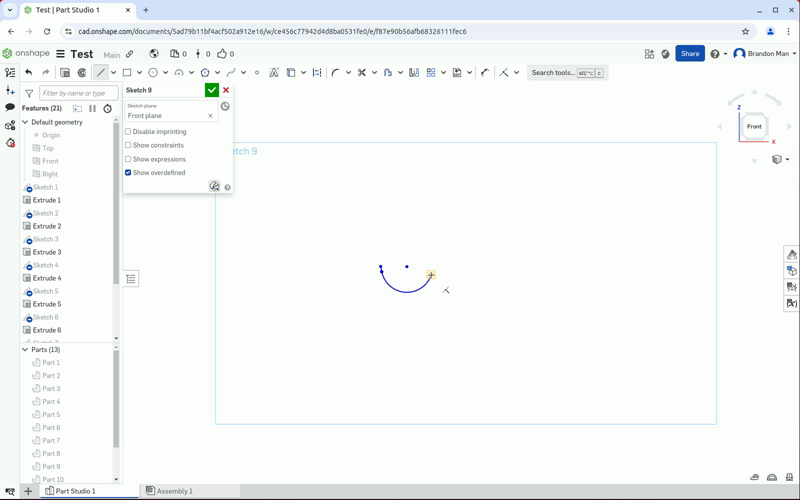
key_down(shift)
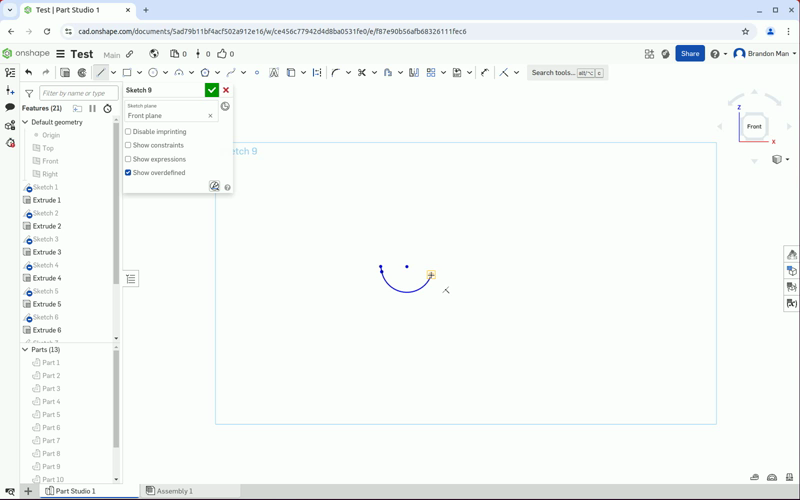
mouse_move(461, 274)
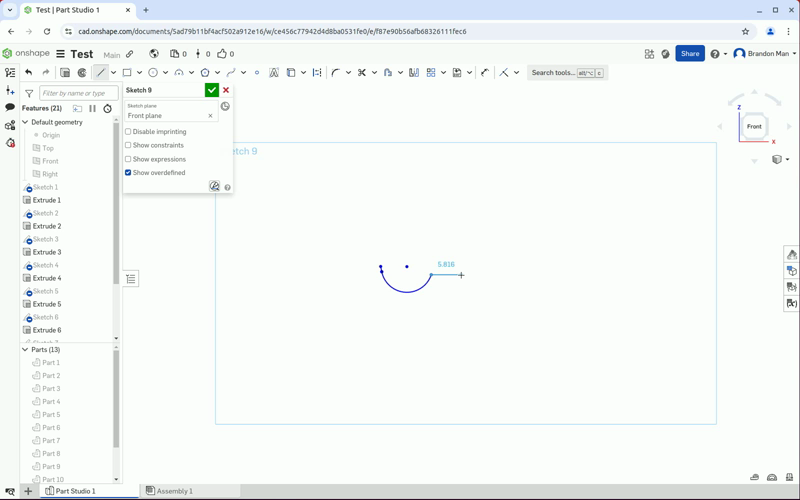
mouse_move(432, 263)
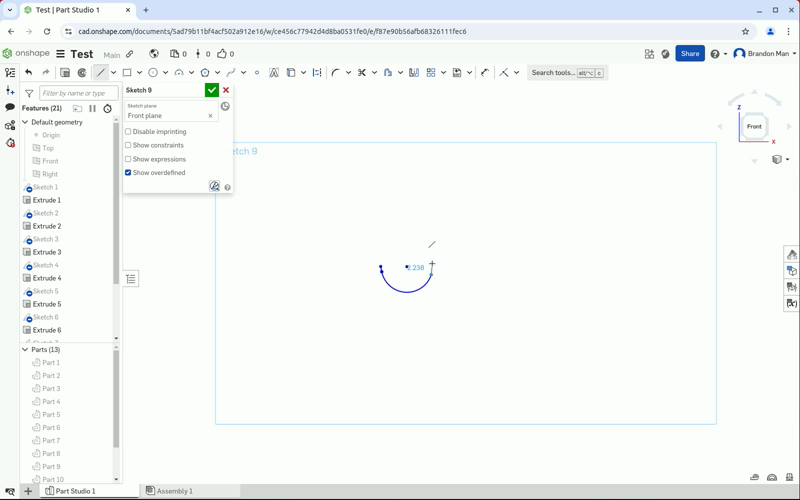
click(432, 263)
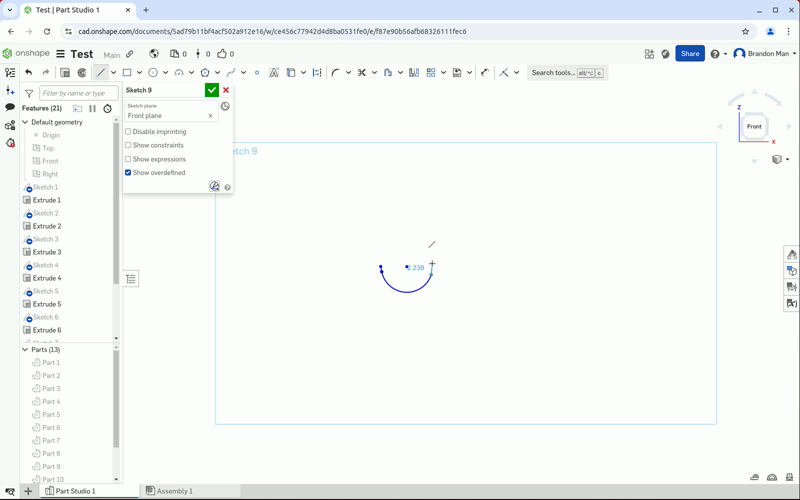
key_up(shift)
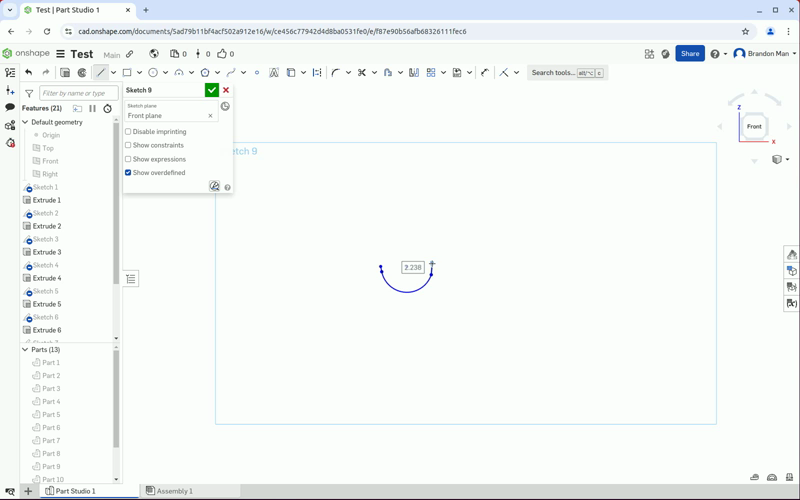
key(esc)
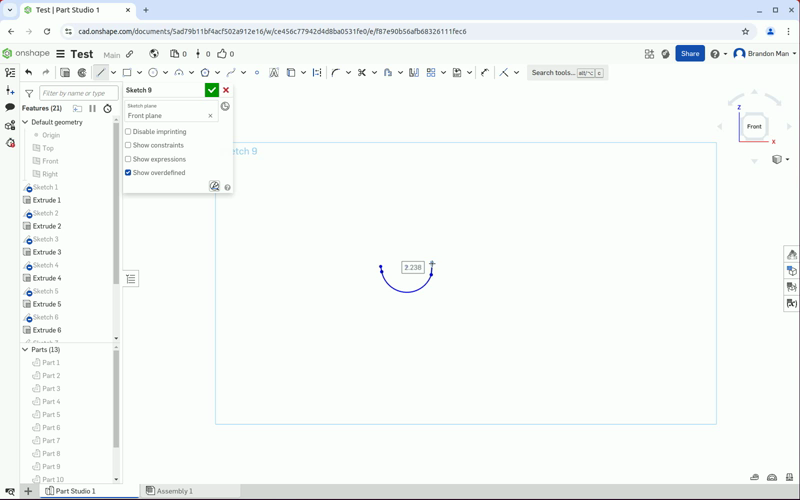
key(a)
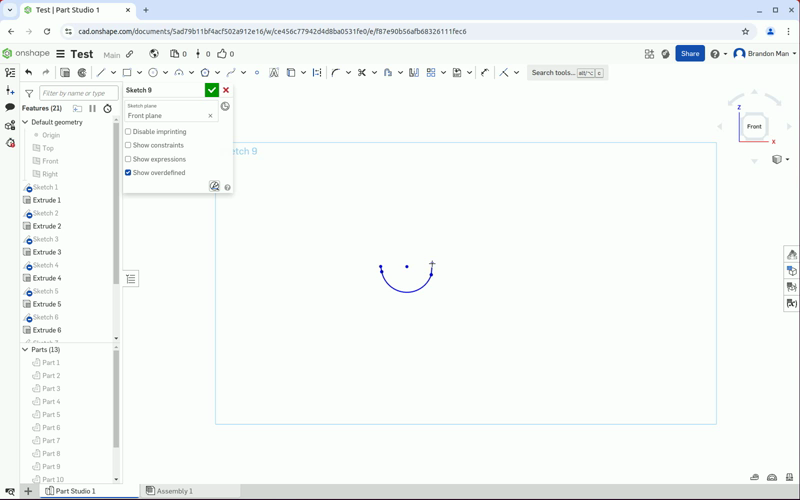
mouse_move(432, 263)
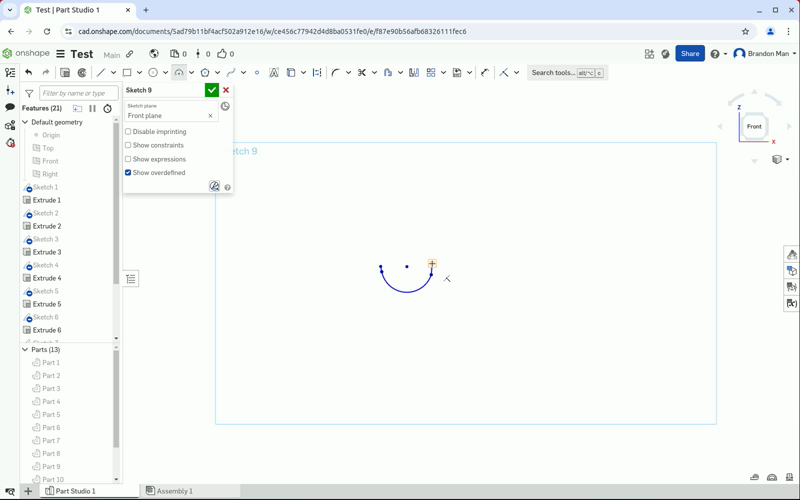
click(432, 263)
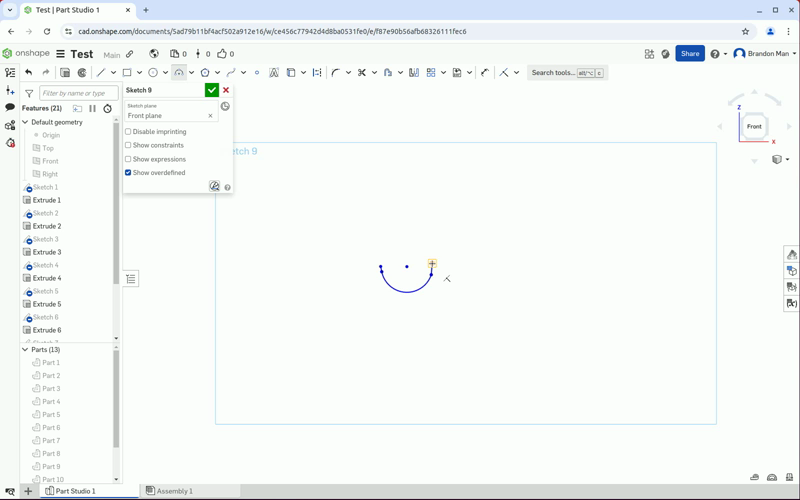
key_down(shift)
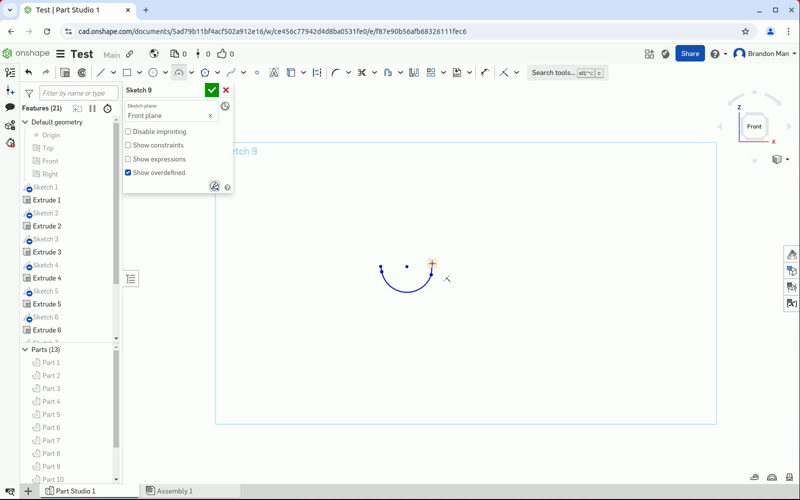
mouse_move(381, 260)
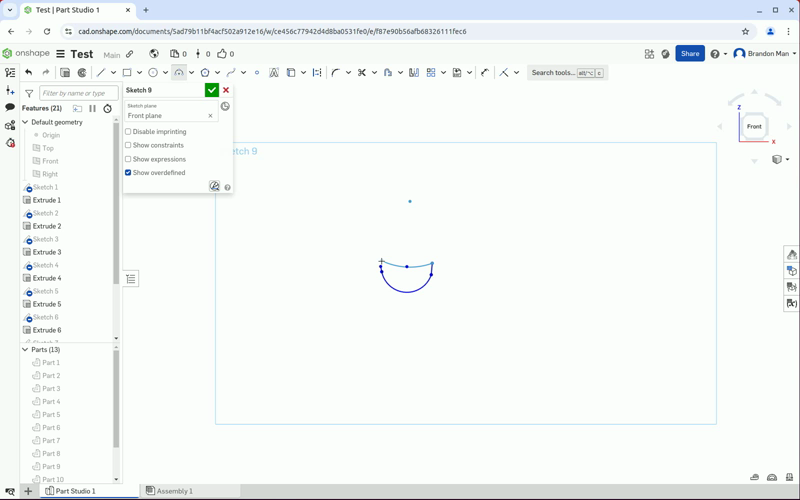
click(381, 260)
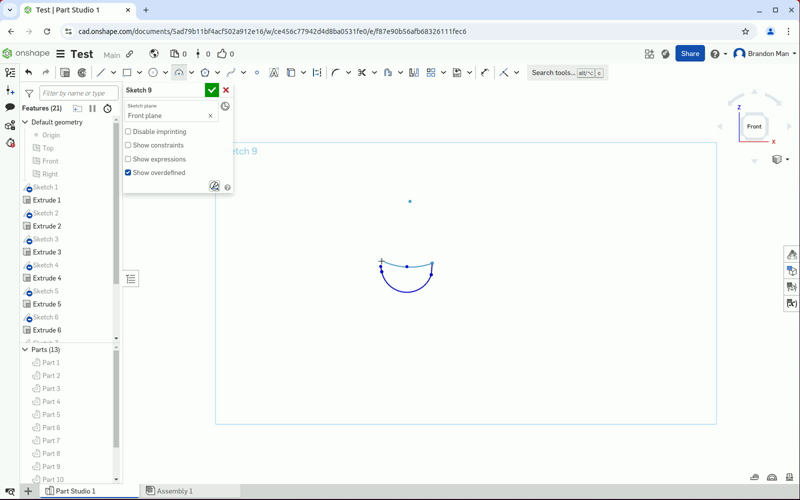
mouse_move(407, 240)
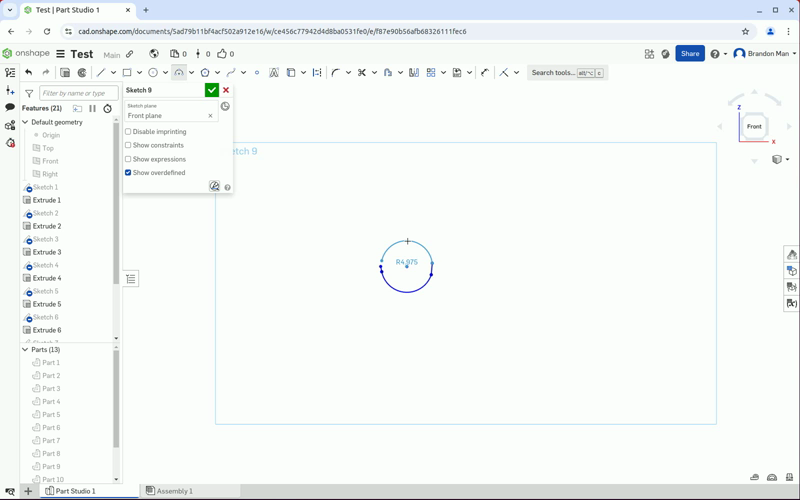
click(407, 240)
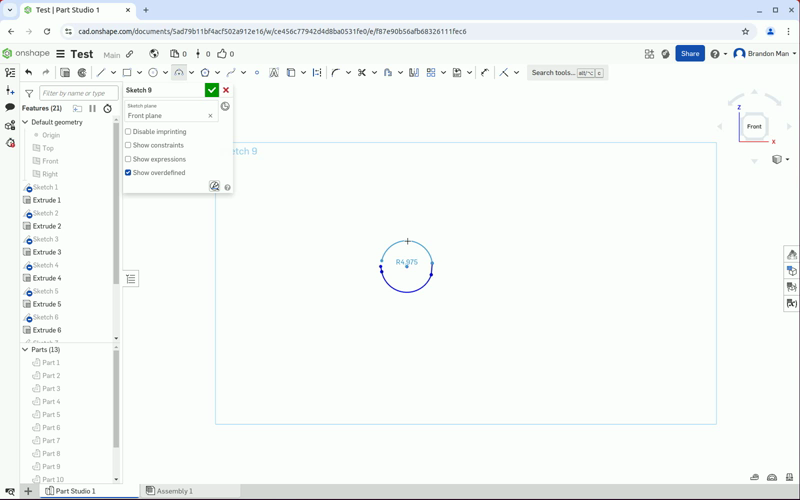
key_up(shift)
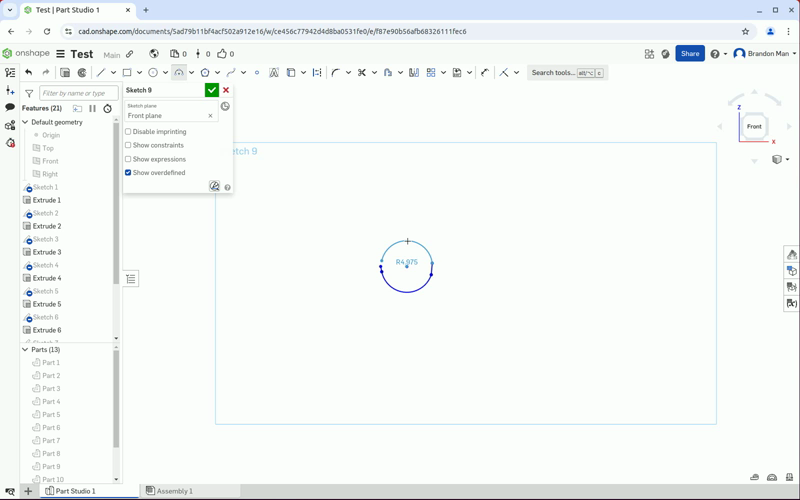
key(esc)
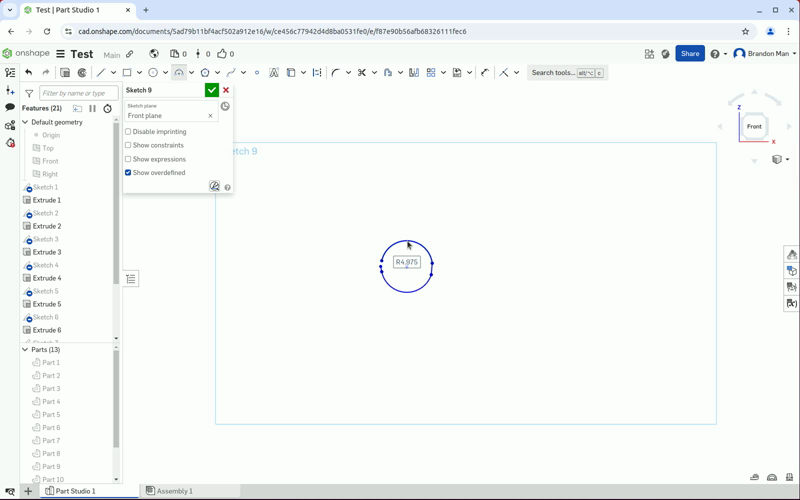
key(l)
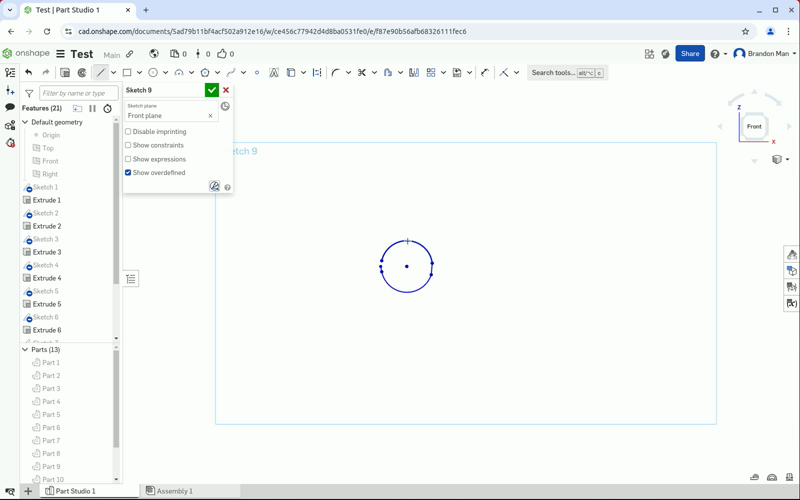
mouse_move(381, 260)
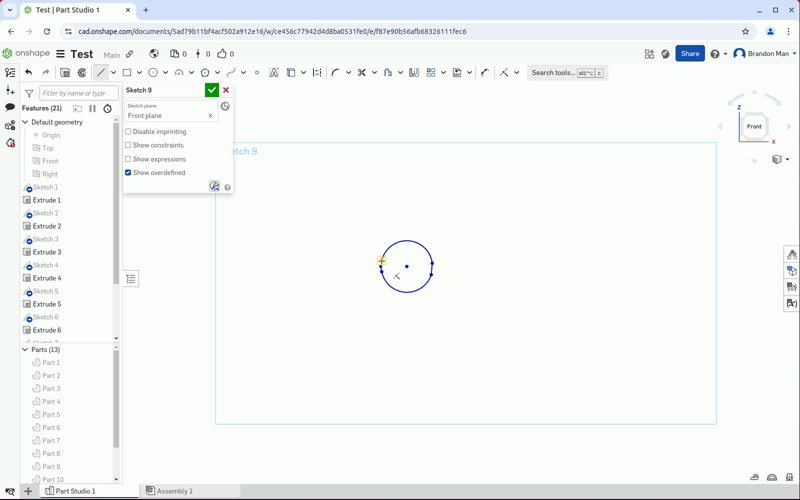
click(381, 260)
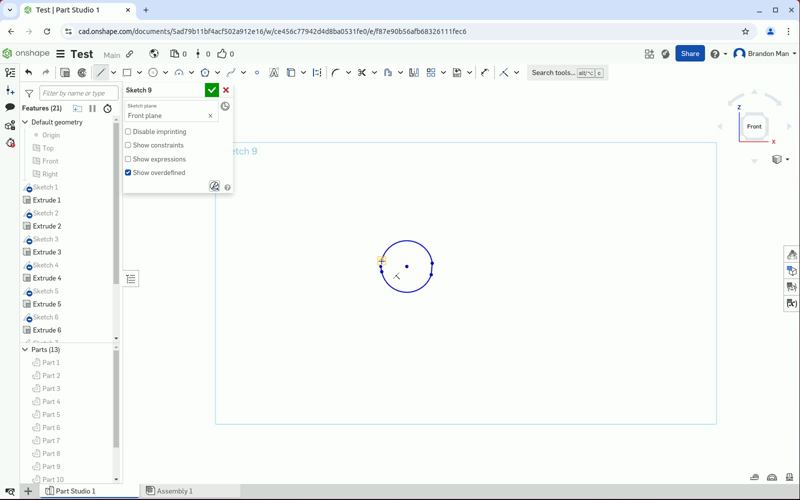
mouse_move(411, 260)
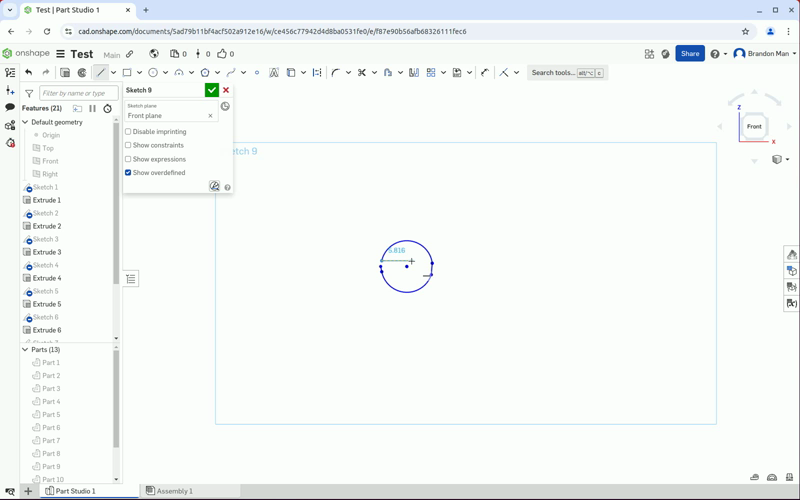
key_down(shift)
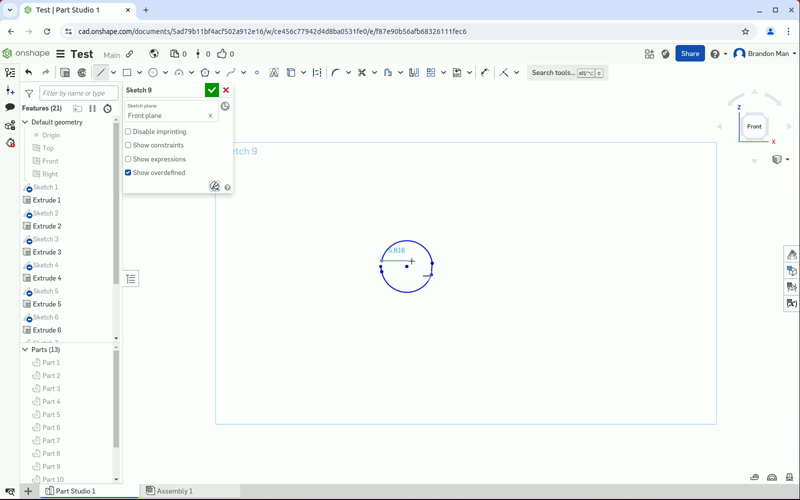
mouse_move(380, 266)
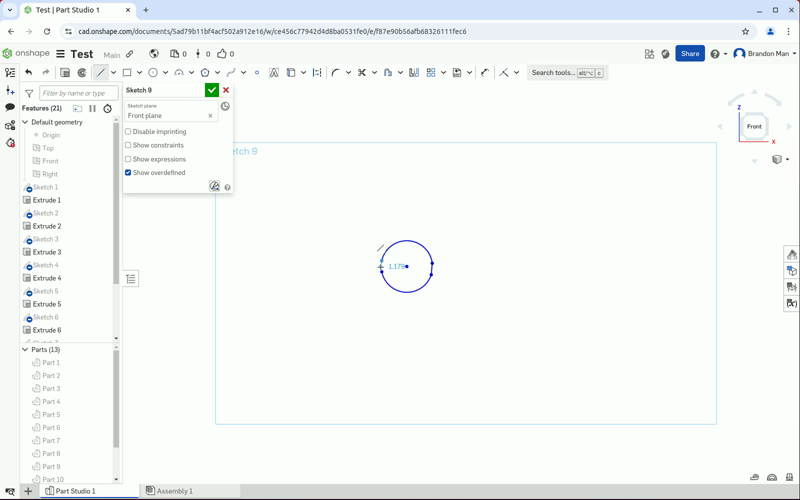
scroll(6)
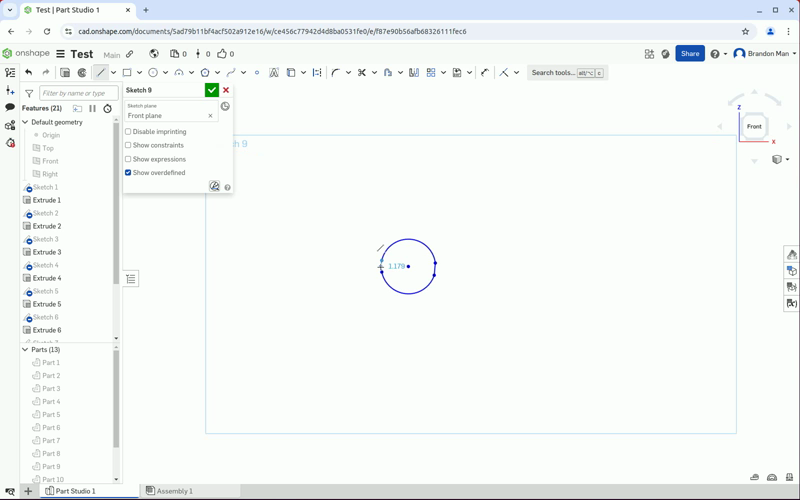
scroll(6)
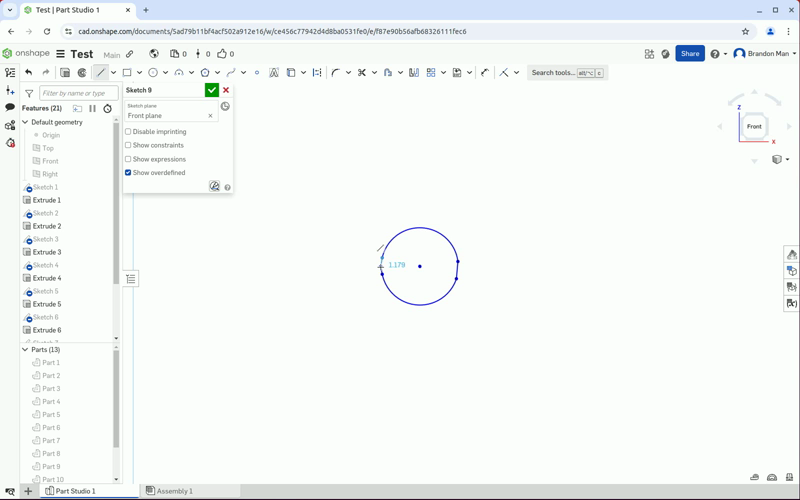
scroll(6)
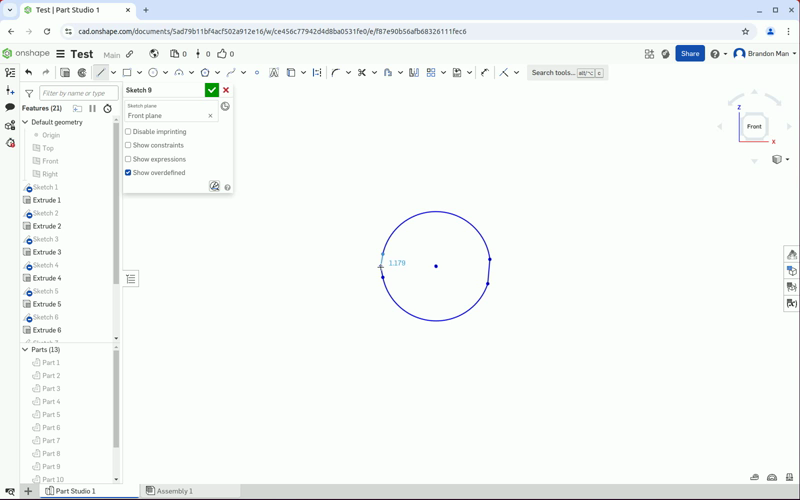
scroll(6)
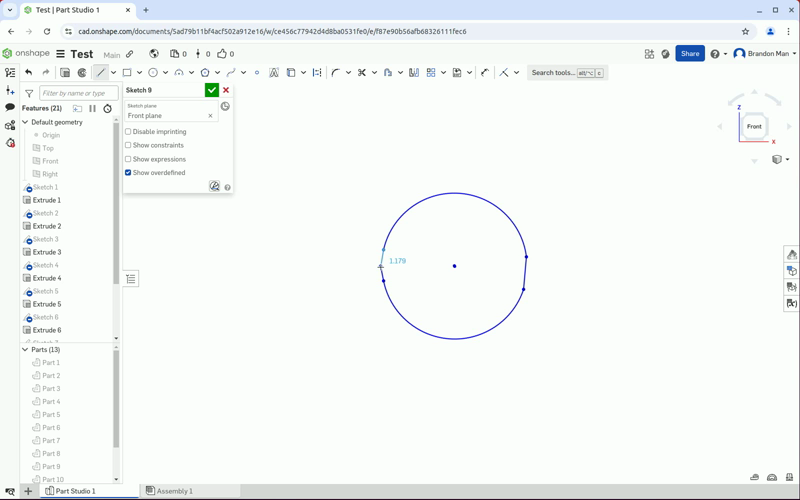
scroll(6)
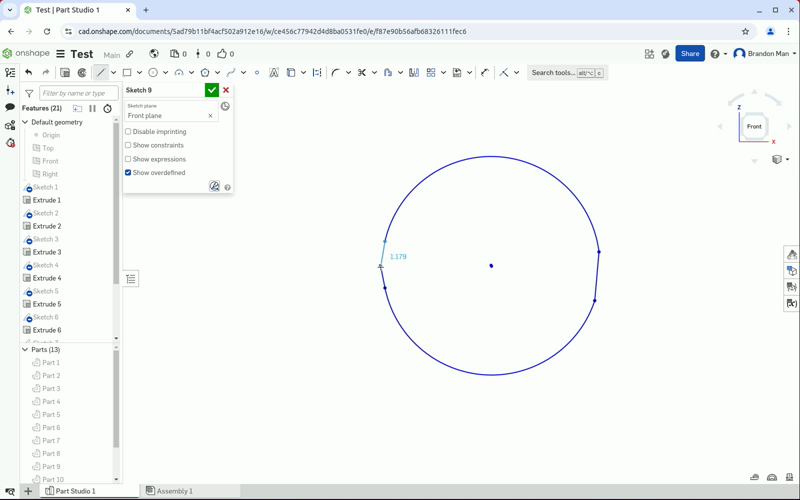
scroll(6)
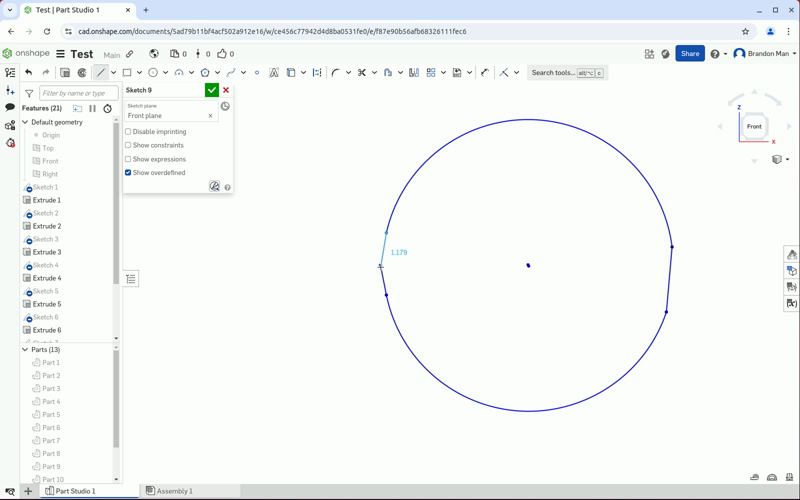
scroll(6)
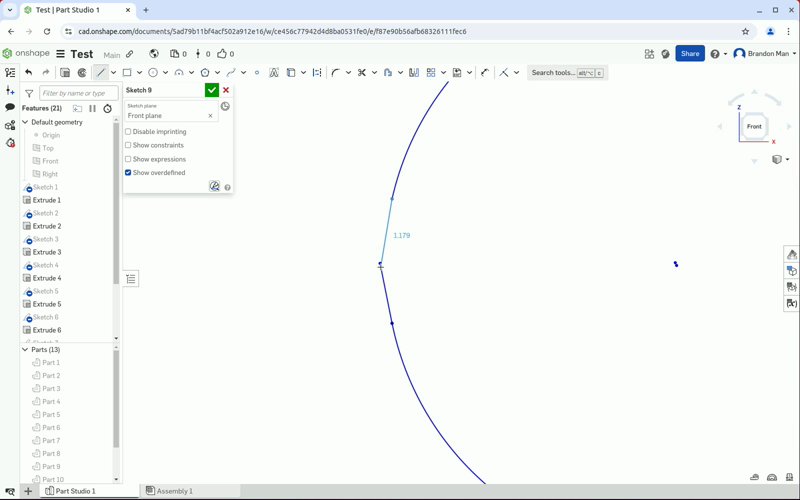
key_up(shift)
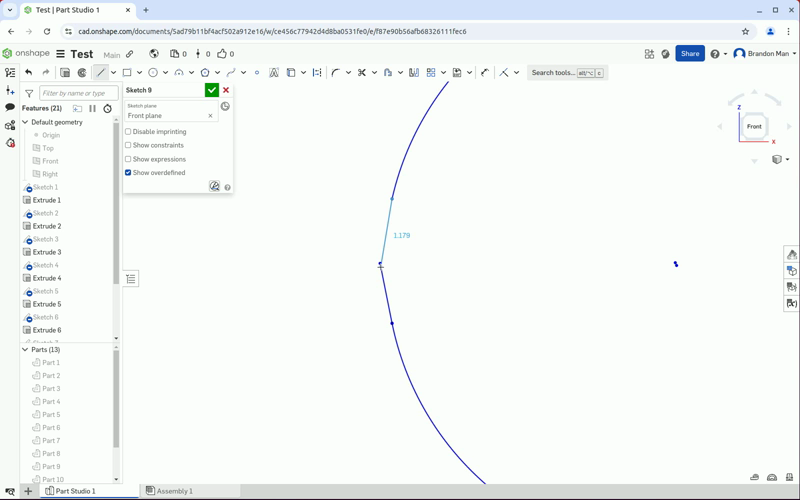
click(380, 266)
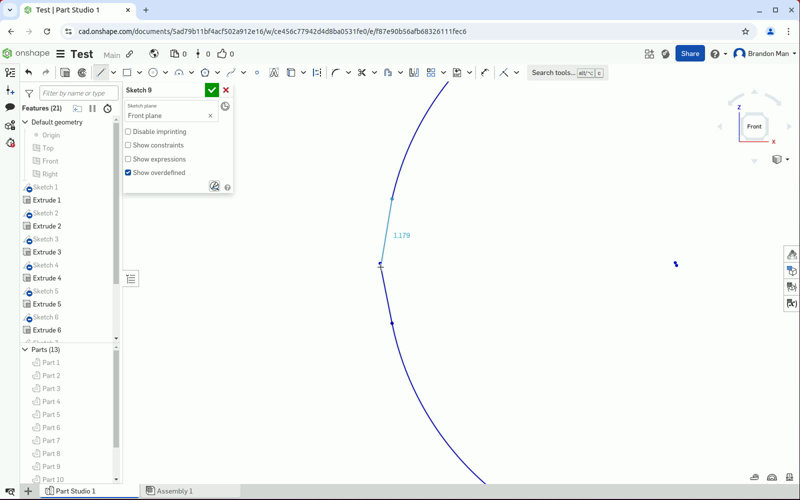
scroll(-6)
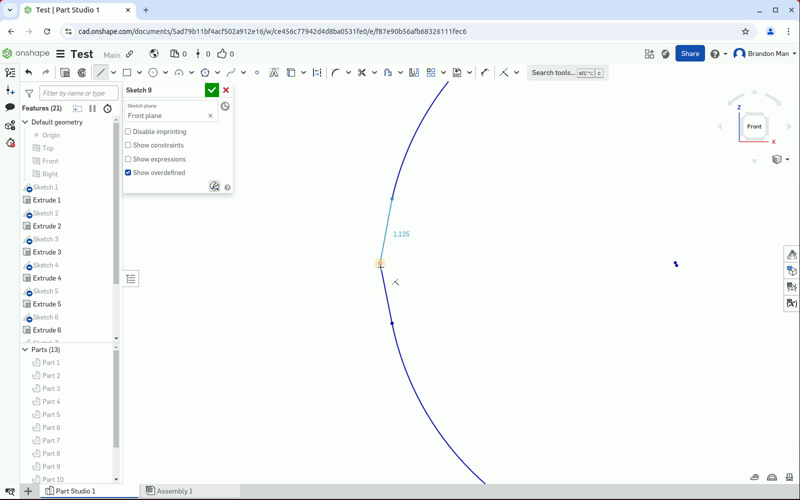
scroll(-6)
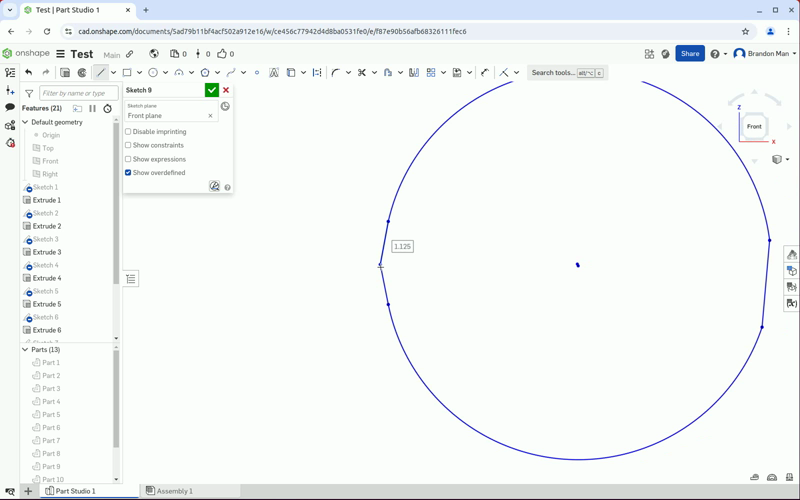
scroll(-6)
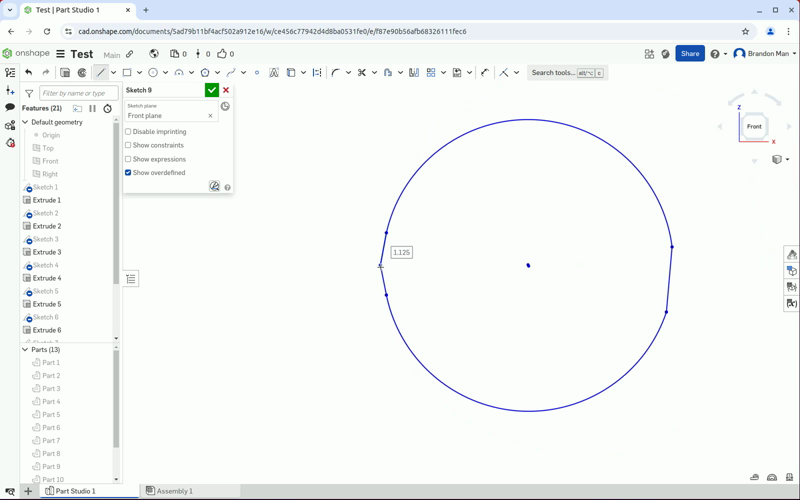
scroll(-6)
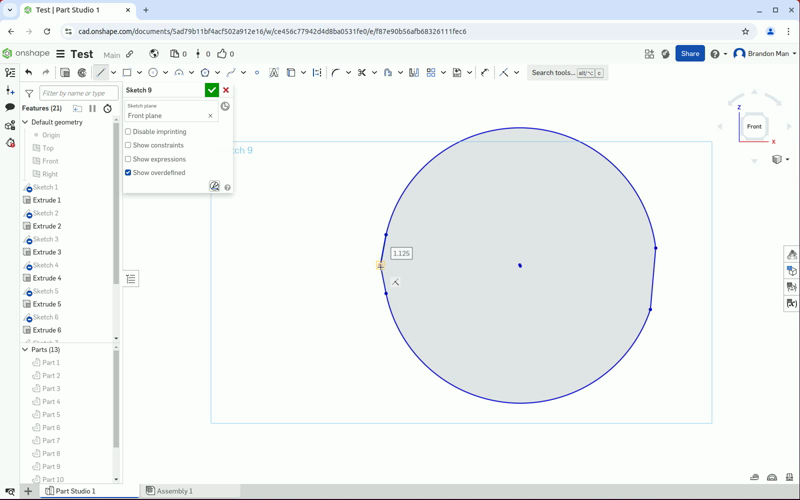
scroll(-6)
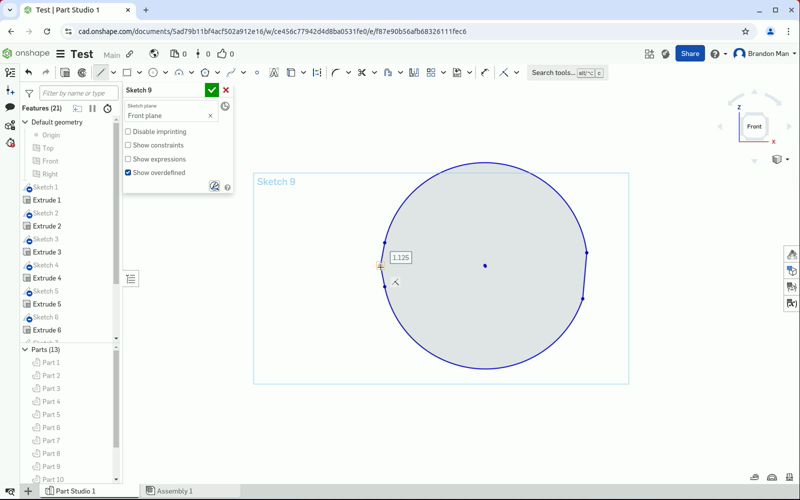
scroll(-6)
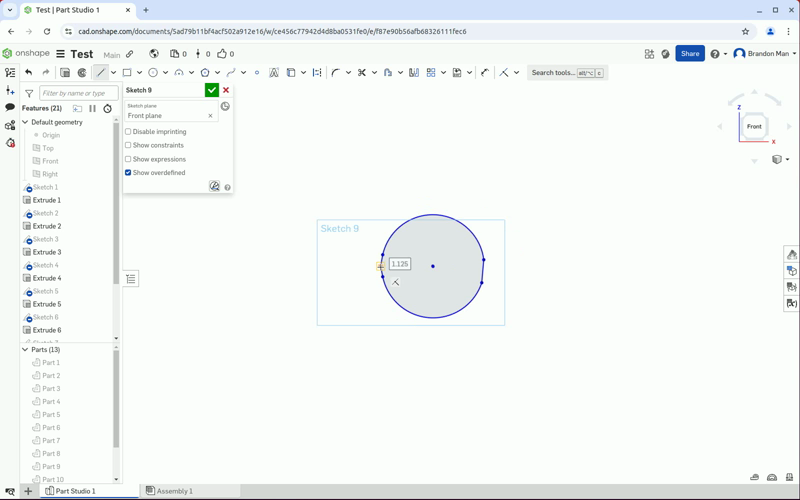
scroll(-6)
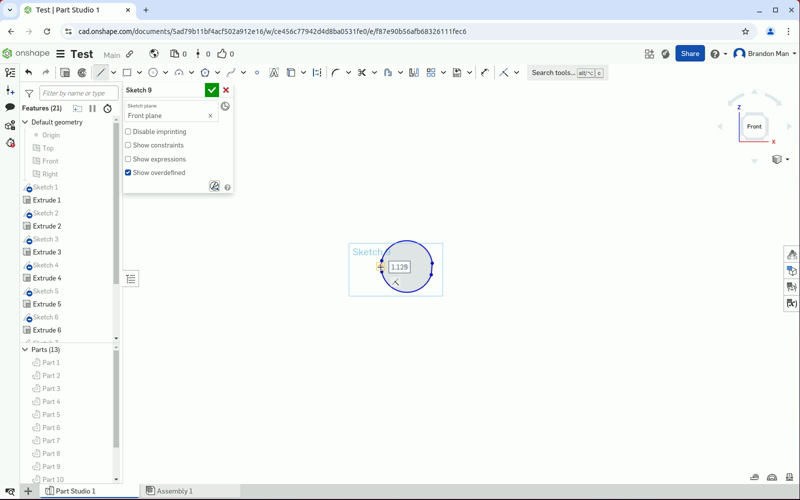
key(esc)
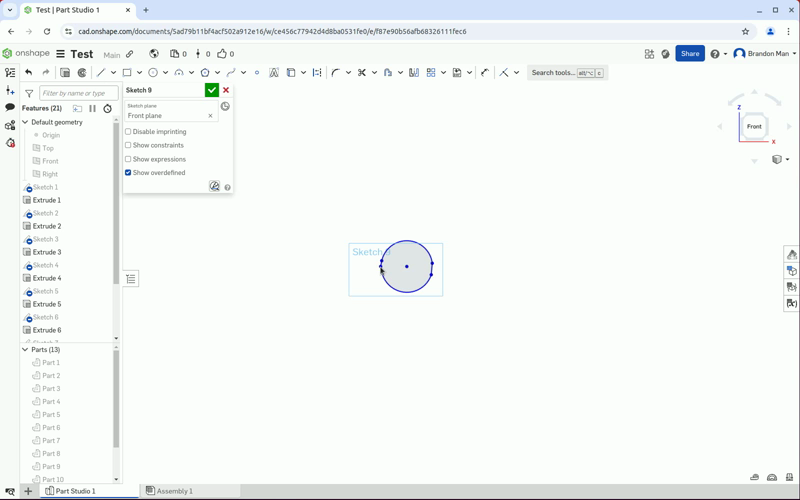
key(c)
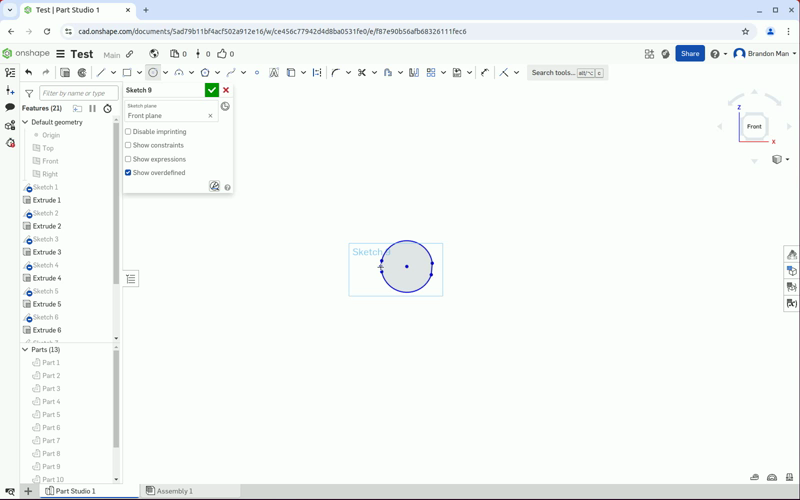
key_down(shift)
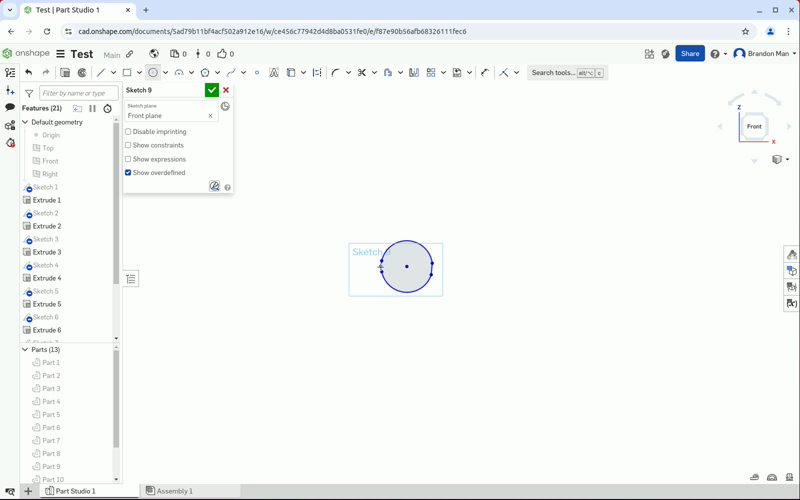
mouse_move(406, 266)
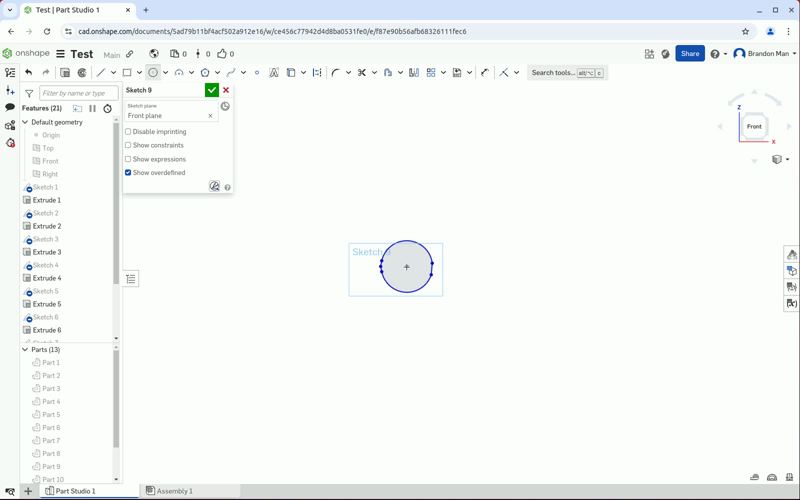
click(406, 266)
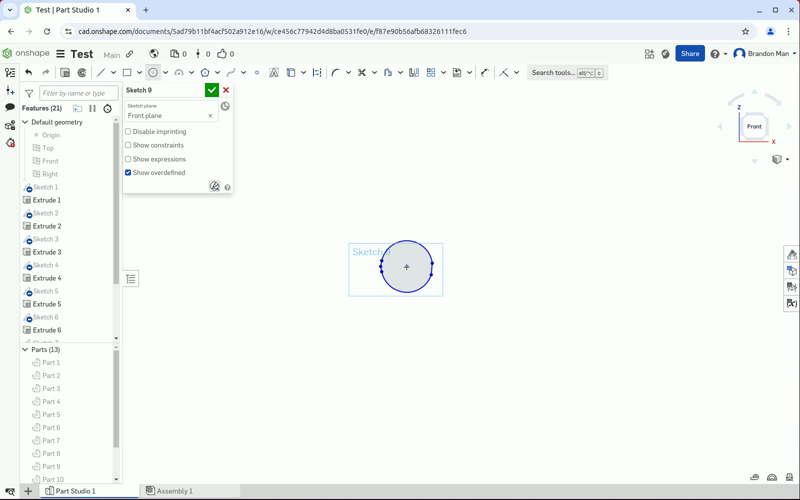
key_up(shift)
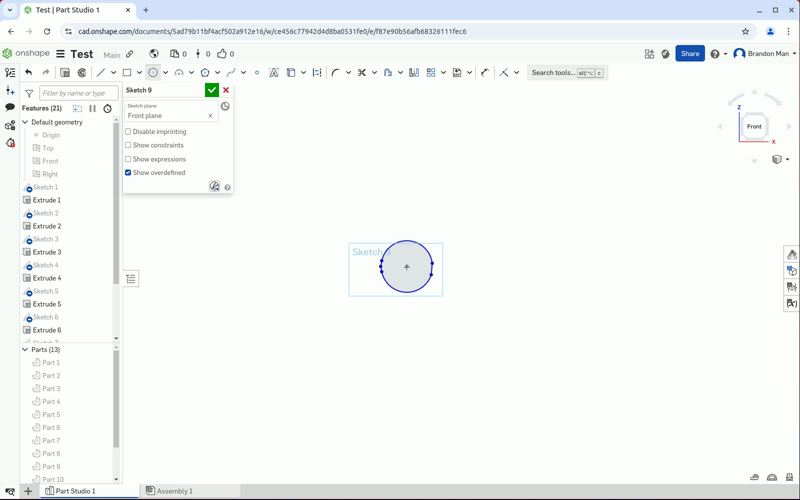
mouse_move(412, 266)
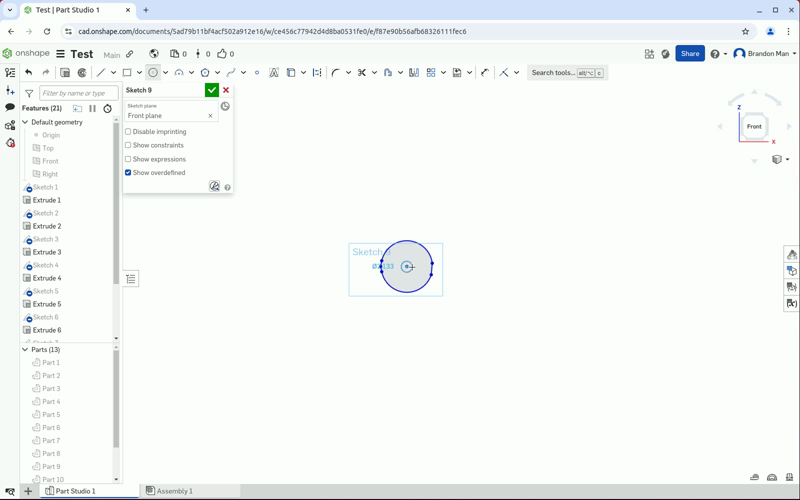
click(412, 266)
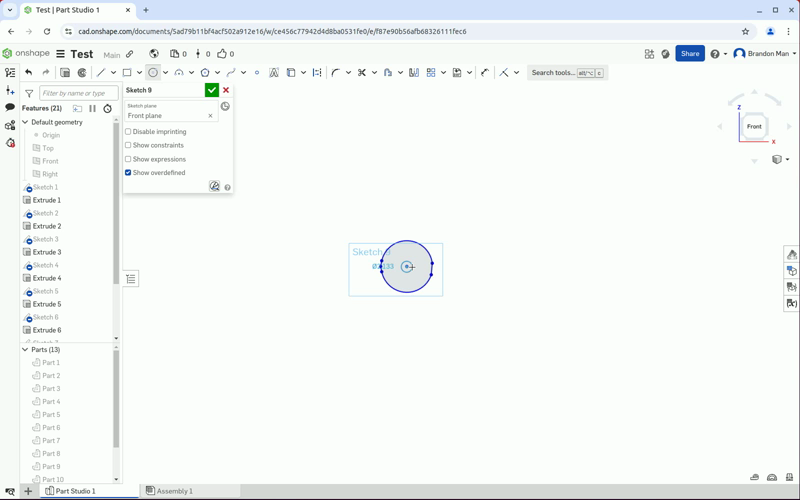
key(esc)
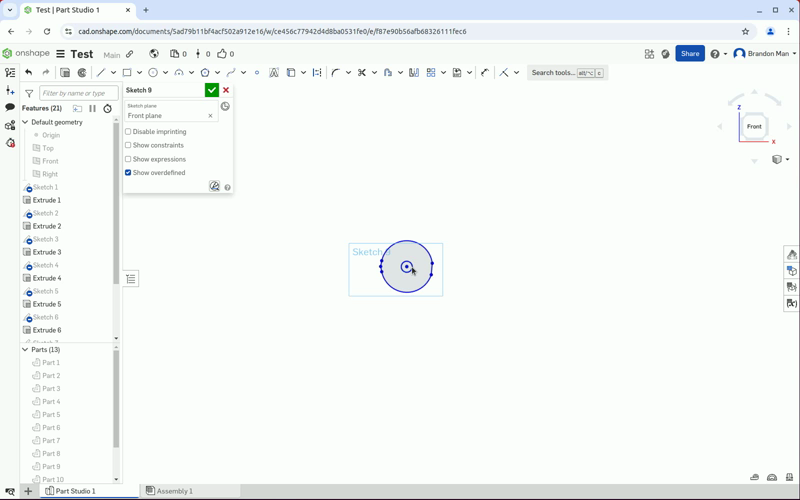
mouse_move(389, 260)
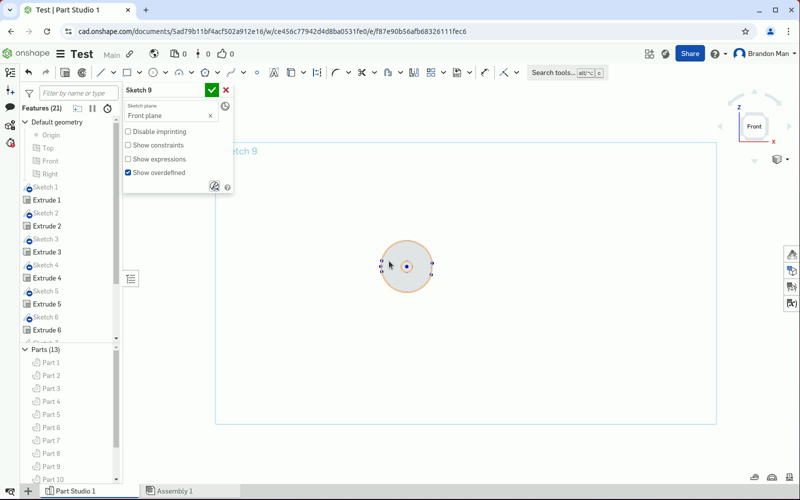
click(389, 260)
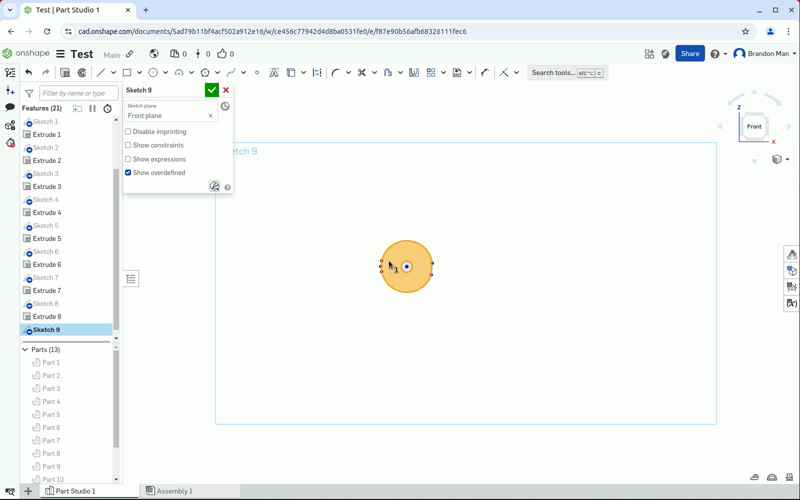
mouse_move(69, 352)
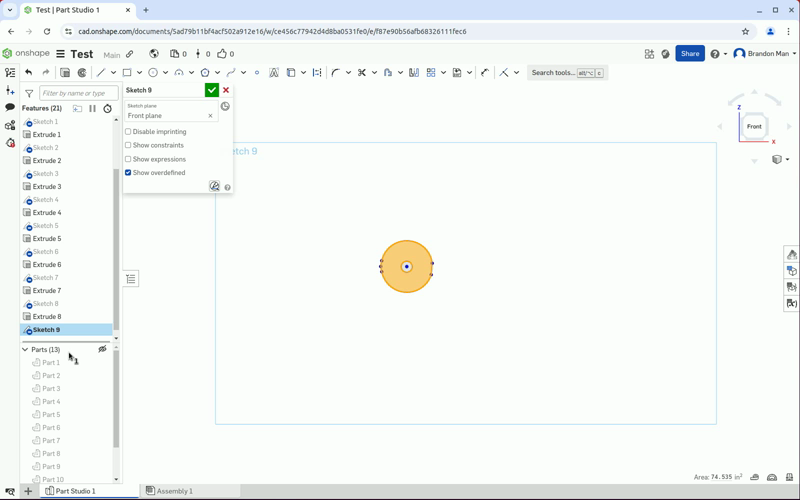
key(shift+y)
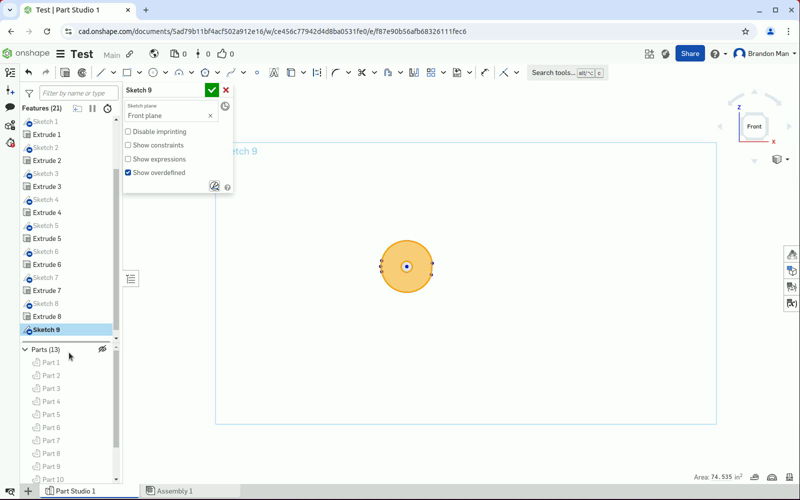
key(shift+e)
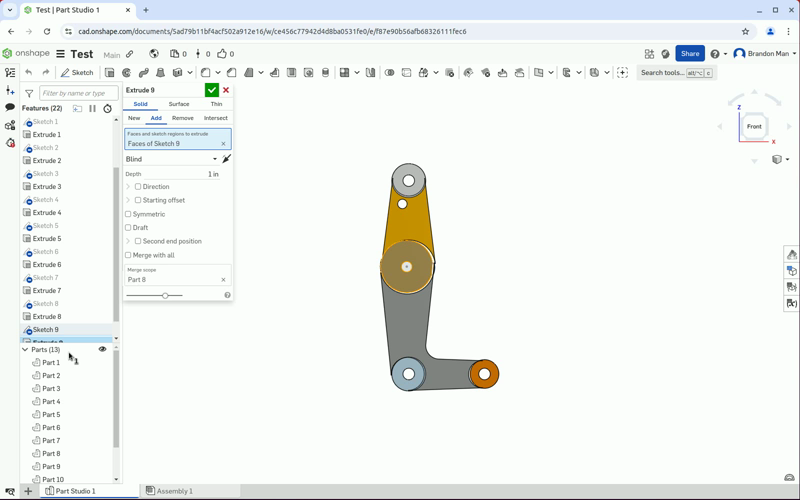
mouse_move(143, 106)
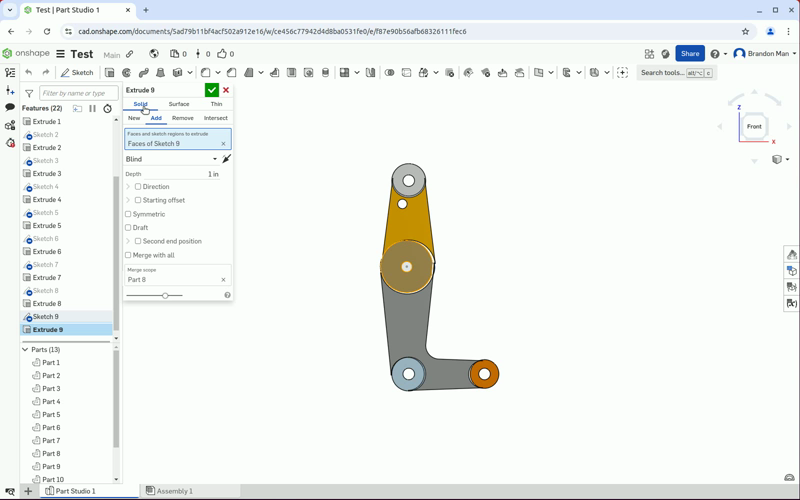
click(143, 106)
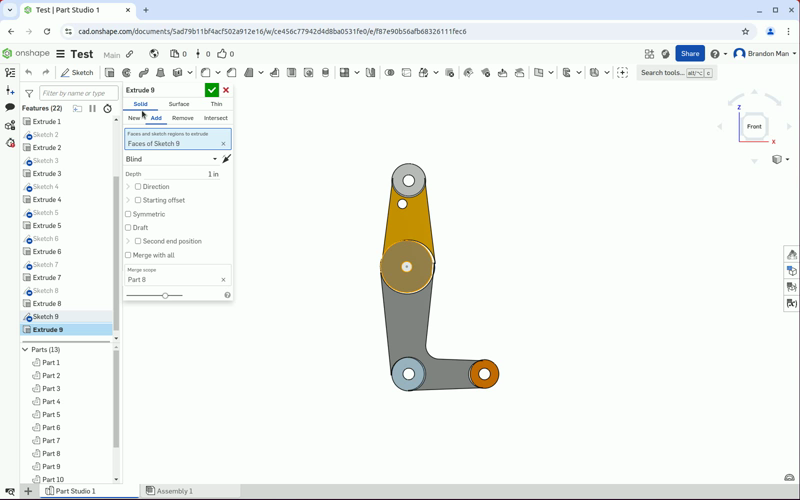
mouse_move(137, 120)
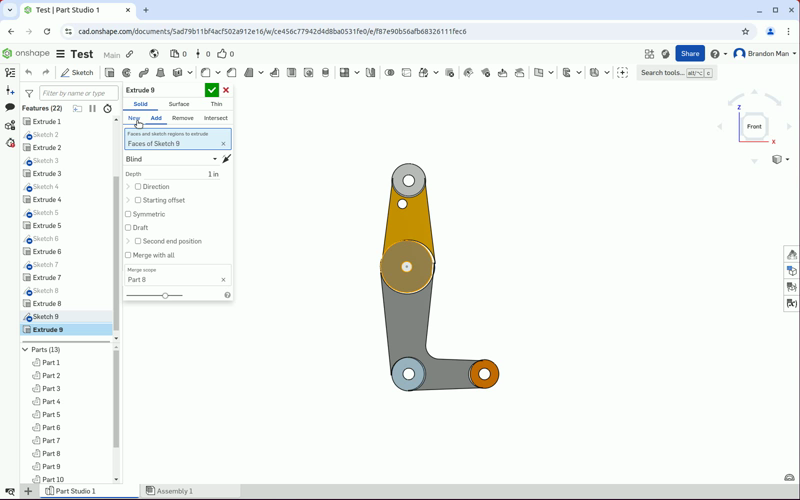
click(137, 120)
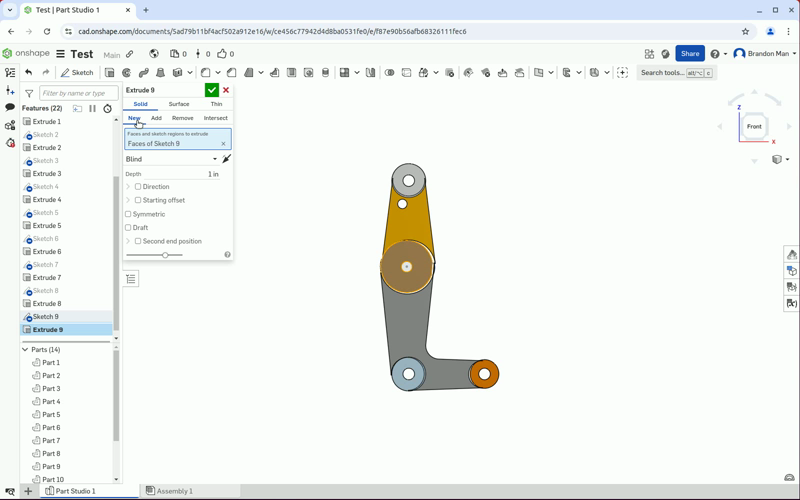
key(tab, 4)
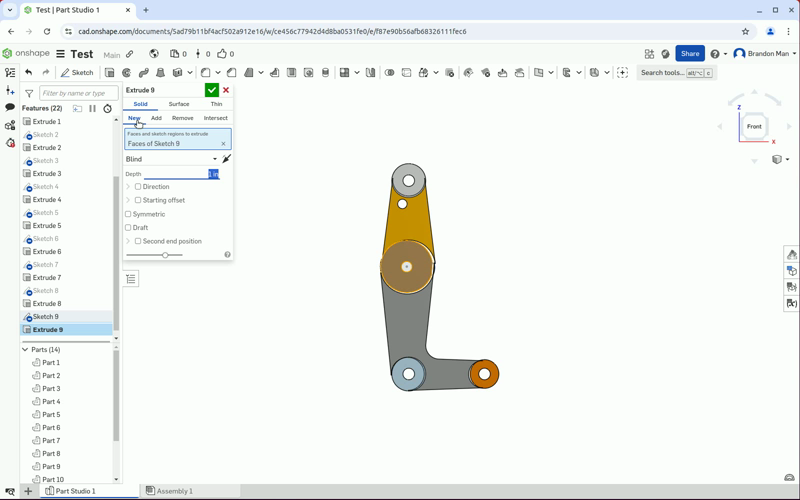
text(0.963)
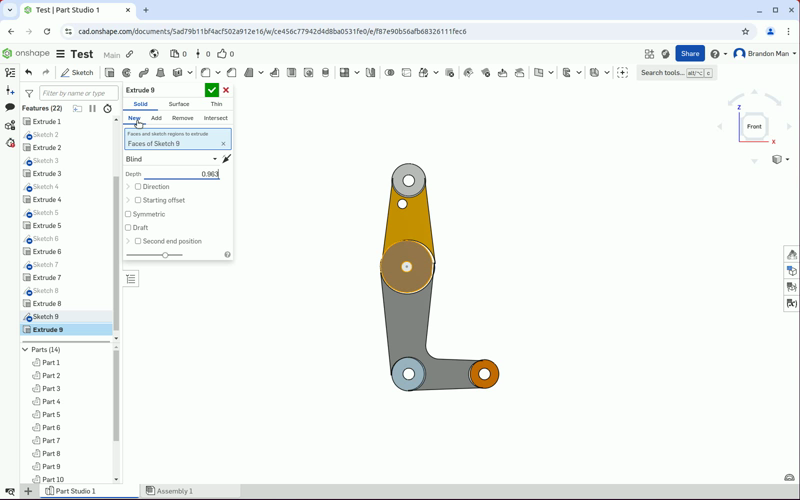
key(enter)
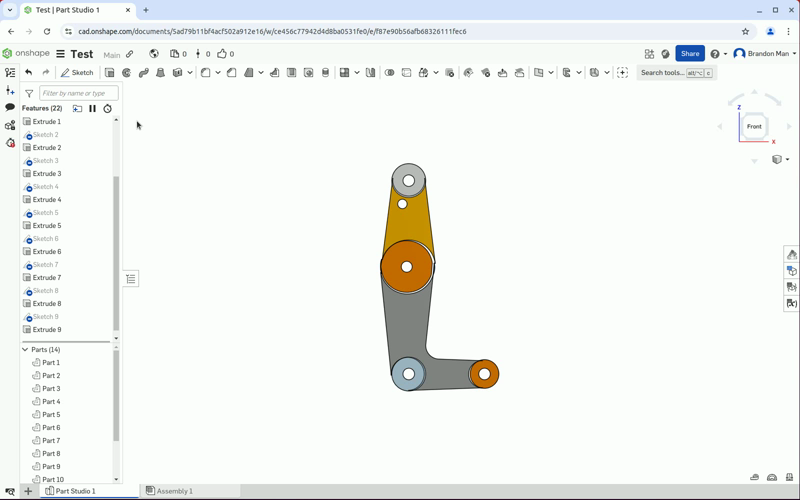
key(shift+h)
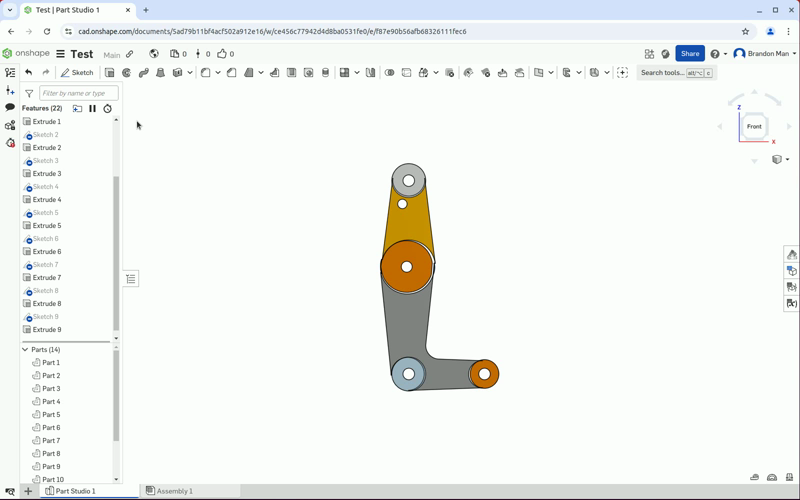
key(shift+h)
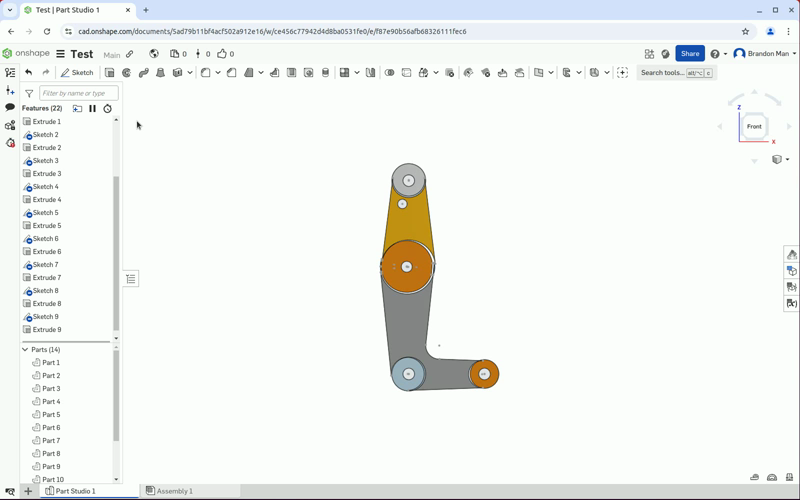
key(shift+7)
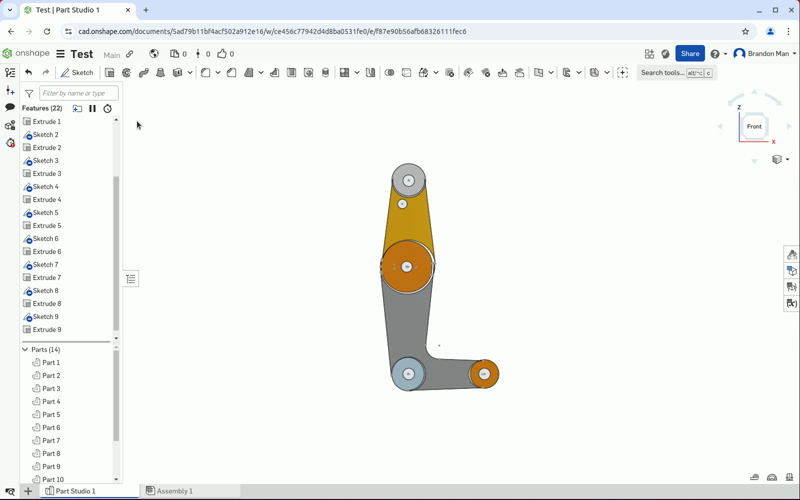
key(left, 2)
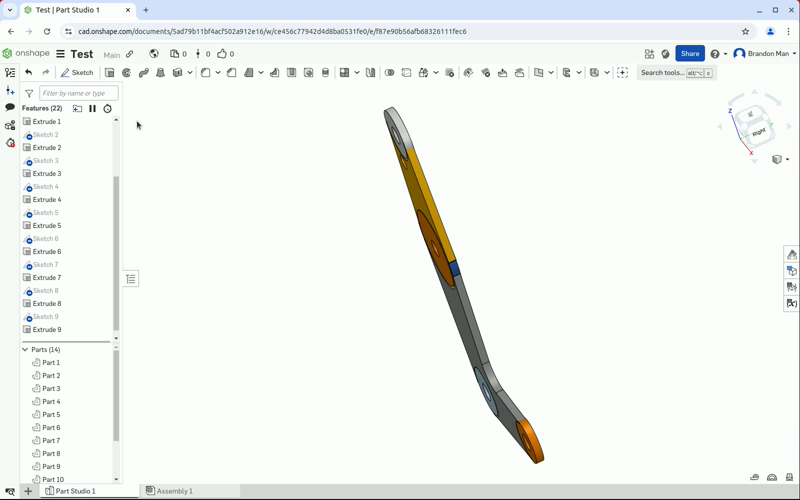
key(down, 2)
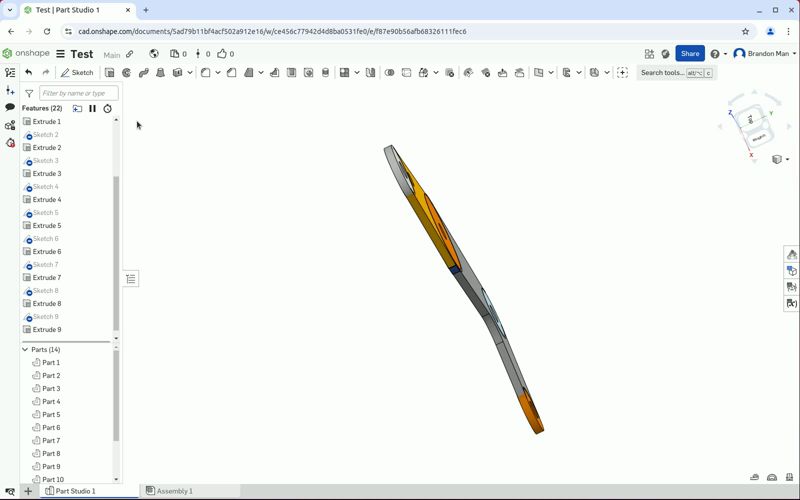
key(up, 2)
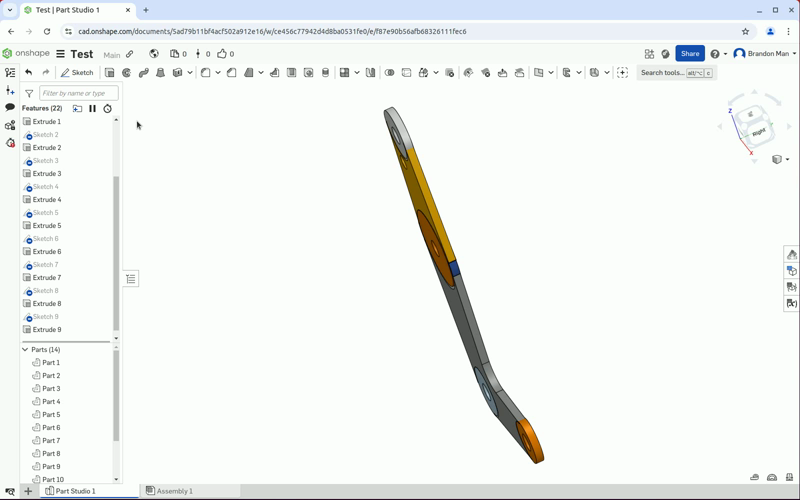
key(right, 2)
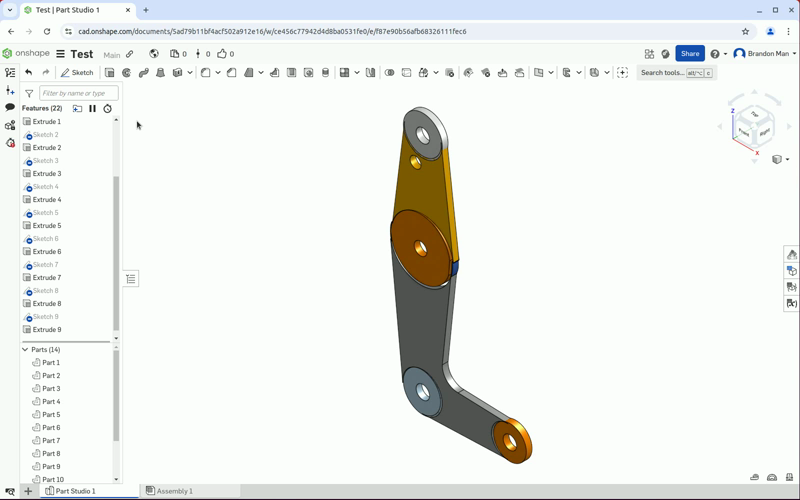
mouse_move(69, 111)
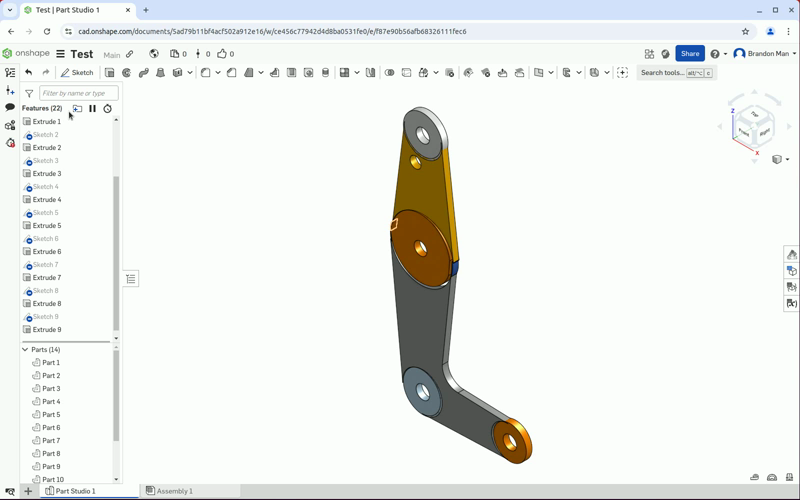
click(69, 111)